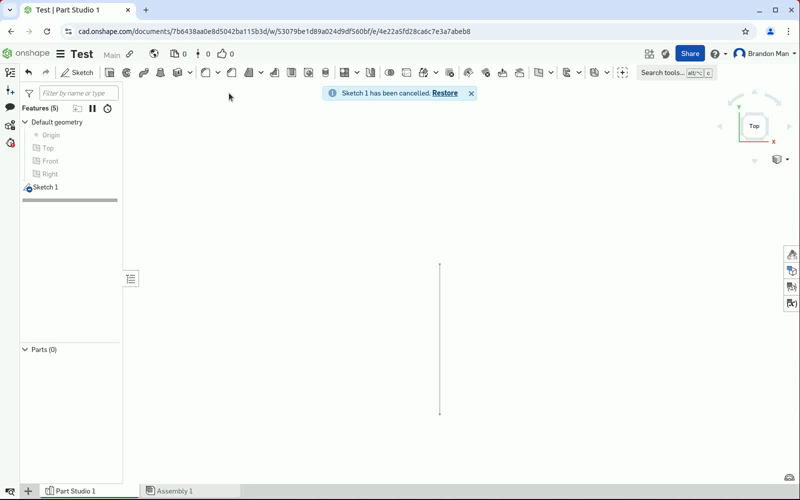
key(shift+h)
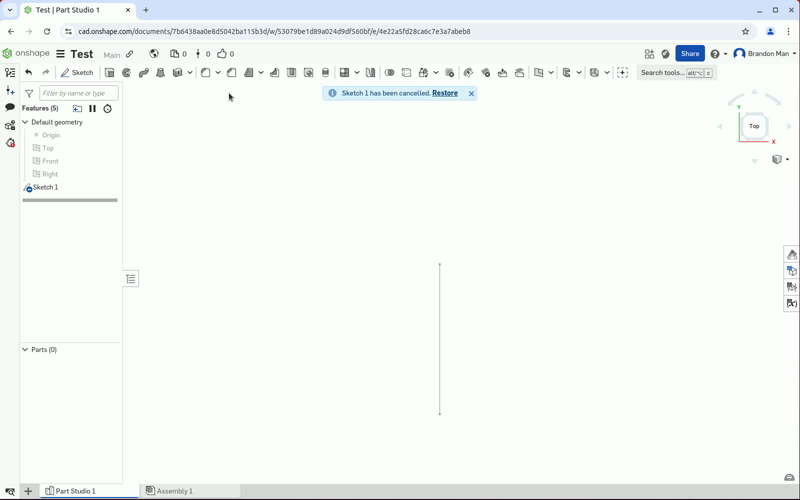
key(shift+s)
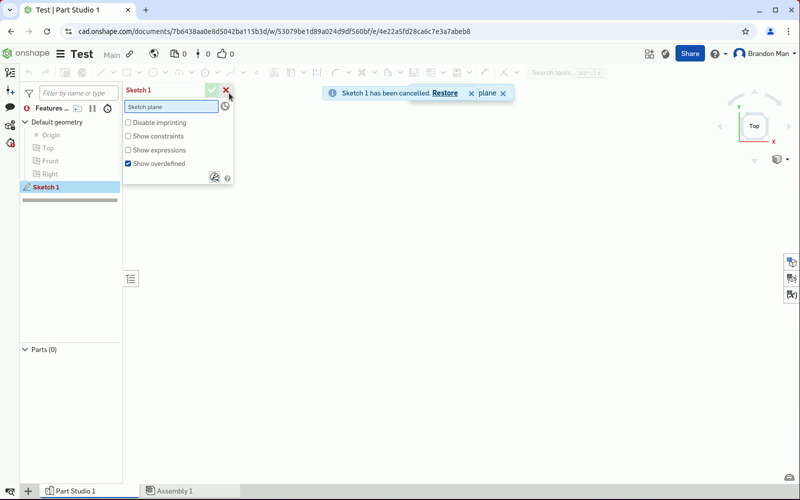
mouse_move(73, 150)
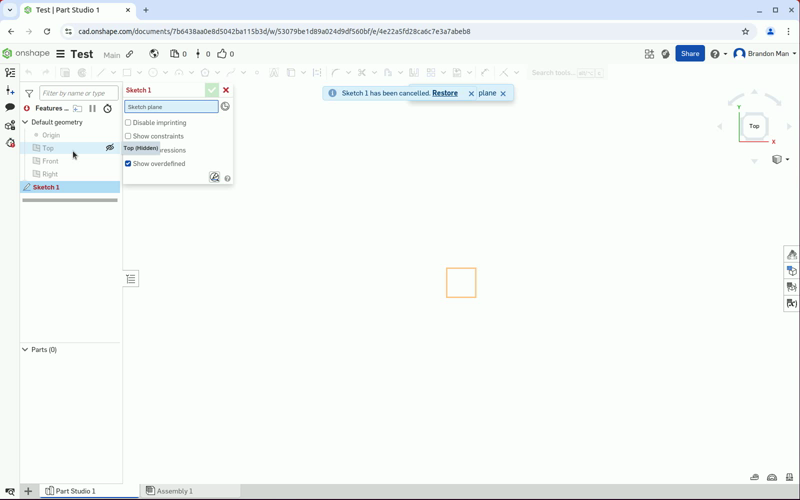
click(73, 150)
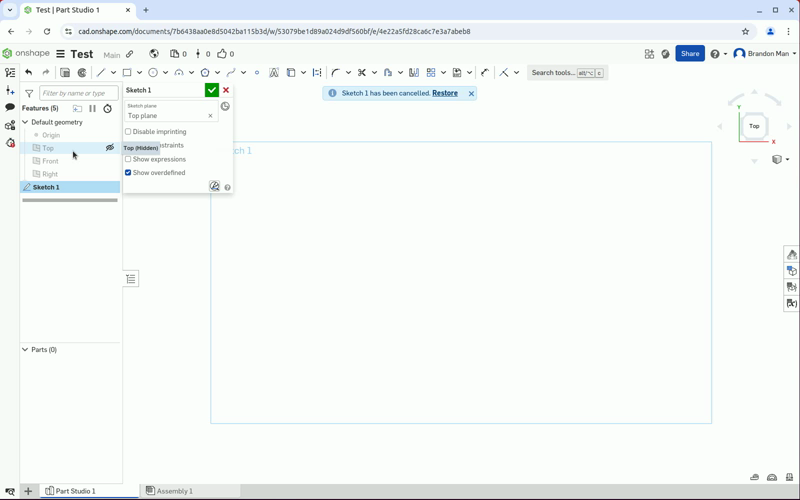
mouse_move(73, 352)
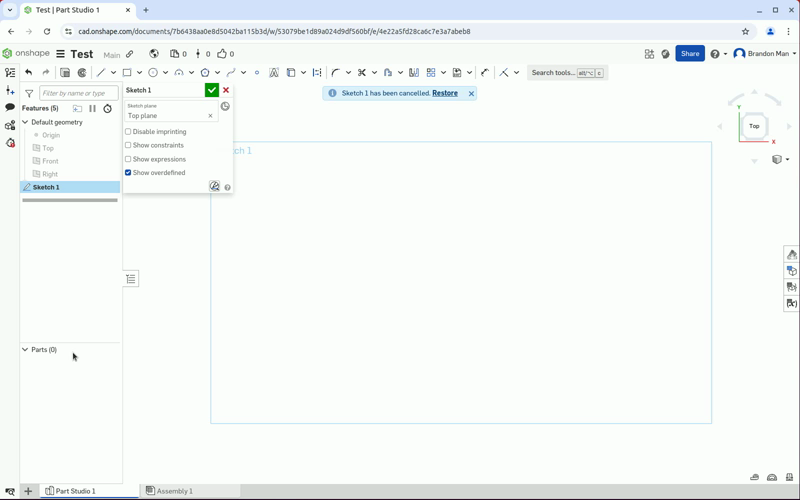
key(y)
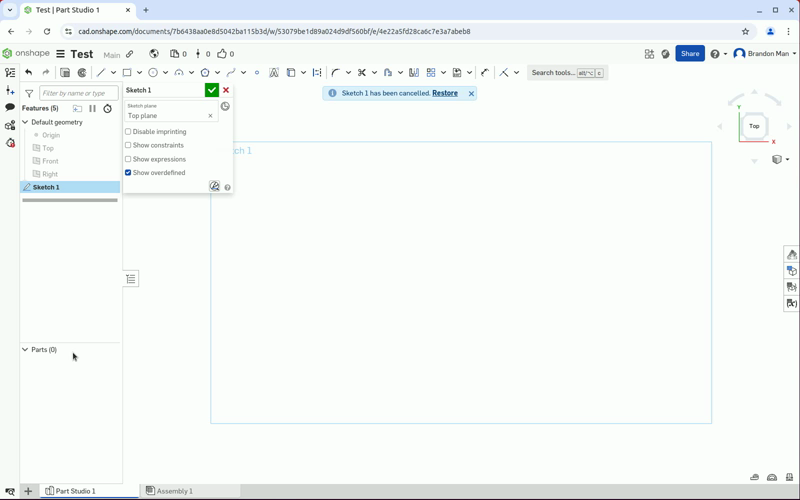
key(l)
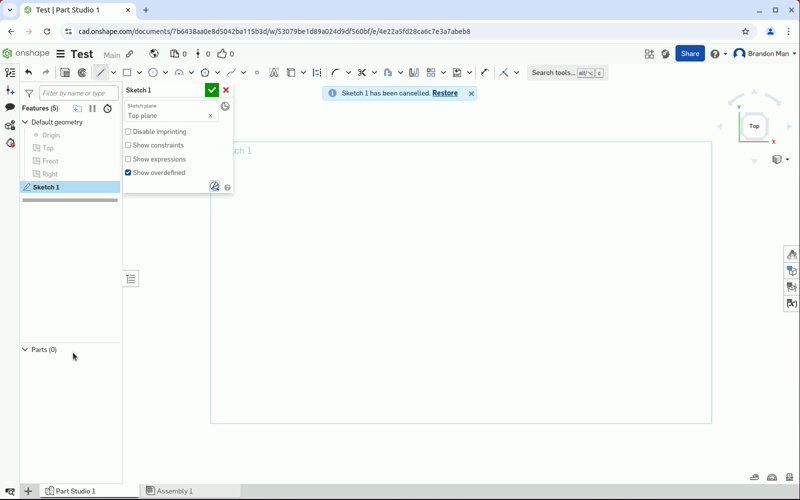
key_down(shift)
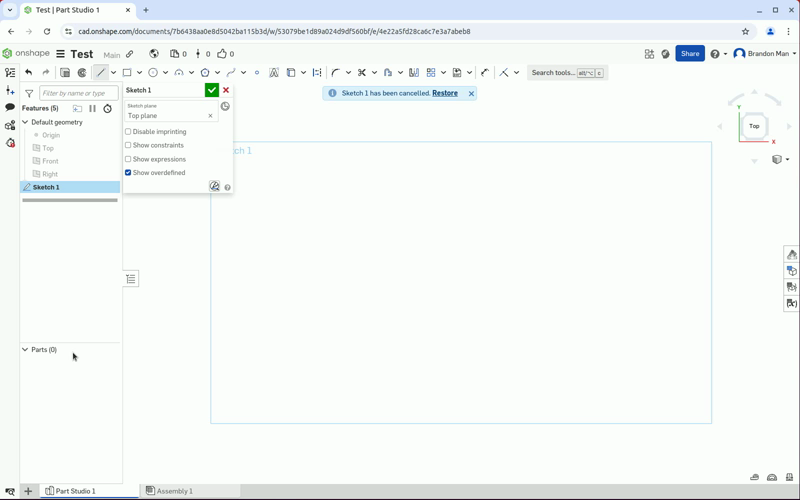
mouse_move(458, 285)
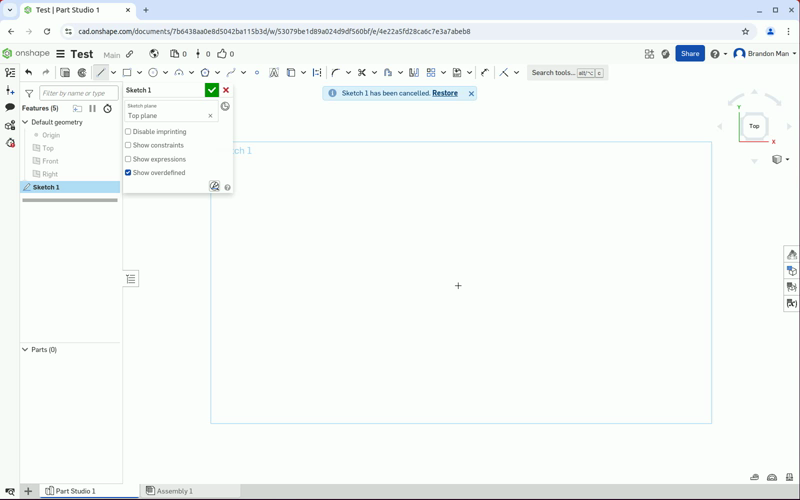
click(458, 285)
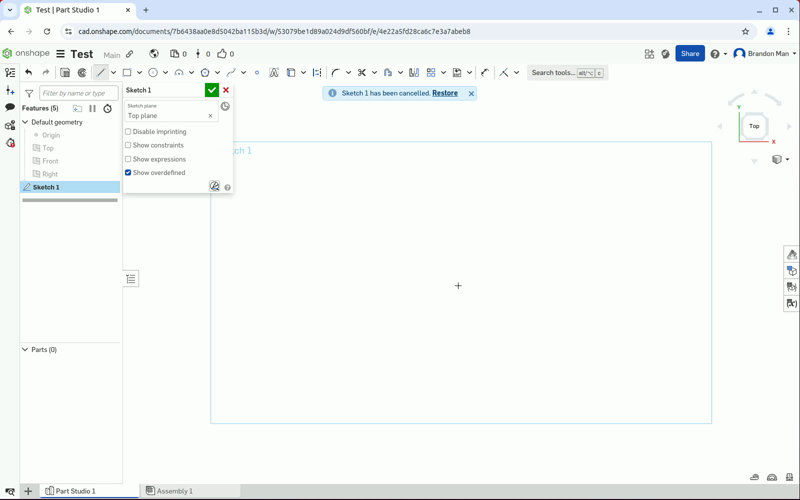
key_up(shift)
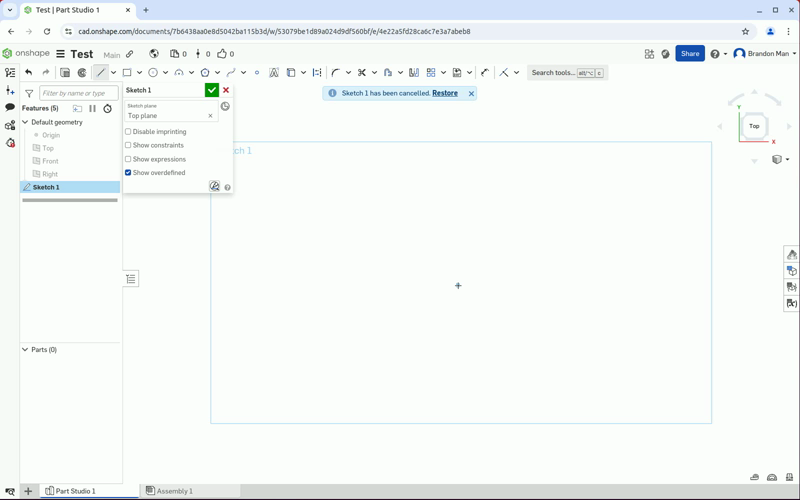
key_down(shift)
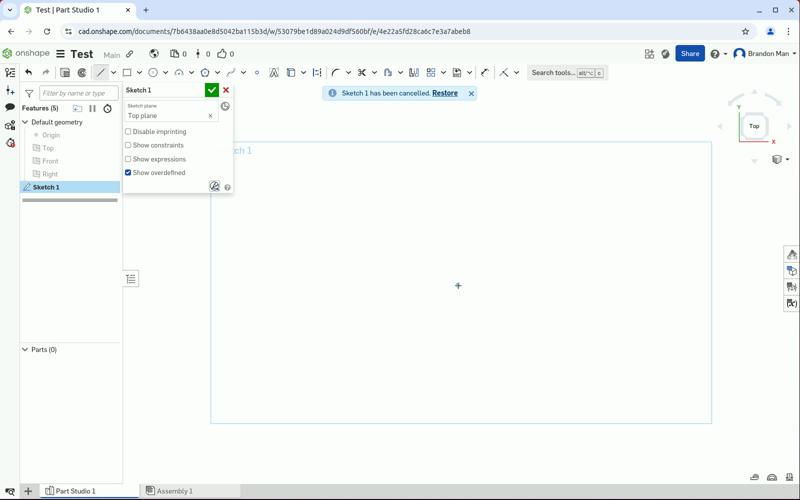
mouse_move(488, 285)
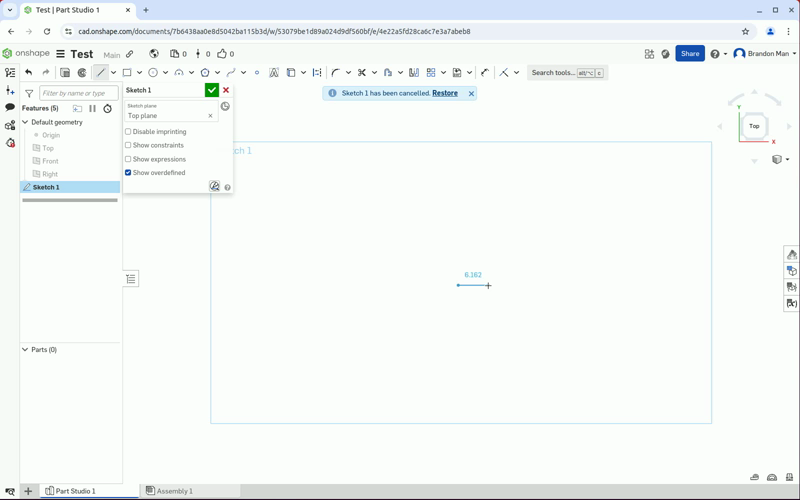
mouse_move(465, 285)
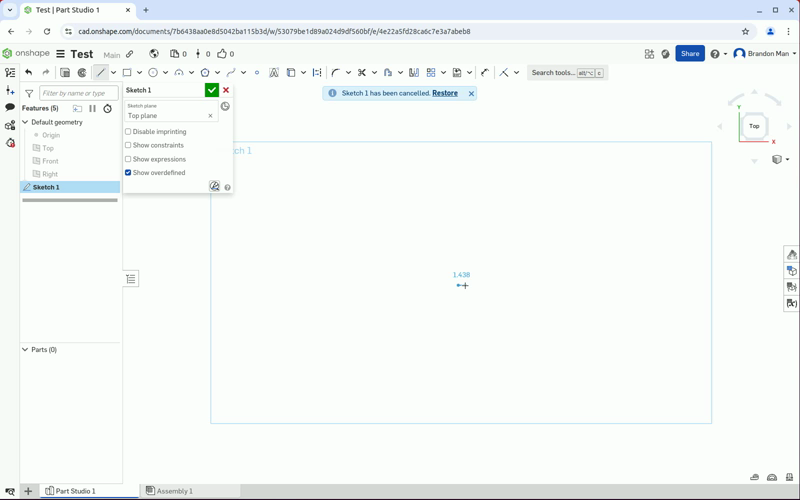
scroll(6)
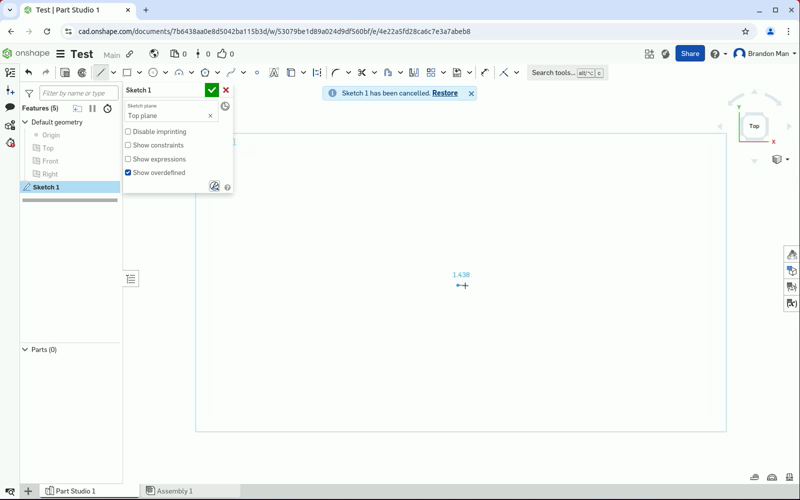
scroll(6)
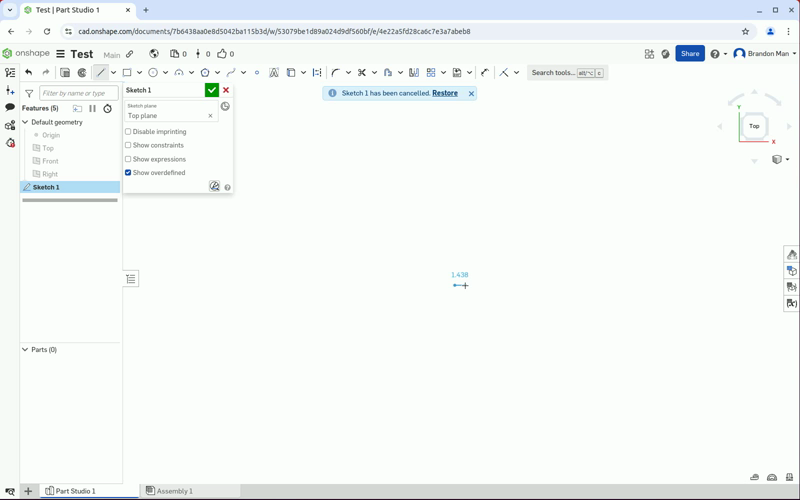
scroll(6)
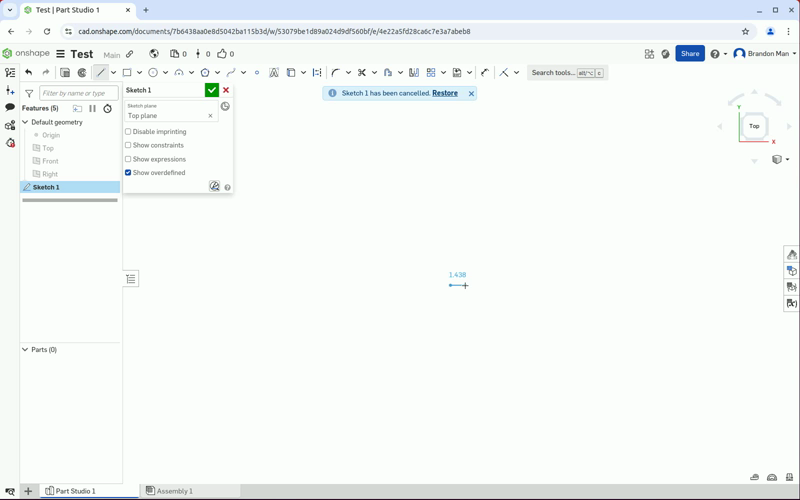
scroll(6)
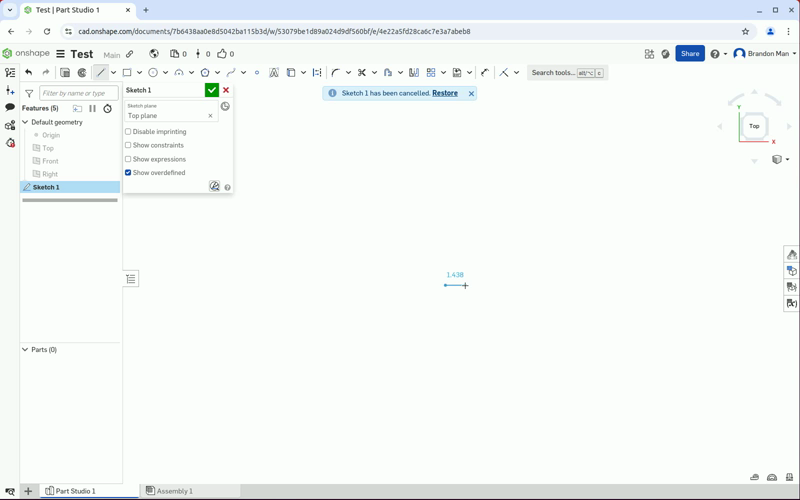
scroll(6)
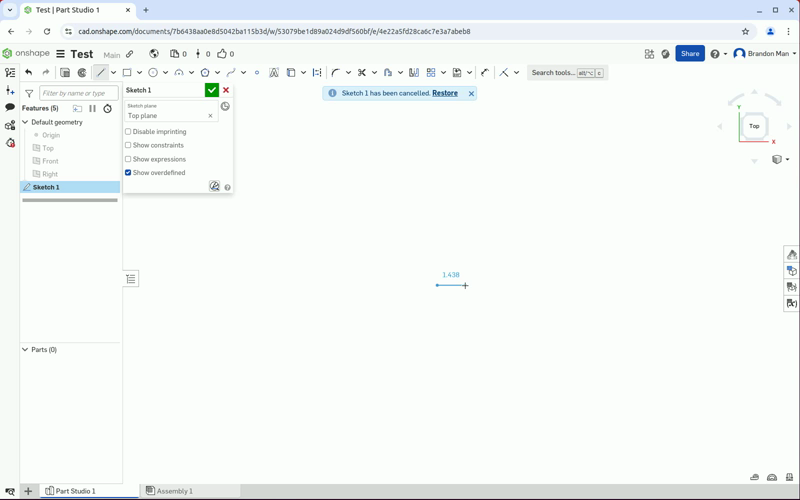
scroll(6)
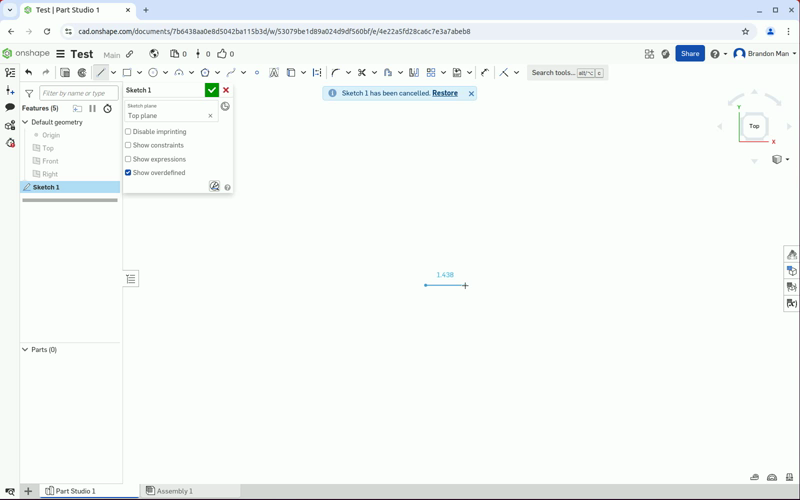
scroll(6)
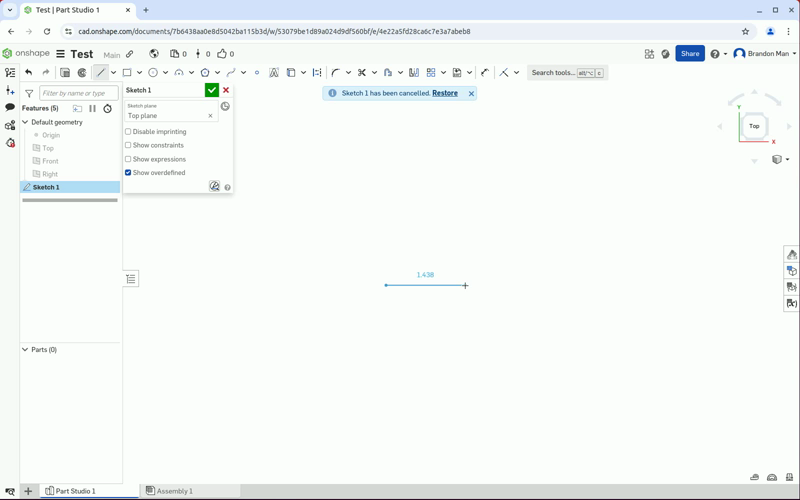
click(465, 285)
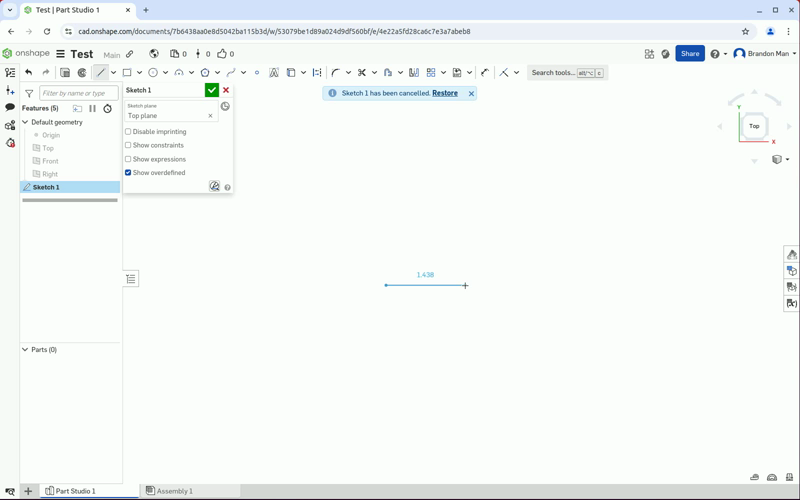
scroll(-6)
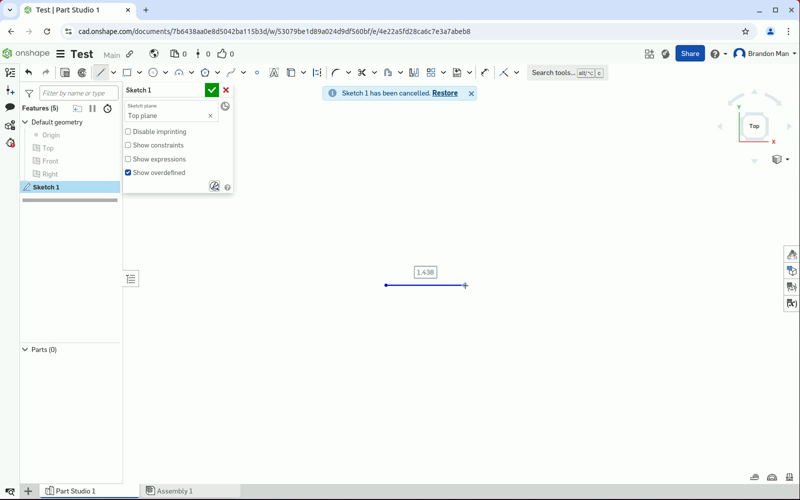
scroll(-6)
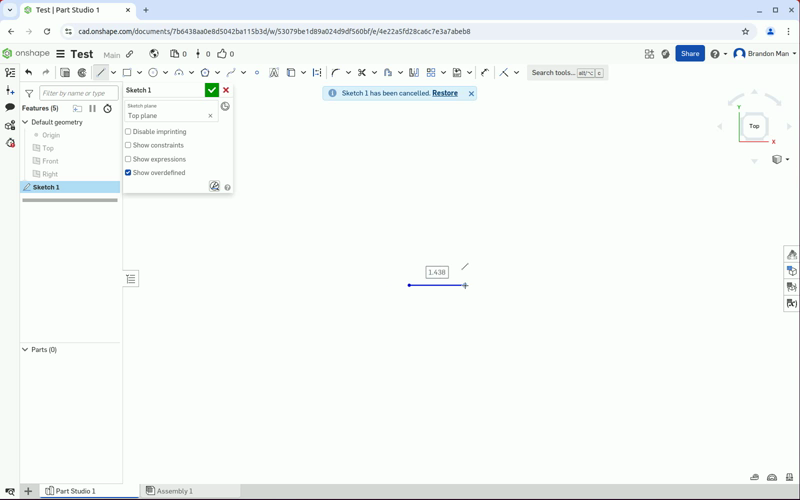
scroll(-6)
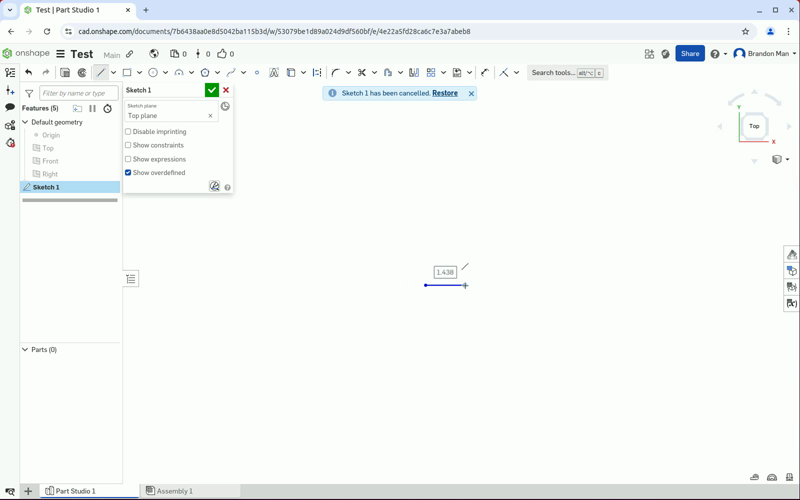
scroll(-6)
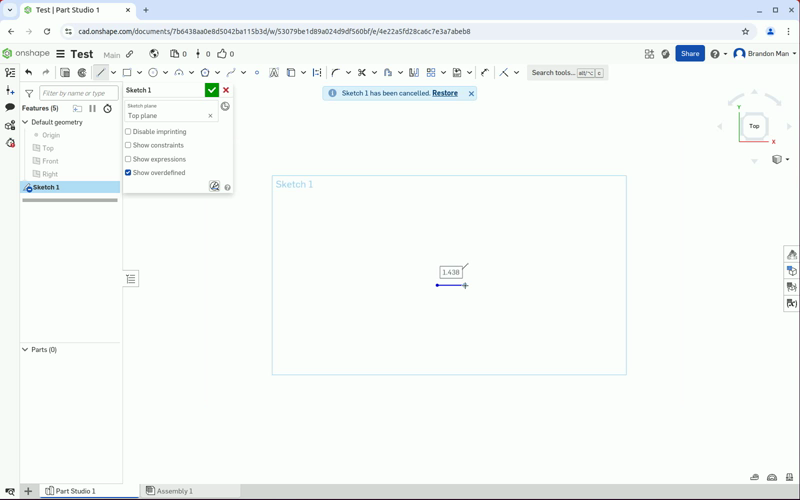
scroll(-6)
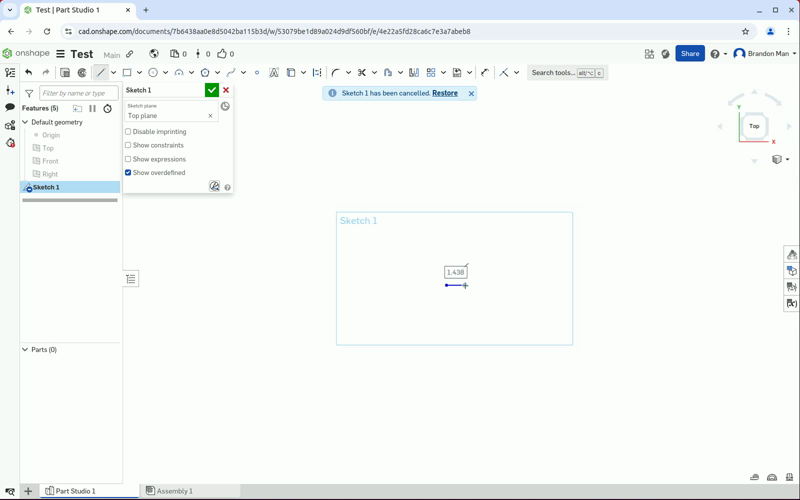
scroll(-6)
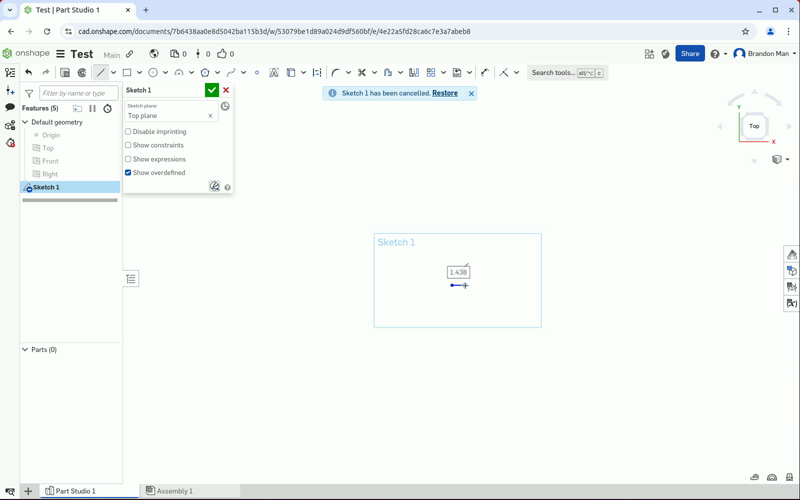
scroll(-6)
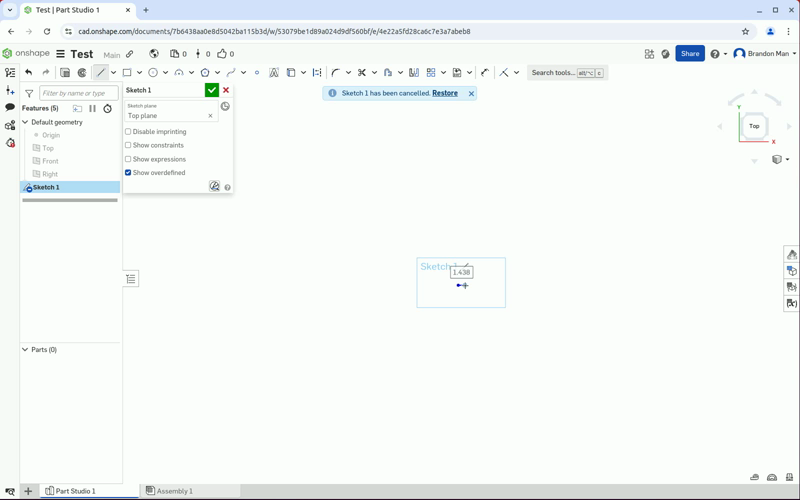
key_up(shift)
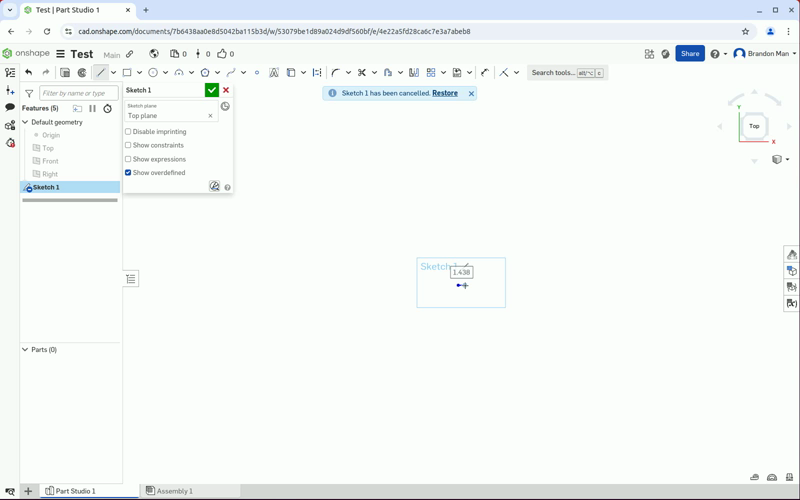
key_down(shift)
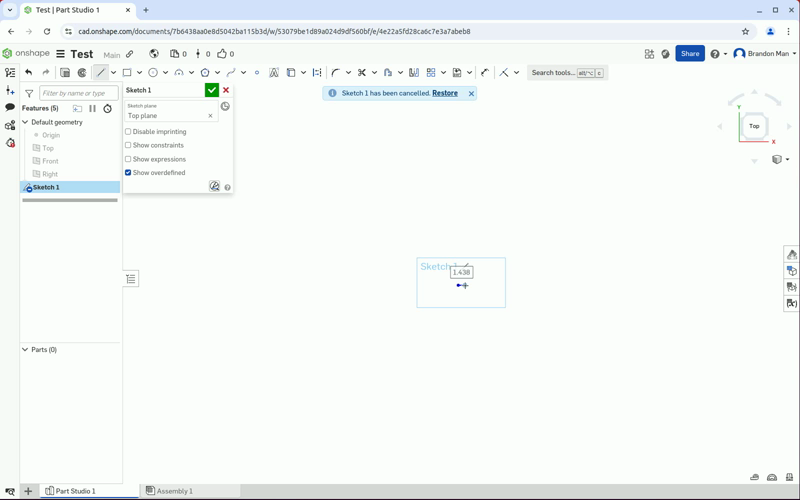
mouse_move(495, 285)
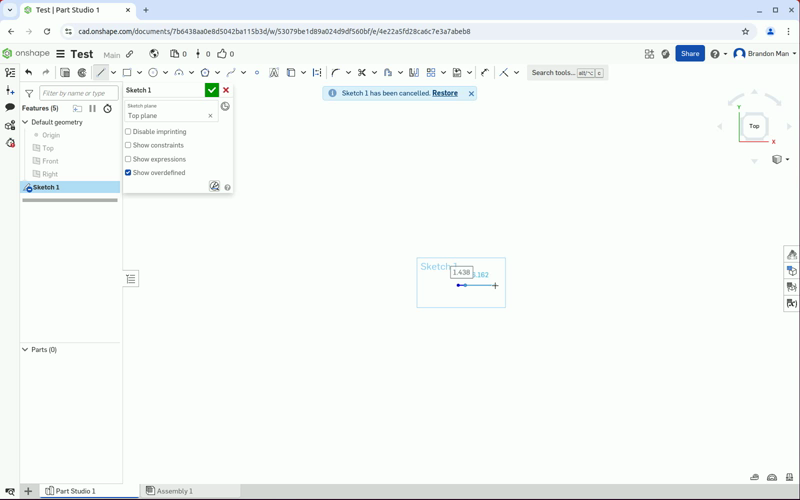
mouse_move(465, 278)
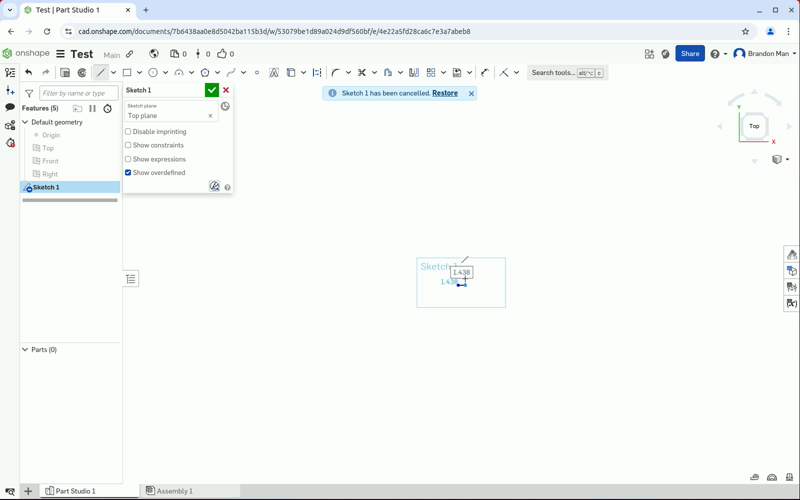
scroll(6)
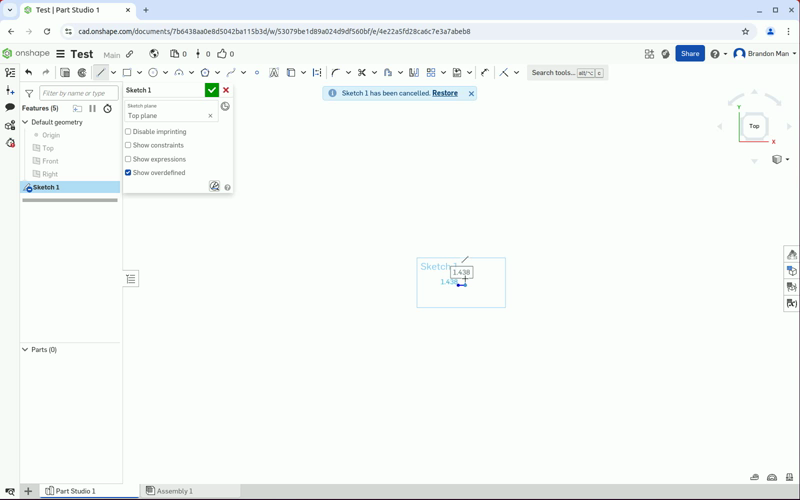
scroll(6)
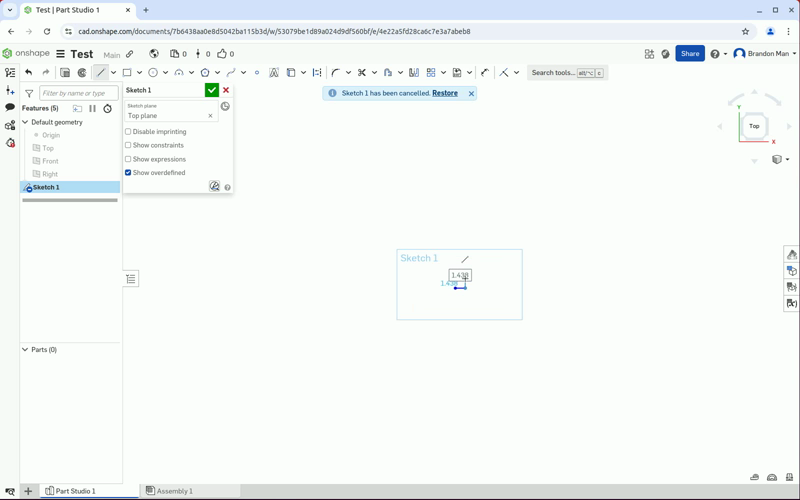
scroll(6)
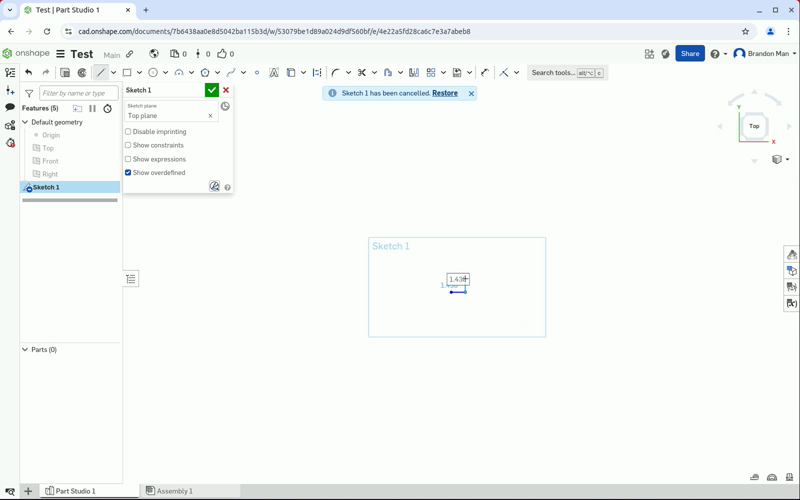
scroll(6)
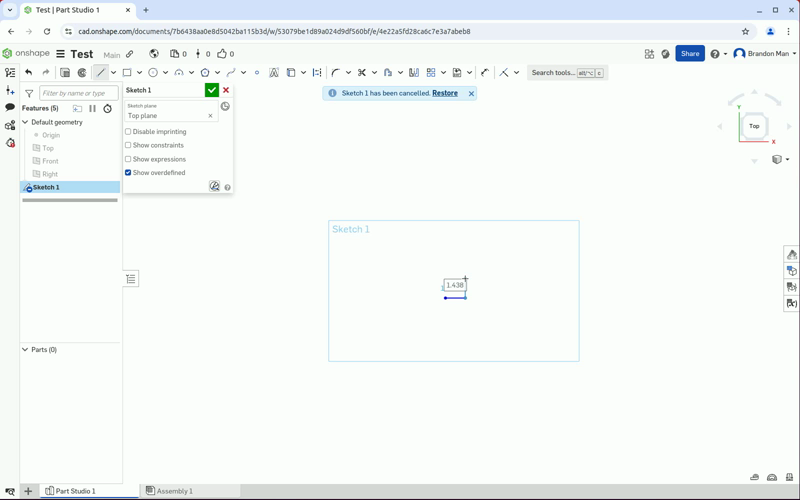
scroll(6)
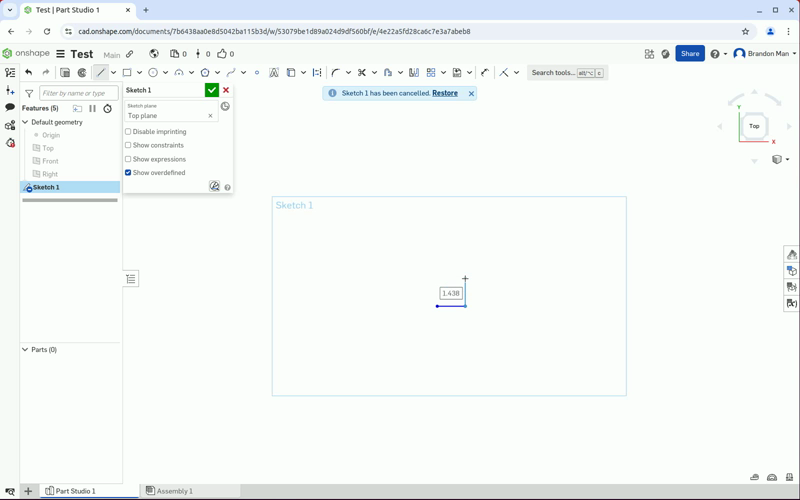
scroll(6)
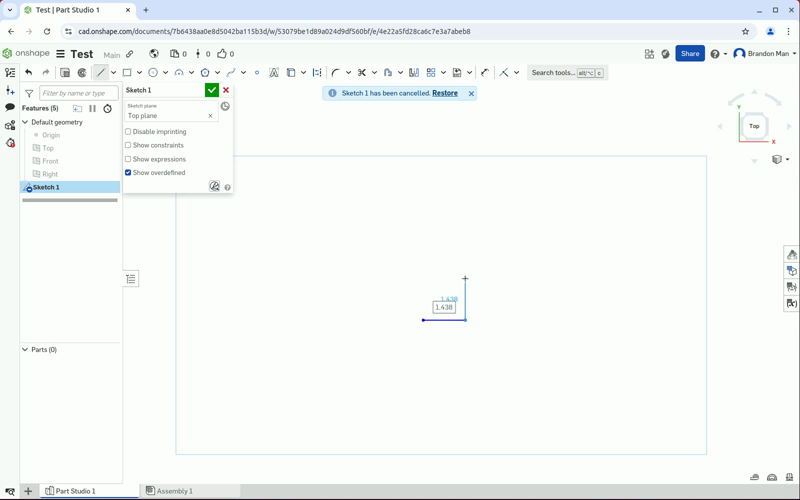
scroll(6)
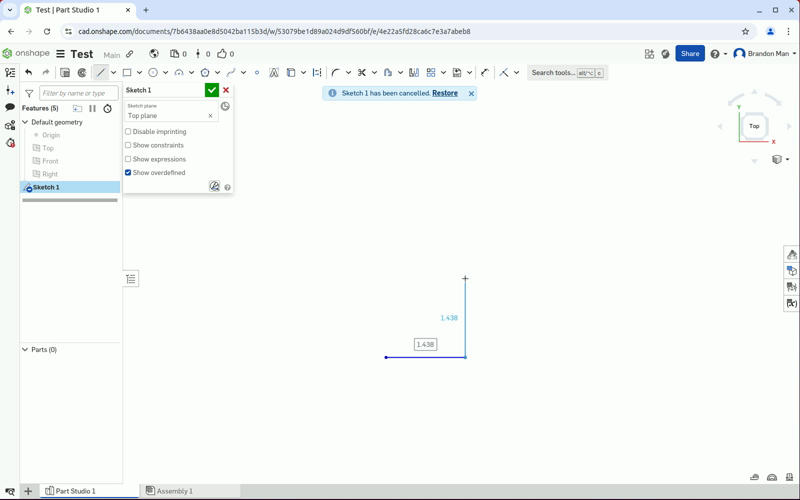
click(465, 278)
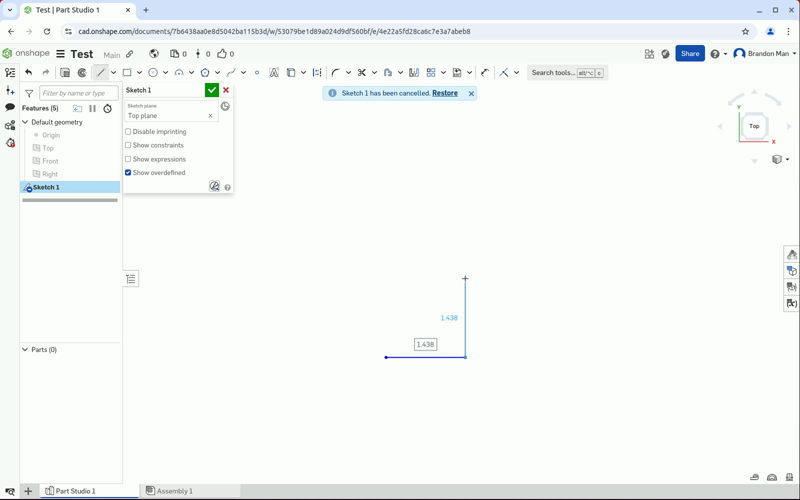
scroll(-6)
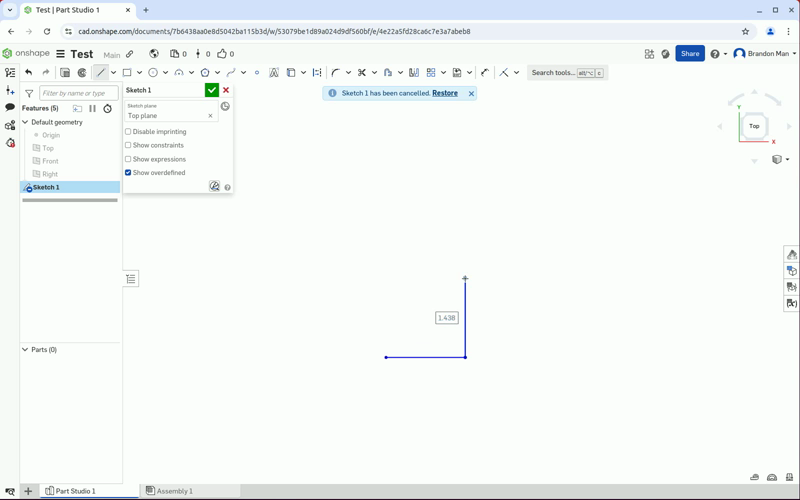
scroll(-6)
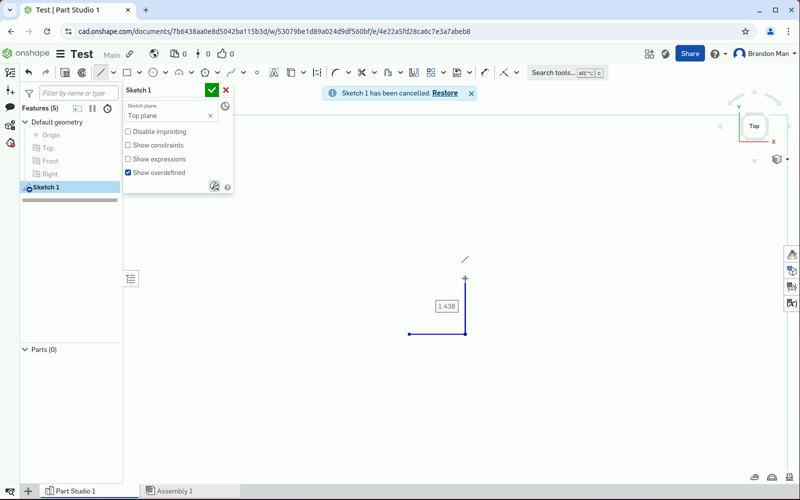
scroll(-6)
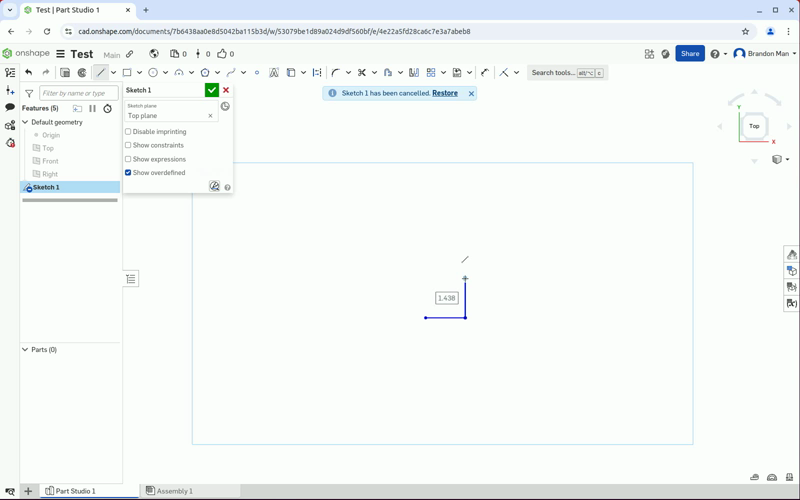
scroll(-6)
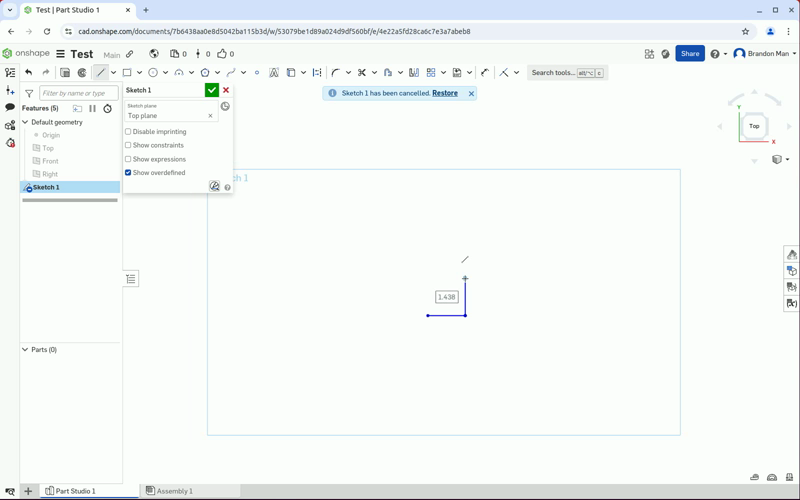
scroll(-6)
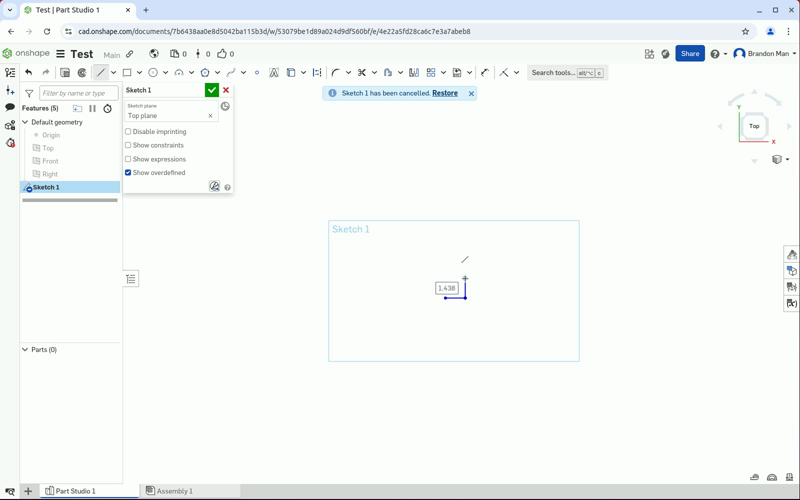
scroll(-6)
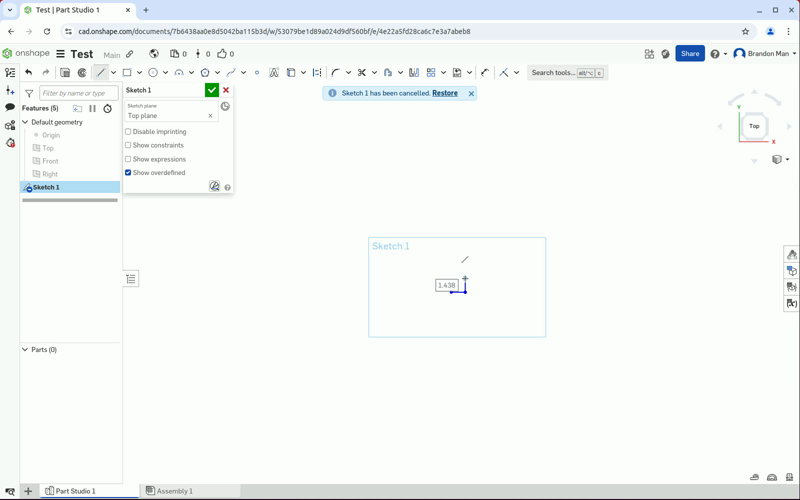
scroll(-6)
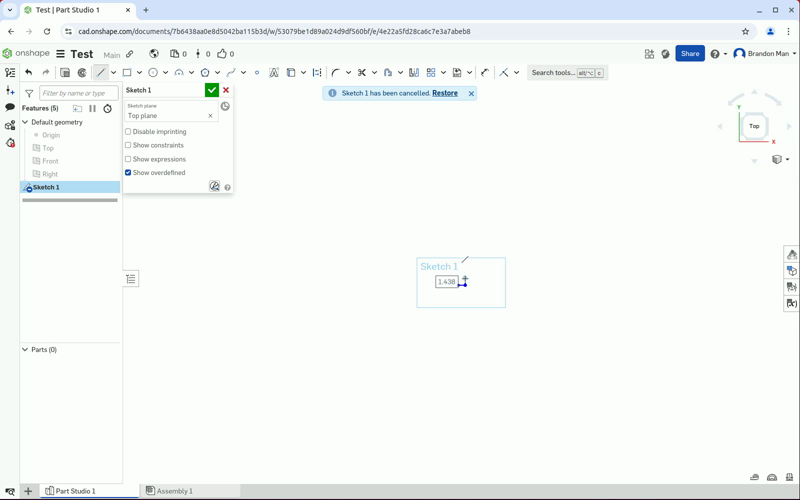
key_up(shift)
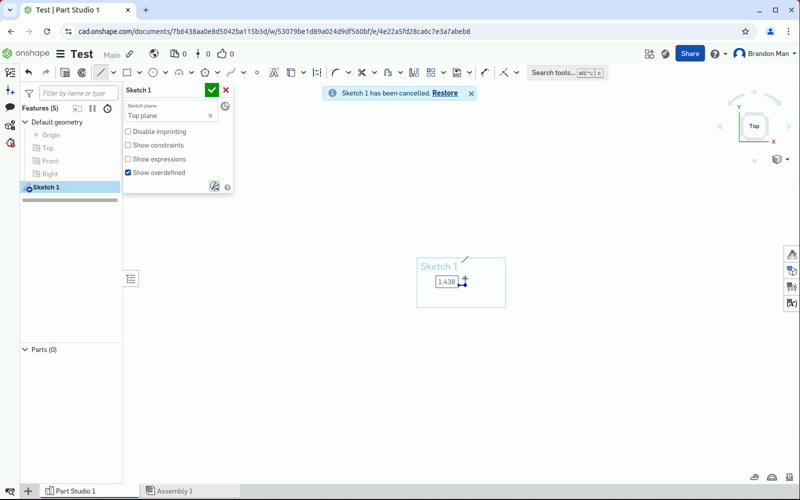
key_down(shift)
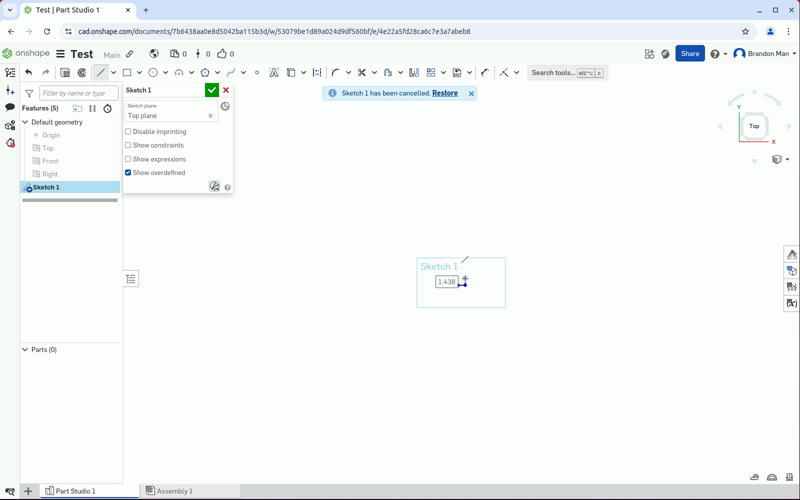
mouse_move(495, 278)
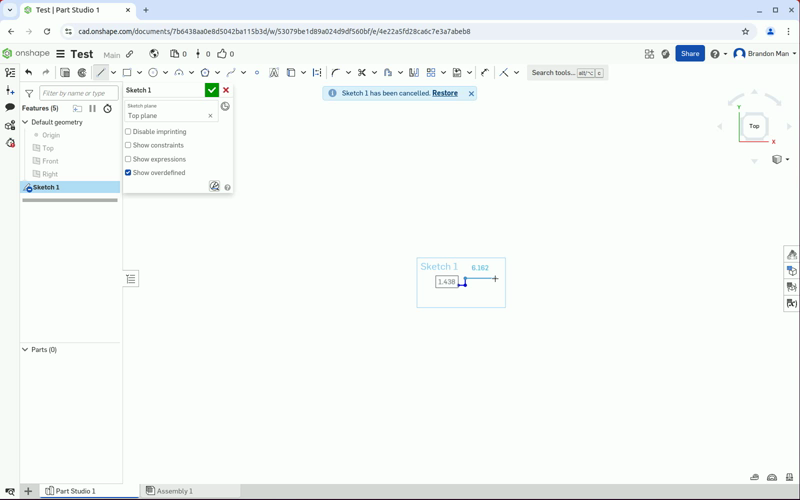
mouse_move(458, 278)
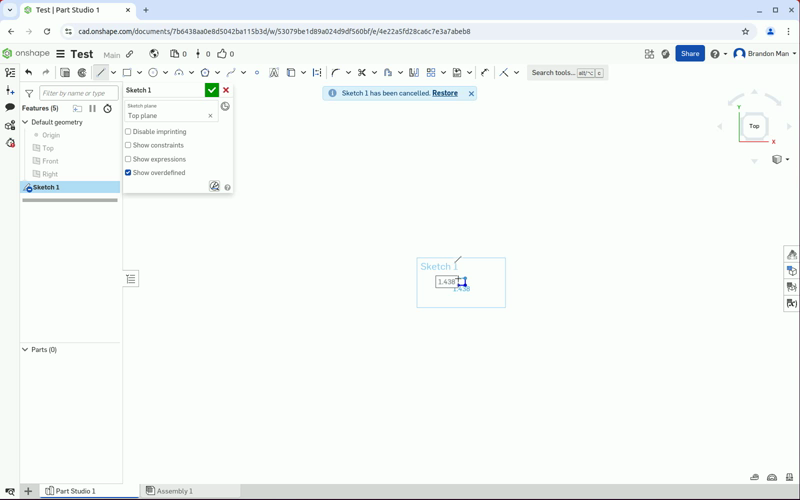
scroll(6)
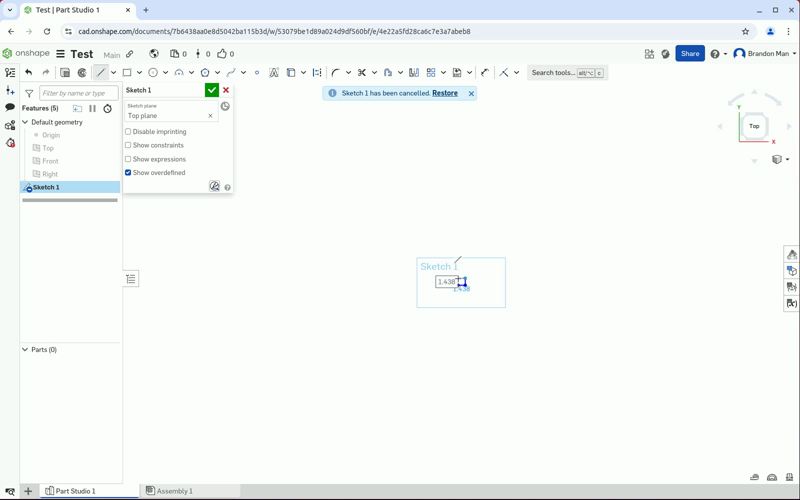
scroll(6)
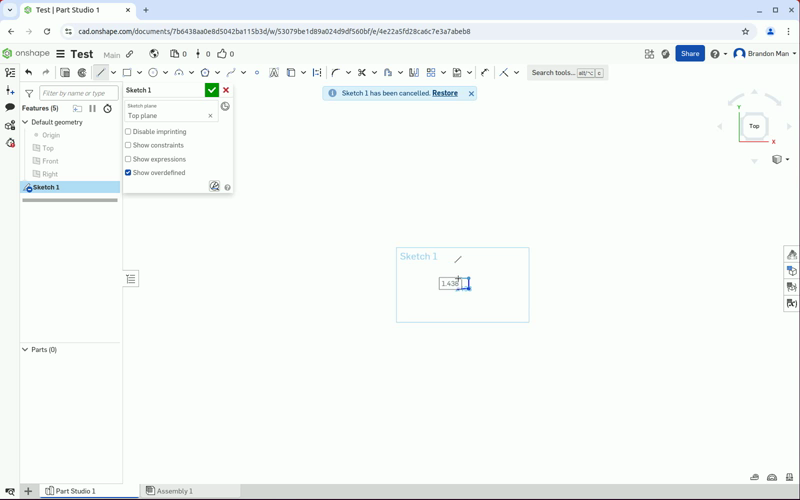
scroll(6)
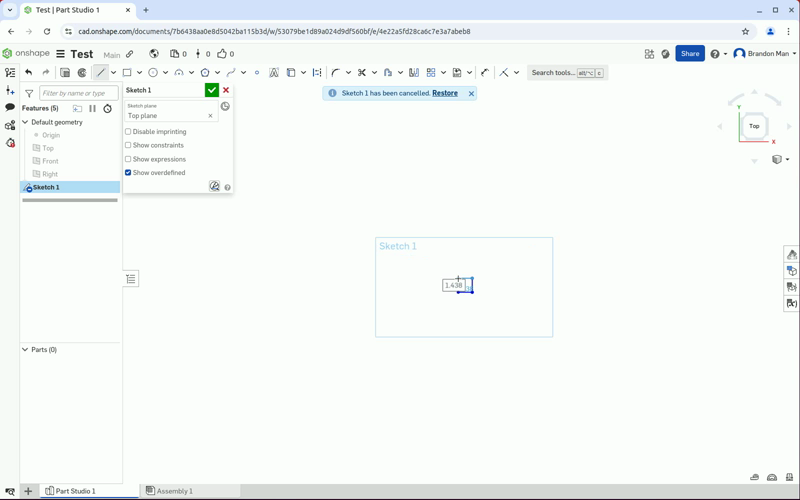
scroll(6)
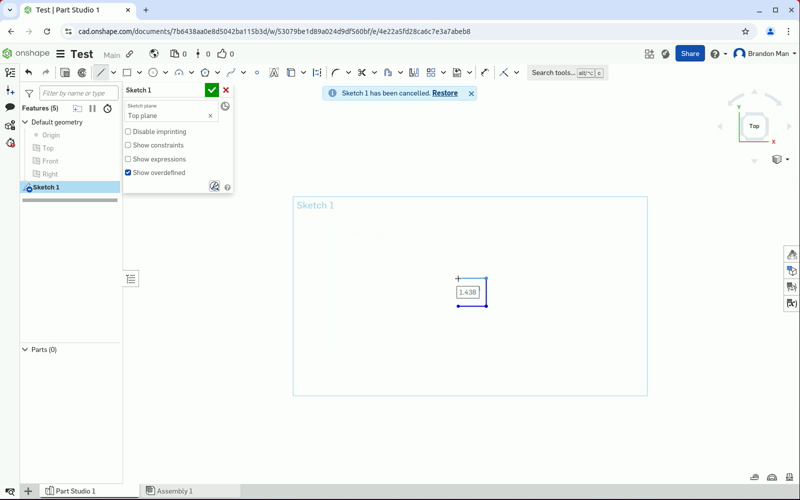
scroll(6)
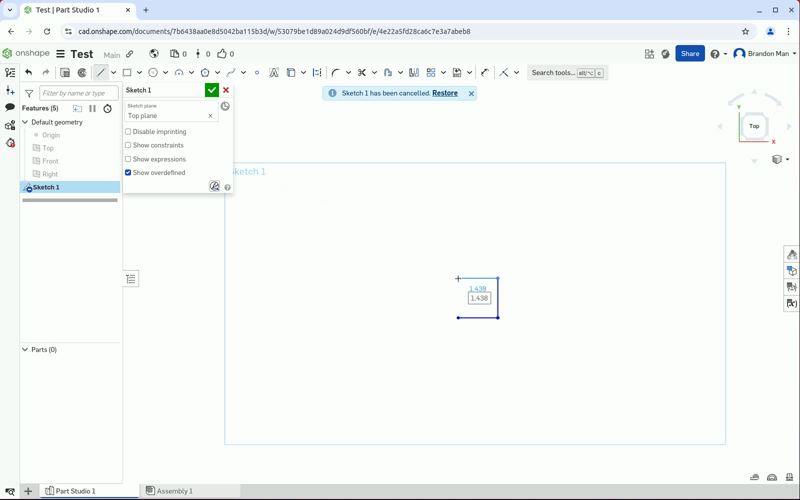
scroll(6)
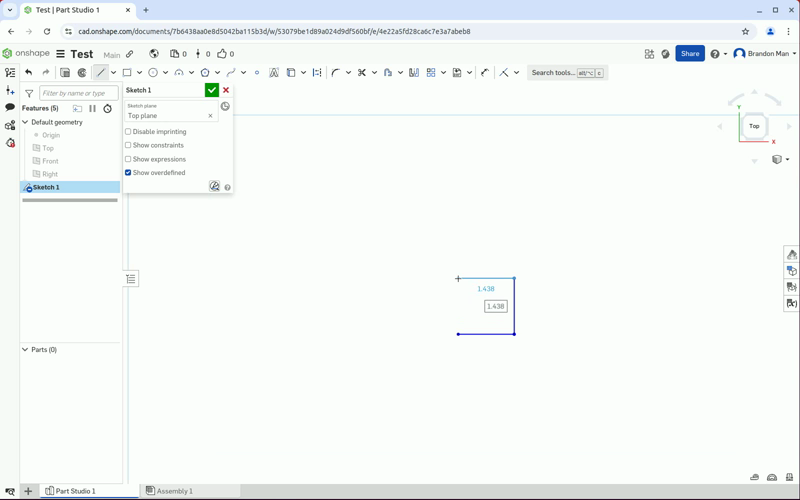
scroll(6)
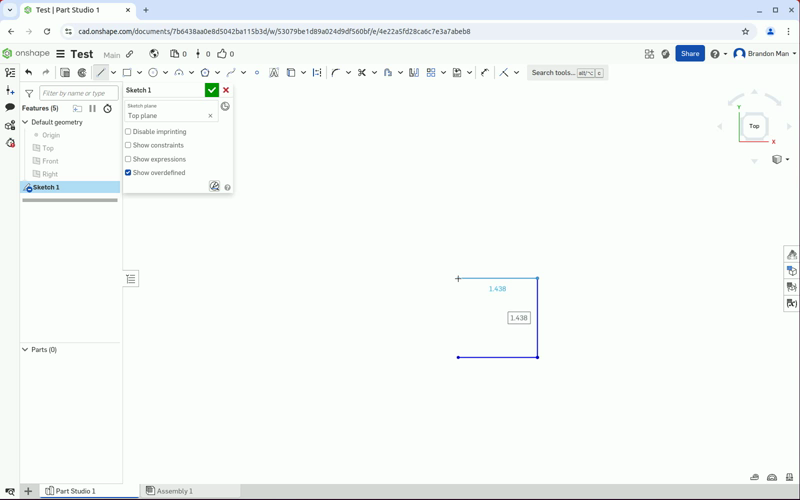
click(458, 278)
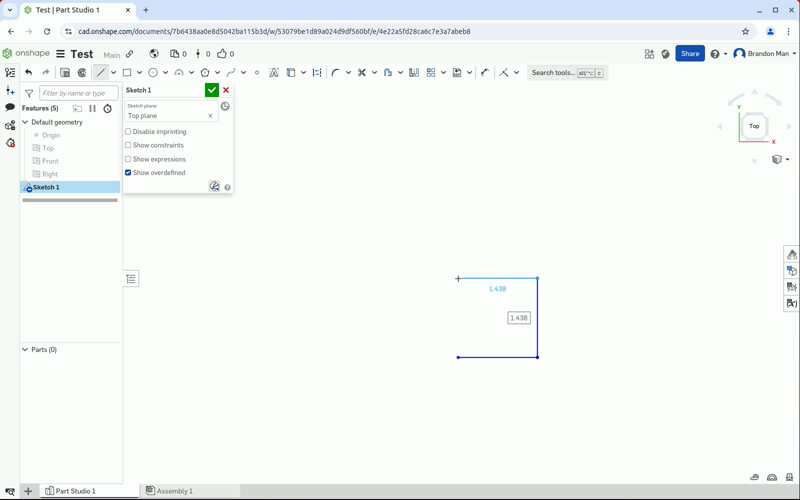
scroll(-6)
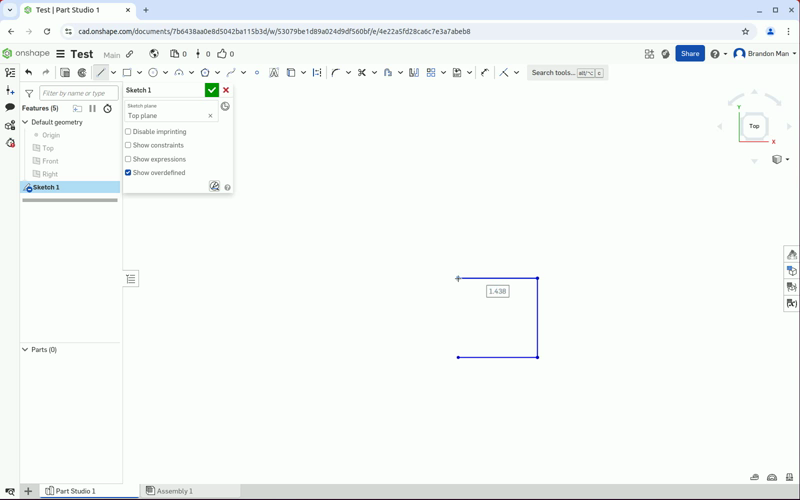
scroll(-6)
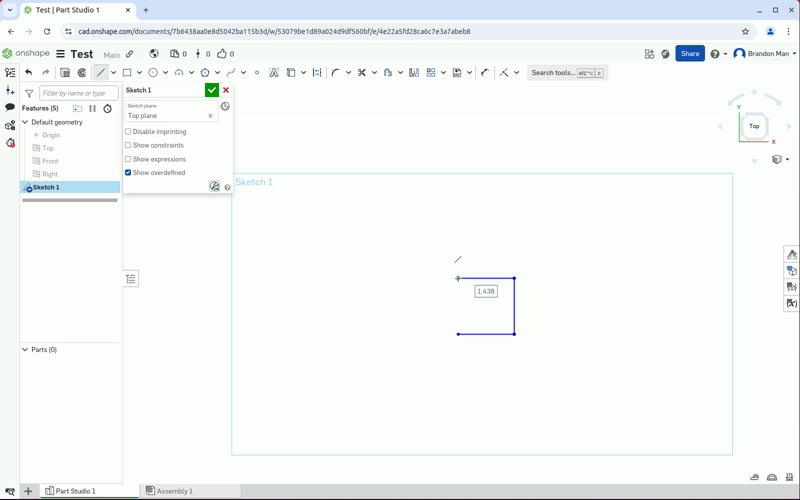
scroll(-6)
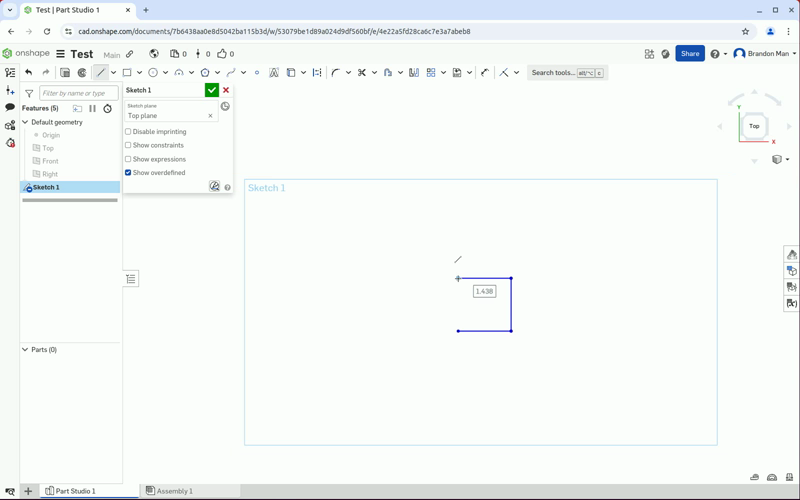
scroll(-6)
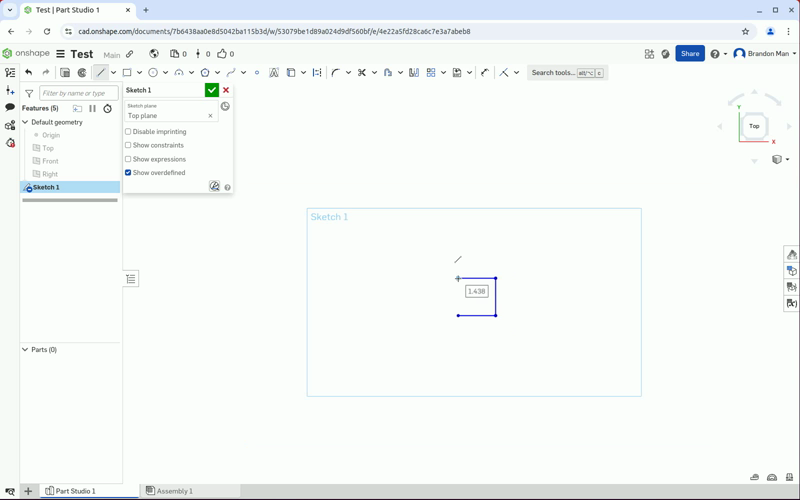
scroll(-6)
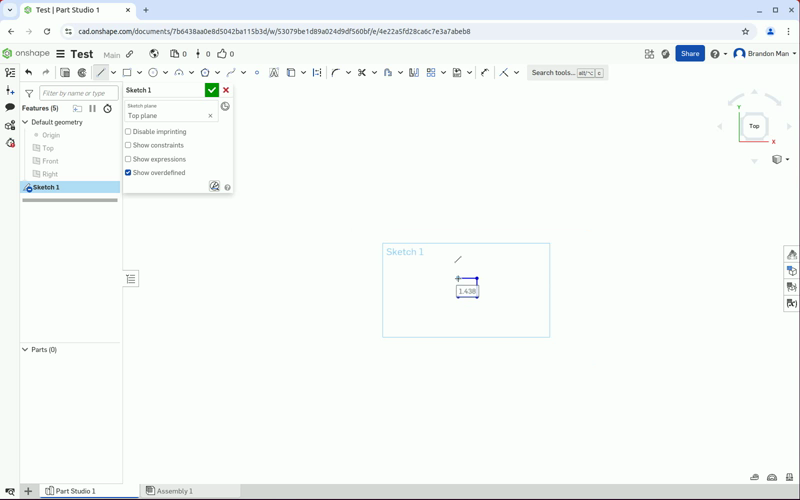
scroll(-6)
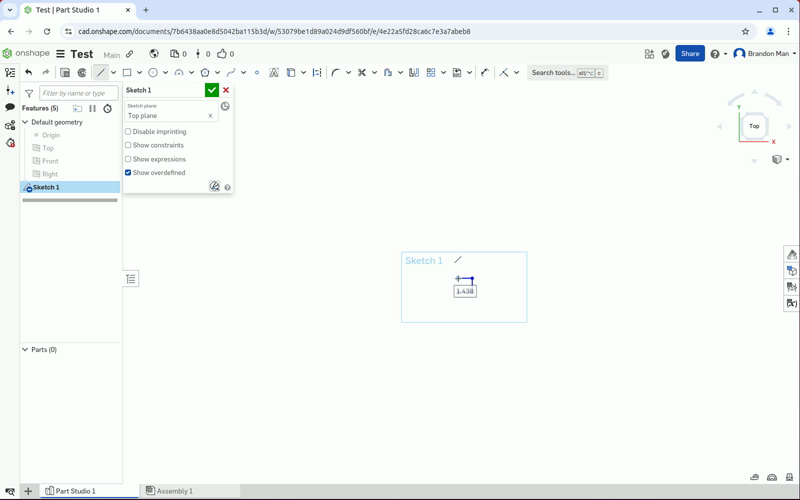
scroll(-6)
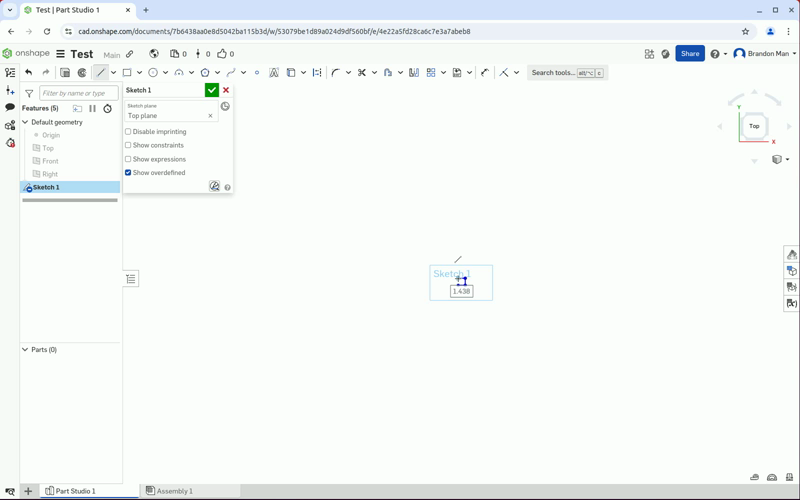
key_up(shift)
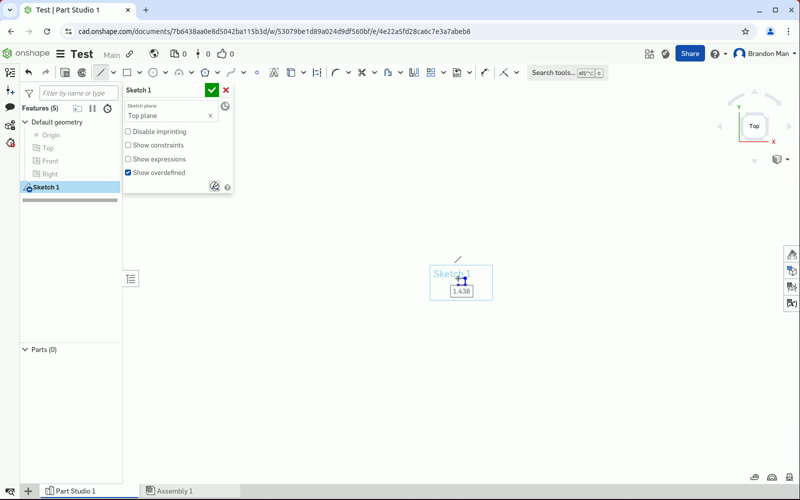
mouse_move(488, 278)
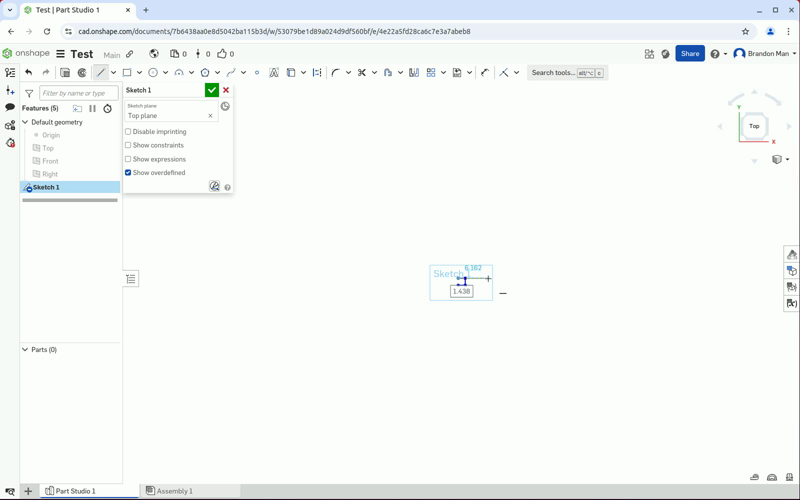
key_down(shift)
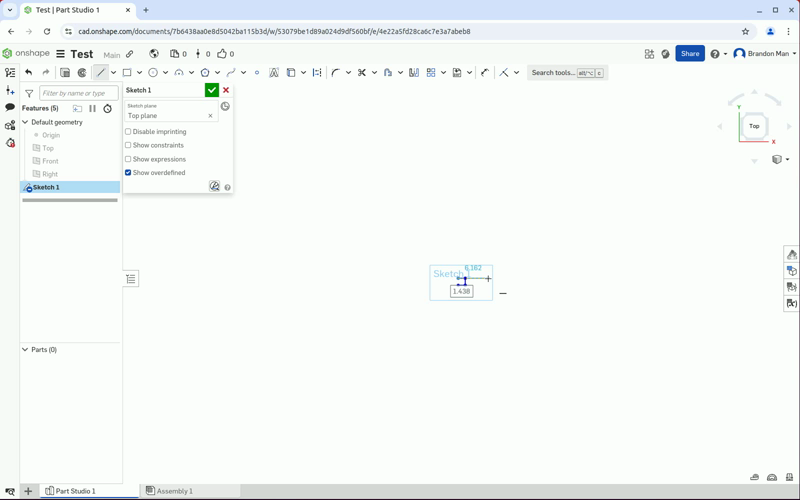
mouse_move(458, 285)
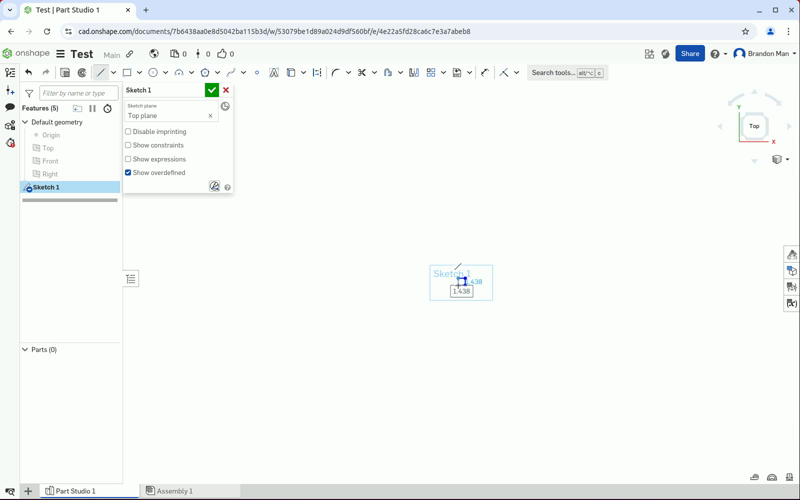
scroll(6)
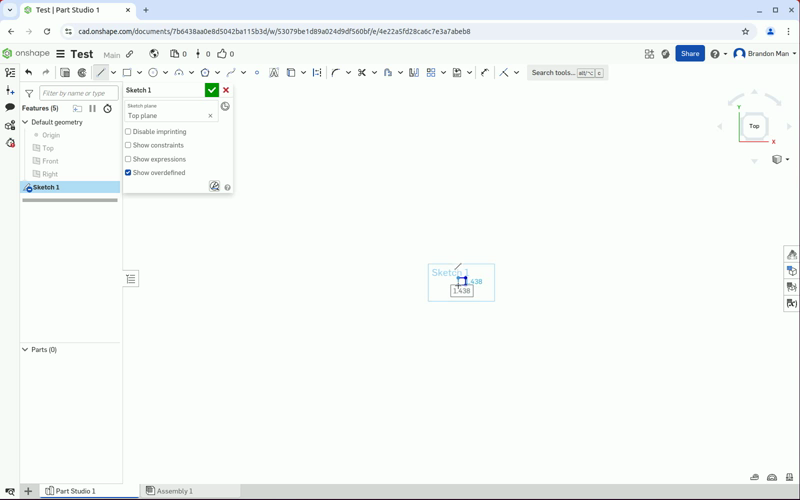
scroll(6)
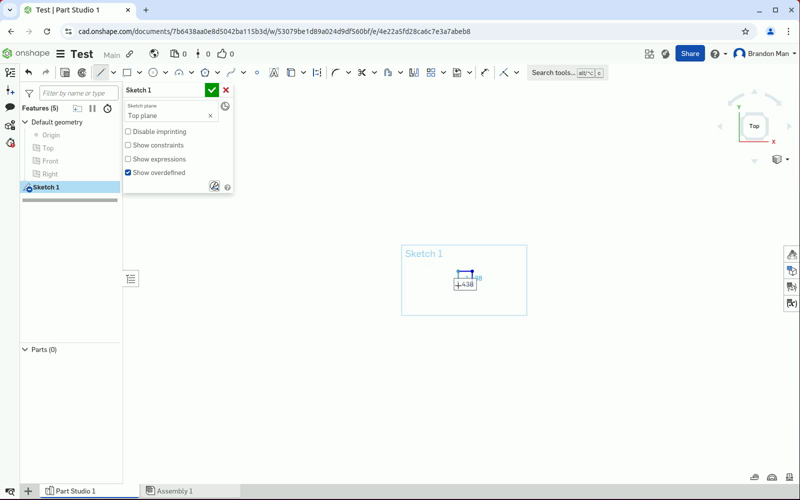
scroll(6)
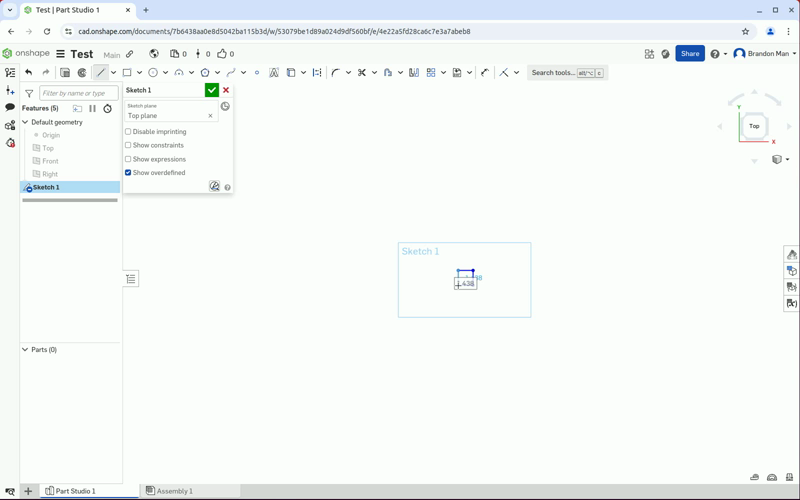
scroll(6)
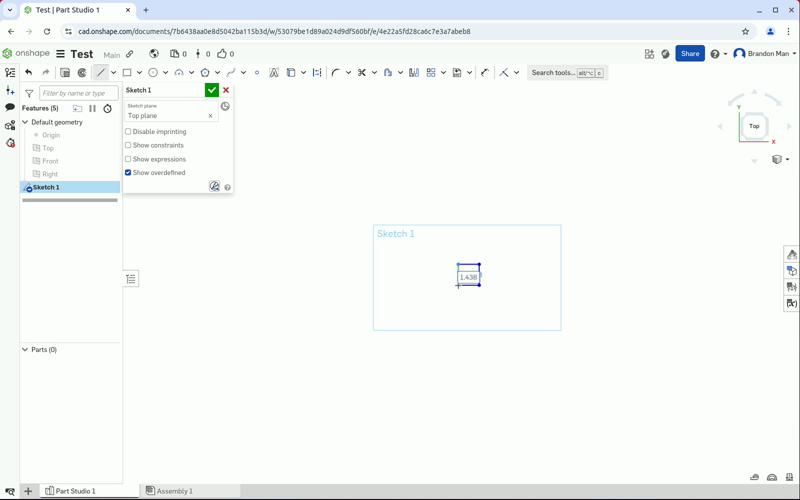
scroll(6)
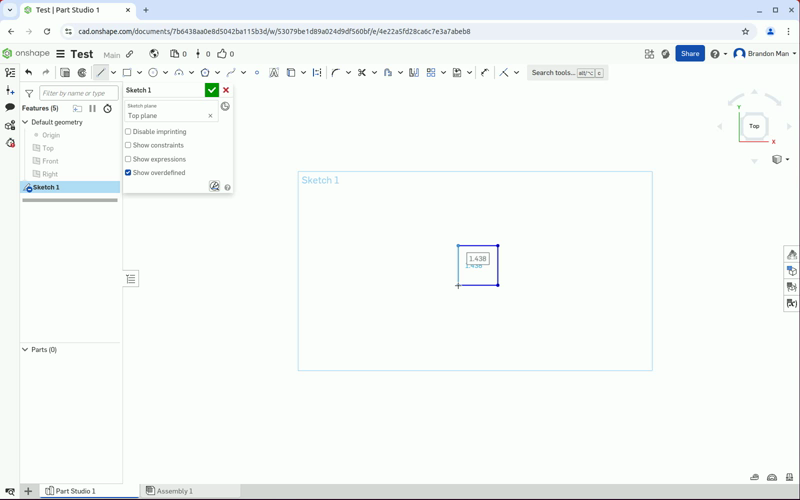
scroll(6)
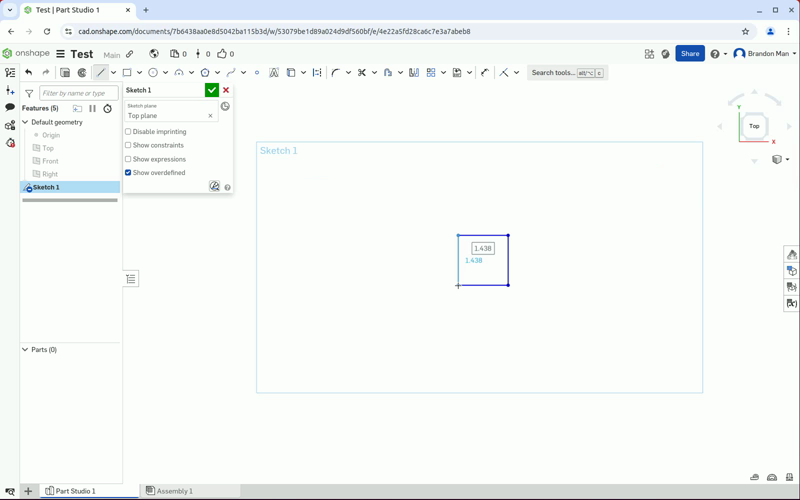
scroll(6)
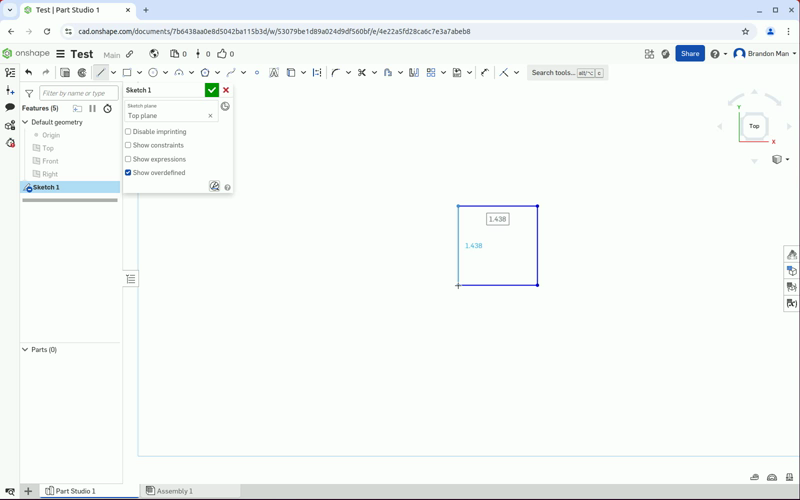
key_up(shift)
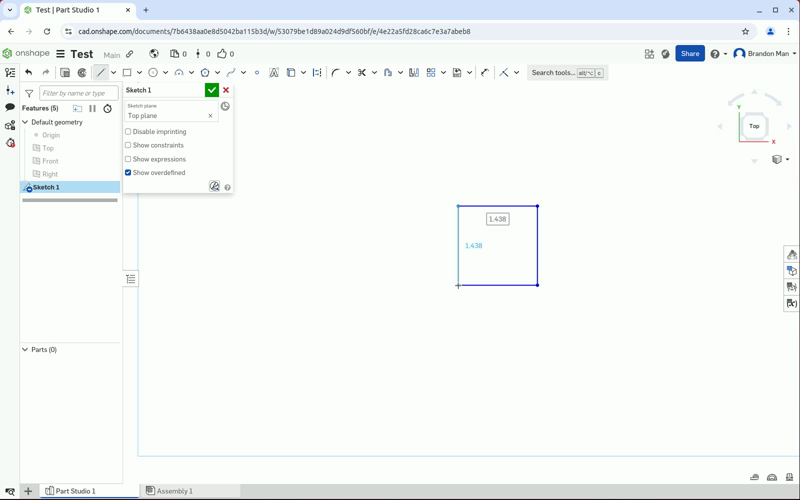
click(458, 285)
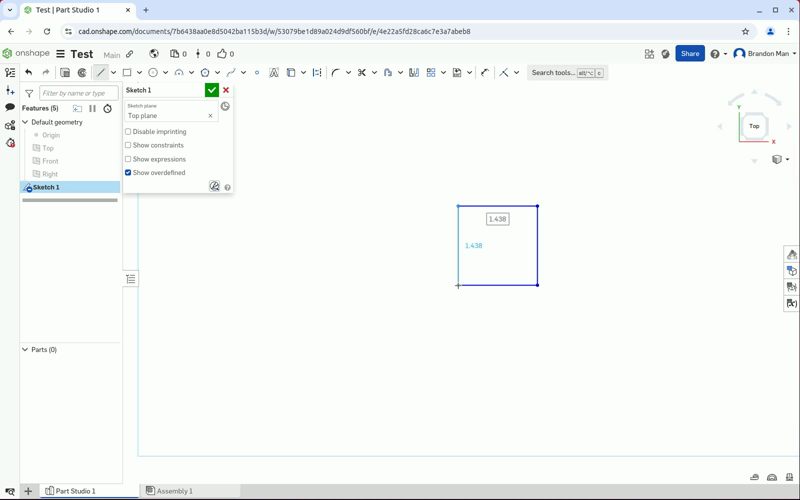
scroll(-6)
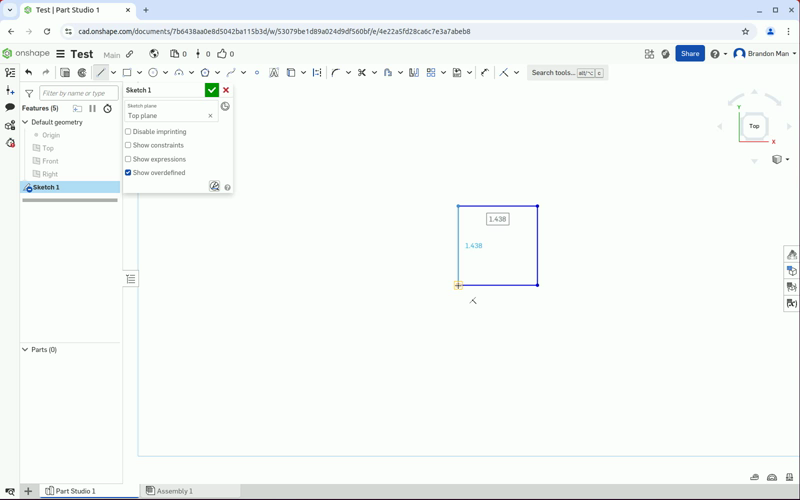
scroll(-6)
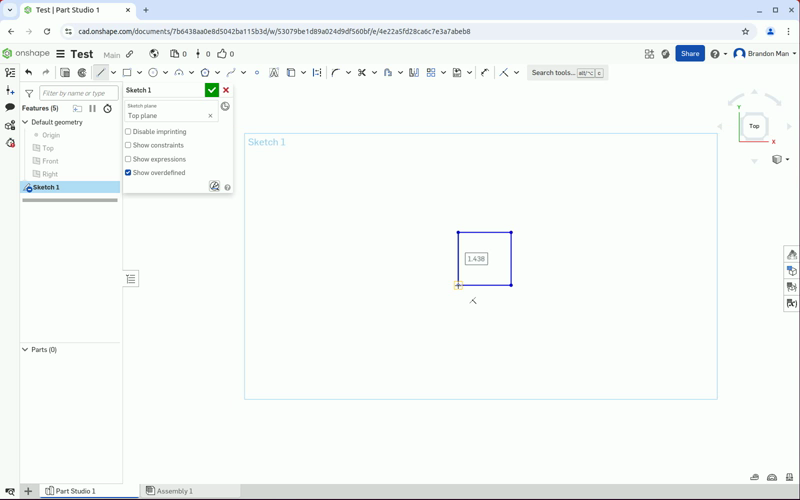
scroll(-6)
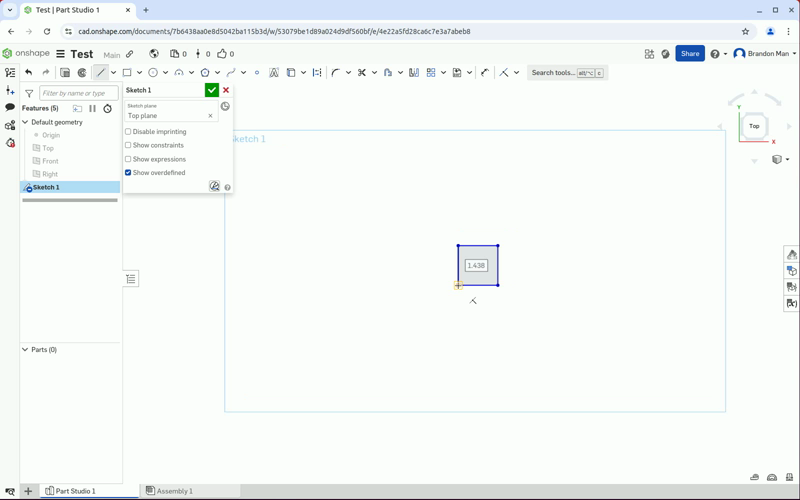
scroll(-6)
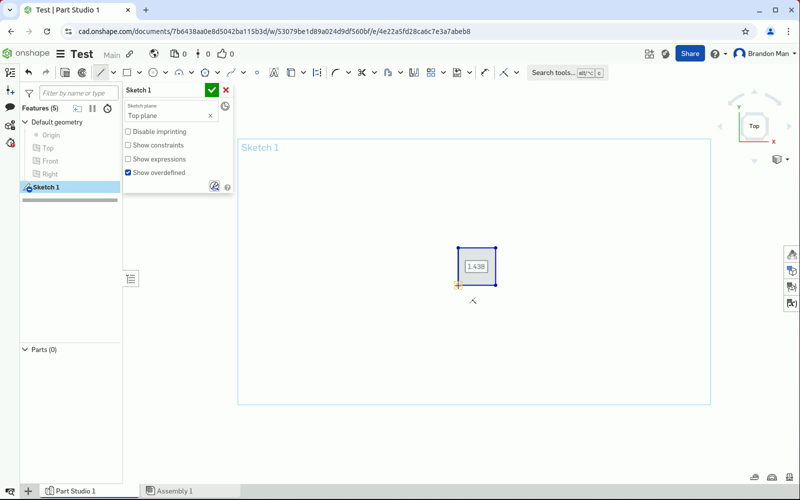
scroll(-6)
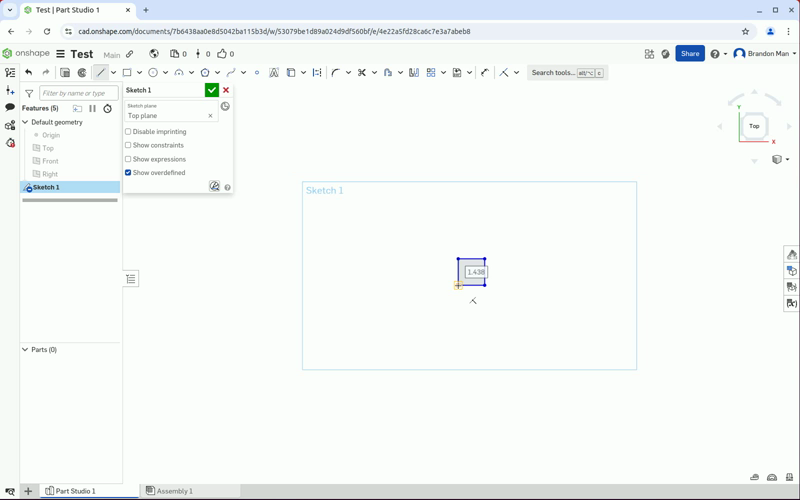
scroll(-6)
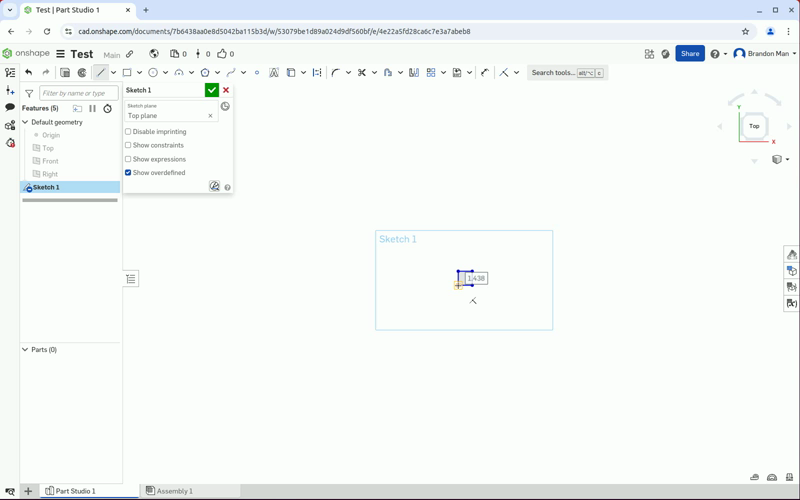
scroll(-6)
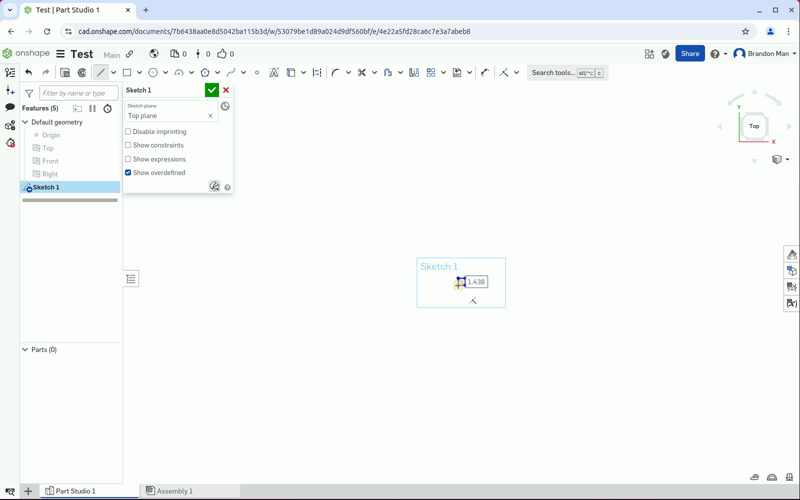
key(esc)
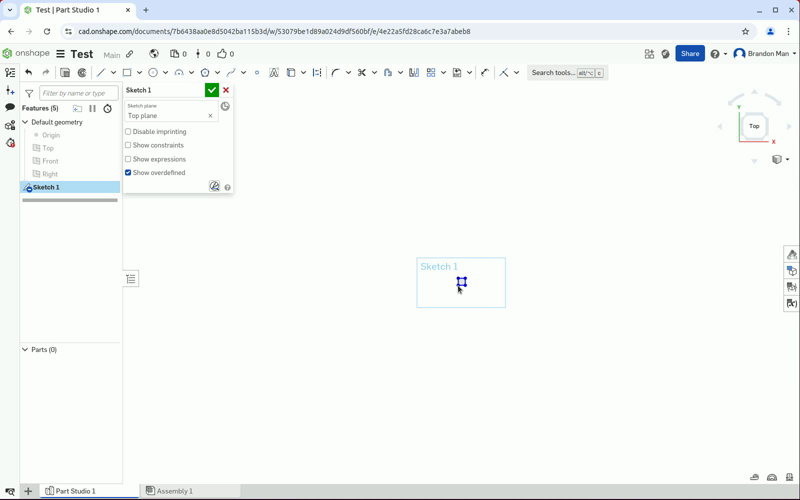
key(l)
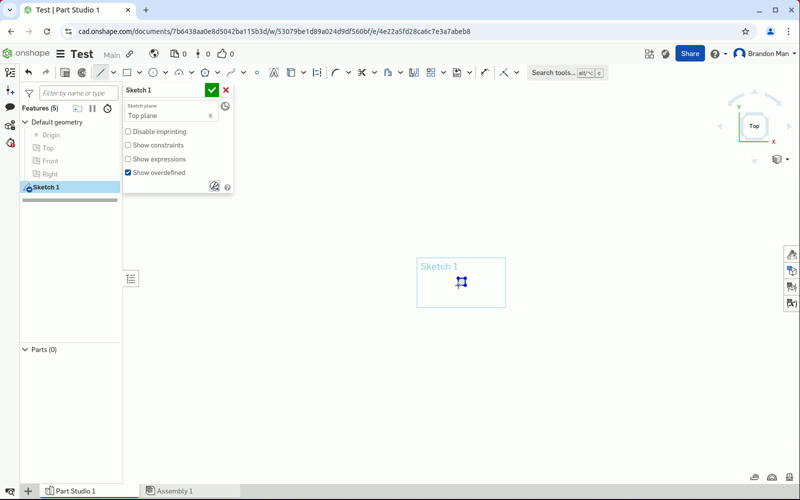
key_down(shift)
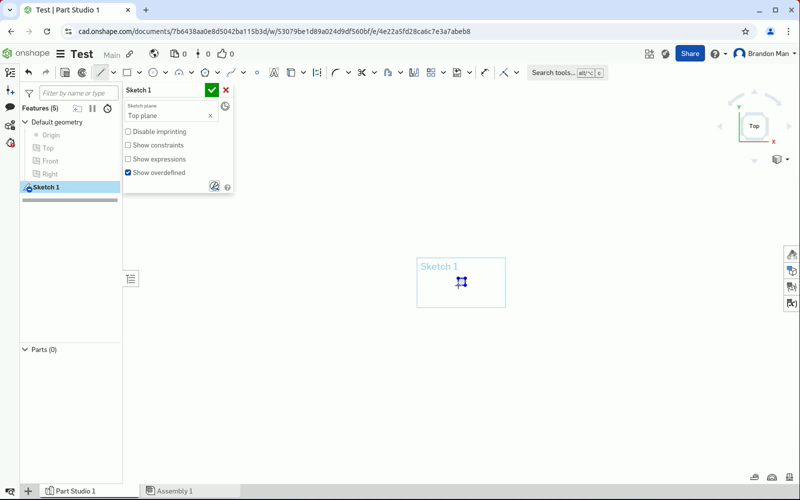
mouse_move(459, 284)
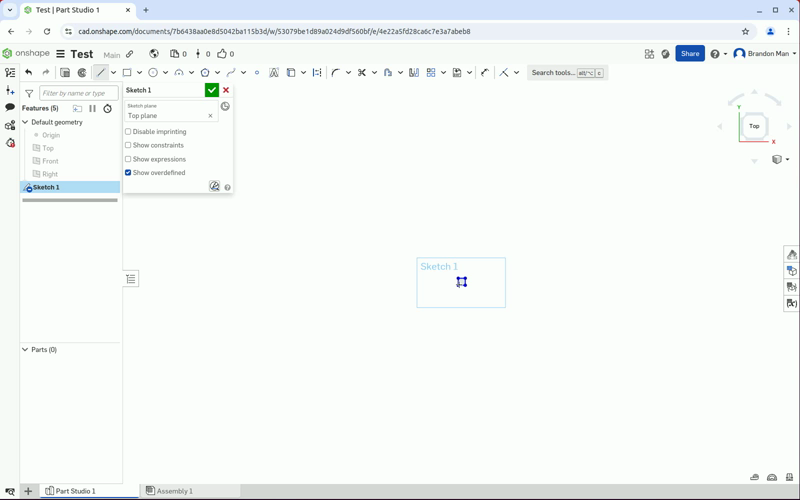
scroll(6)
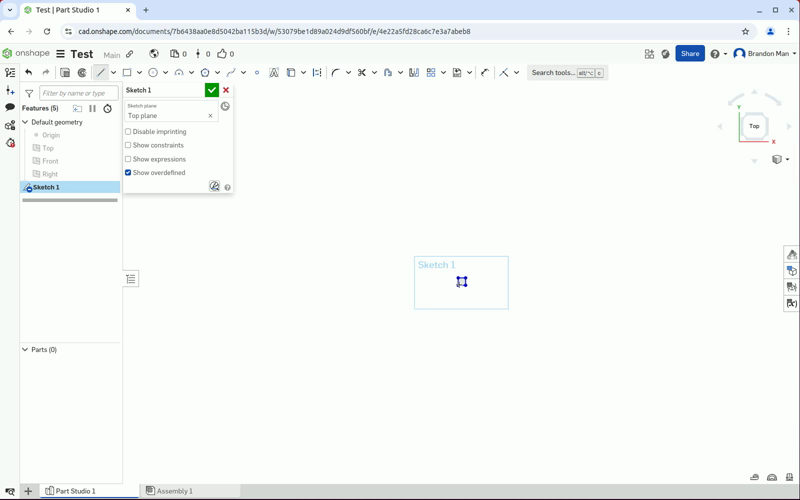
scroll(6)
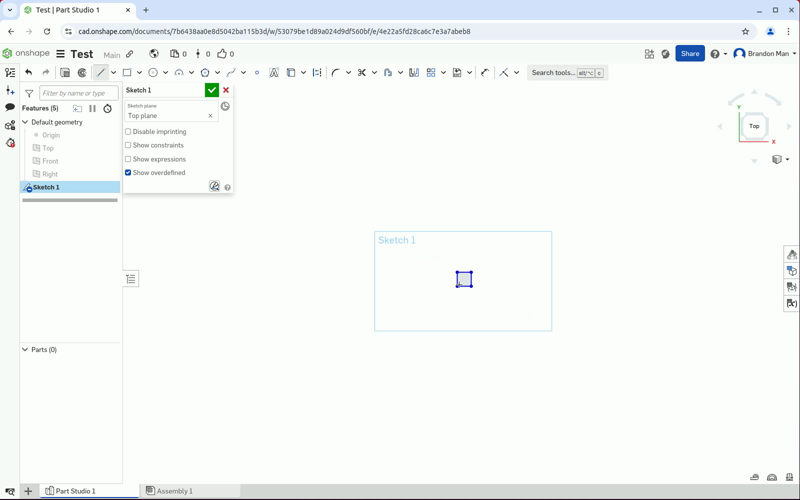
scroll(6)
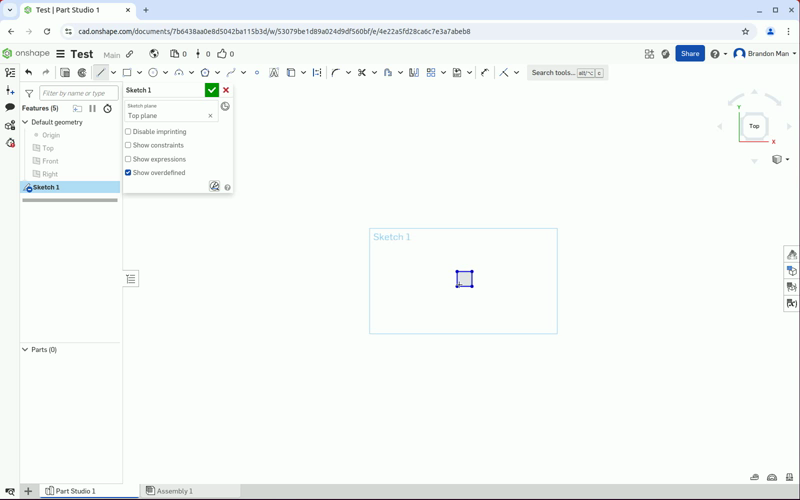
scroll(6)
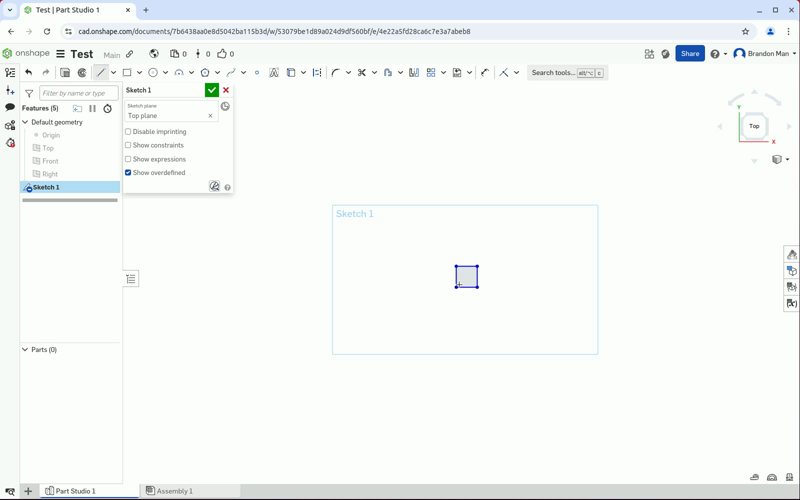
scroll(6)
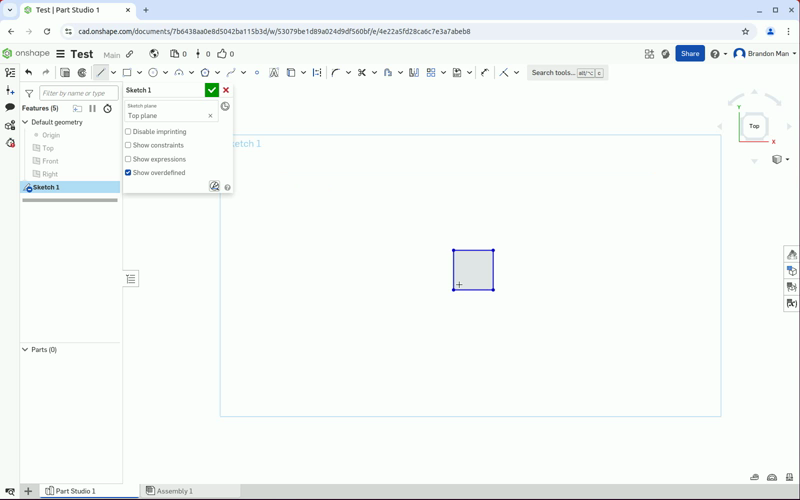
scroll(6)
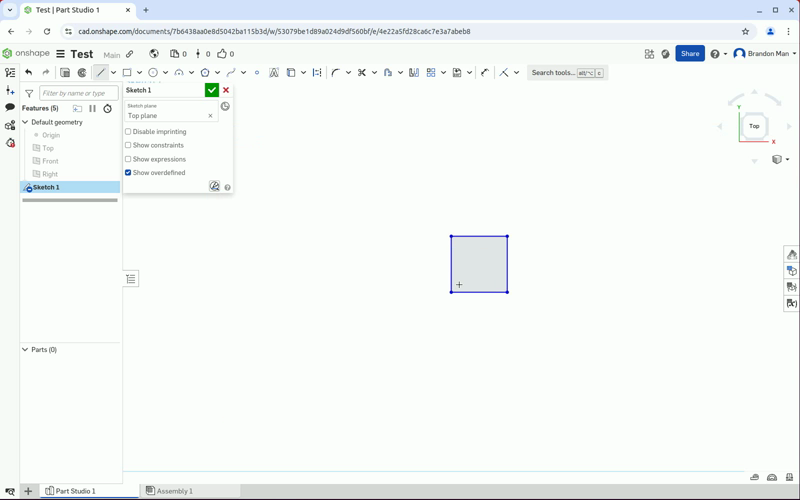
scroll(6)
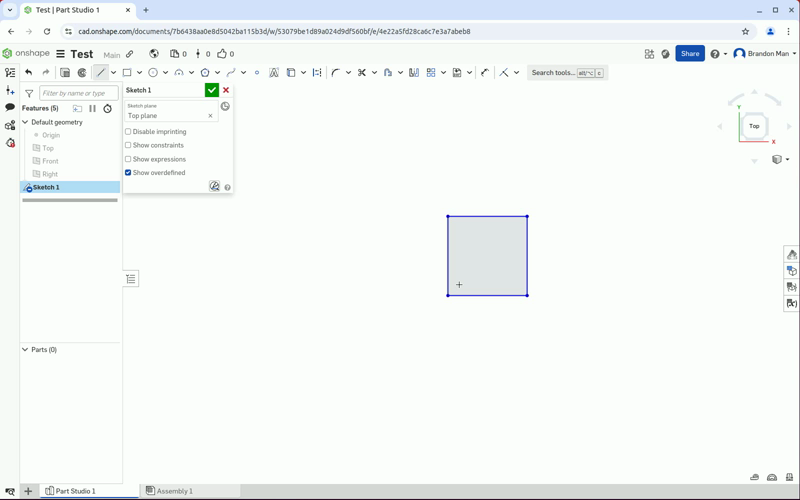
click(459, 284)
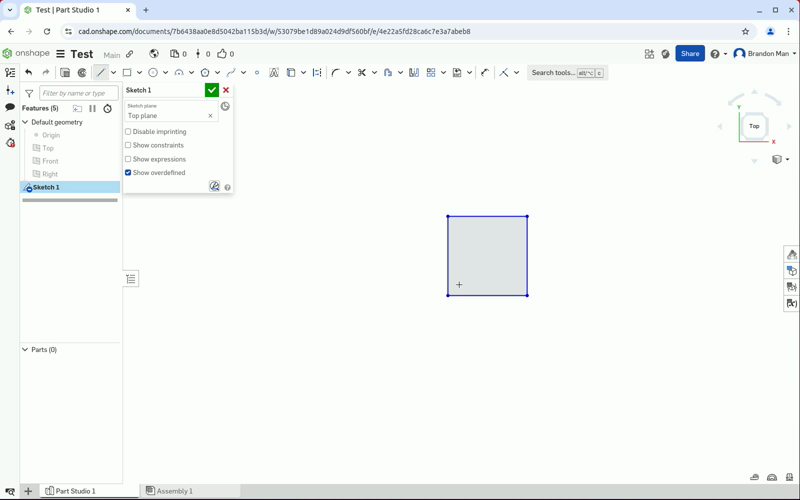
scroll(-6)
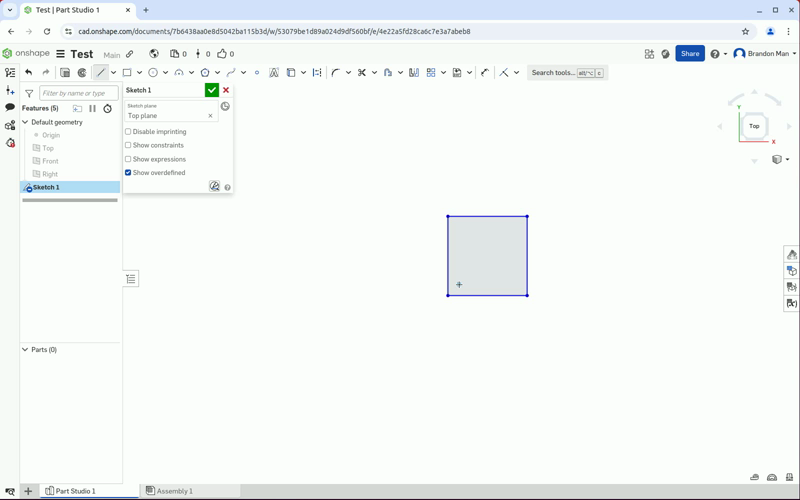
scroll(-6)
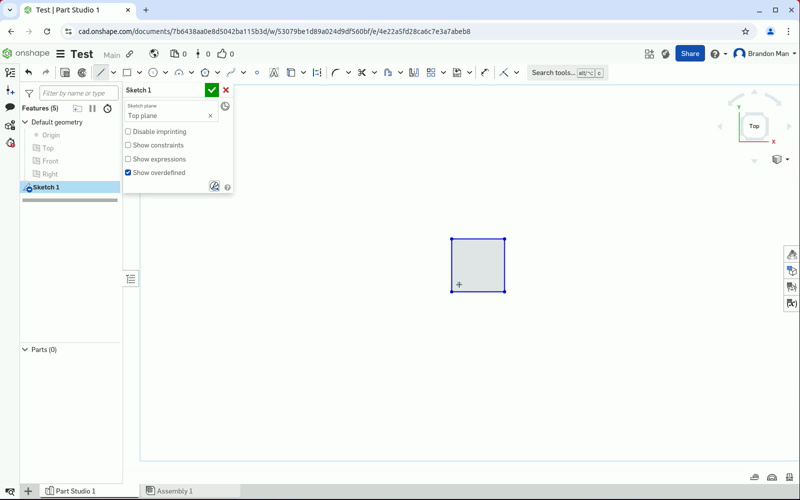
scroll(-6)
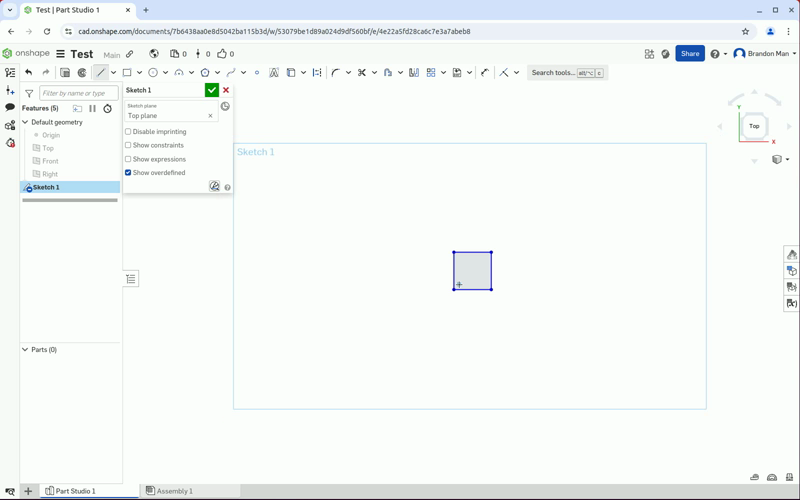
scroll(-6)
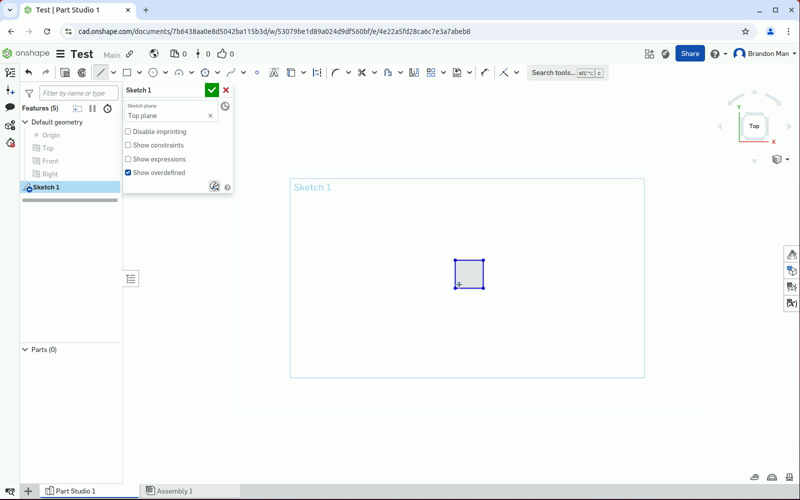
scroll(-6)
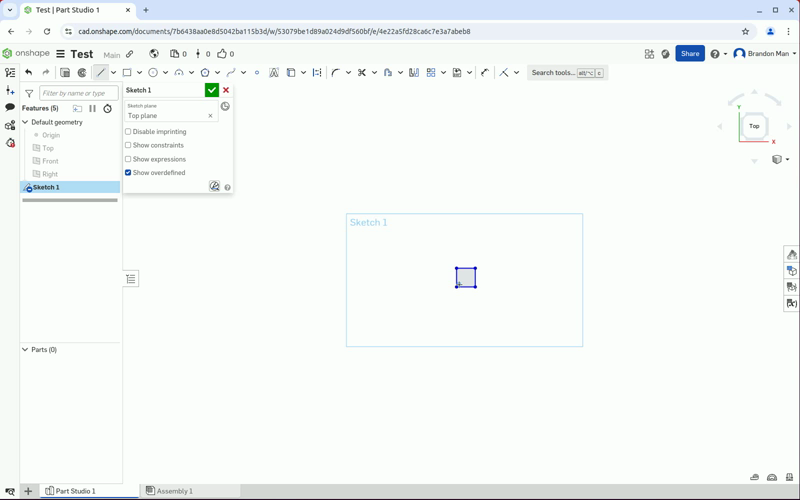
scroll(-6)
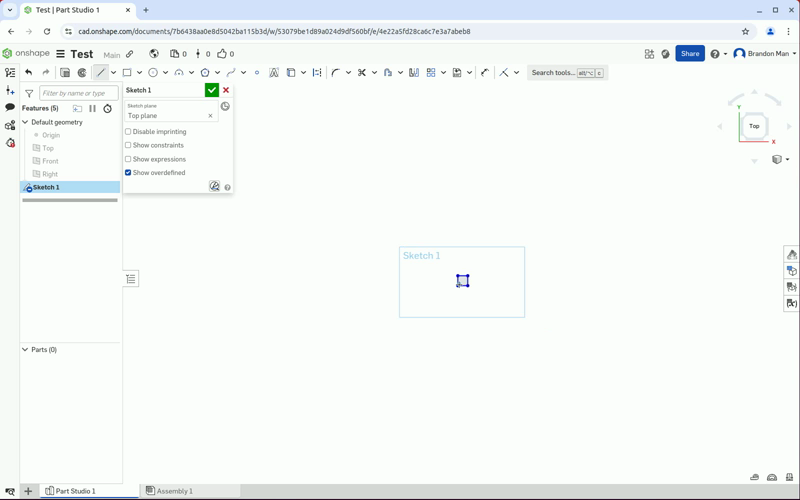
scroll(-6)
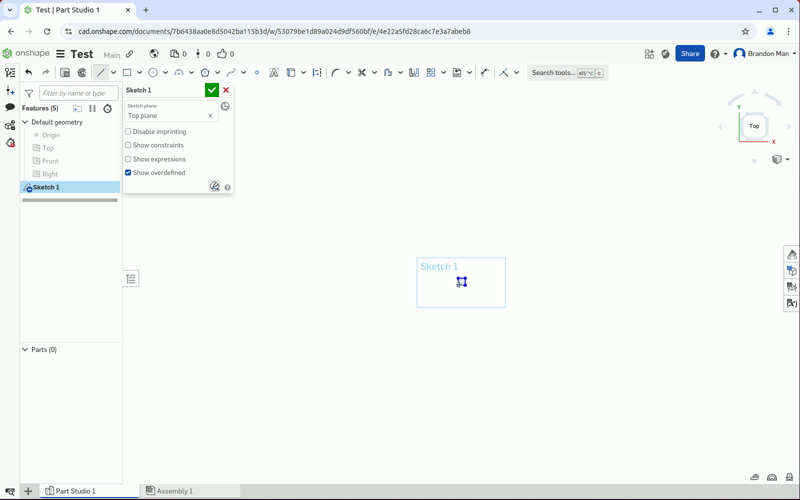
key_up(shift)
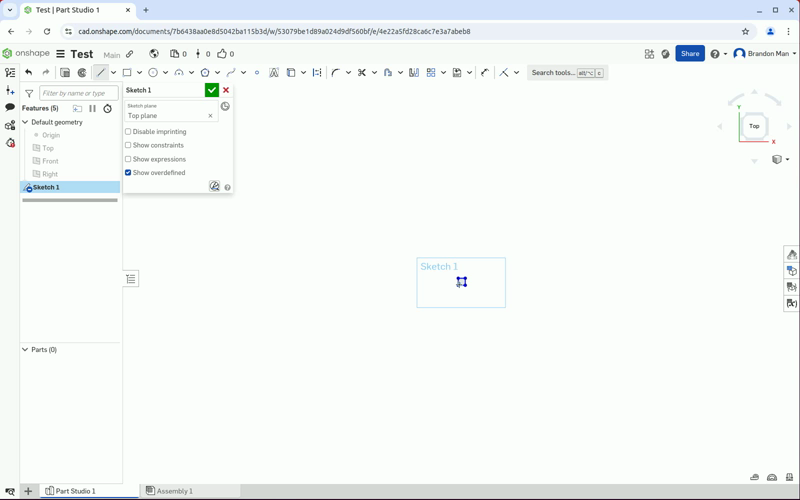
key_down(shift)
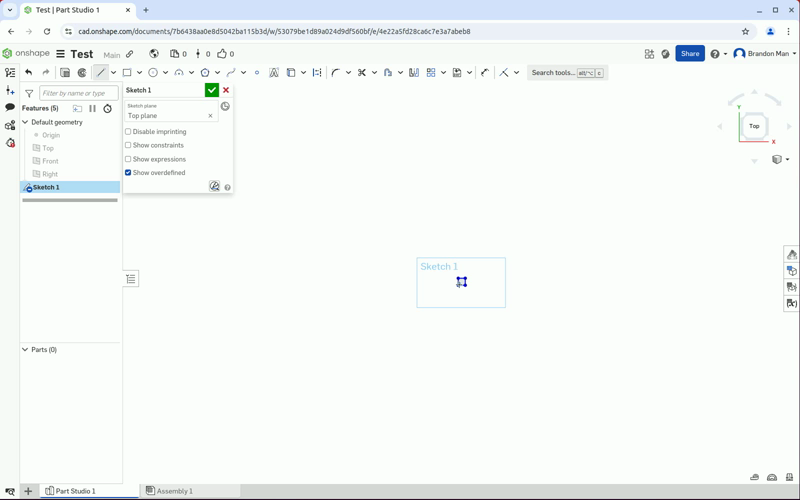
mouse_move(489, 284)
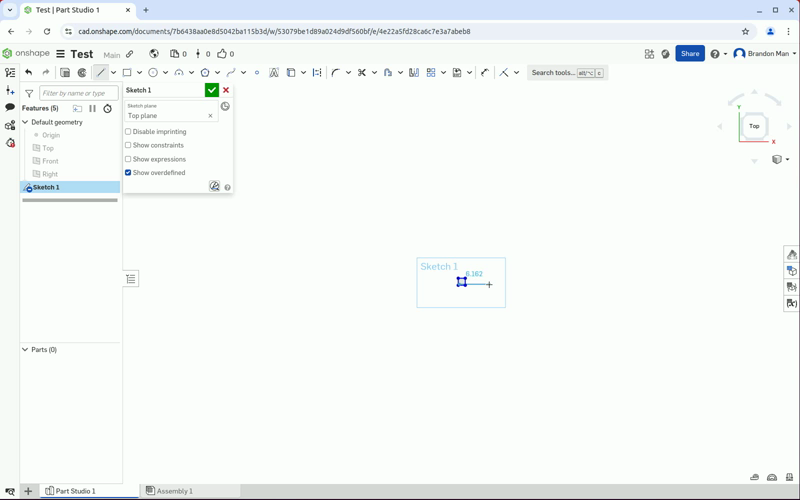
mouse_move(464, 284)
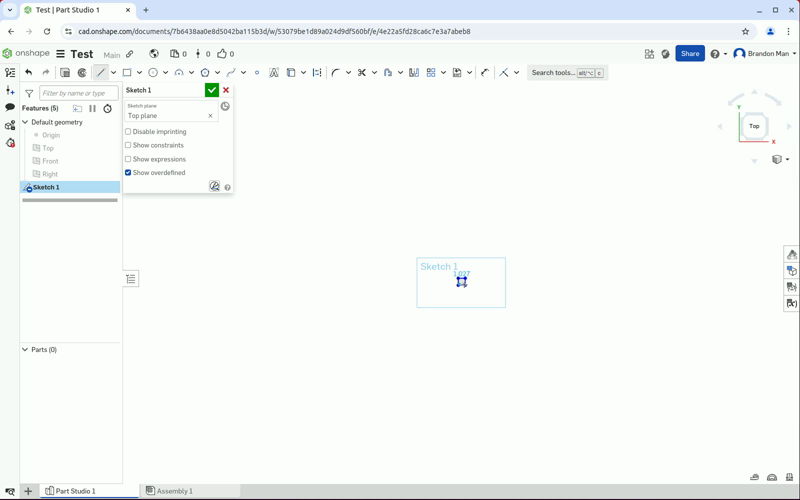
scroll(6)
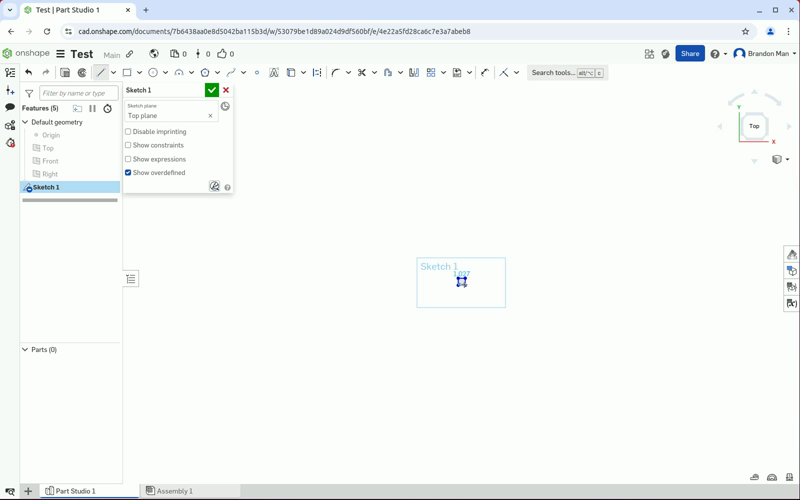
scroll(6)
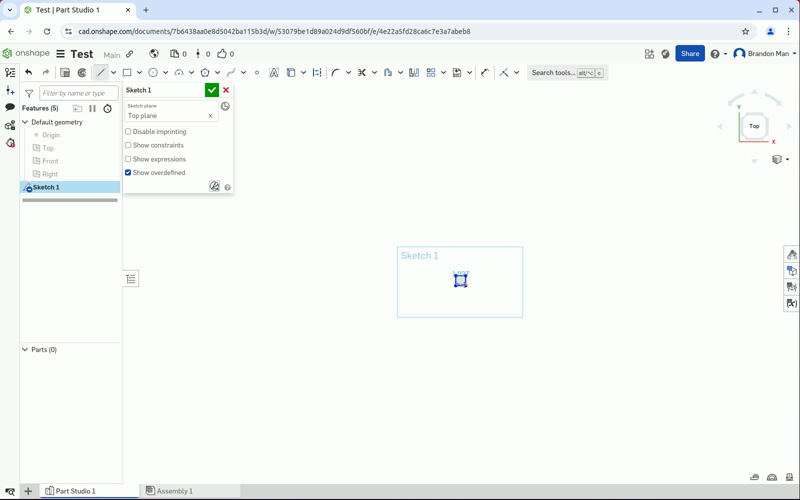
scroll(6)
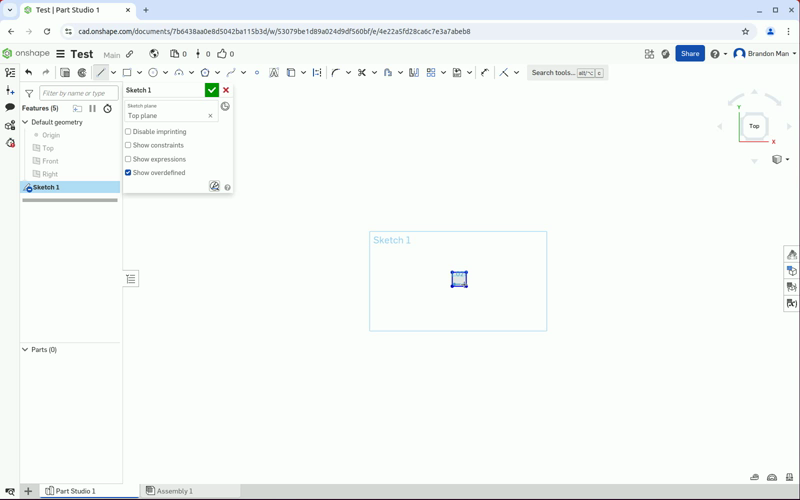
scroll(6)
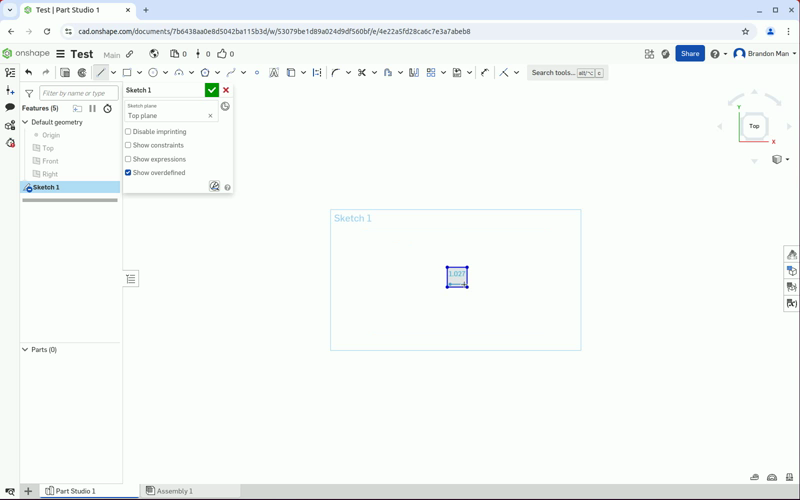
scroll(6)
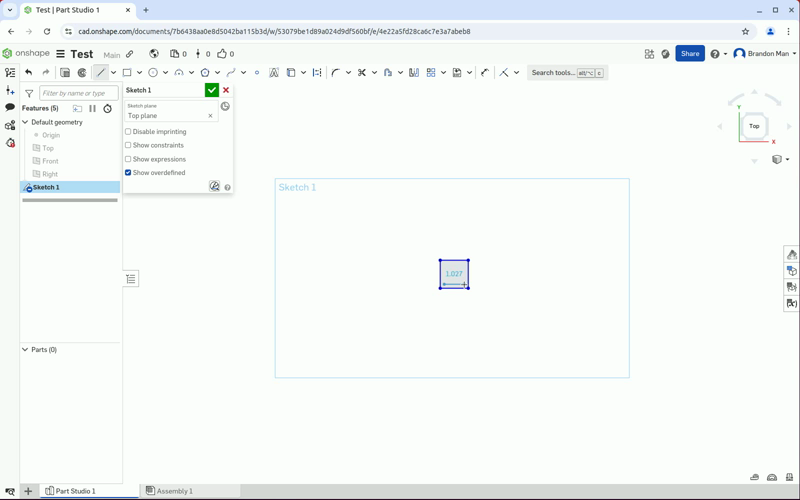
scroll(6)
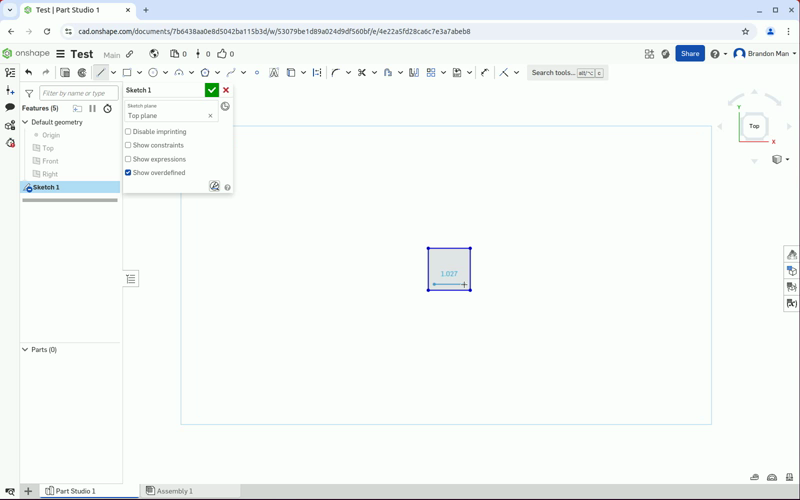
scroll(6)
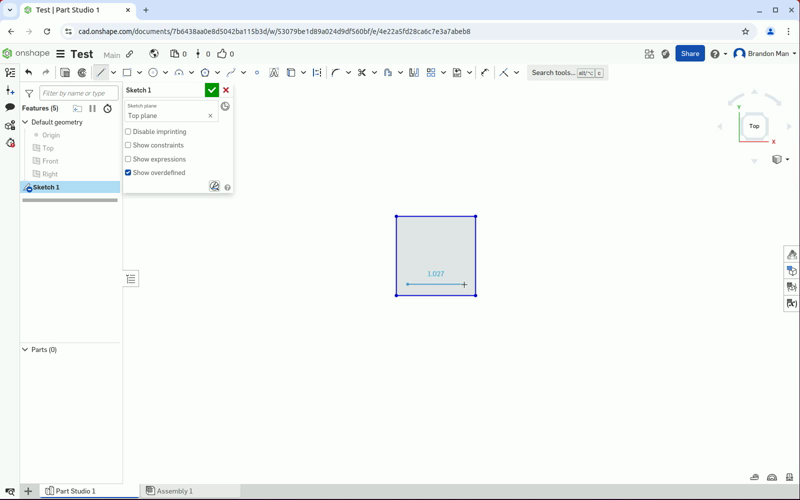
click(464, 284)
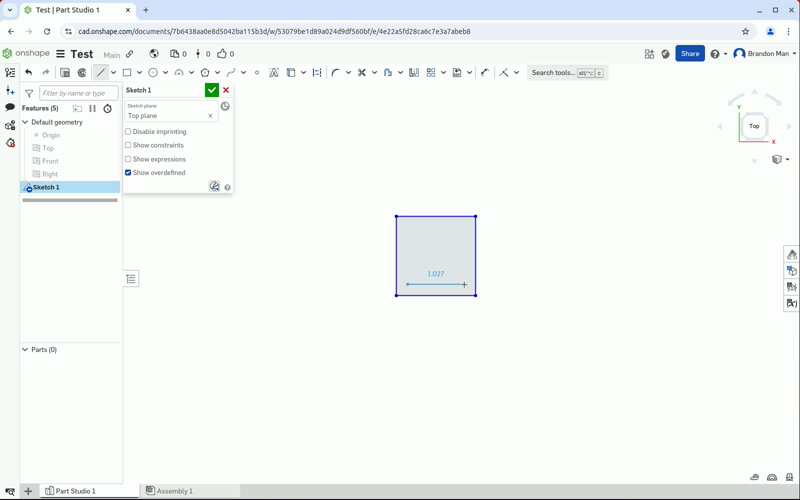
scroll(-6)
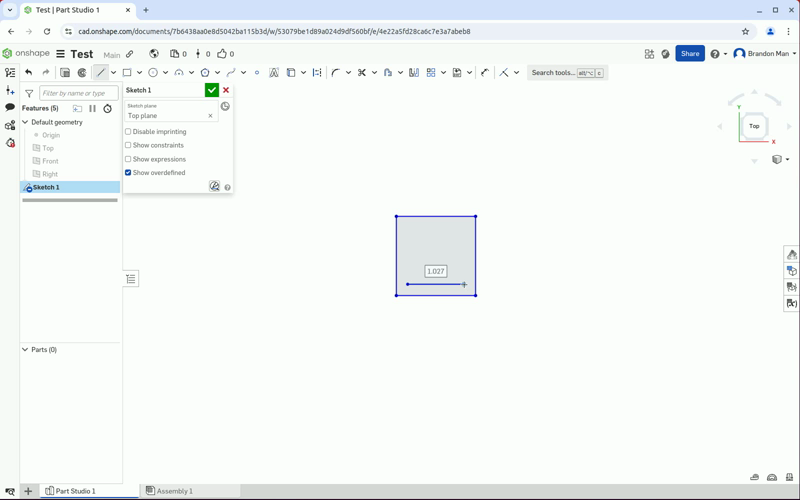
scroll(-6)
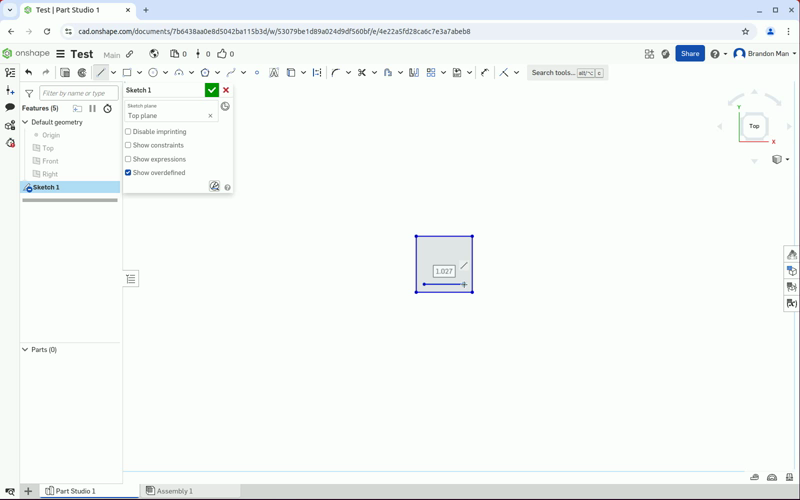
scroll(-6)
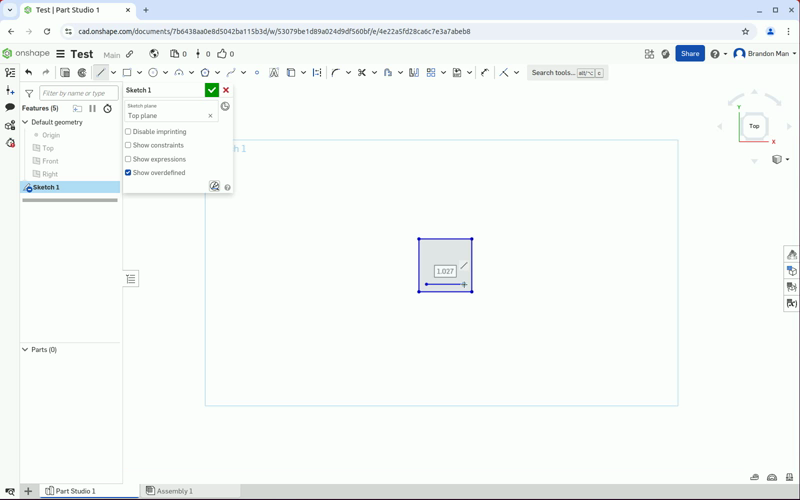
scroll(-6)
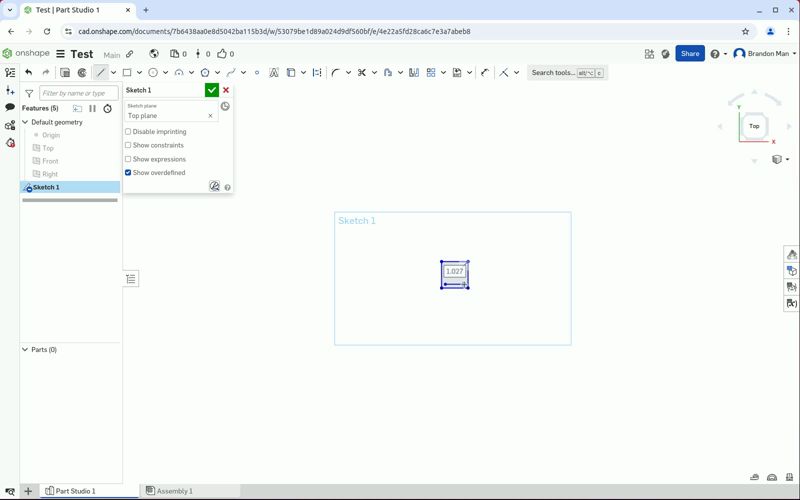
scroll(-6)
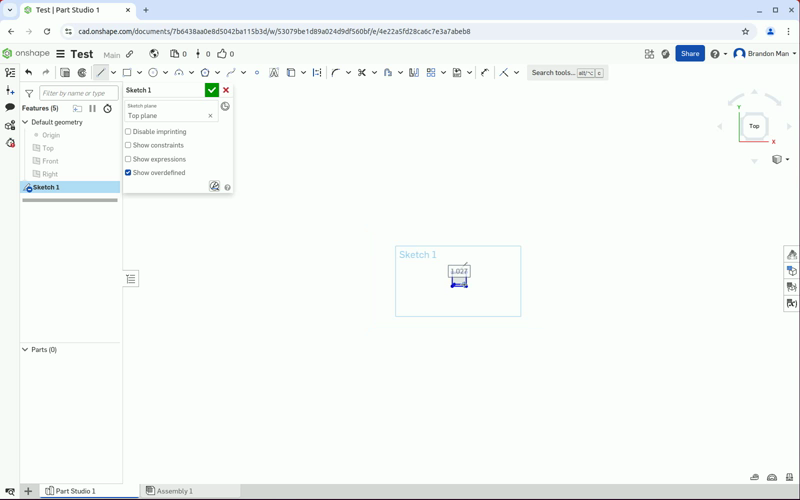
scroll(-6)
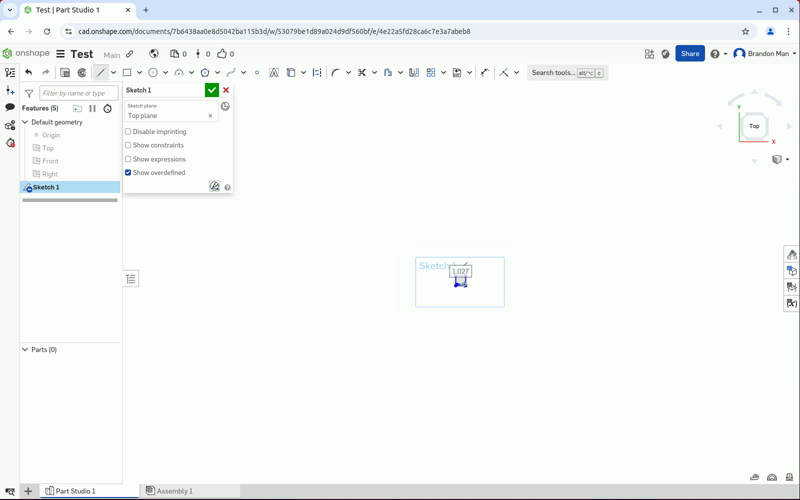
scroll(-6)
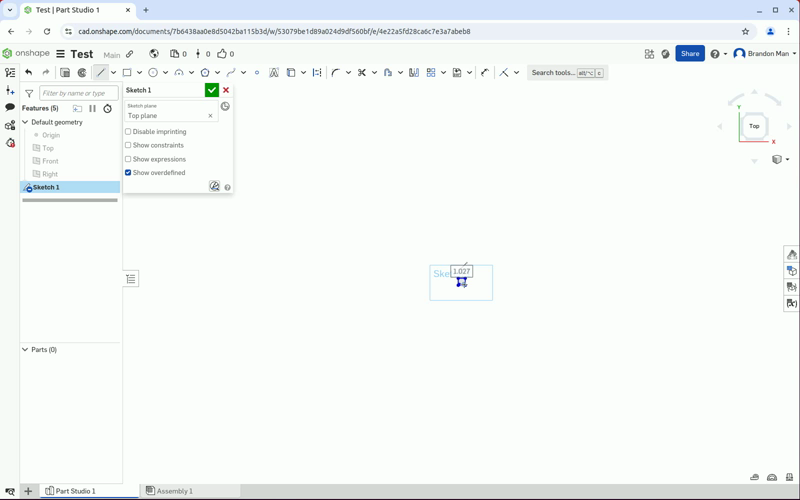
key_up(shift)
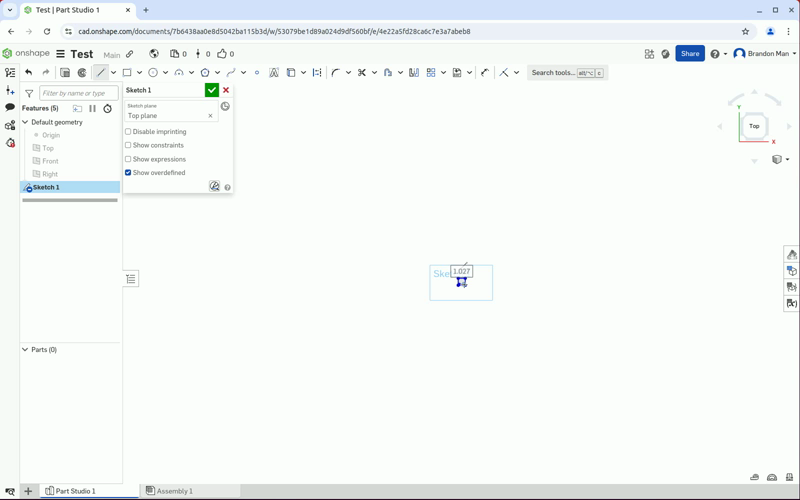
key_down(shift)
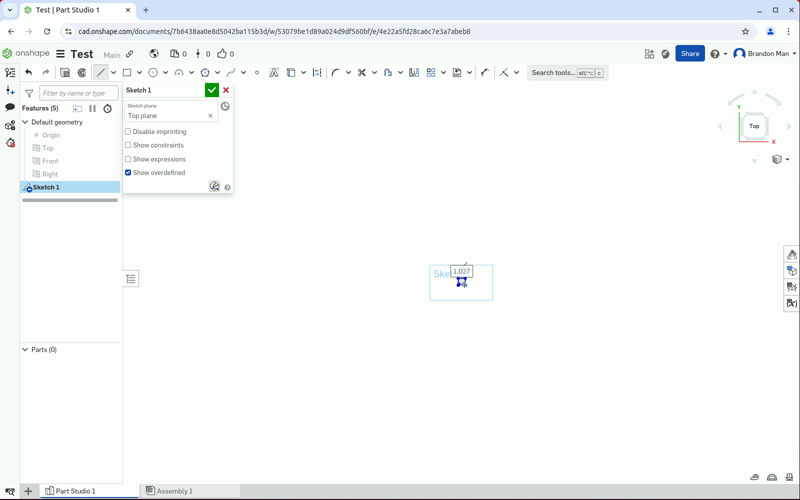
mouse_move(494, 284)
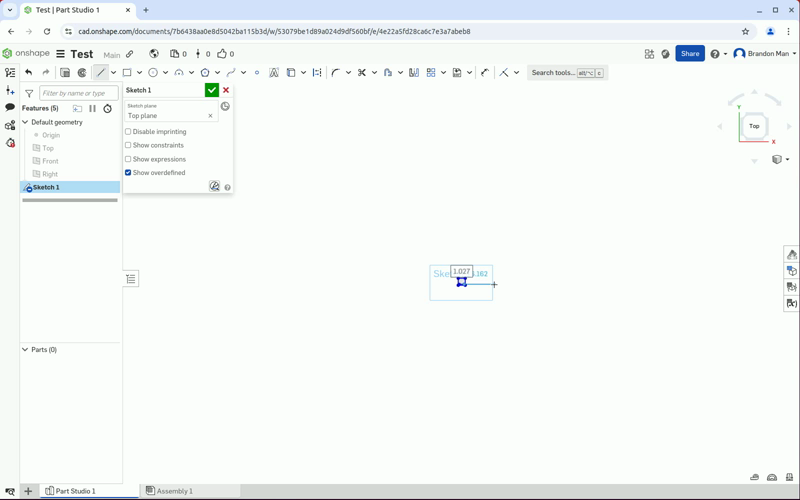
mouse_move(464, 279)
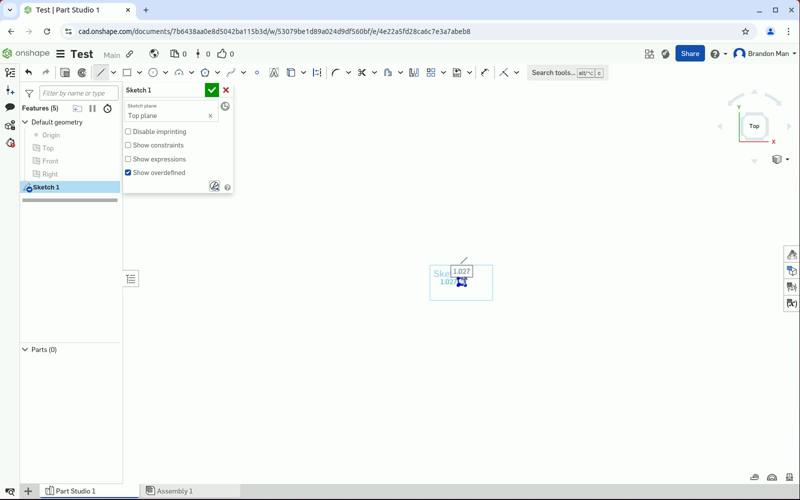
scroll(6)
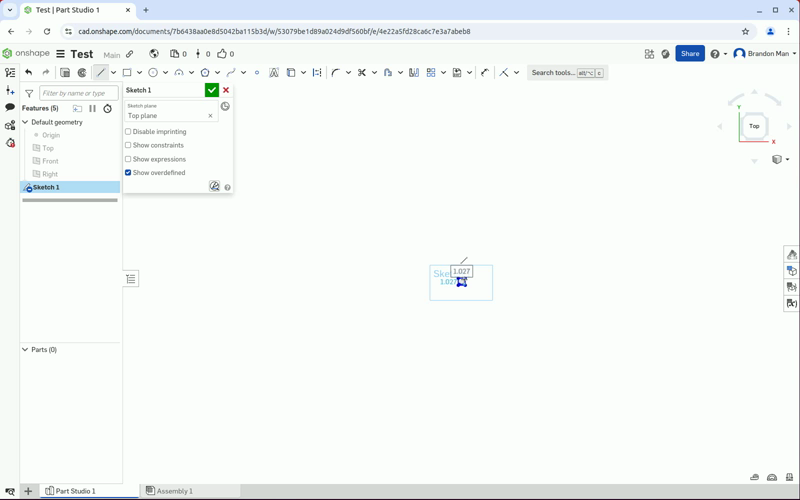
scroll(6)
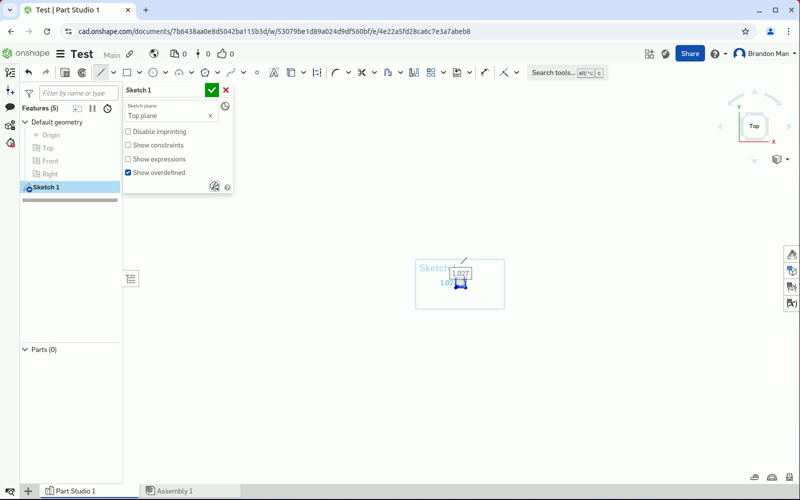
scroll(6)
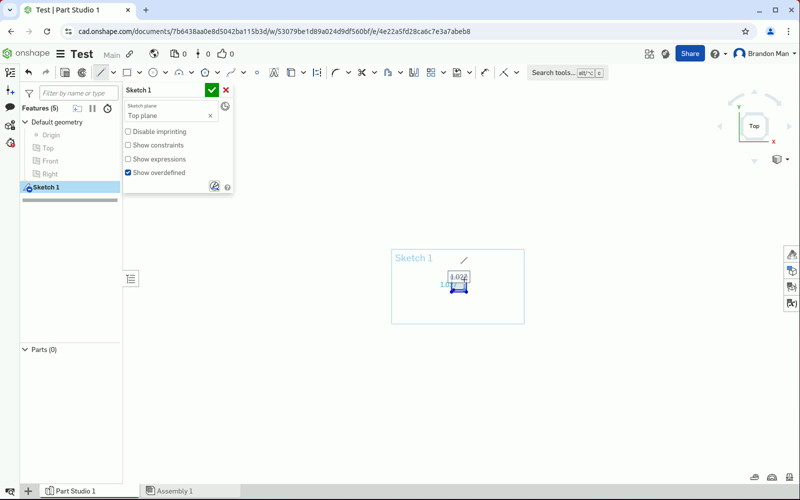
scroll(6)
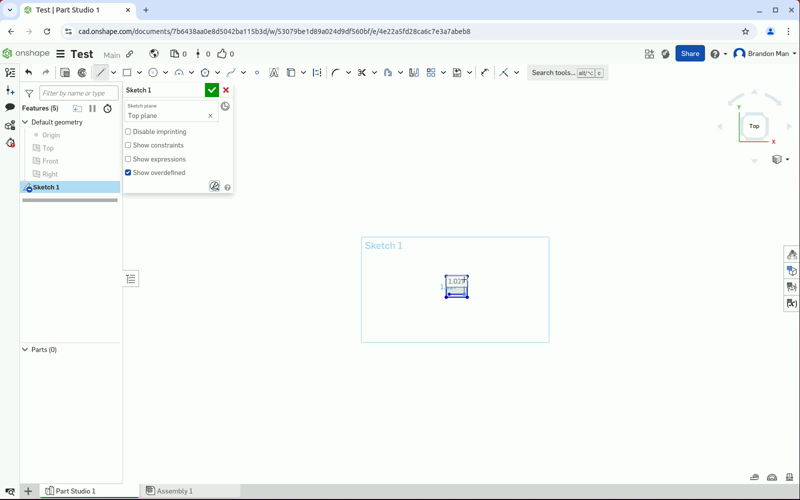
scroll(6)
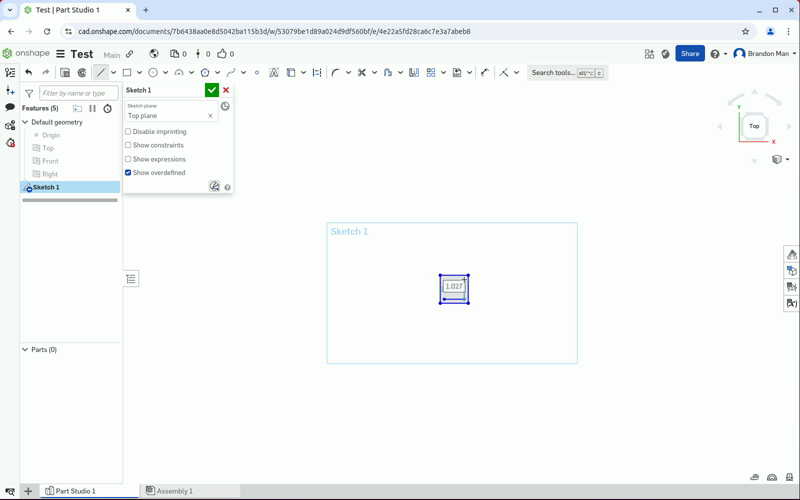
scroll(6)
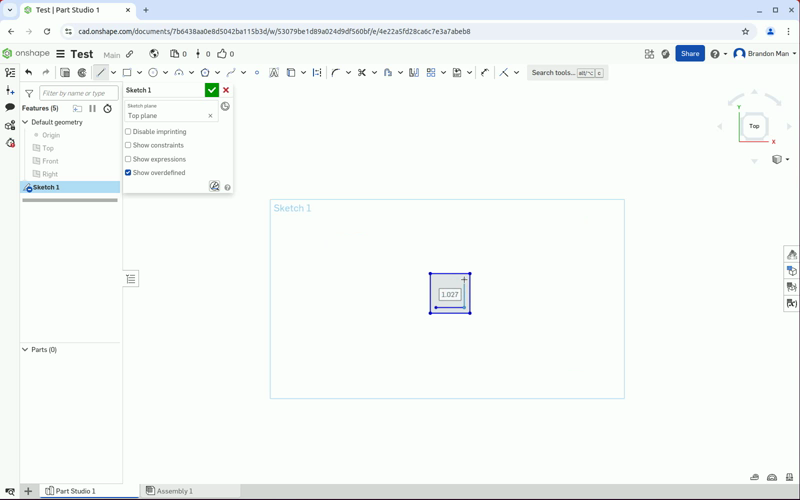
scroll(6)
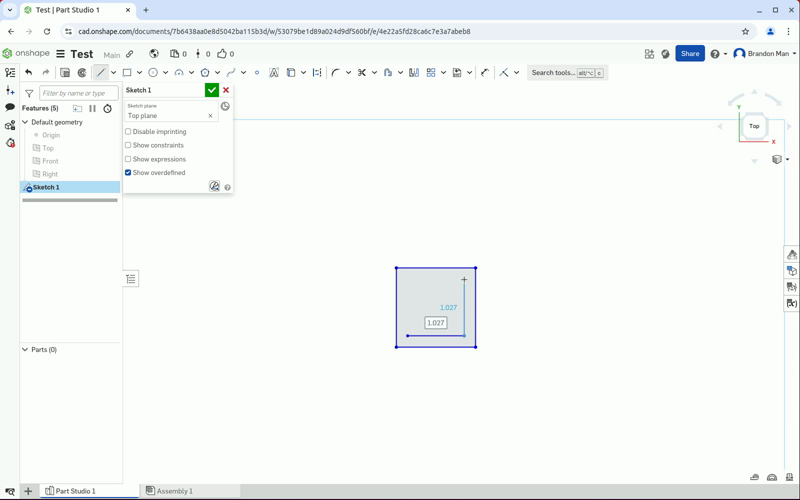
click(464, 279)
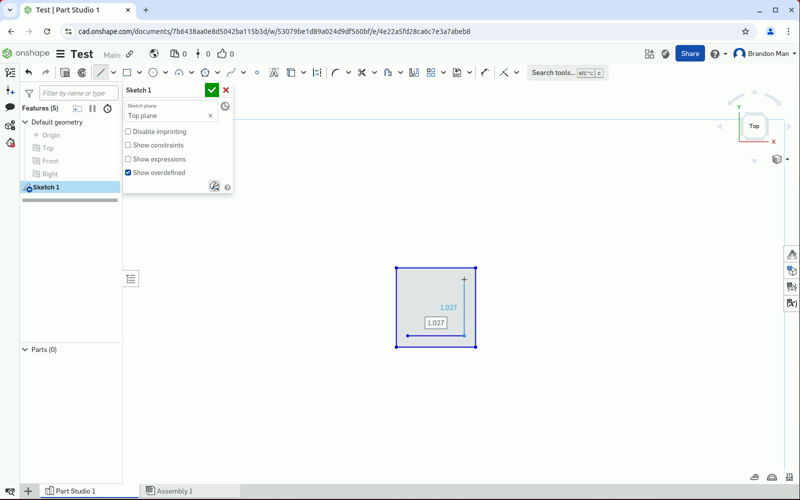
scroll(-6)
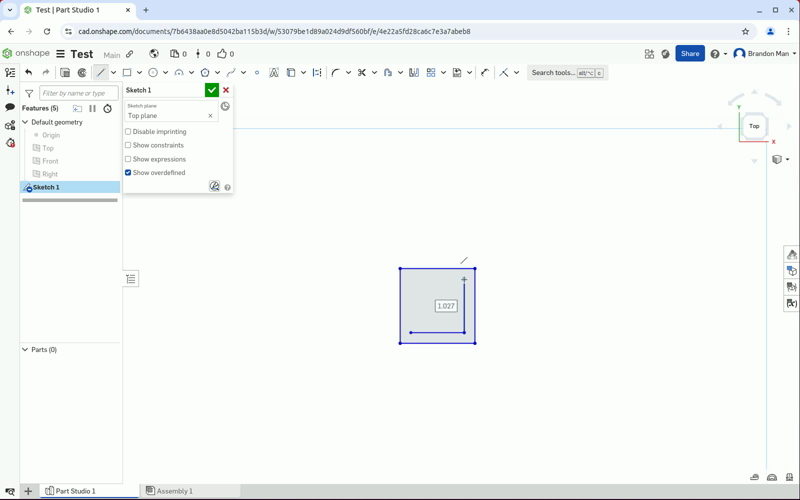
scroll(-6)
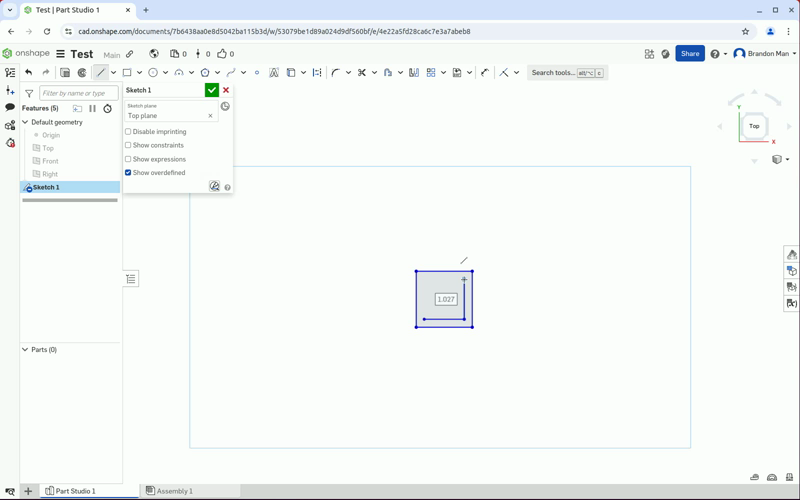
scroll(-6)
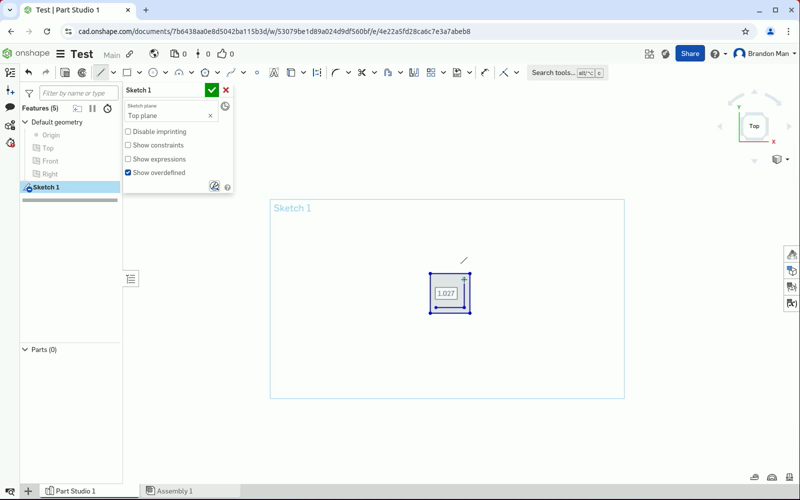
scroll(-6)
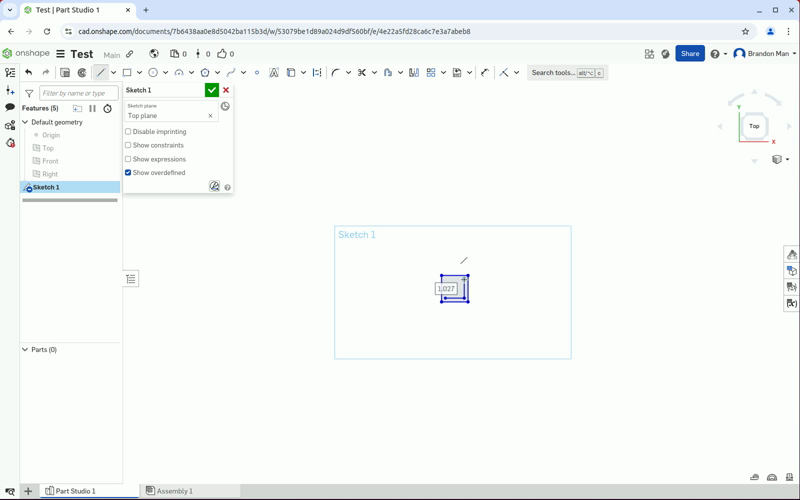
scroll(-6)
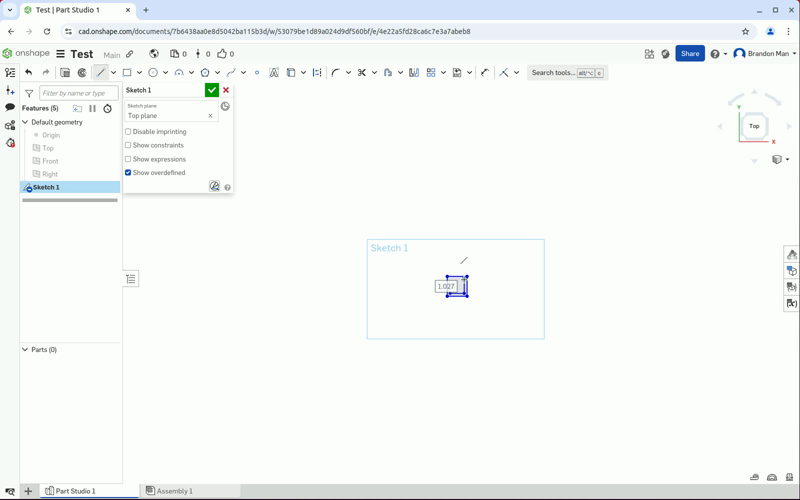
scroll(-6)
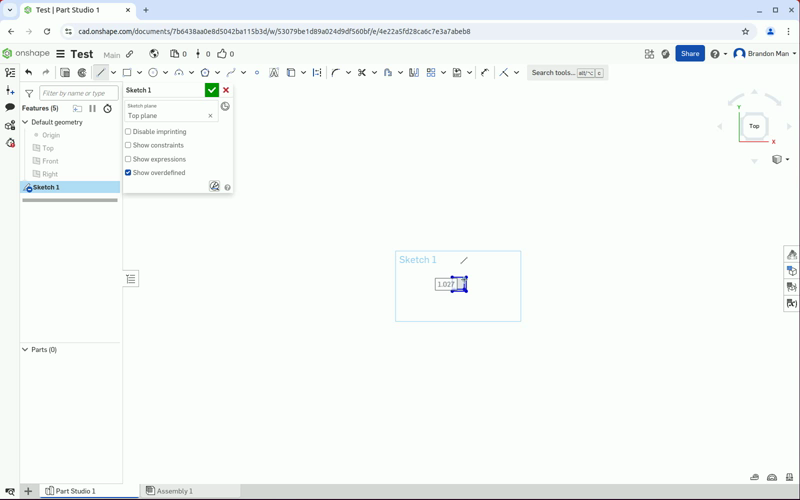
scroll(-6)
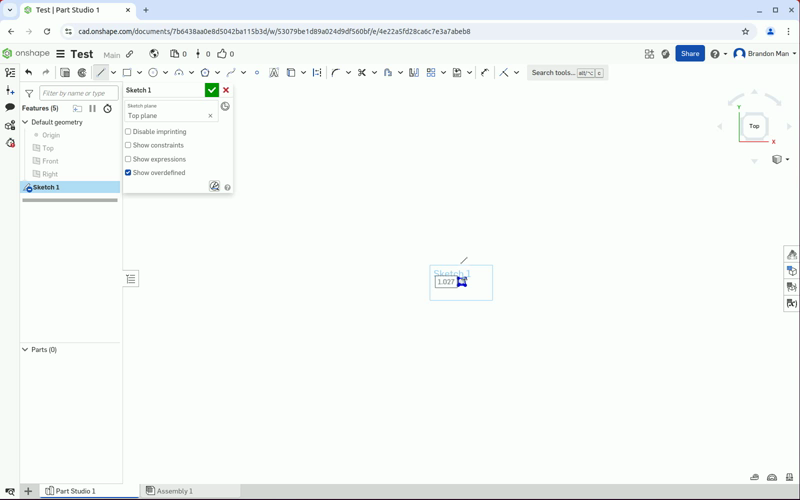
key_up(shift)
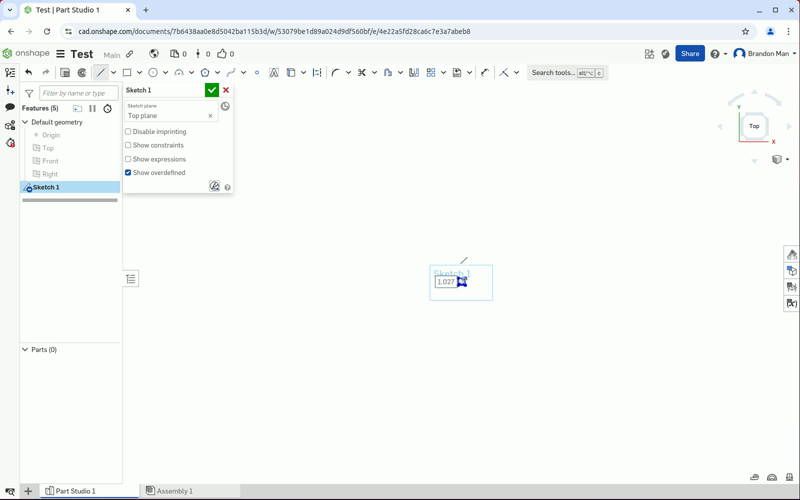
key_down(shift)
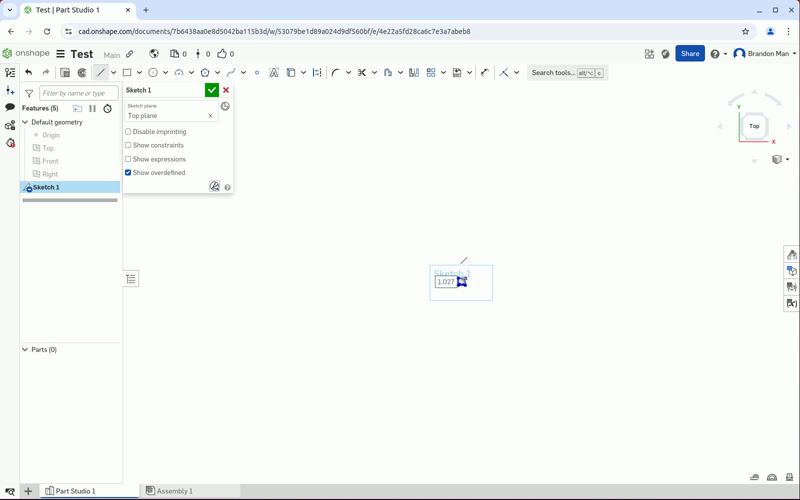
mouse_move(494, 279)
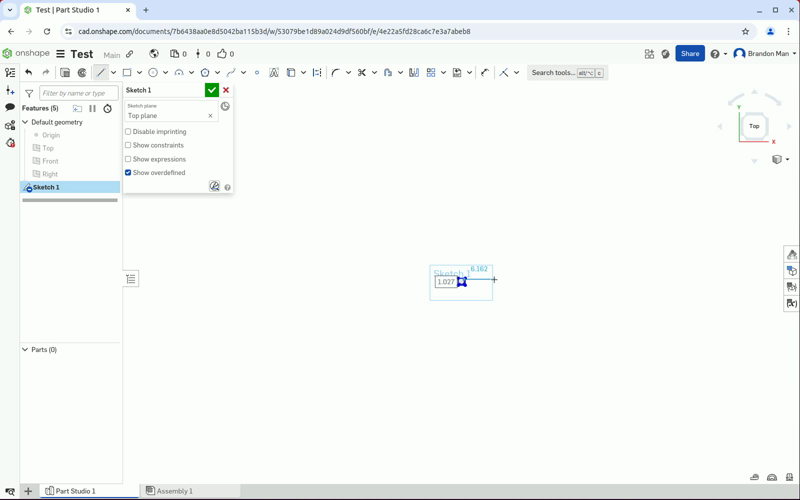
mouse_move(459, 279)
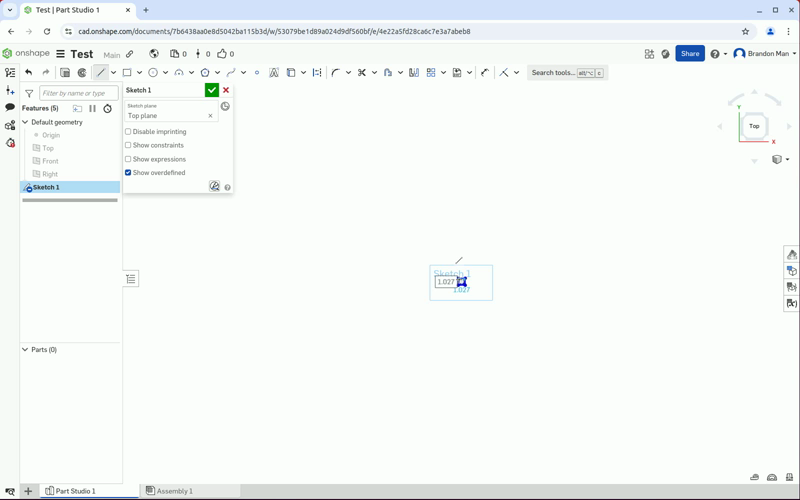
scroll(6)
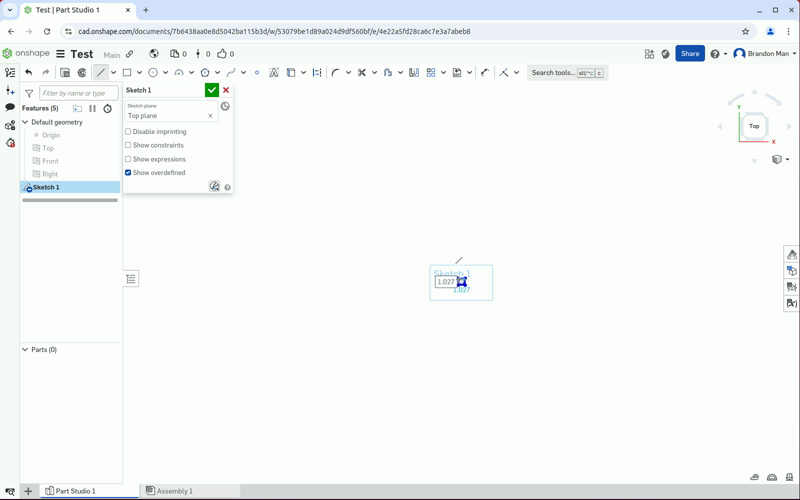
scroll(6)
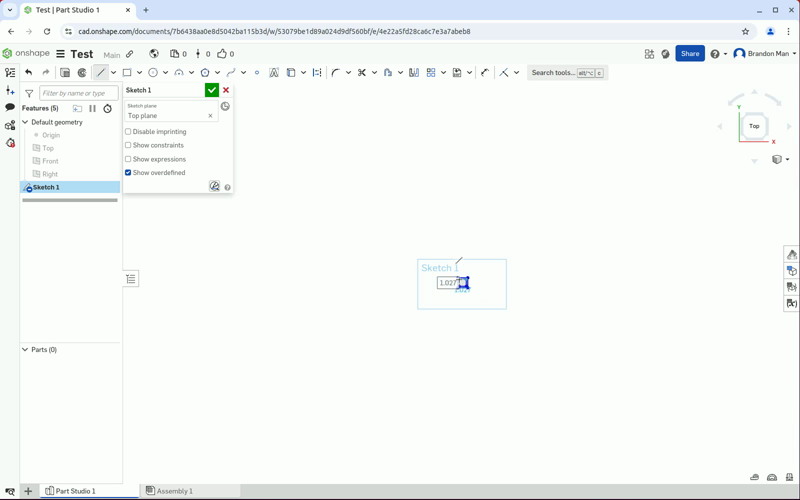
scroll(6)
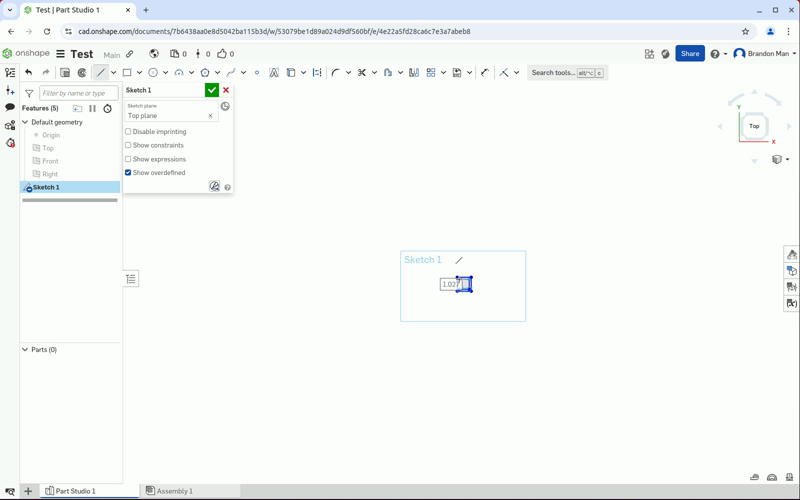
scroll(6)
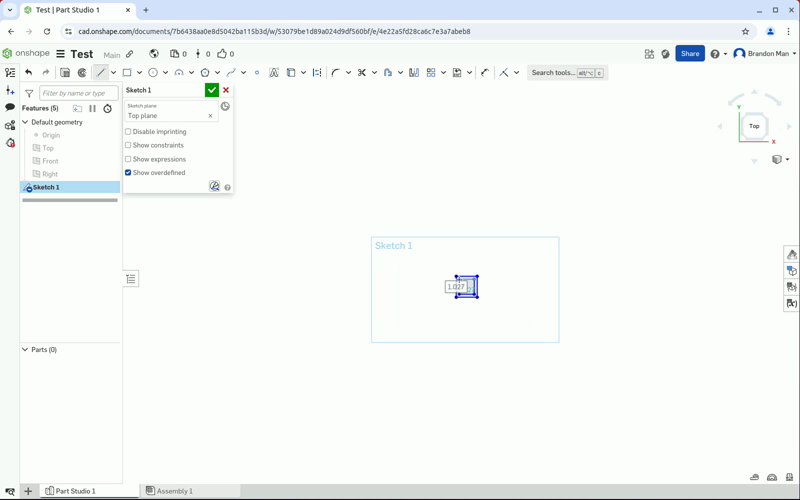
scroll(6)
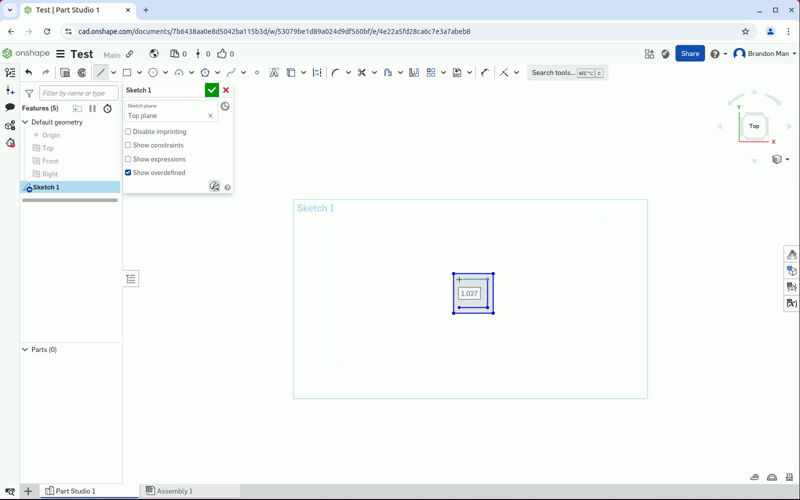
scroll(6)
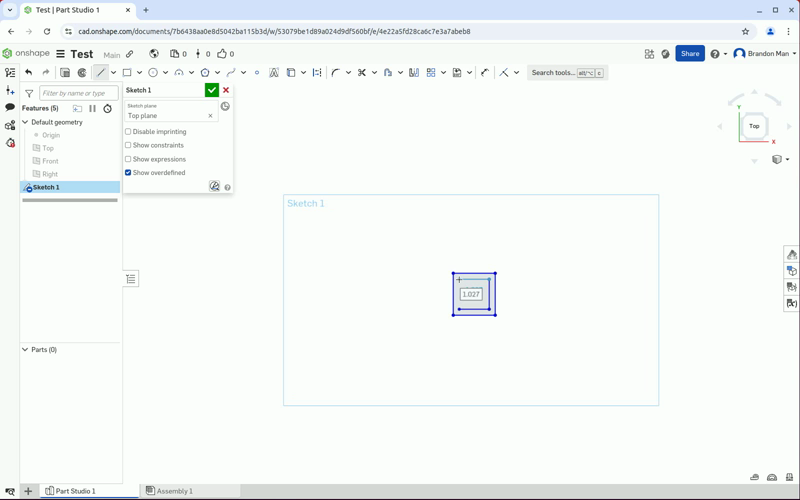
scroll(6)
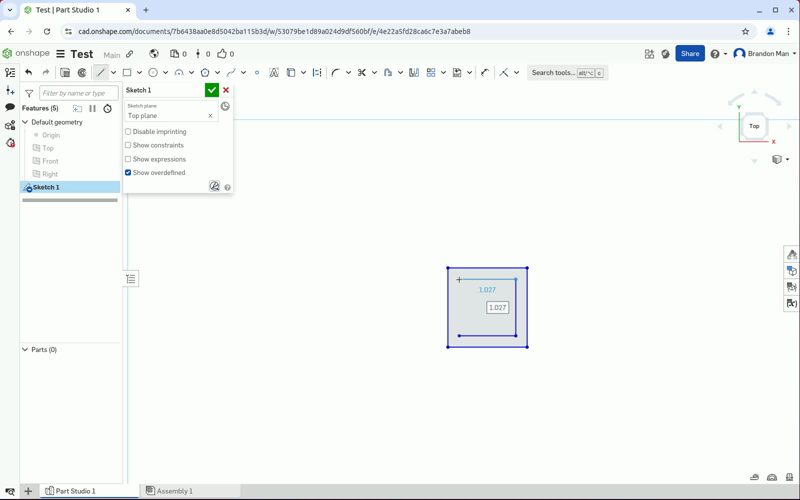
click(459, 279)
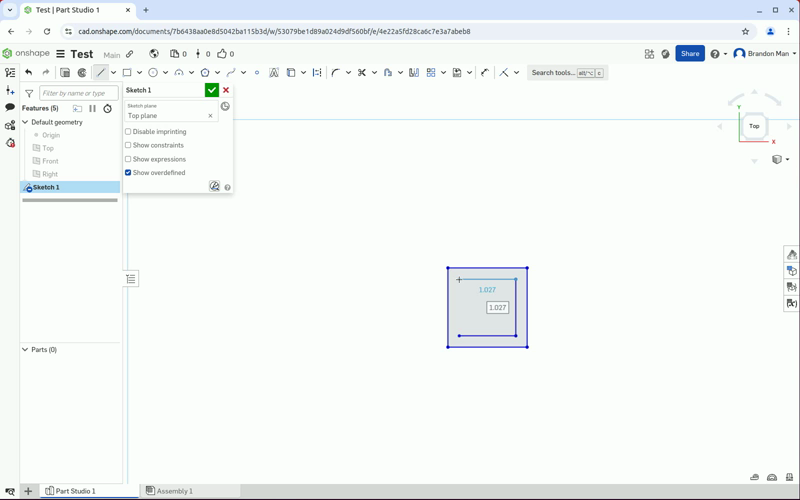
scroll(-6)
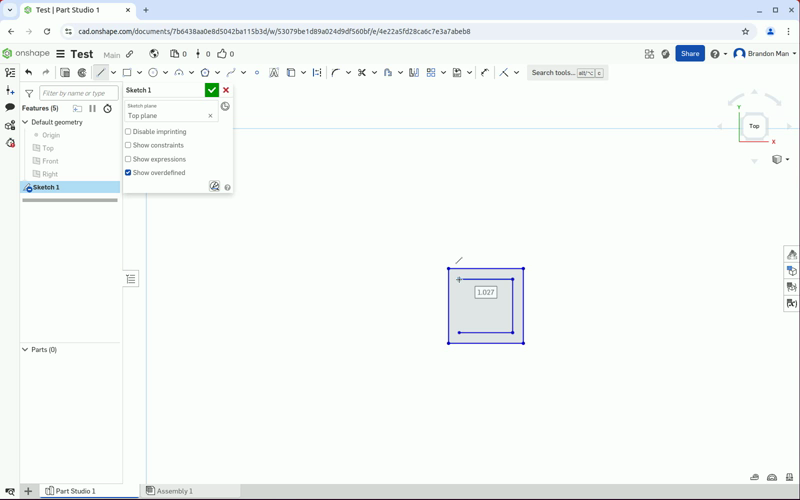
scroll(-6)
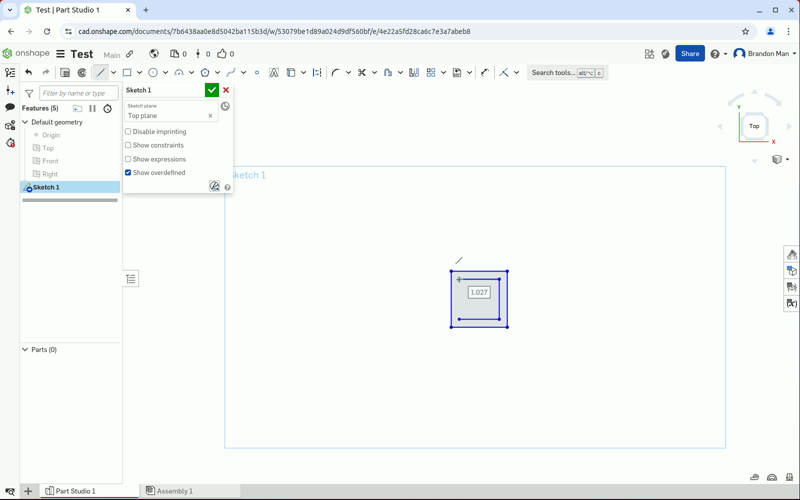
scroll(-6)
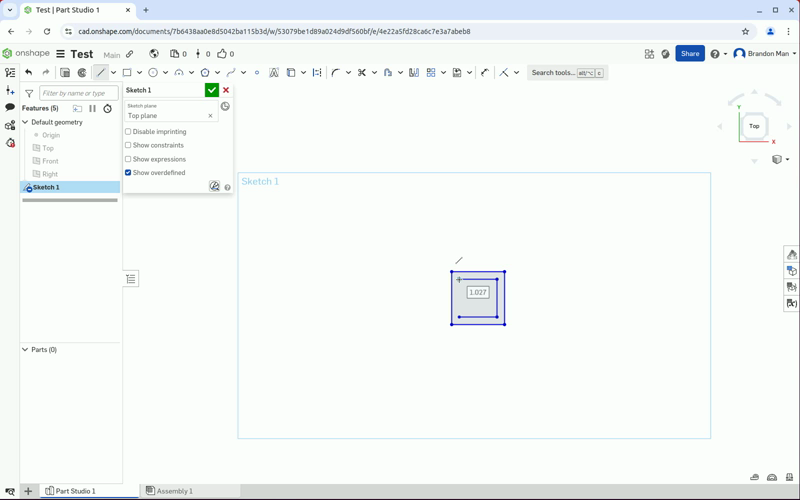
scroll(-6)
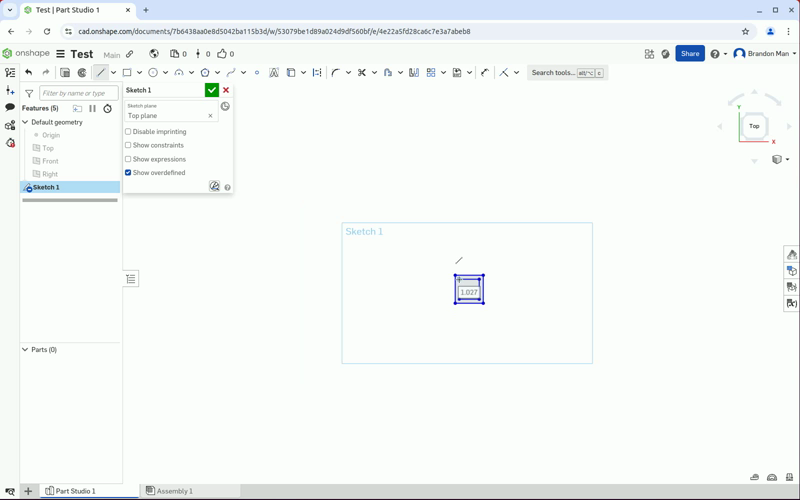
scroll(-6)
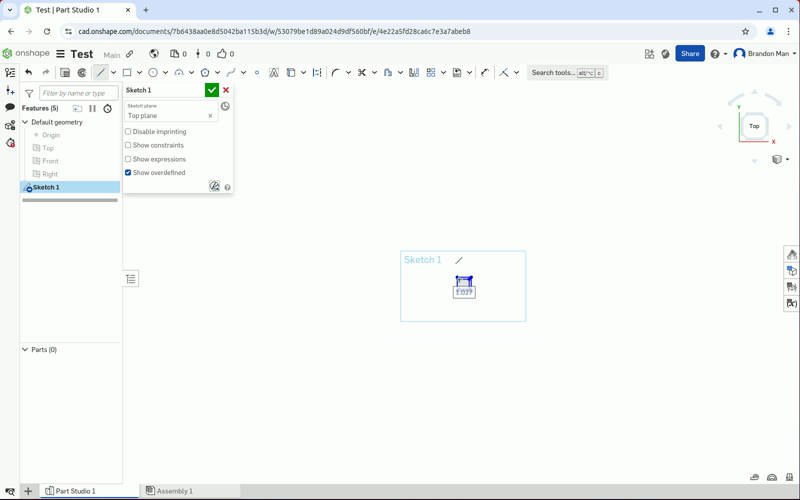
scroll(-6)
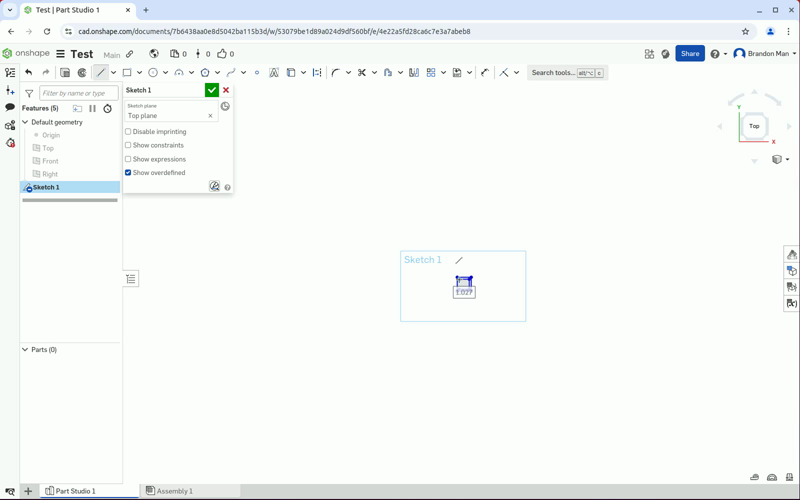
scroll(-6)
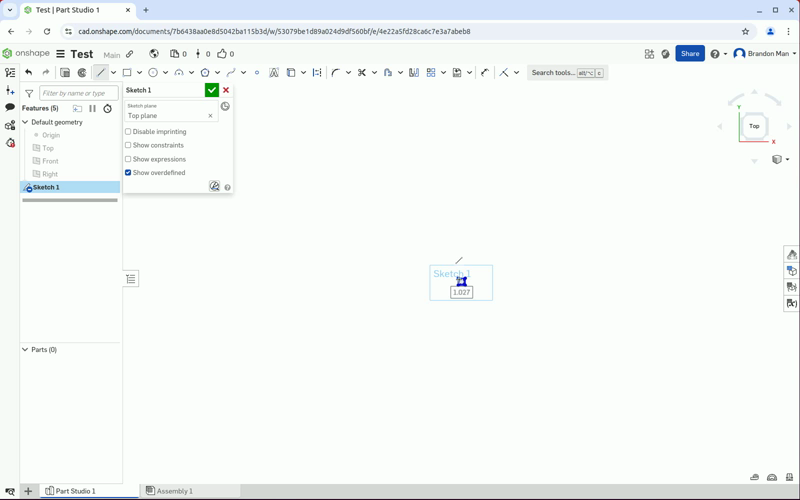
key_up(shift)
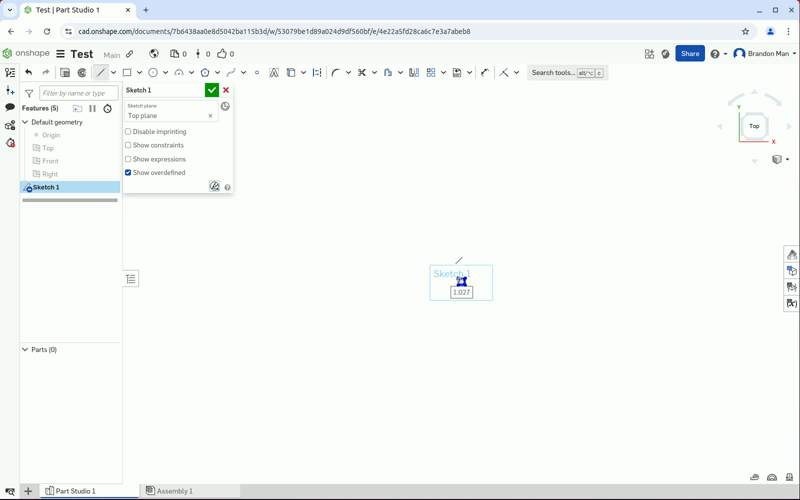
mouse_move(489, 279)
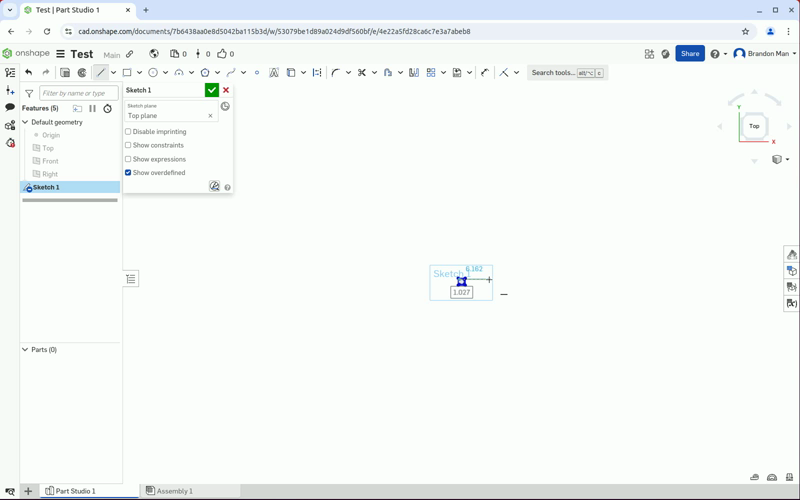
key_down(shift)
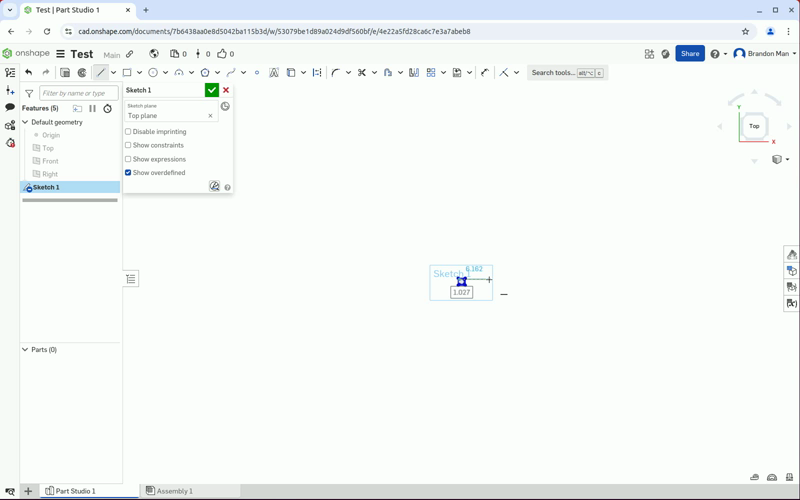
mouse_move(459, 284)
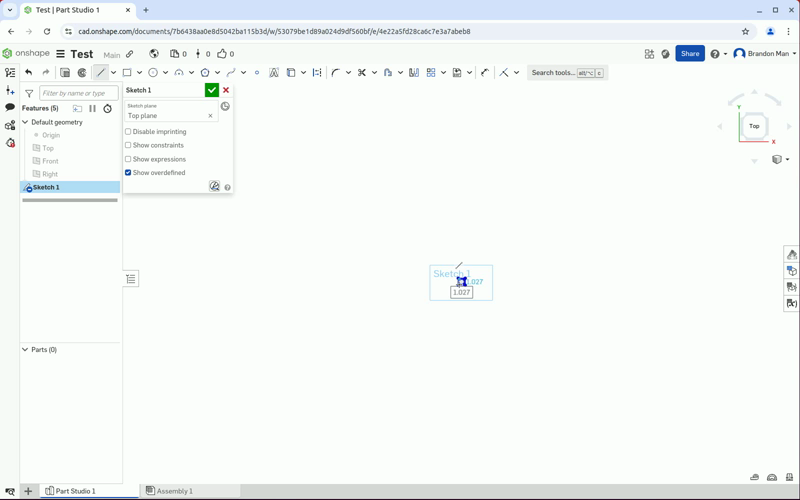
scroll(6)
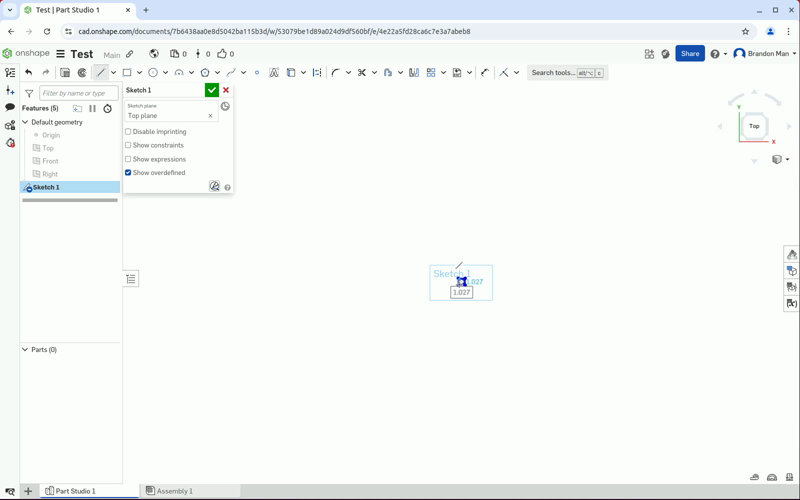
scroll(6)
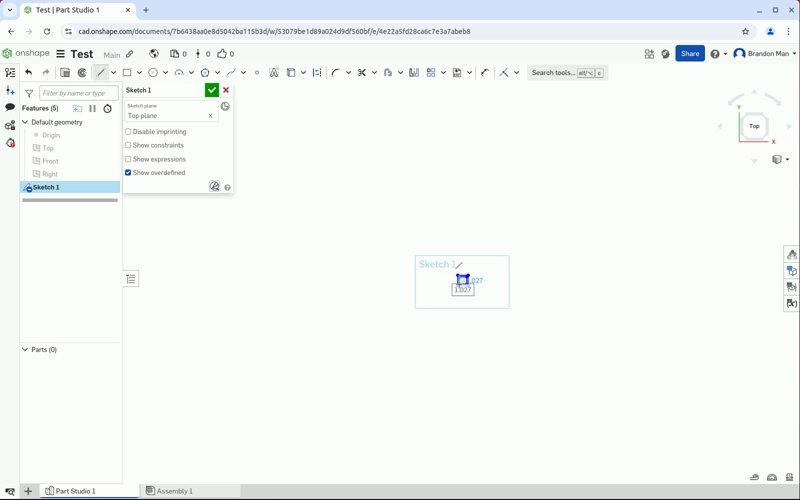
scroll(6)
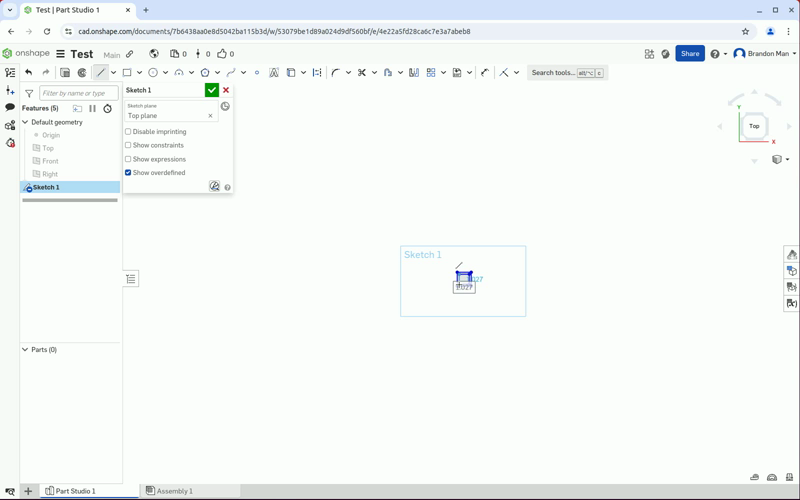
scroll(6)
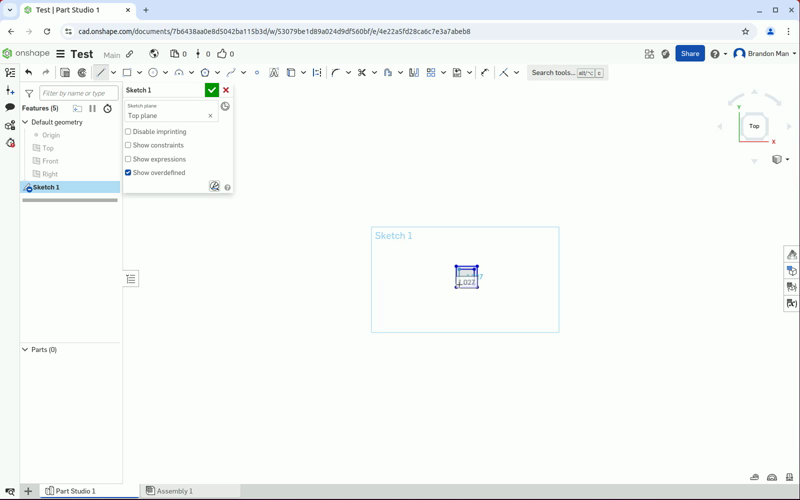
scroll(6)
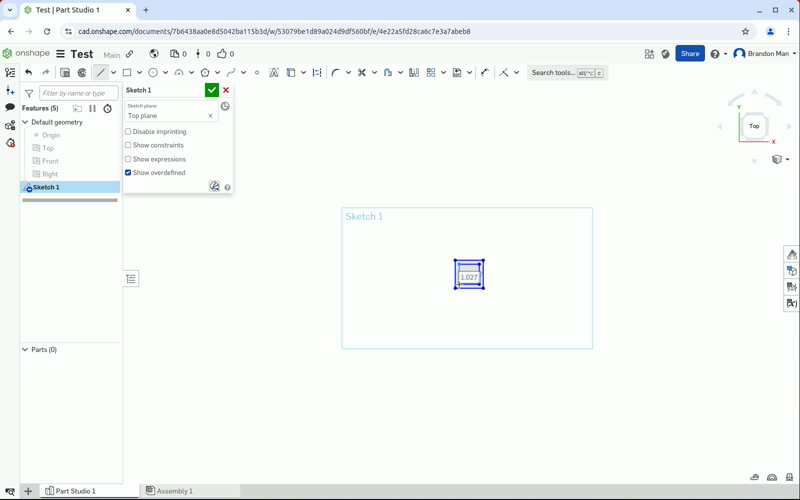
scroll(6)
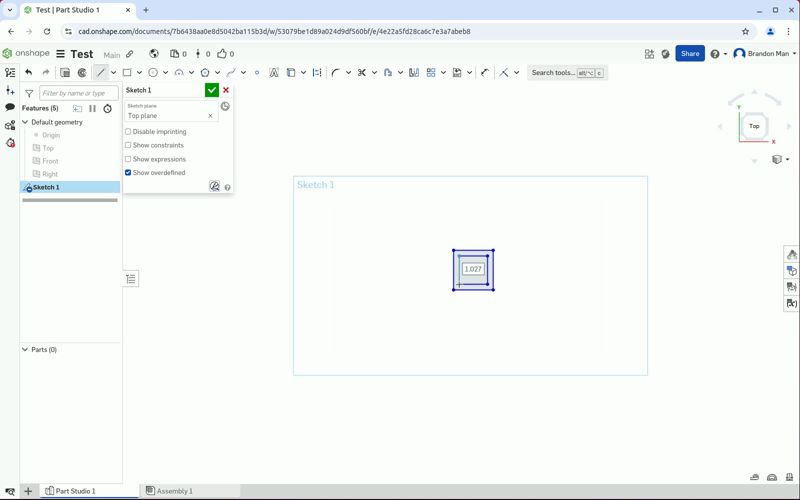
scroll(6)
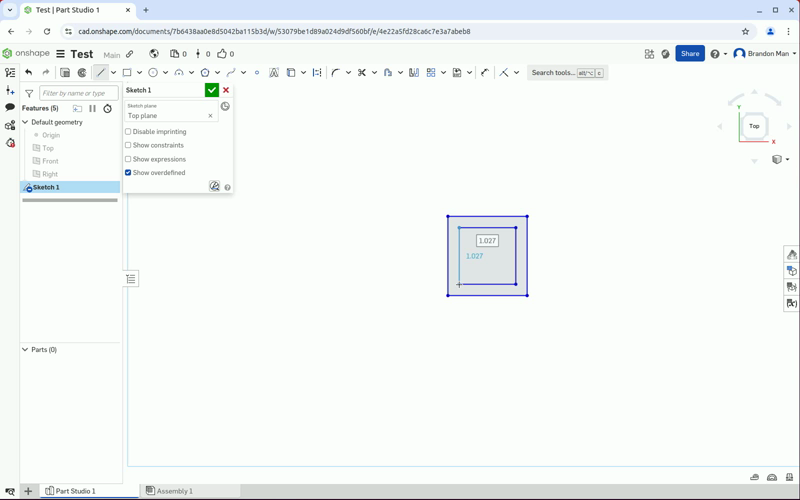
key_up(shift)
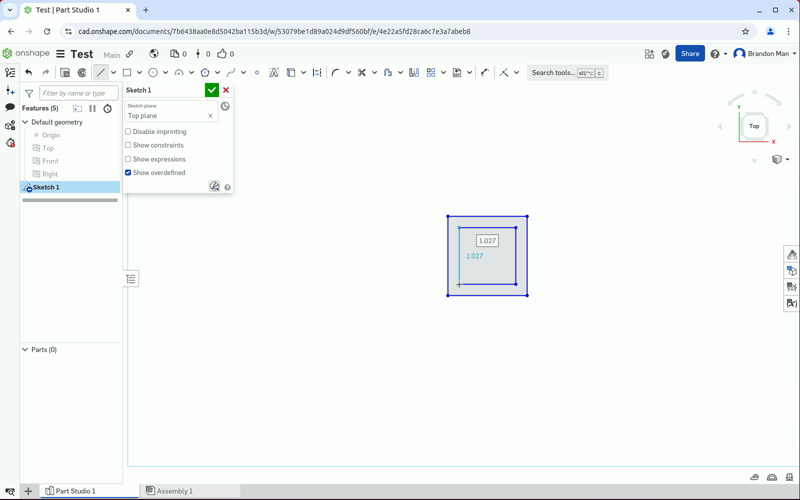
click(459, 284)
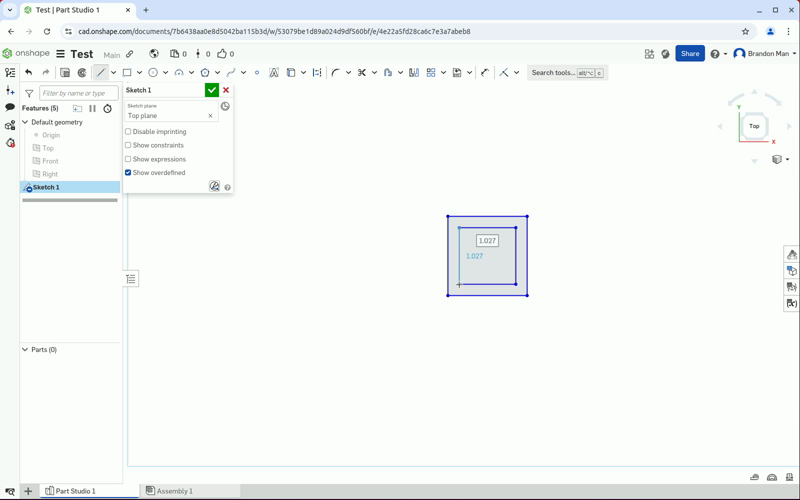
scroll(-6)
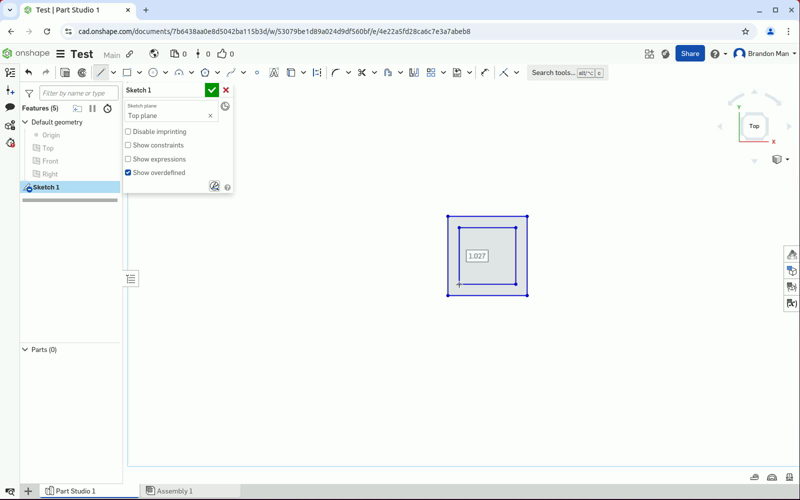
scroll(-6)
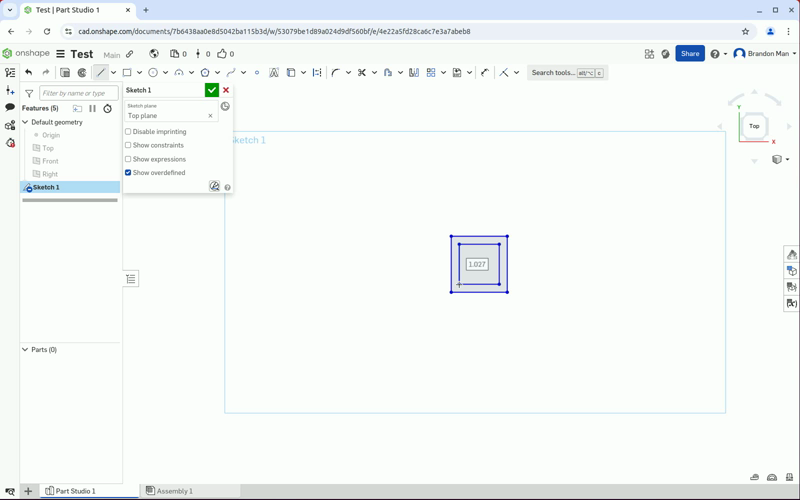
scroll(-6)
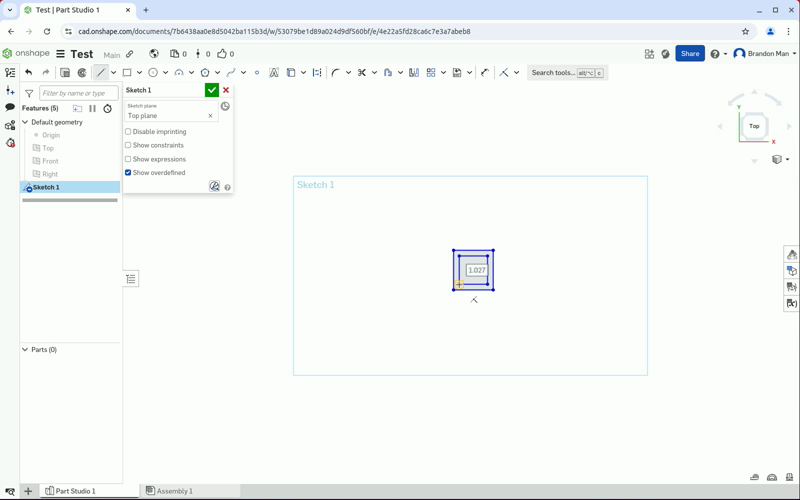
scroll(-6)
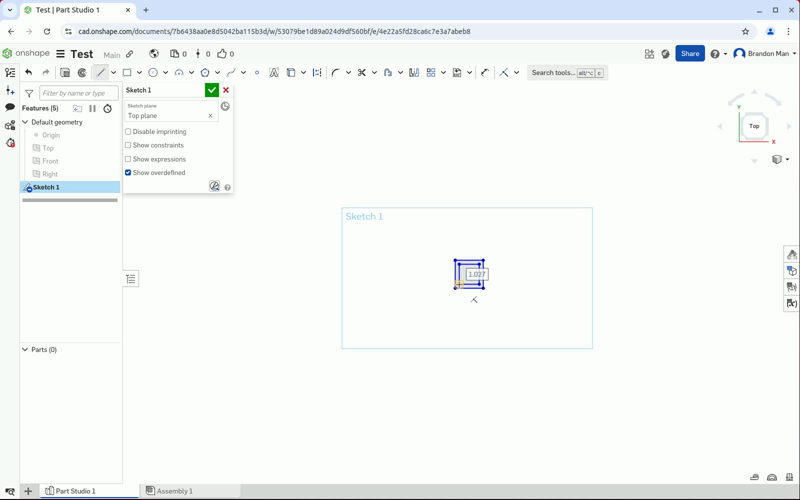
scroll(-6)
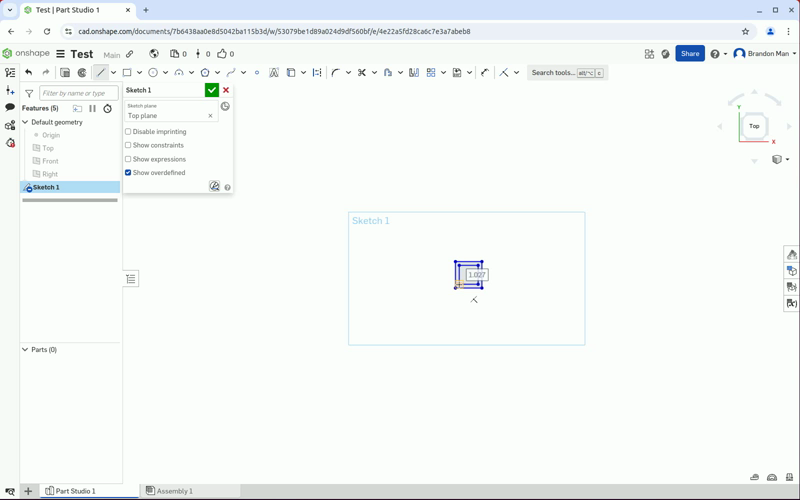
scroll(-6)
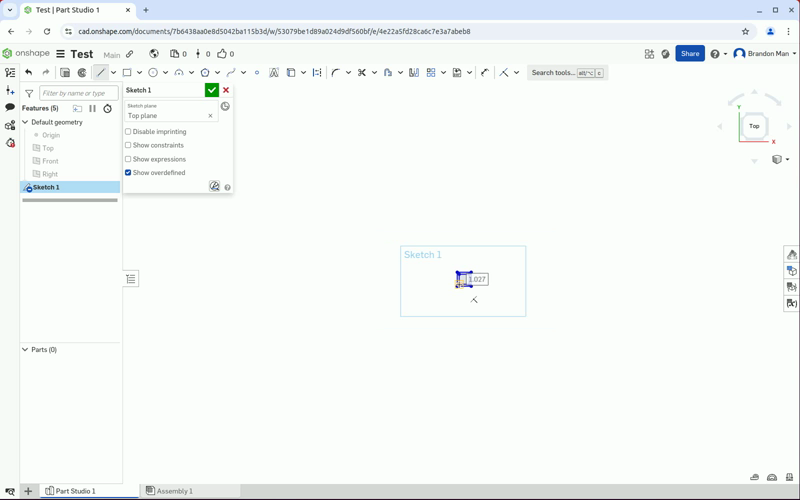
scroll(-6)
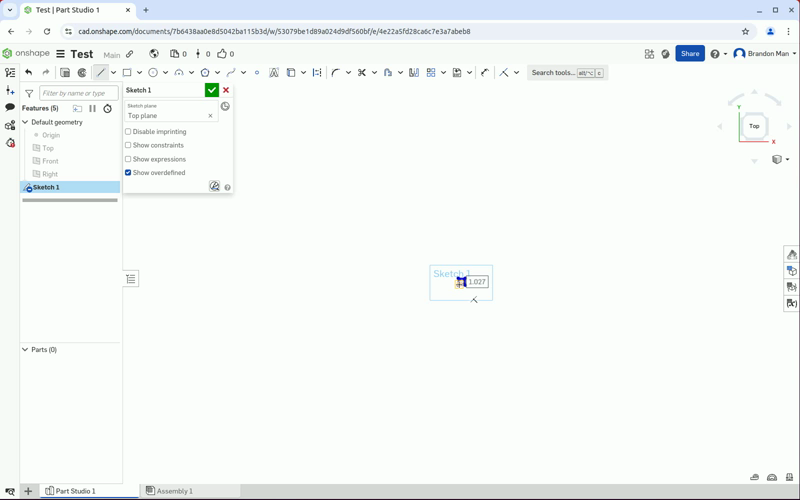
key(esc)
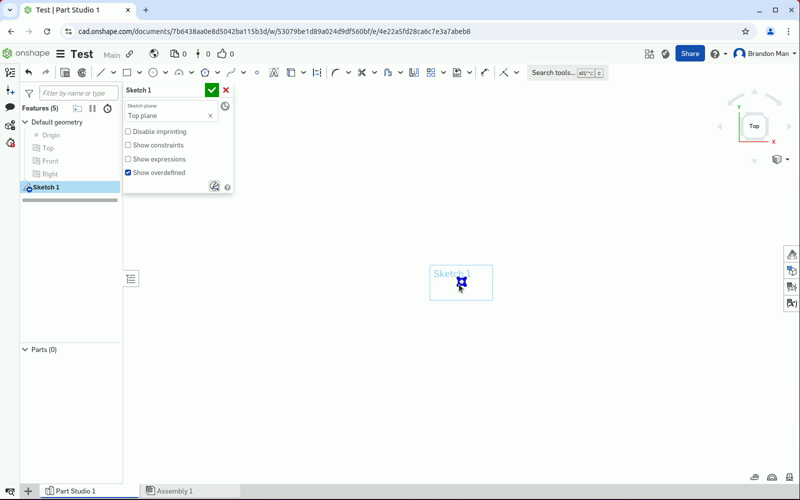
mouse_move(458, 282)
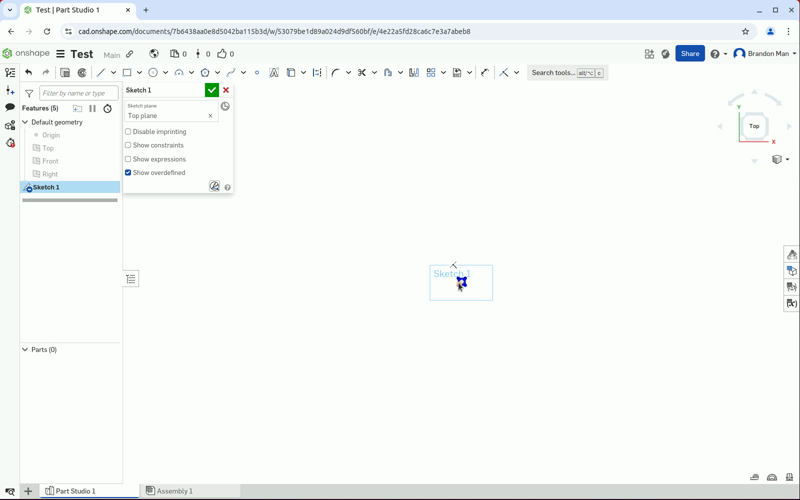
scroll(6)
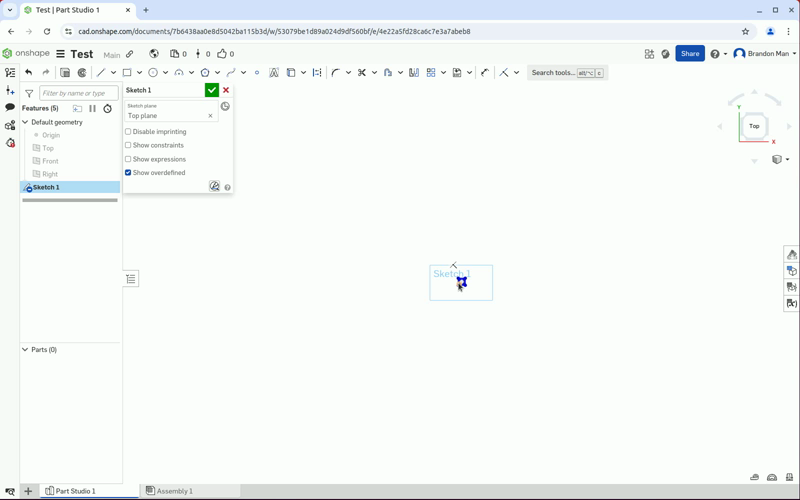
scroll(6)
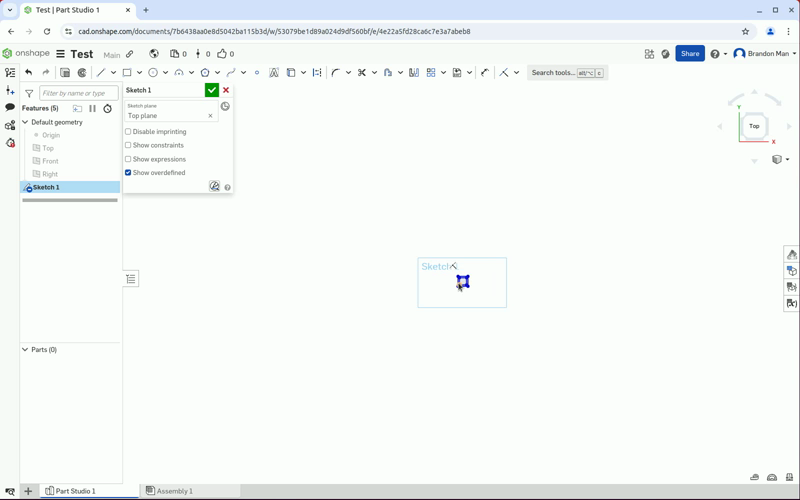
scroll(6)
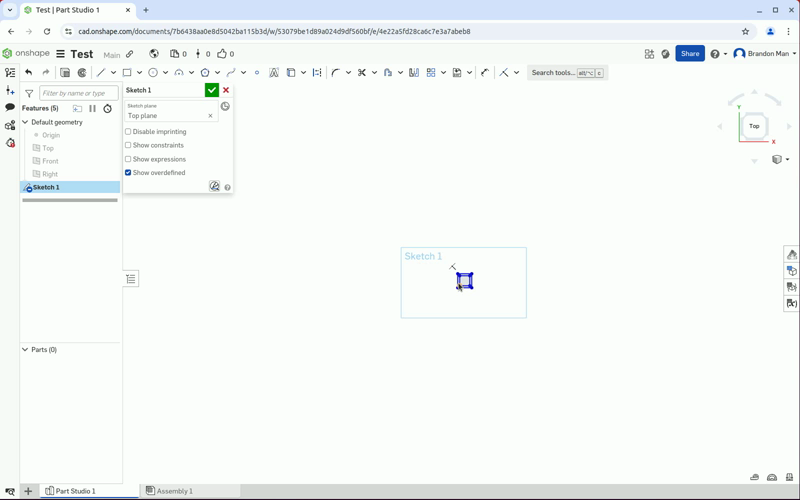
scroll(6)
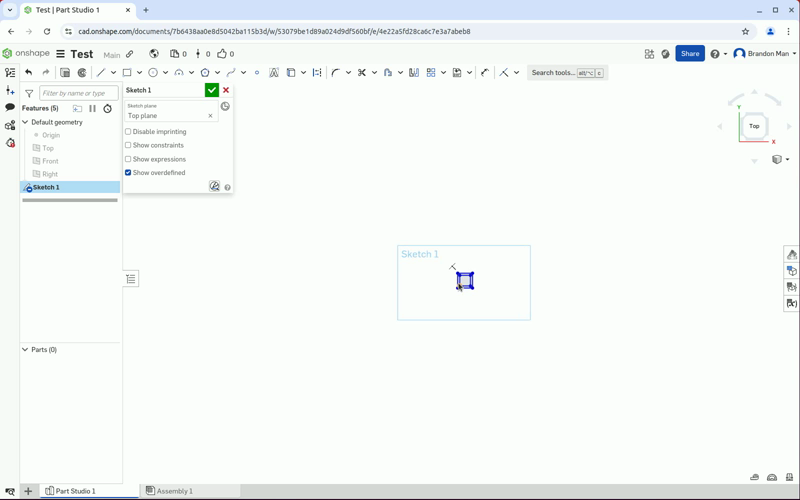
scroll(6)
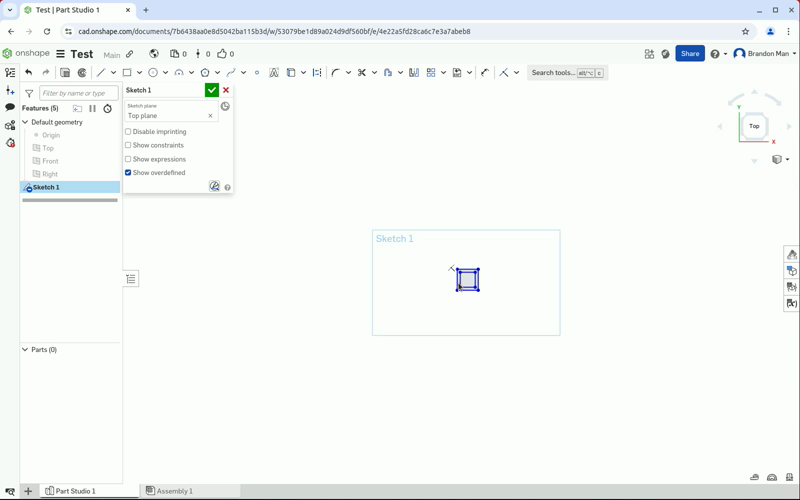
scroll(6)
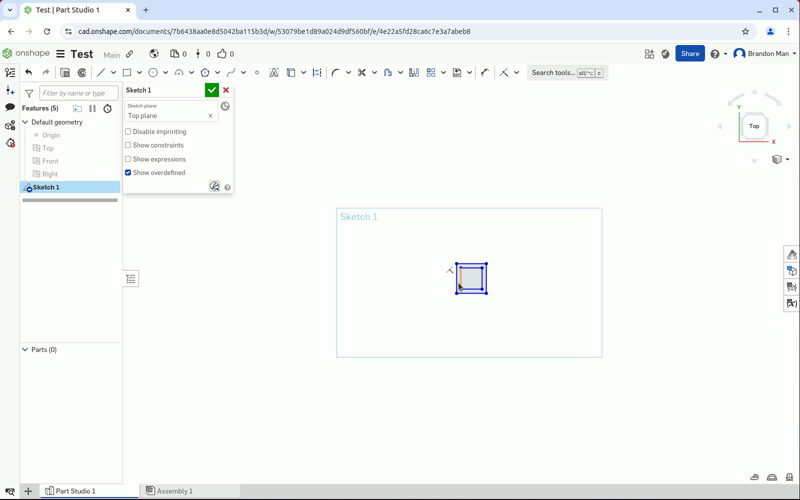
scroll(6)
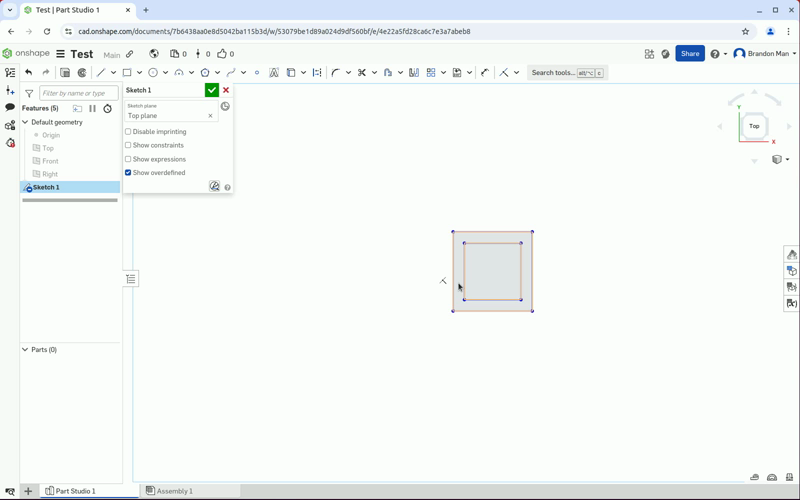
click(458, 282)
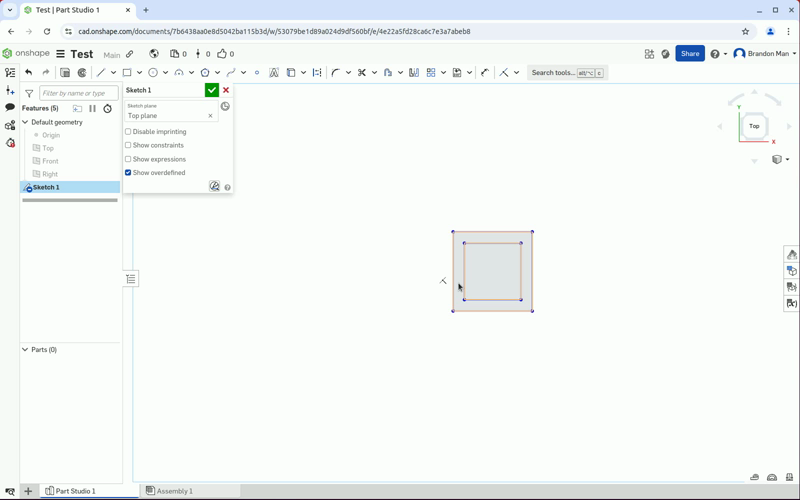
scroll(-6)
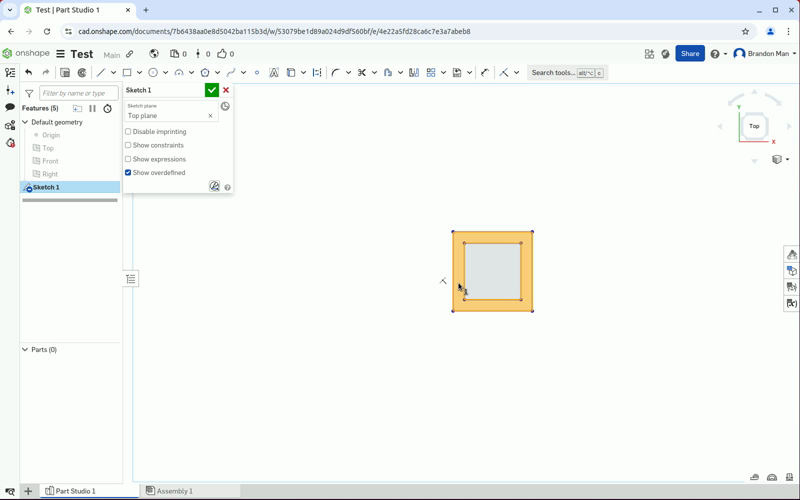
scroll(-6)
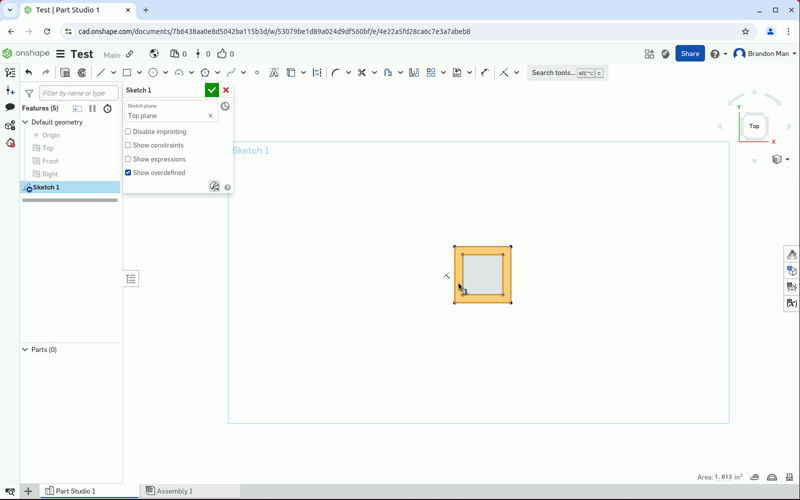
scroll(-6)
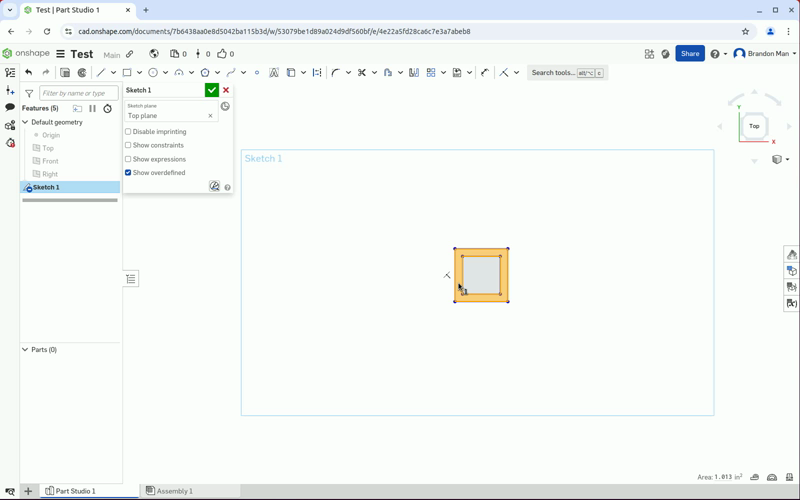
scroll(-6)
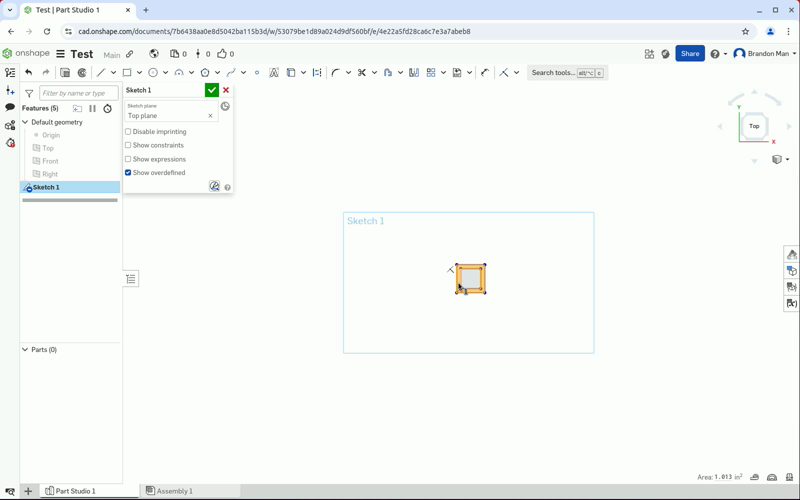
scroll(-6)
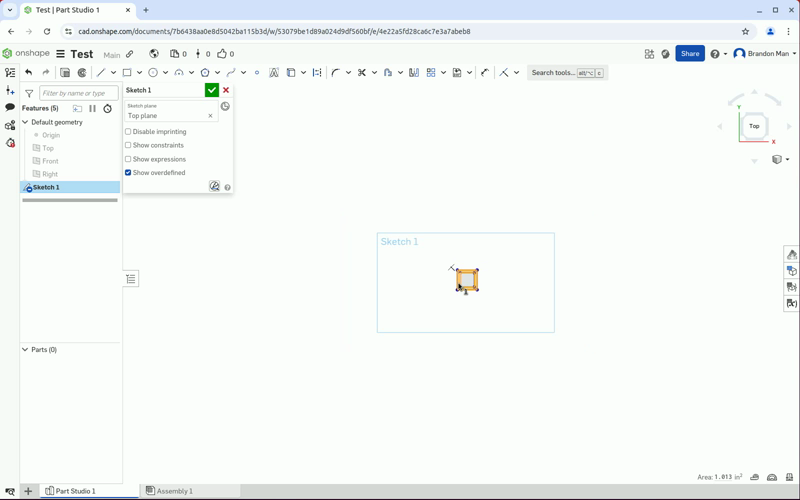
scroll(-6)
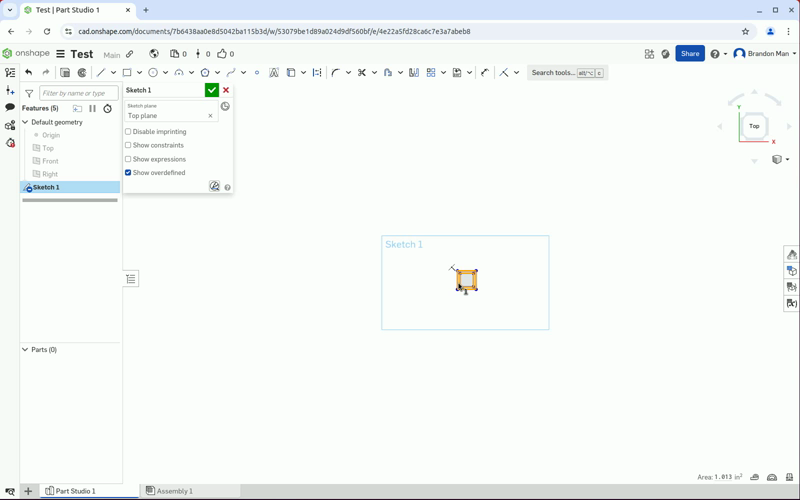
scroll(-6)
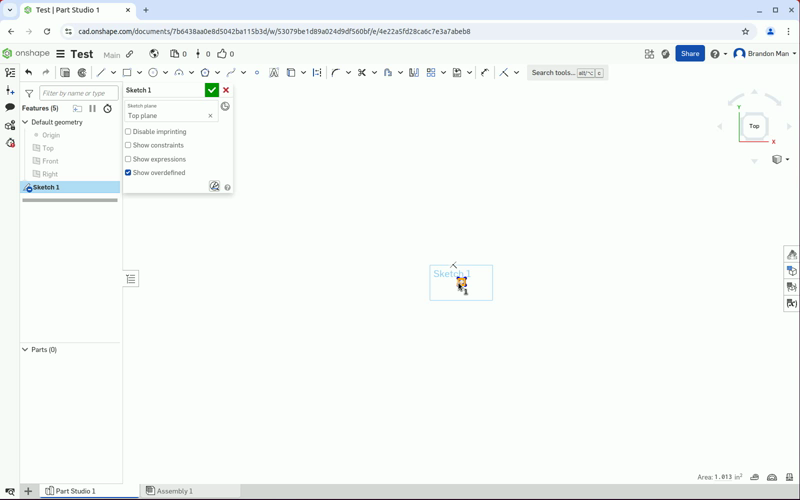
mouse_move(73, 352)
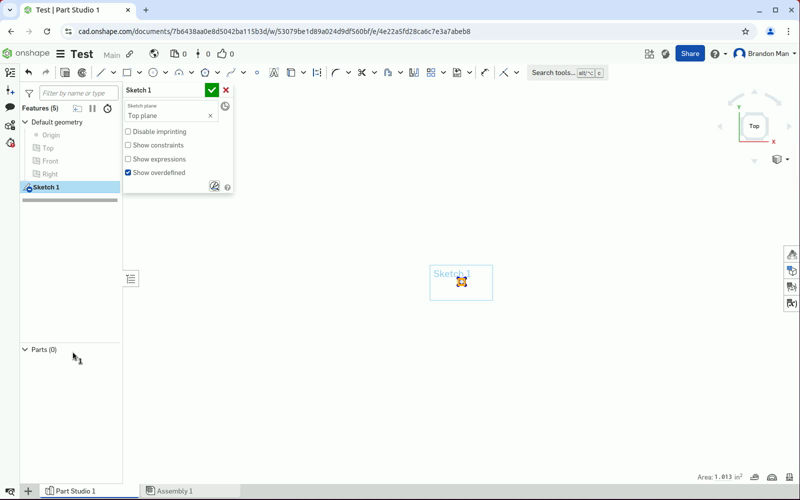
key(shift+y)
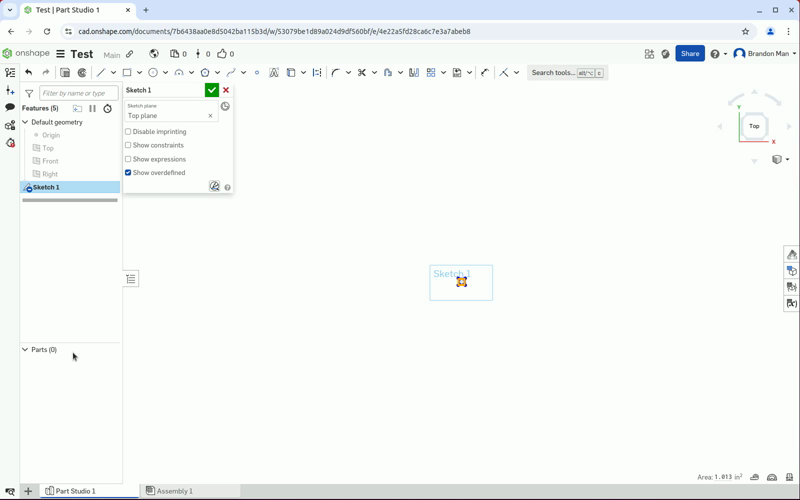
key(shift+e)
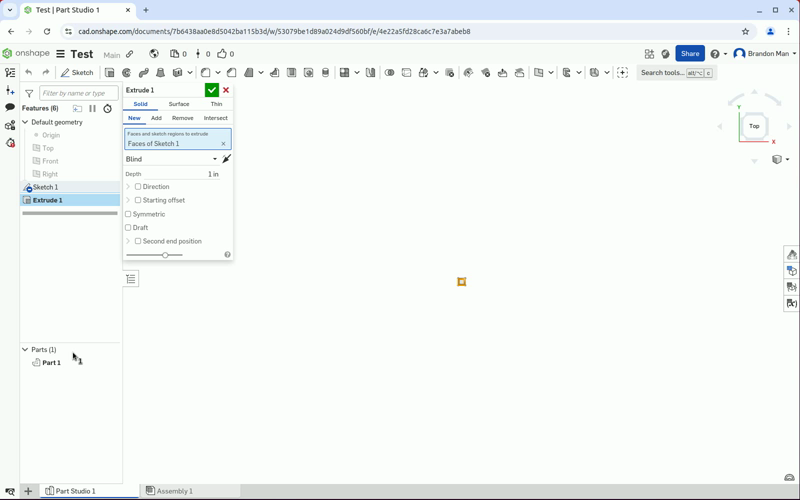
mouse_move(143, 106)
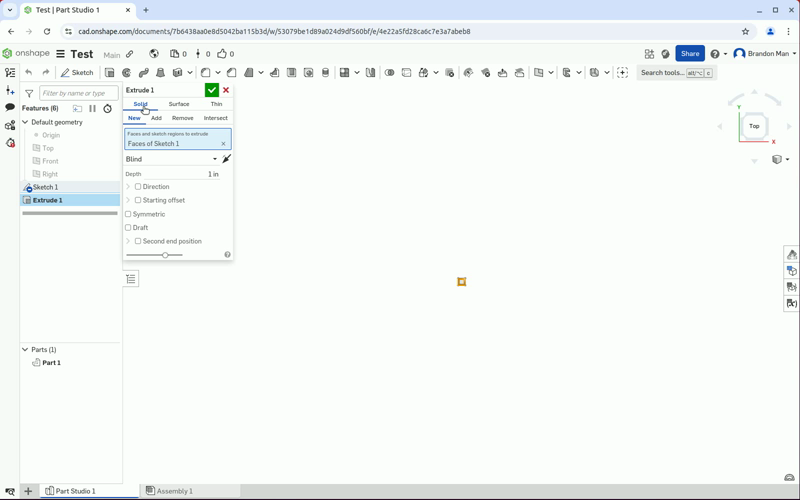
click(143, 106)
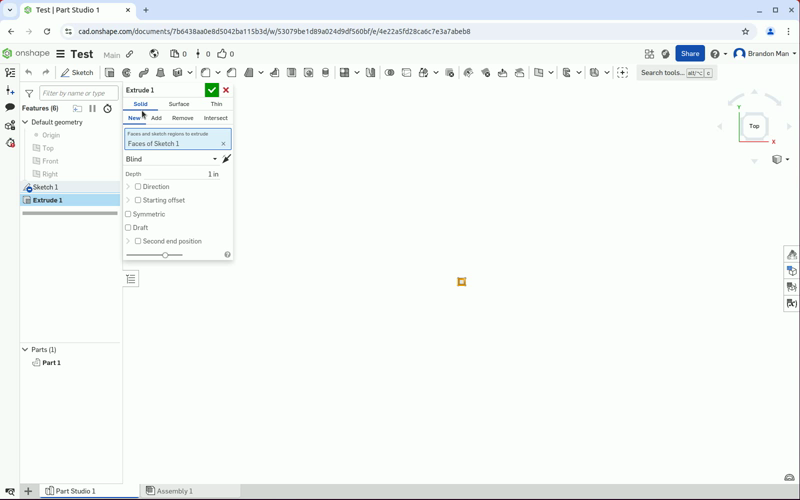
mouse_move(137, 120)
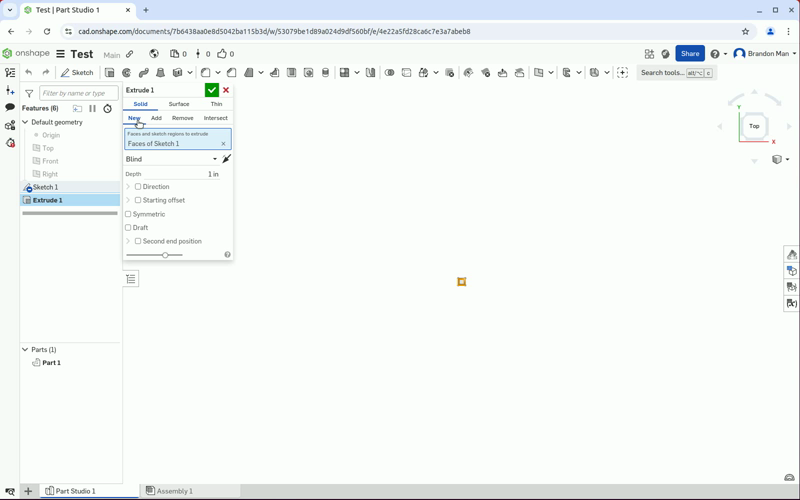
click(137, 120)
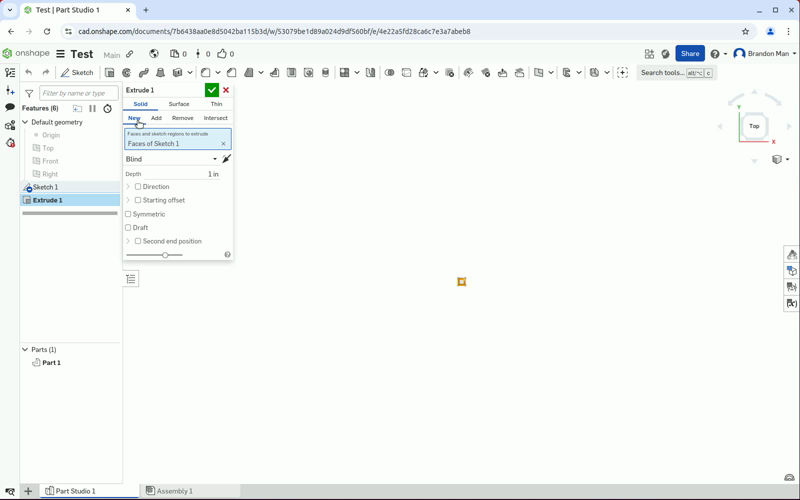
key(tab, 4)
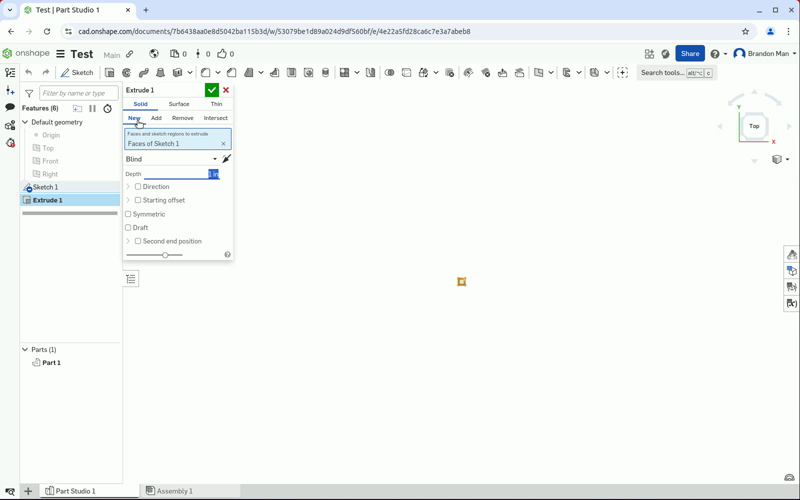
text(23.108)
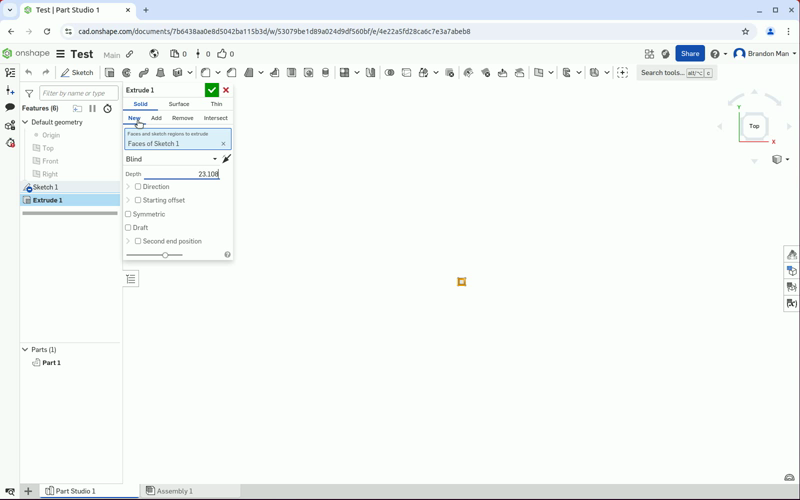
key(enter)
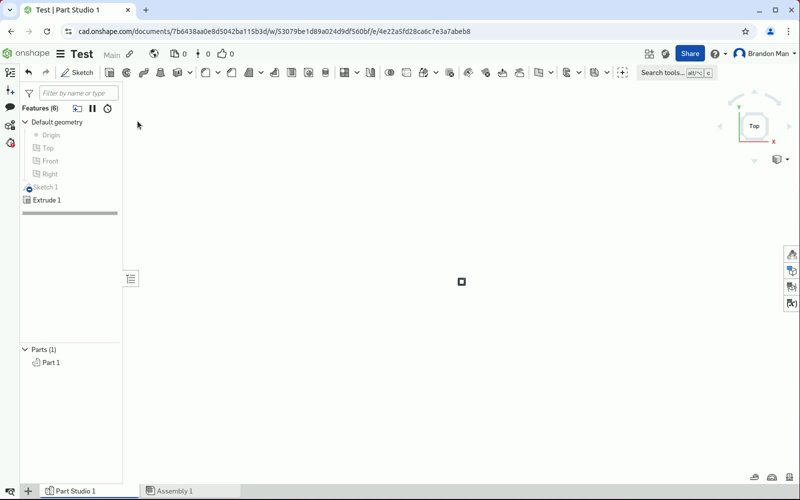
key(shift+h)
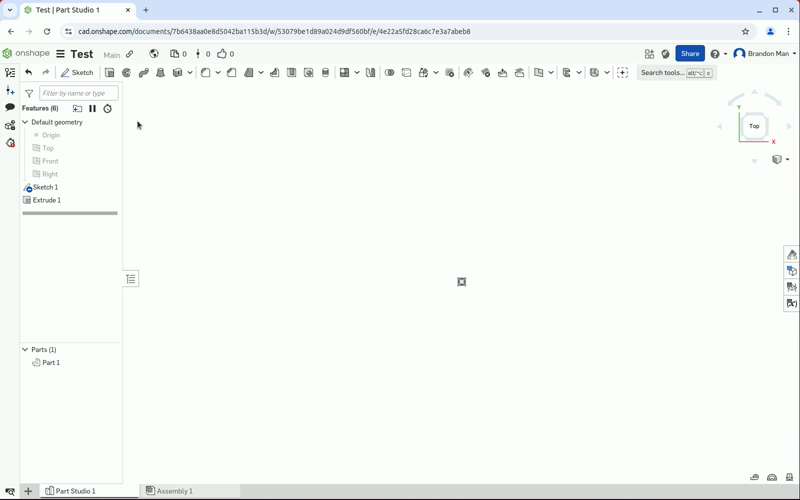
key(shift+h)
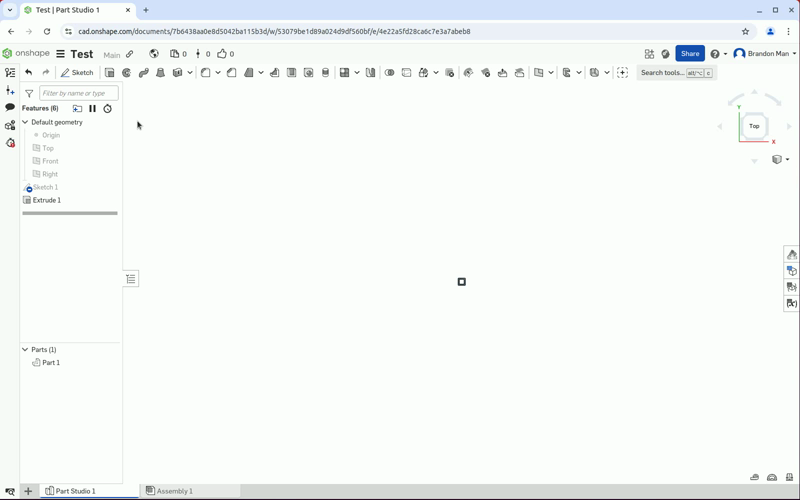
mouse_move(73, 189)
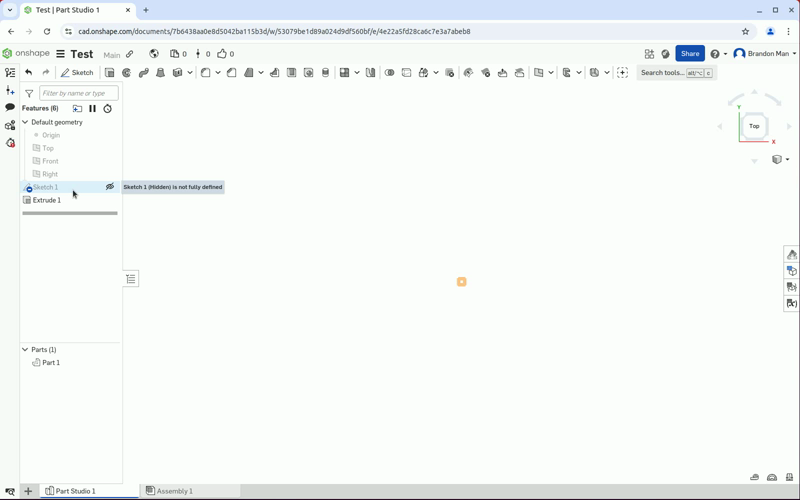
click(73, 189)
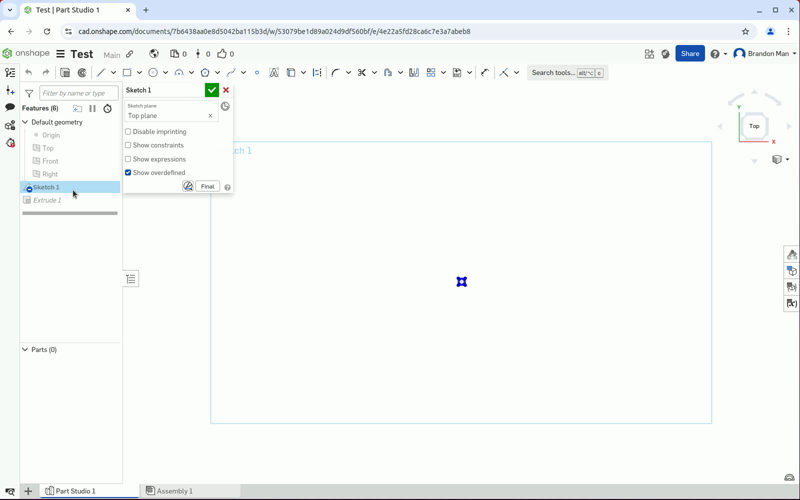
mouse_move(229, 92)
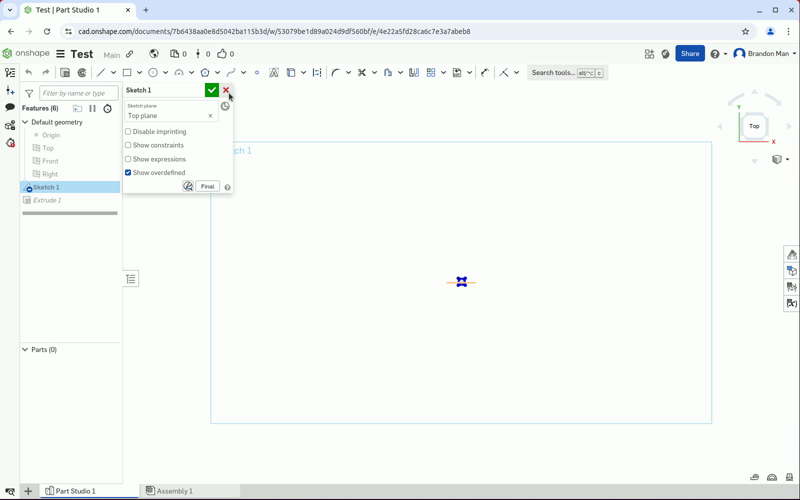
click(229, 92)
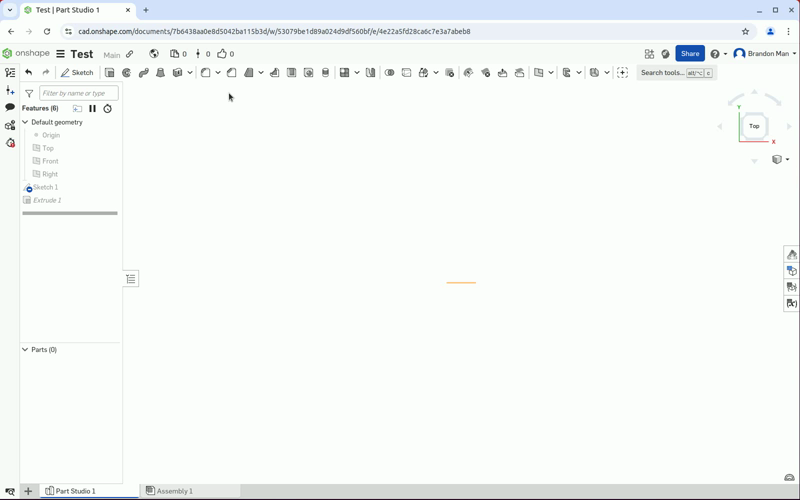
mouse_move(73, 352)
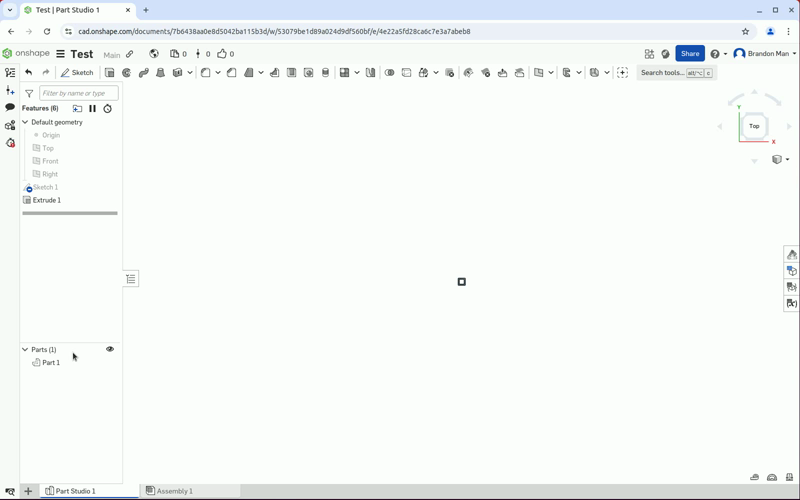
key(y)
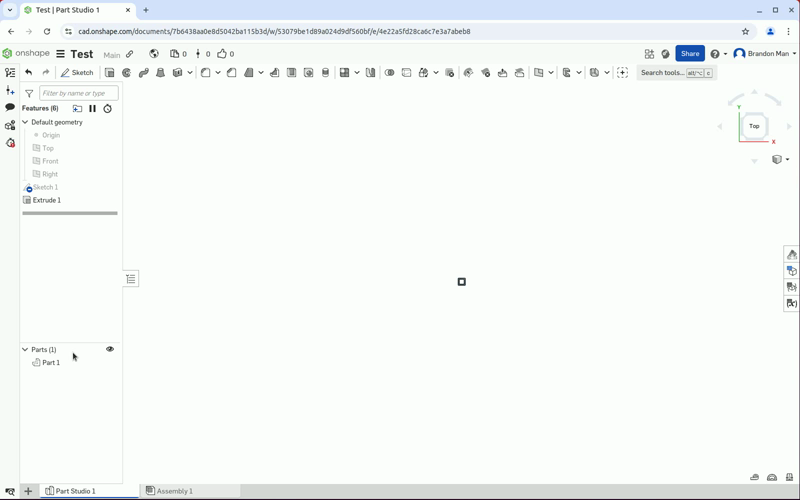
key(shift+p)
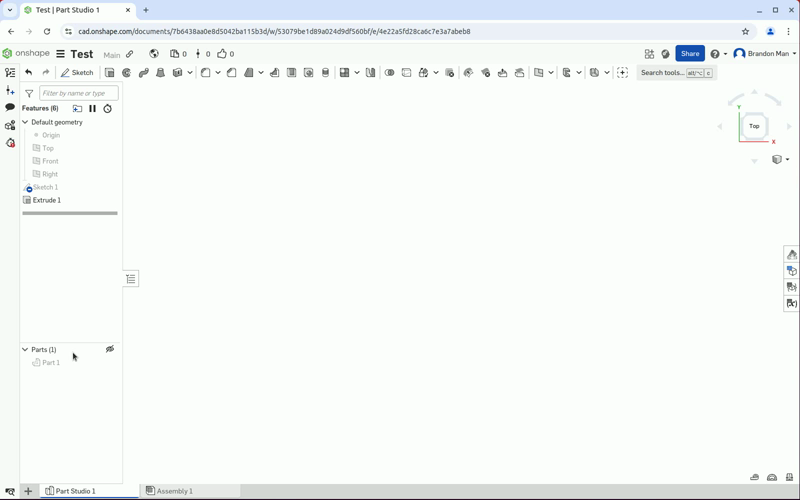
key(space)
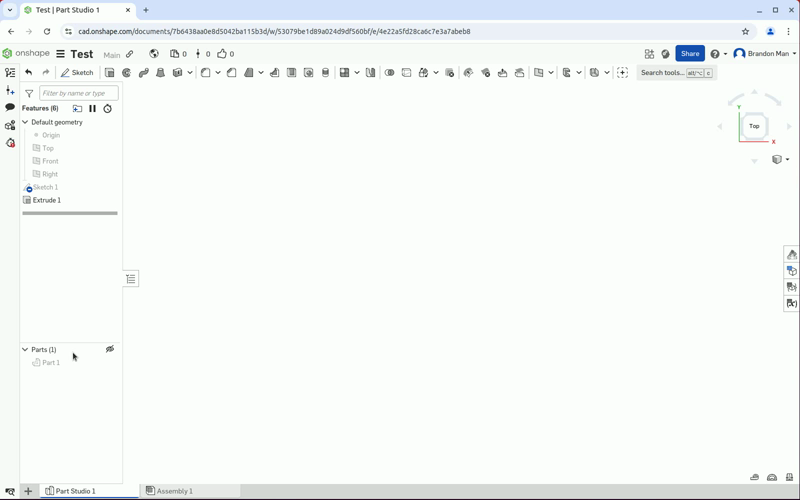
key_down(shift)
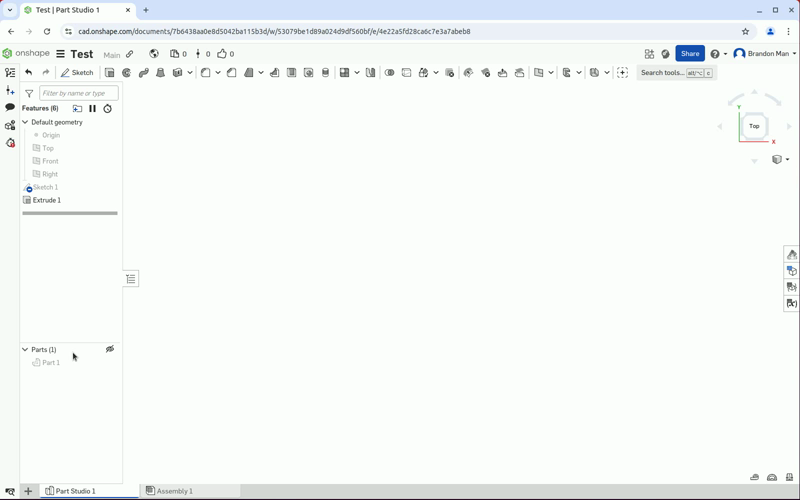
key(up)
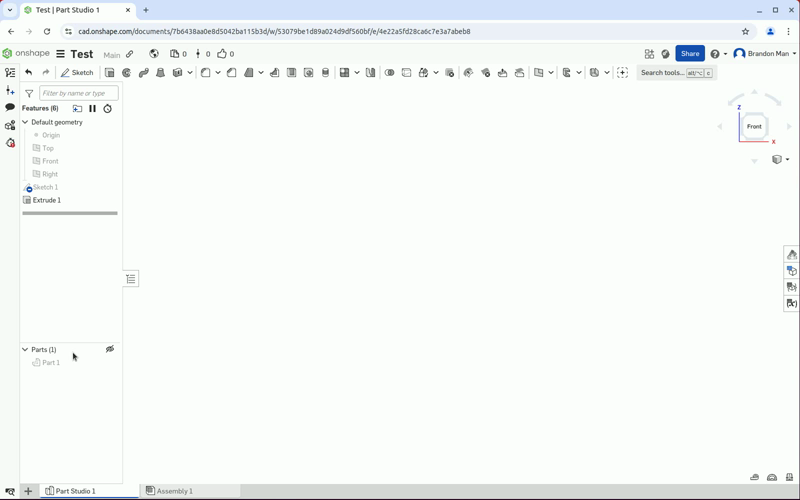
key_up(shift)
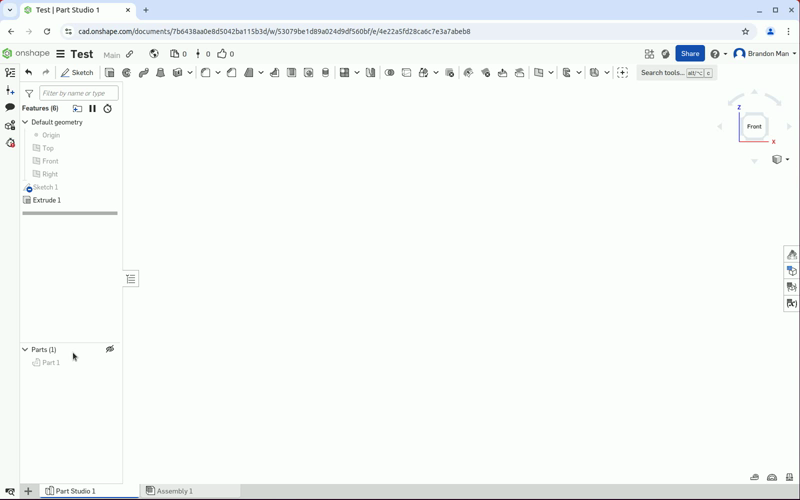
mouse_move(73, 352)
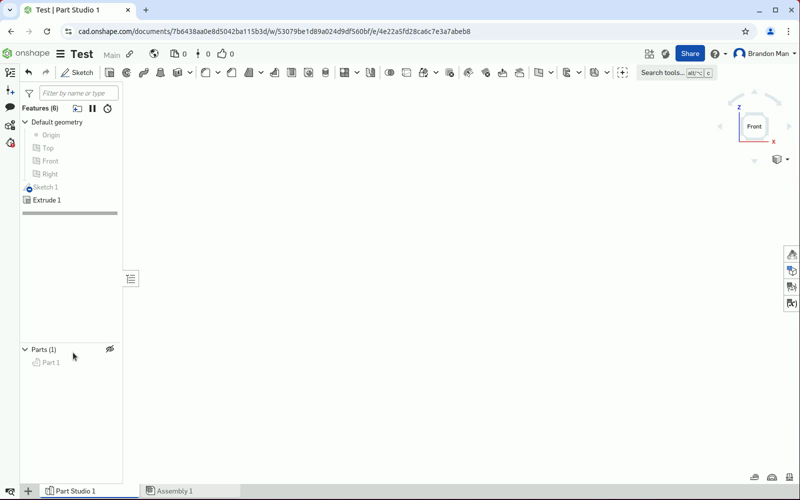
key(shift+y)
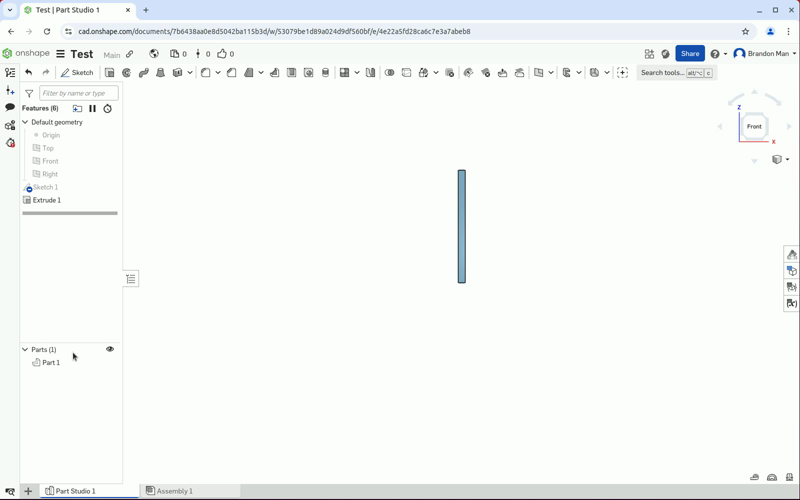
mouse_move(541, 75)
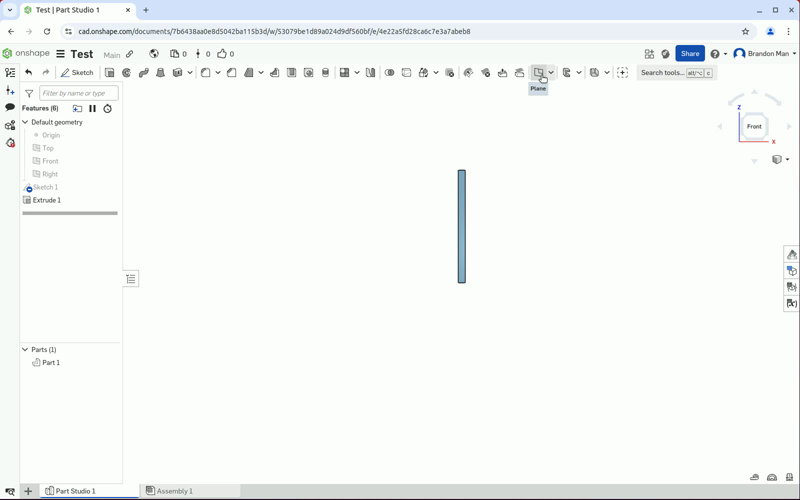
click(541, 75)
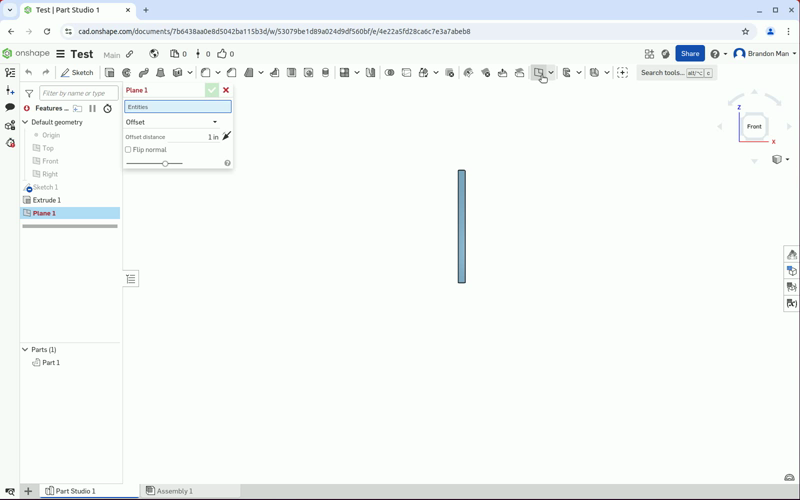
mouse_move(73, 163)
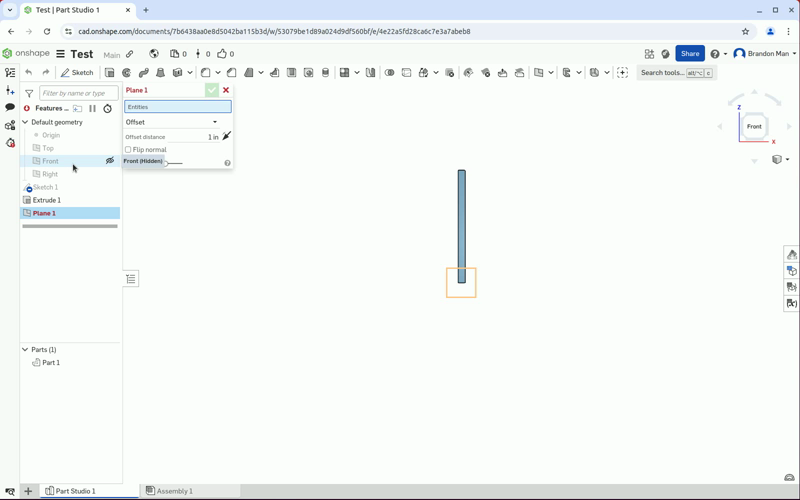
click(73, 163)
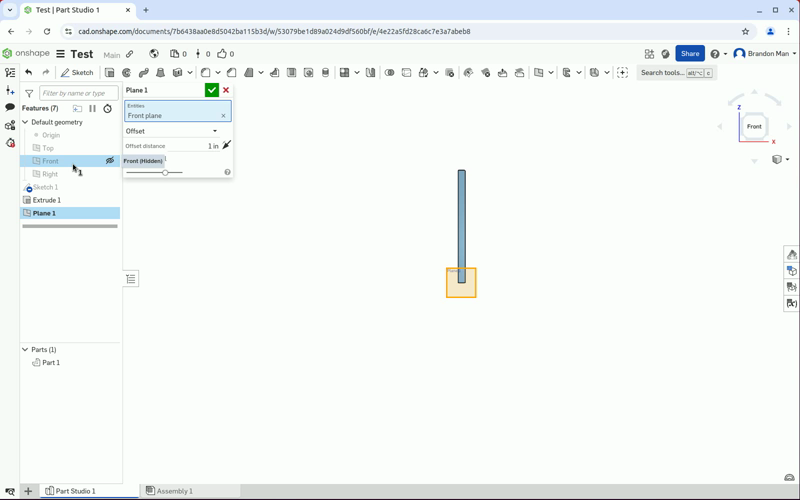
key(tab, 2)
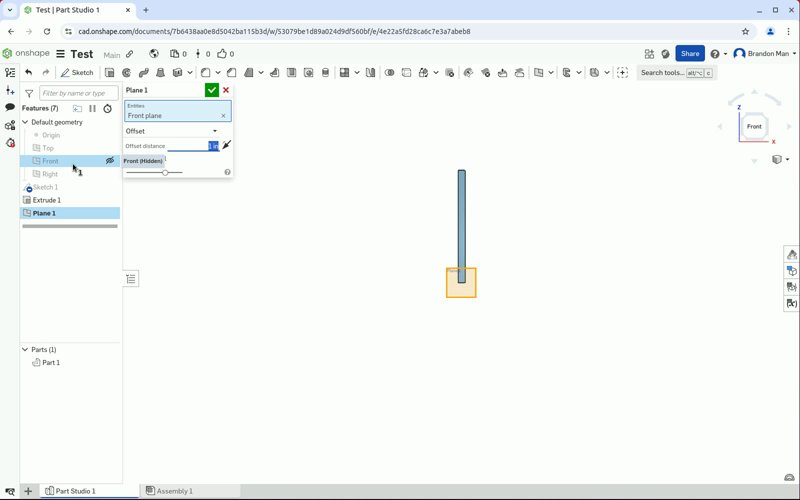
text(0.493)
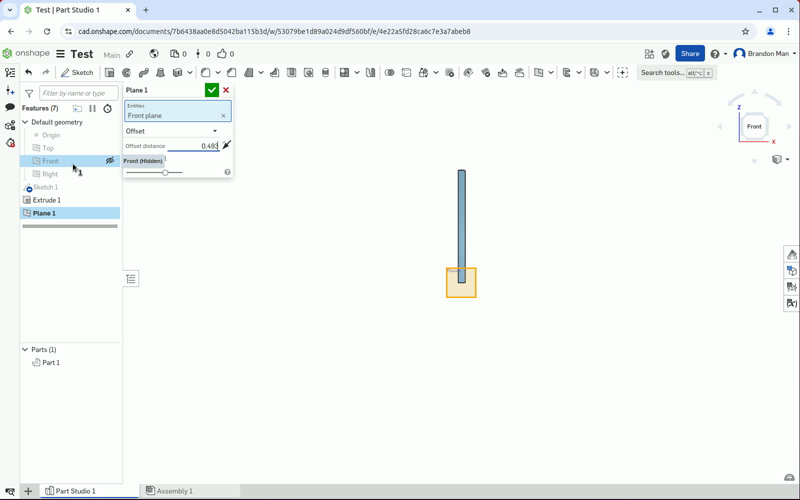
key(enter, 2)
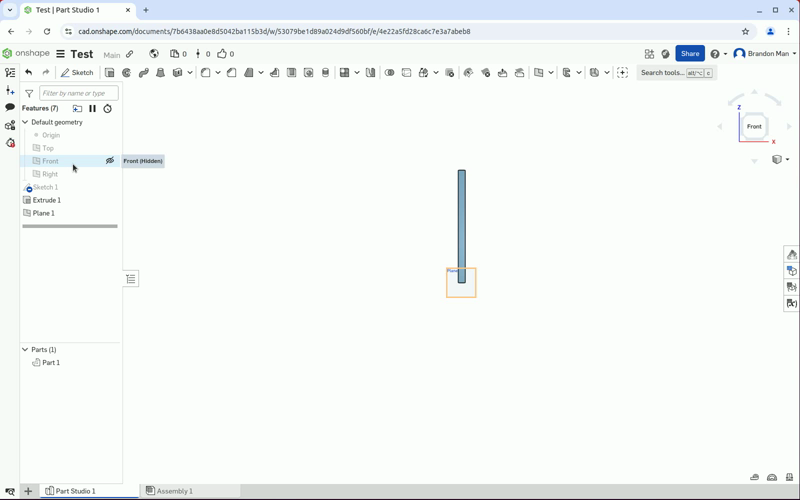
key(shift+s)
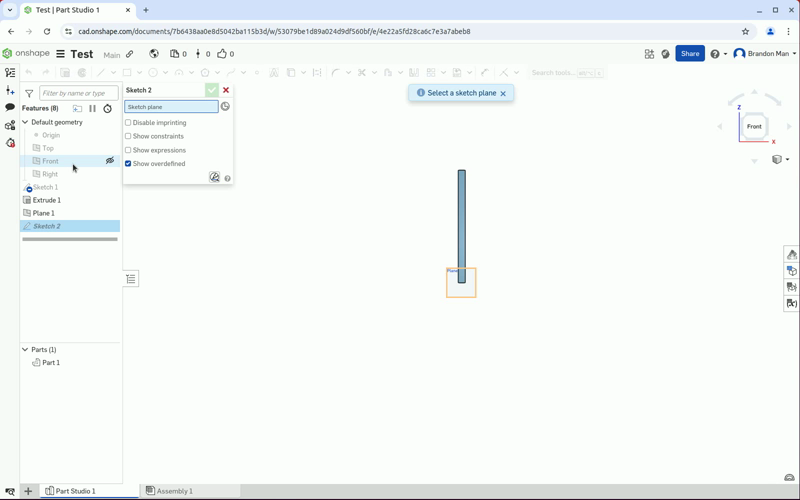
mouse_move(73, 215)
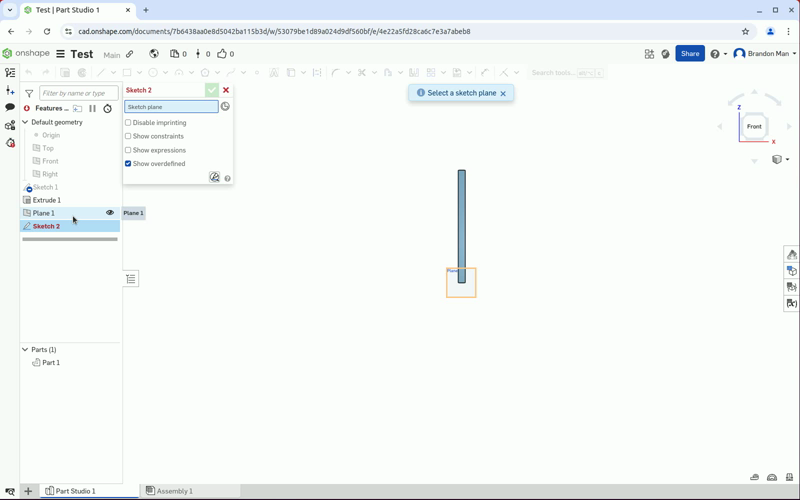
click(73, 215)
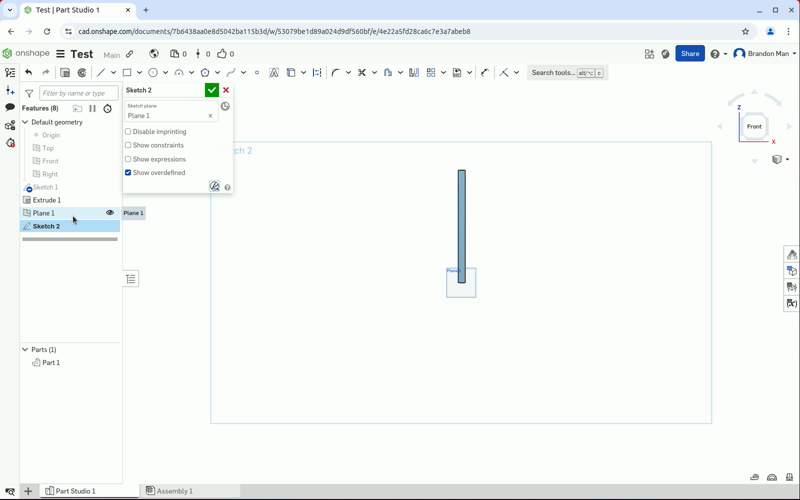
mouse_move(73, 352)
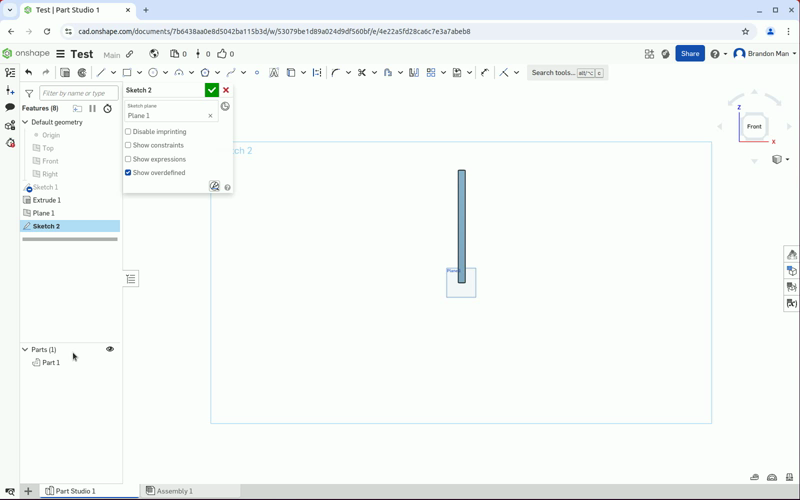
key(y)
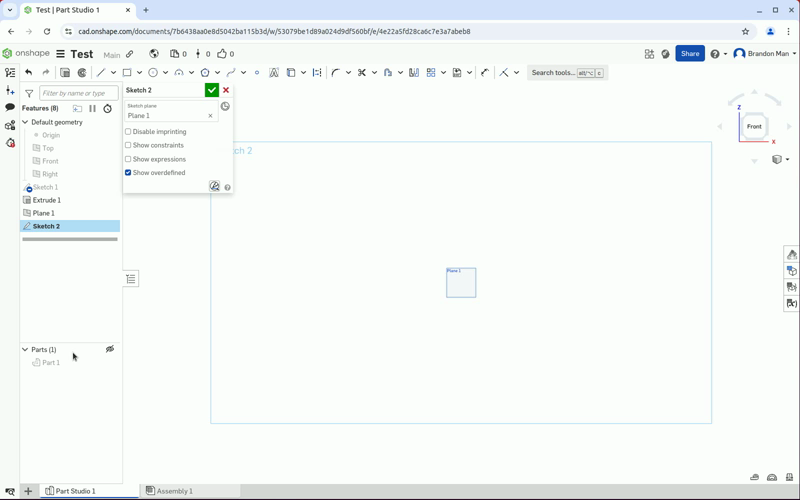
key(l)
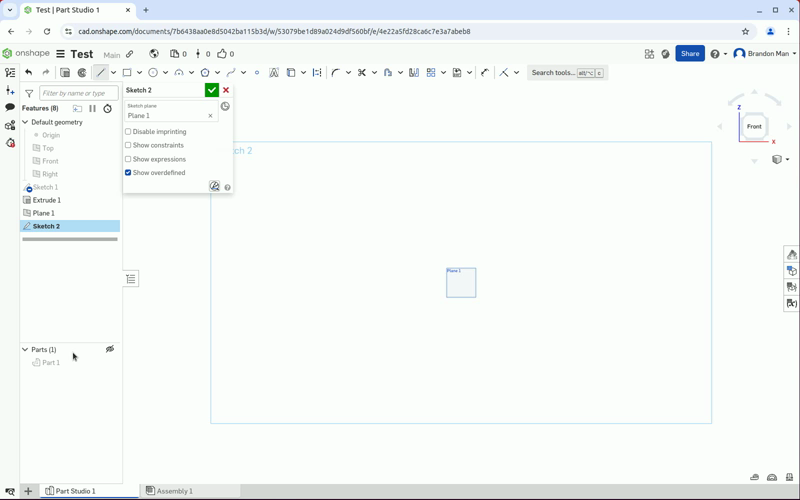
key_down(shift)
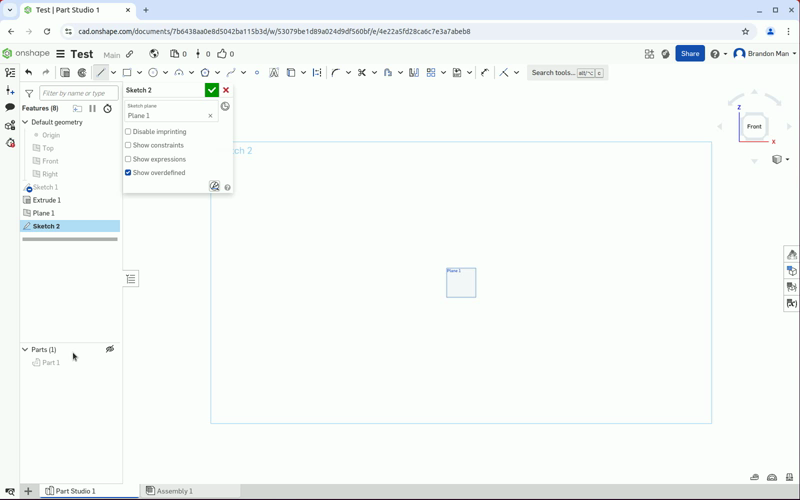
mouse_move(459, 179)
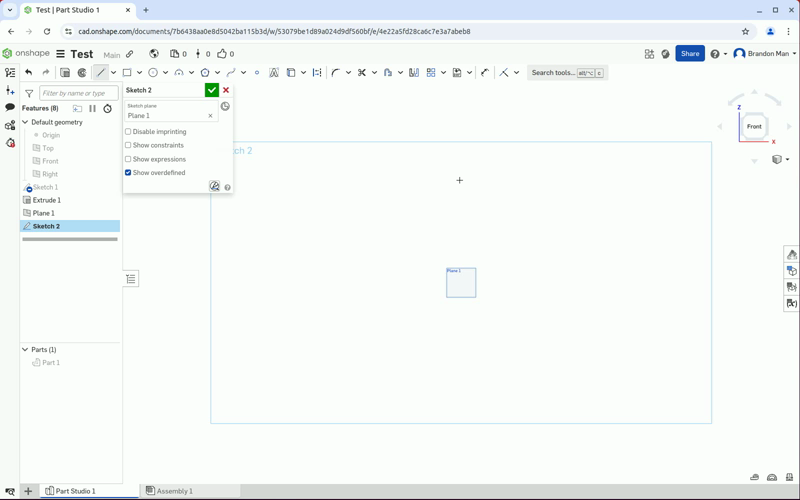
click(459, 179)
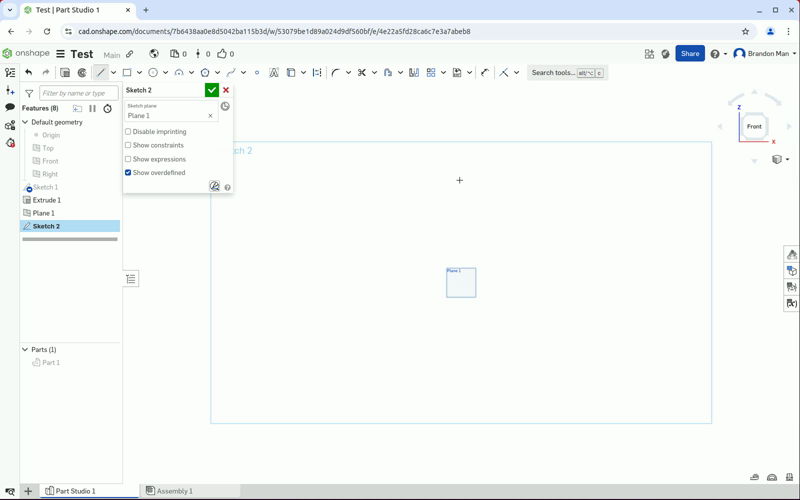
key_up(shift)
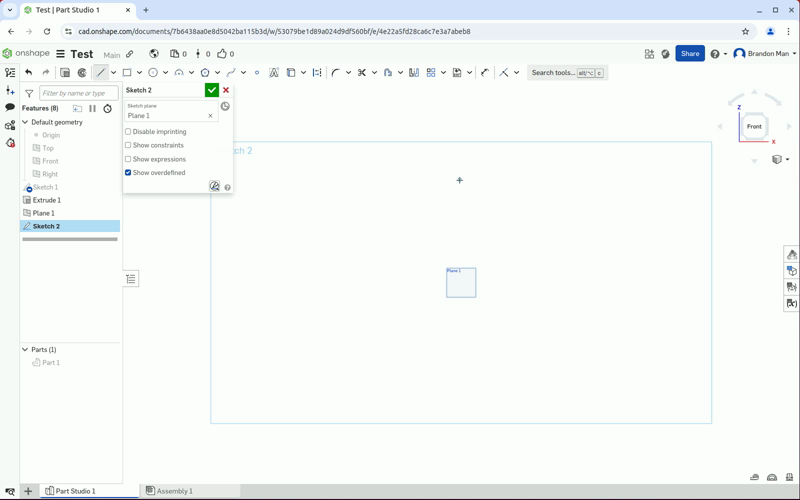
key_down(shift)
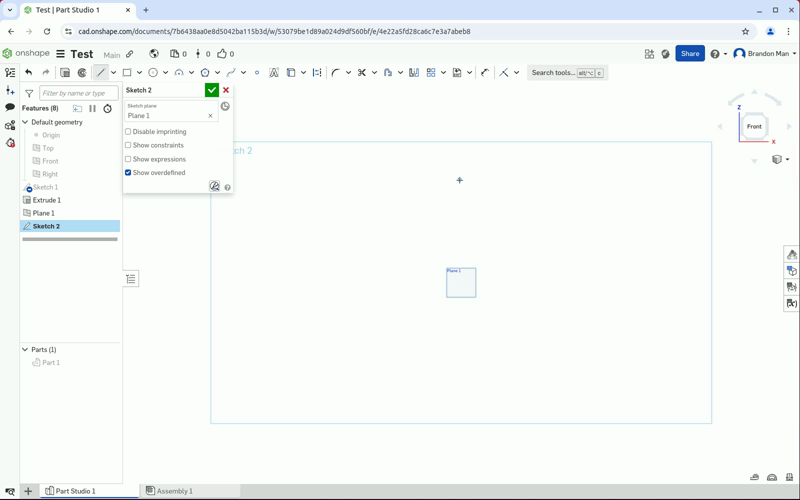
mouse_move(489, 179)
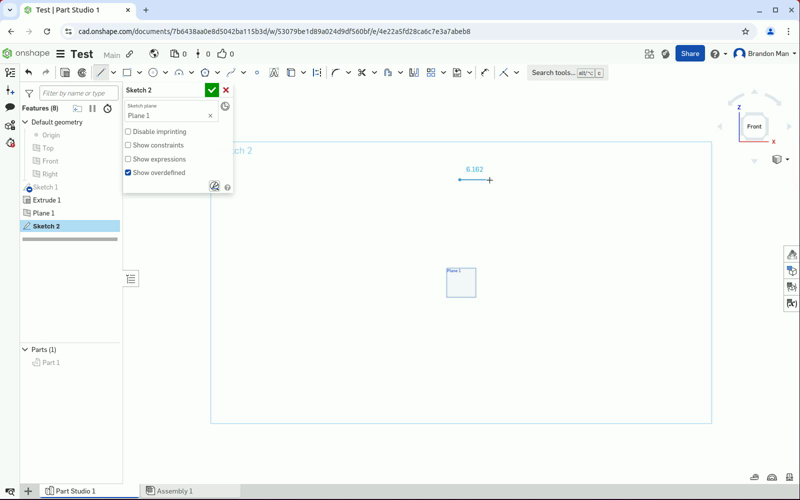
mouse_move(461, 179)
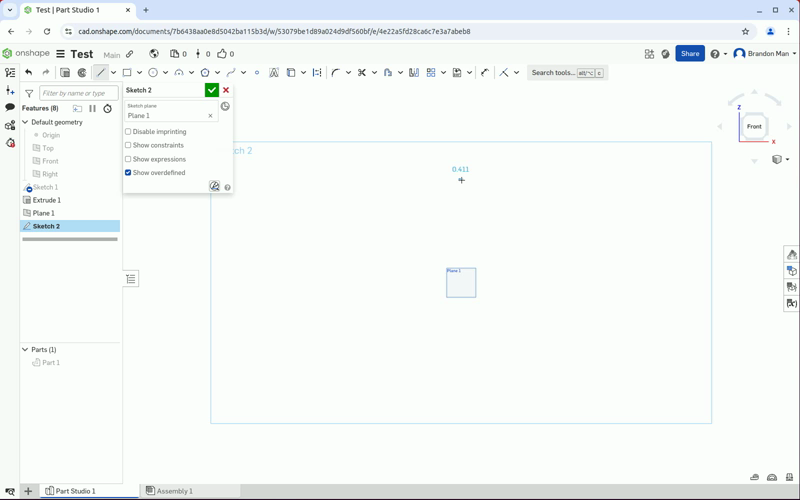
scroll(6)
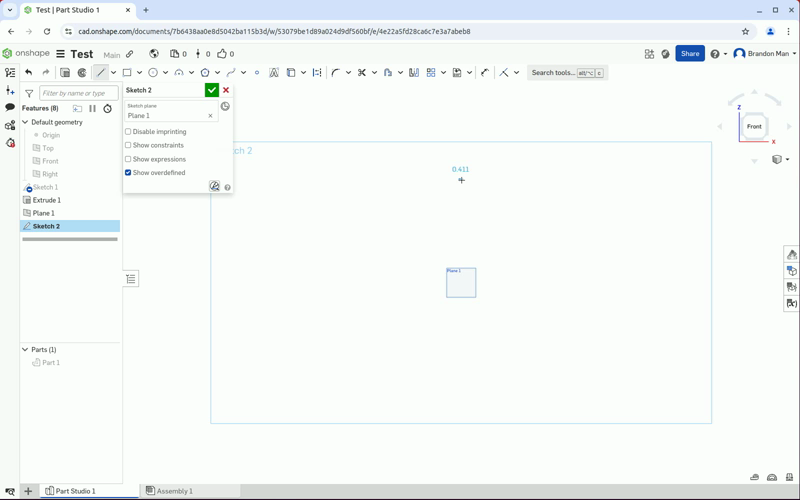
scroll(6)
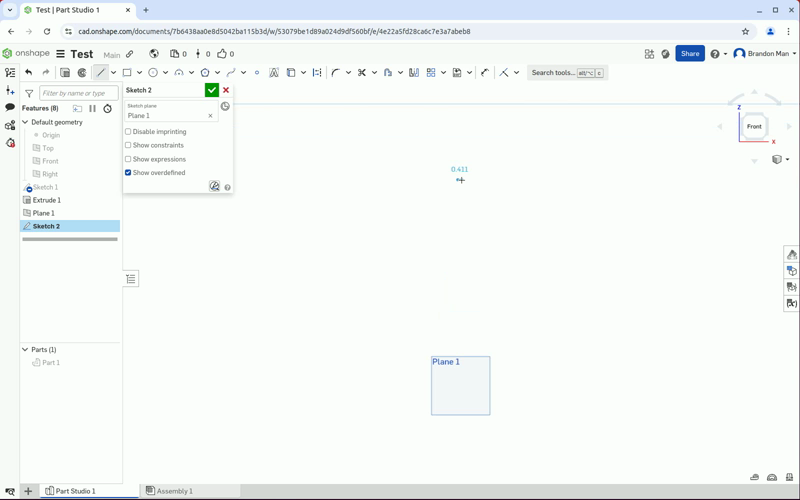
scroll(6)
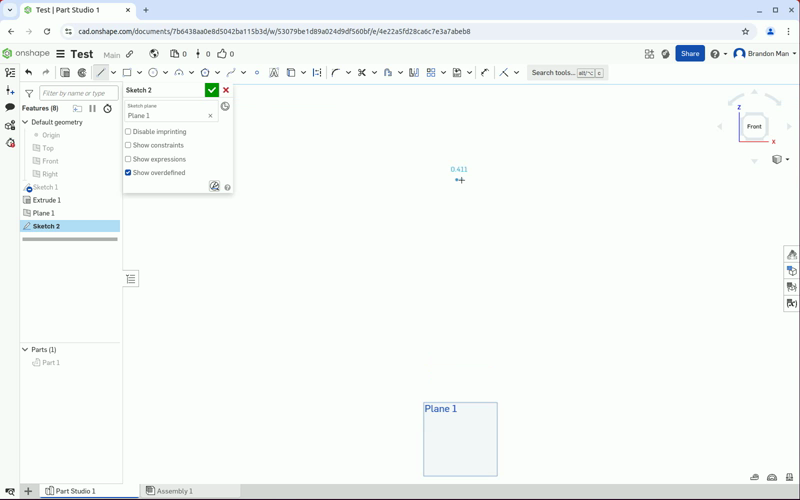
scroll(6)
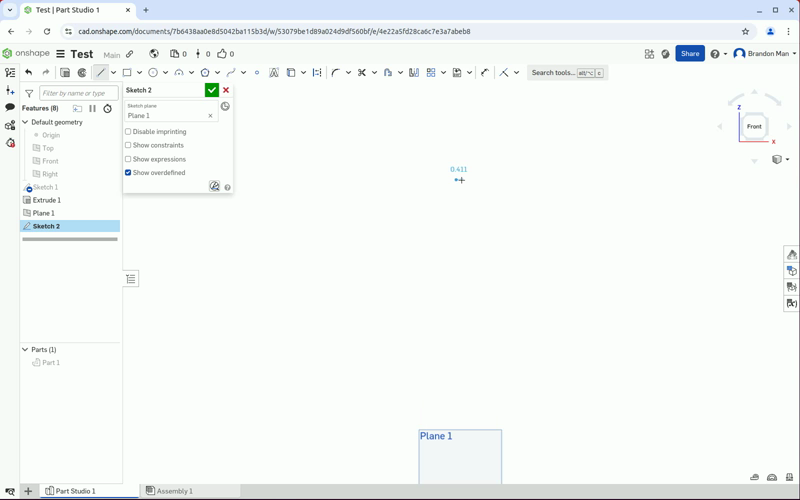
scroll(6)
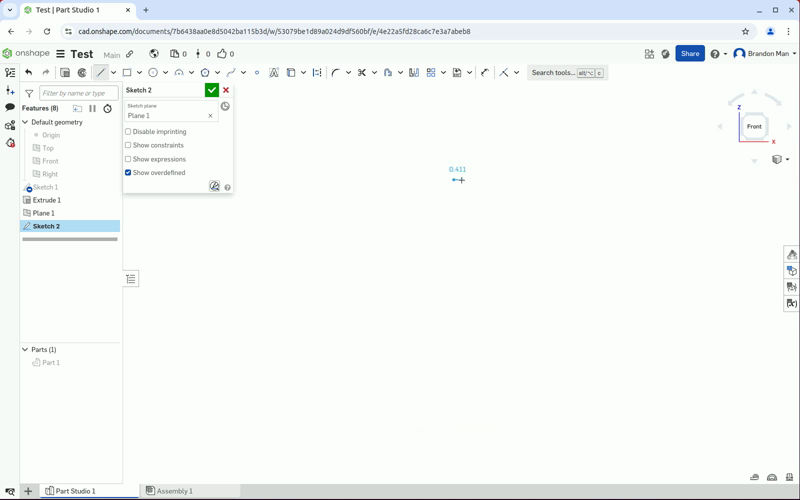
scroll(6)
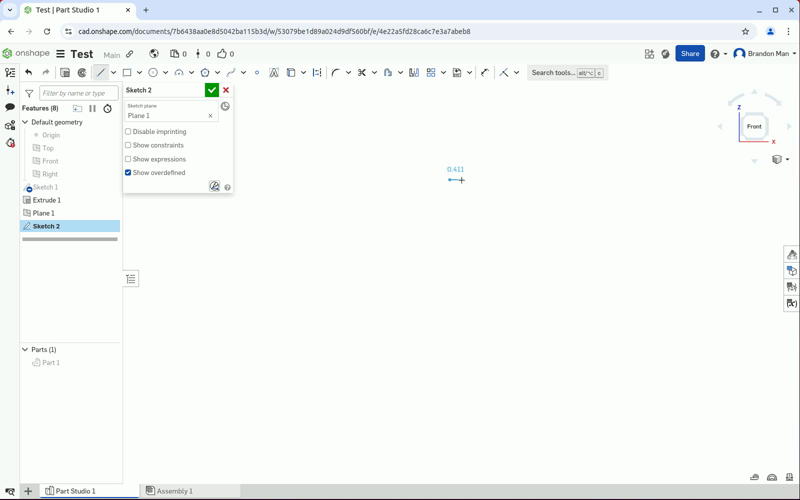
scroll(6)
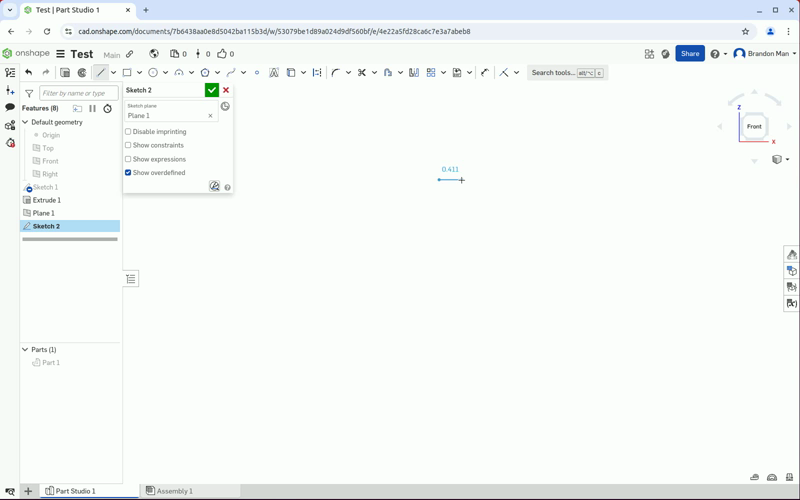
click(461, 179)
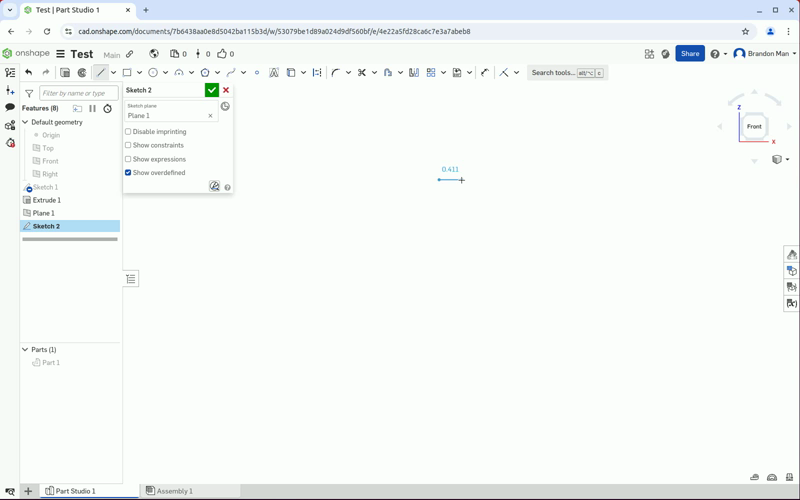
scroll(-6)
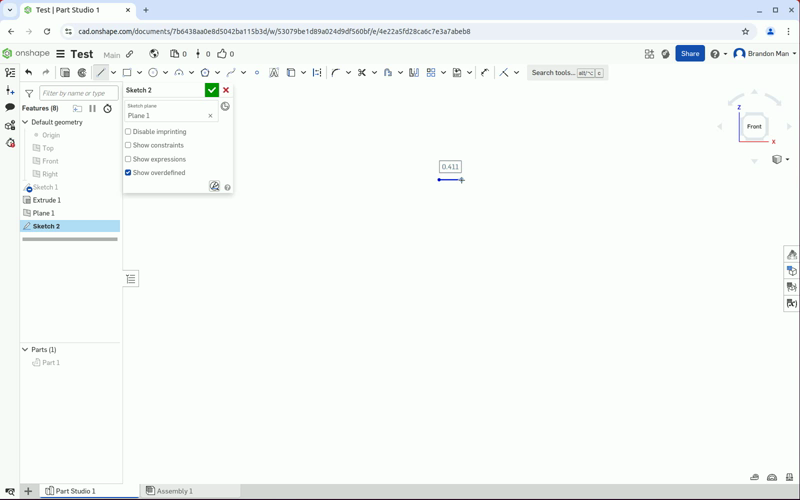
scroll(-6)
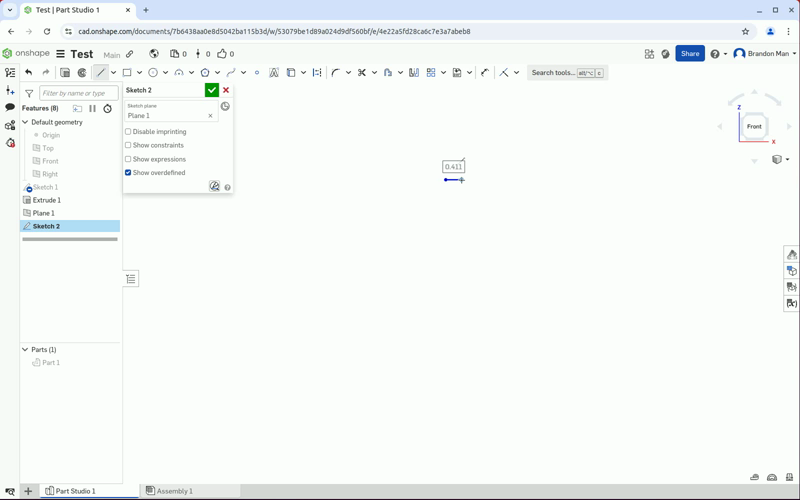
scroll(-6)
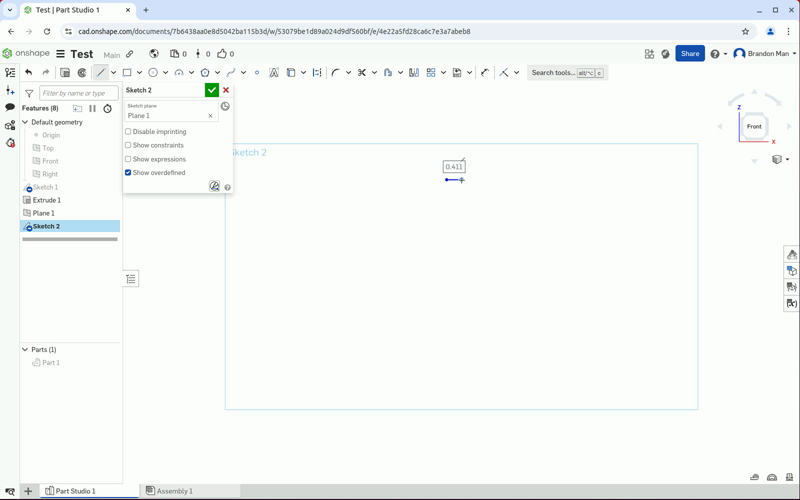
scroll(-6)
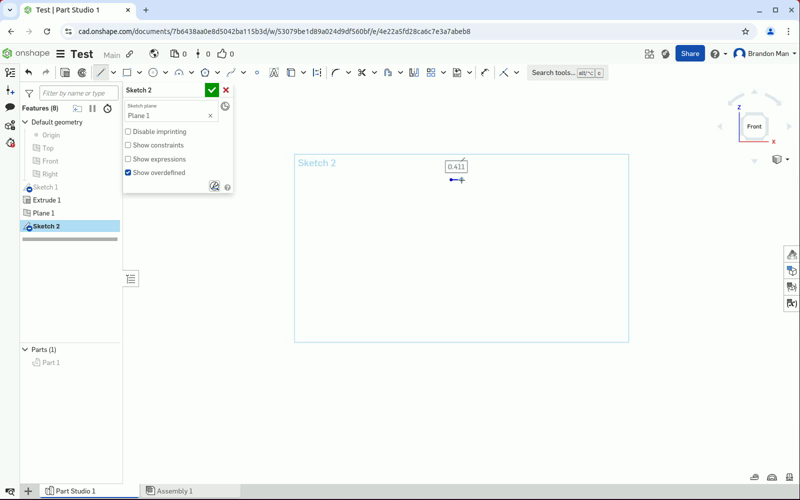
scroll(-6)
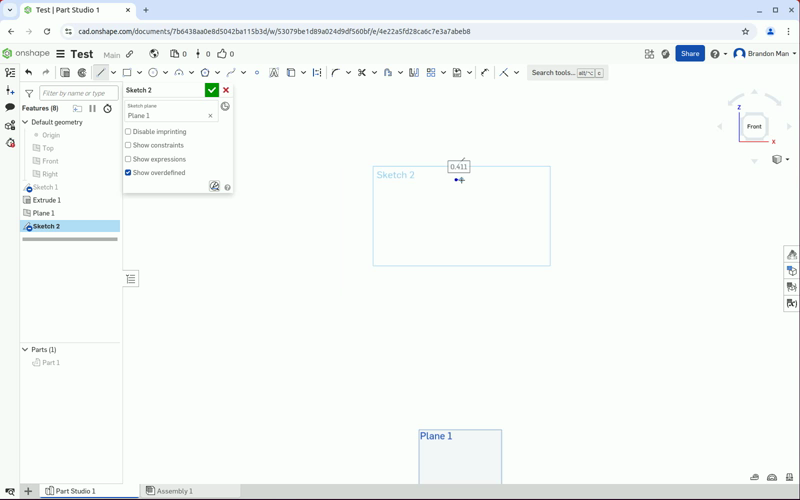
scroll(-6)
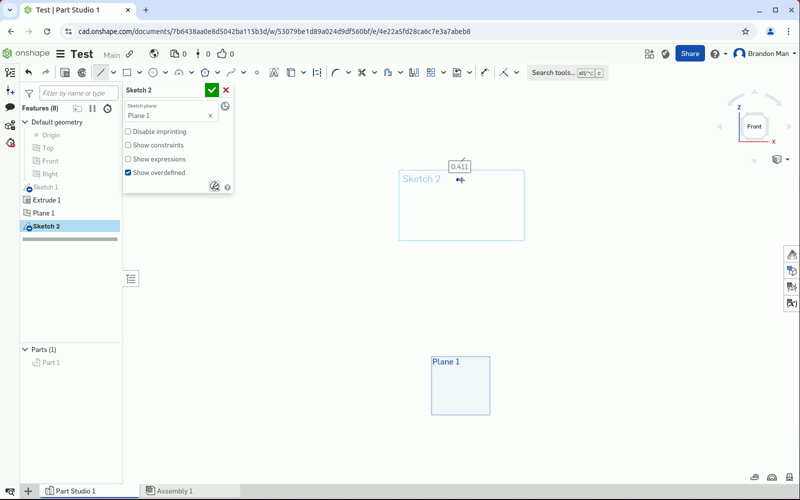
scroll(-6)
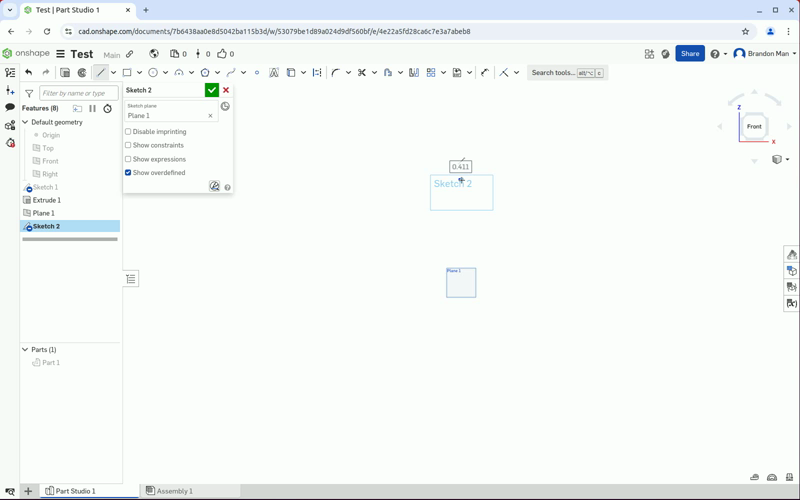
key_up(shift)
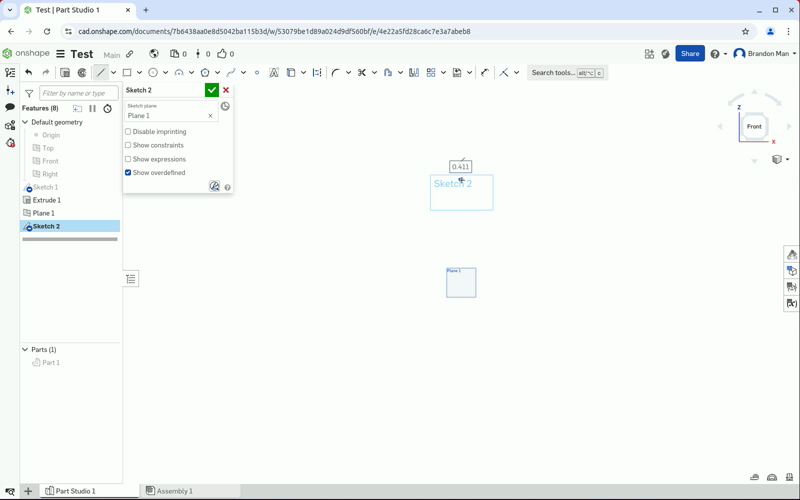
key(esc)
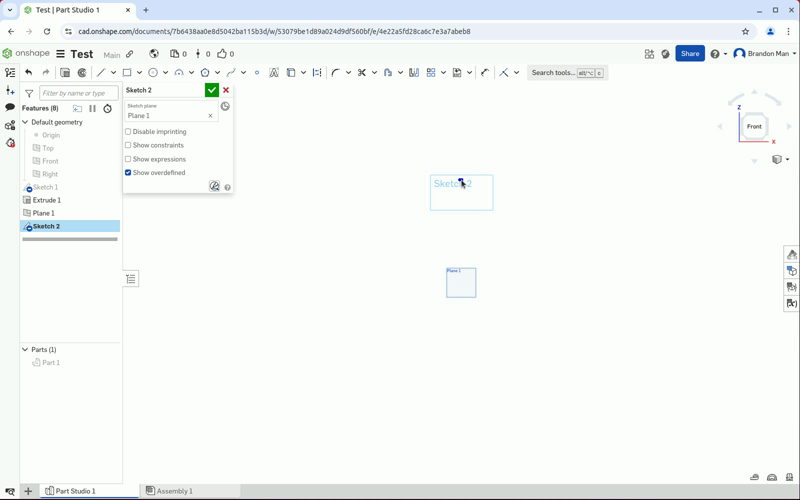
key(a)
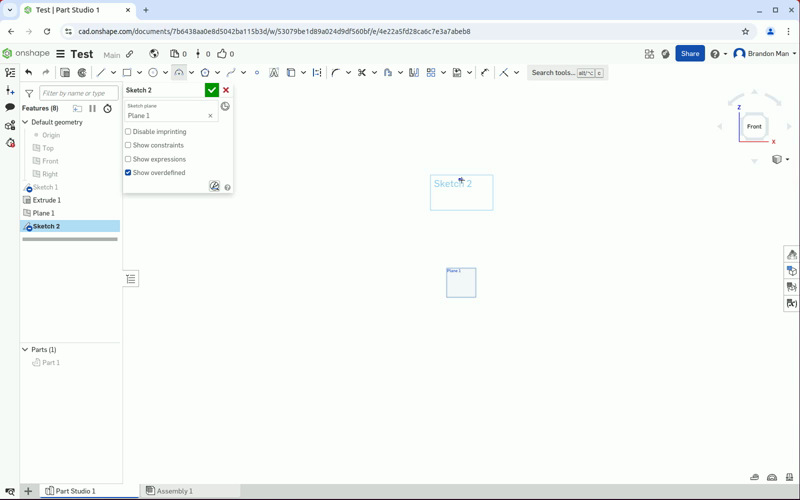
mouse_move(461, 179)
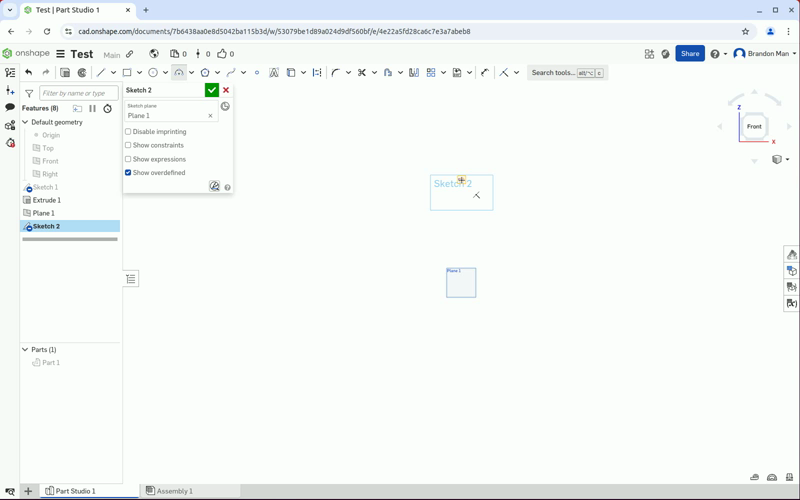
scroll(6)
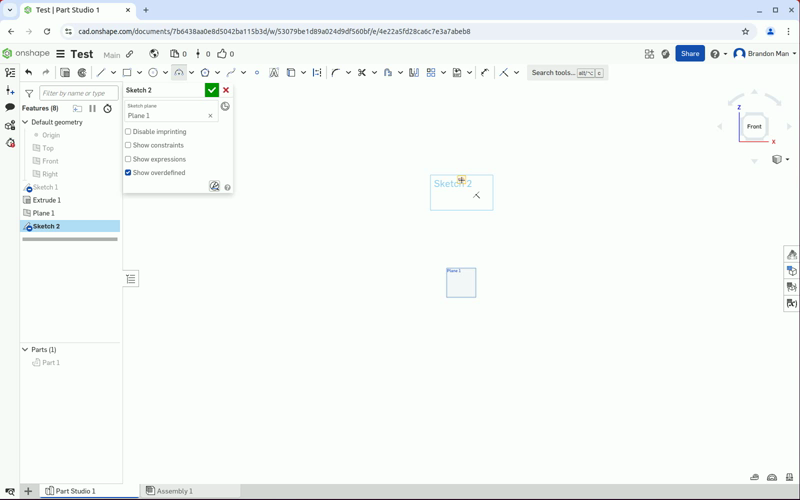
scroll(6)
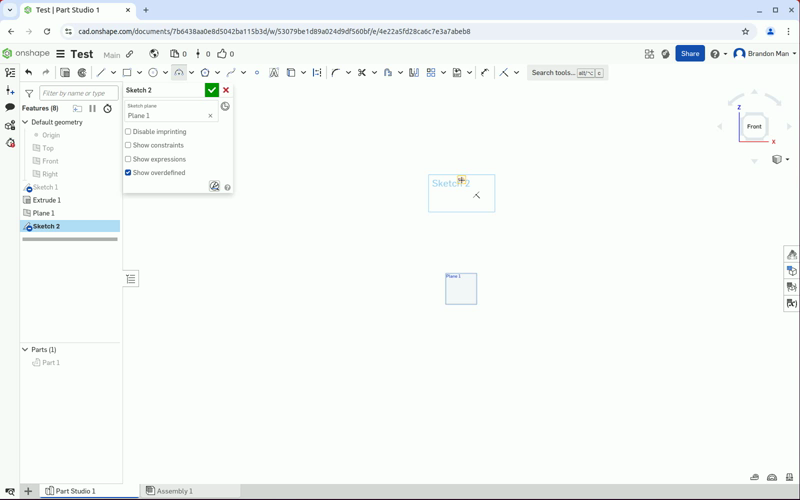
scroll(6)
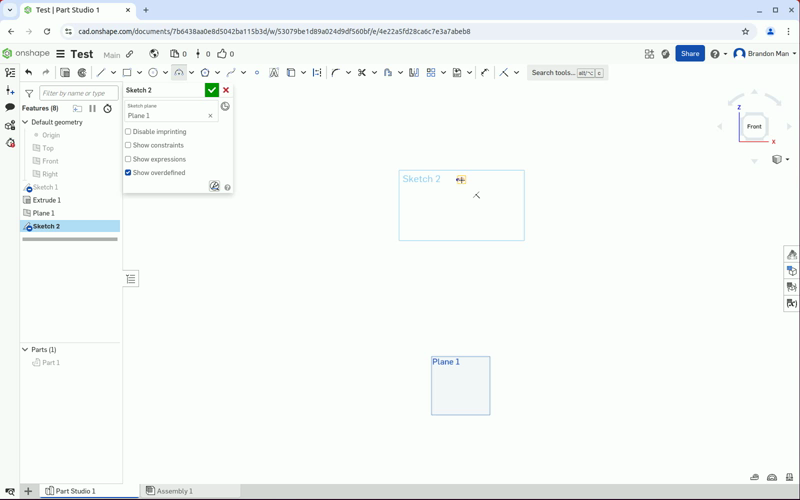
scroll(6)
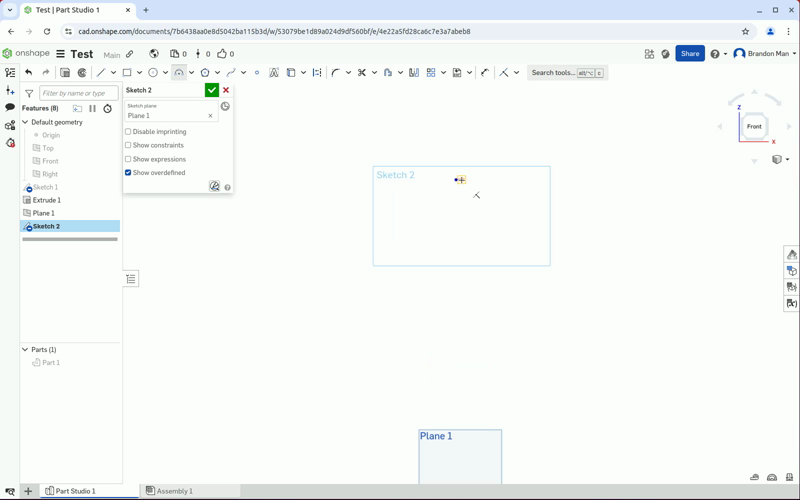
scroll(6)
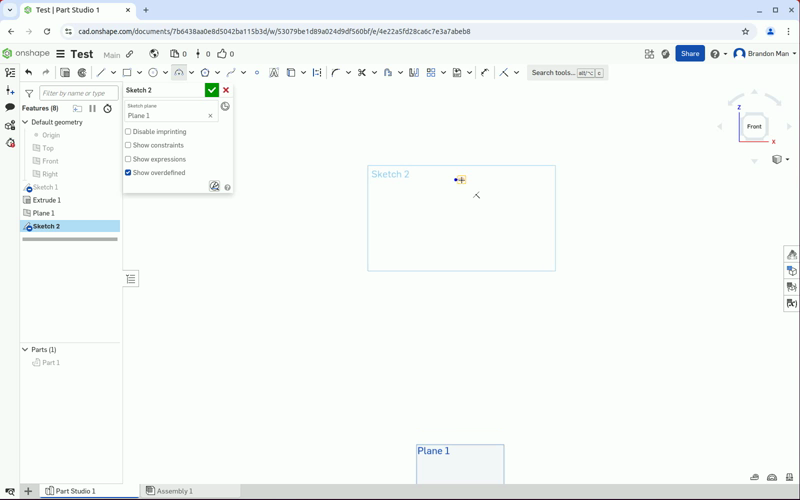
scroll(6)
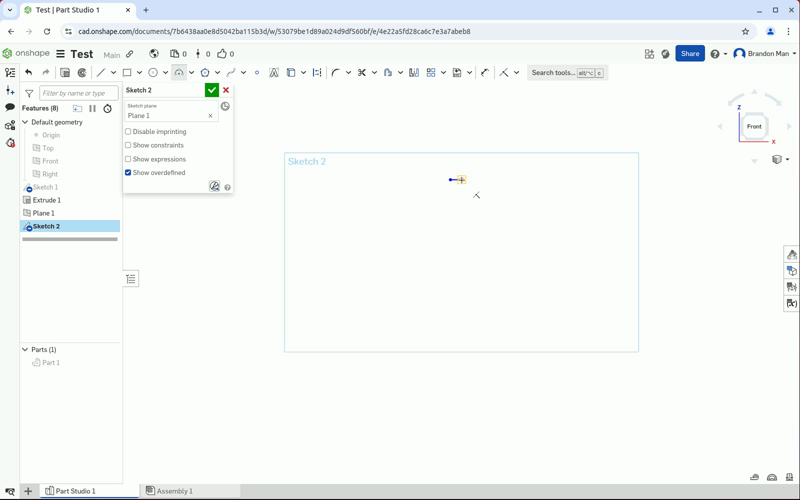
scroll(6)
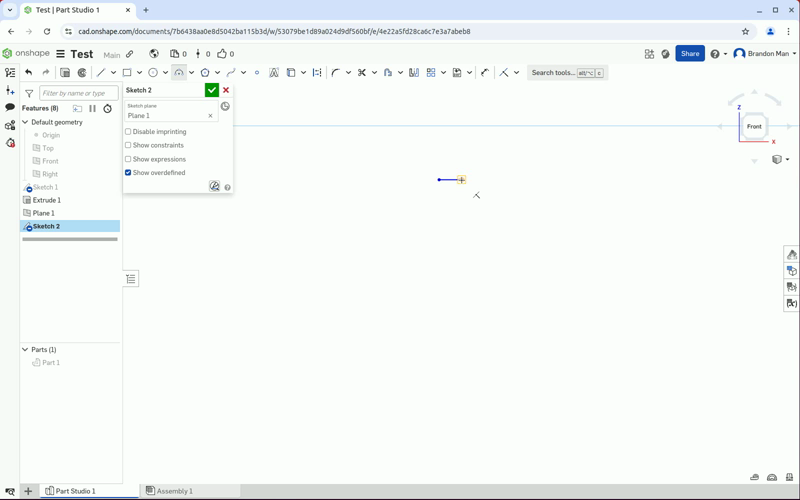
click(461, 179)
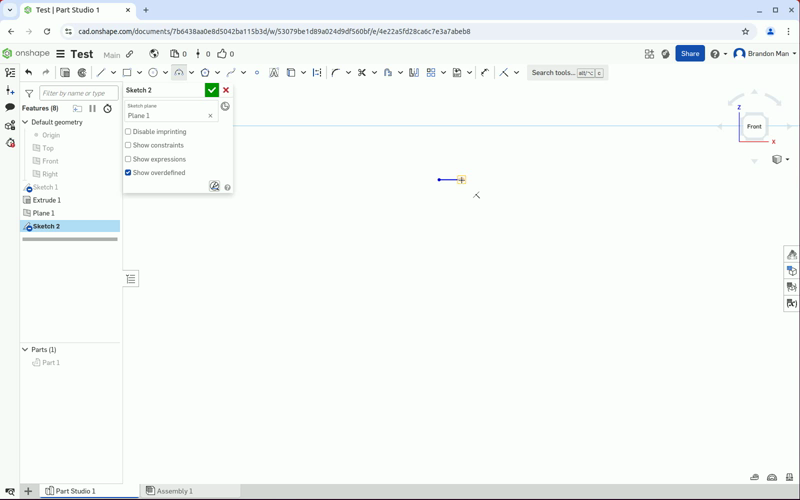
scroll(-6)
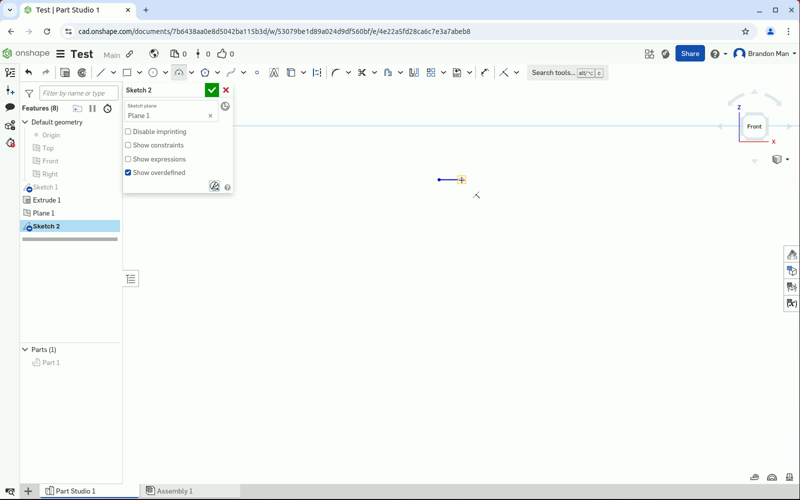
scroll(-6)
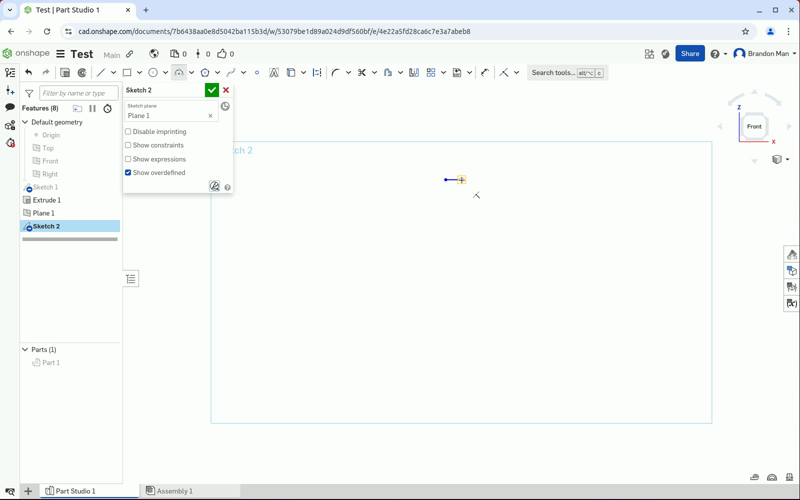
scroll(-6)
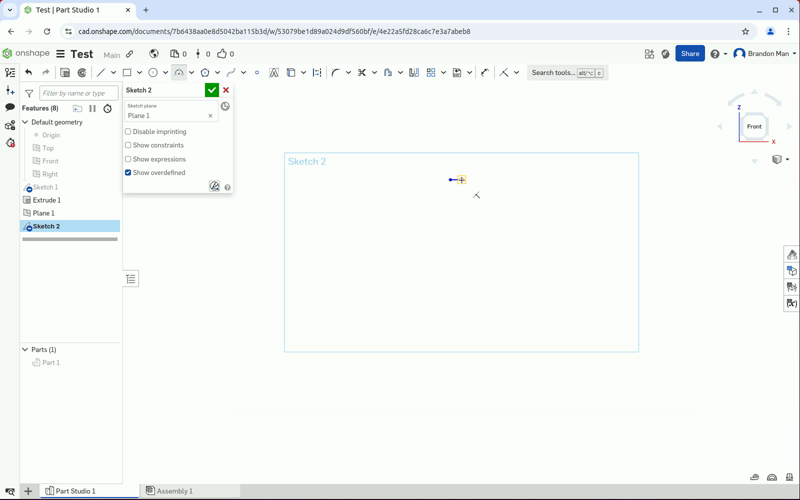
scroll(-6)
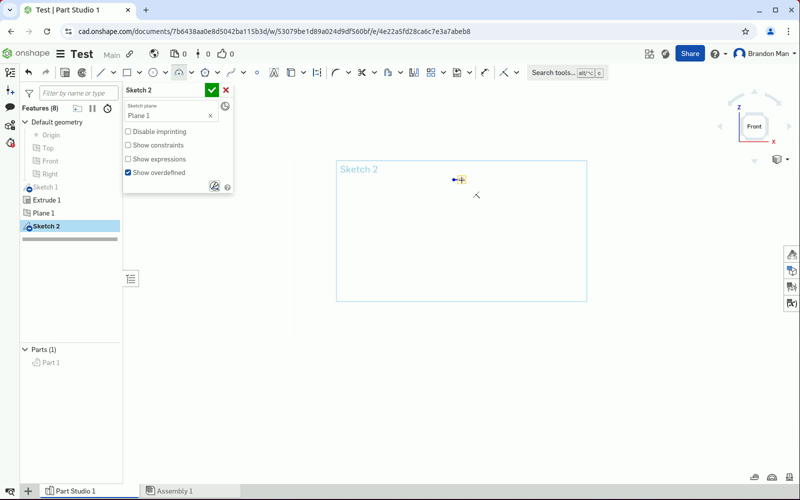
scroll(-6)
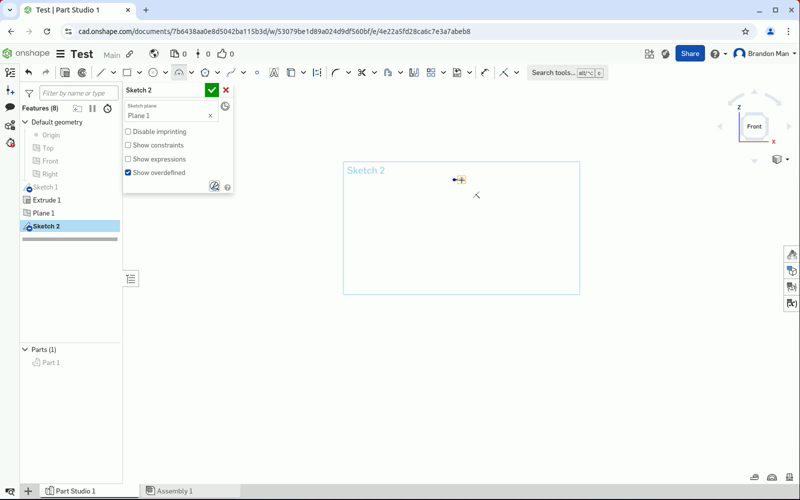
scroll(-6)
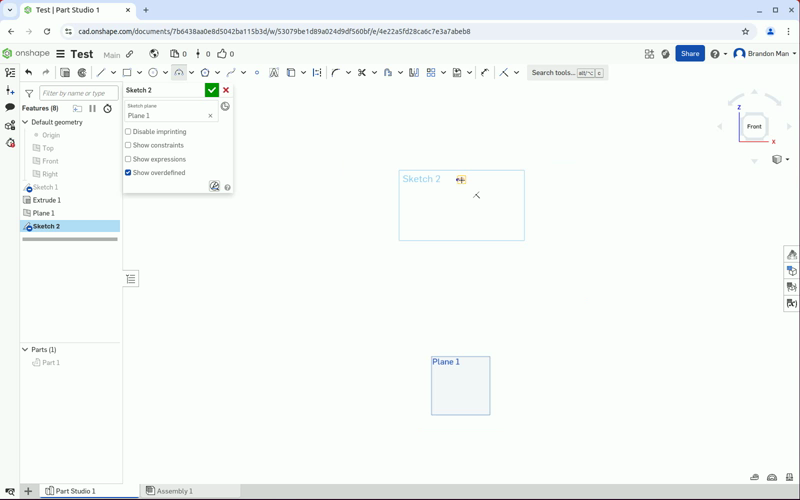
scroll(-6)
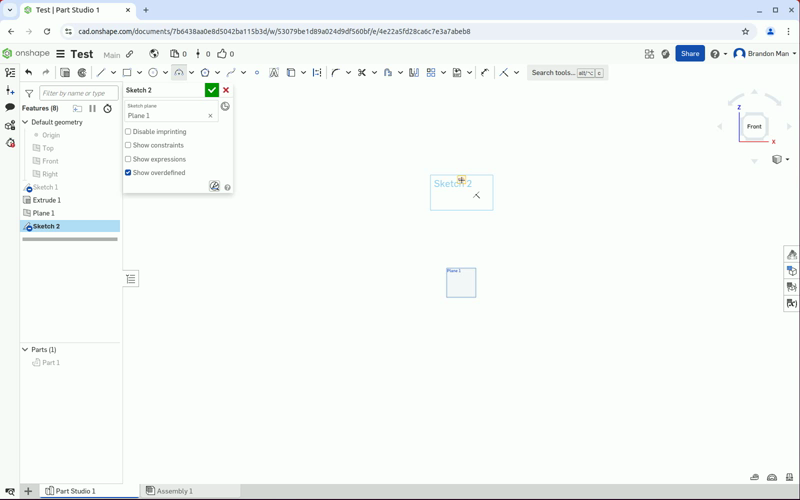
key_down(shift)
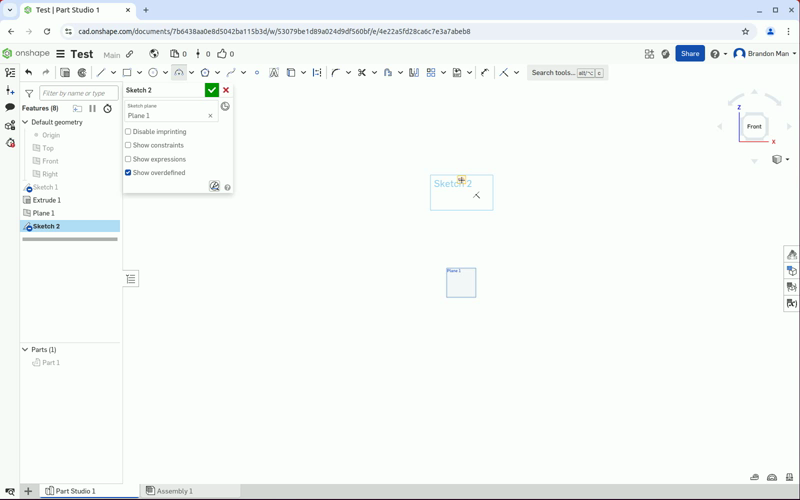
mouse_move(461, 177)
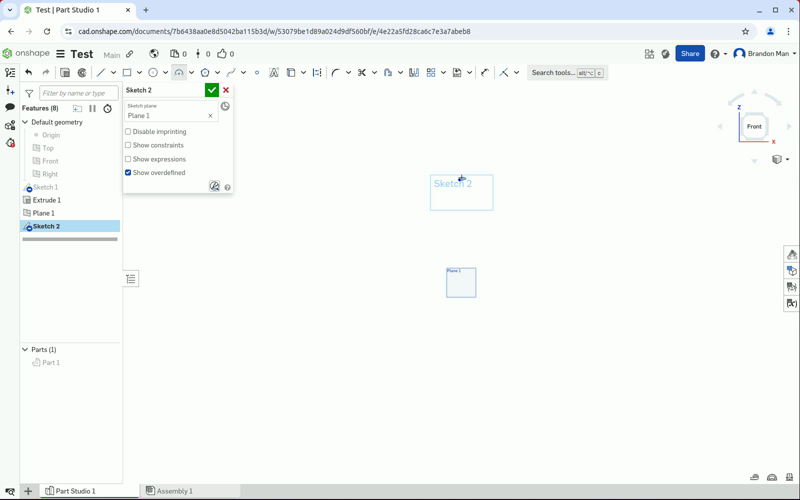
scroll(6)
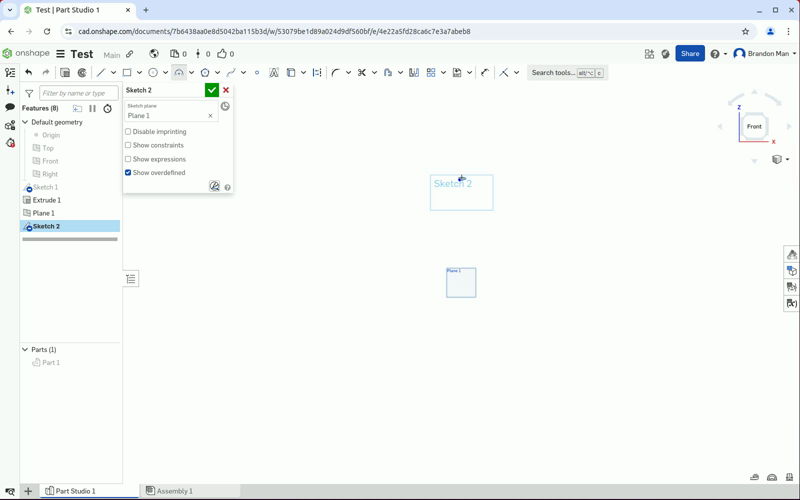
scroll(6)
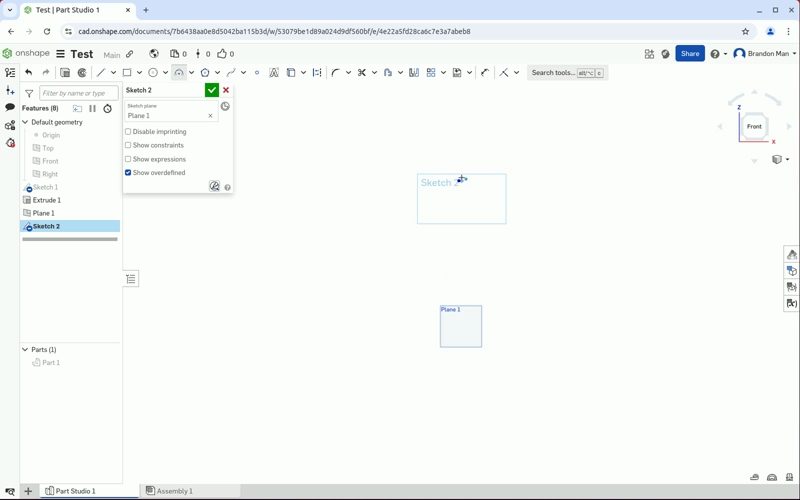
scroll(6)
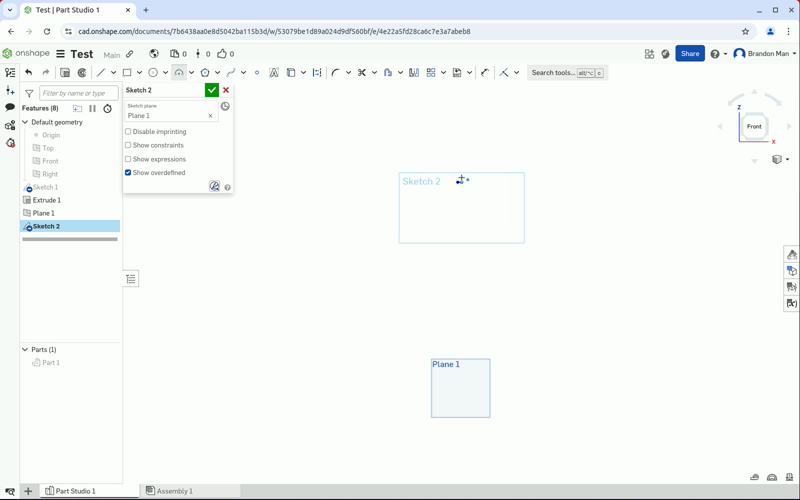
scroll(6)
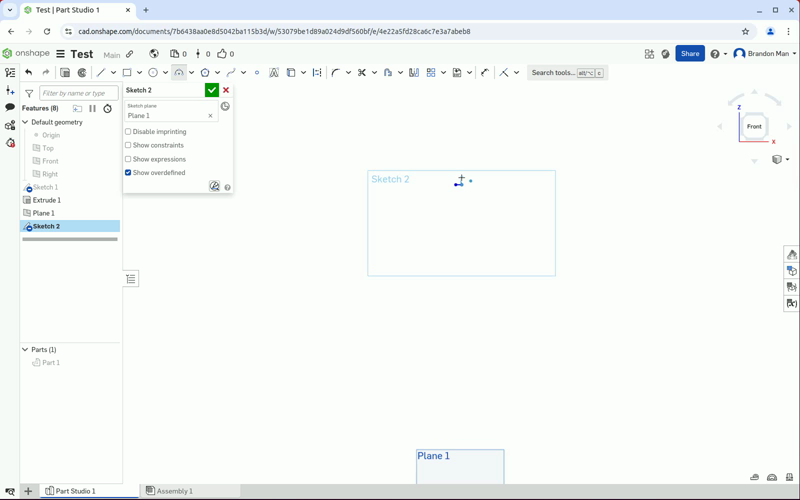
scroll(6)
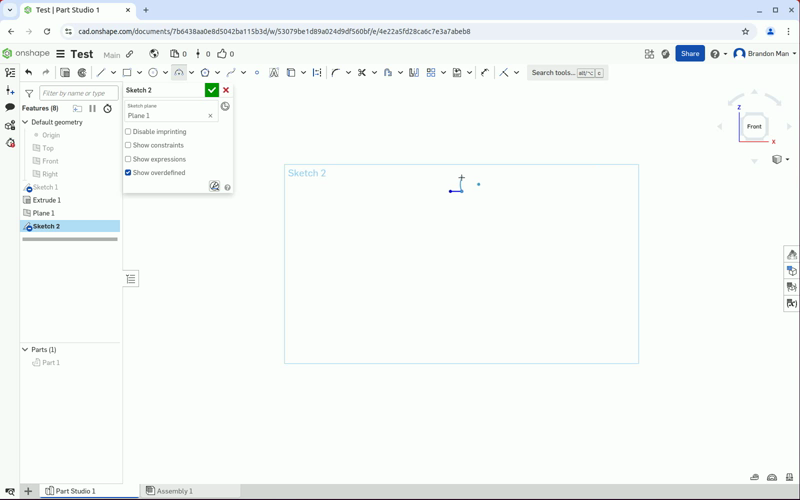
scroll(6)
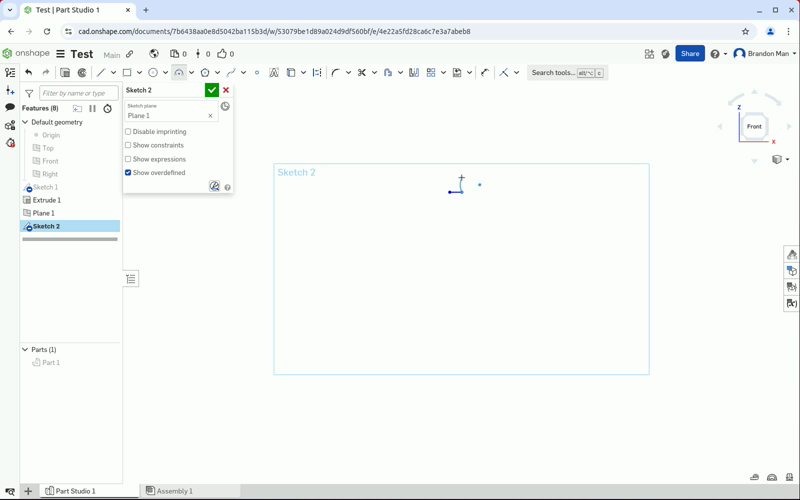
scroll(6)
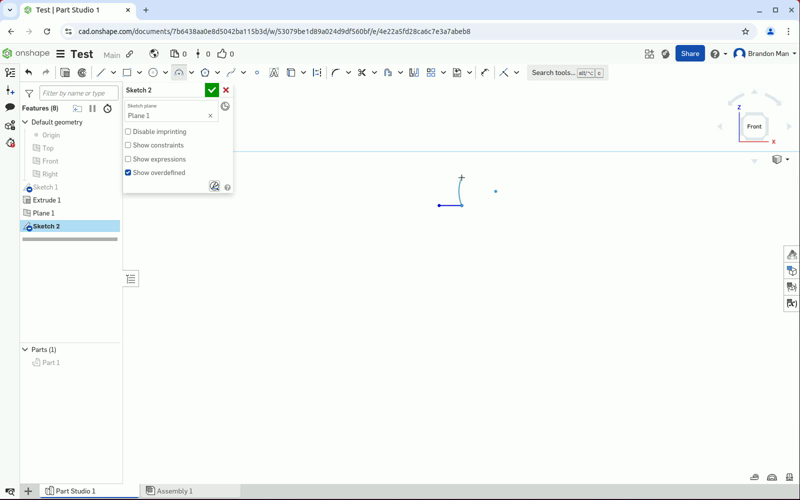
click(461, 177)
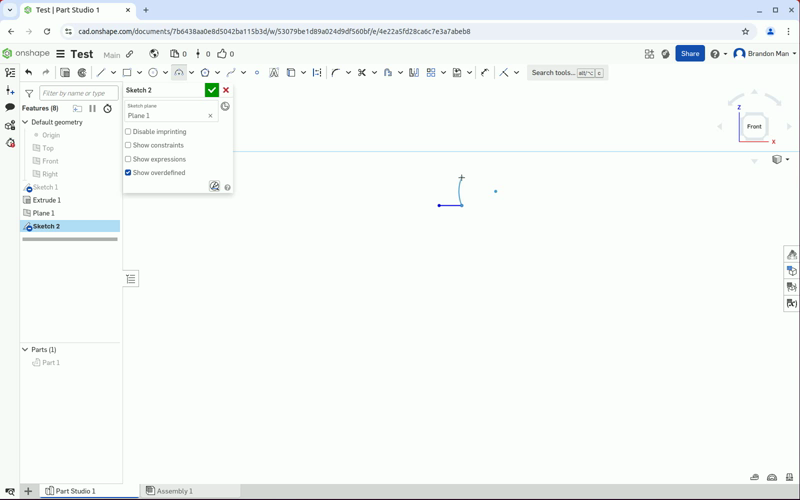
scroll(-6)
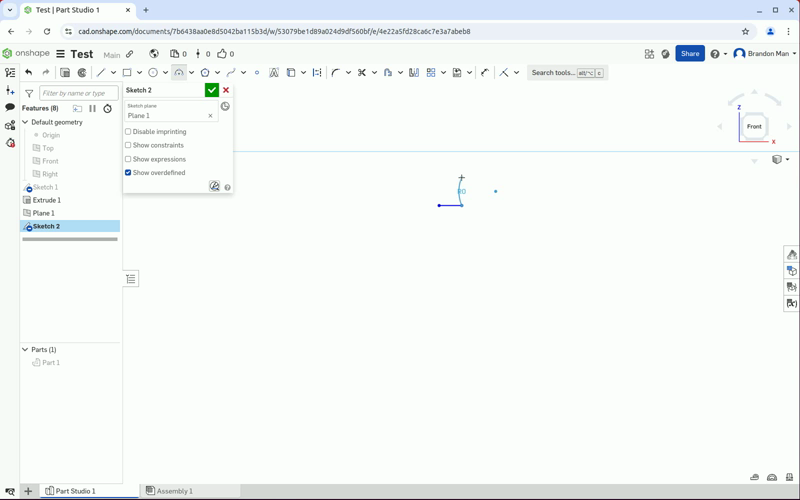
scroll(-6)
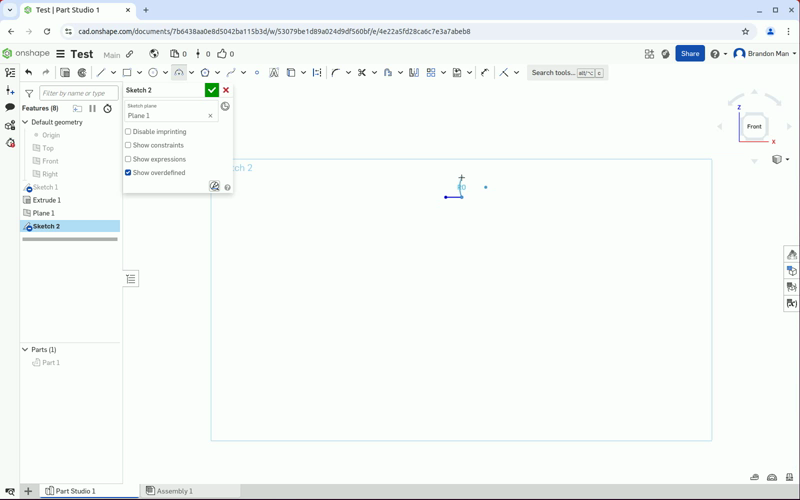
scroll(-6)
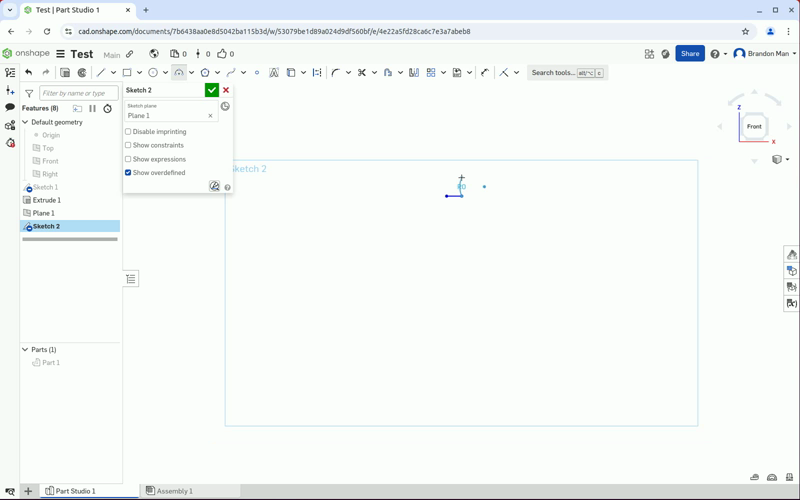
scroll(-6)
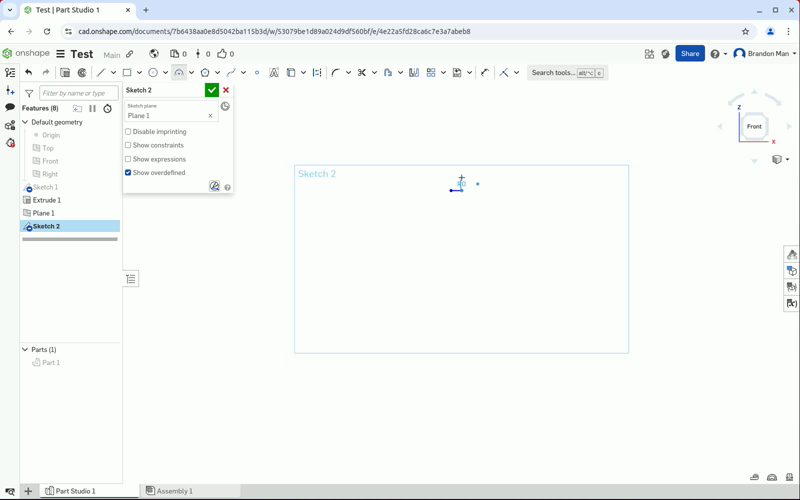
scroll(-6)
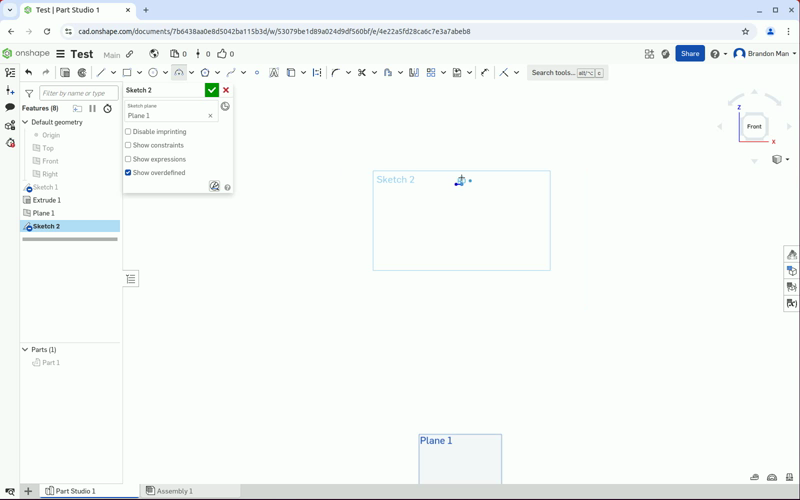
scroll(-6)
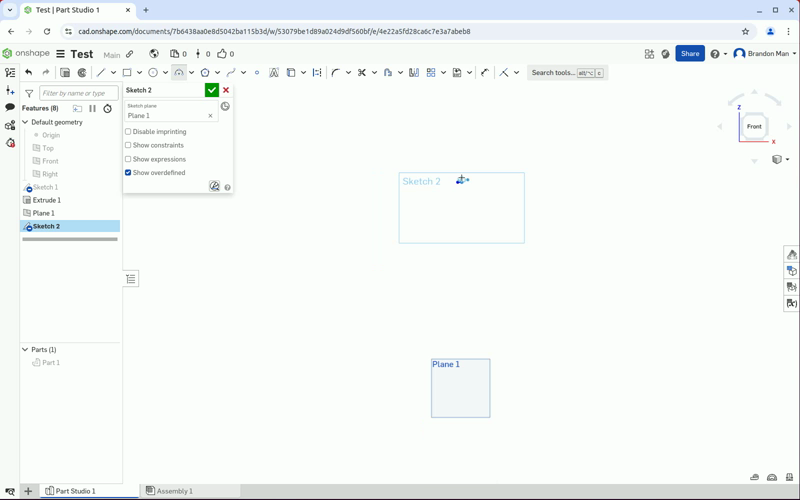
scroll(-6)
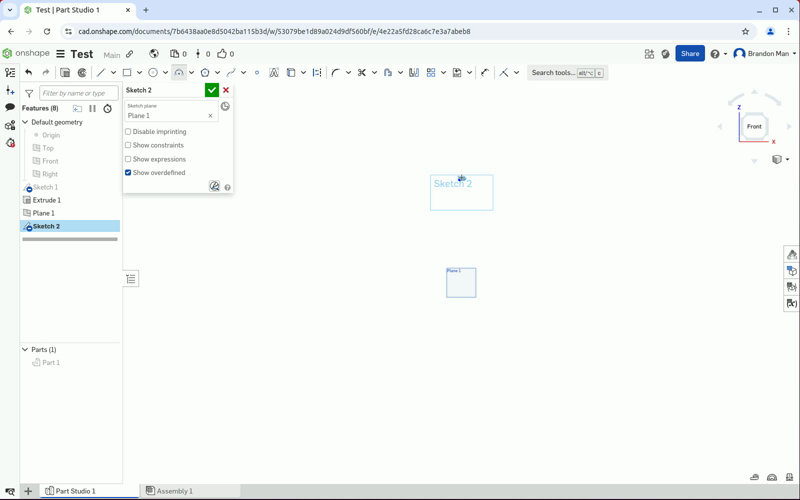
mouse_move(463, 178)
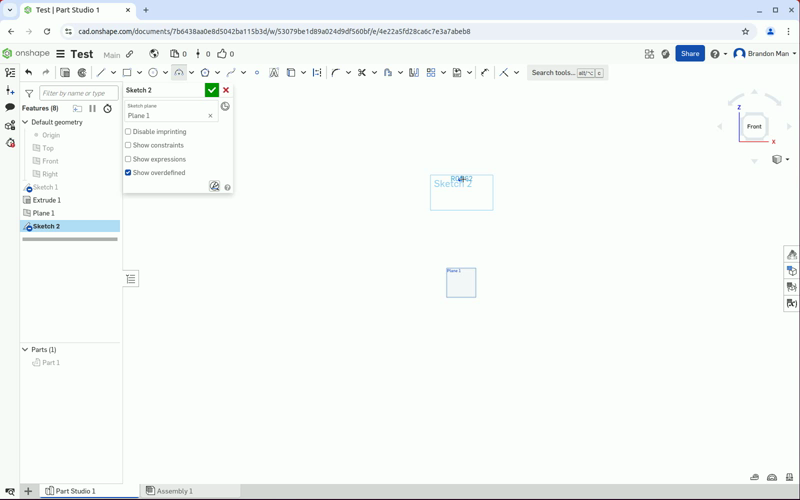
scroll(6)
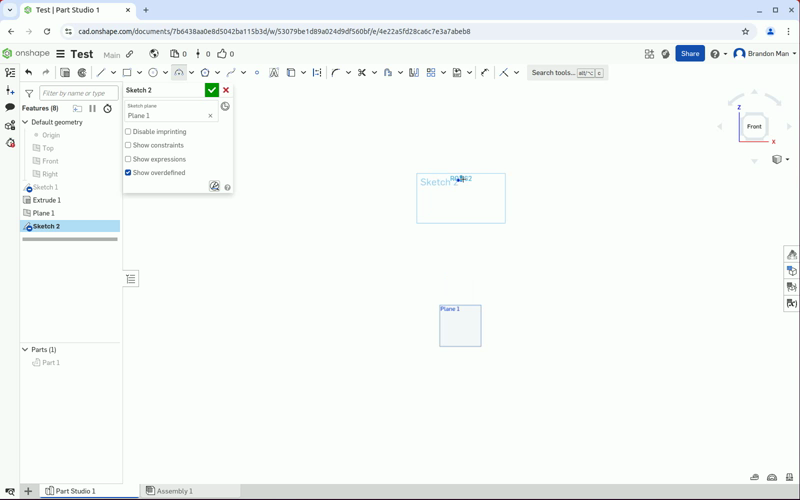
scroll(6)
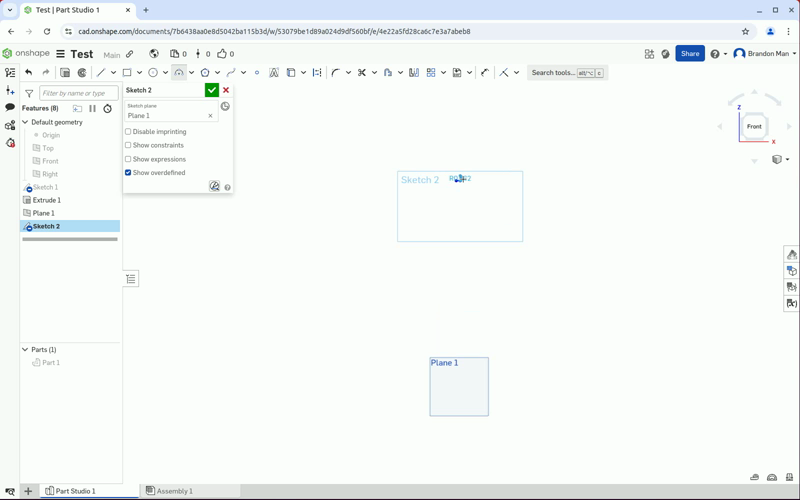
scroll(6)
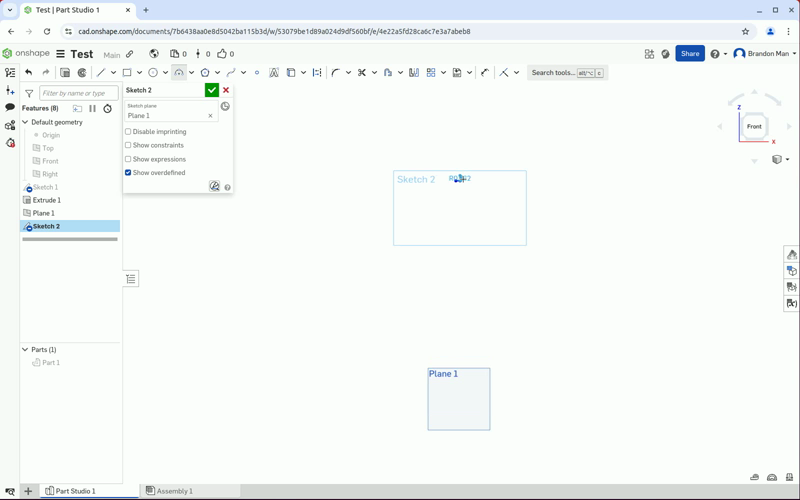
scroll(6)
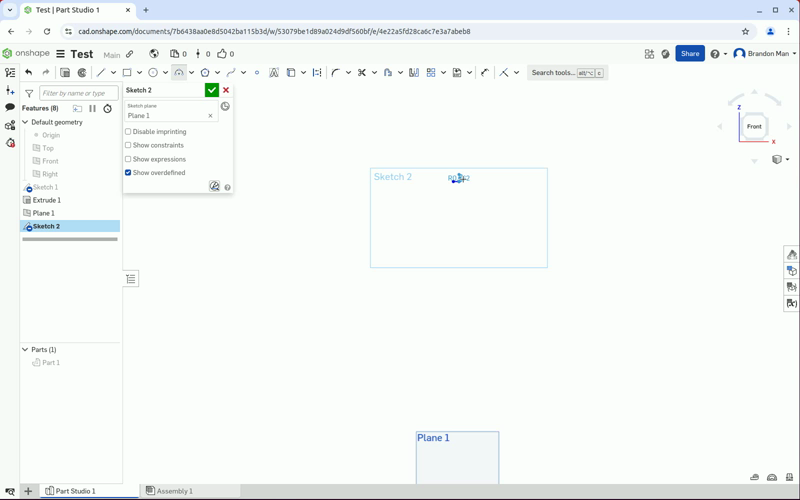
scroll(6)
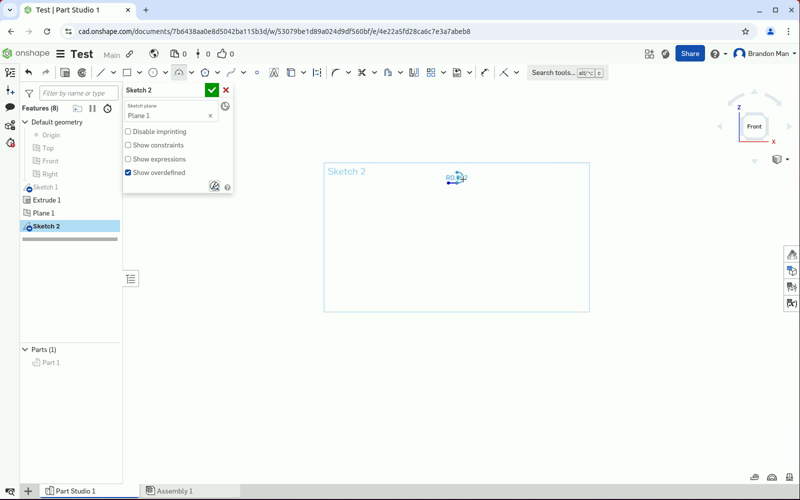
scroll(6)
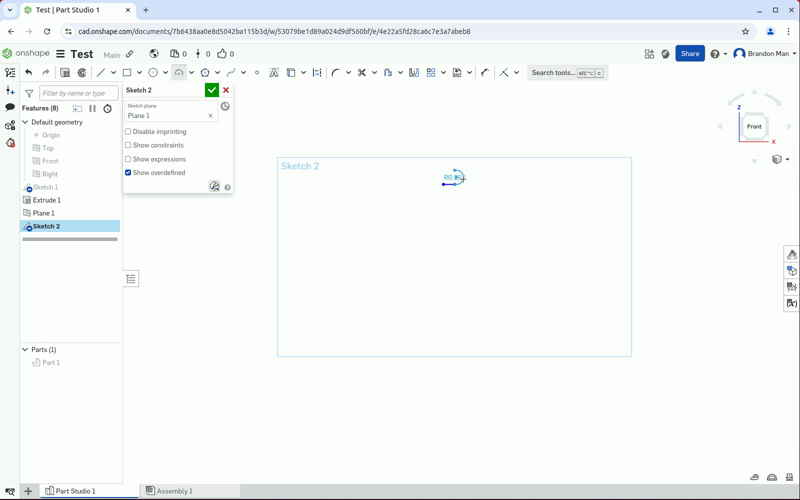
scroll(6)
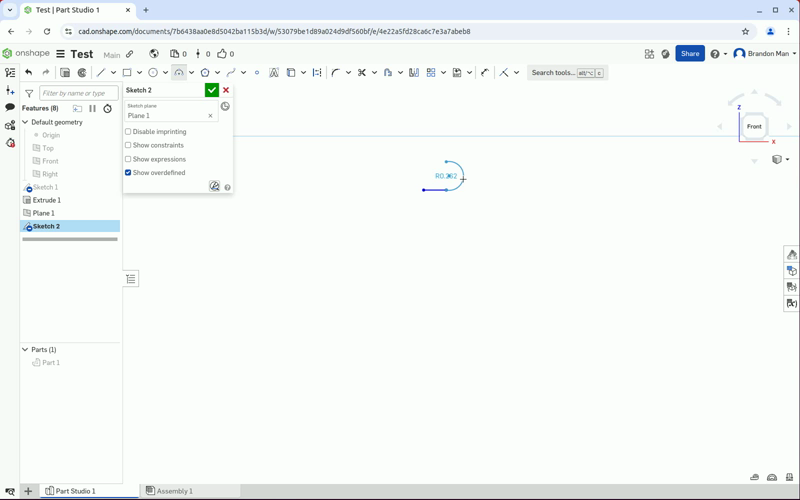
click(463, 178)
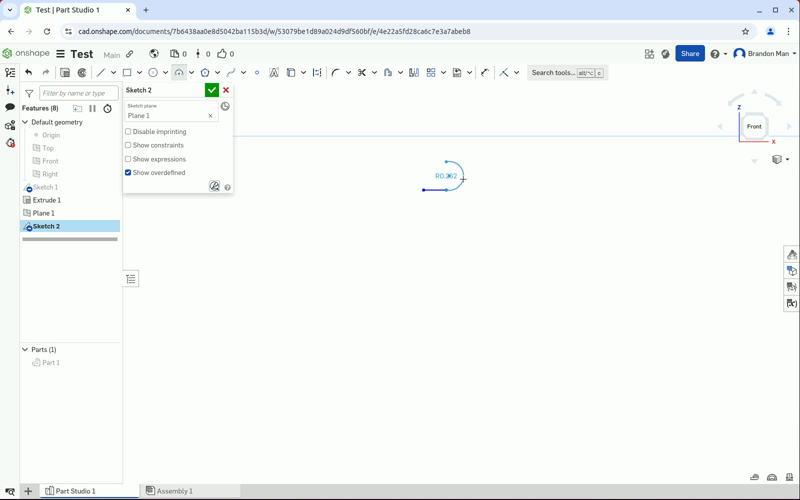
scroll(-6)
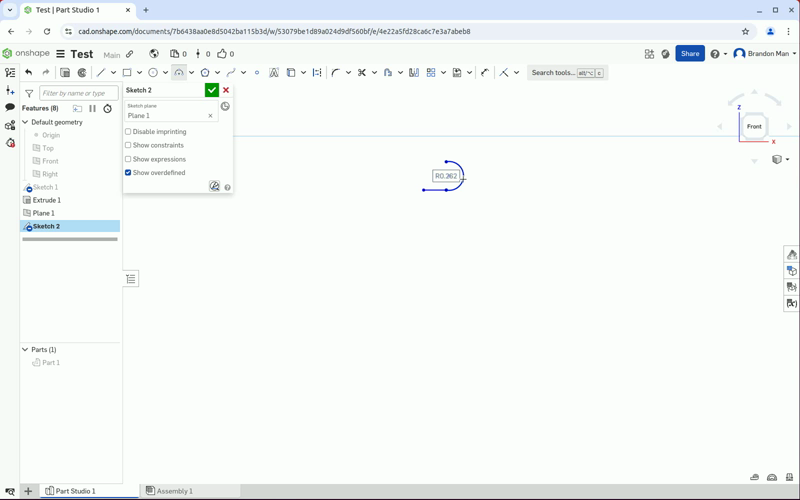
scroll(-6)
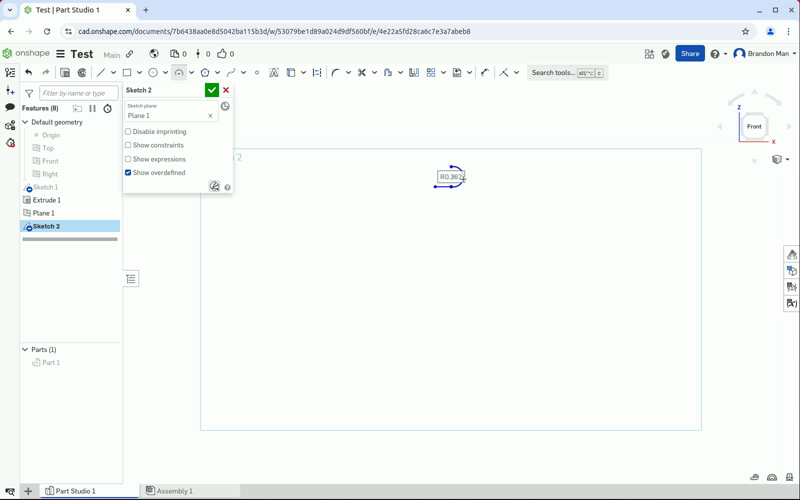
scroll(-6)
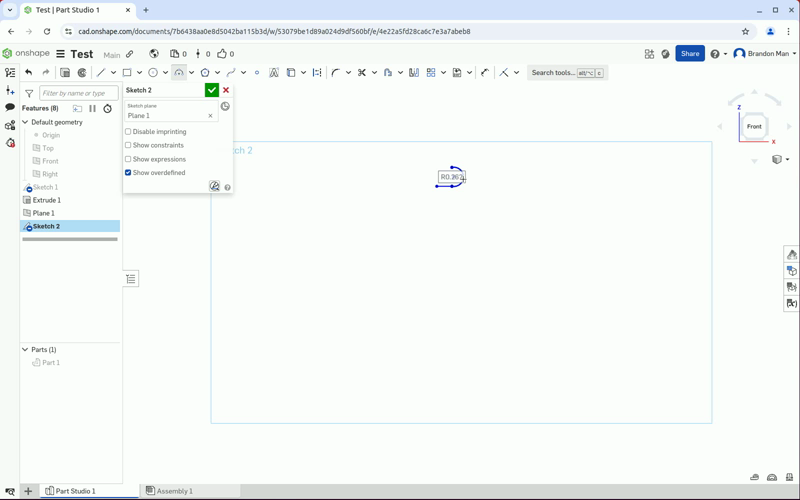
scroll(-6)
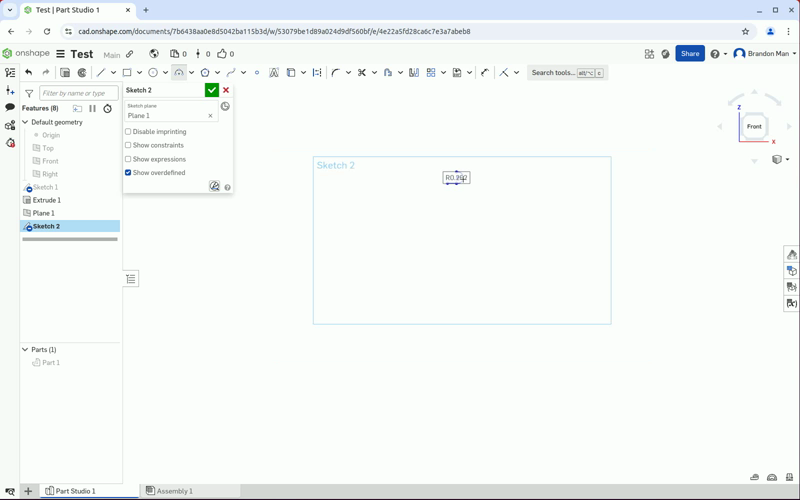
scroll(-6)
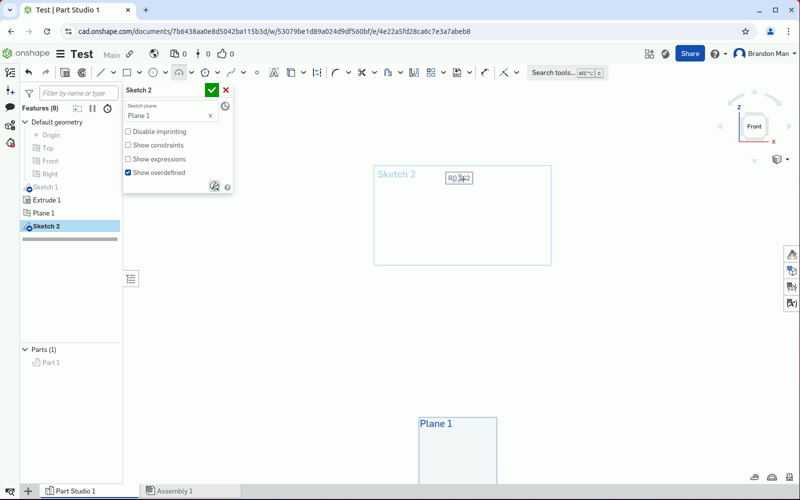
scroll(-6)
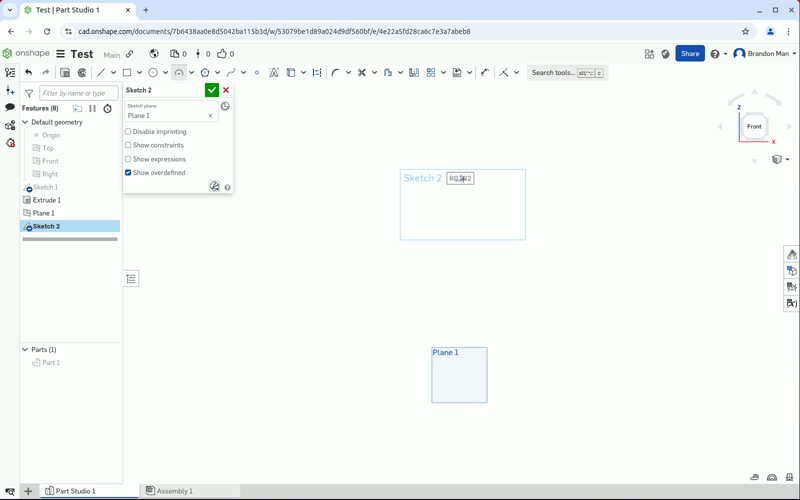
scroll(-6)
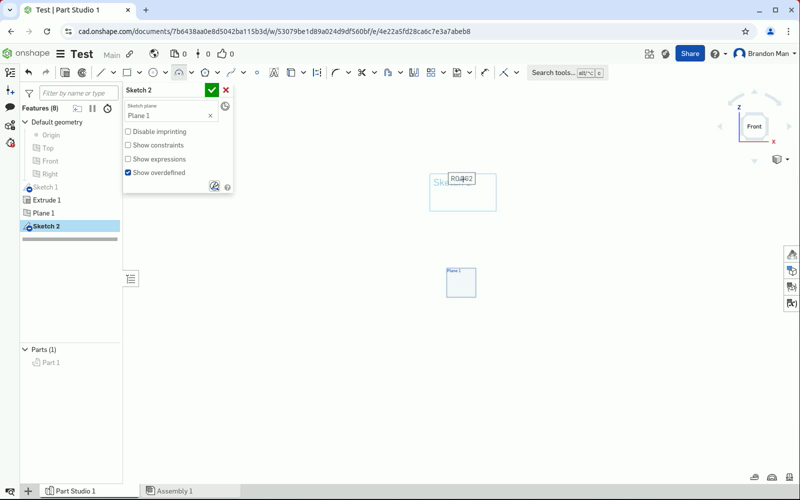
key_up(shift)
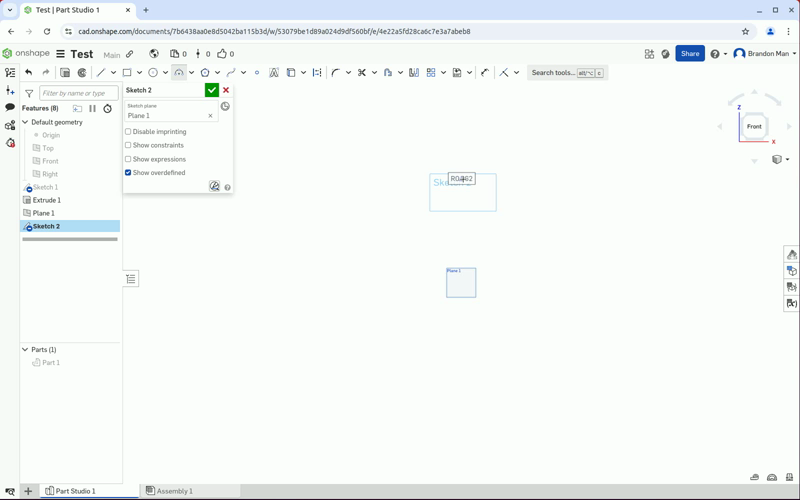
key(esc)
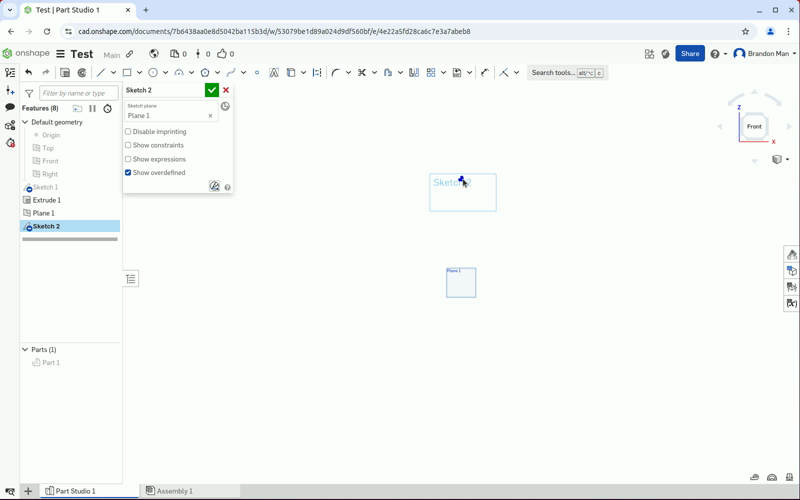
key(l)
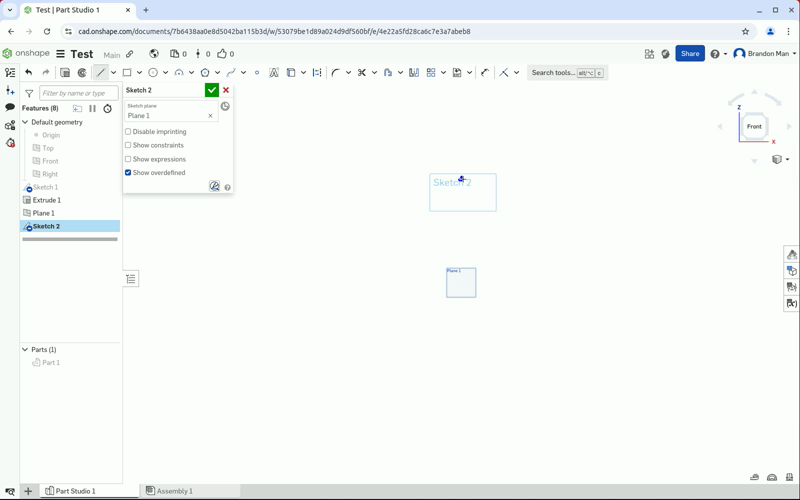
mouse_move(461, 177)
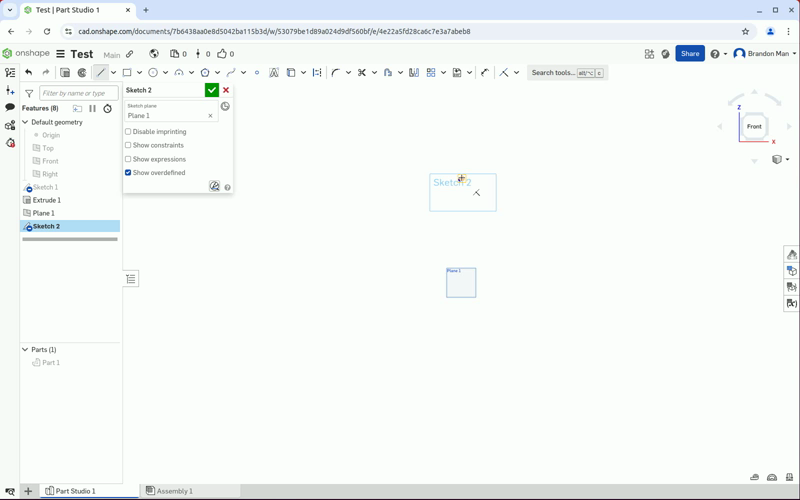
scroll(6)
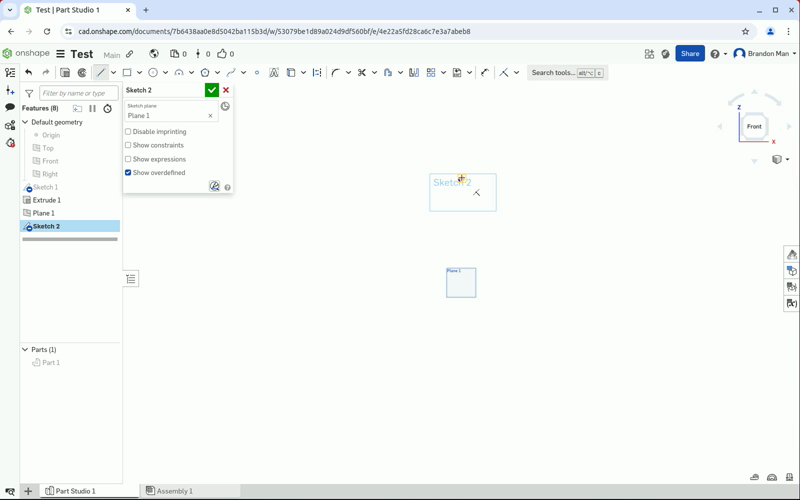
scroll(6)
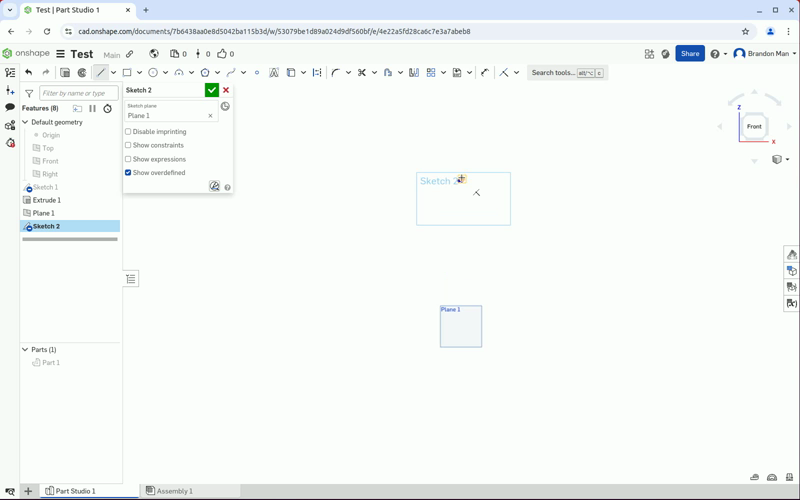
scroll(6)
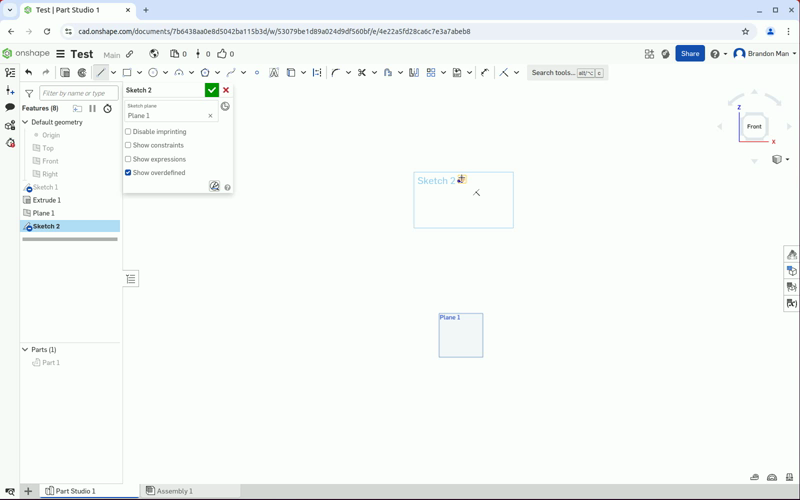
scroll(6)
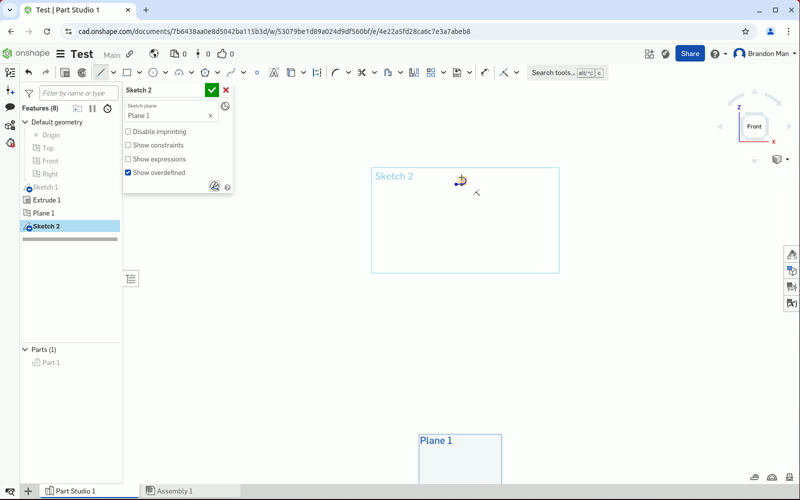
scroll(6)
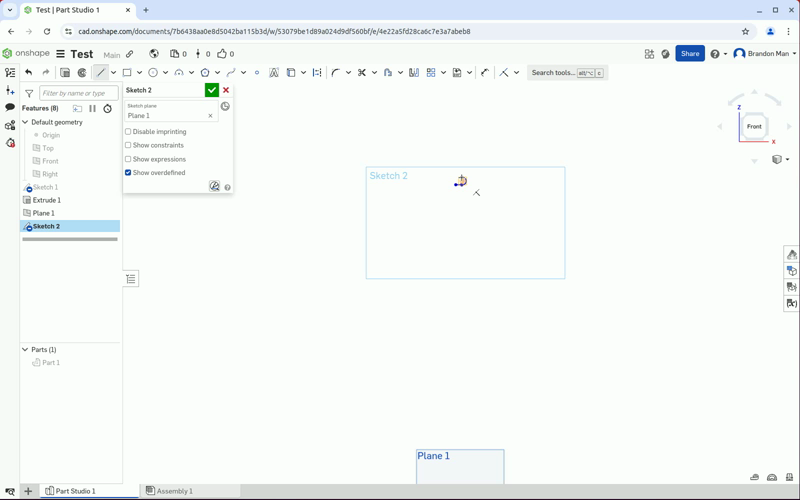
scroll(6)
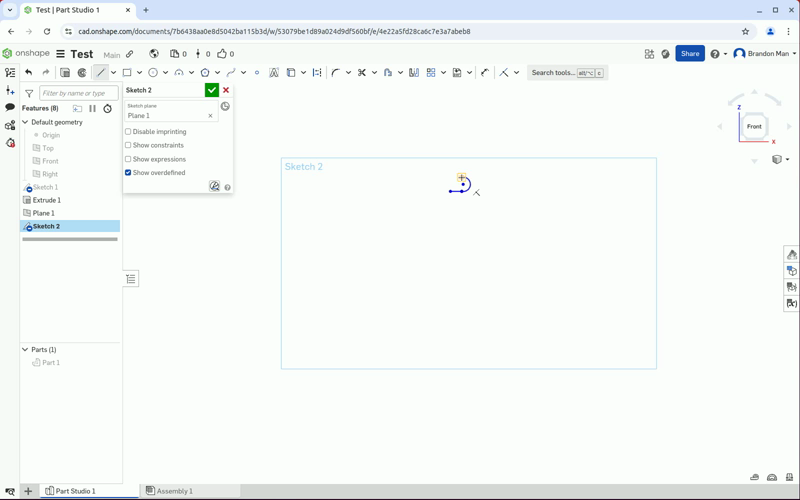
scroll(6)
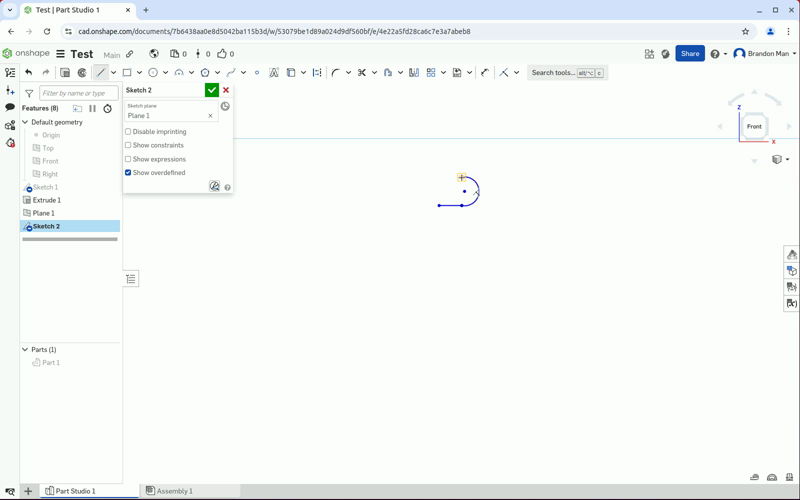
click(461, 177)
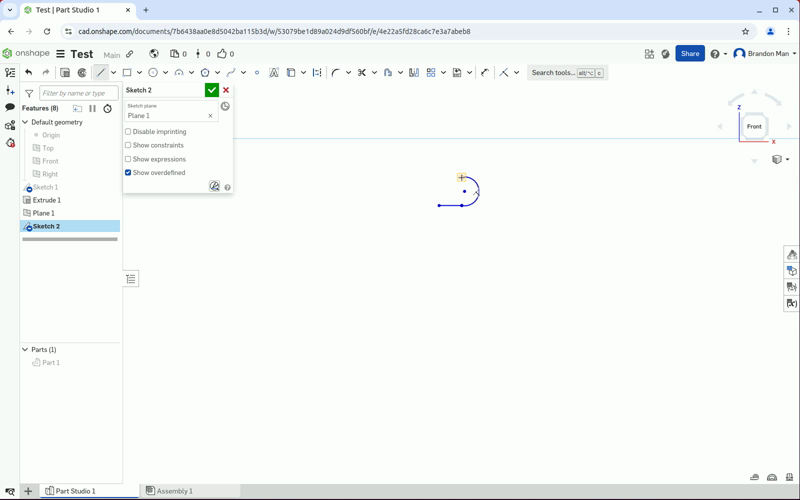
scroll(-6)
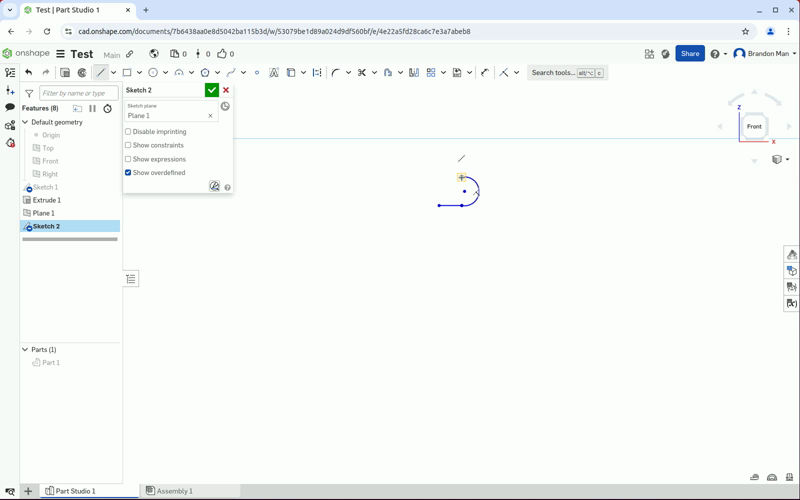
scroll(-6)
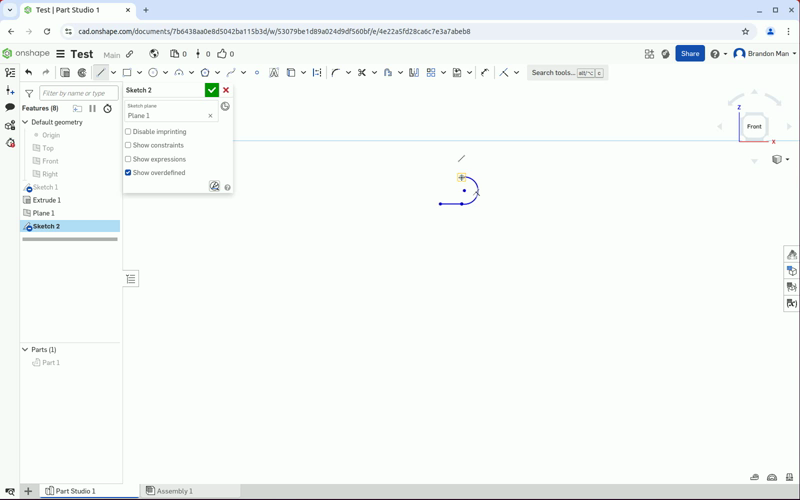
scroll(-6)
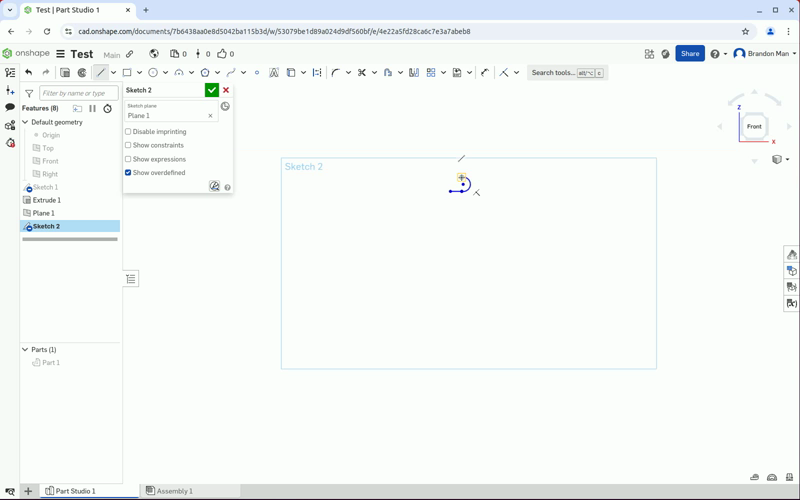
scroll(-6)
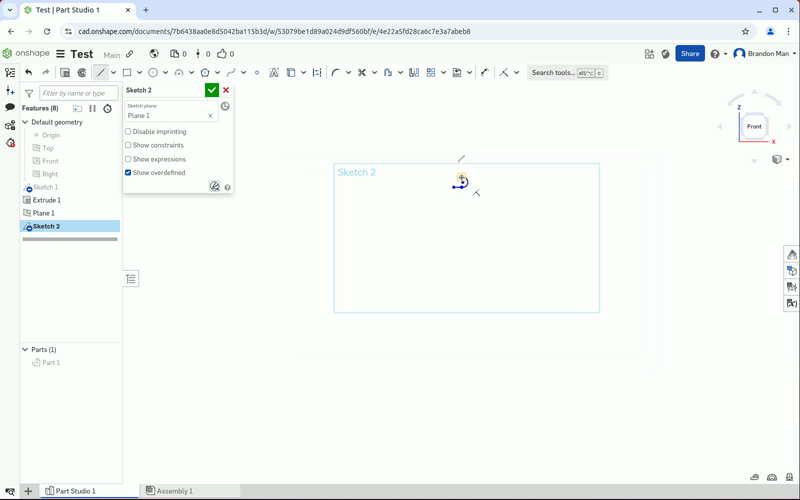
scroll(-6)
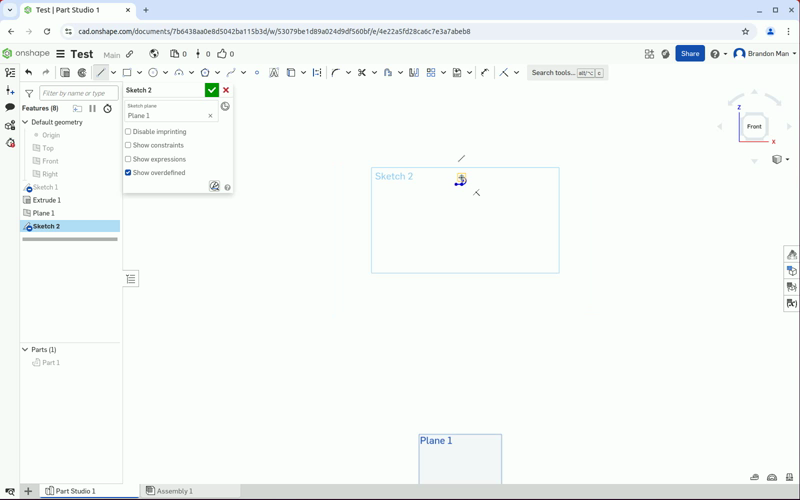
scroll(-6)
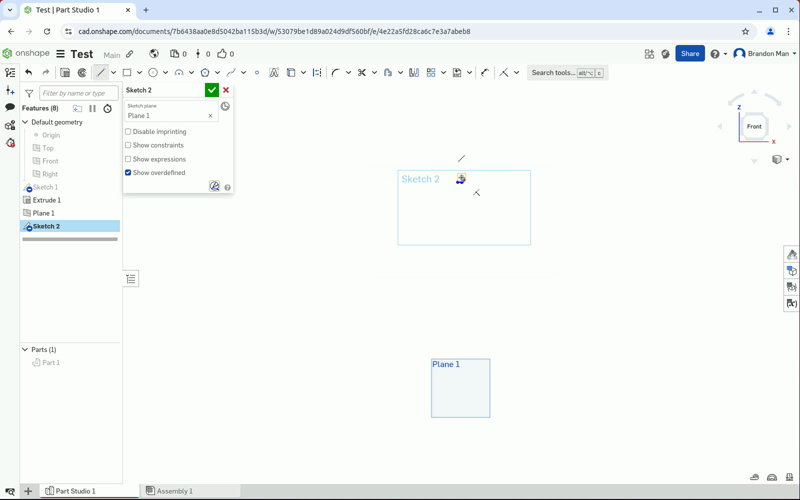
scroll(-6)
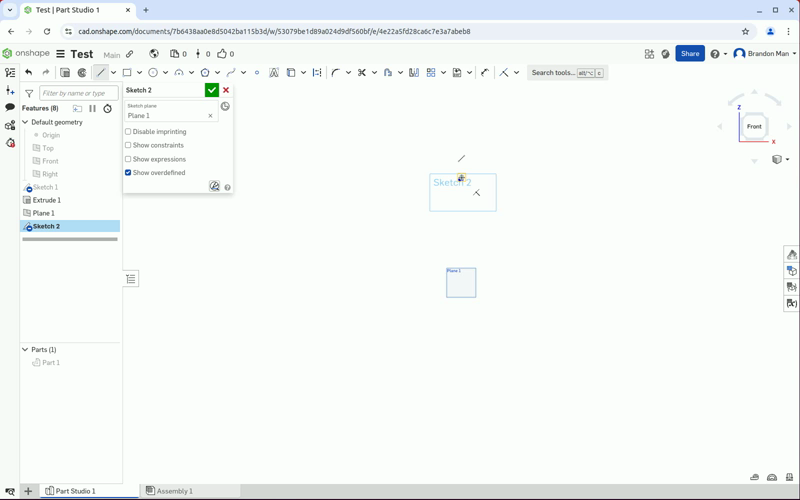
key_down(shift)
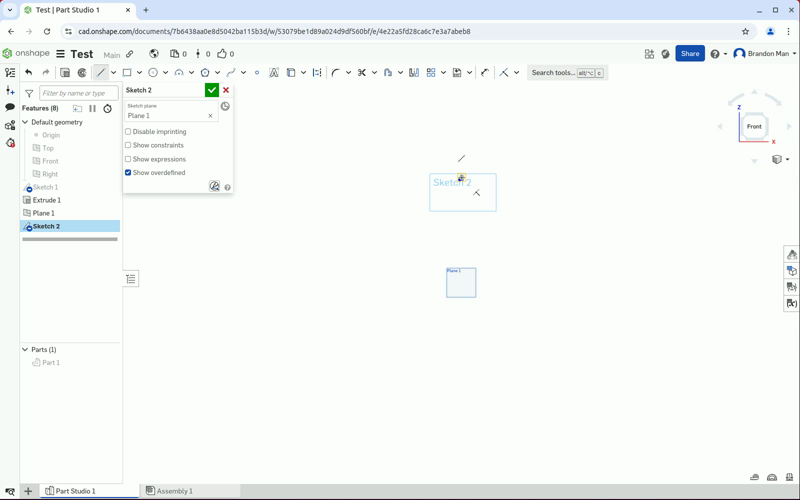
mouse_move(492, 177)
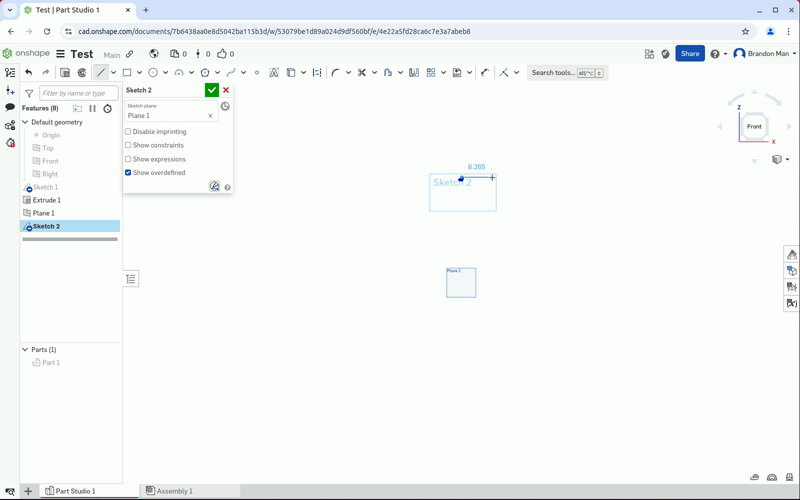
mouse_move(459, 177)
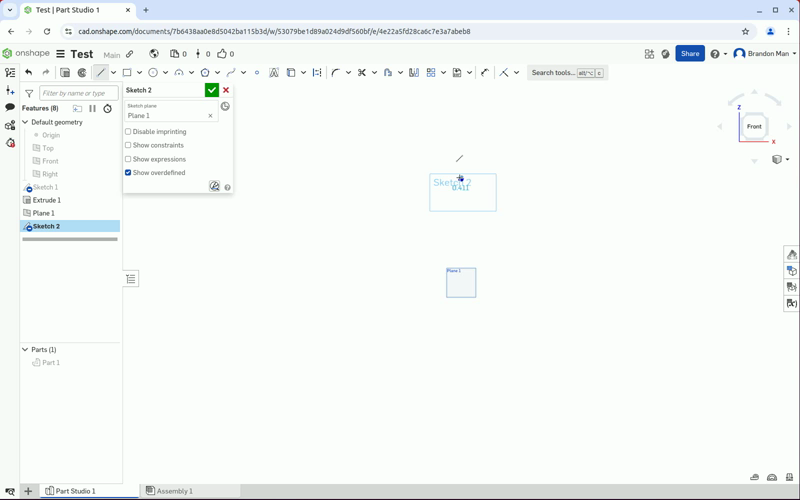
scroll(6)
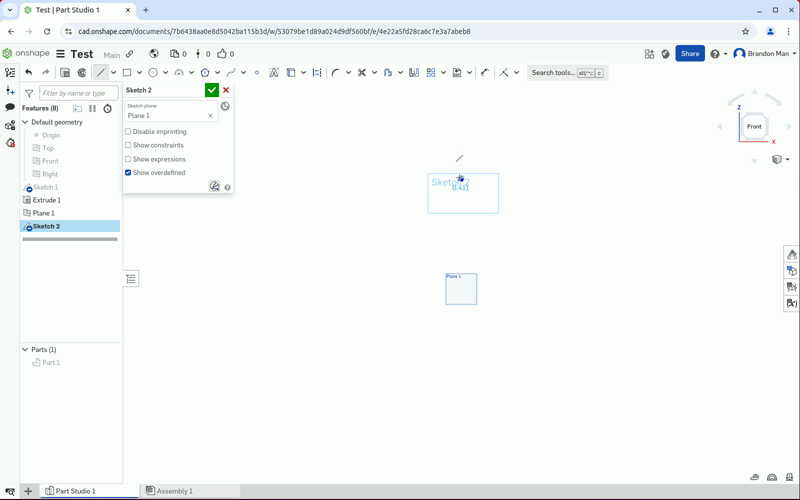
scroll(6)
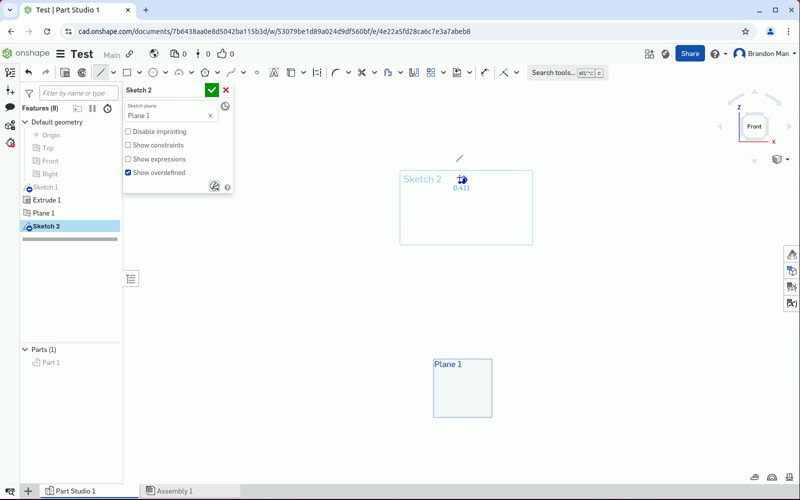
scroll(6)
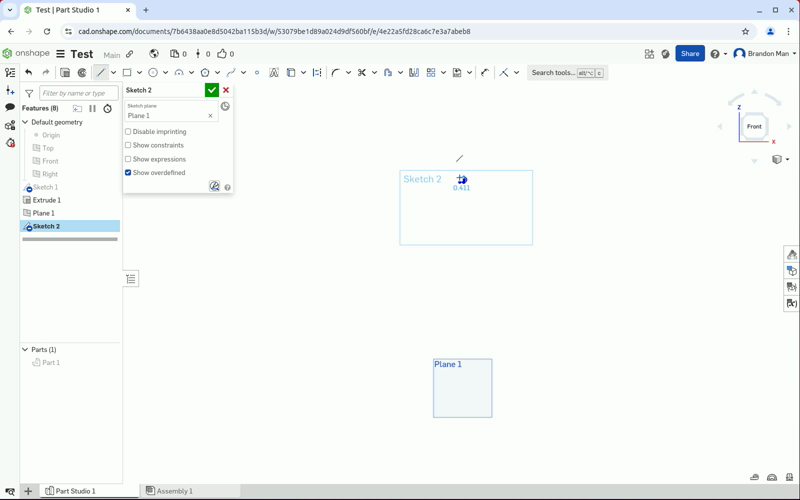
scroll(6)
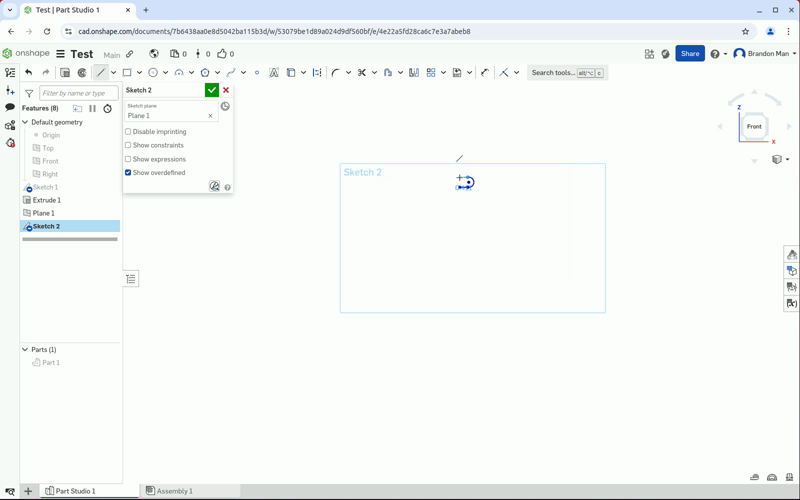
scroll(6)
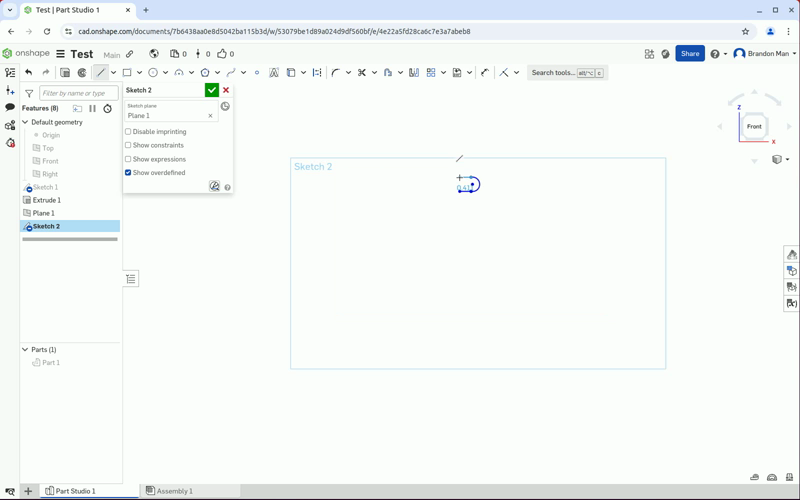
scroll(6)
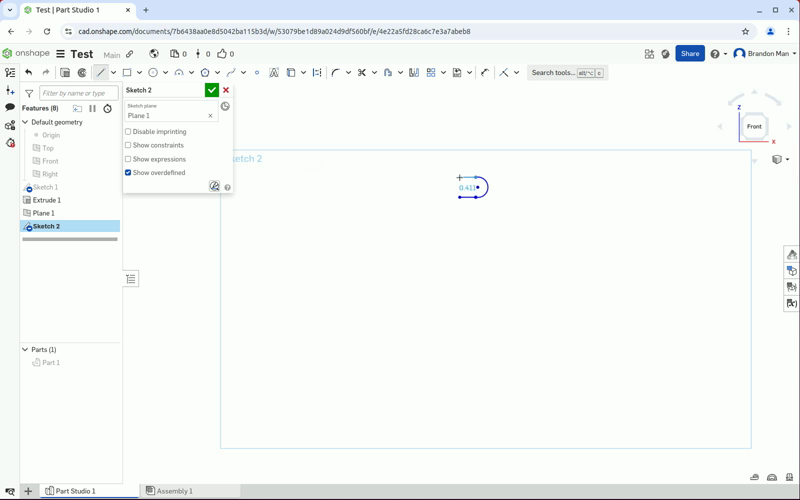
scroll(6)
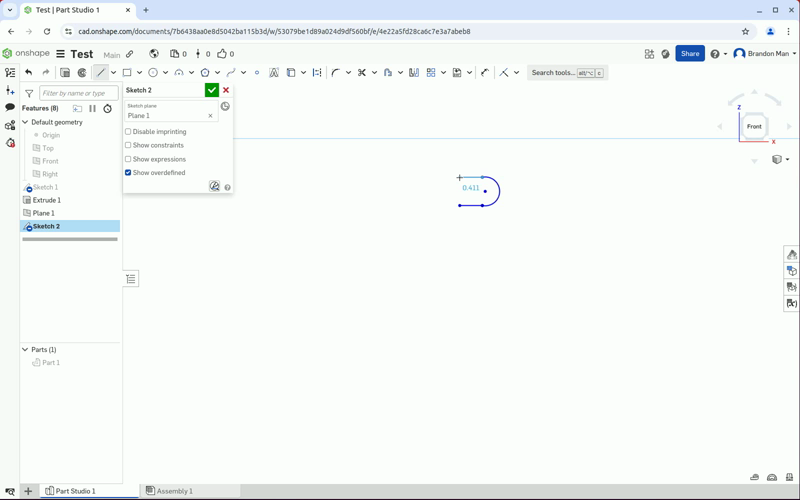
click(459, 177)
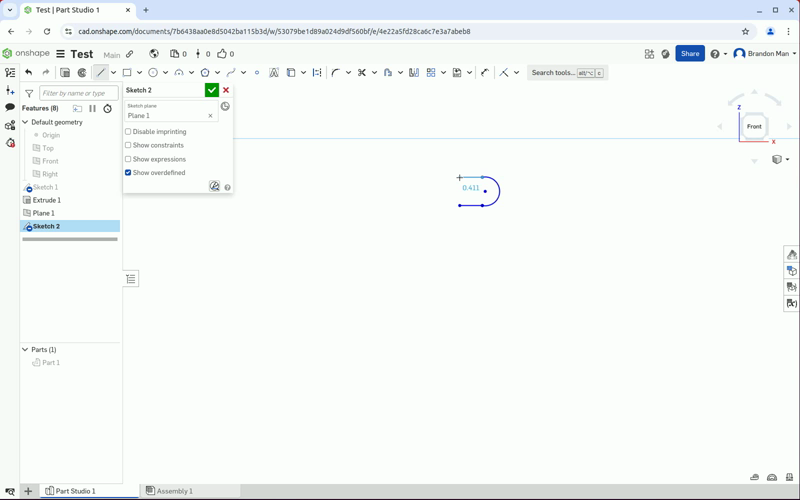
scroll(-6)
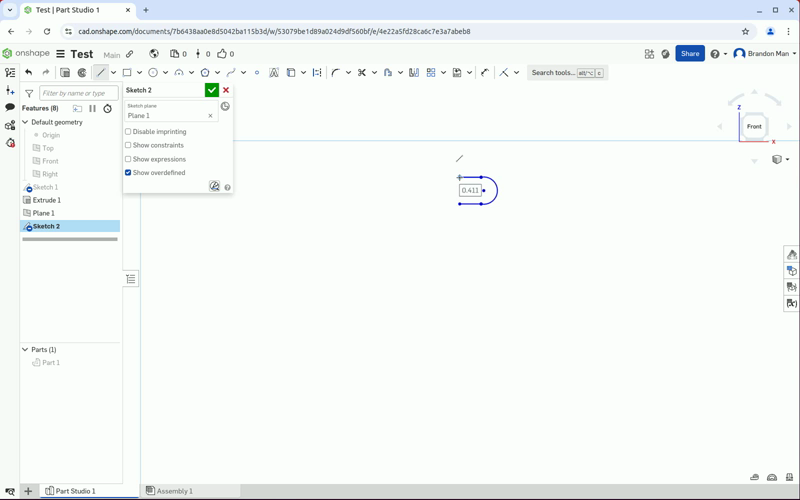
scroll(-6)
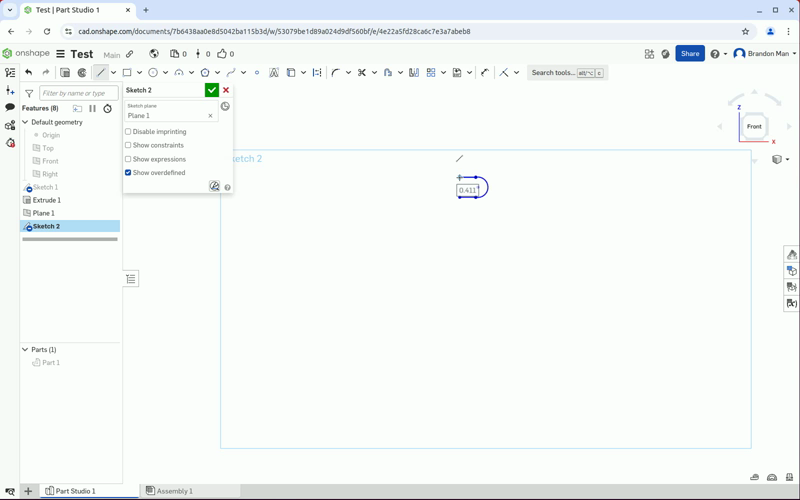
scroll(-6)
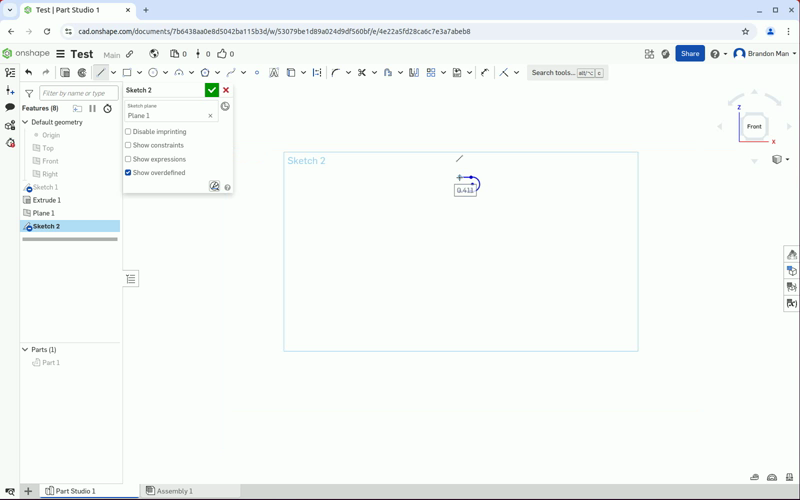
scroll(-6)
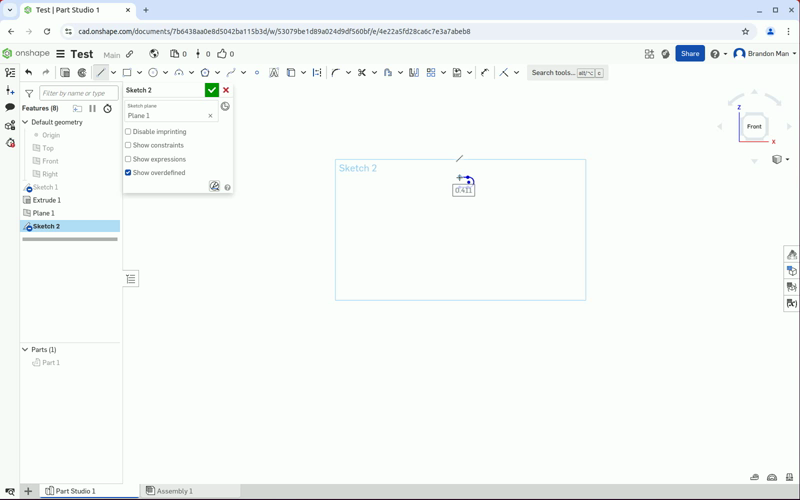
scroll(-6)
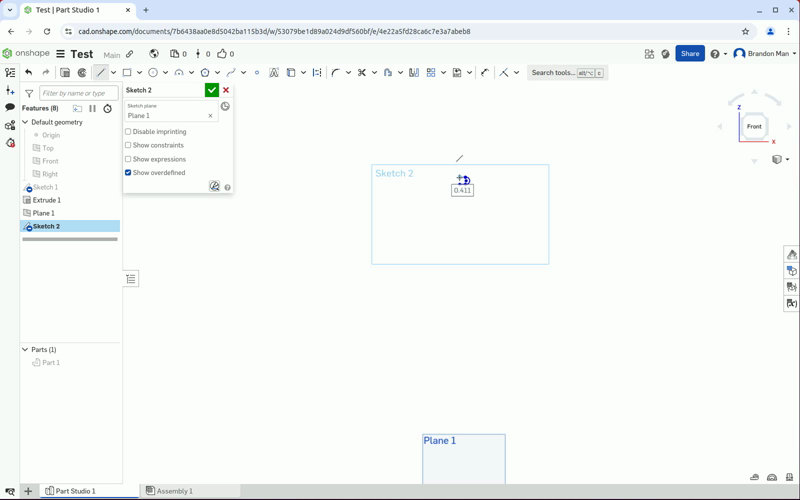
scroll(-6)
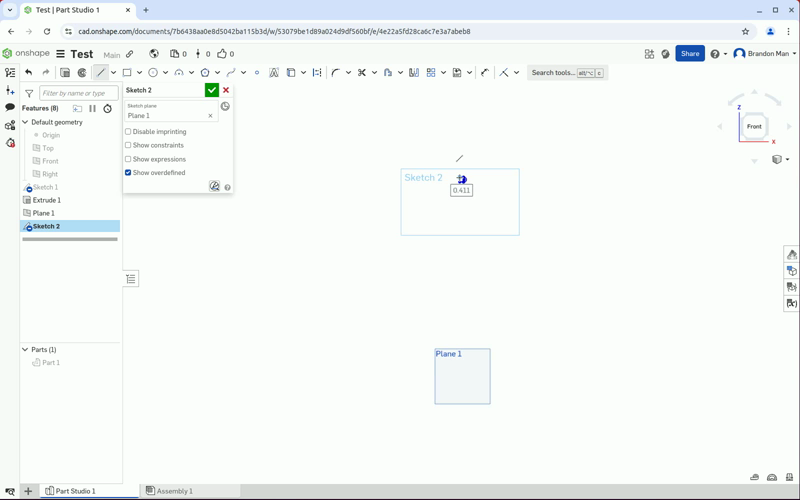
scroll(-6)
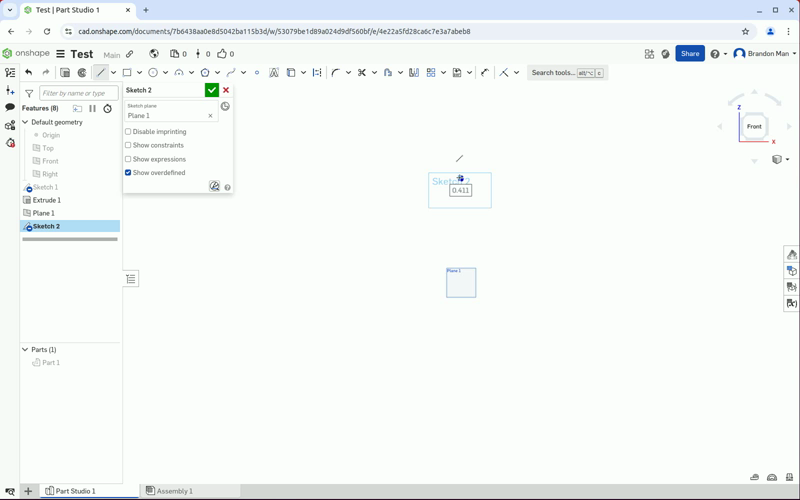
key_up(shift)
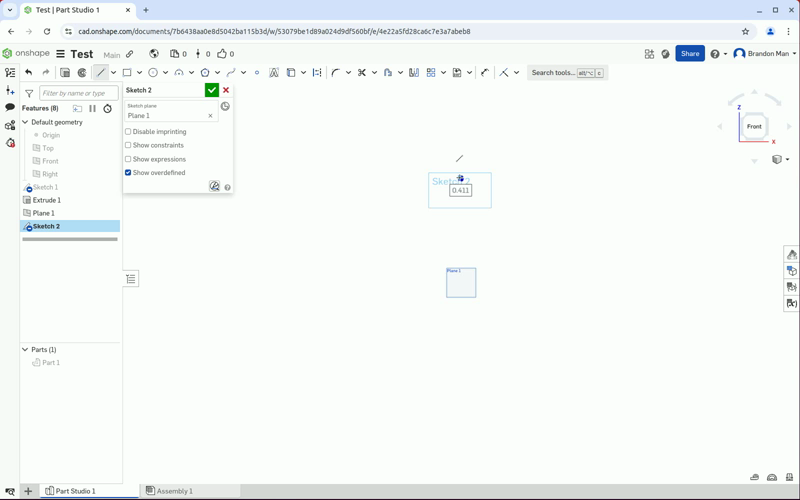
key(esc)
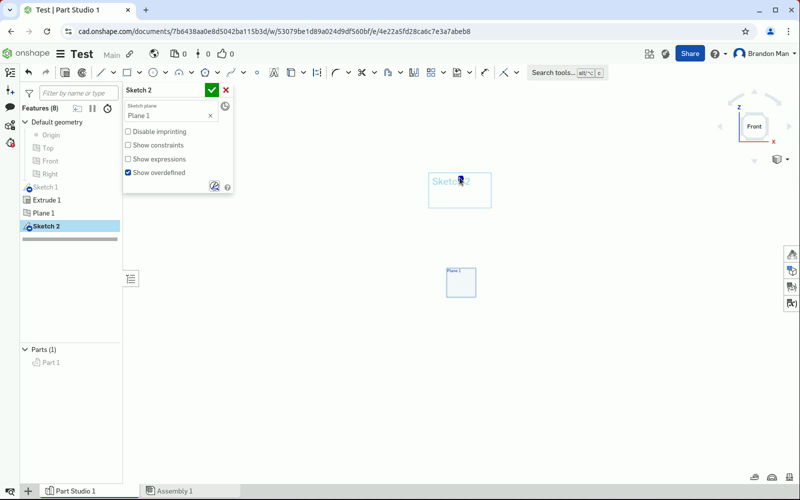
key(a)
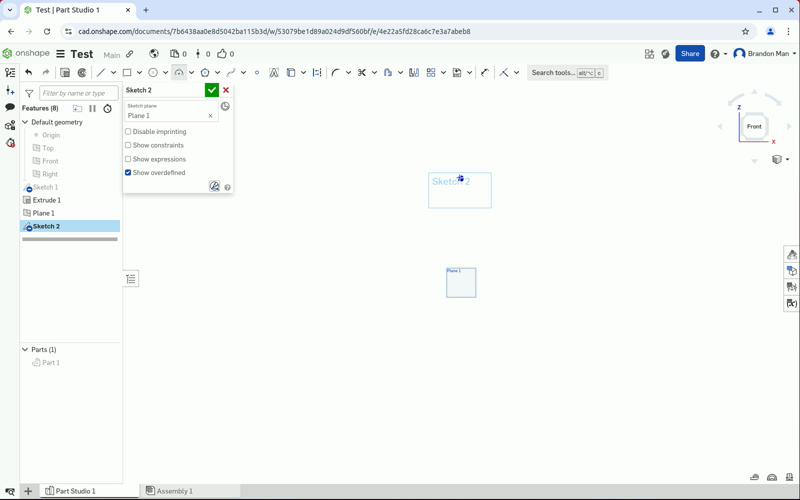
mouse_move(459, 177)
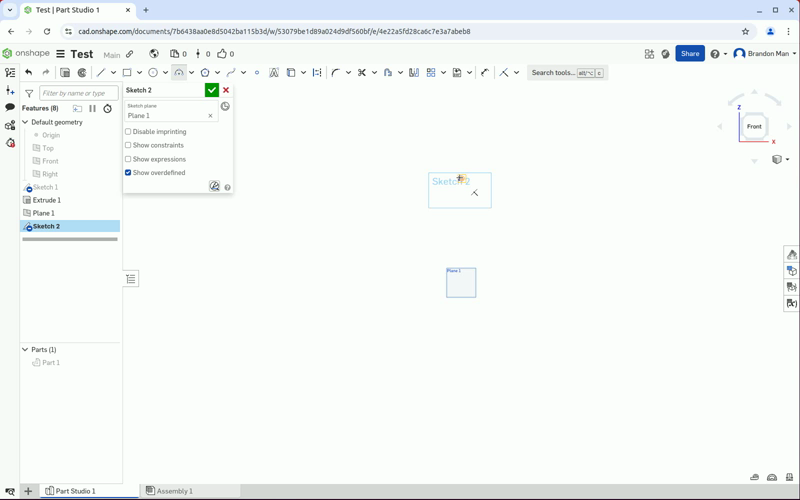
scroll(6)
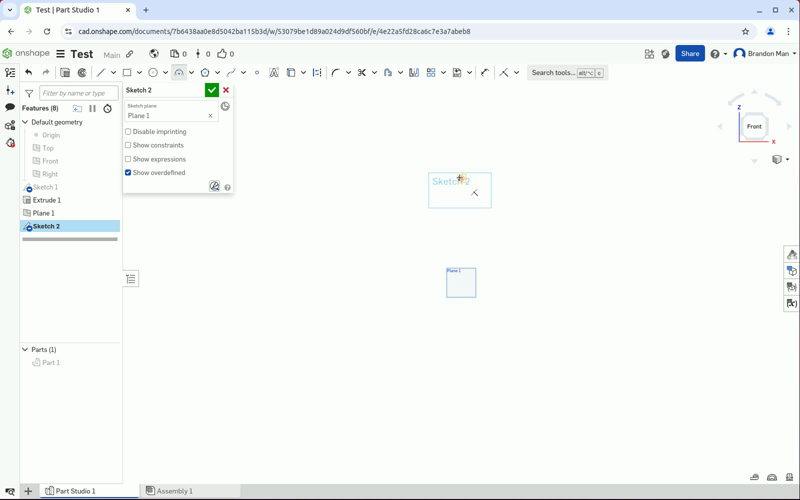
scroll(6)
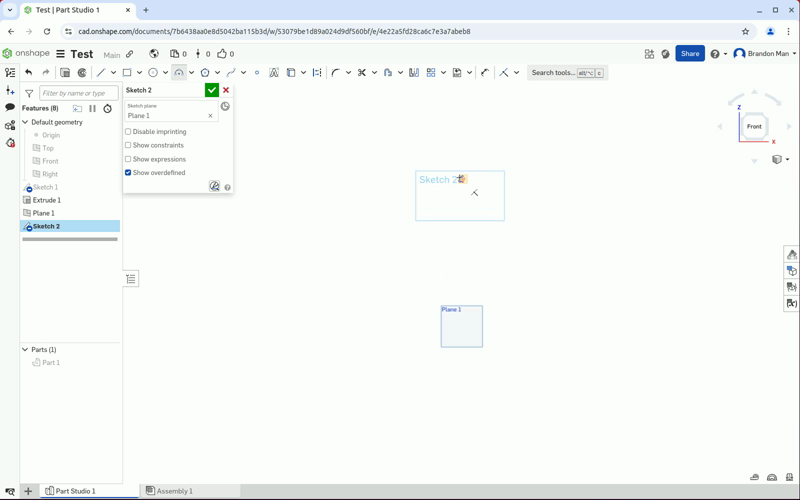
scroll(6)
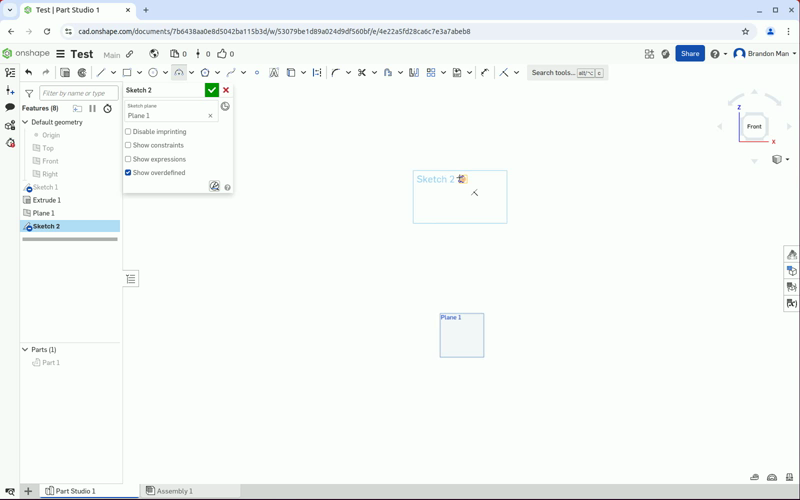
scroll(6)
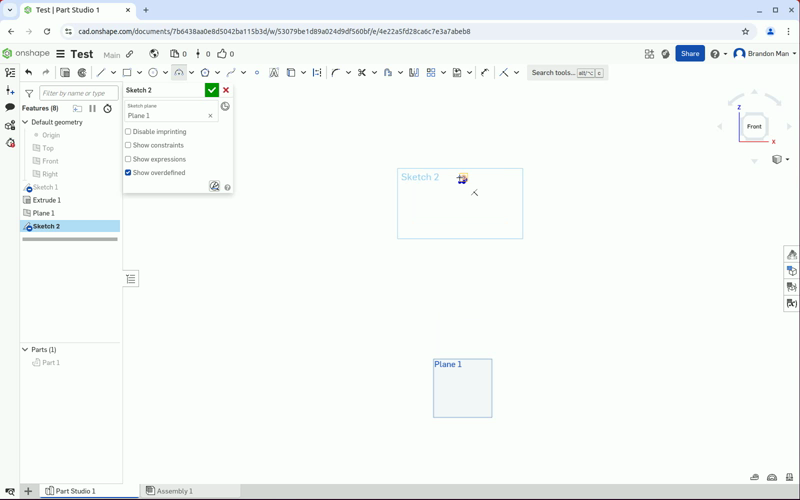
scroll(6)
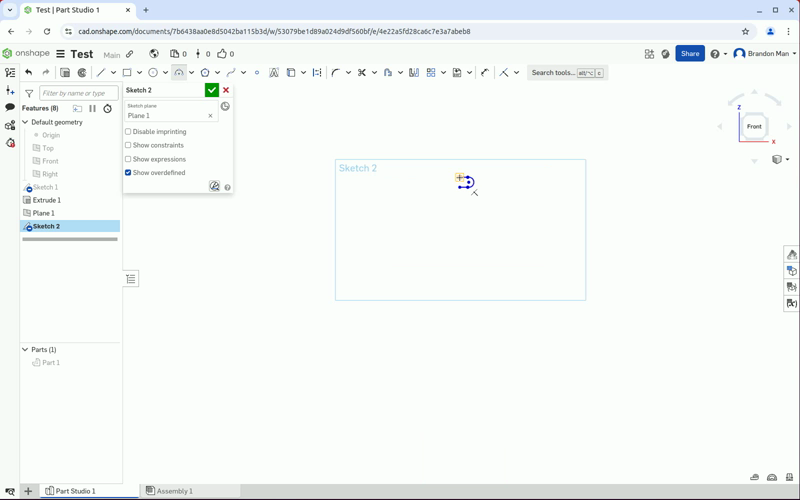
scroll(6)
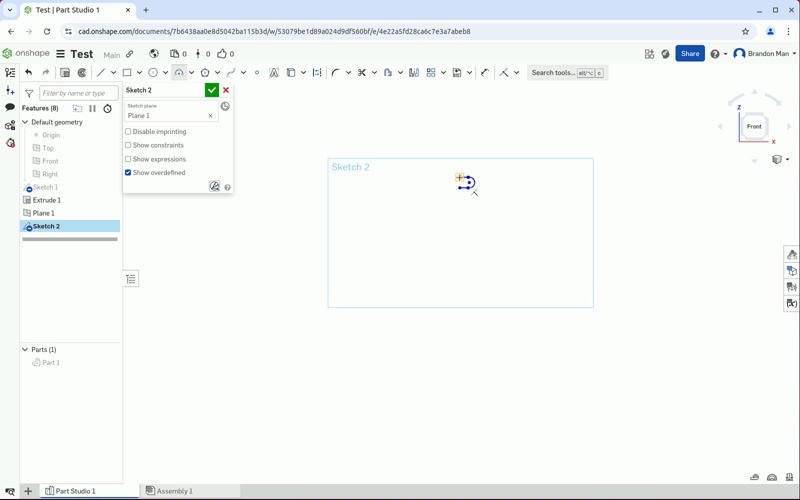
scroll(6)
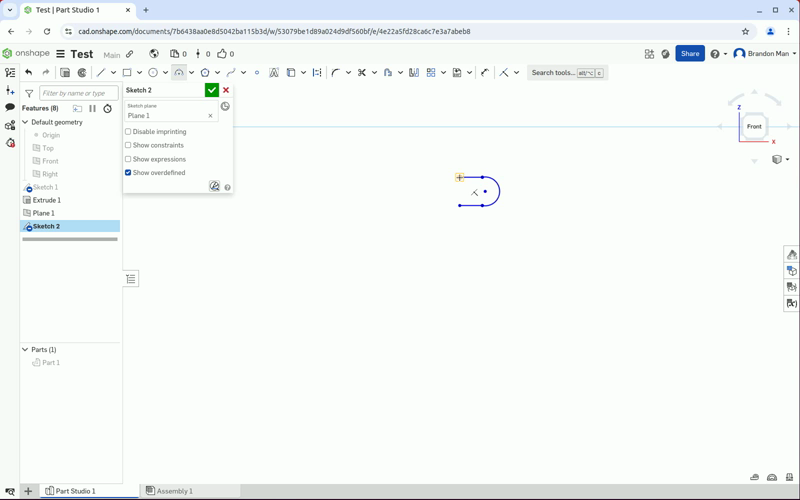
click(459, 177)
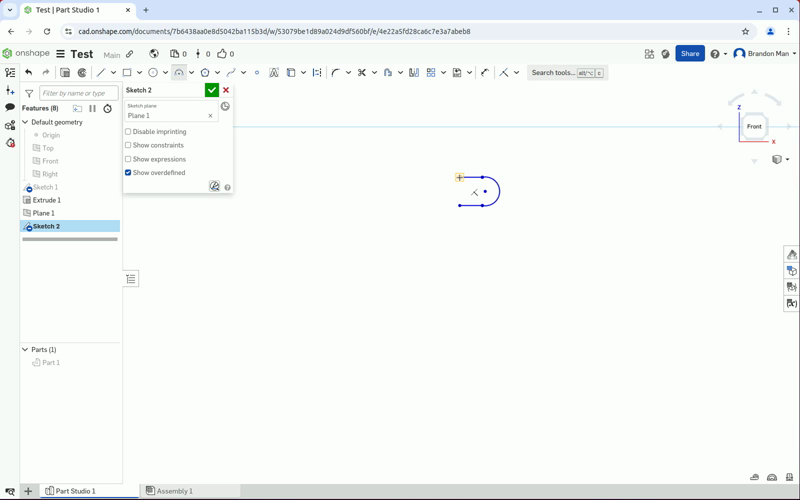
scroll(-6)
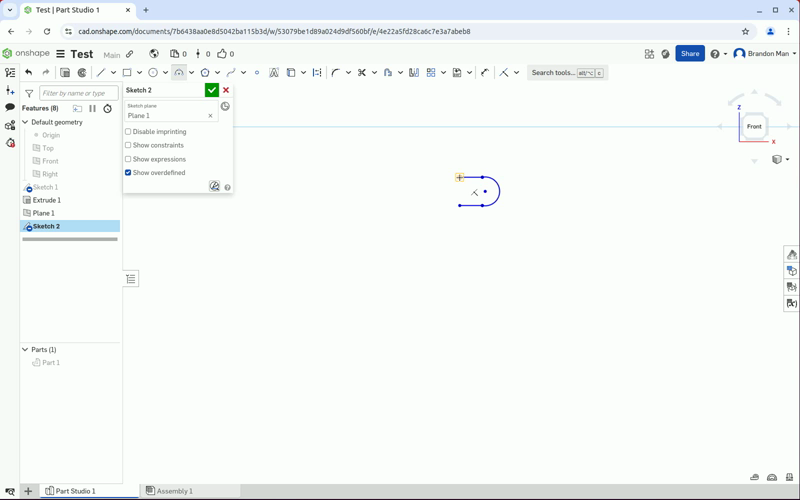
scroll(-6)
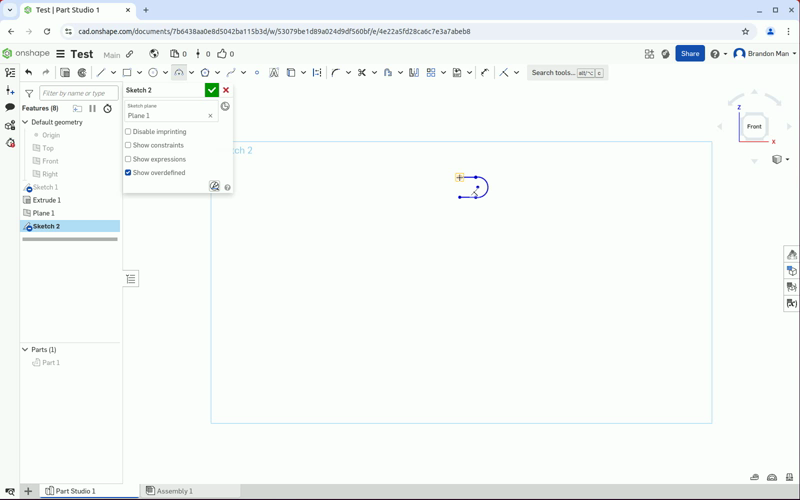
scroll(-6)
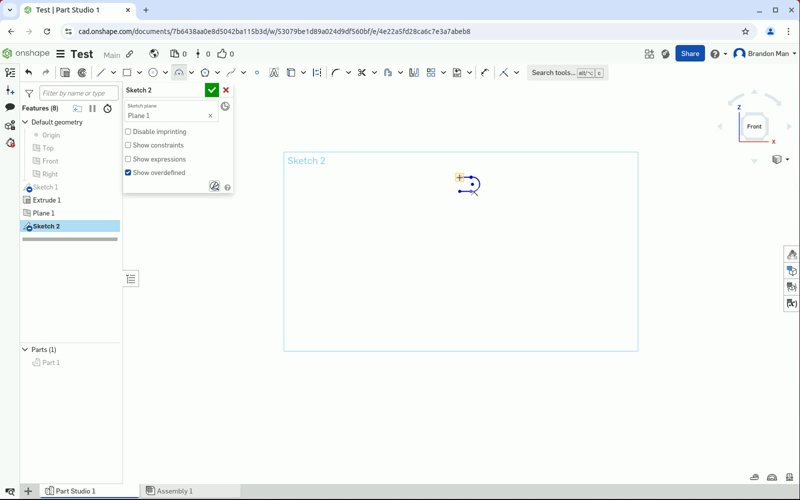
scroll(-6)
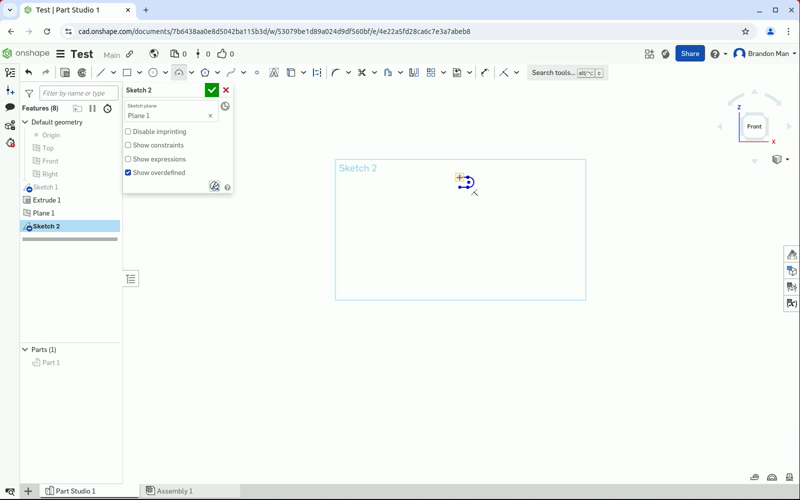
scroll(-6)
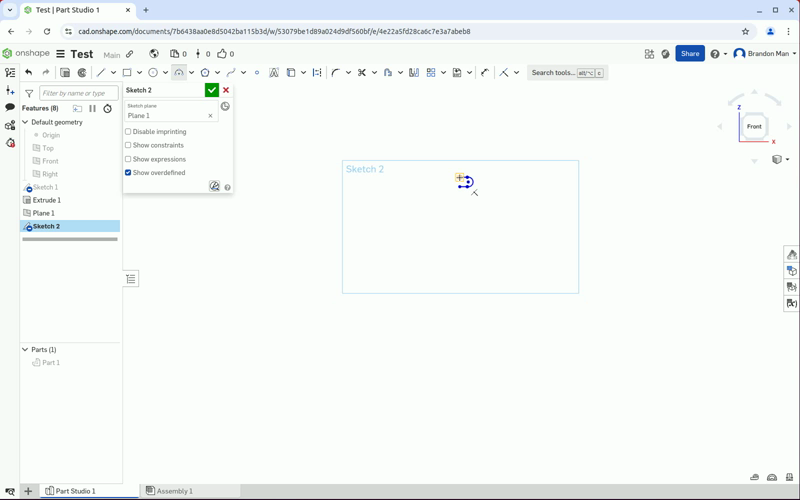
scroll(-6)
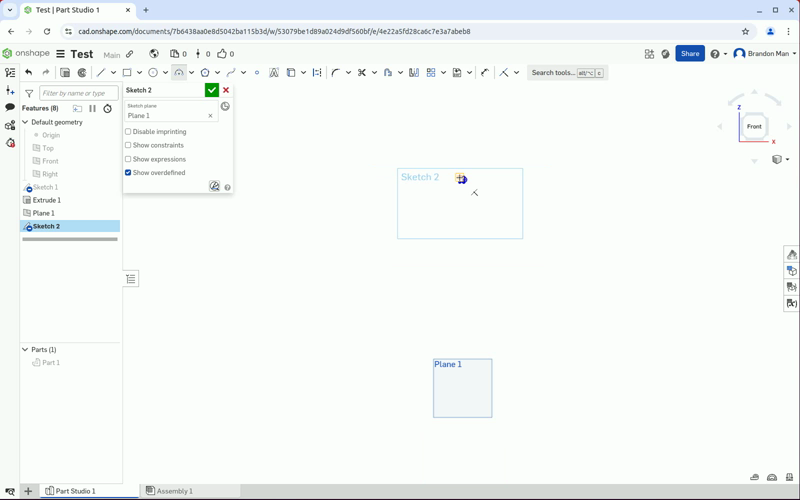
scroll(-6)
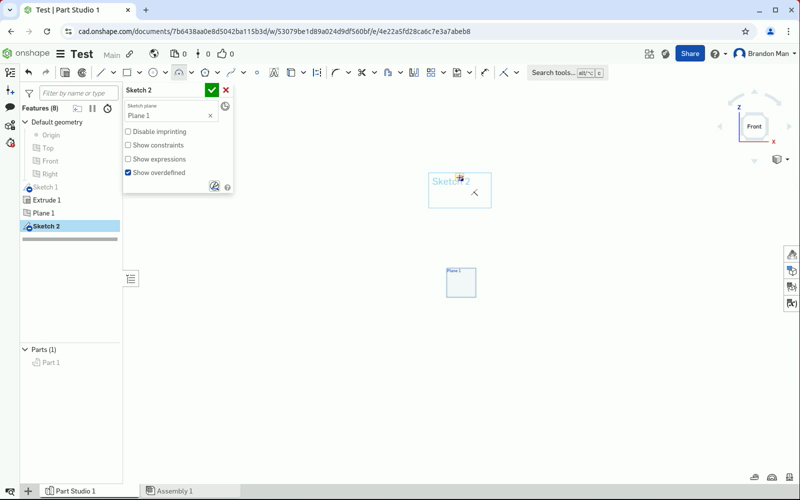
mouse_move(459, 179)
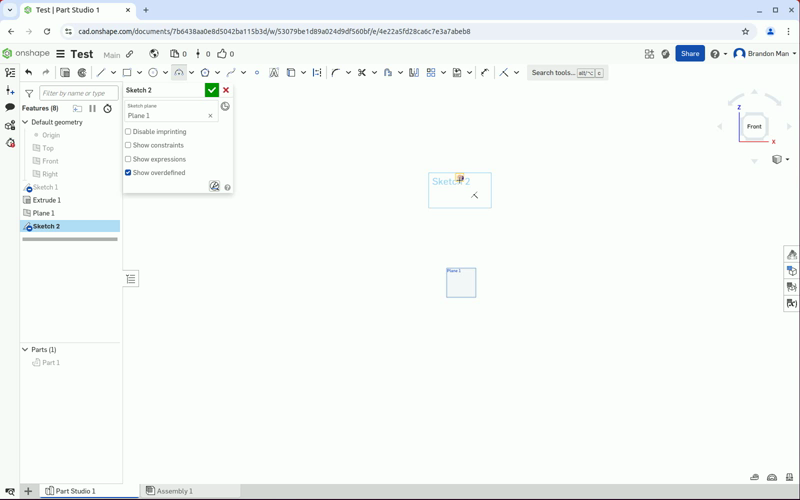
scroll(6)
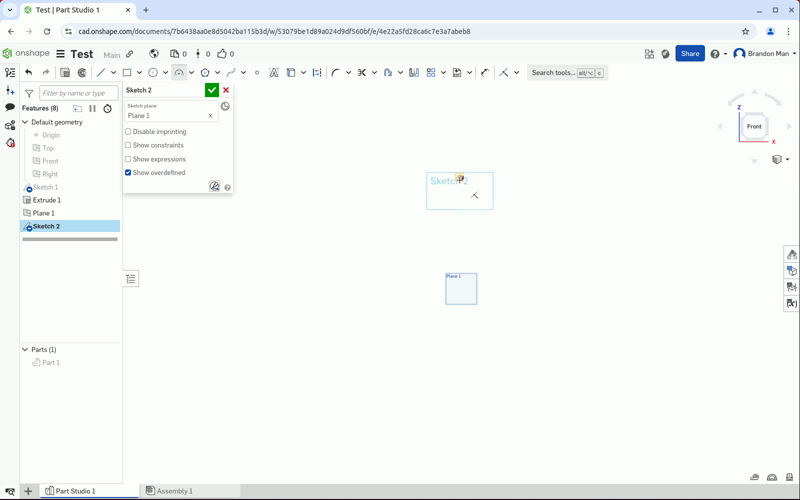
scroll(6)
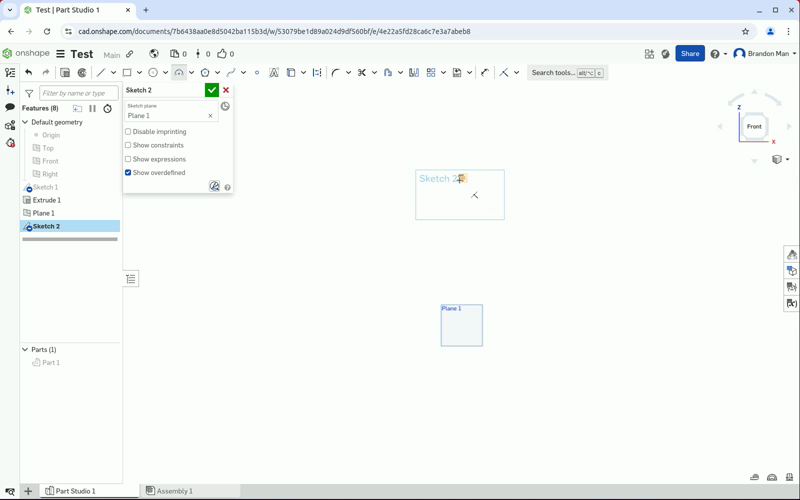
scroll(6)
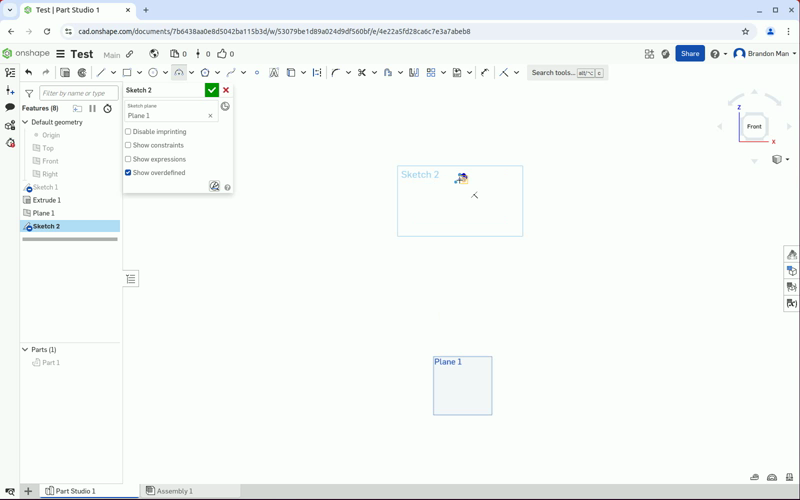
scroll(6)
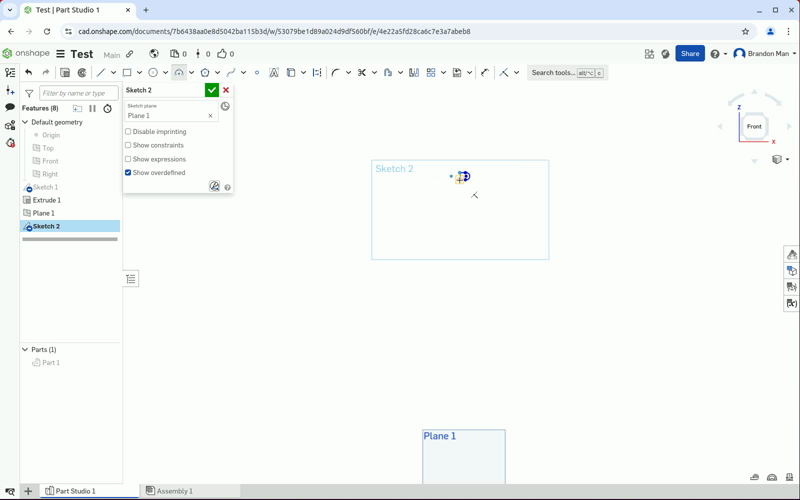
scroll(6)
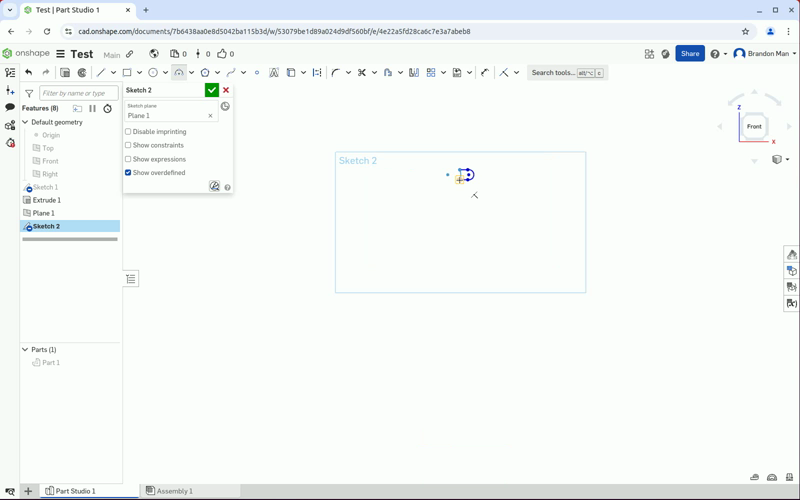
scroll(6)
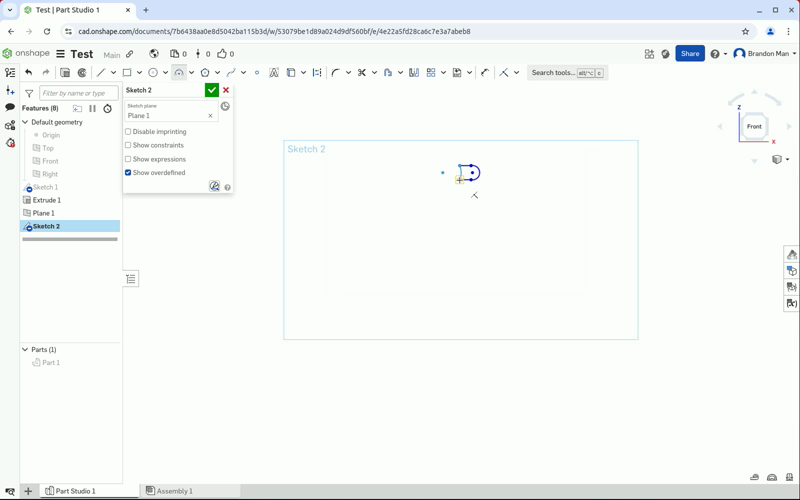
scroll(6)
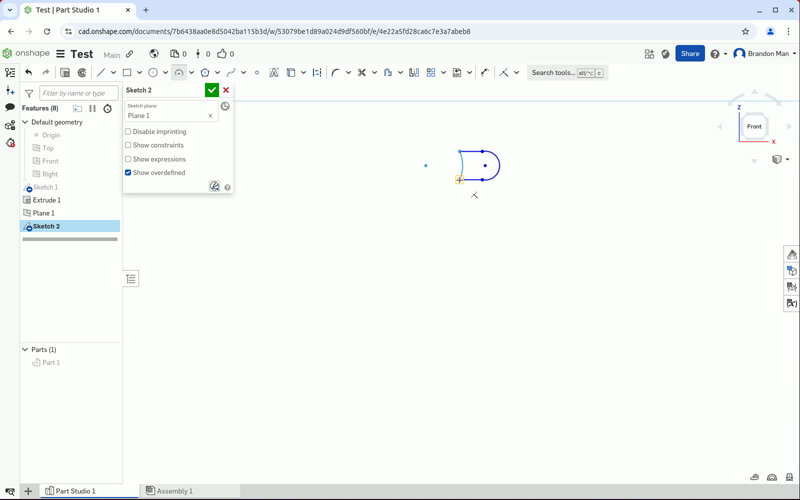
click(459, 179)
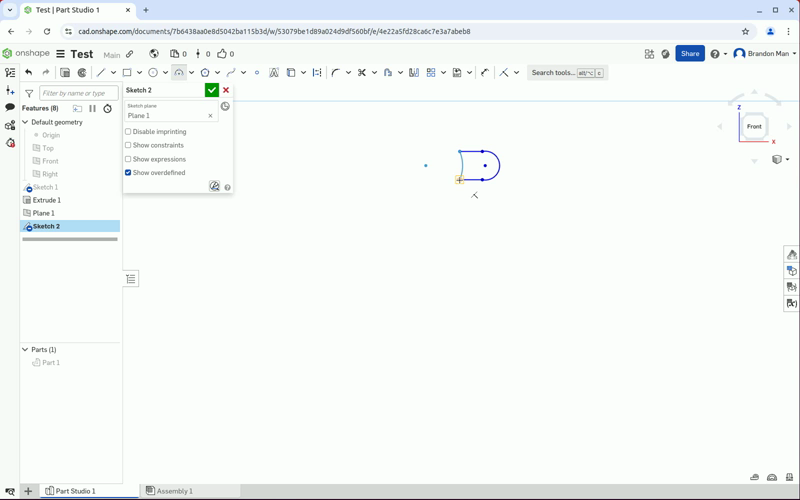
scroll(-6)
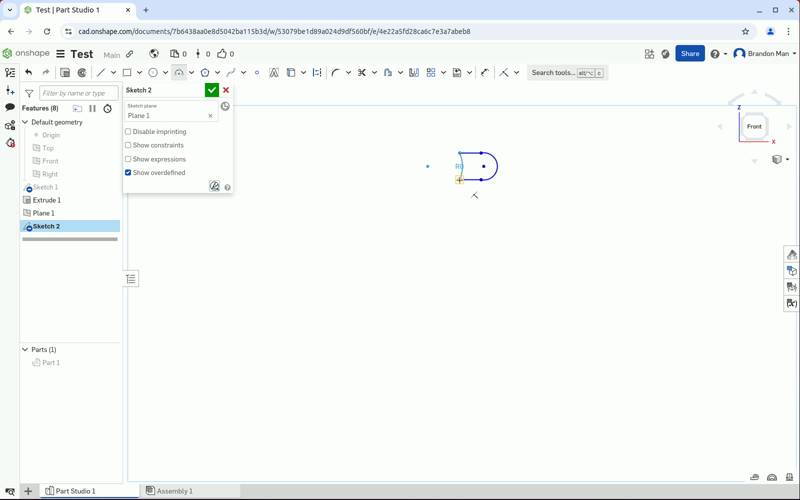
scroll(-6)
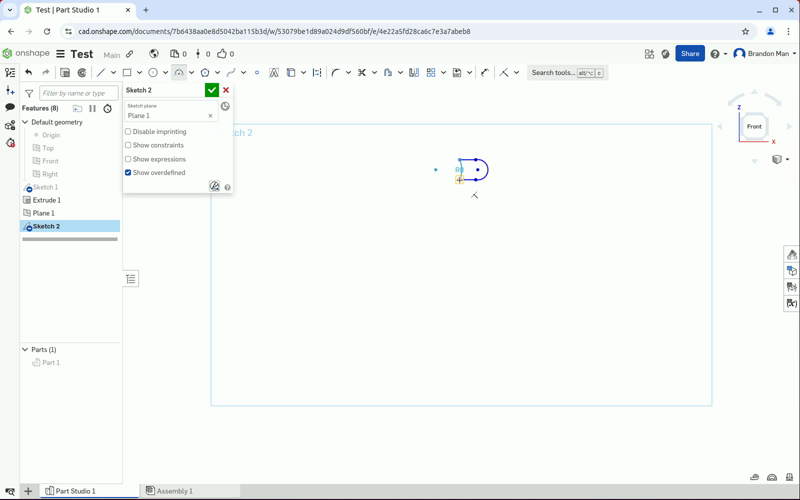
scroll(-6)
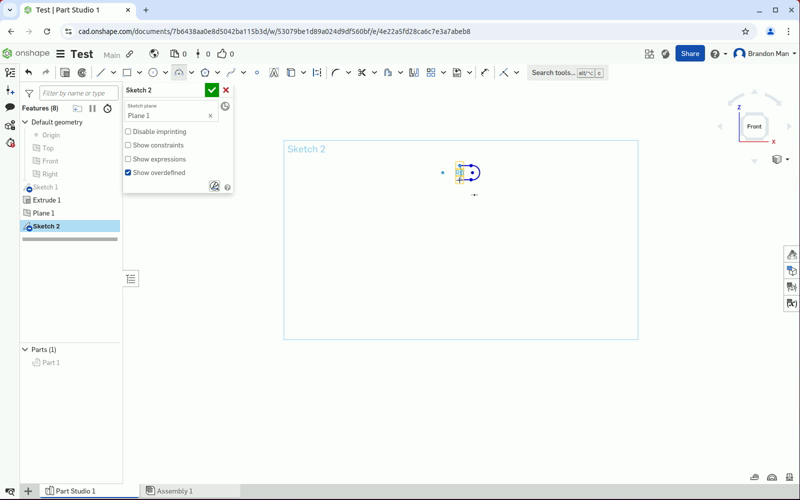
scroll(-6)
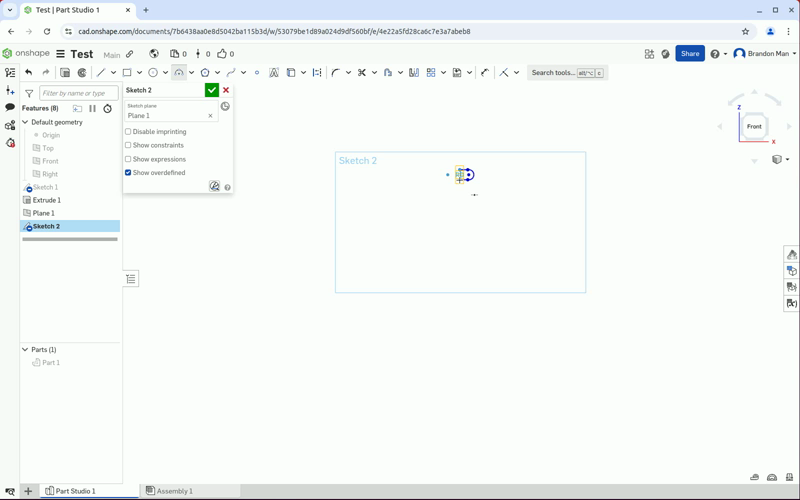
scroll(-6)
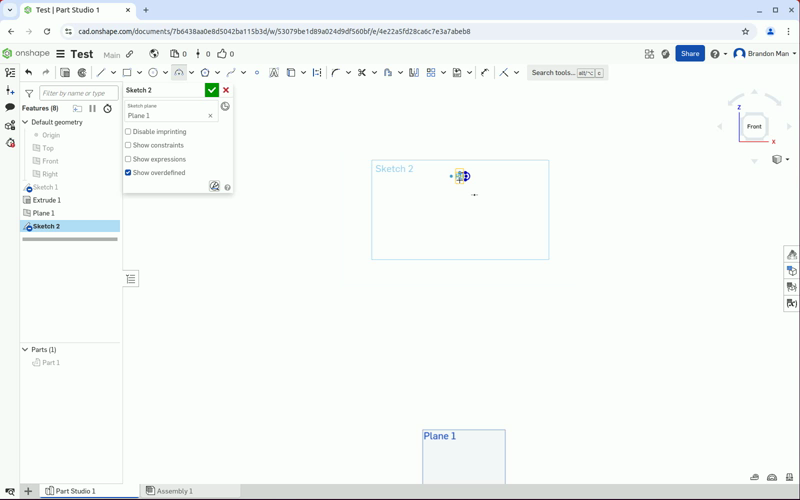
scroll(-6)
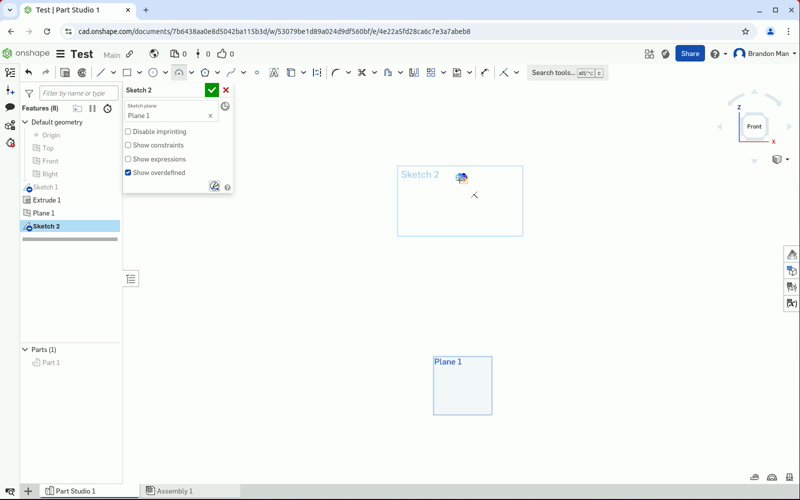
scroll(-6)
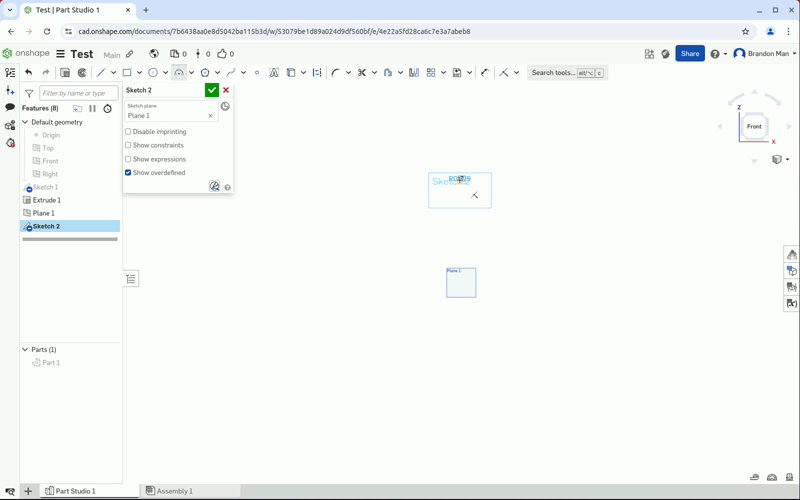
key_down(shift)
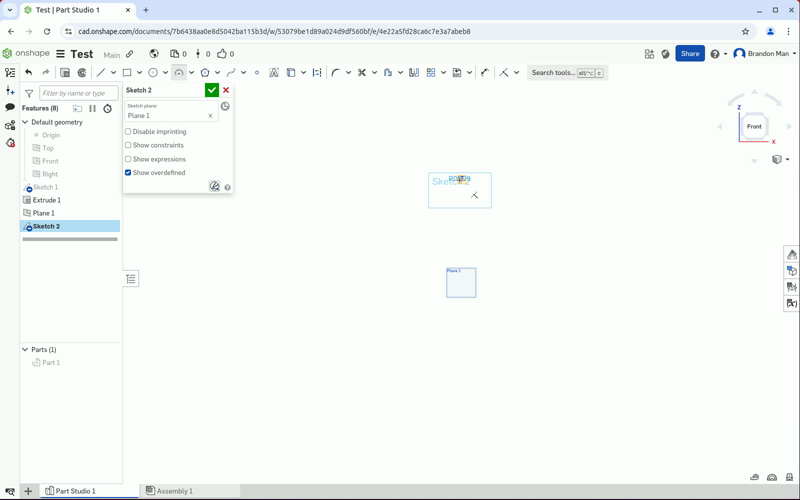
mouse_move(458, 178)
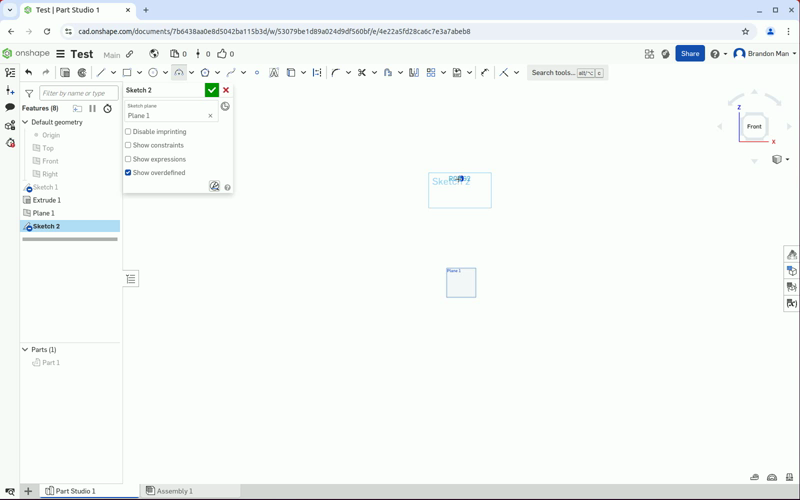
scroll(6)
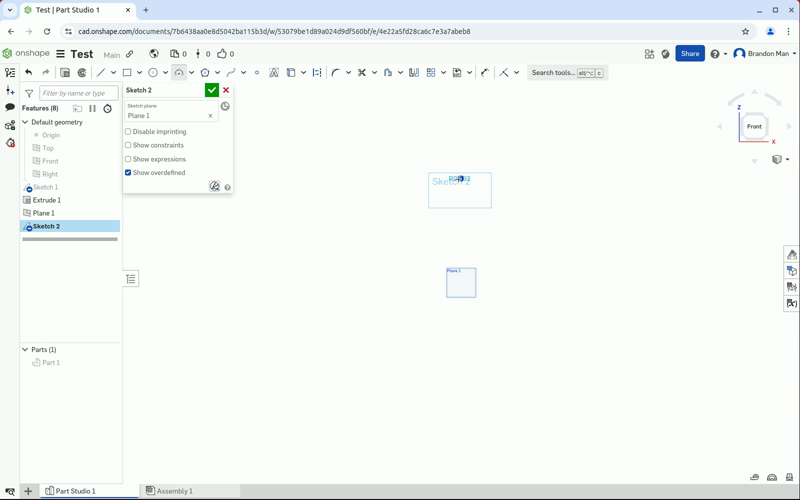
scroll(6)
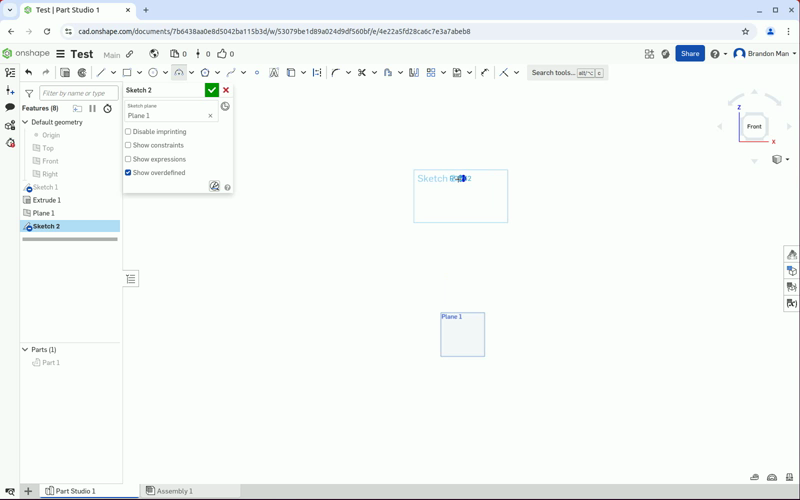
scroll(6)
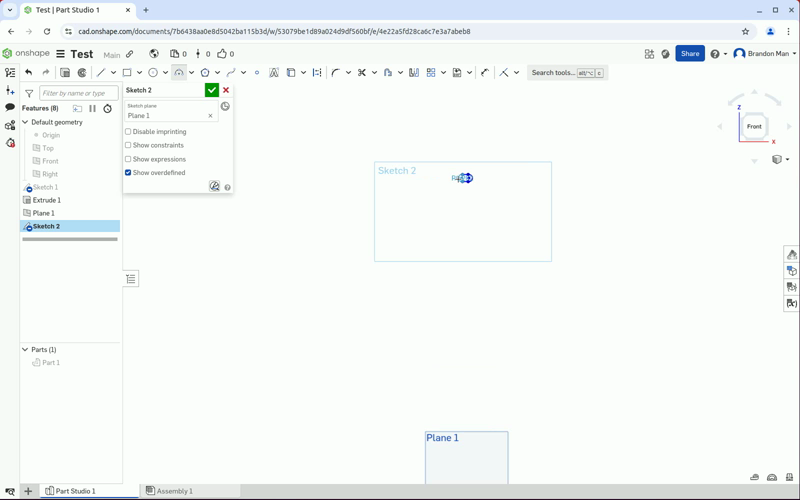
scroll(6)
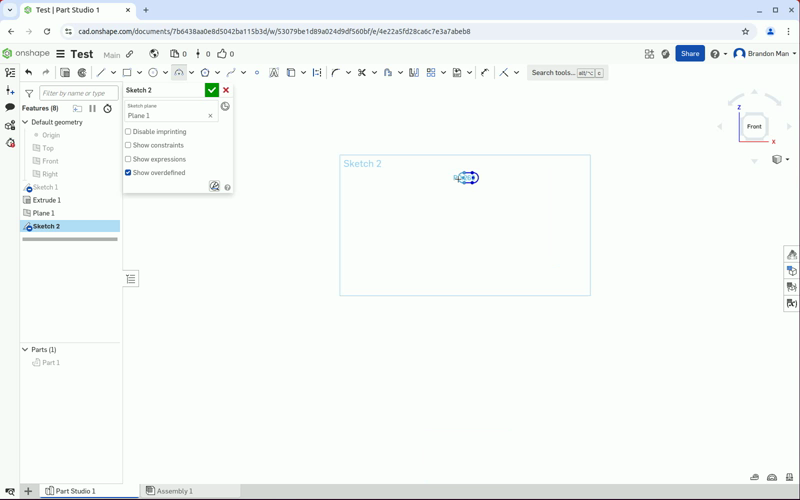
scroll(6)
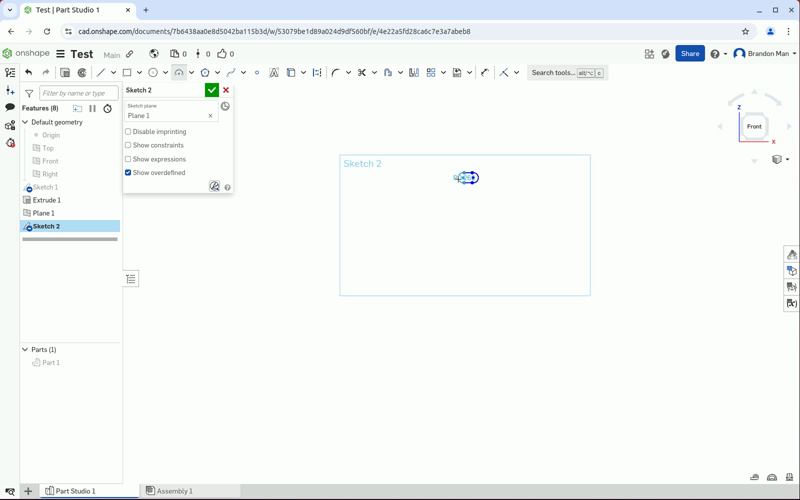
scroll(6)
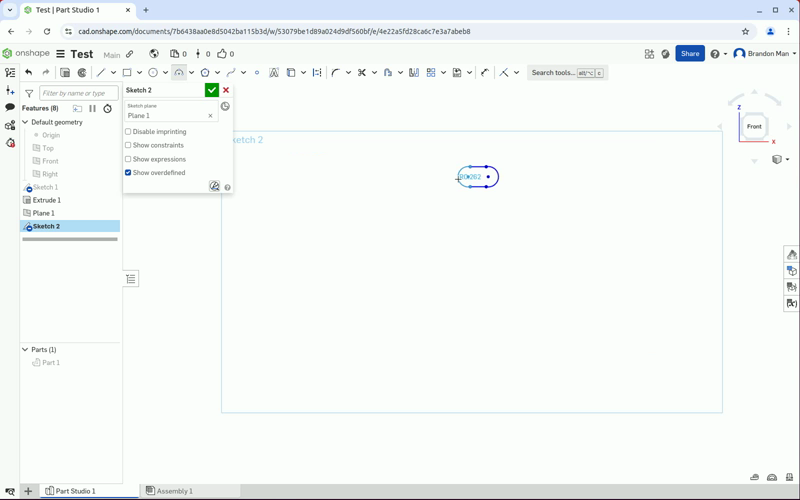
scroll(6)
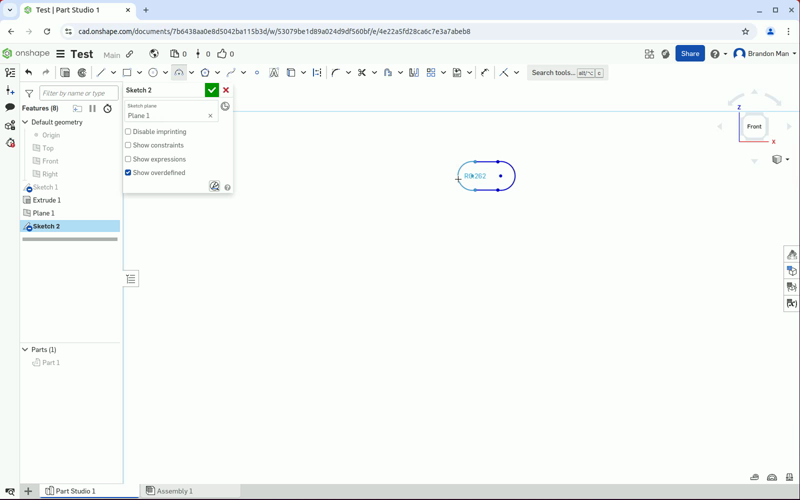
click(458, 178)
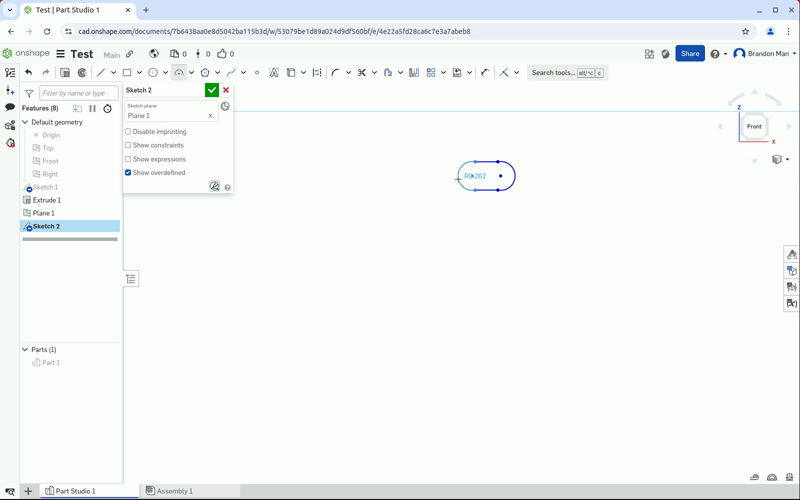
scroll(-6)
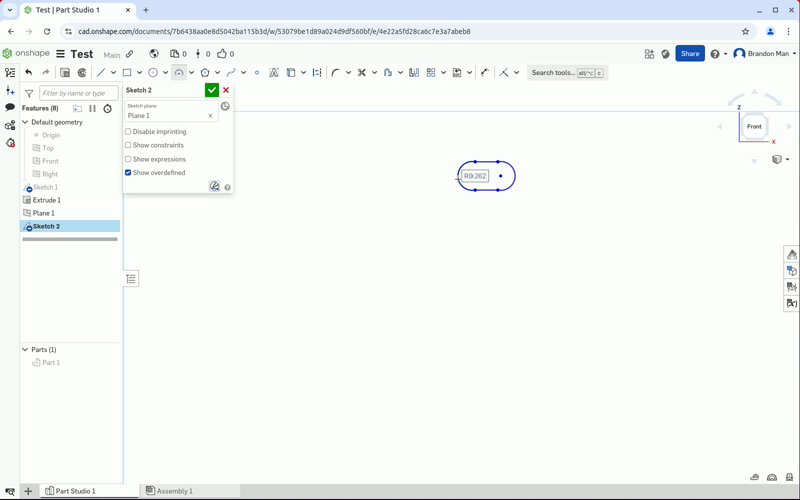
scroll(-6)
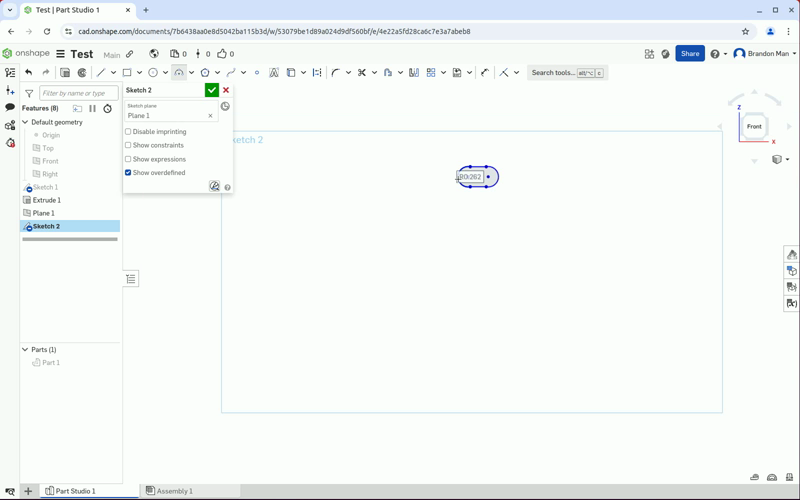
scroll(-6)
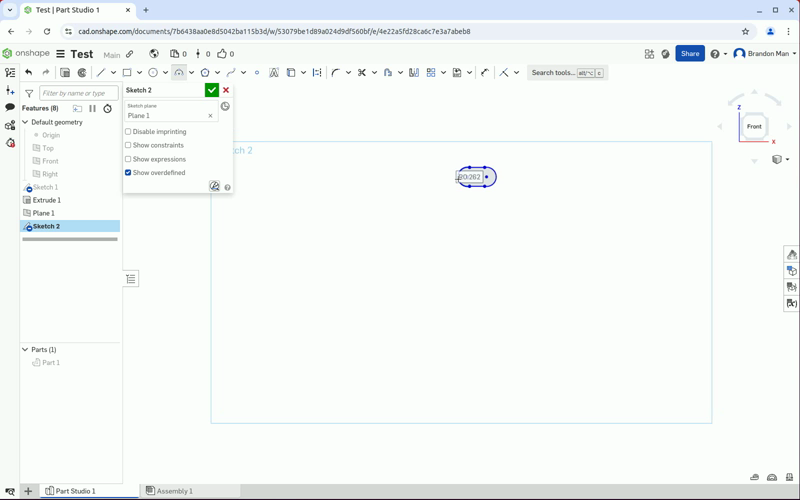
scroll(-6)
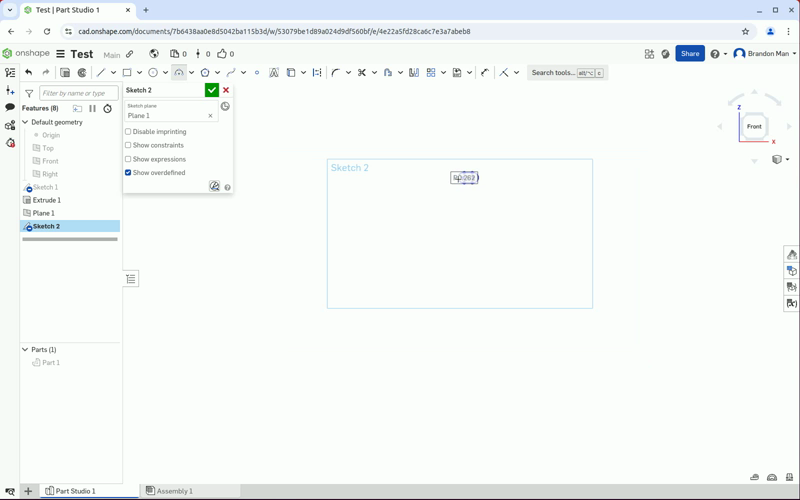
scroll(-6)
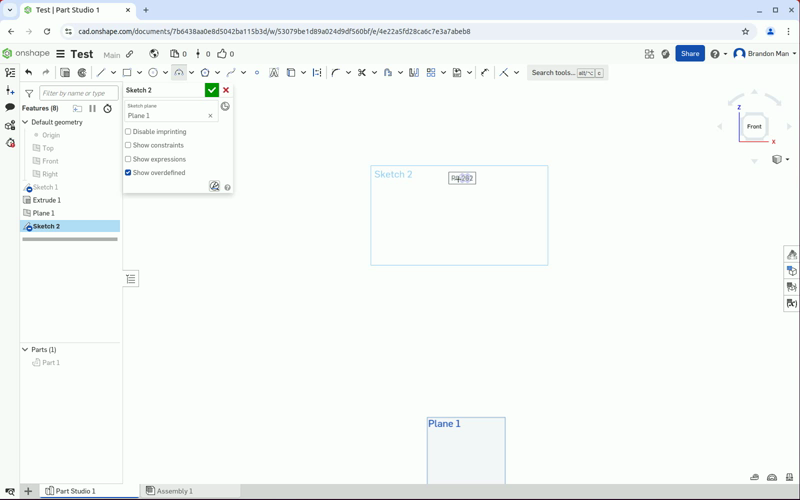
scroll(-6)
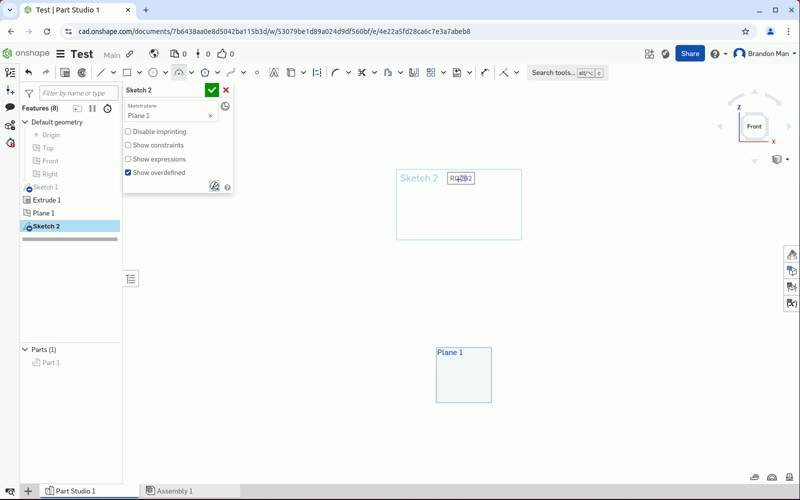
scroll(-6)
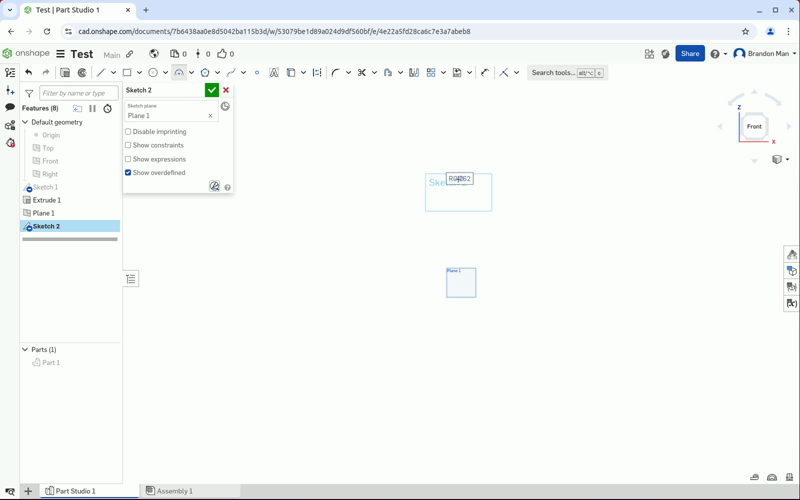
key_up(shift)
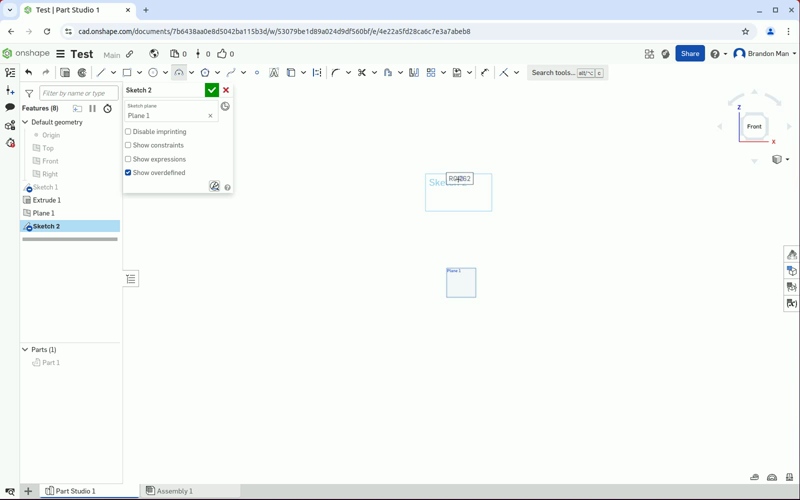
key(esc)
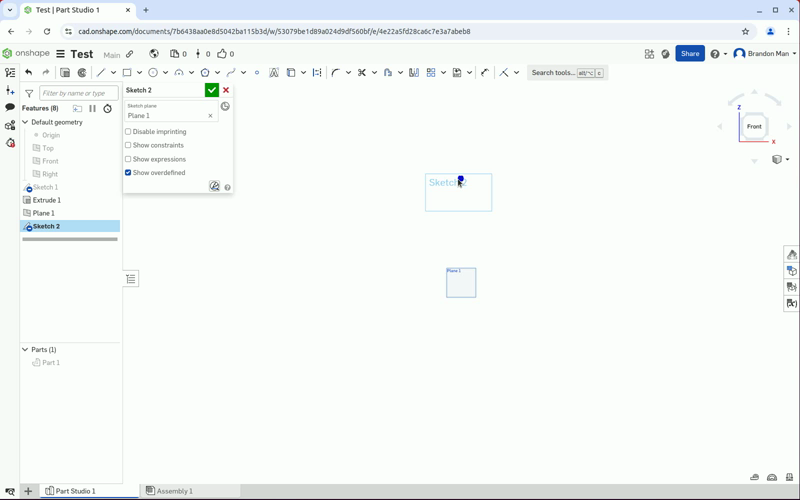
mouse_move(461, 178)
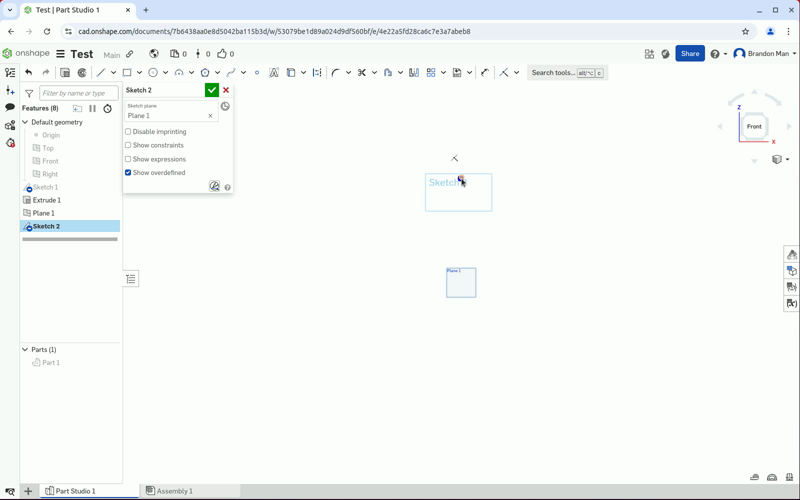
scroll(6)
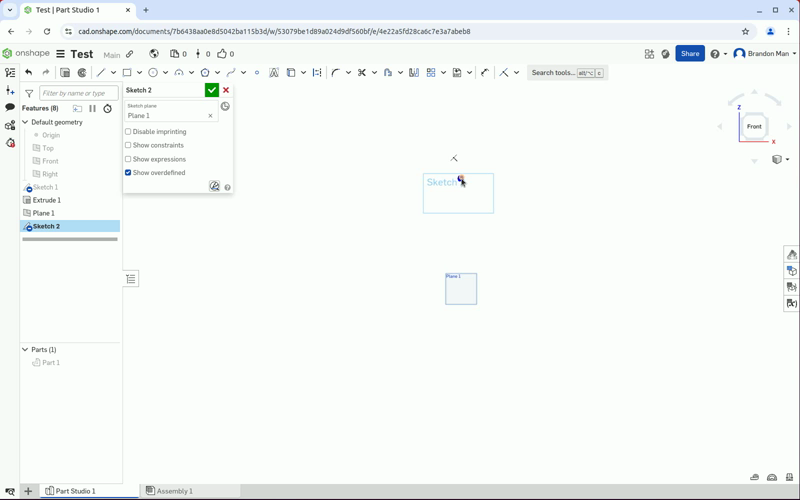
scroll(6)
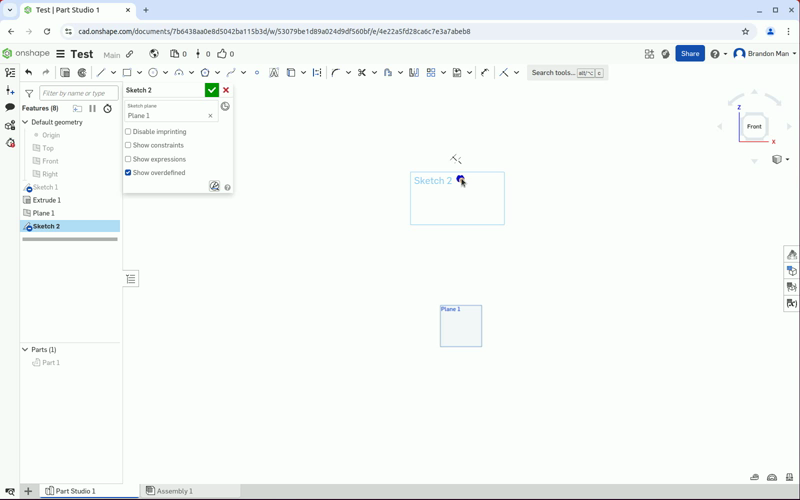
scroll(6)
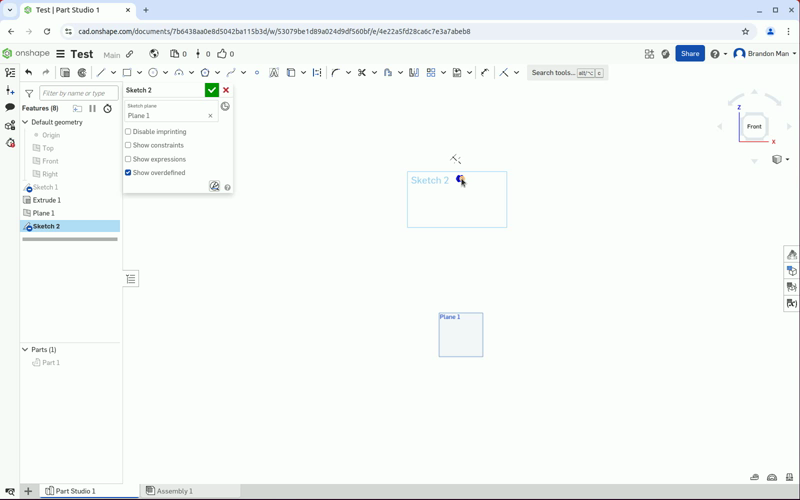
scroll(6)
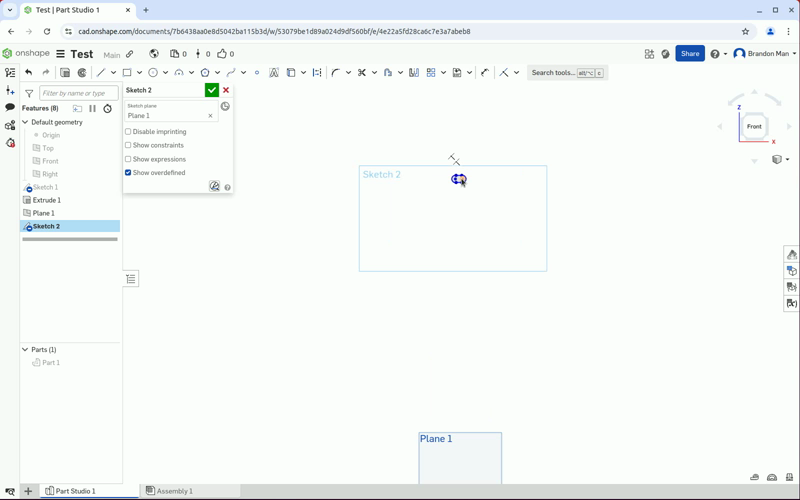
scroll(6)
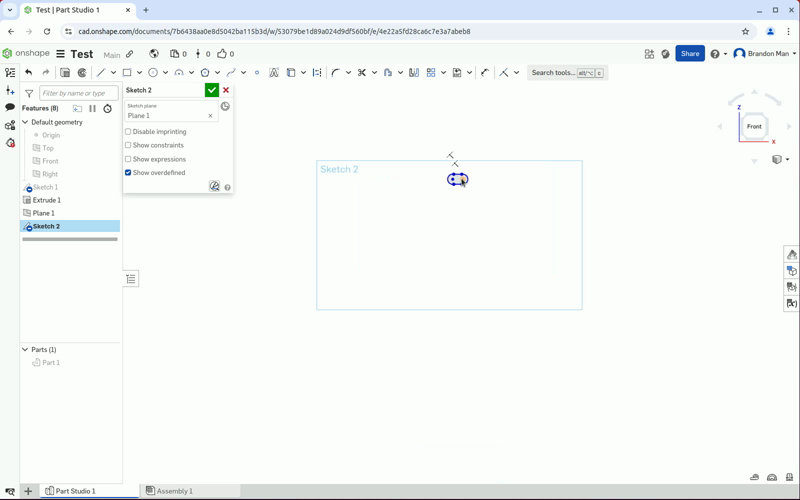
scroll(6)
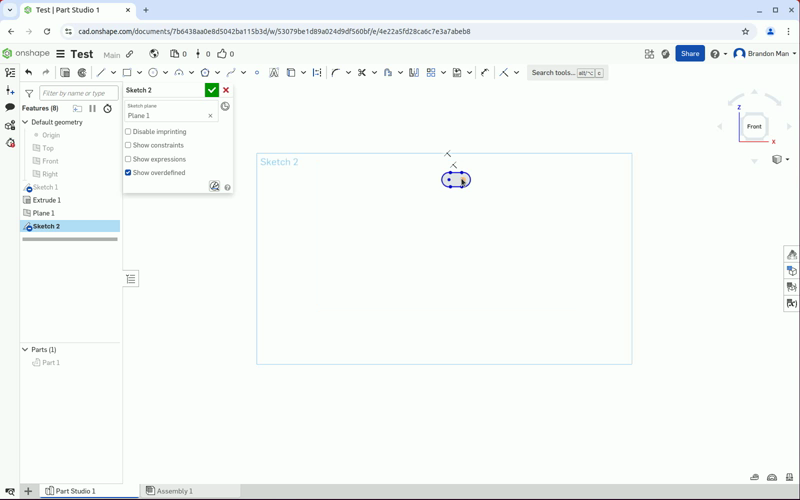
scroll(6)
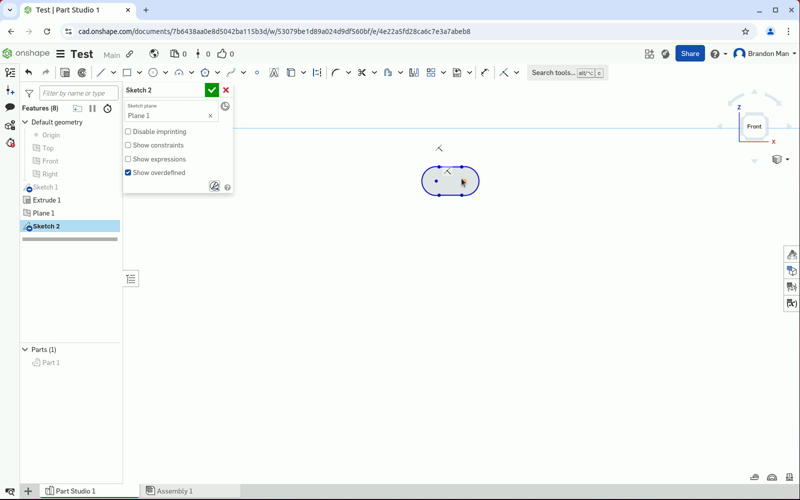
click(461, 178)
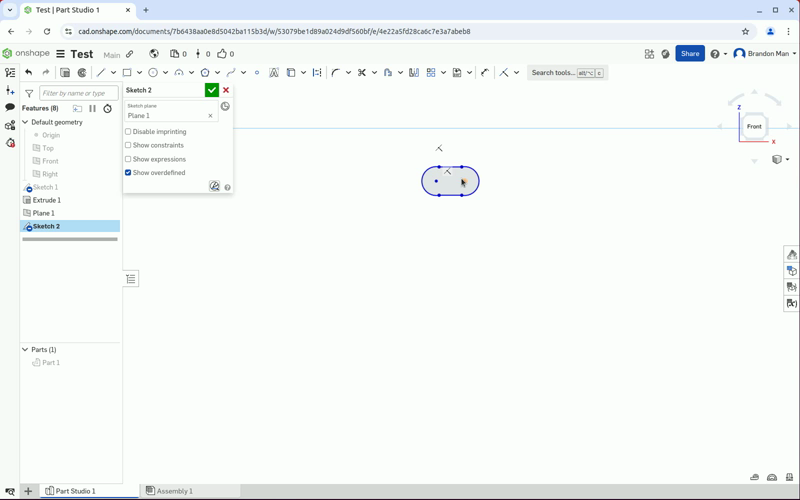
scroll(-6)
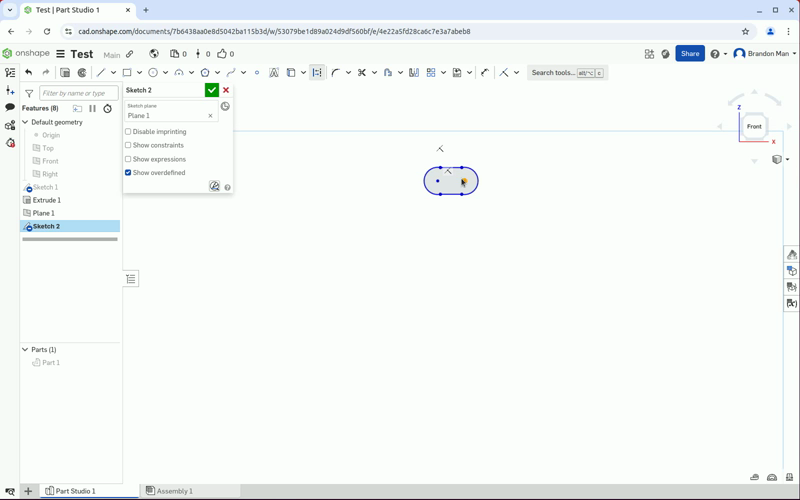
scroll(-6)
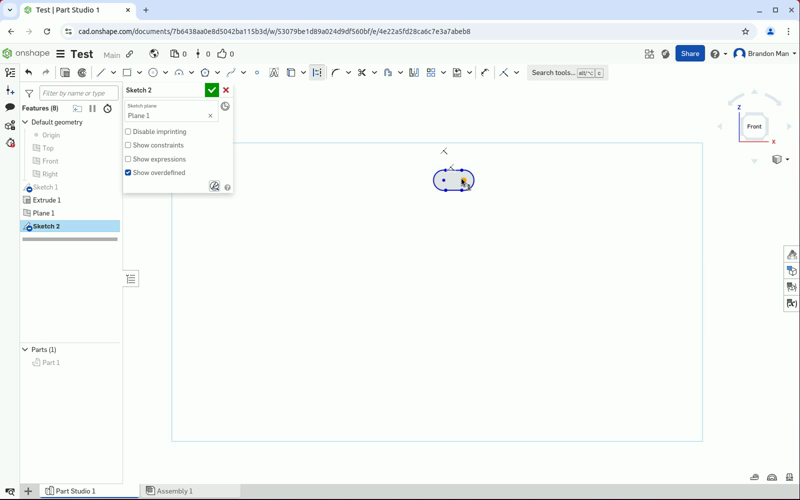
scroll(-6)
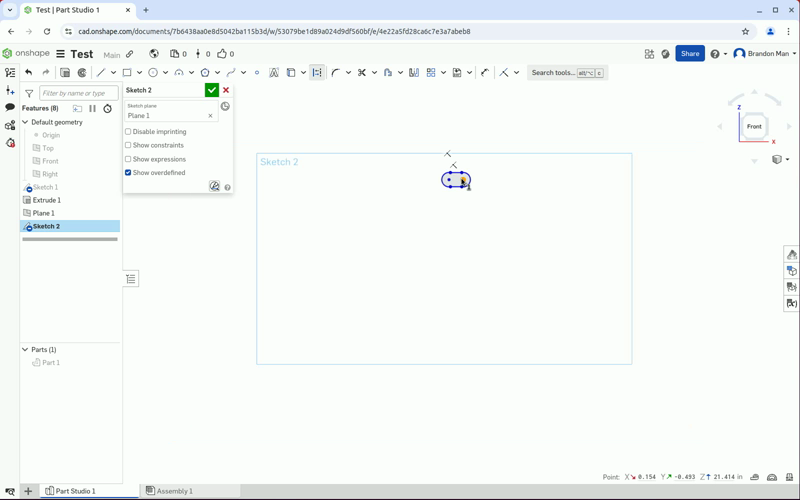
scroll(-6)
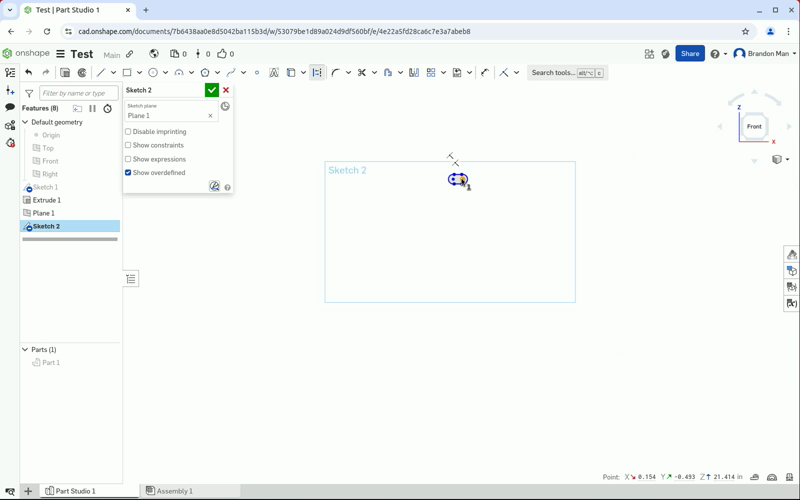
scroll(-6)
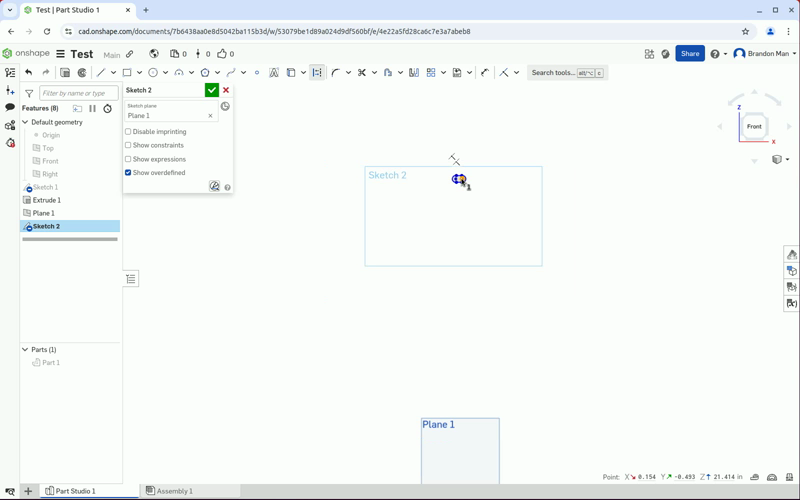
scroll(-6)
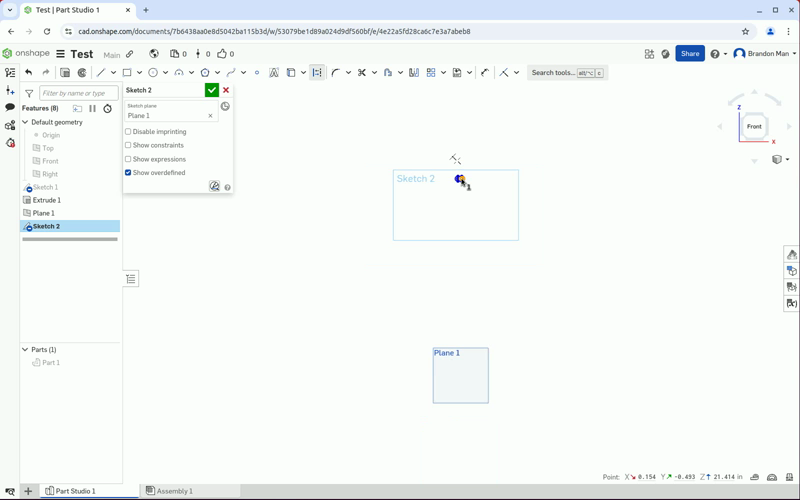
scroll(-6)
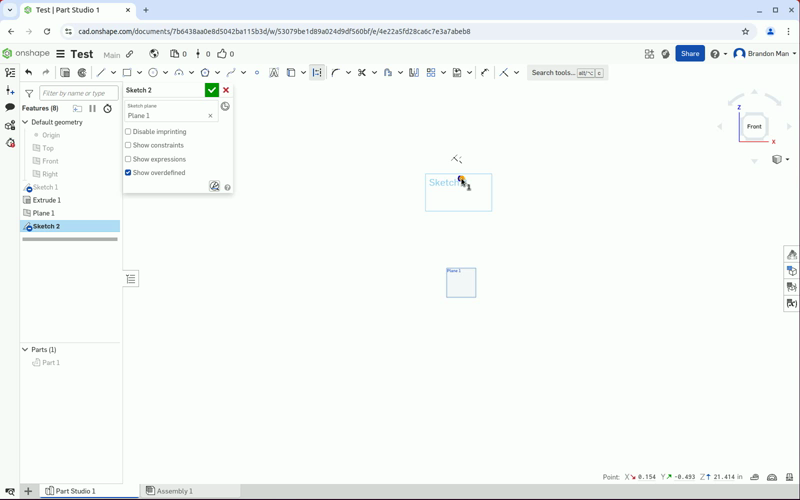
mouse_move(73, 352)
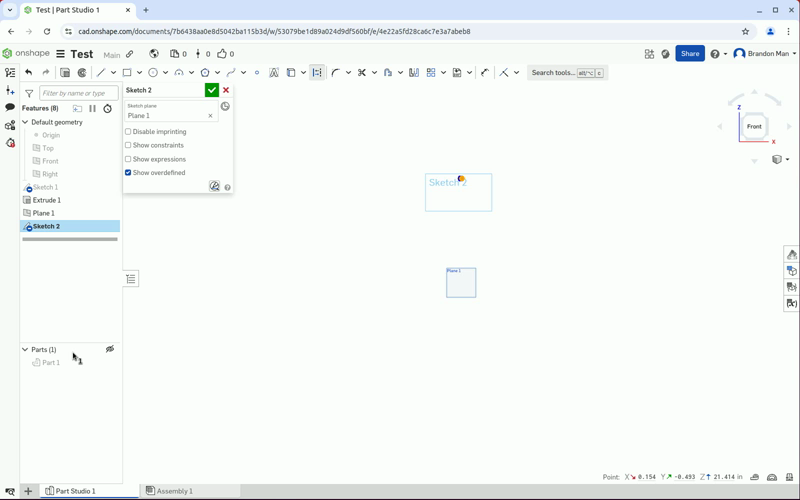
key(shift+y)
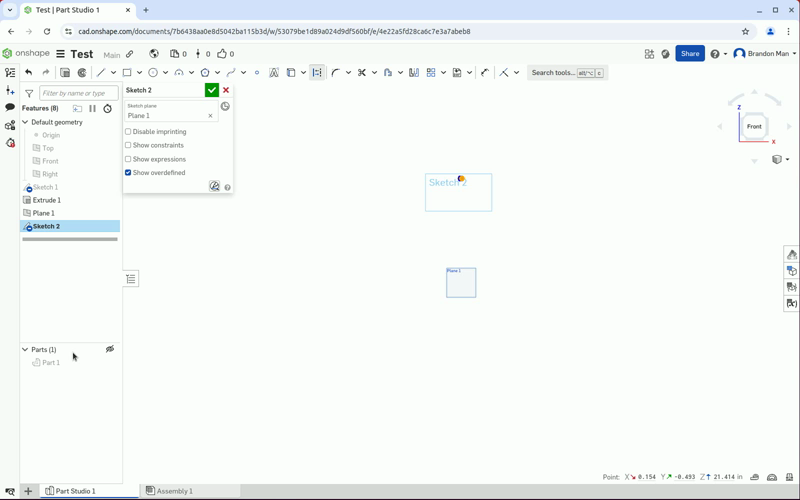
key(shift+e)
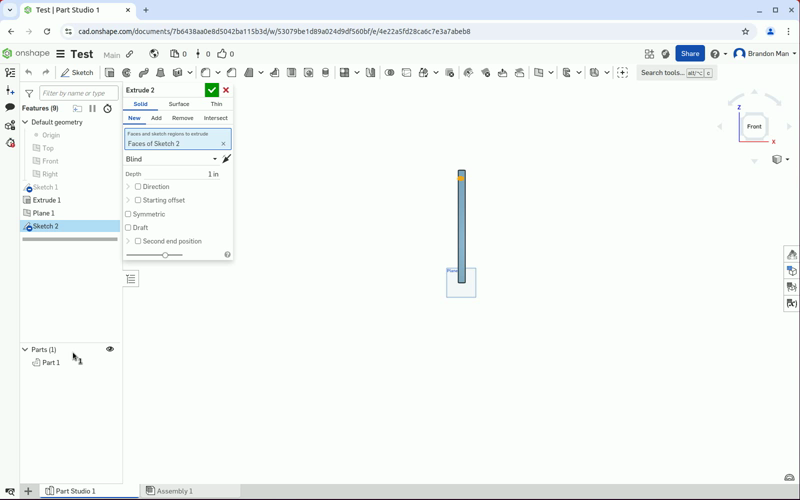
mouse_move(143, 106)
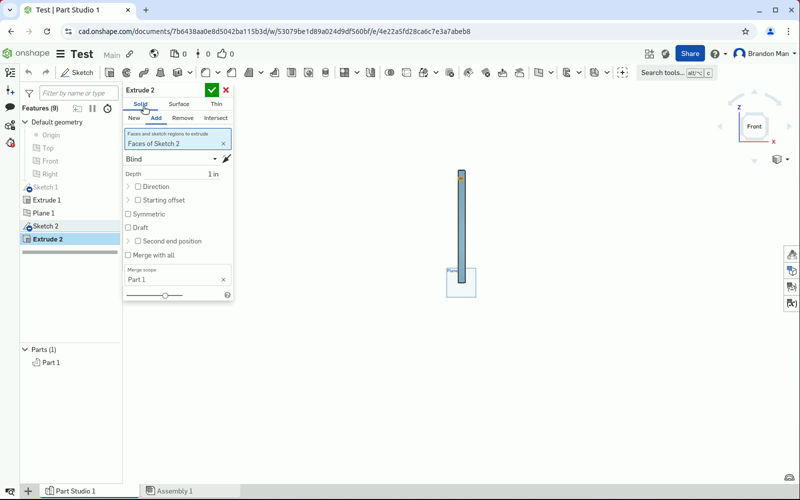
click(143, 106)
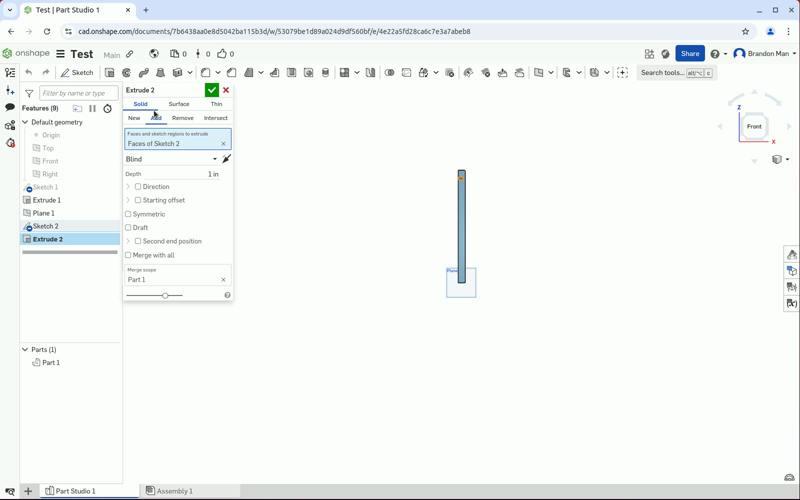
mouse_move(186, 120)
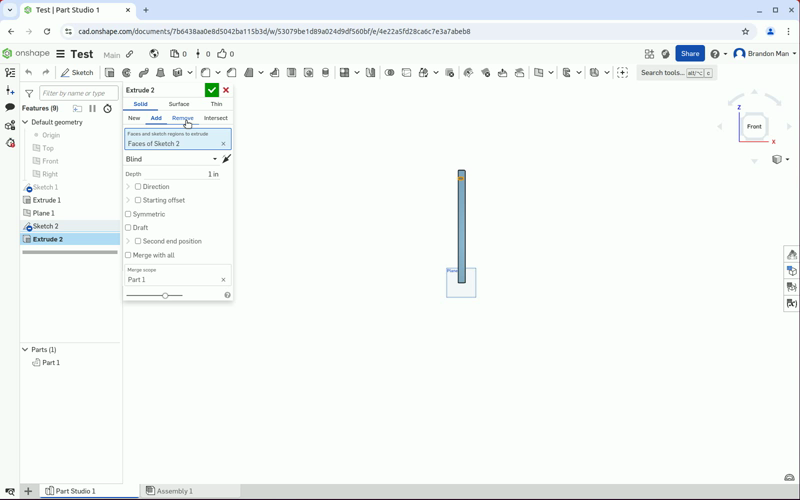
click(186, 120)
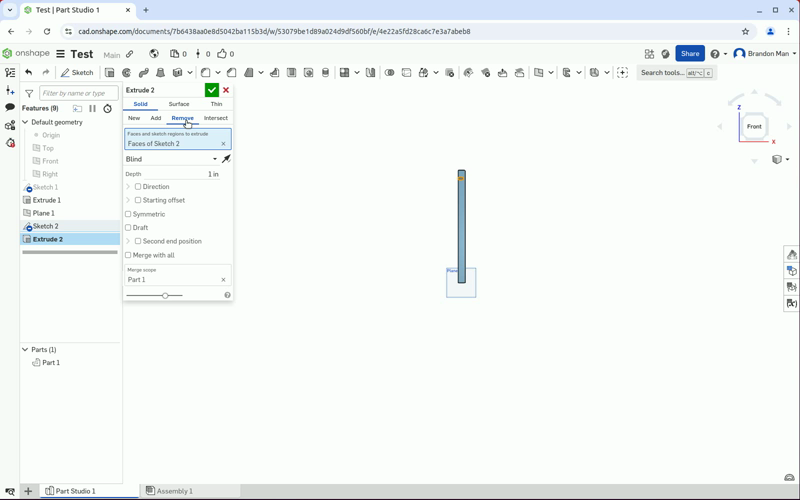
key(tab, 4)
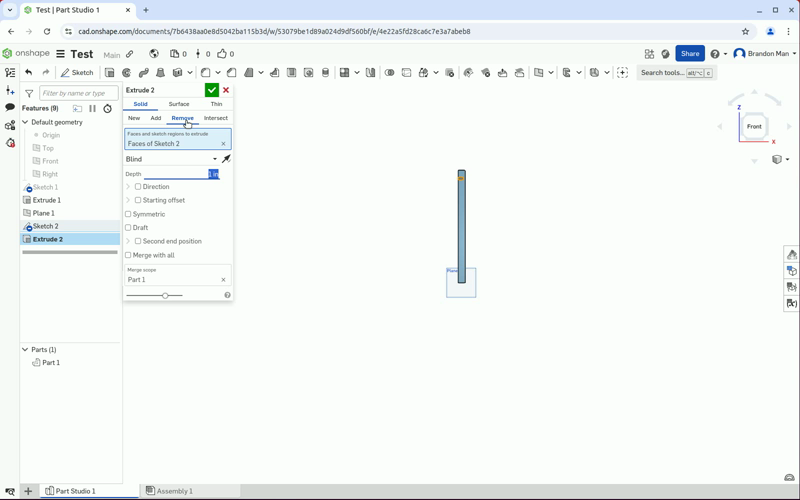
text(0.241)
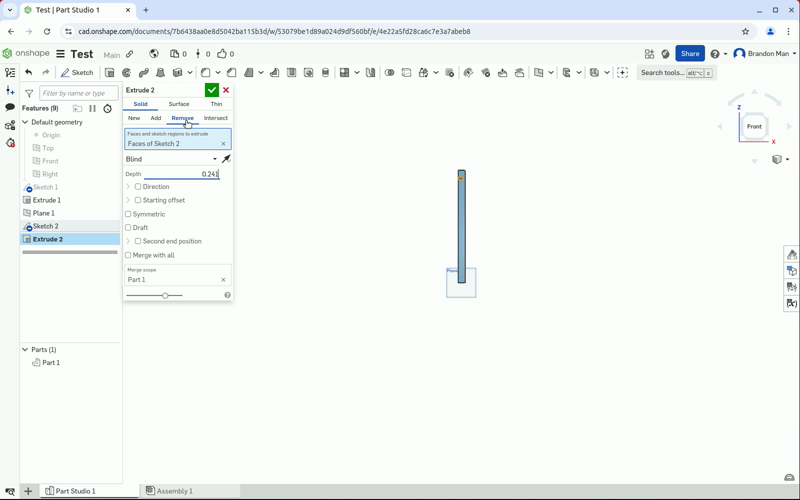
key(tab, 6)
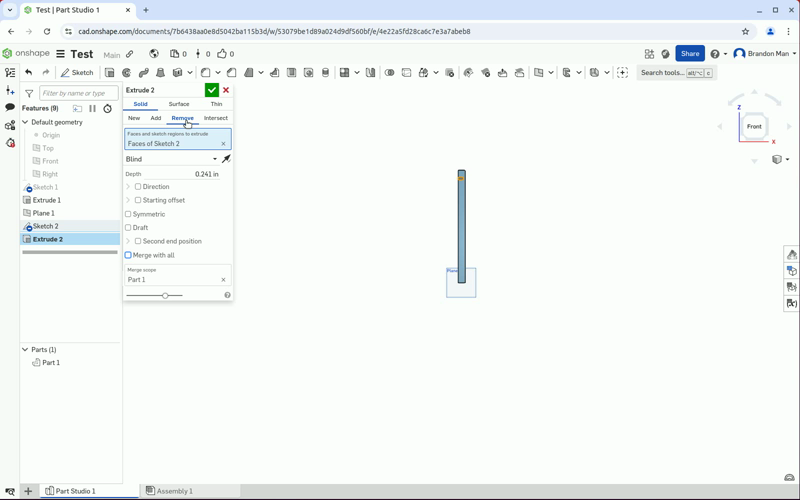
key(space)
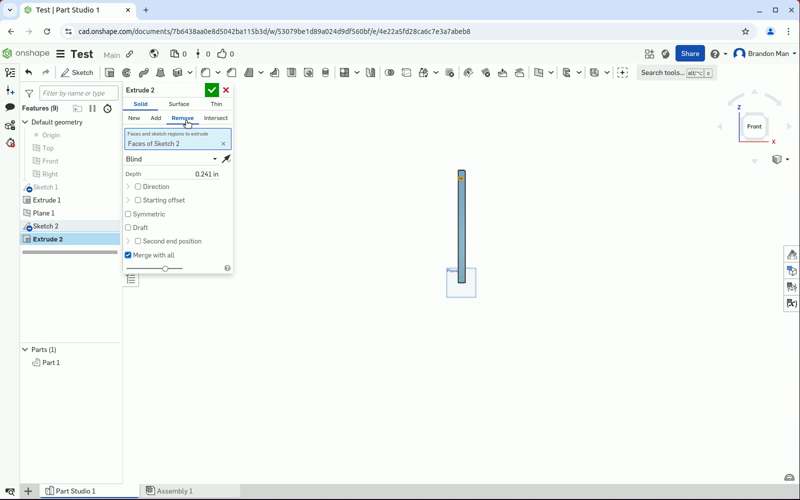
key(enter)
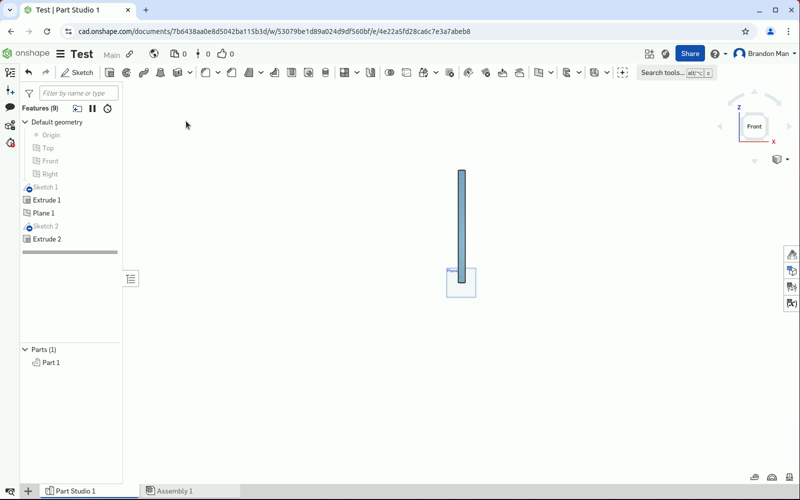
key(shift+h)
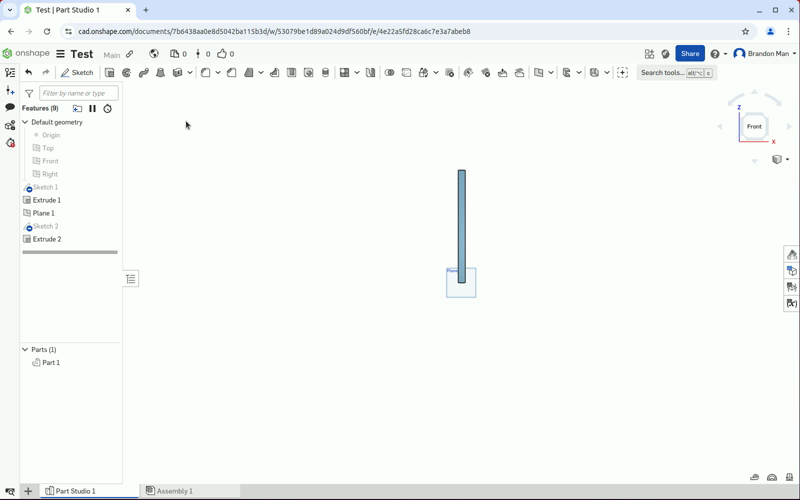
key(shift+h)
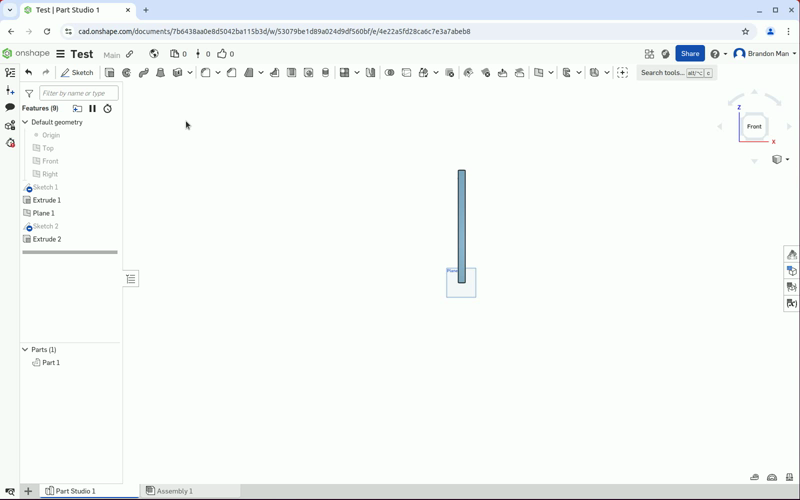
mouse_move(73, 189)
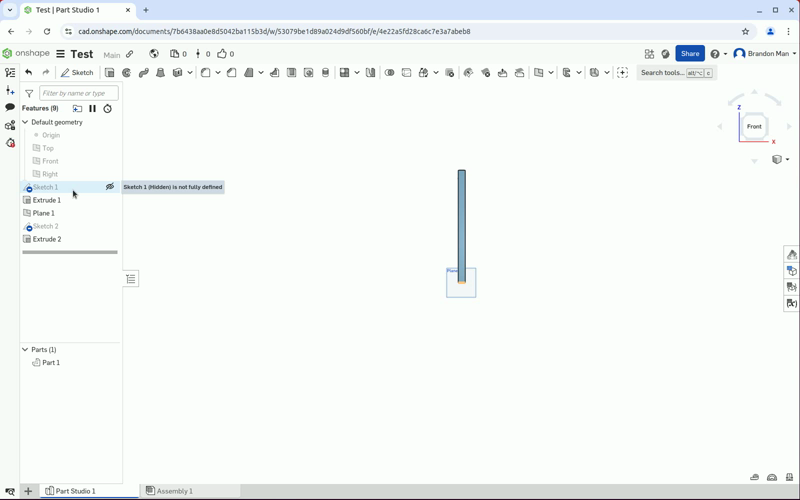
click(73, 189)
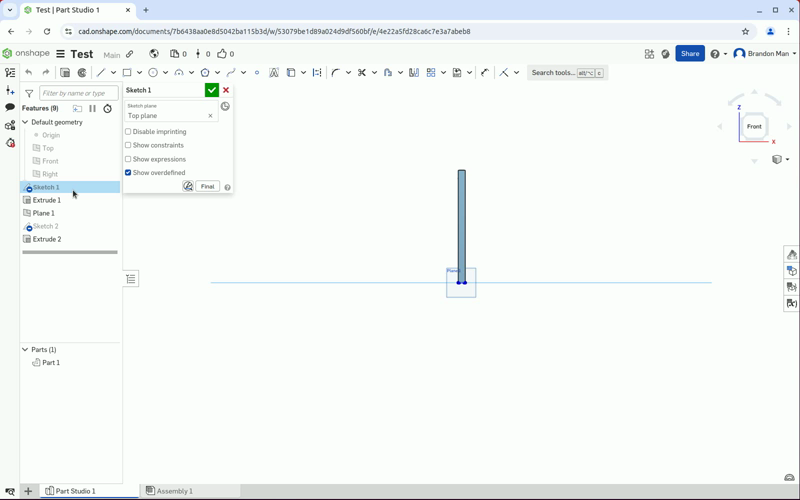
mouse_move(229, 92)
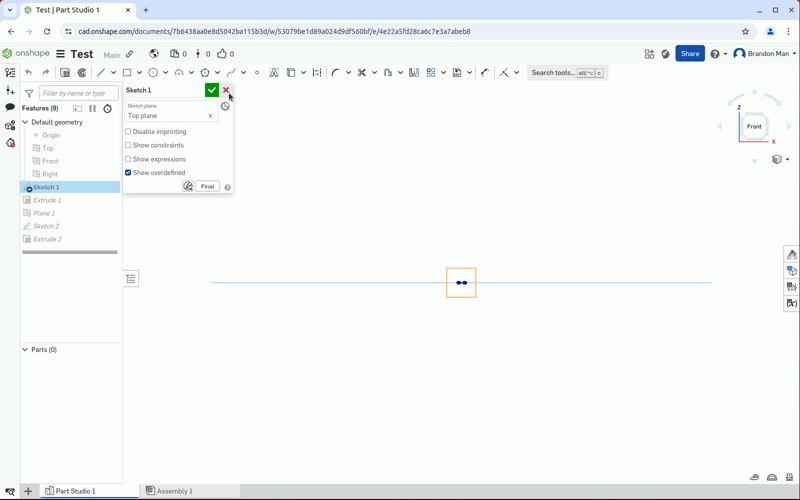
click(229, 92)
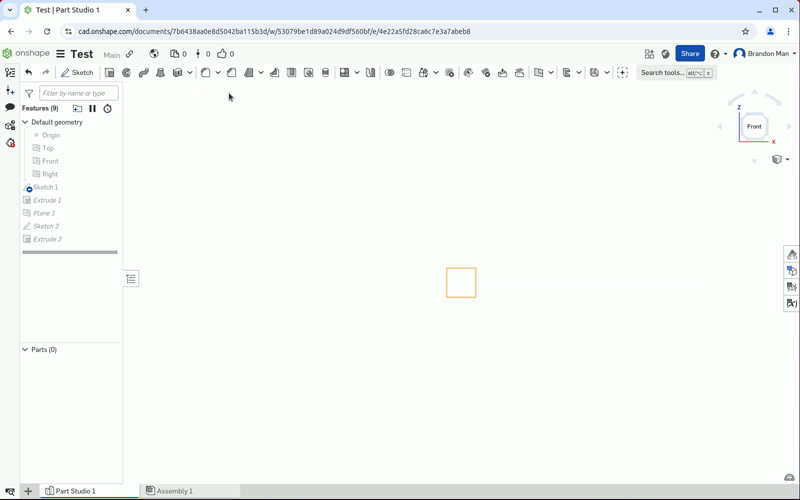
key(shift+s)
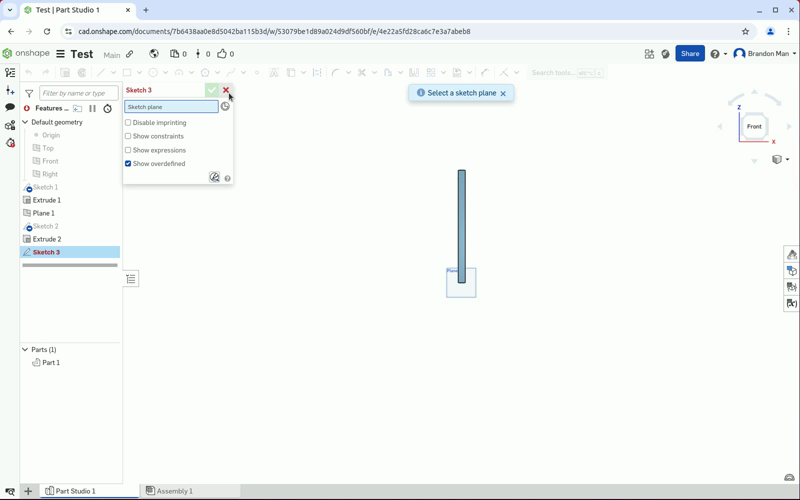
mouse_move(73, 215)
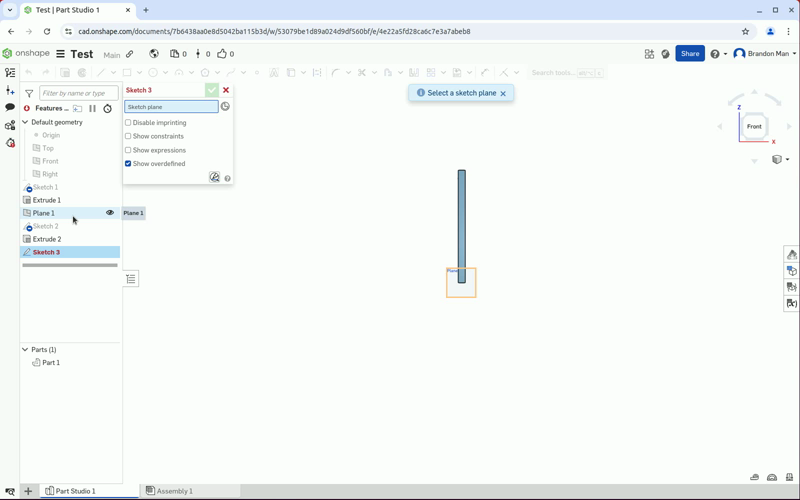
click(73, 215)
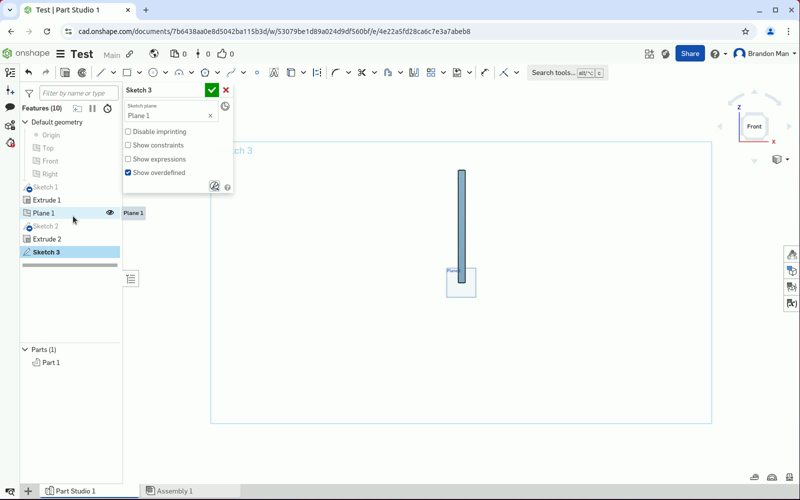
mouse_move(73, 352)
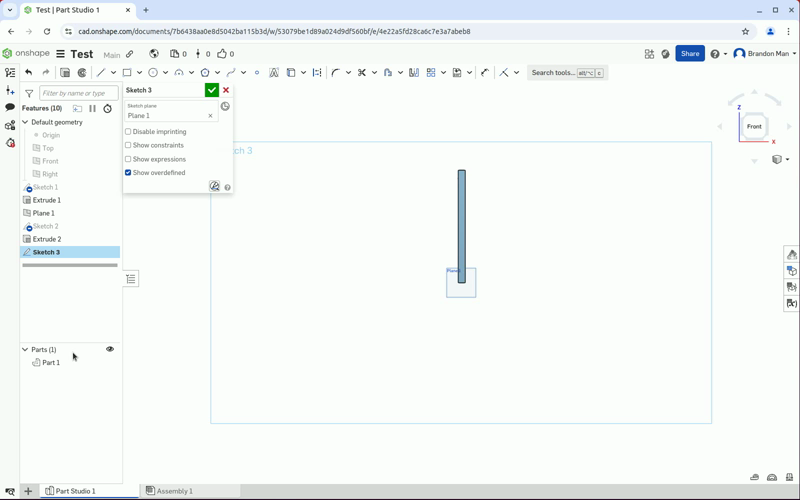
key(y)
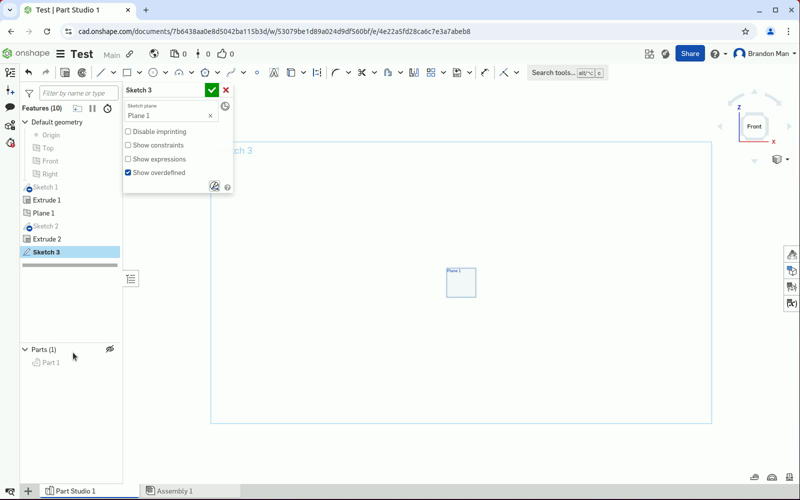
key(l)
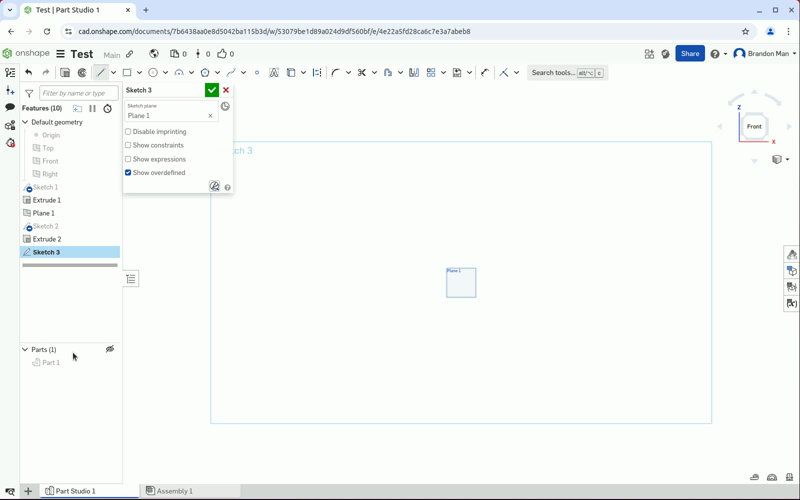
key_down(shift)
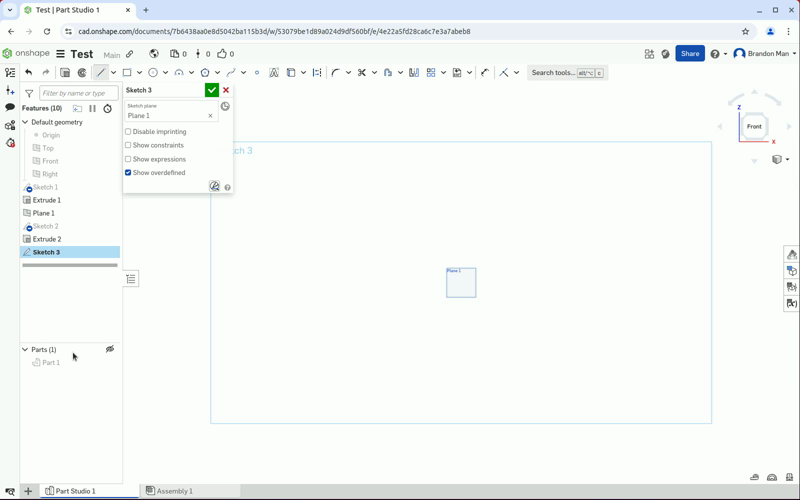
mouse_move(459, 239)
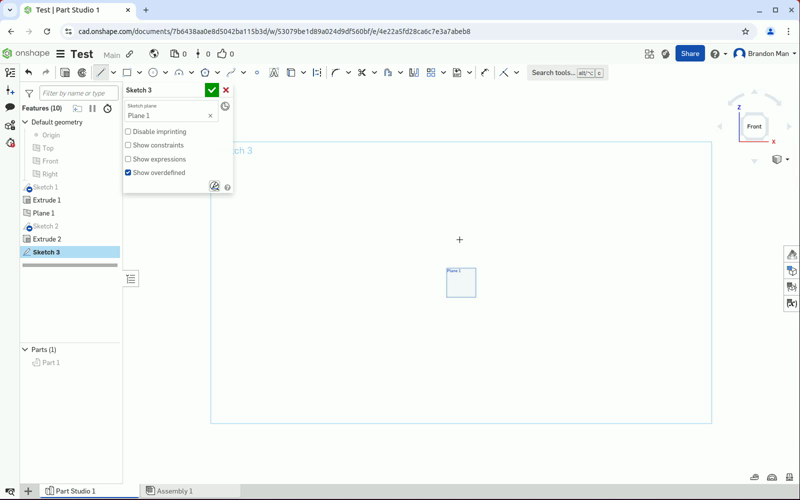
click(459, 239)
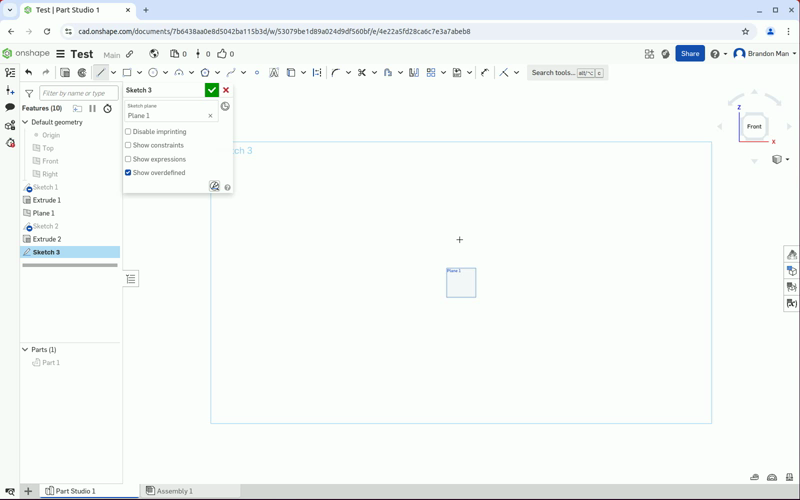
key_up(shift)
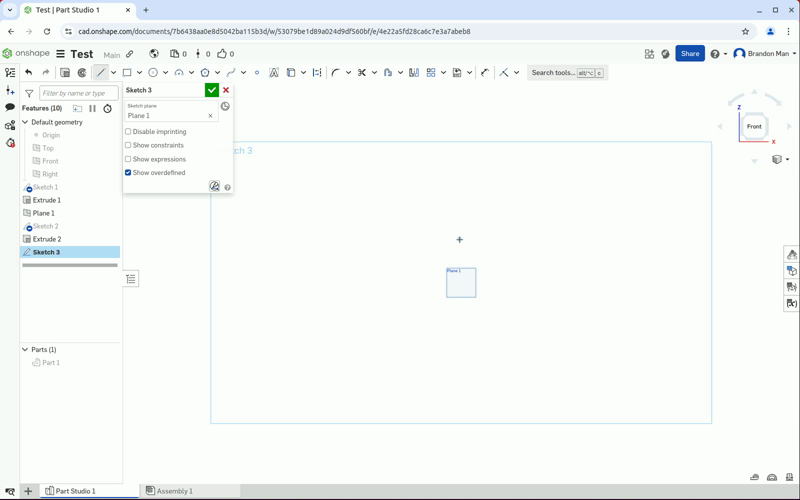
key_down(shift)
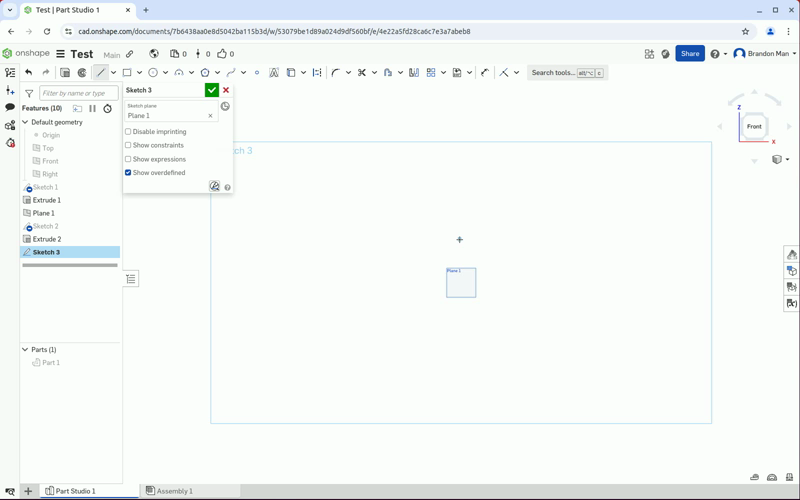
mouse_move(489, 239)
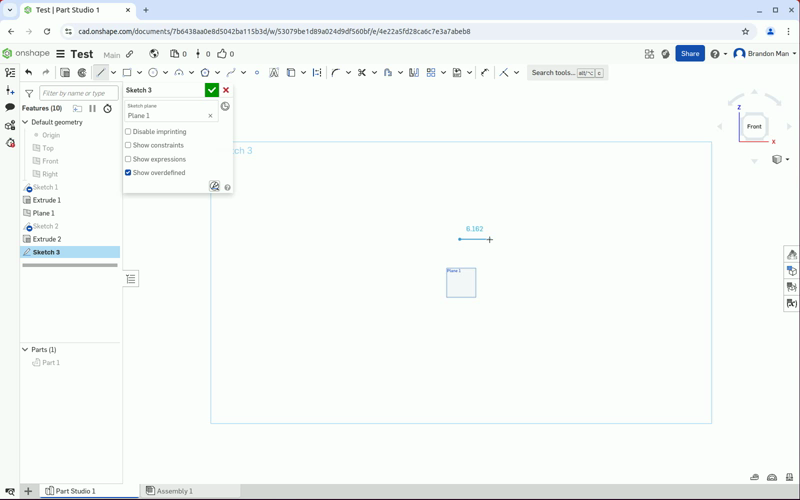
mouse_move(459, 238)
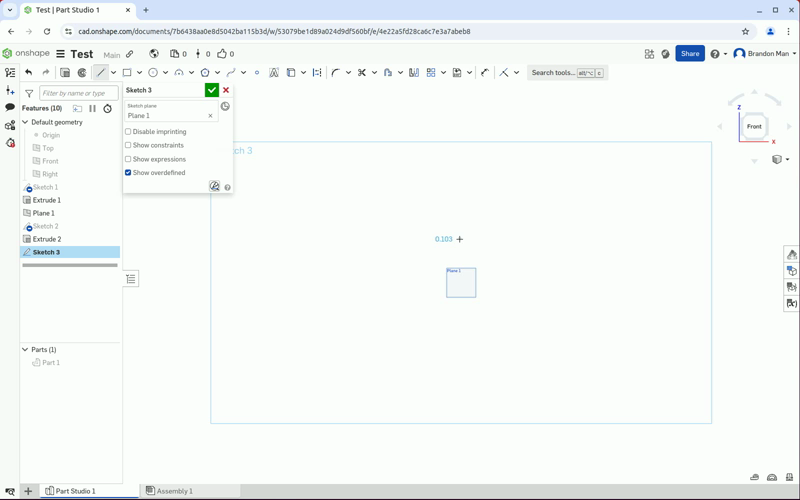
scroll(6)
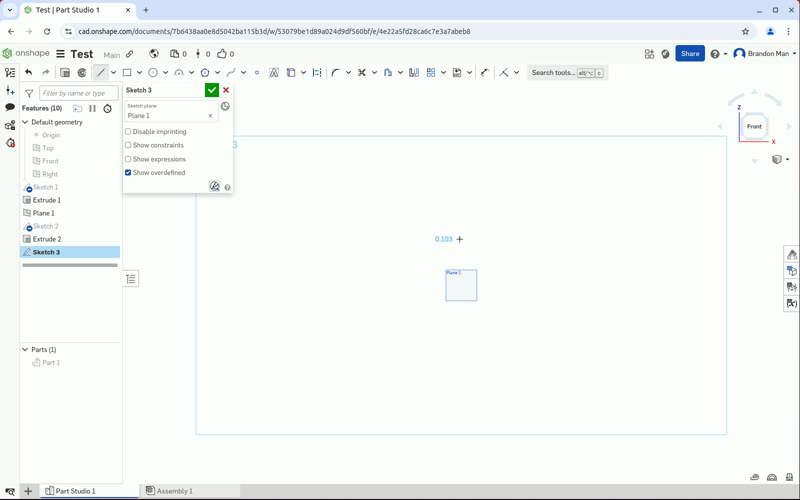
scroll(6)
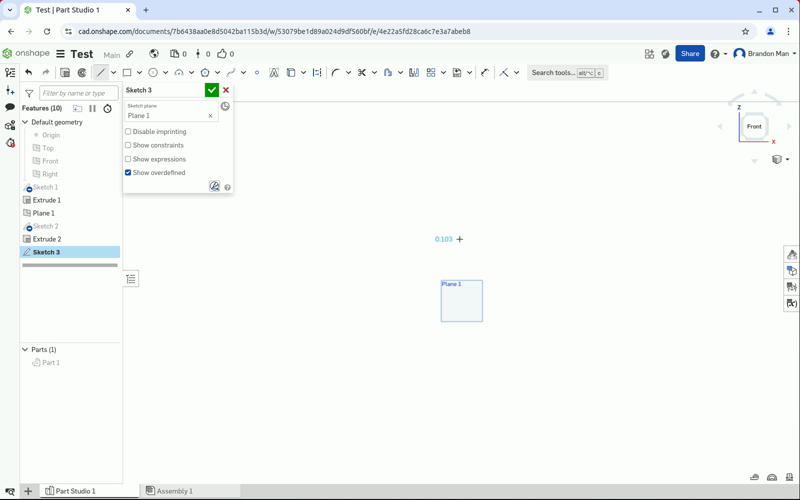
scroll(6)
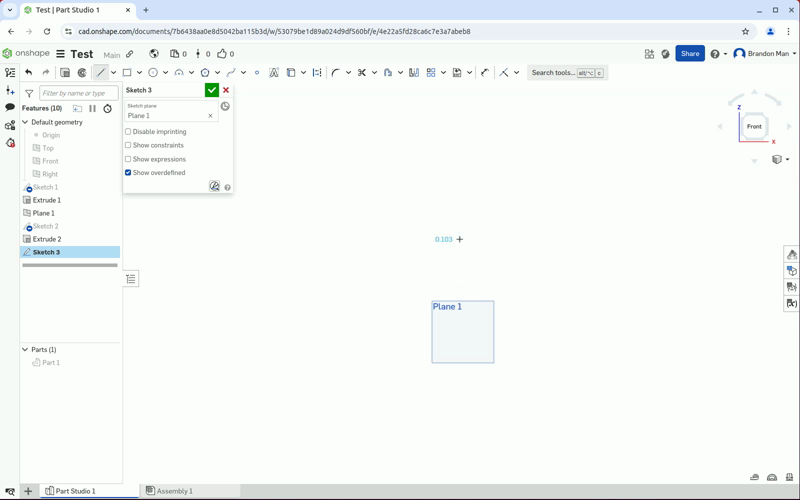
scroll(6)
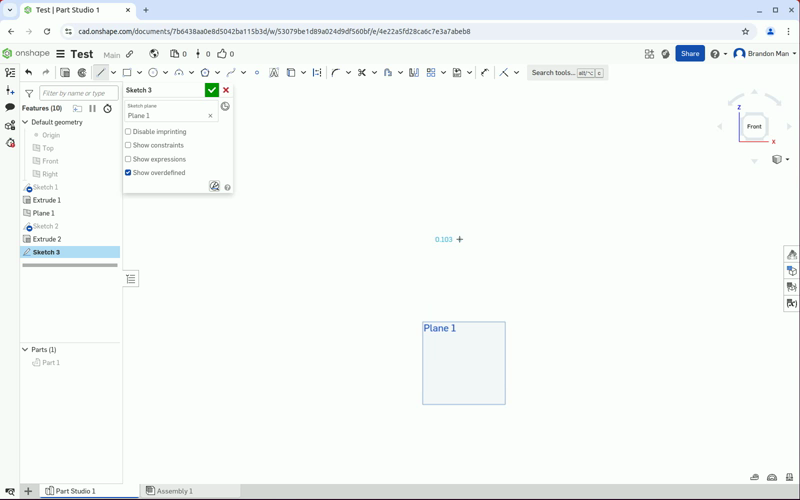
scroll(6)
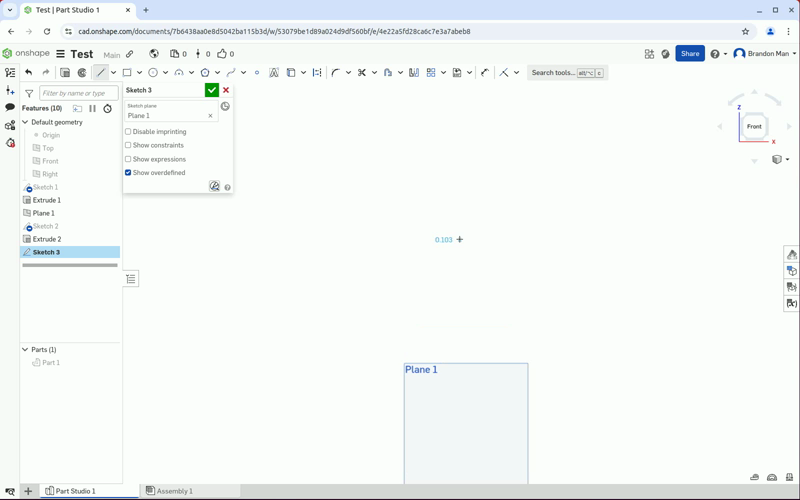
scroll(6)
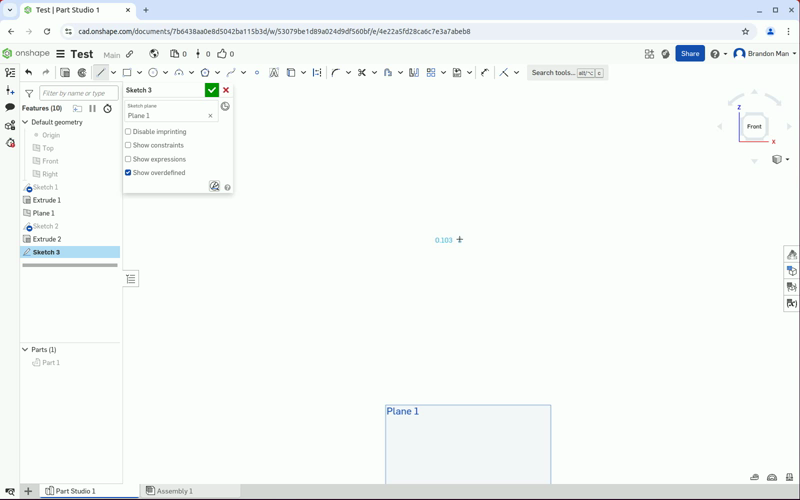
scroll(6)
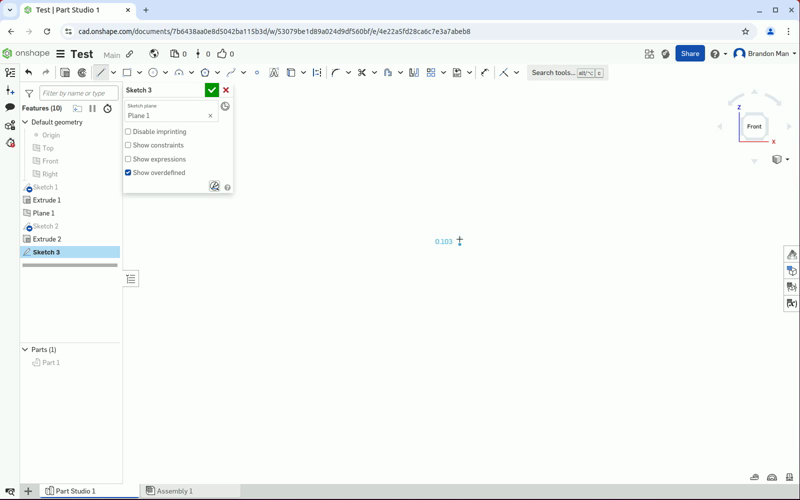
click(459, 238)
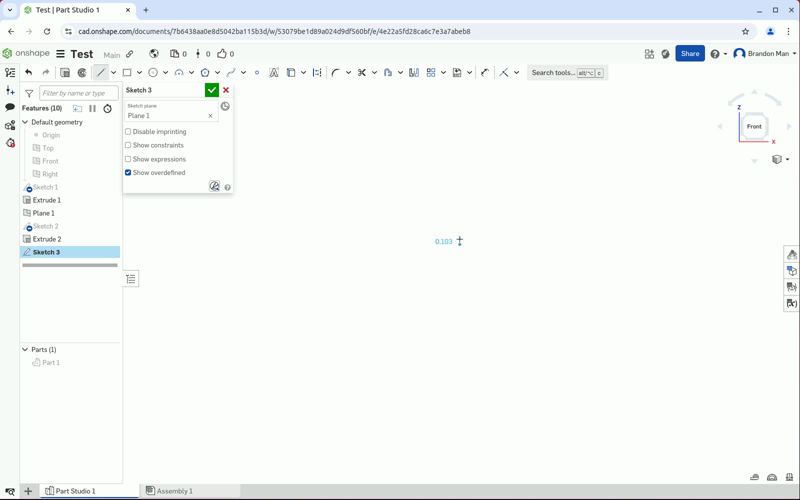
scroll(-6)
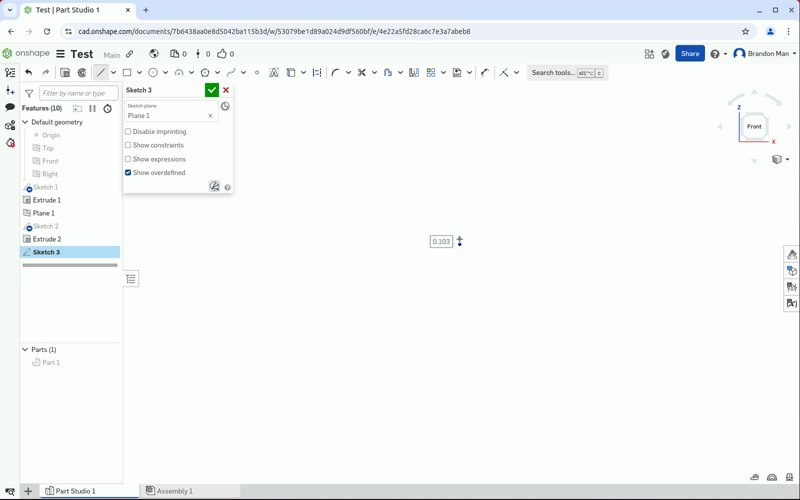
scroll(-6)
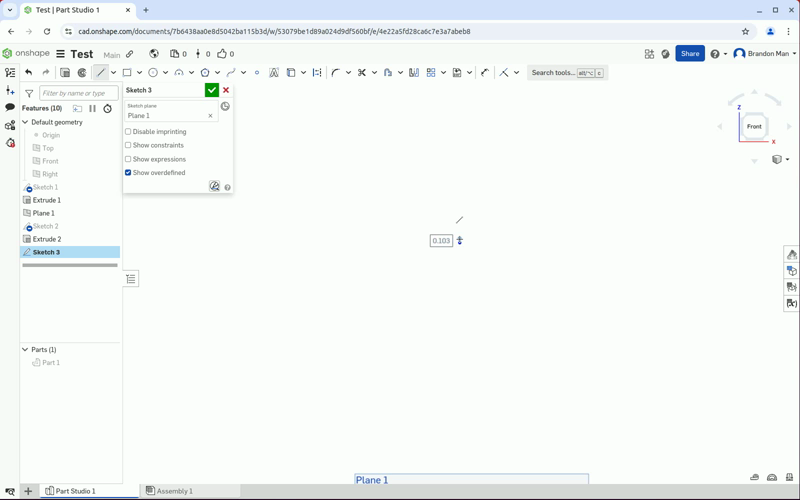
scroll(-6)
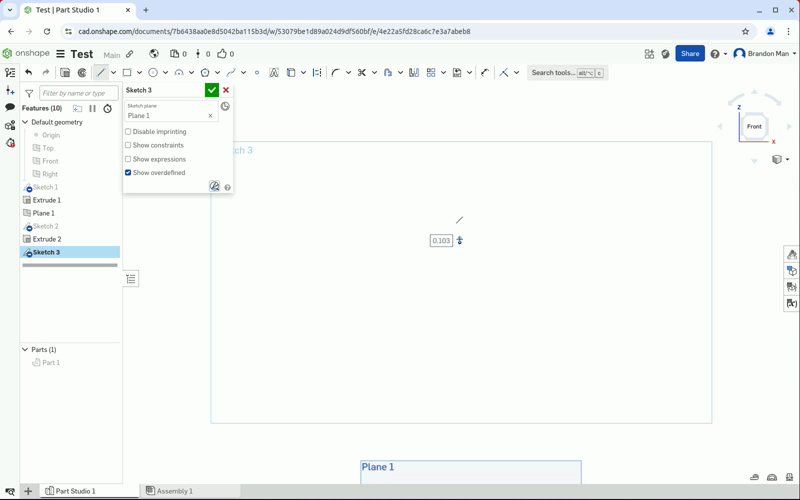
scroll(-6)
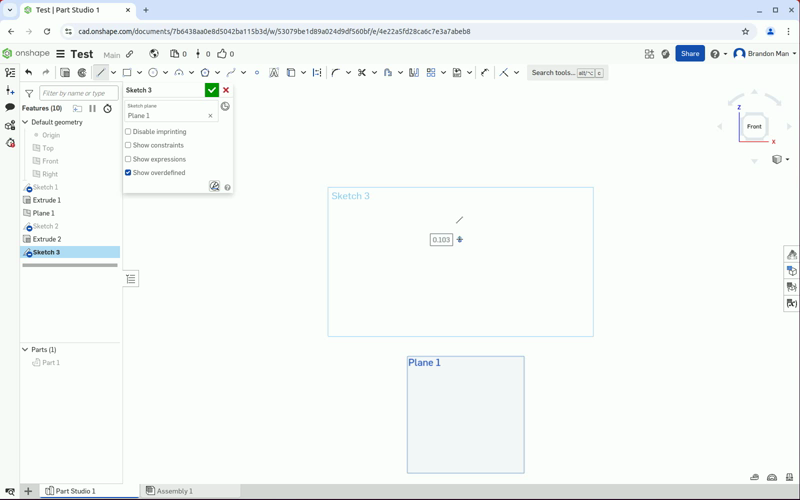
scroll(-6)
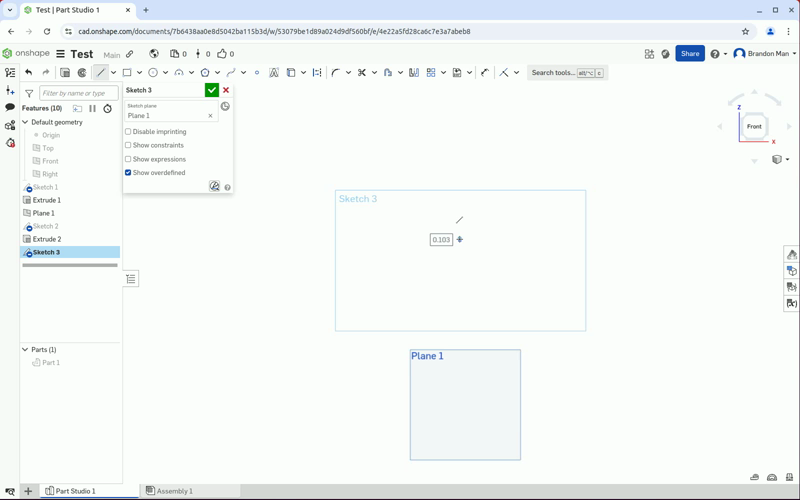
scroll(-6)
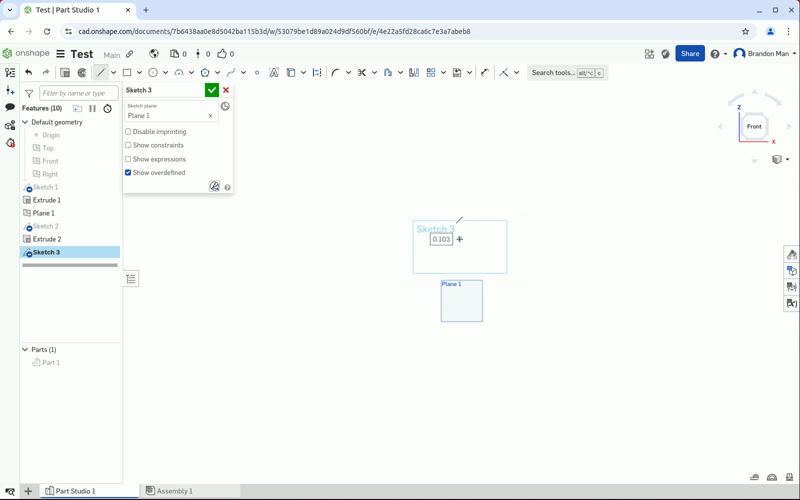
scroll(-6)
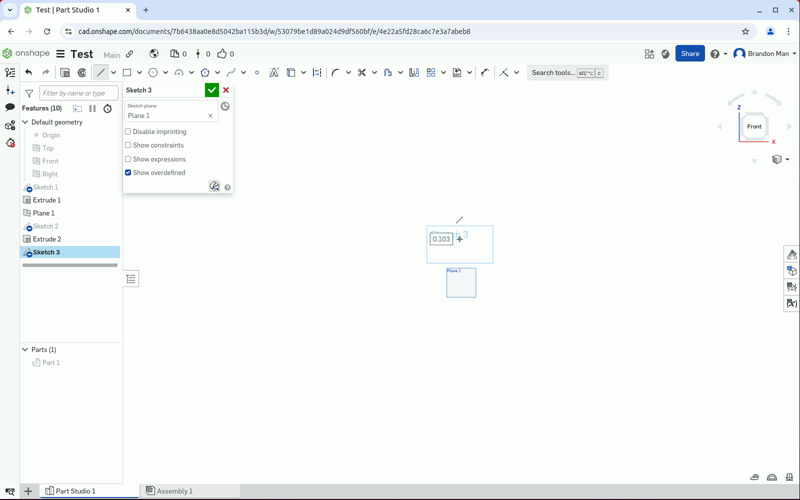
key_up(shift)
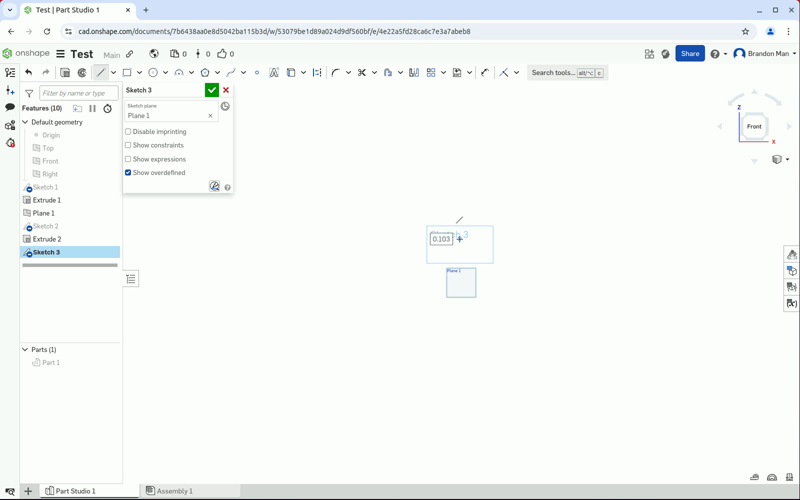
key_down(shift)
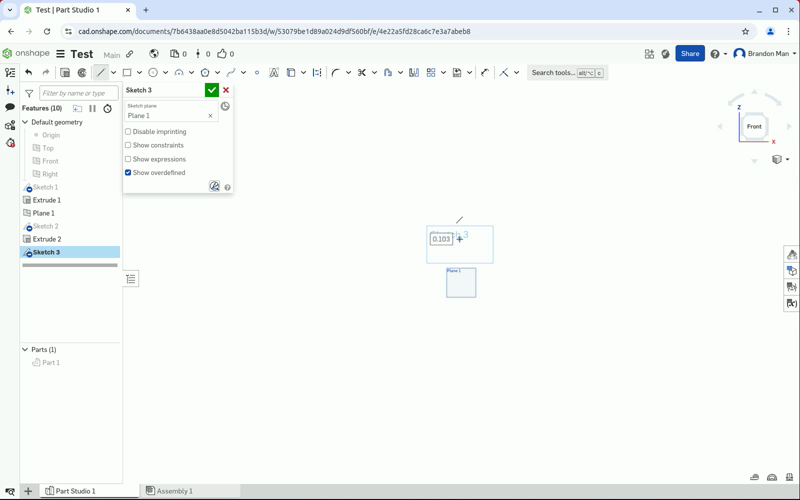
mouse_move(489, 238)
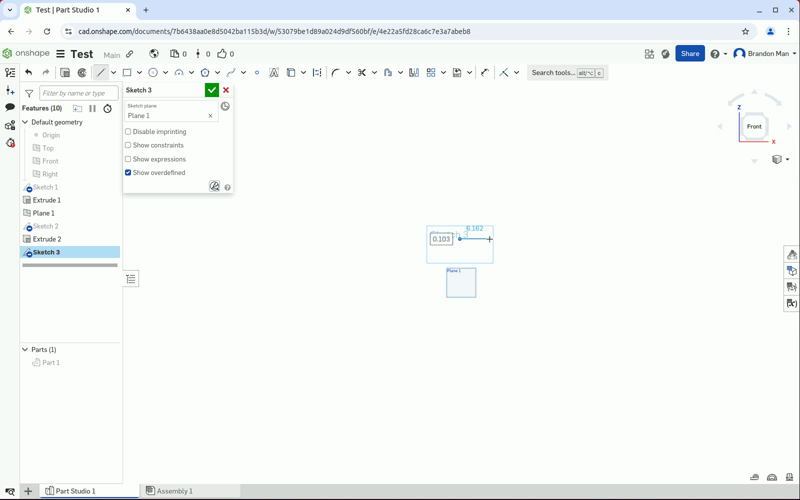
mouse_move(459, 237)
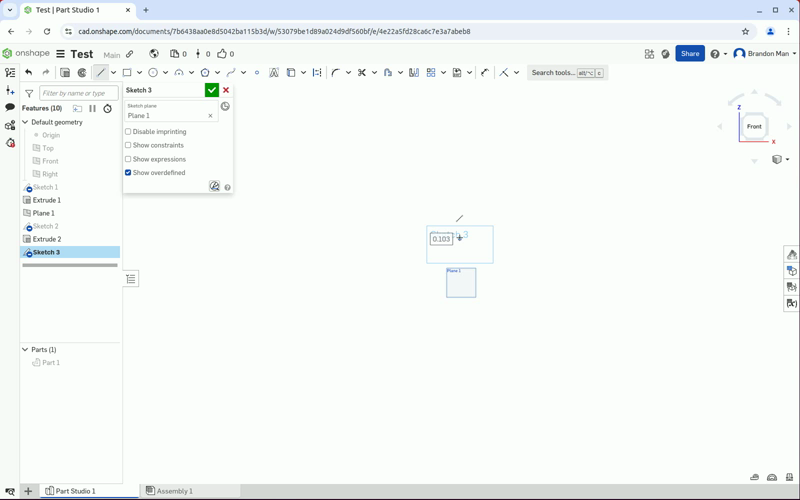
scroll(6)
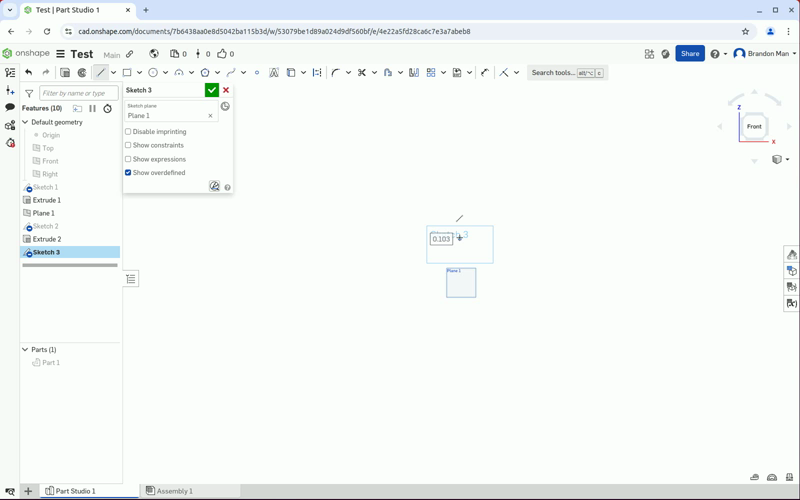
scroll(6)
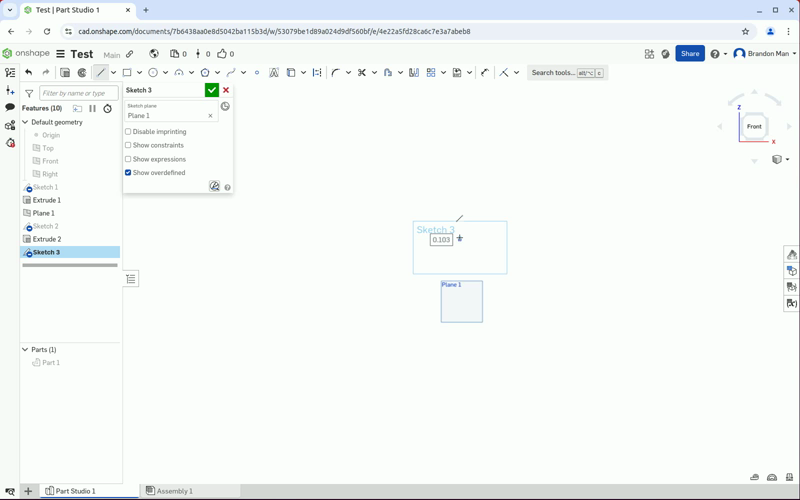
scroll(6)
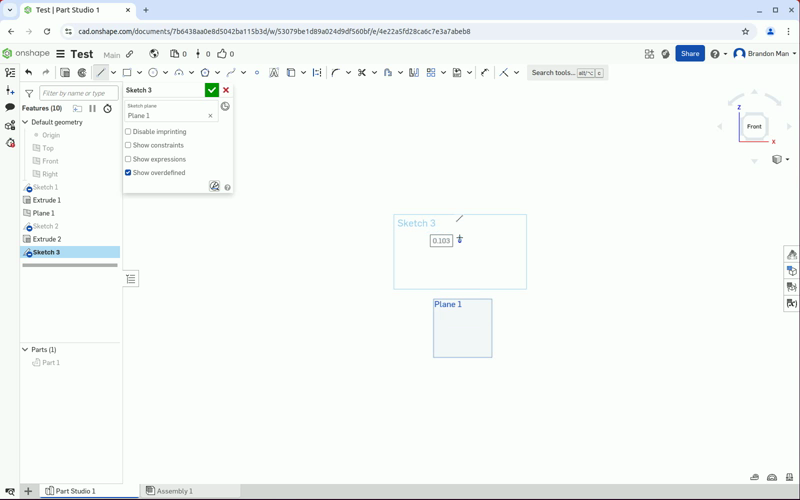
scroll(6)
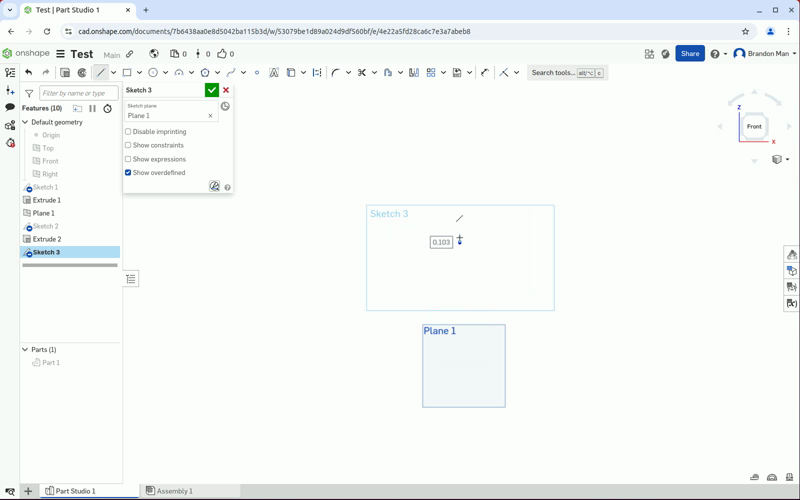
scroll(6)
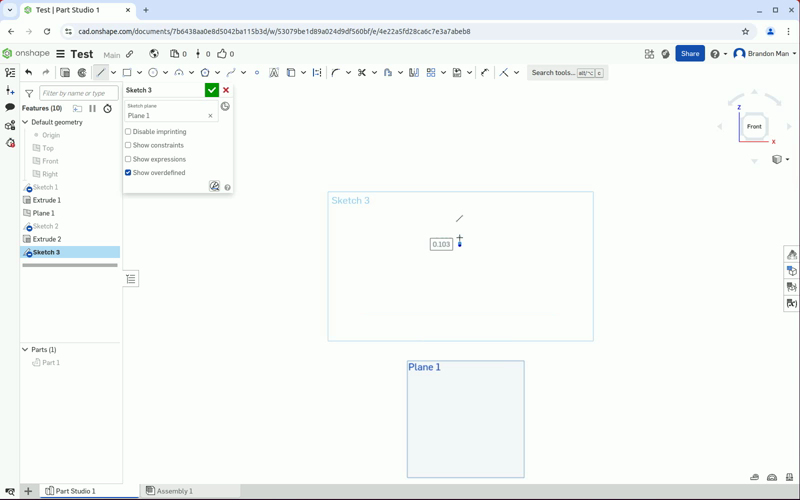
scroll(6)
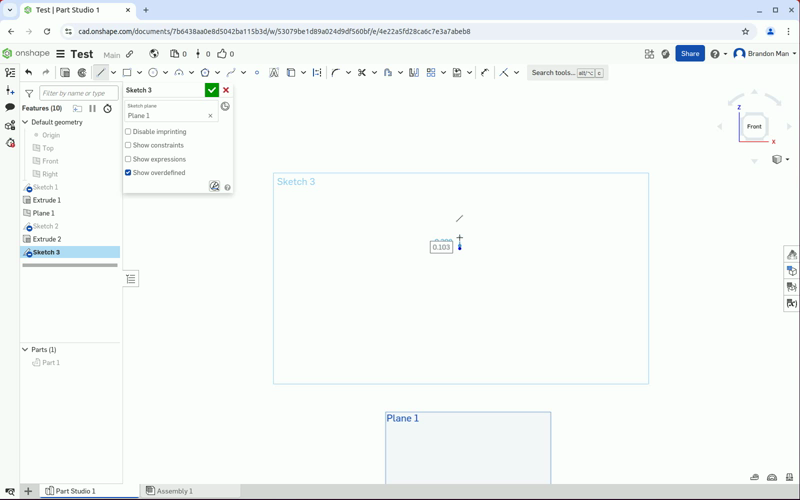
scroll(6)
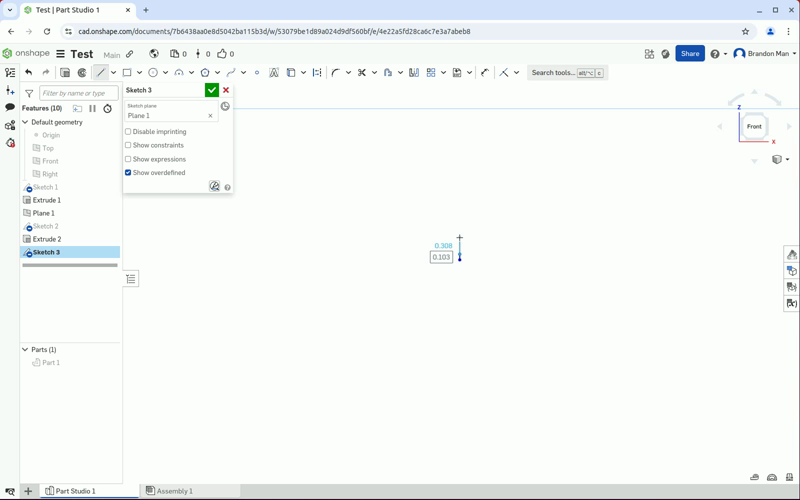
click(459, 237)
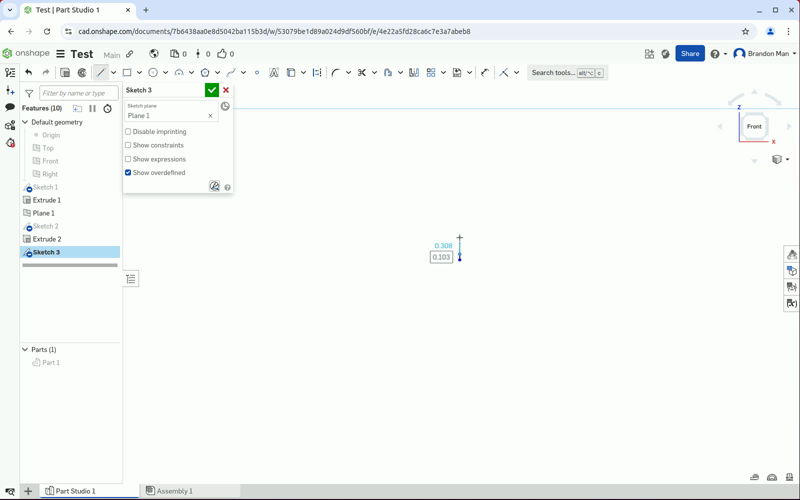
scroll(-6)
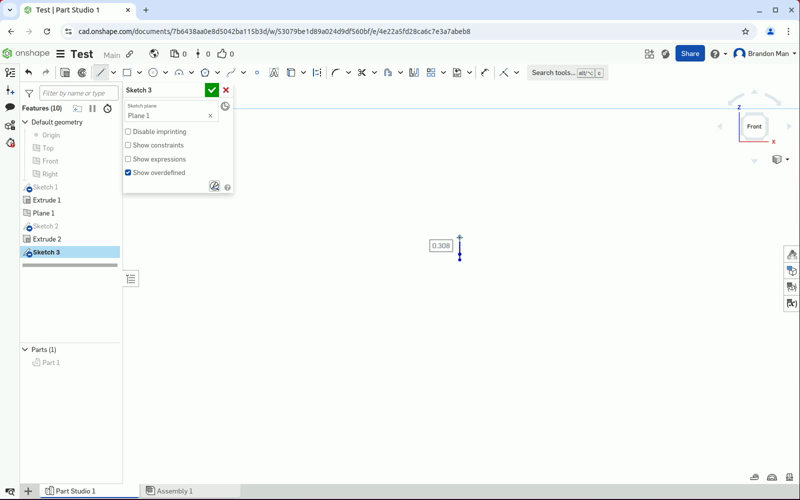
scroll(-6)
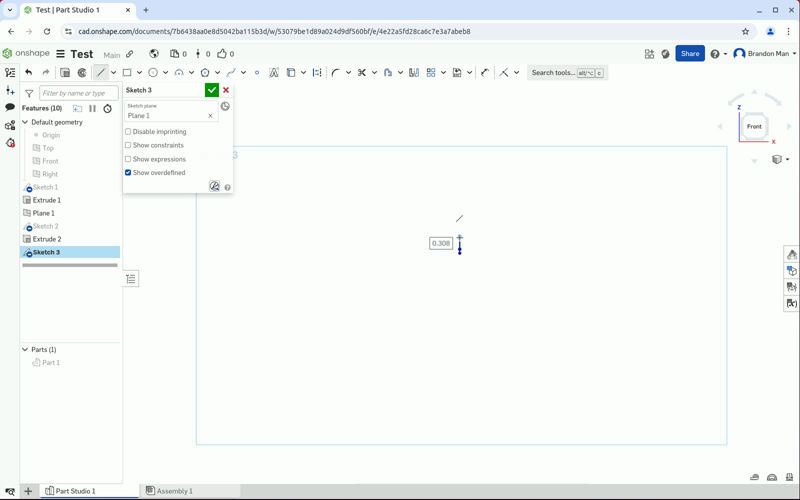
scroll(-6)
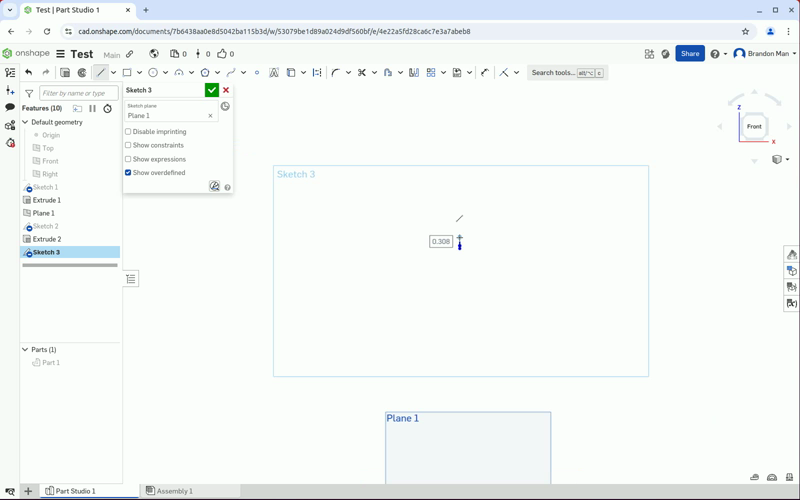
scroll(-6)
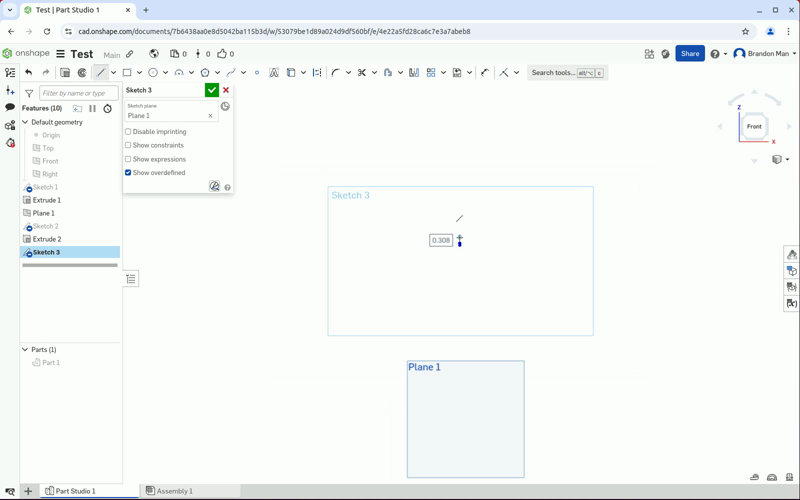
scroll(-6)
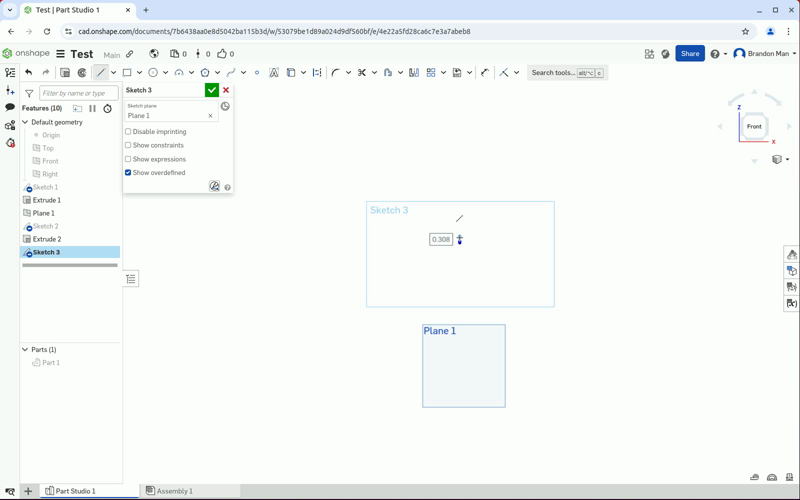
scroll(-6)
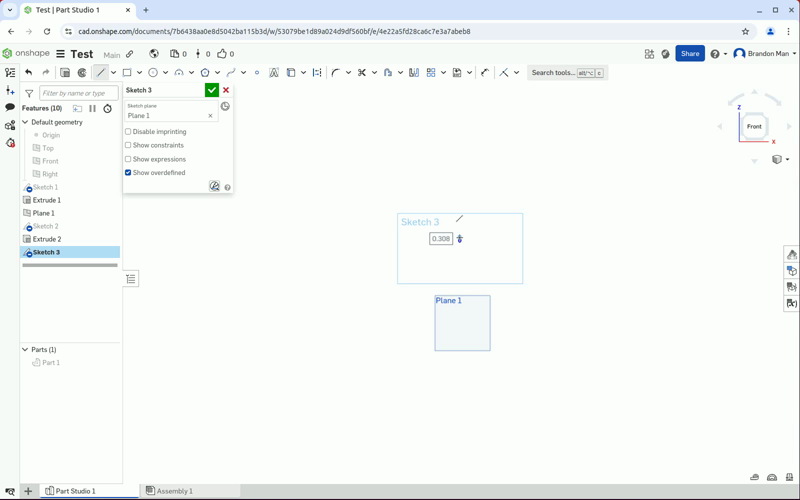
scroll(-6)
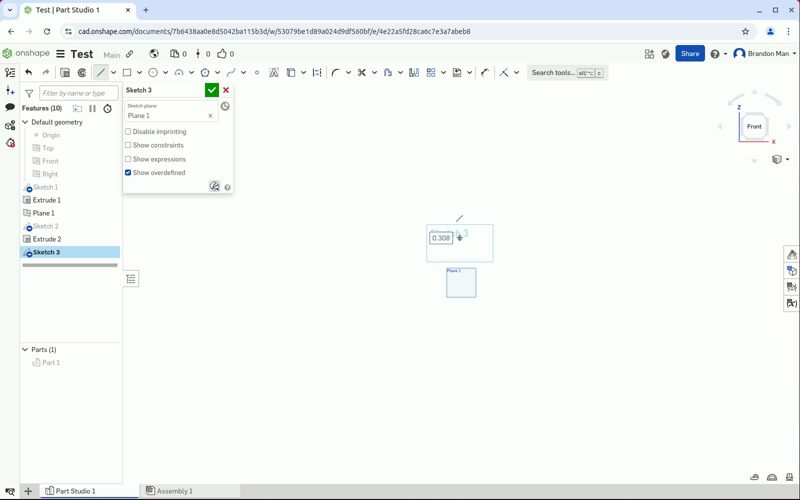
key_up(shift)
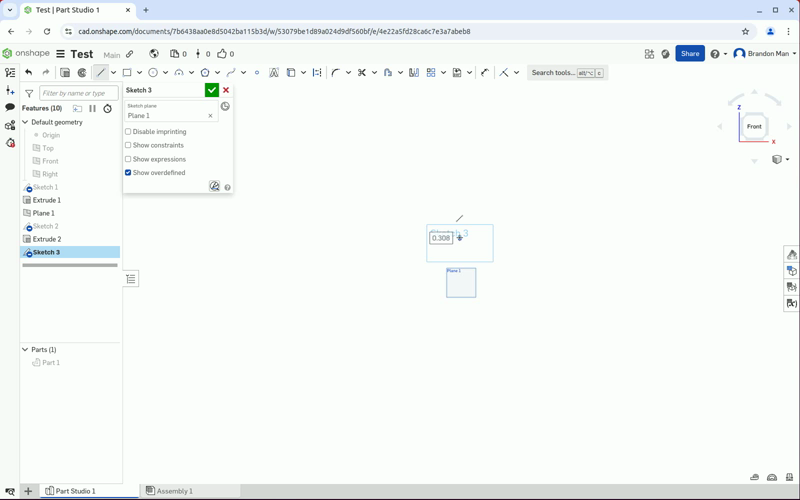
key(esc)
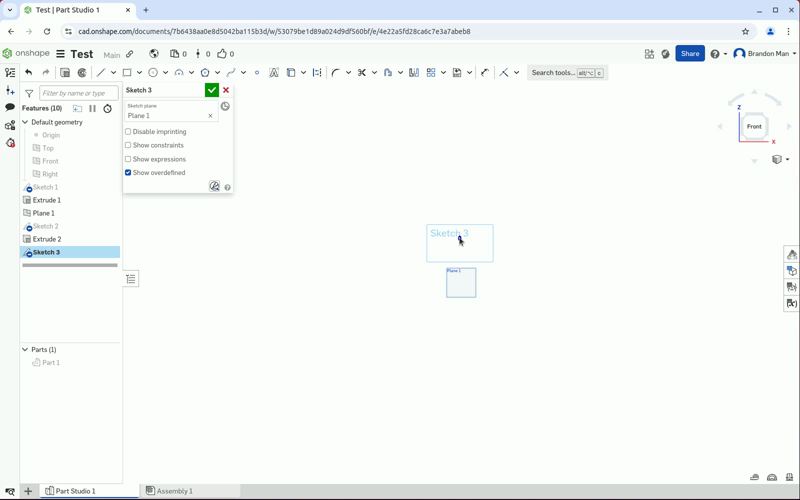
key(a)
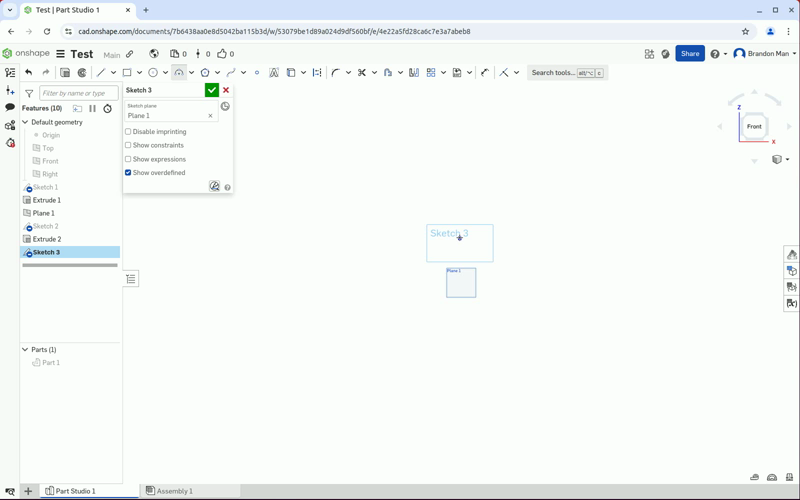
mouse_move(459, 237)
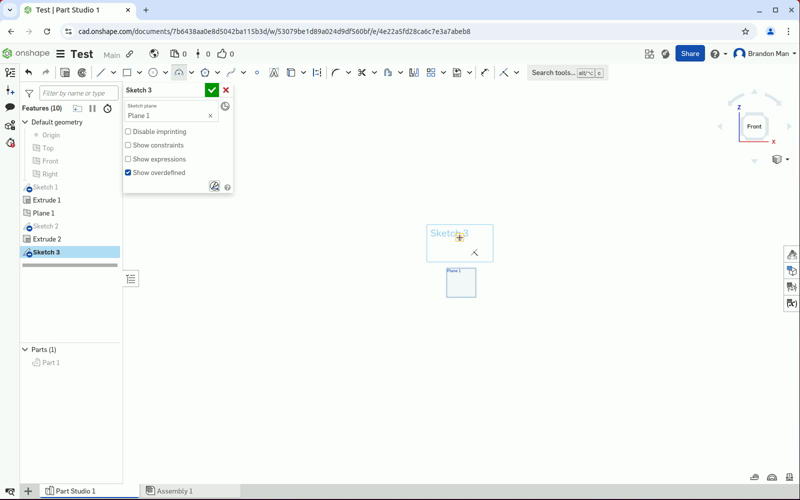
scroll(6)
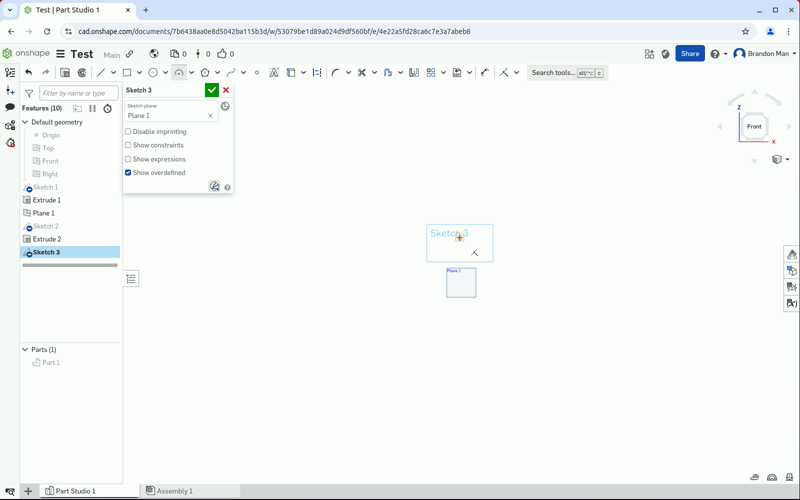
scroll(6)
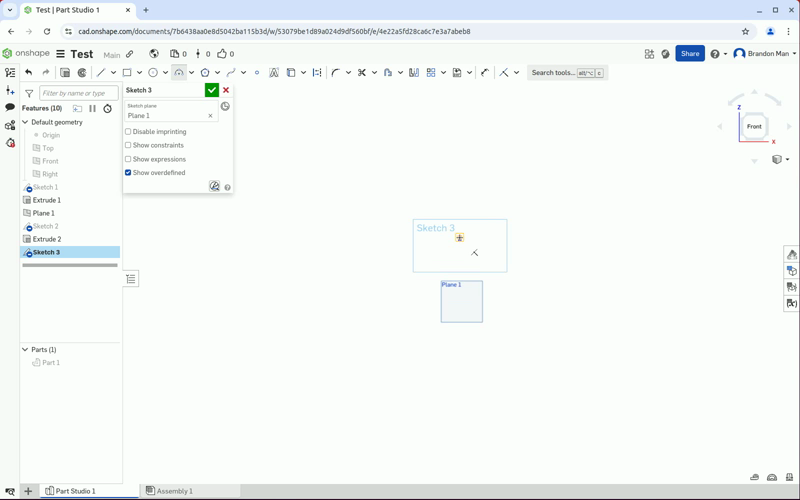
scroll(6)
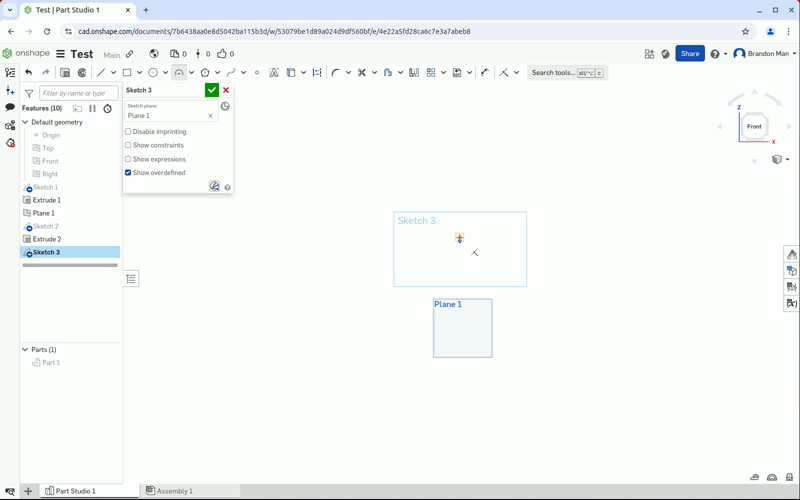
scroll(6)
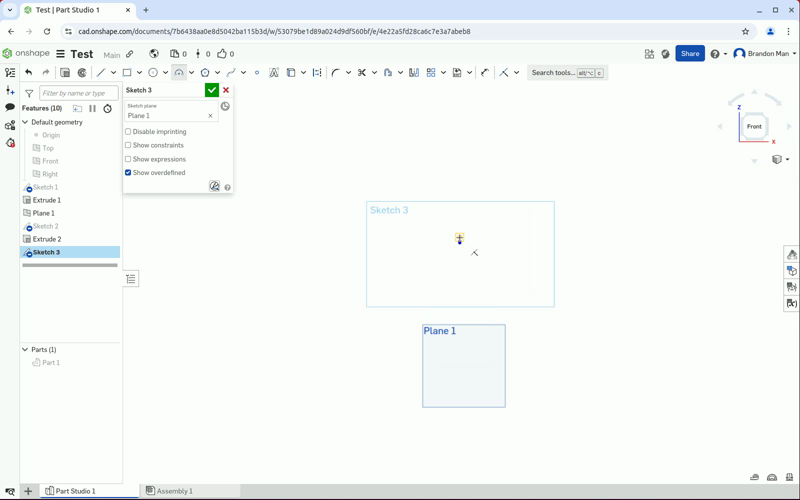
scroll(6)
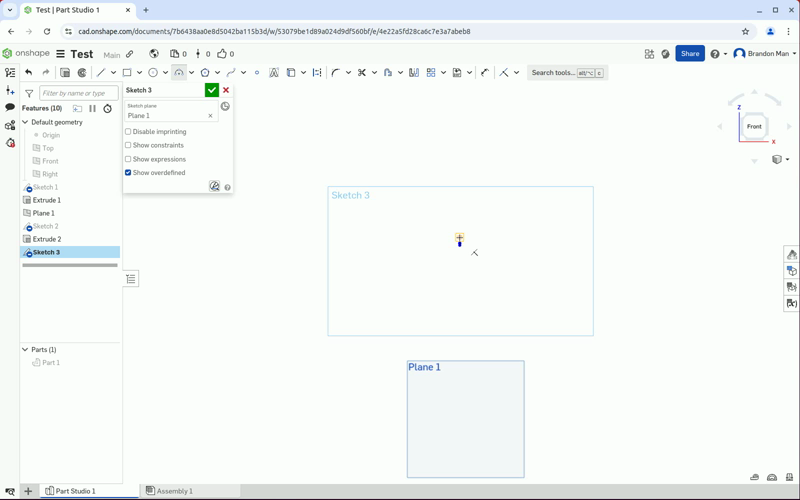
scroll(6)
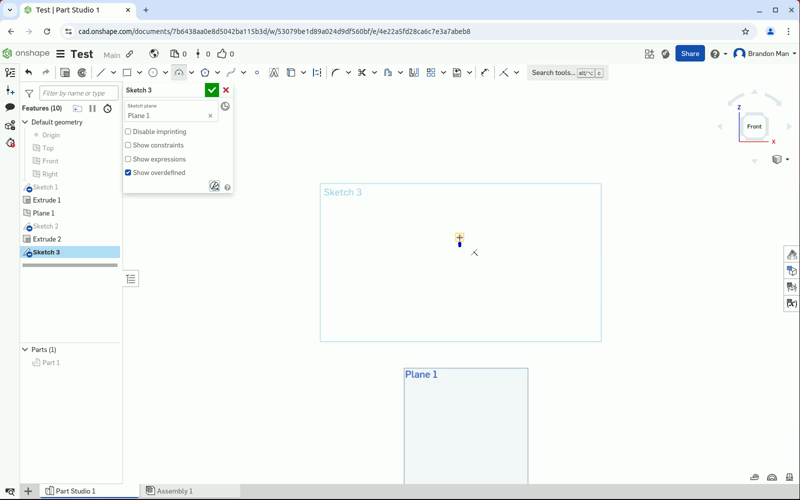
scroll(6)
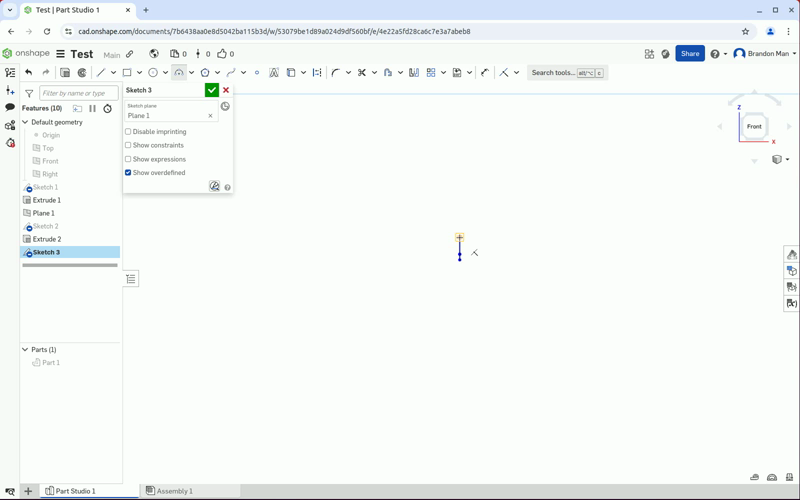
click(459, 237)
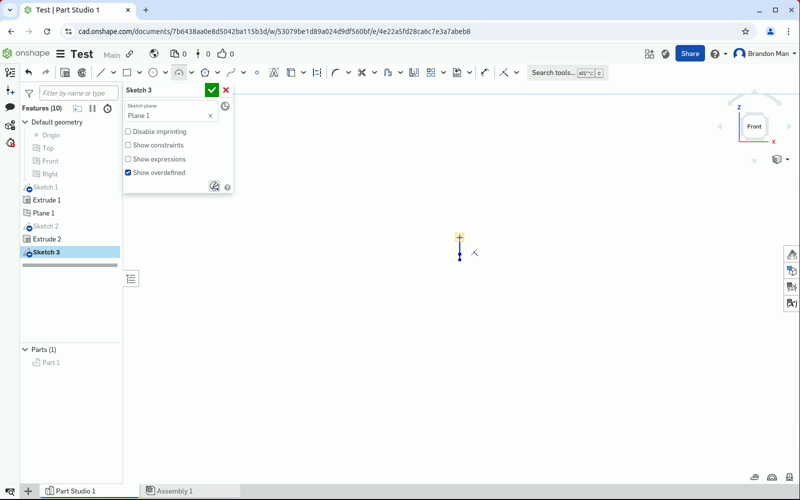
scroll(-6)
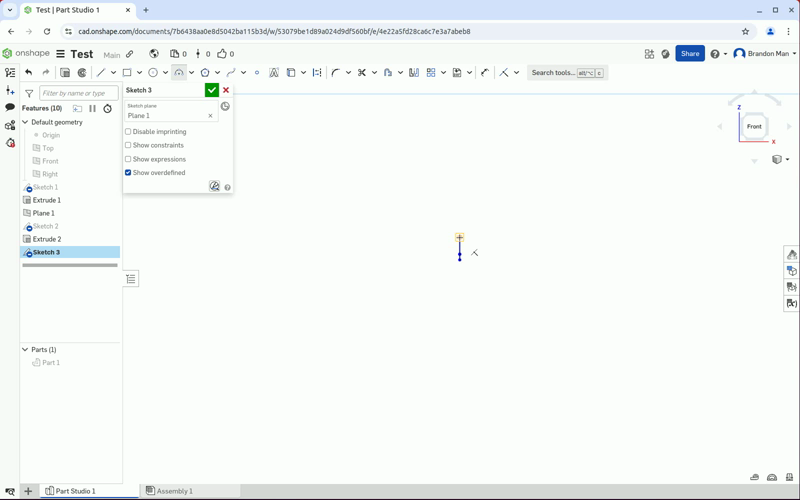
scroll(-6)
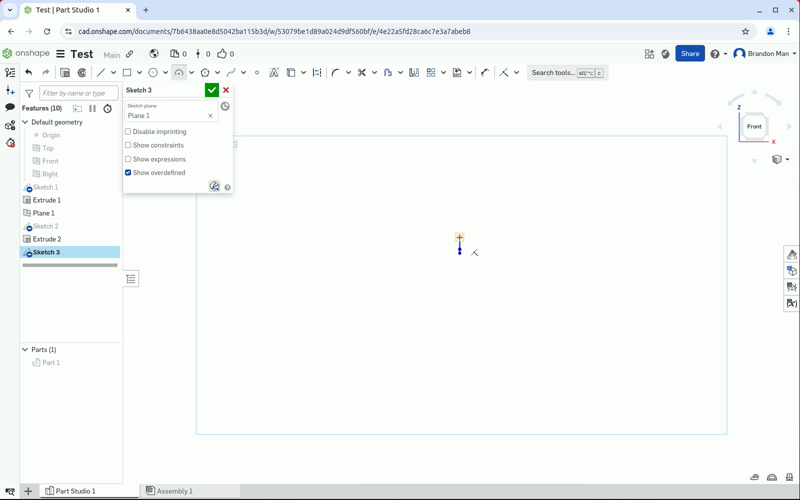
scroll(-6)
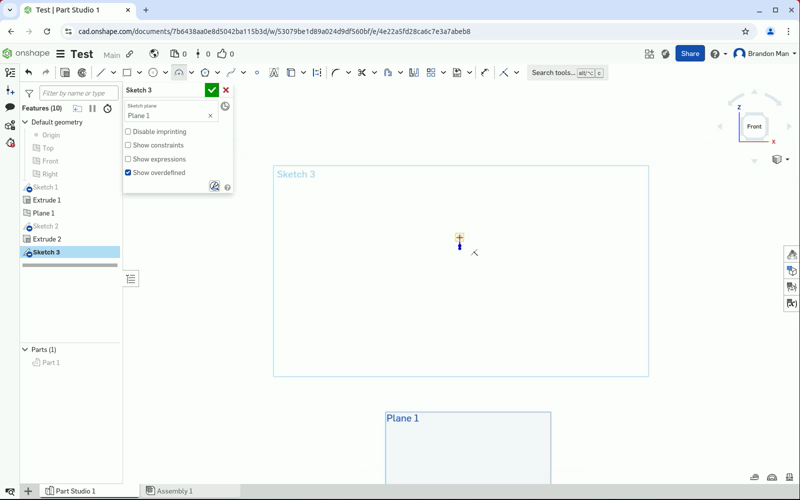
scroll(-6)
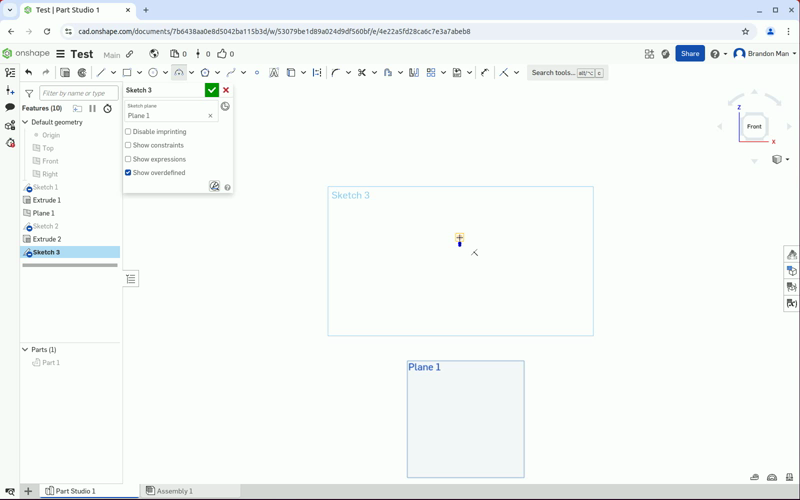
scroll(-6)
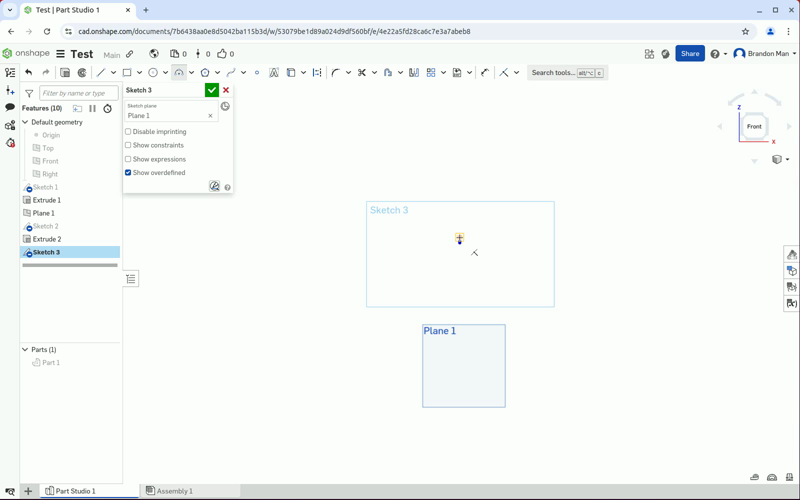
scroll(-6)
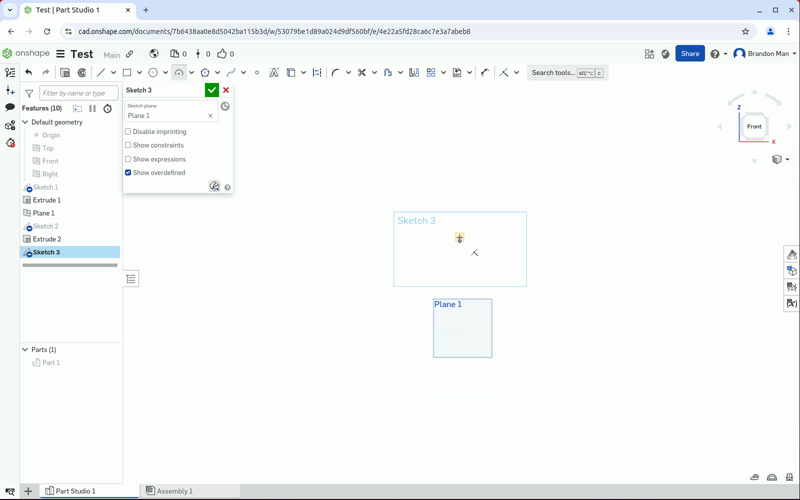
scroll(-6)
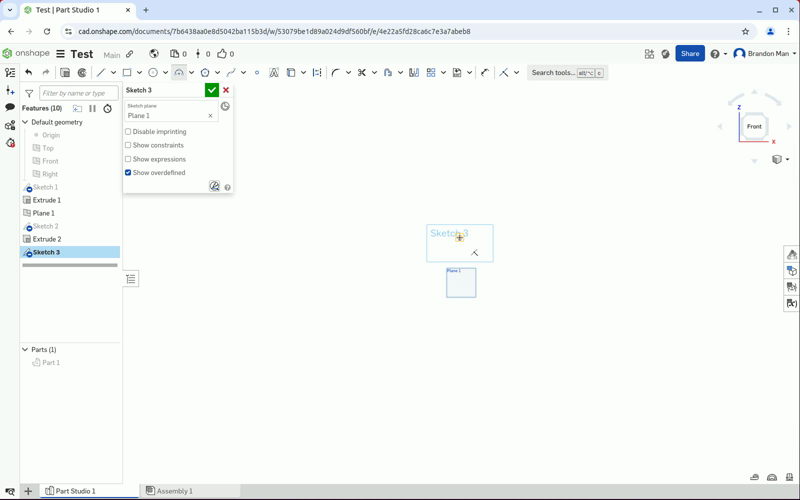
mouse_move(459, 239)
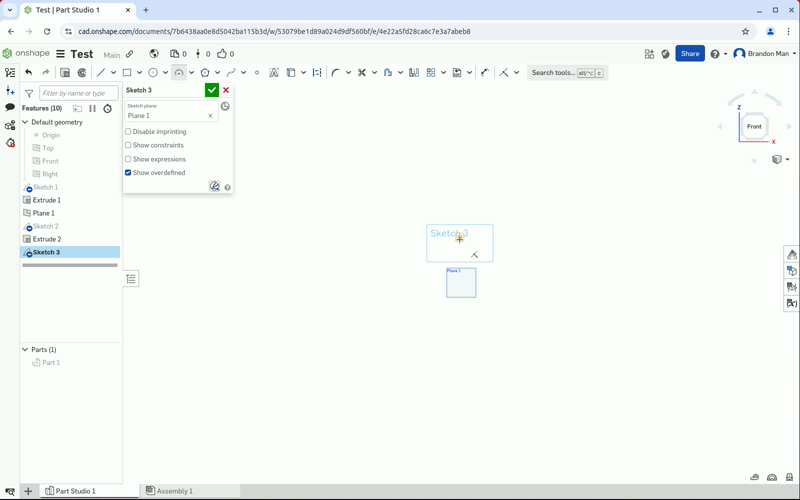
scroll(6)
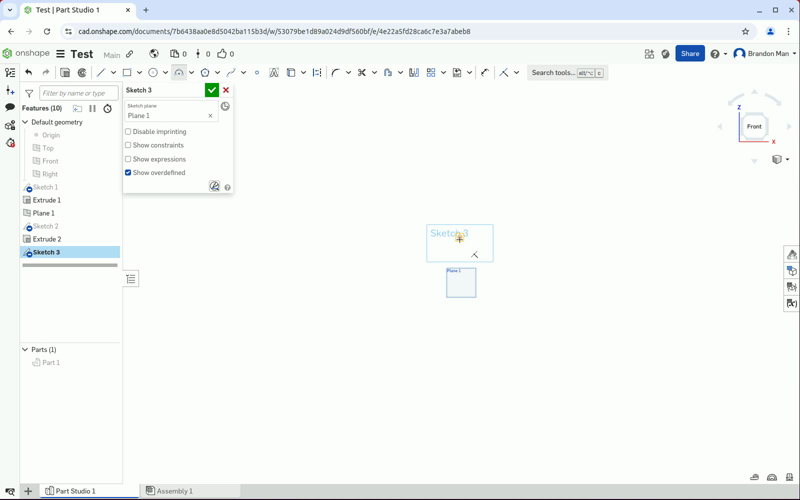
scroll(6)
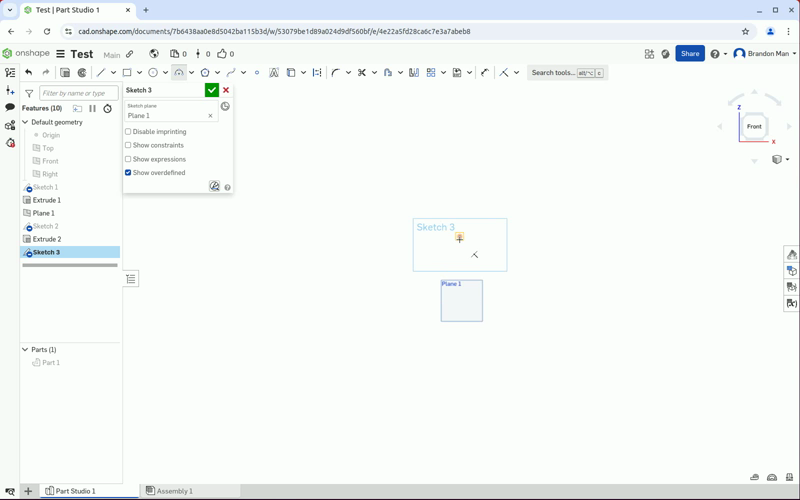
scroll(6)
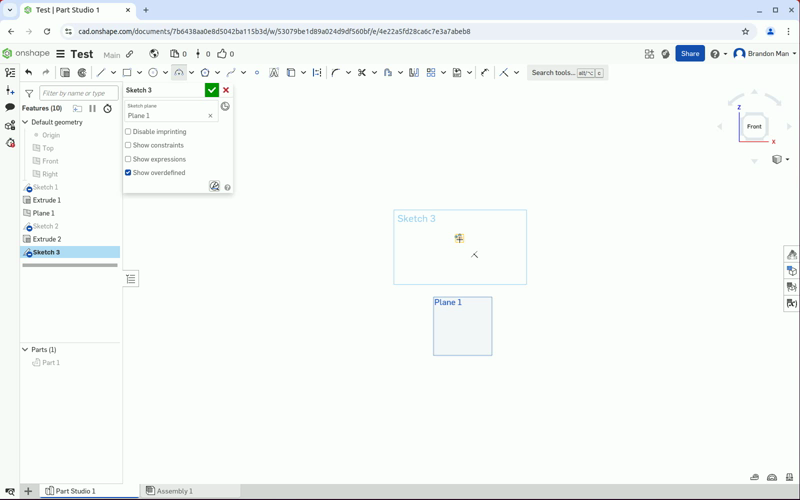
scroll(6)
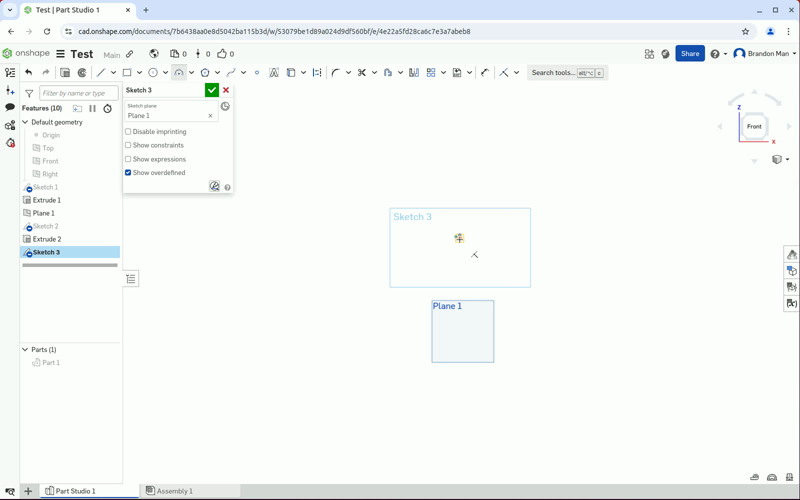
scroll(6)
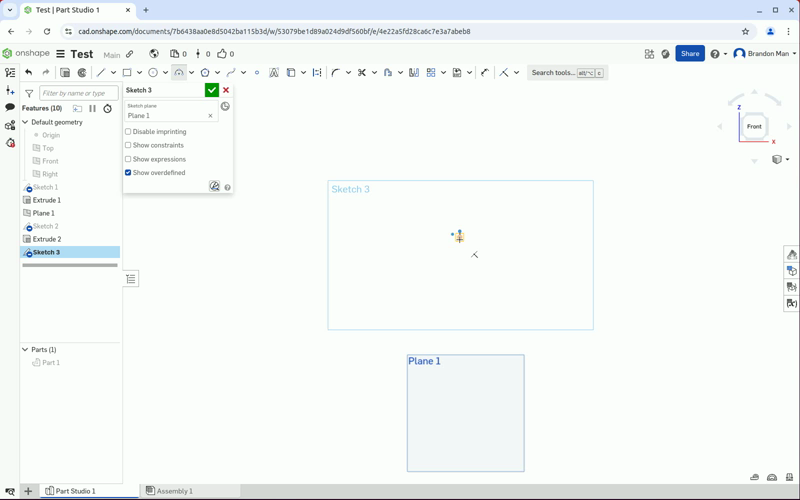
scroll(6)
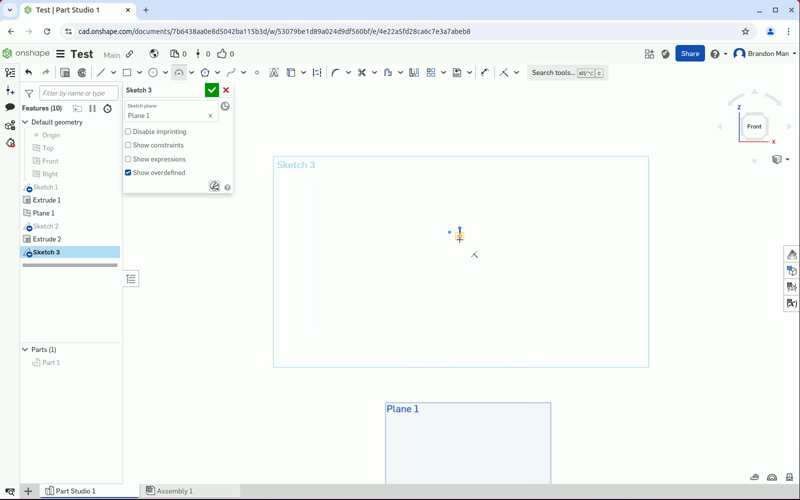
scroll(6)
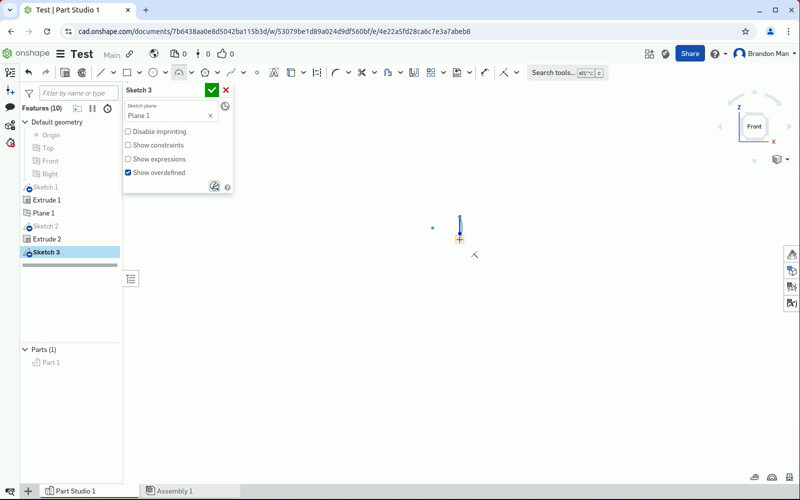
click(459, 239)
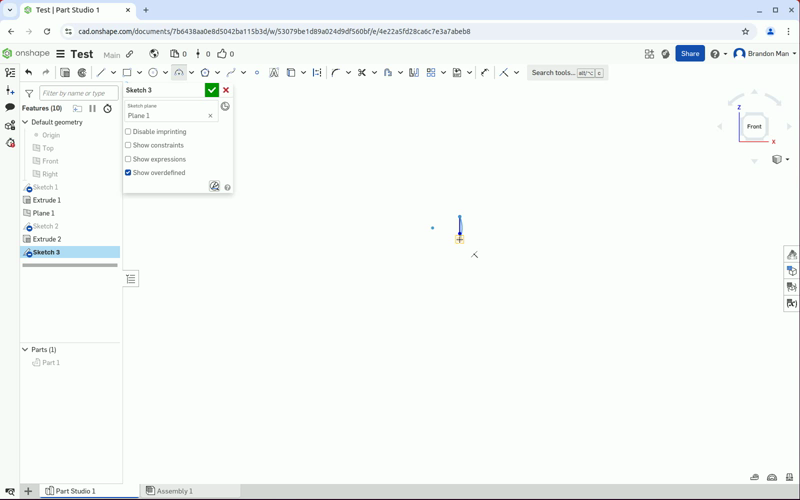
scroll(-6)
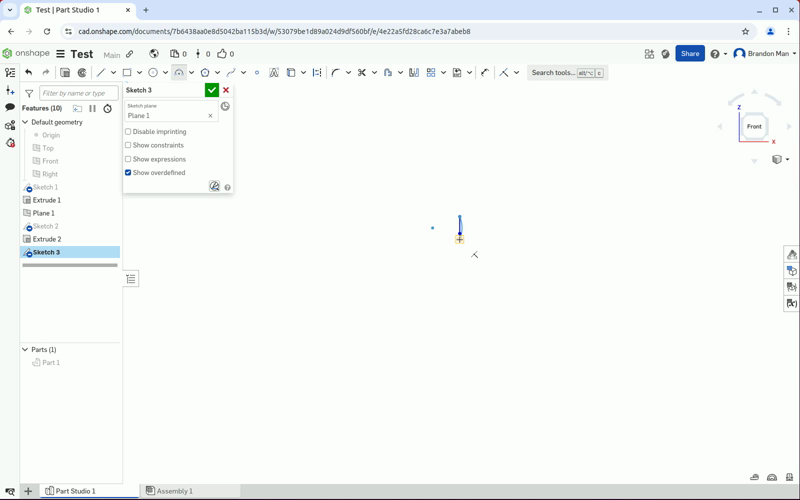
scroll(-6)
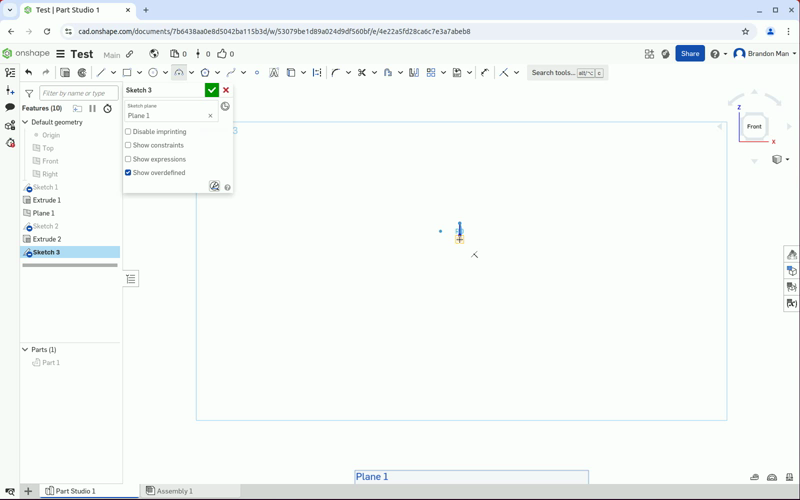
scroll(-6)
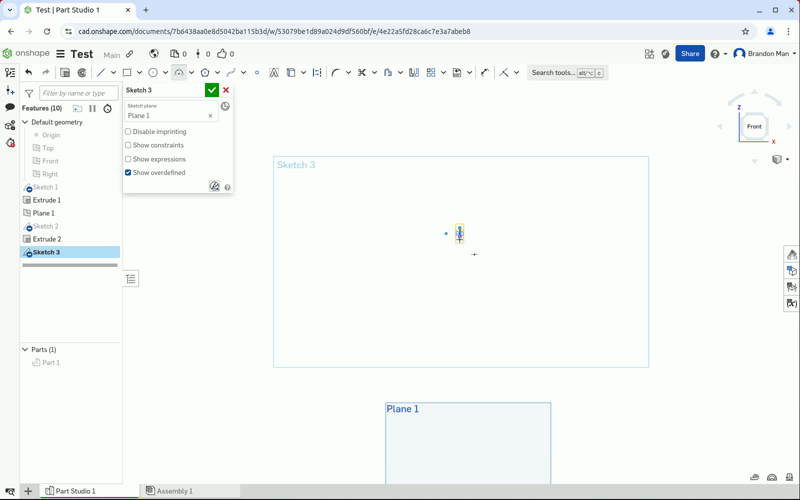
scroll(-6)
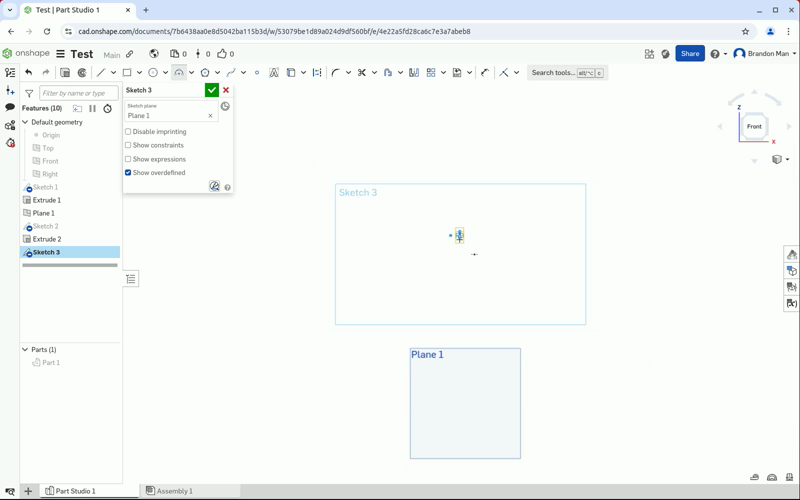
scroll(-6)
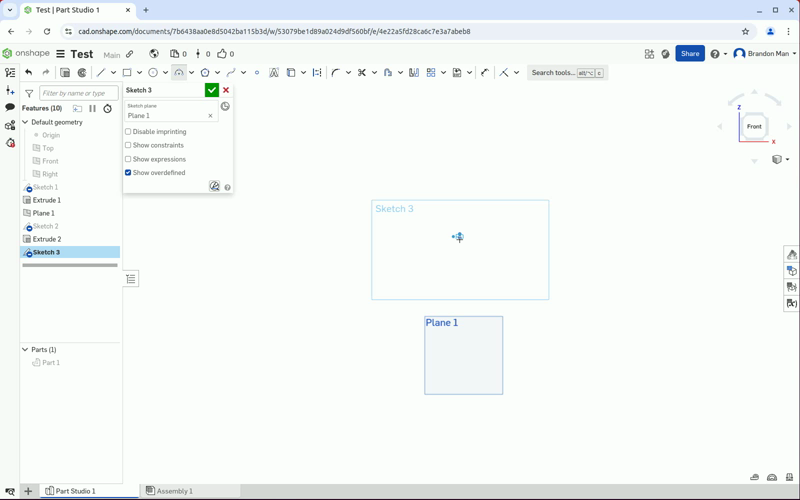
scroll(-6)
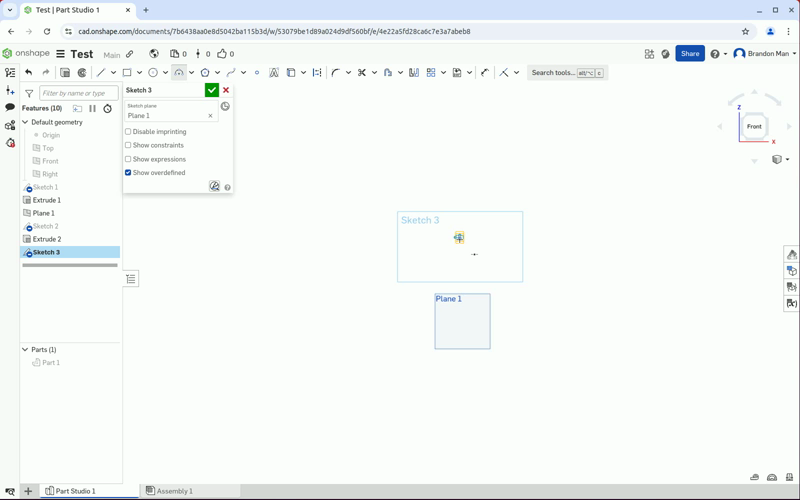
scroll(-6)
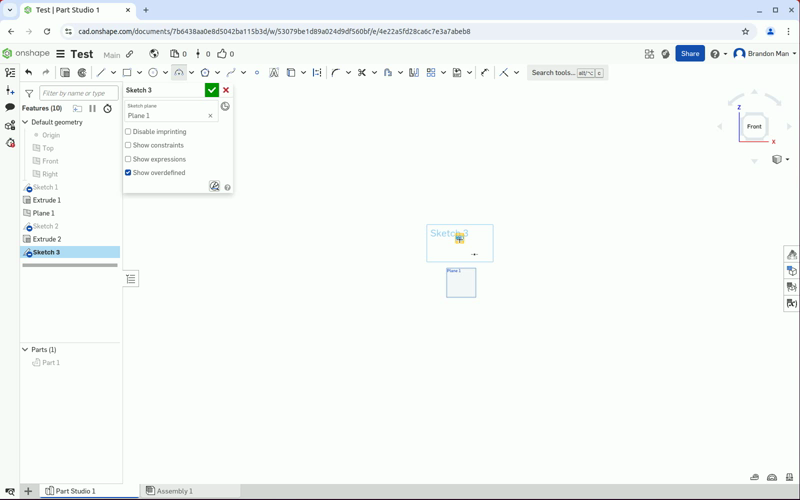
key_down(shift)
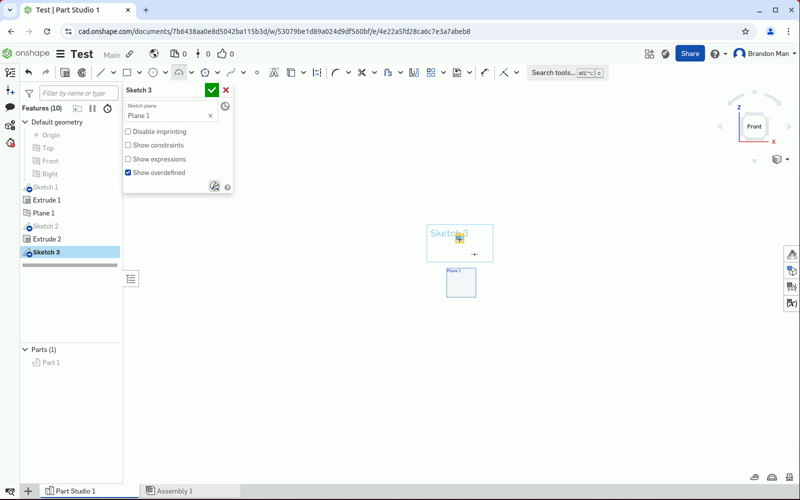
mouse_move(458, 238)
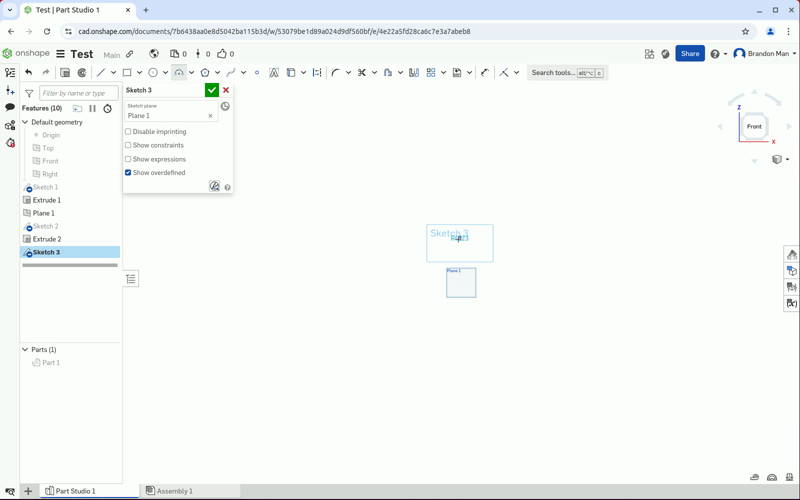
scroll(6)
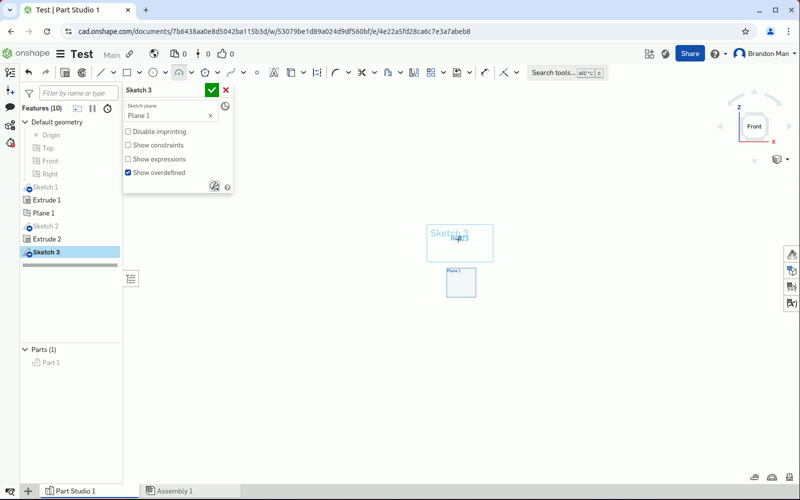
scroll(6)
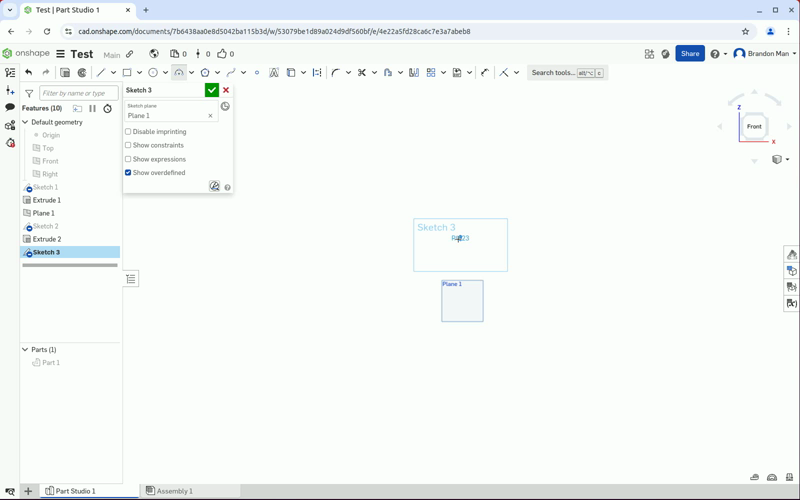
scroll(6)
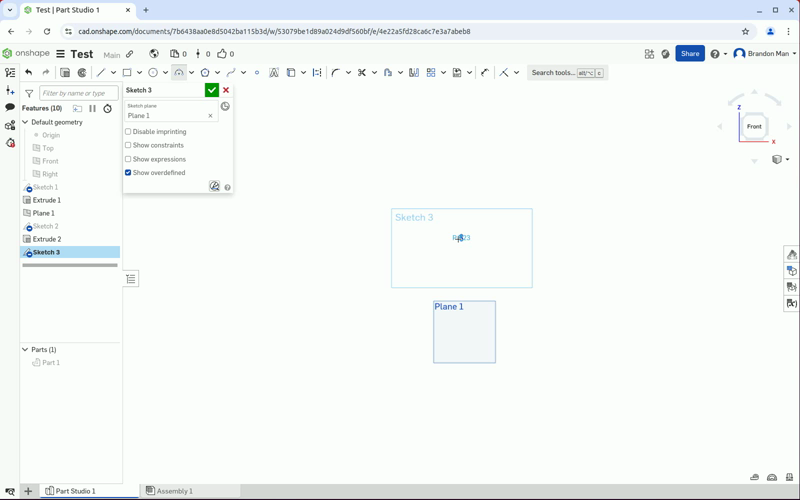
scroll(6)
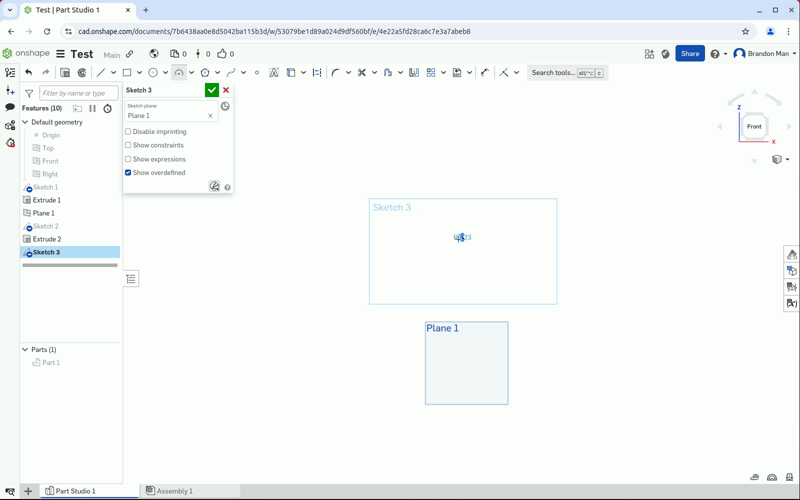
scroll(6)
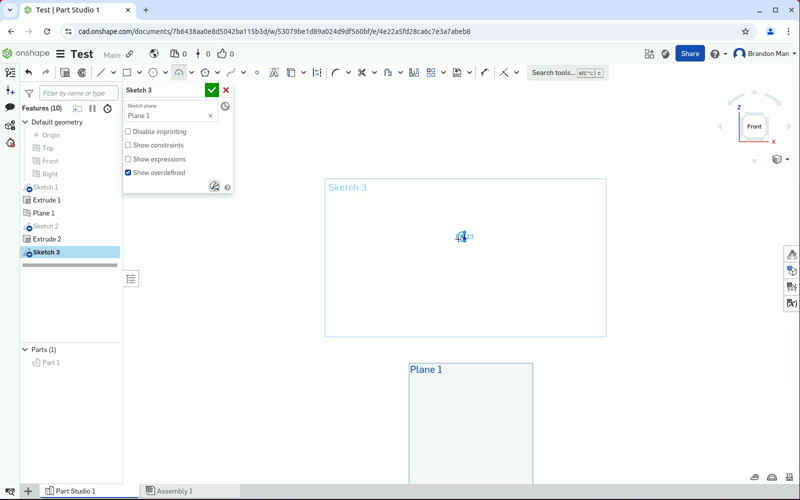
scroll(6)
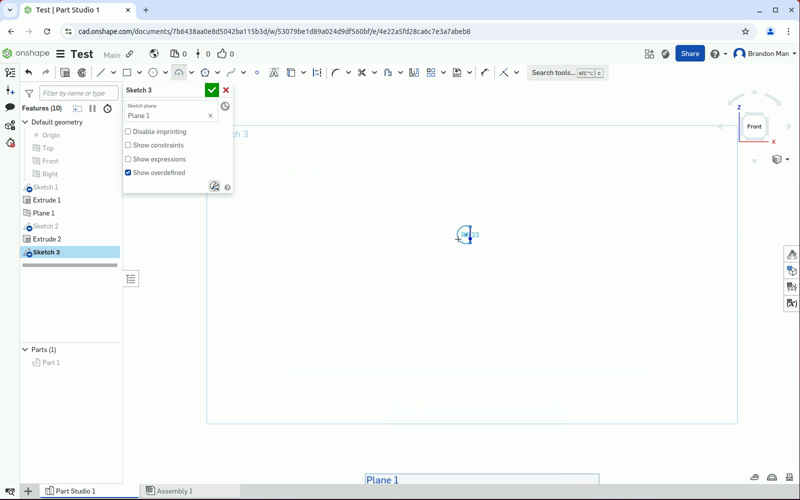
scroll(6)
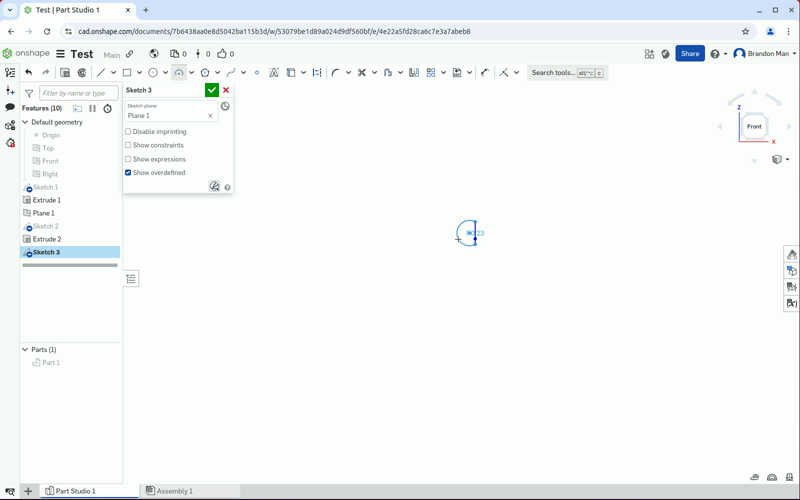
click(458, 238)
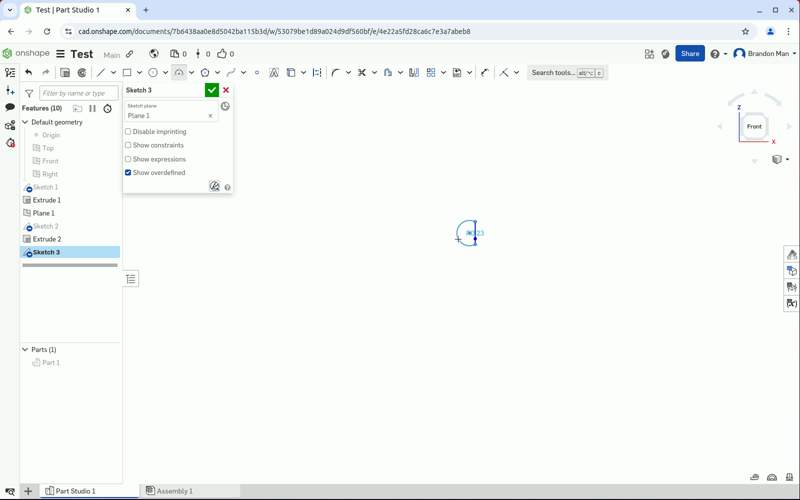
scroll(-6)
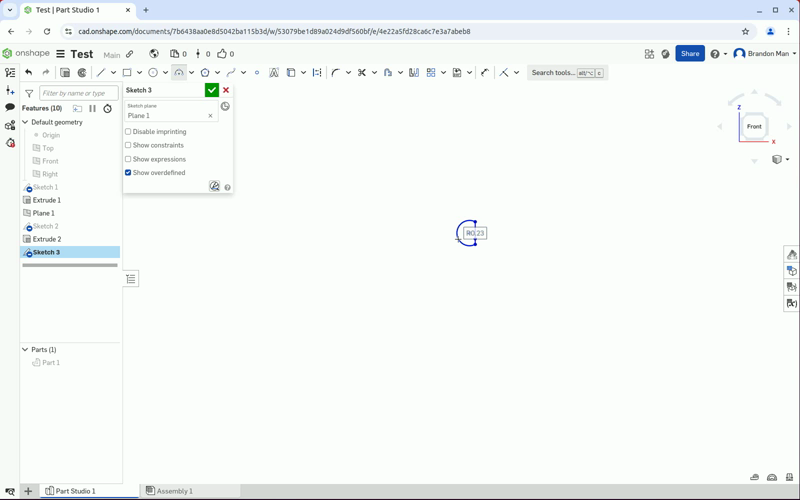
scroll(-6)
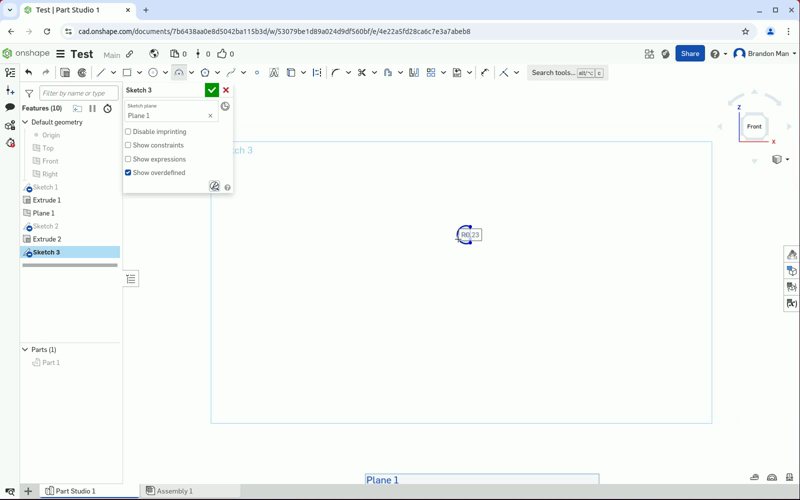
scroll(-6)
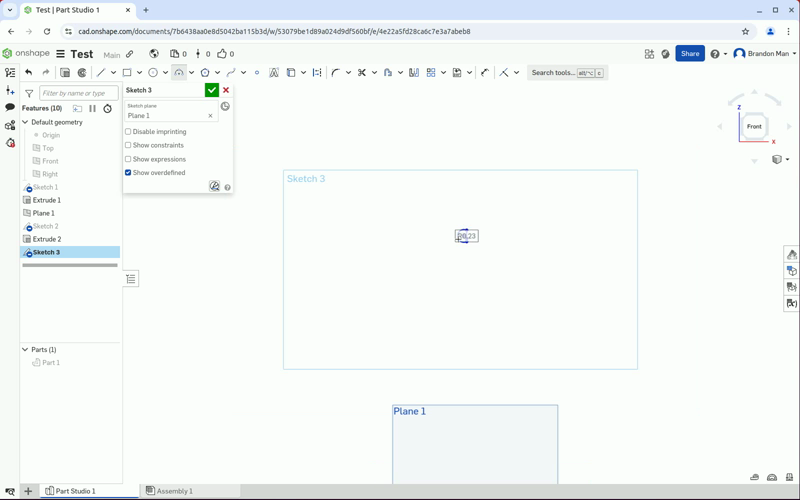
scroll(-6)
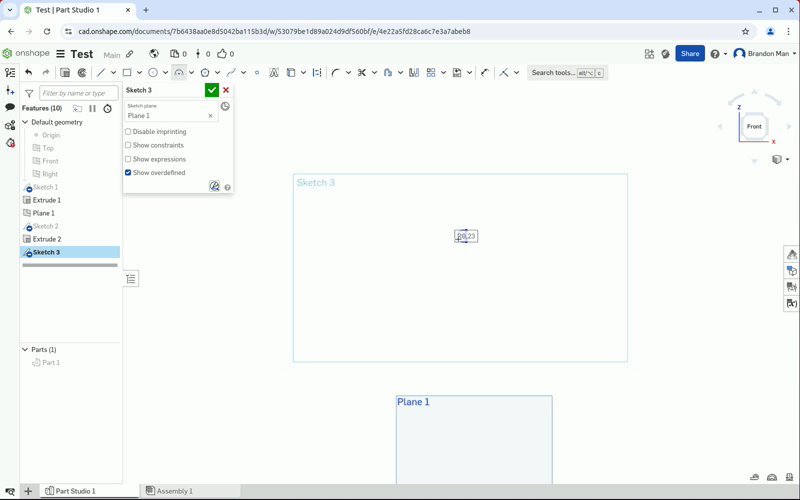
scroll(-6)
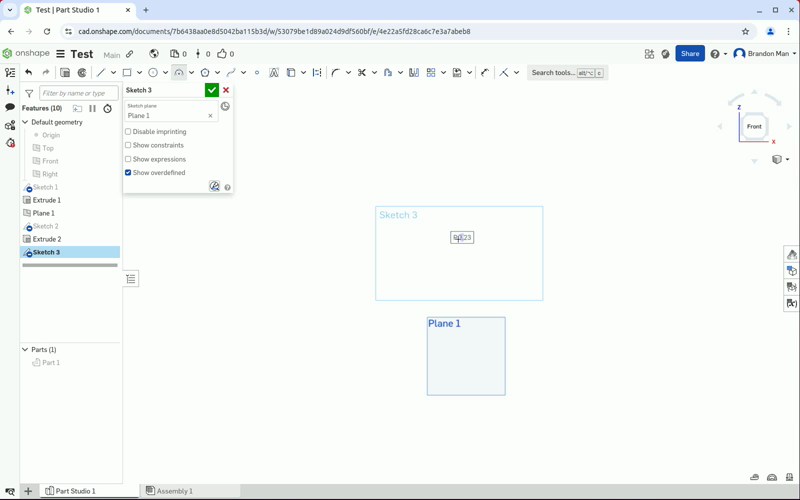
scroll(-6)
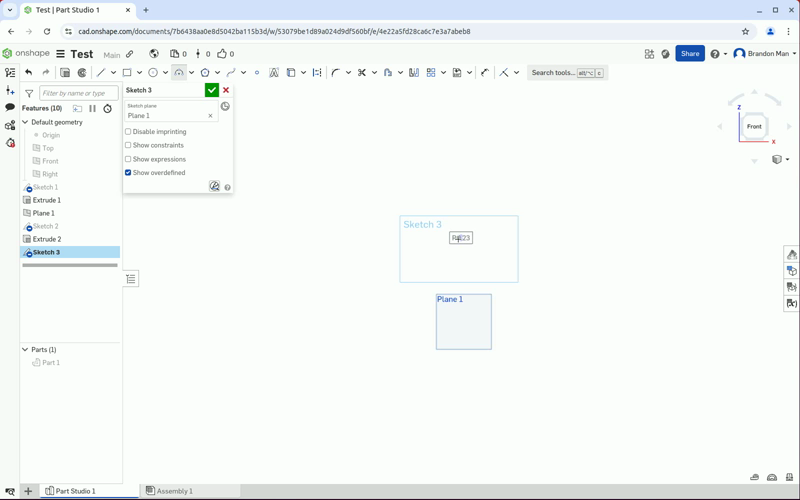
scroll(-6)
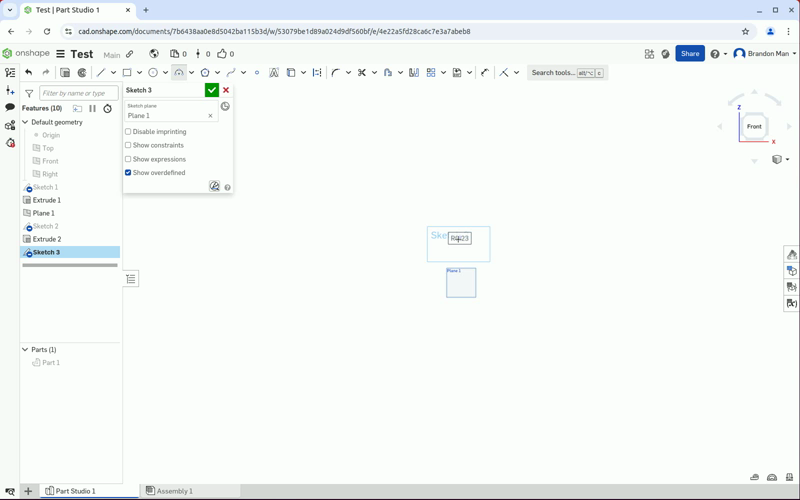
key_up(shift)
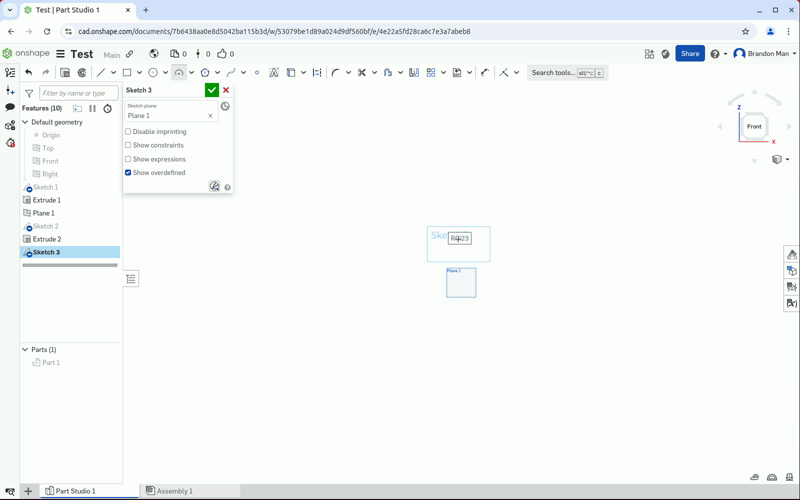
key(esc)
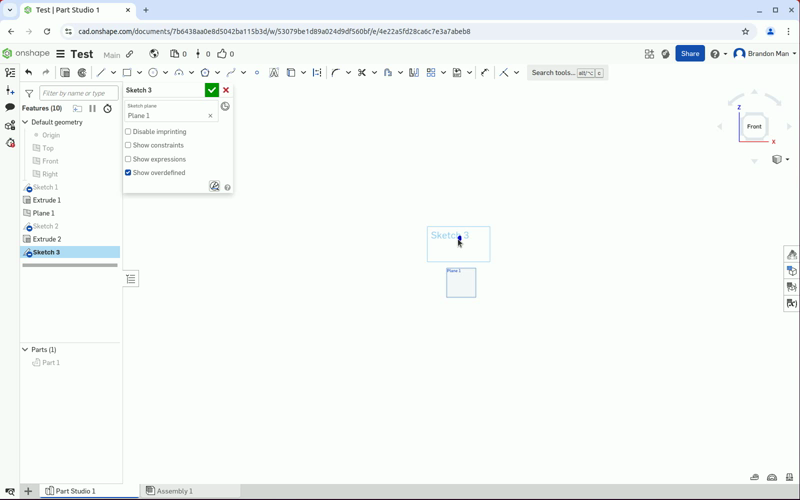
mouse_move(458, 238)
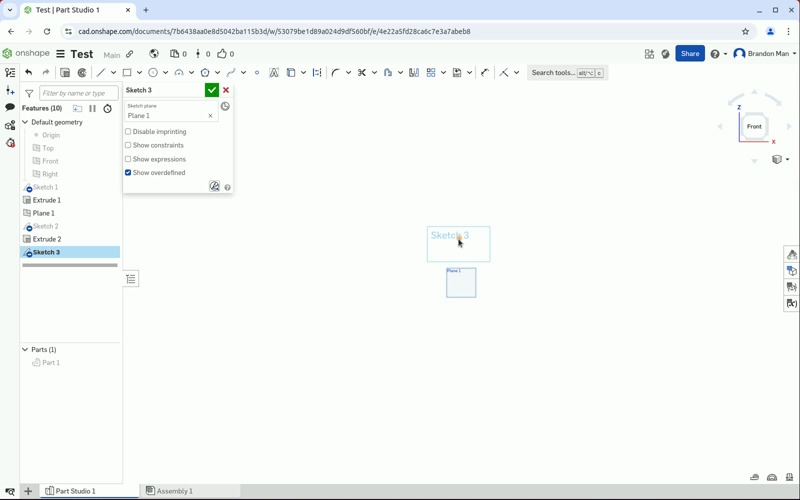
scroll(6)
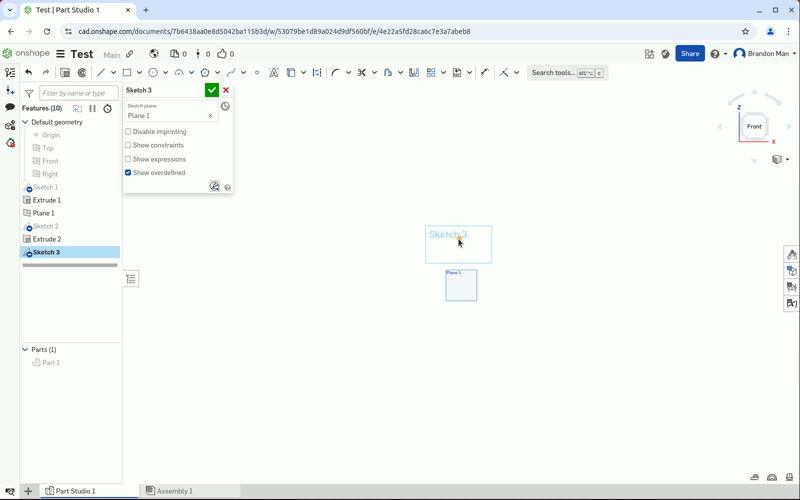
scroll(6)
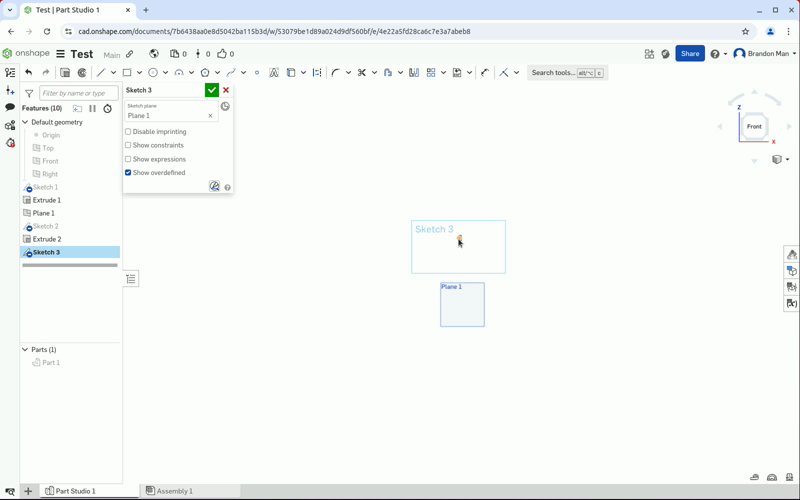
scroll(6)
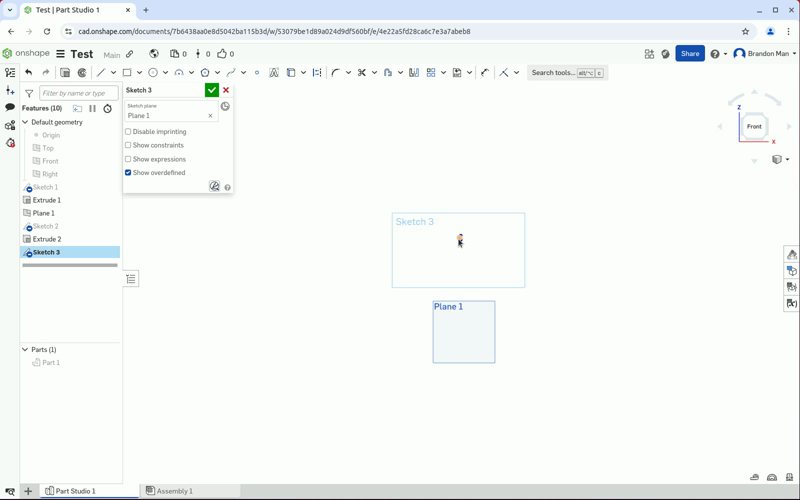
scroll(6)
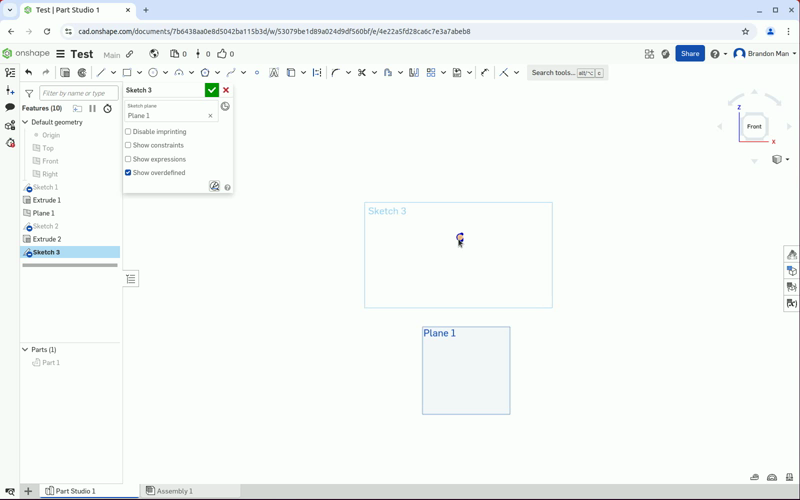
scroll(6)
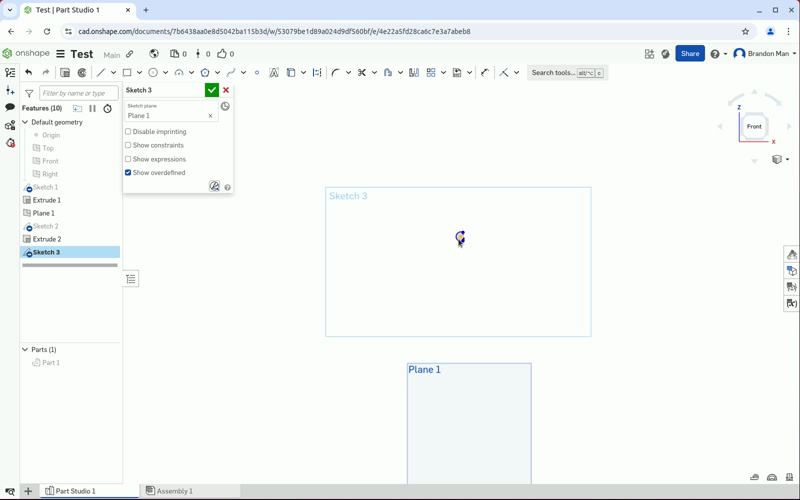
scroll(6)
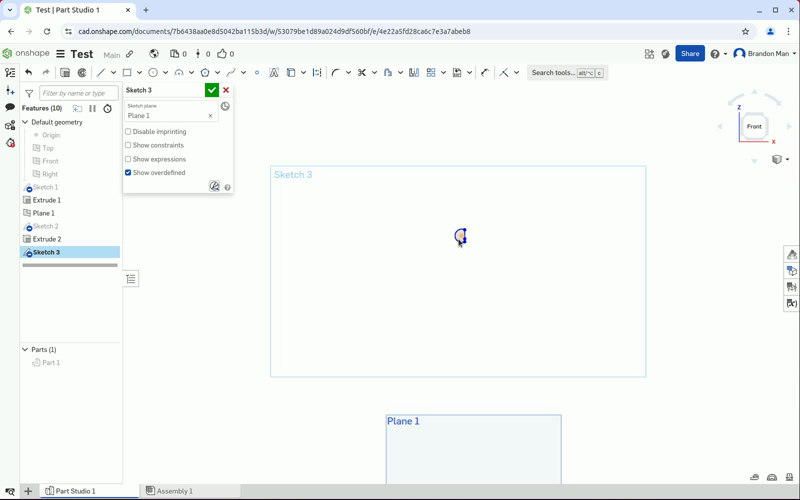
scroll(6)
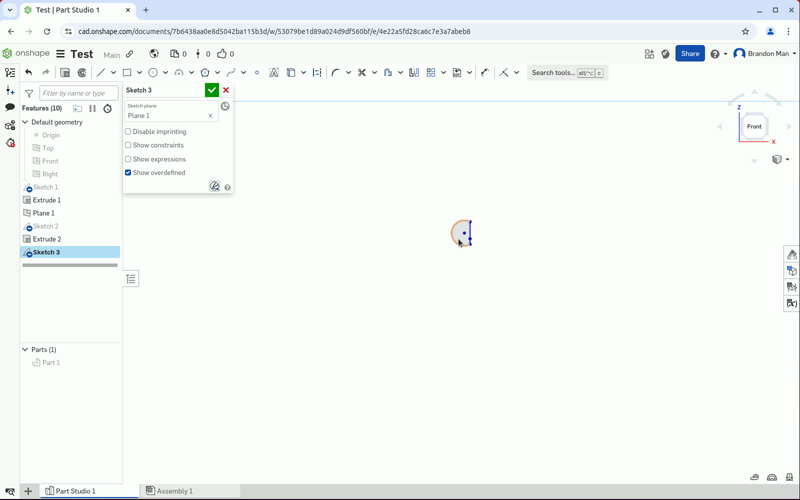
click(458, 238)
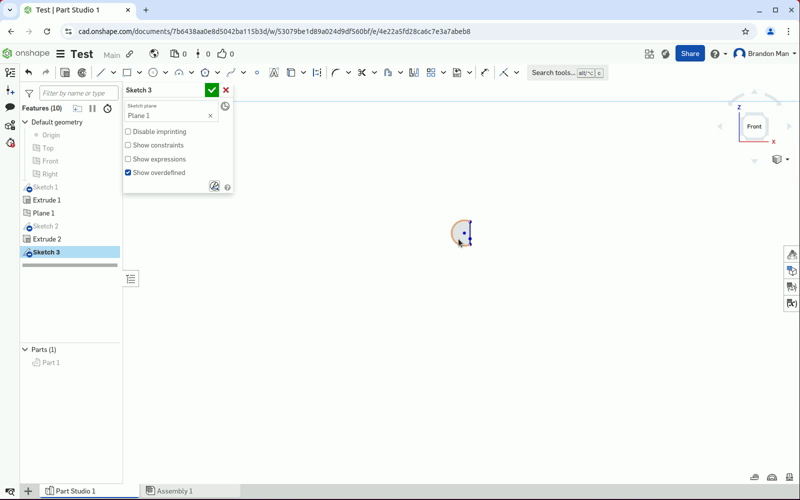
scroll(-6)
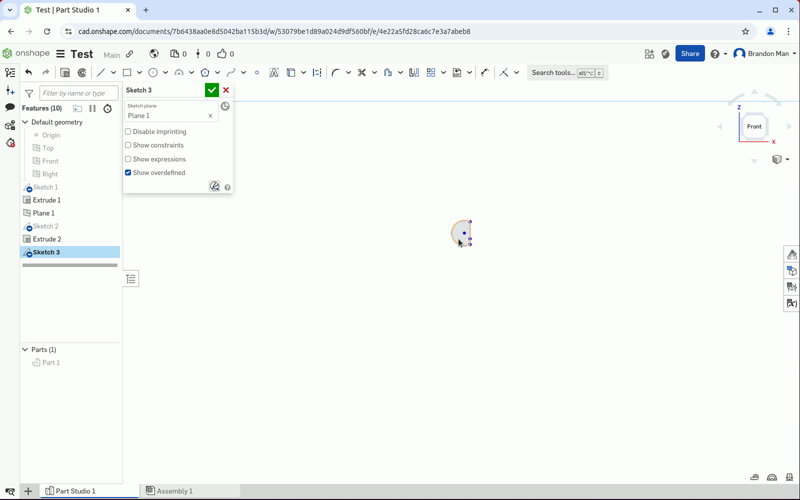
scroll(-6)
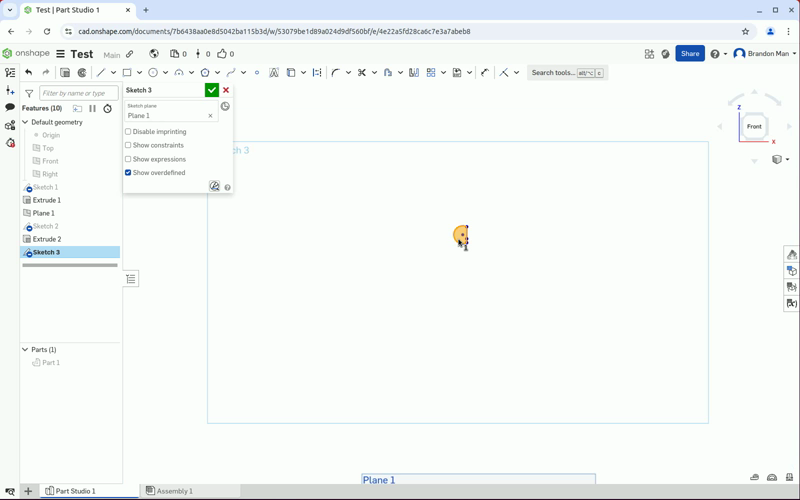
scroll(-6)
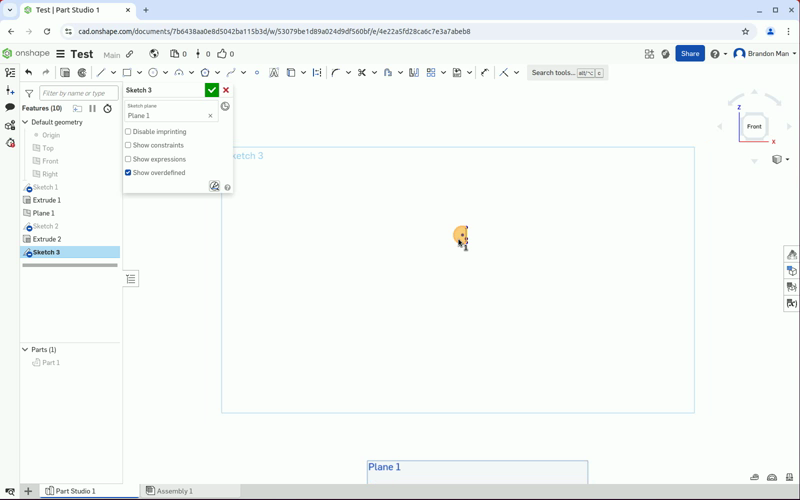
scroll(-6)
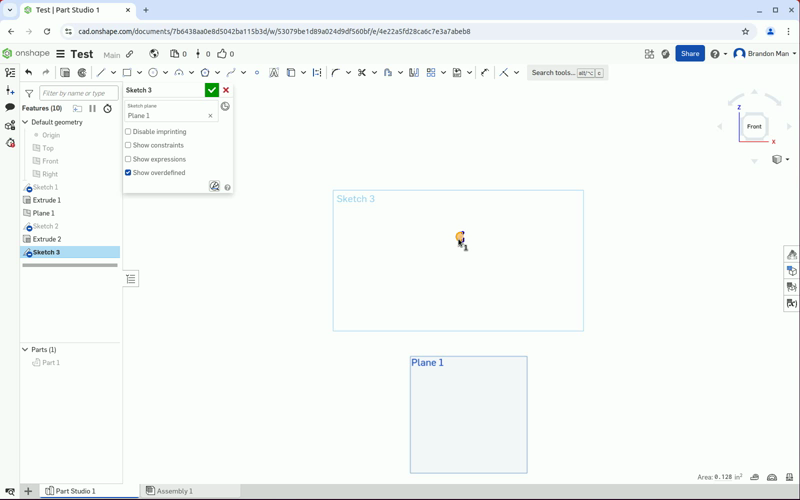
scroll(-6)
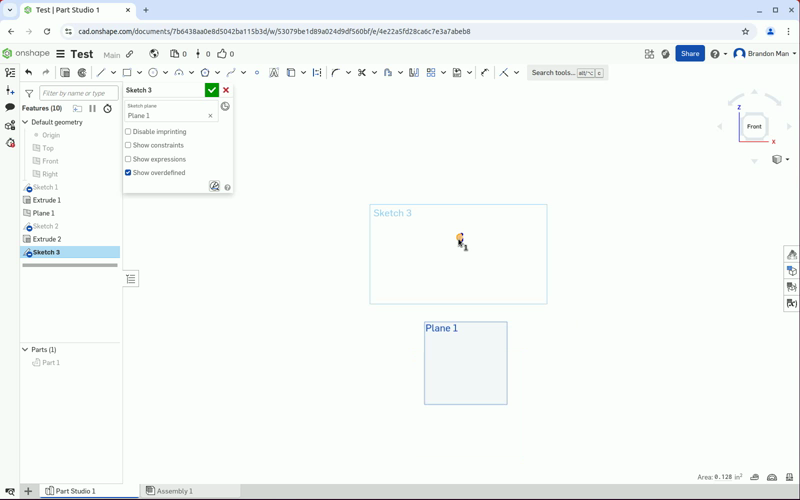
scroll(-6)
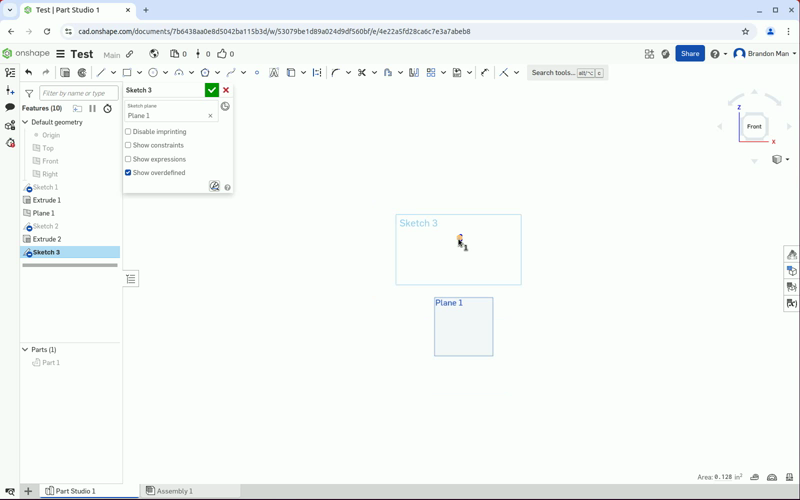
scroll(-6)
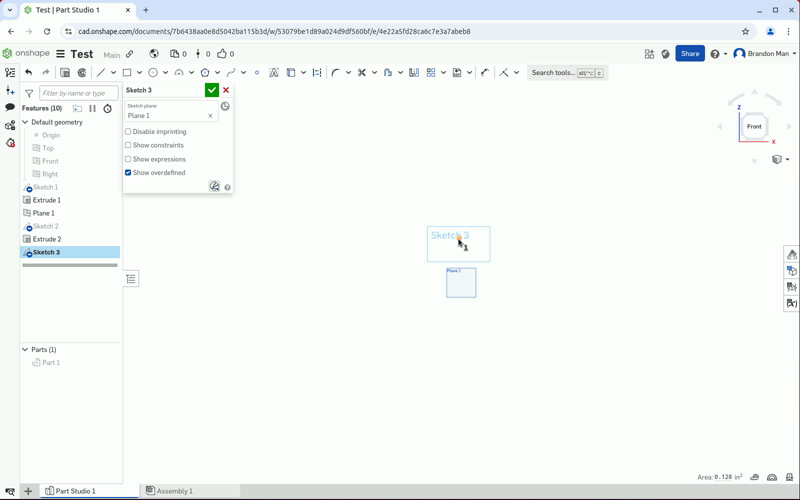
mouse_move(73, 352)
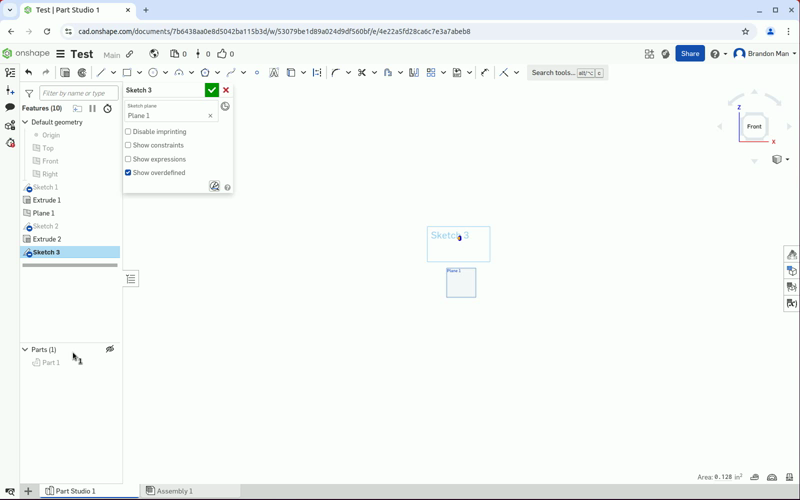
key(shift+y)
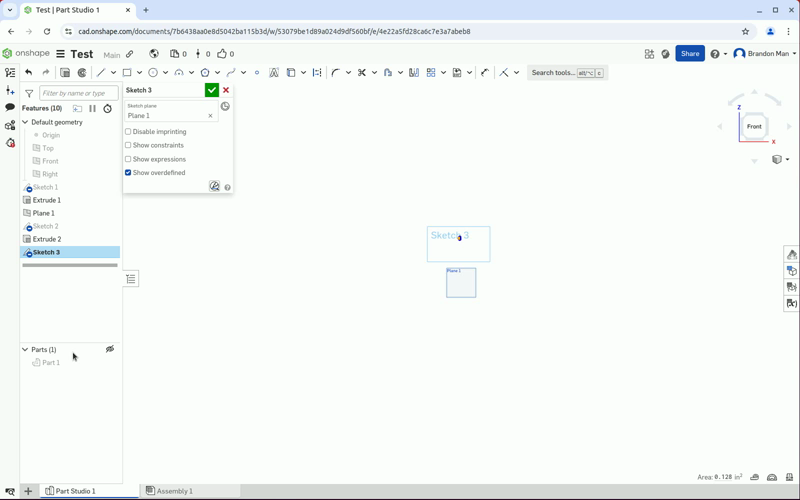
key(shift+e)
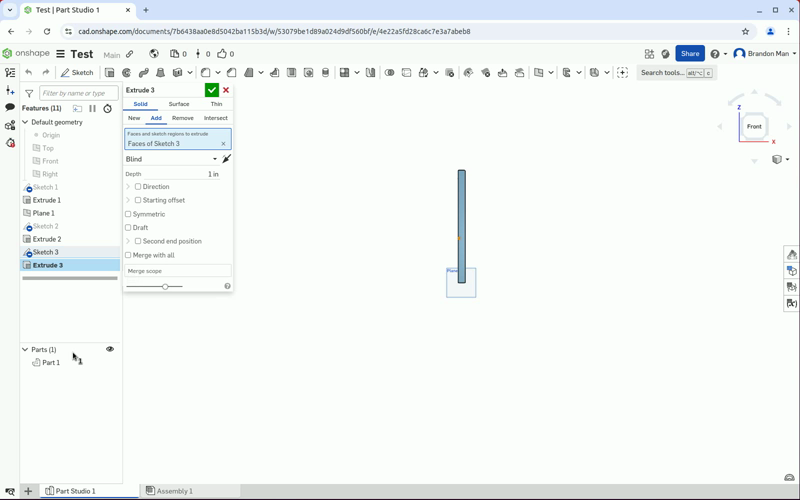
mouse_move(143, 106)
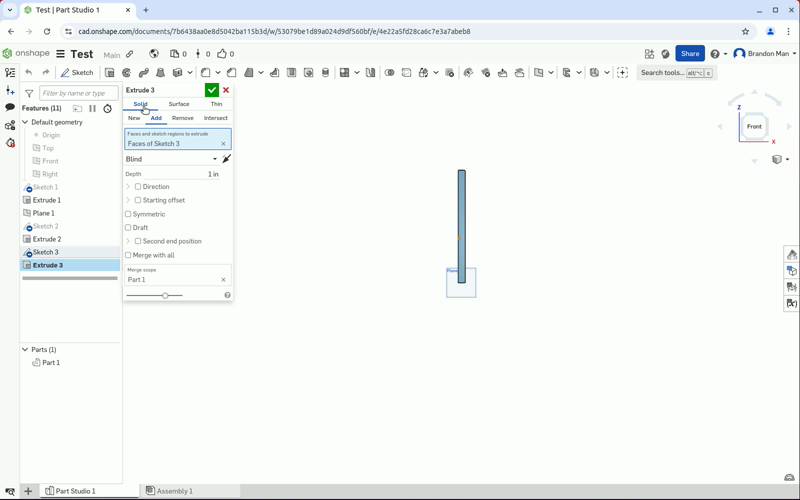
click(143, 106)
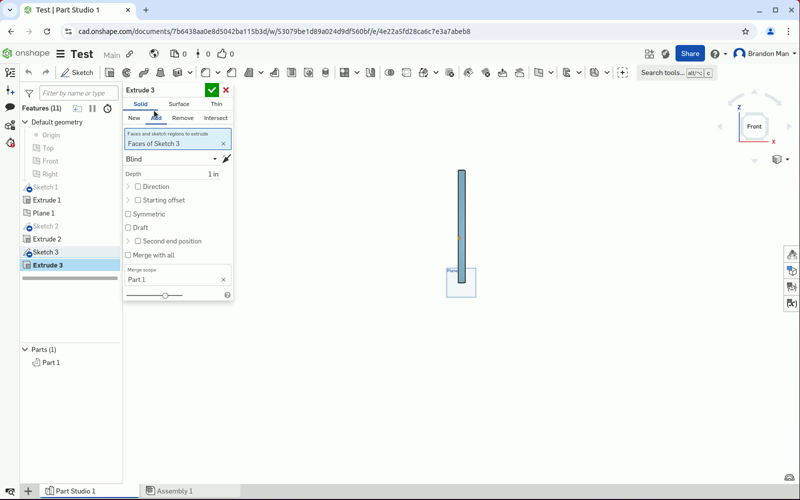
mouse_move(186, 120)
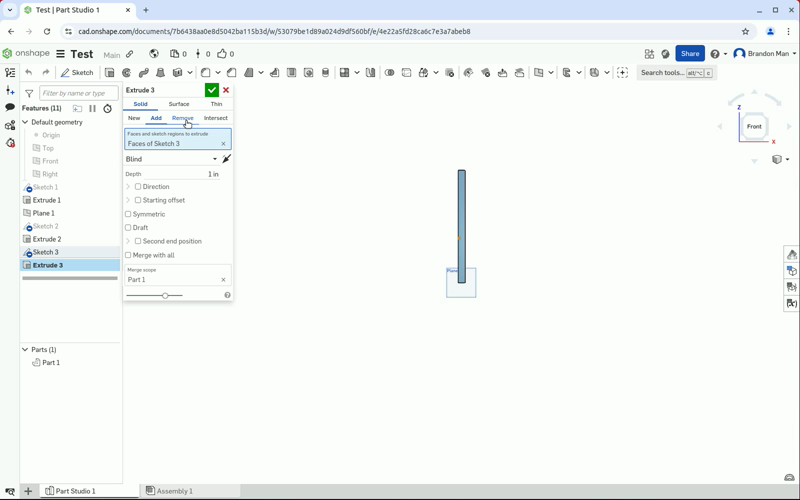
click(186, 120)
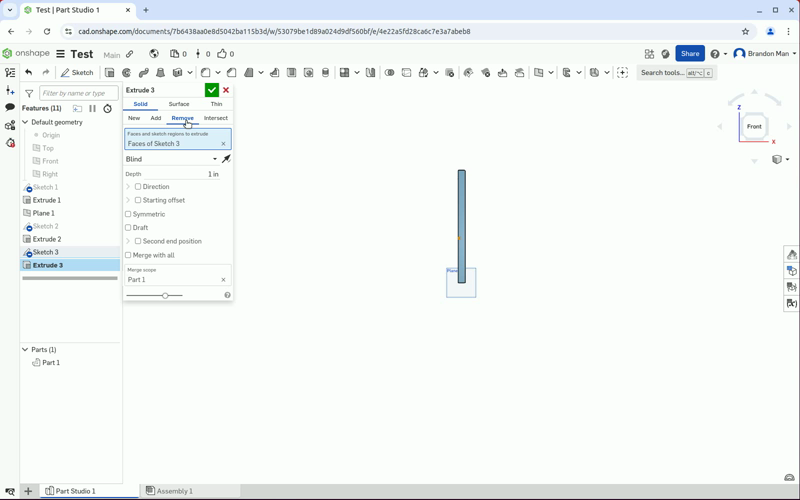
key(tab, 4)
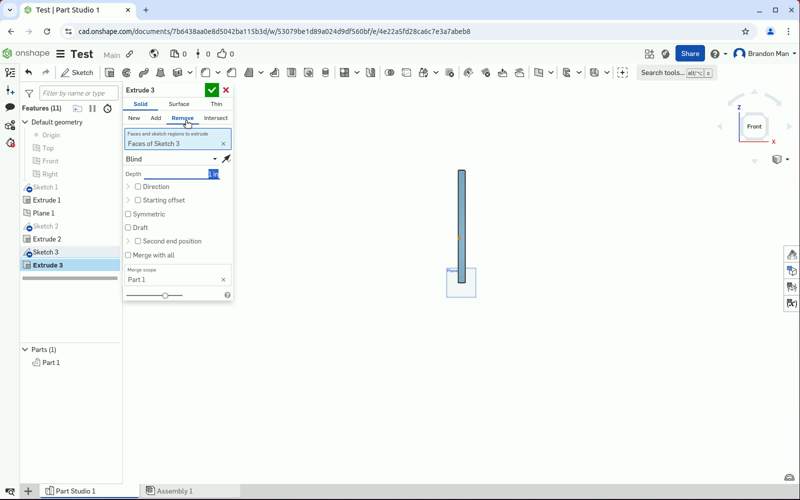
text(0.241)
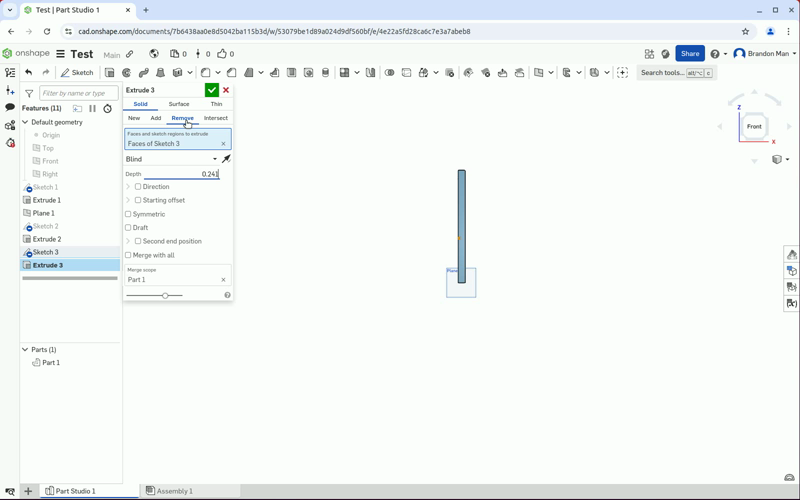
key(tab, 6)
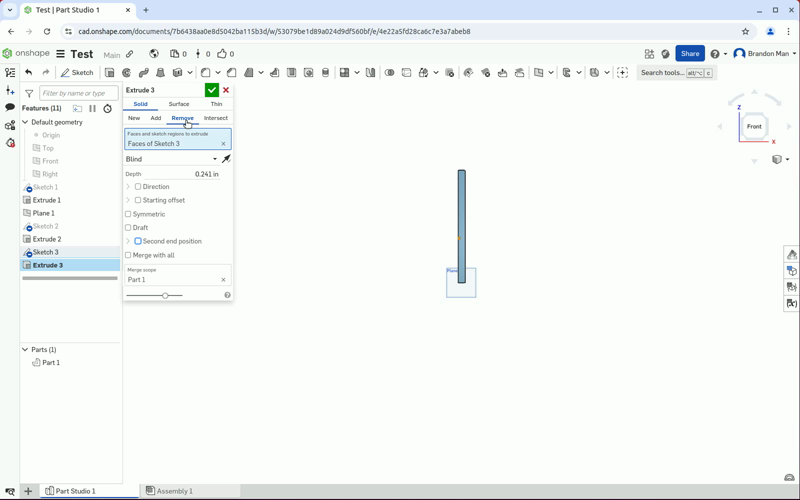
key(space)
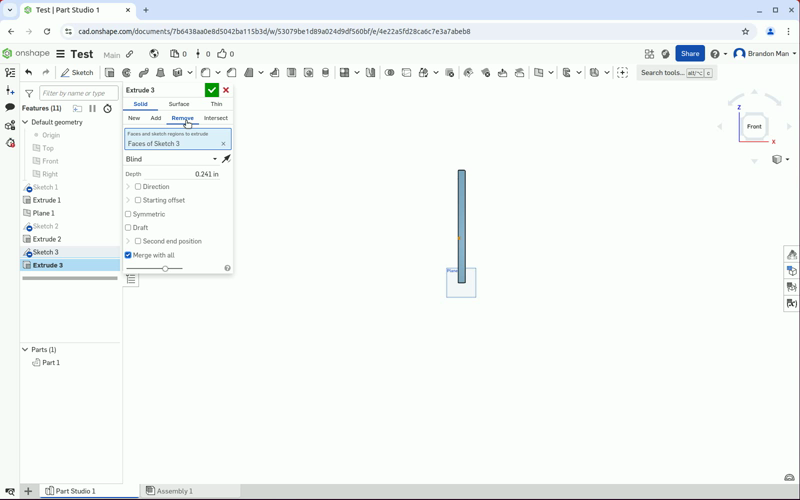
key(enter)
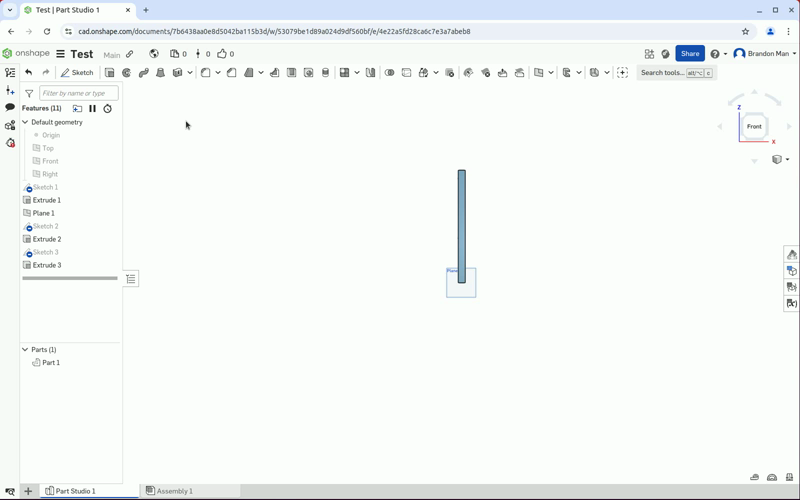
key(shift+h)
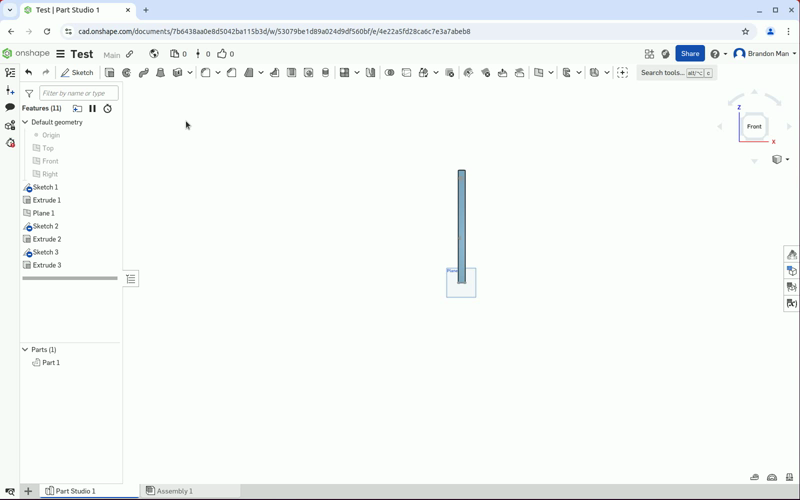
key(shift+h)
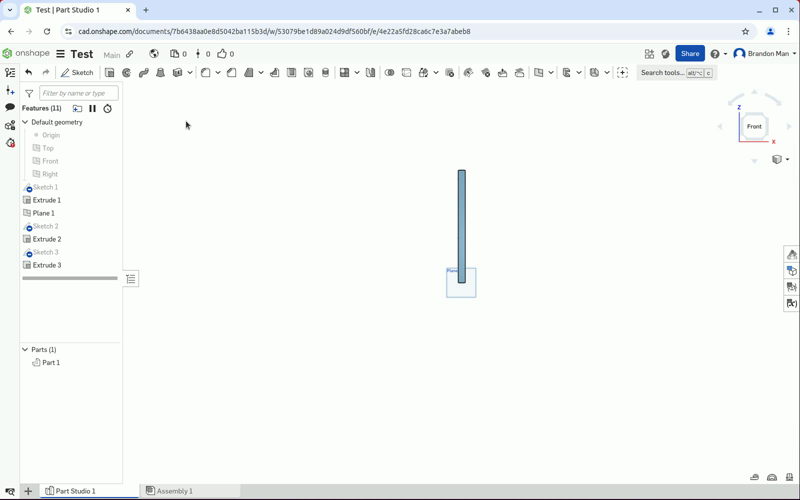
mouse_move(73, 189)
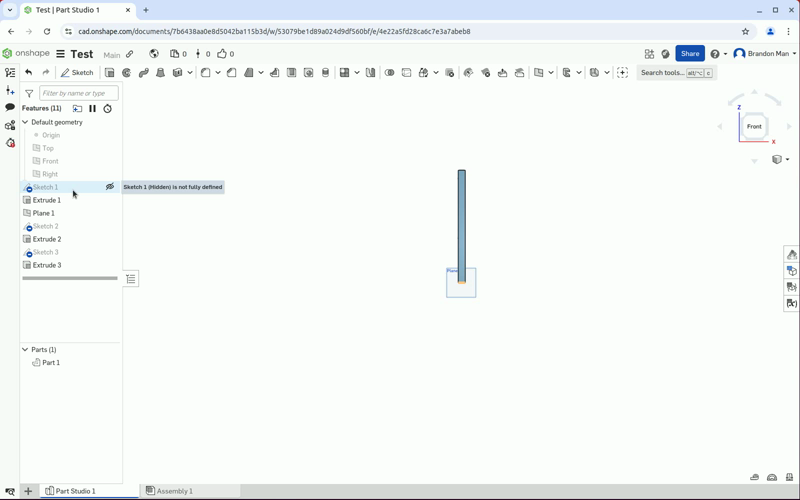
click(73, 189)
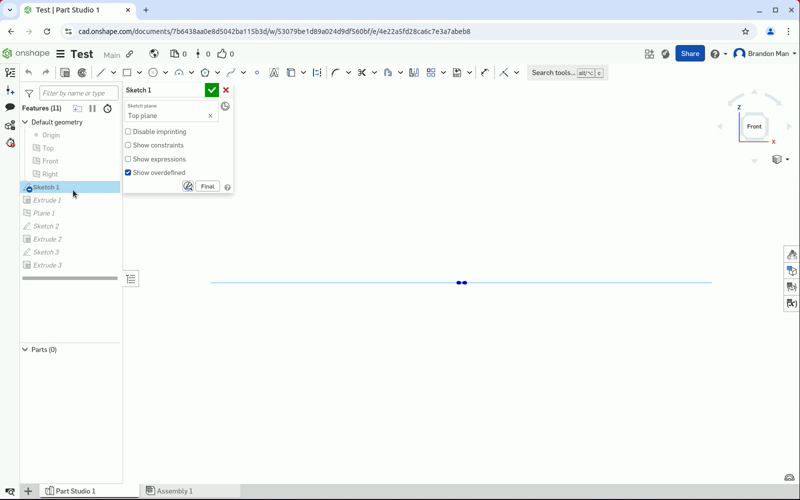
mouse_move(229, 92)
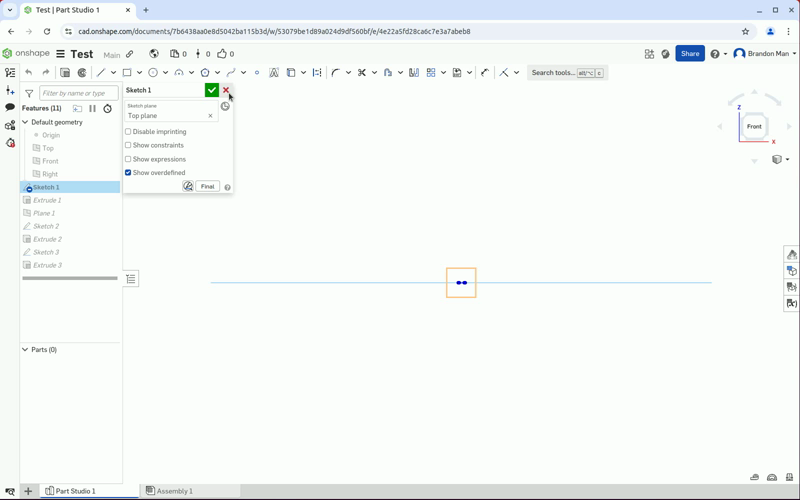
click(229, 92)
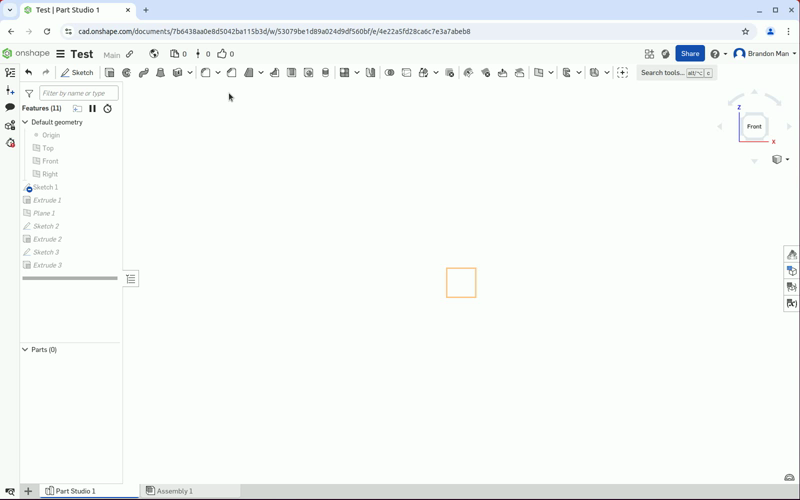
key(shift+s)
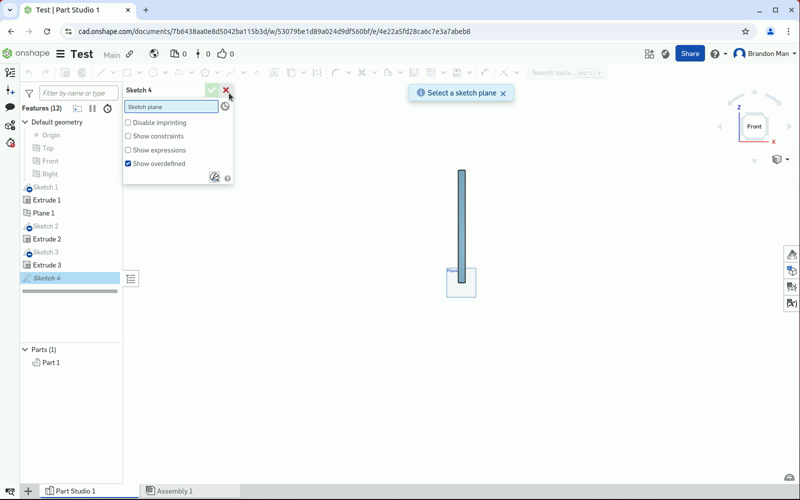
mouse_move(73, 215)
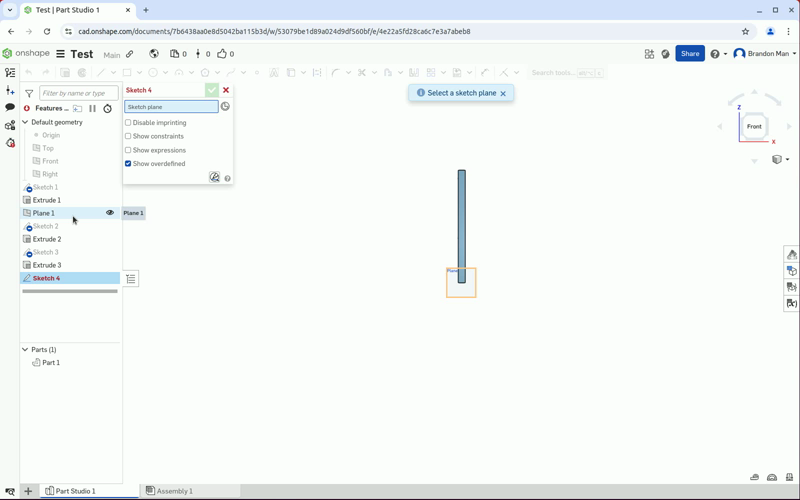
click(73, 215)
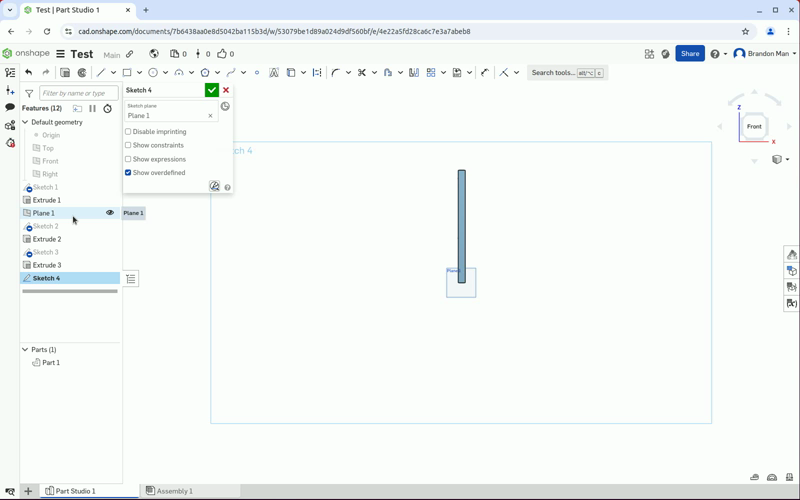
mouse_move(73, 352)
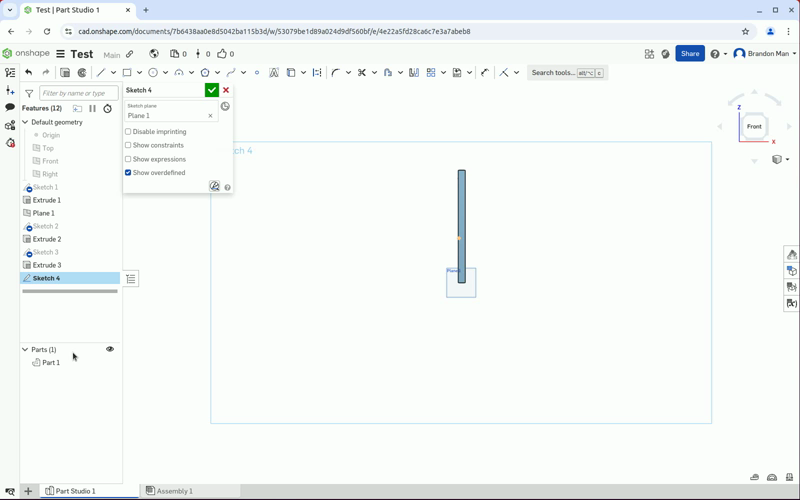
key(y)
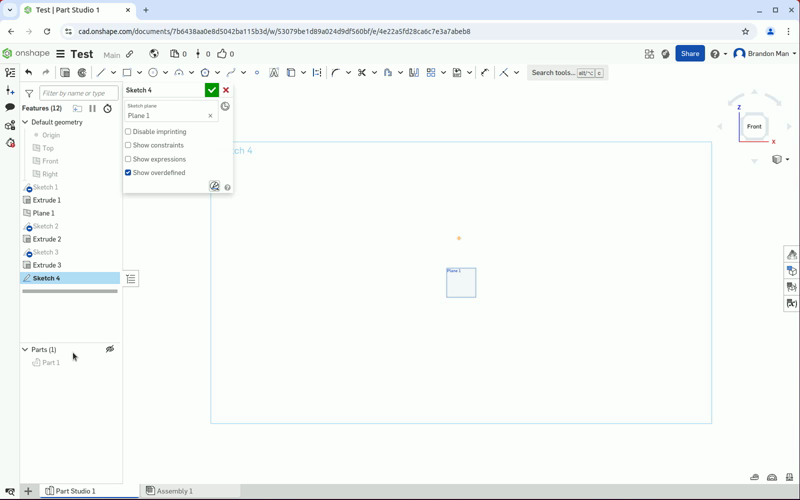
key(l)
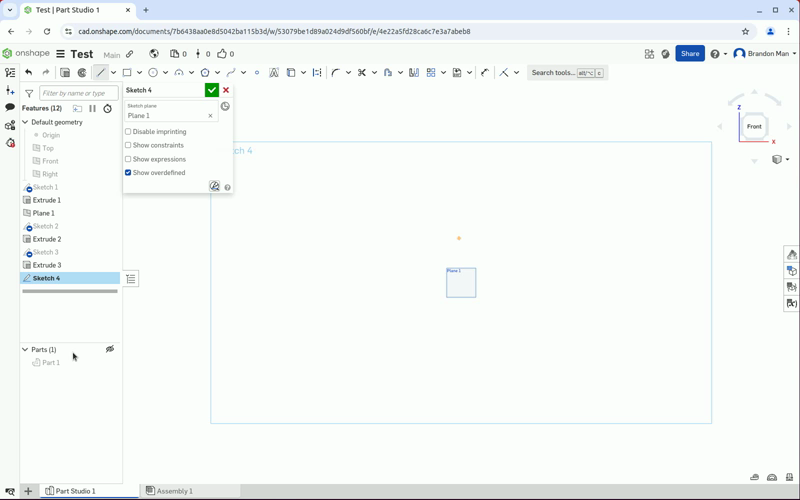
key_down(shift)
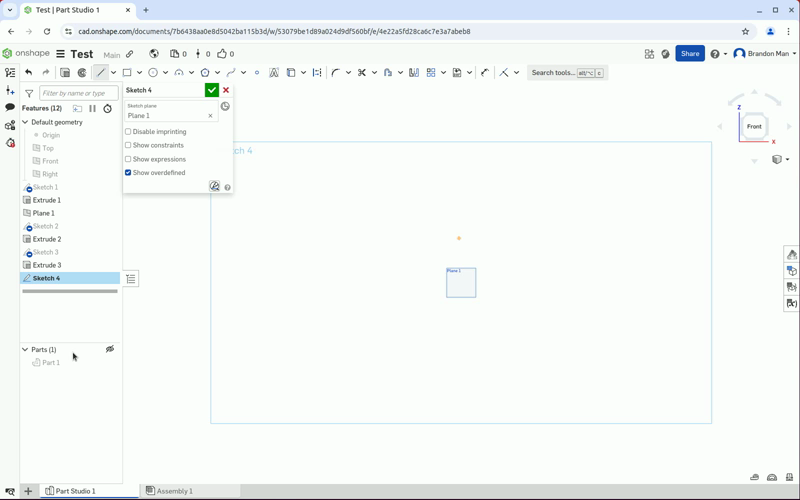
mouse_move(459, 239)
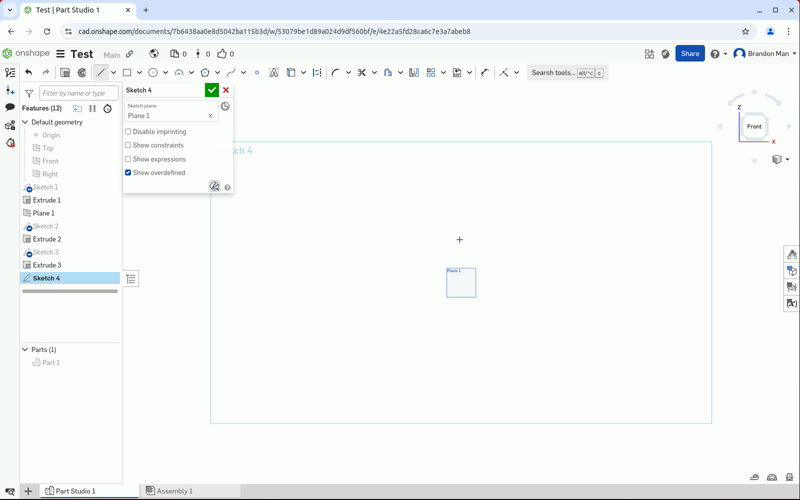
click(459, 239)
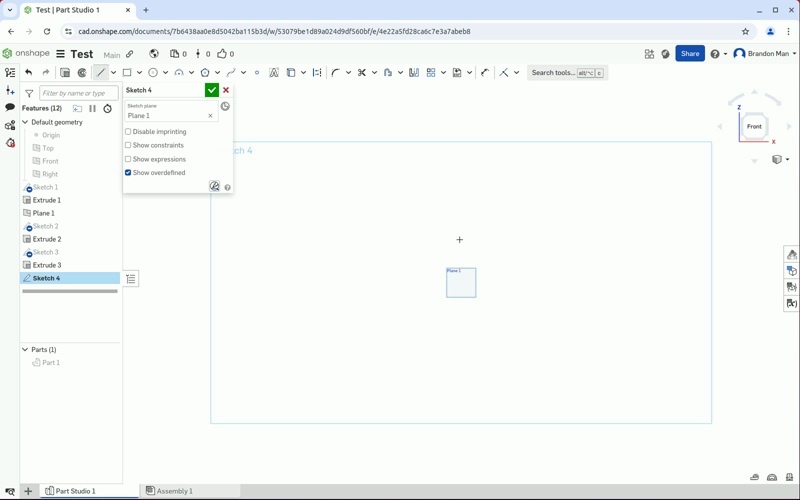
key_up(shift)
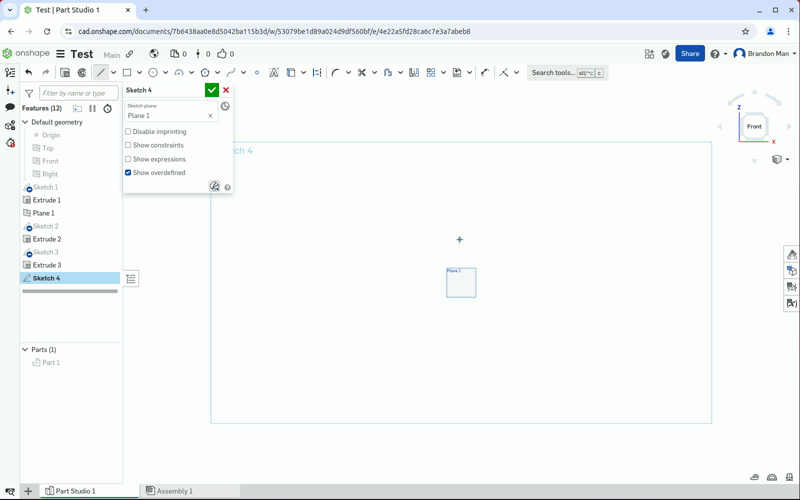
key_down(shift)
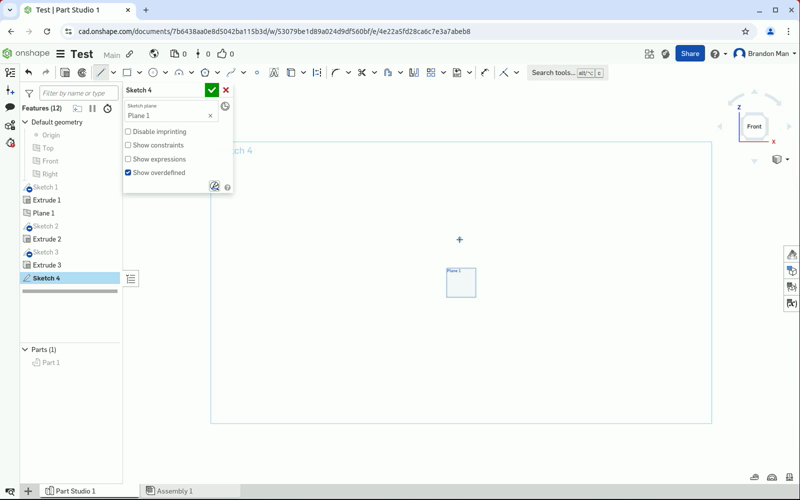
mouse_move(489, 239)
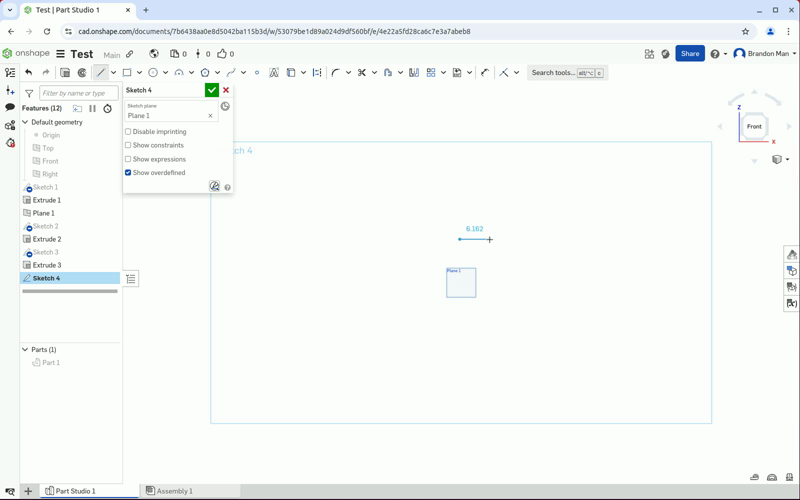
mouse_move(461, 239)
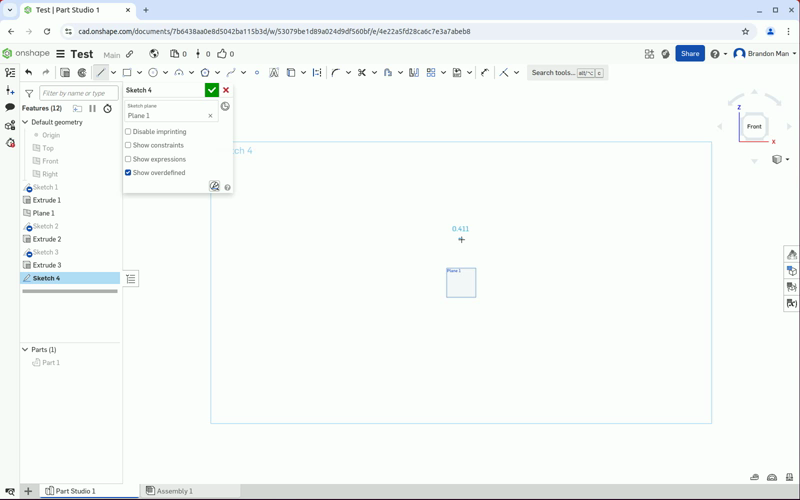
scroll(6)
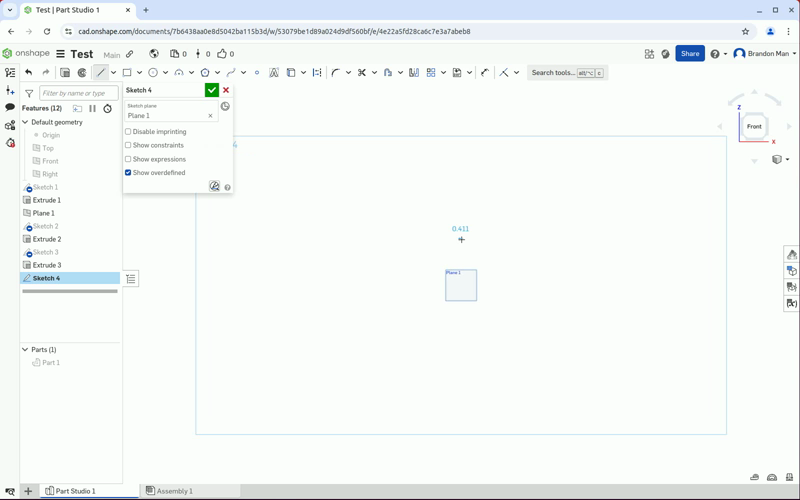
scroll(6)
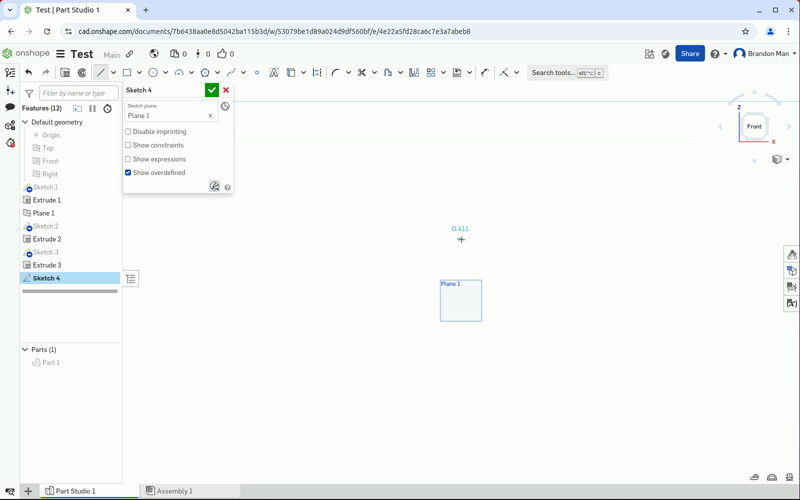
scroll(6)
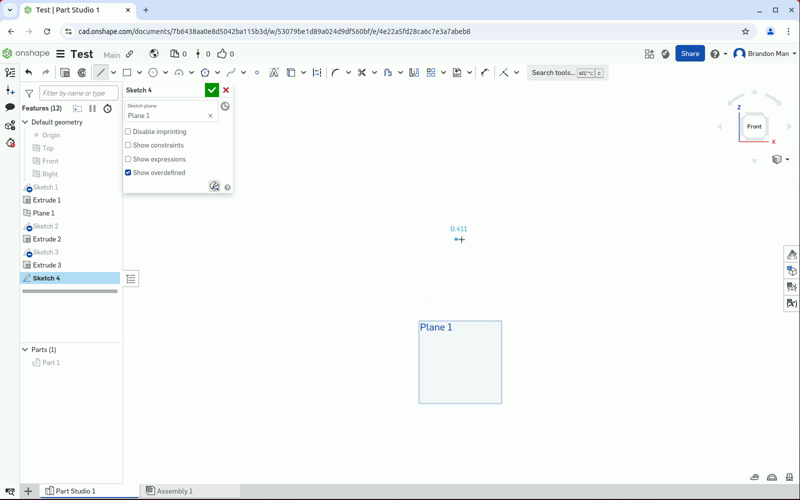
scroll(6)
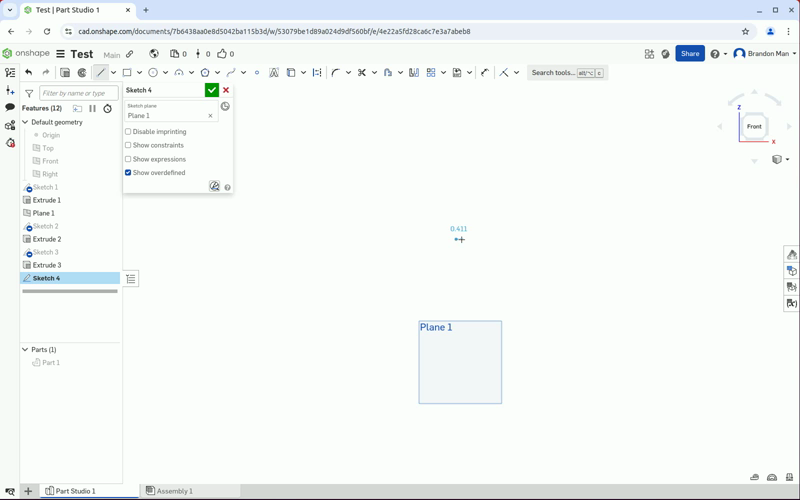
scroll(6)
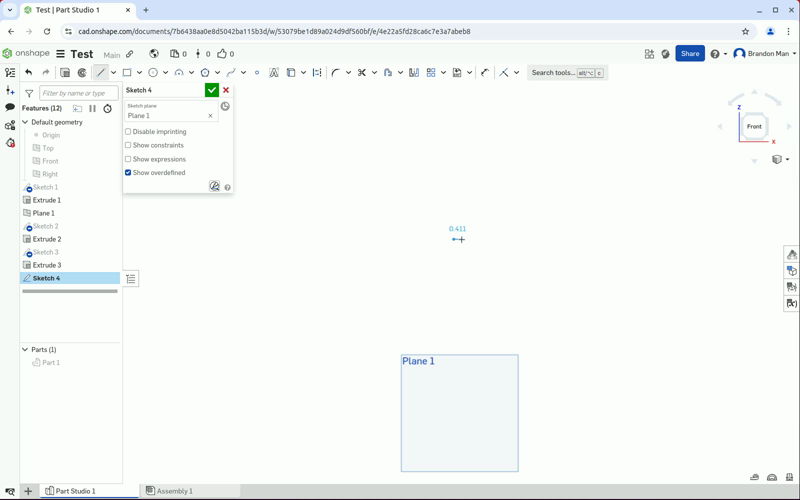
scroll(6)
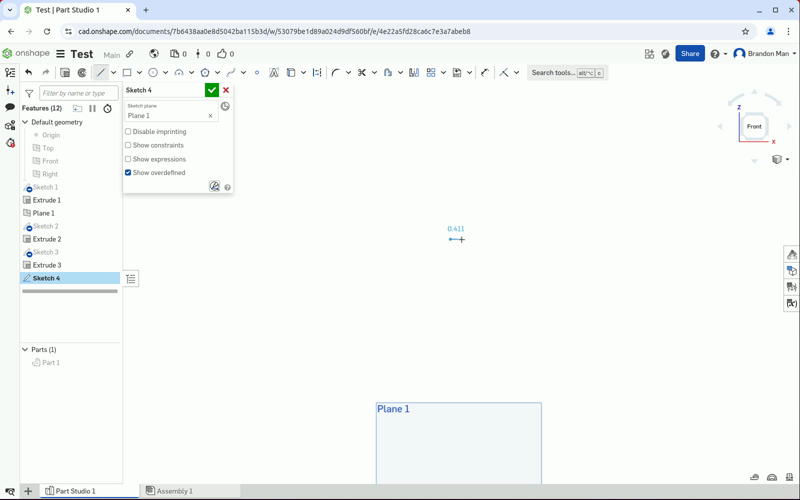
scroll(6)
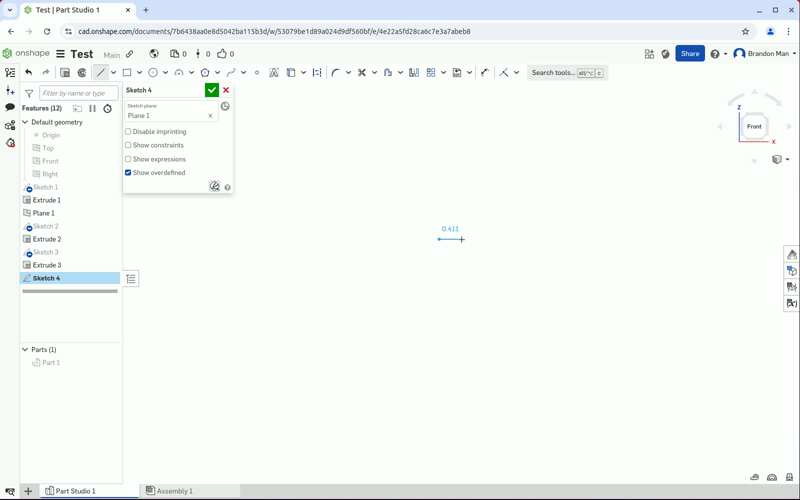
click(461, 239)
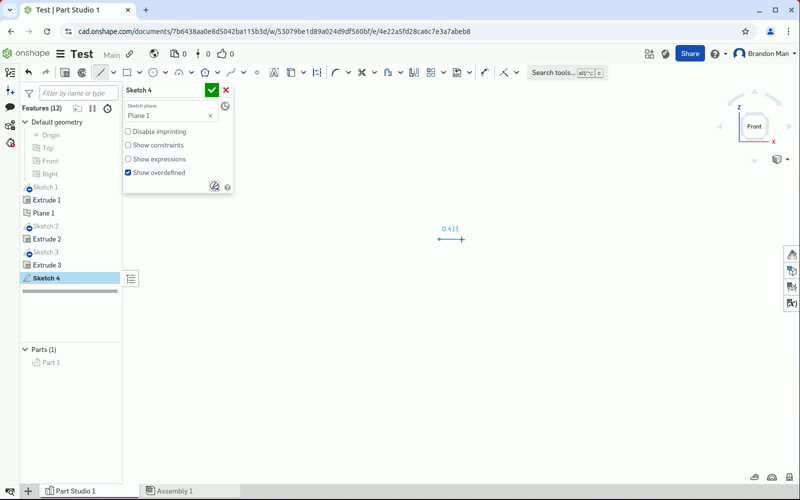
scroll(-6)
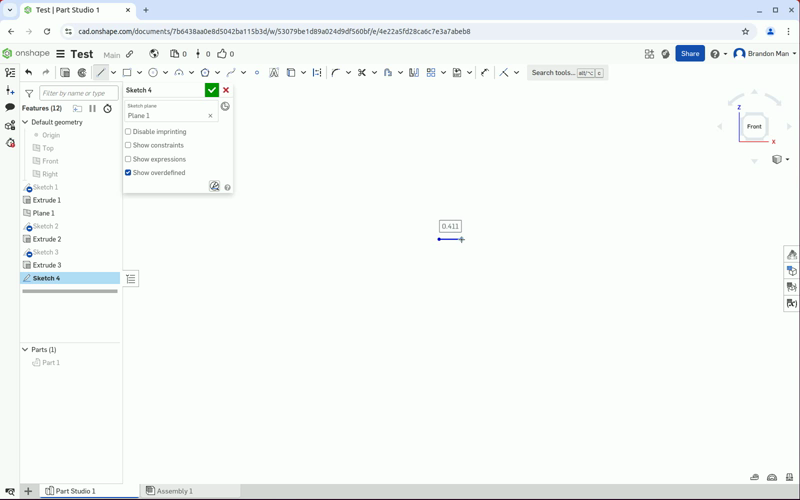
scroll(-6)
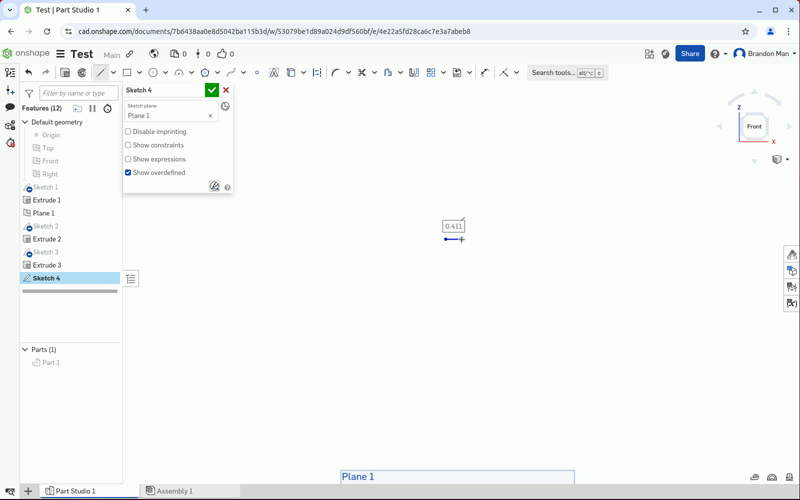
scroll(-6)
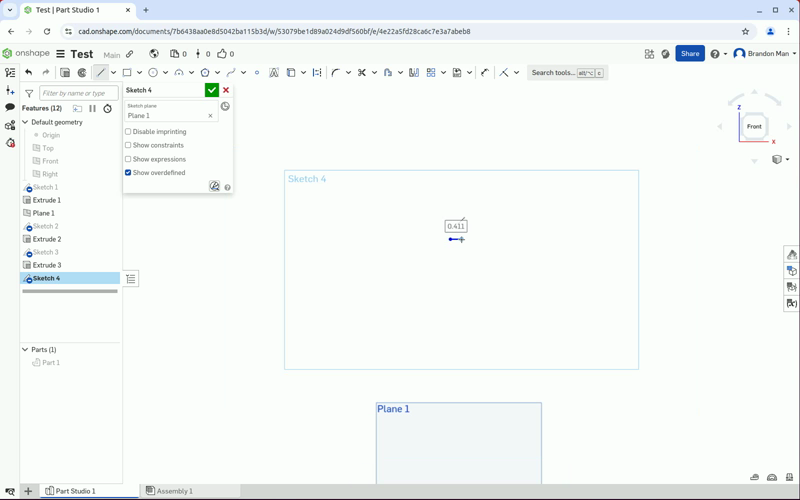
scroll(-6)
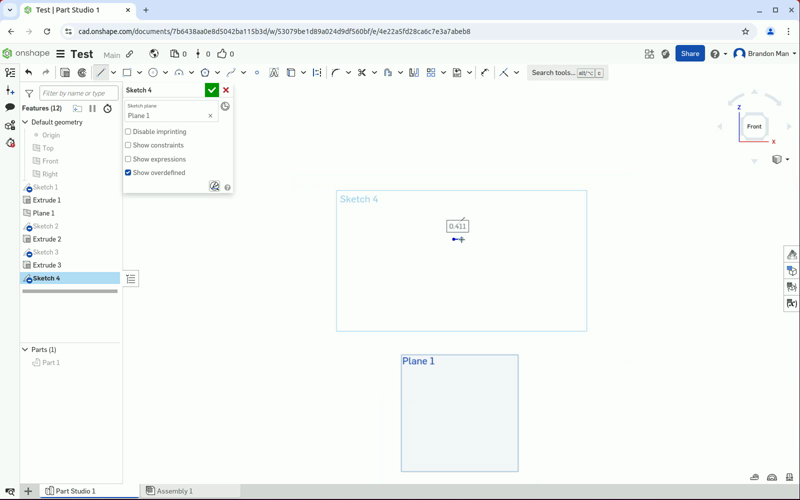
scroll(-6)
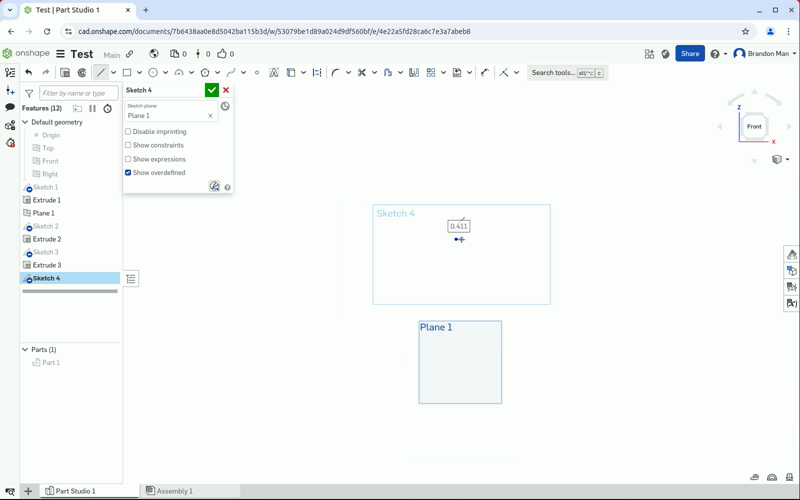
scroll(-6)
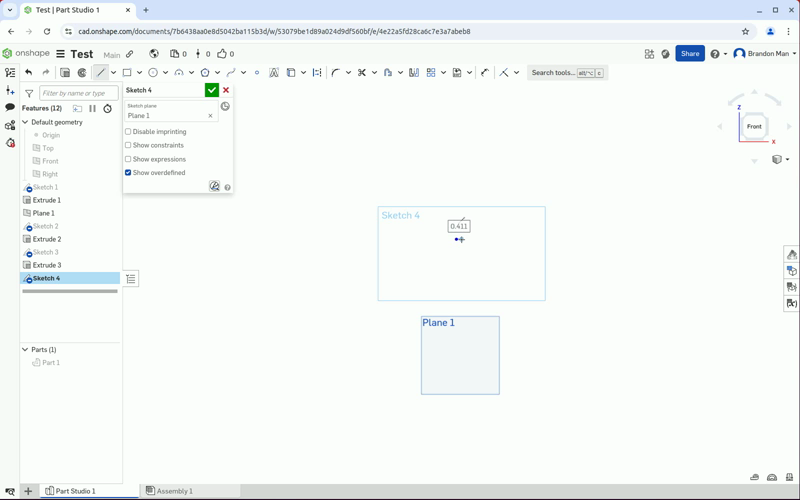
scroll(-6)
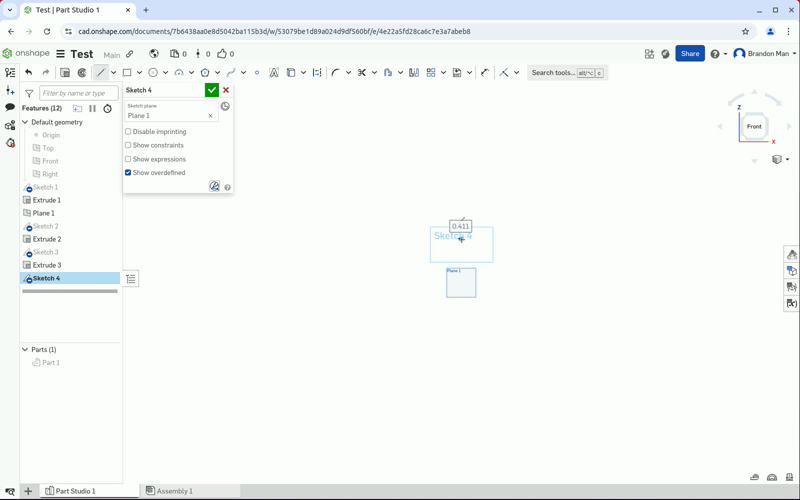
key_up(shift)
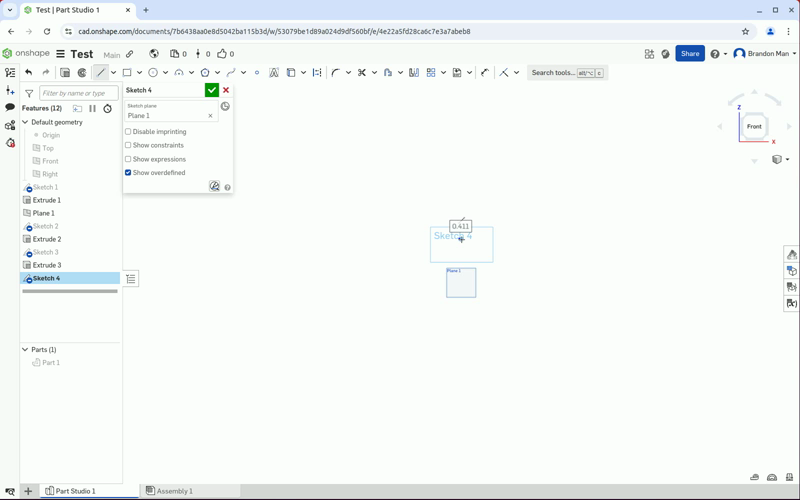
key(esc)
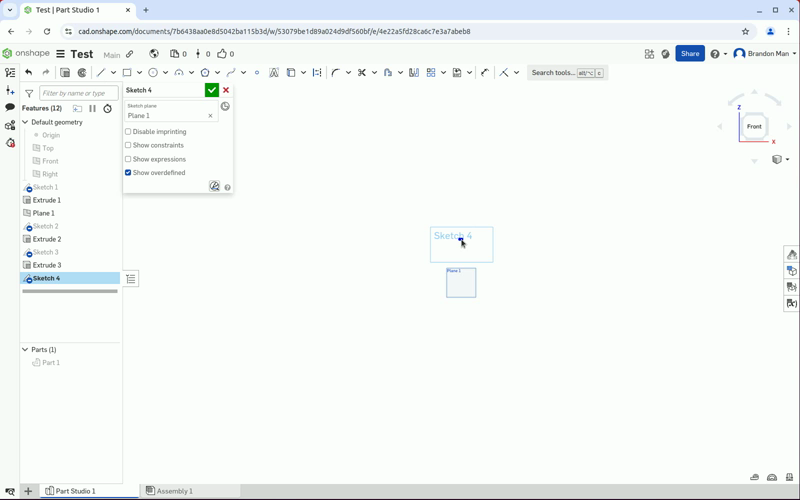
key(a)
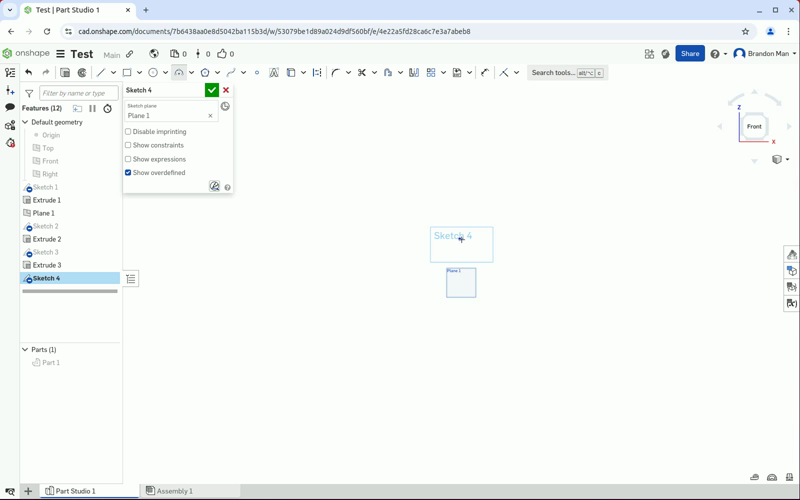
mouse_move(461, 239)
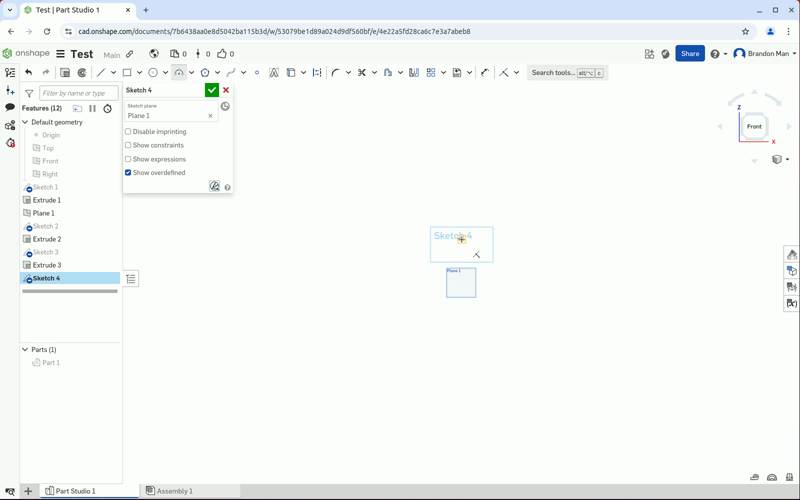
scroll(6)
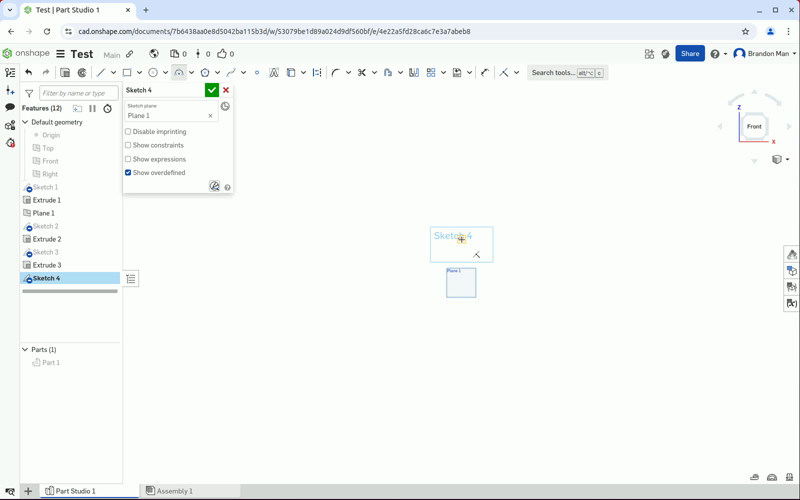
scroll(6)
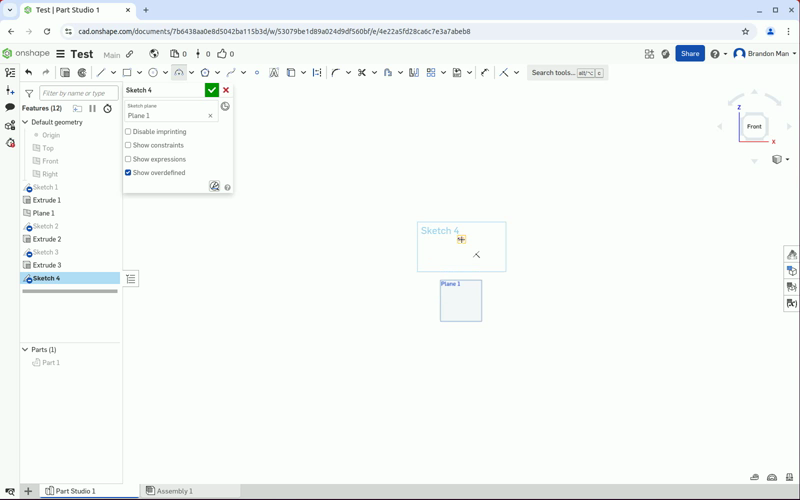
scroll(6)
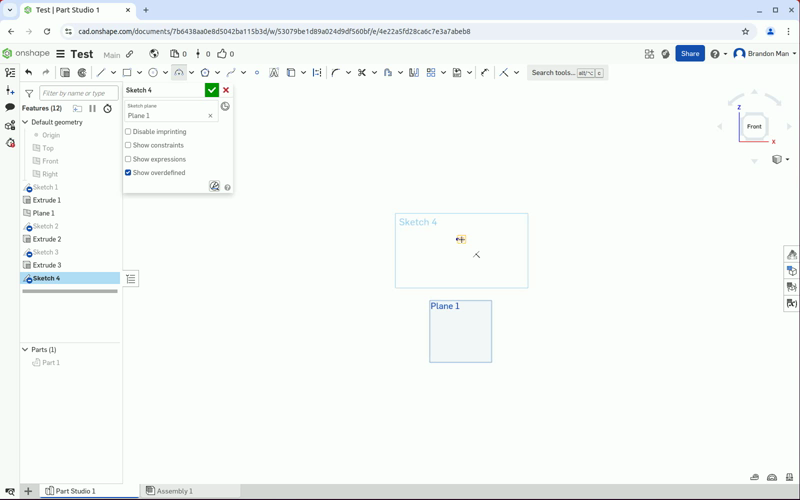
scroll(6)
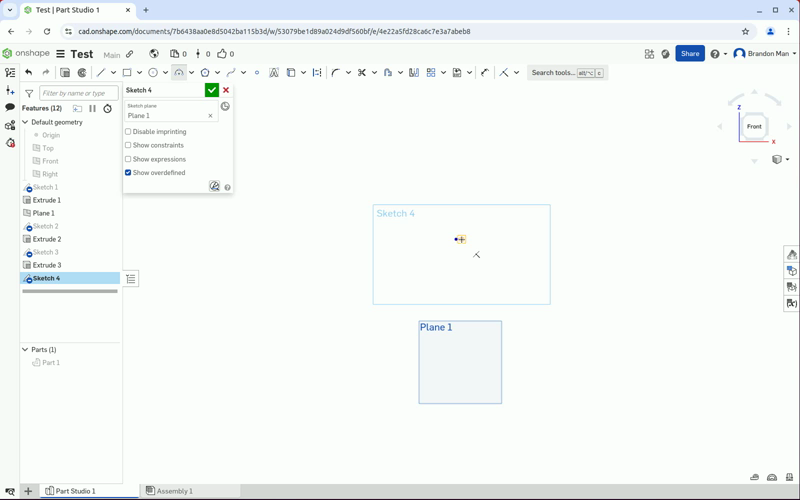
scroll(6)
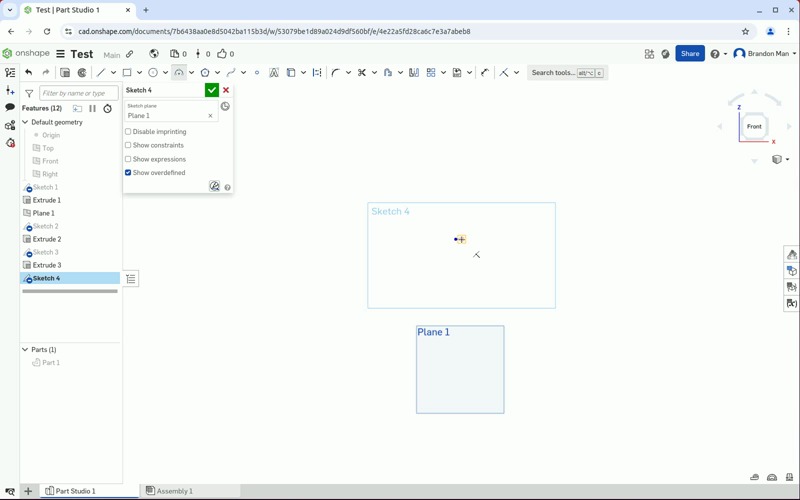
scroll(6)
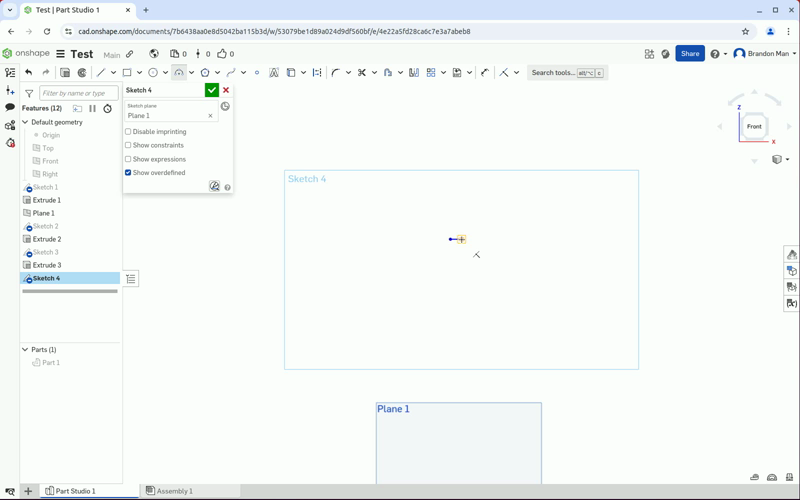
scroll(6)
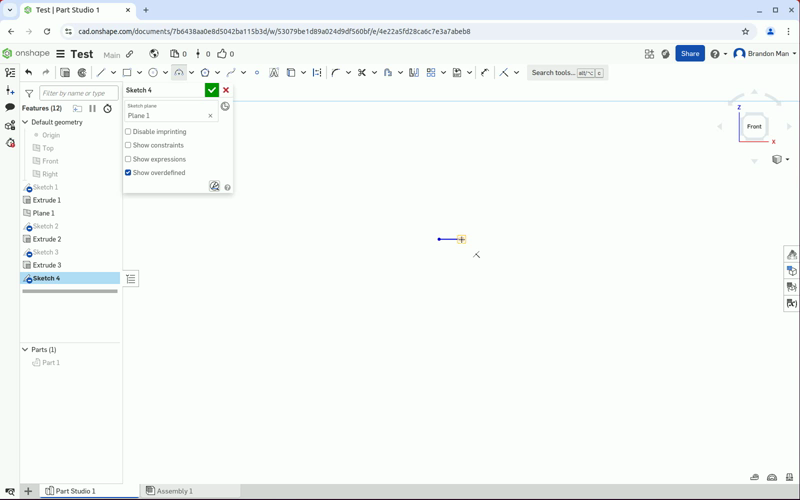
click(461, 239)
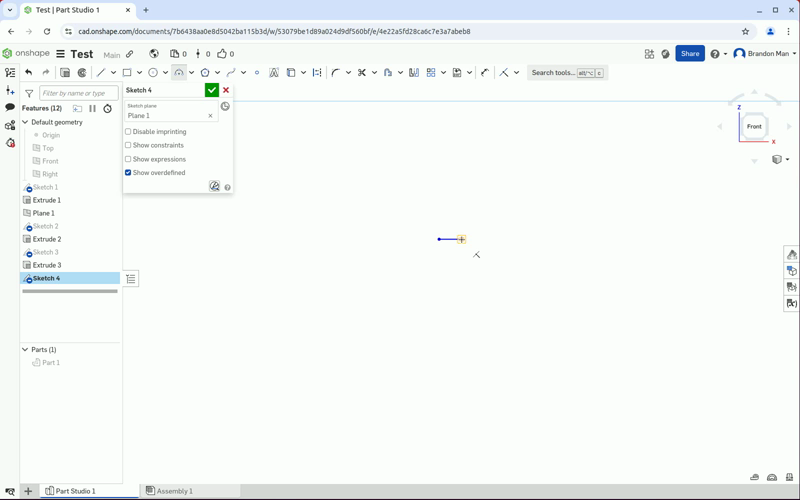
scroll(-6)
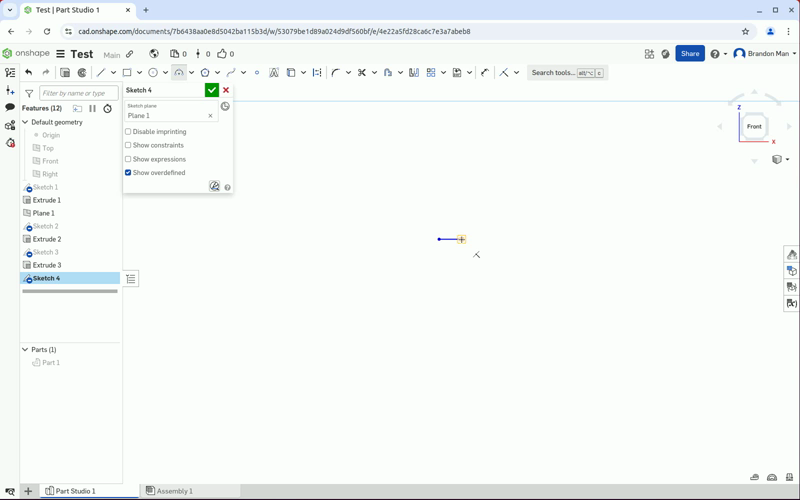
scroll(-6)
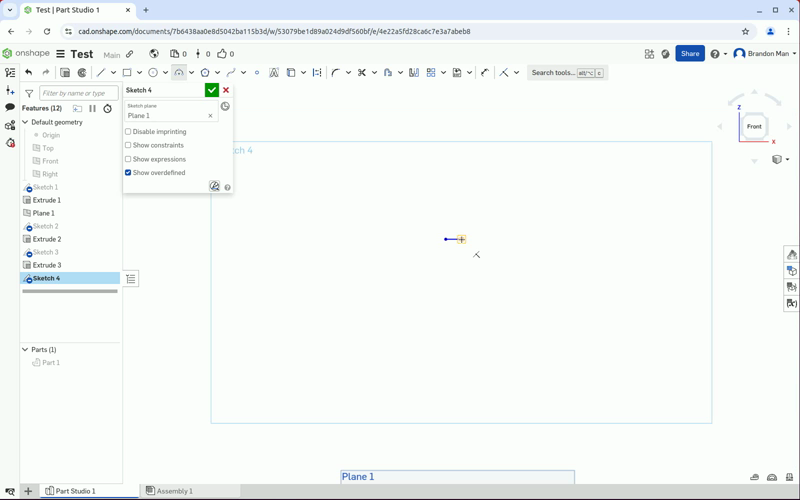
scroll(-6)
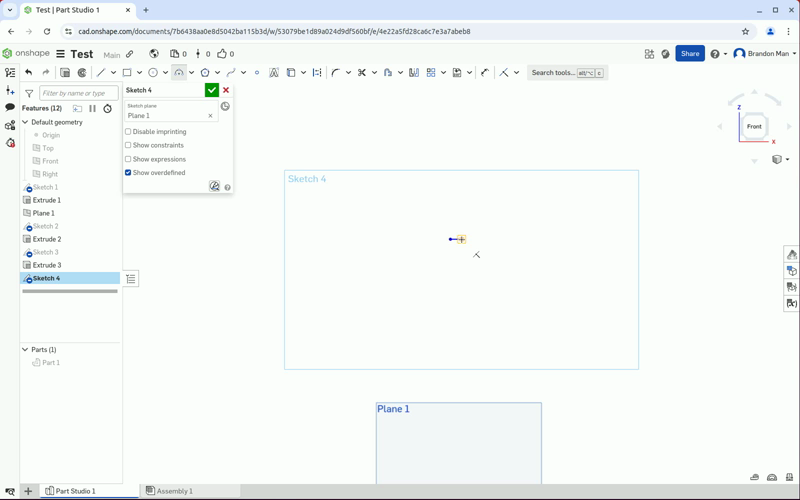
scroll(-6)
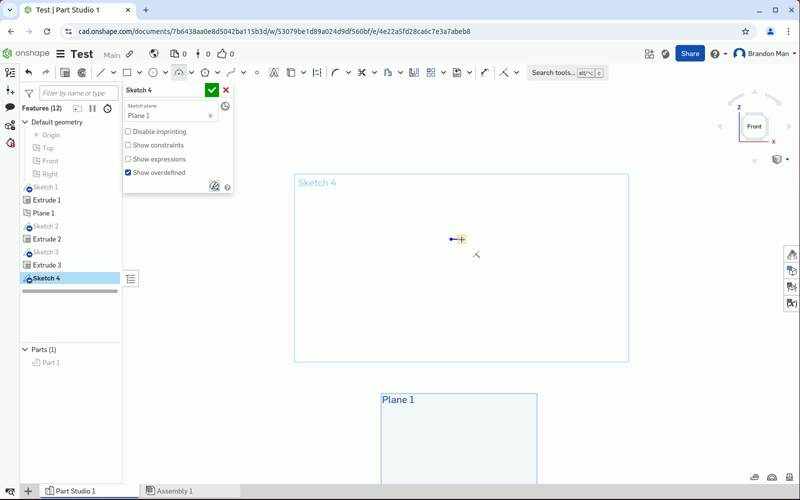
scroll(-6)
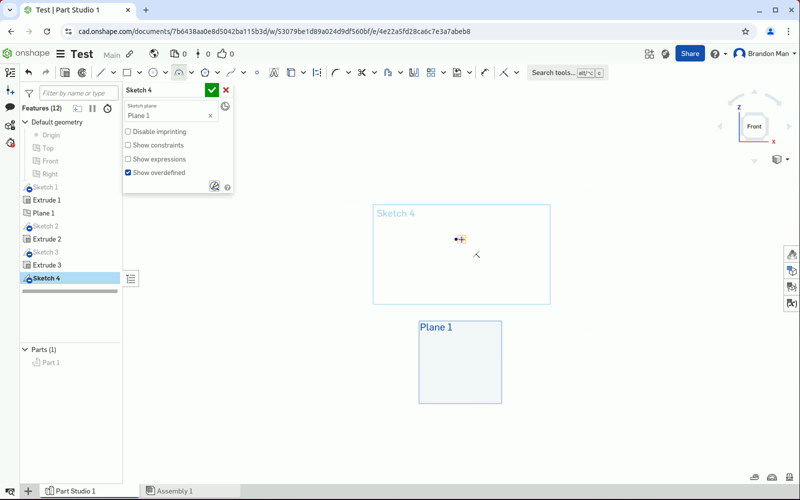
scroll(-6)
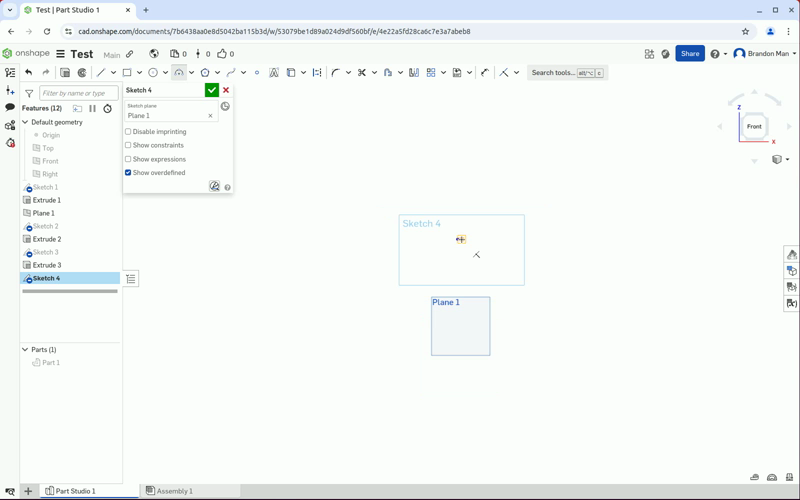
scroll(-6)
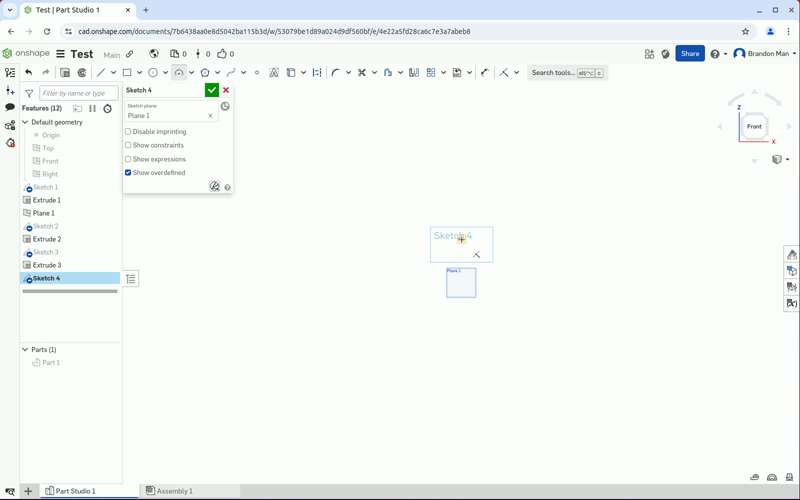
key_down(shift)
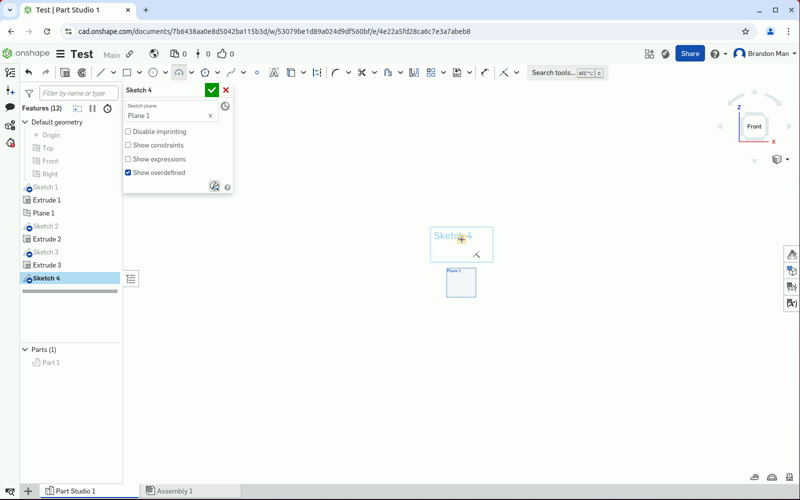
mouse_move(461, 237)
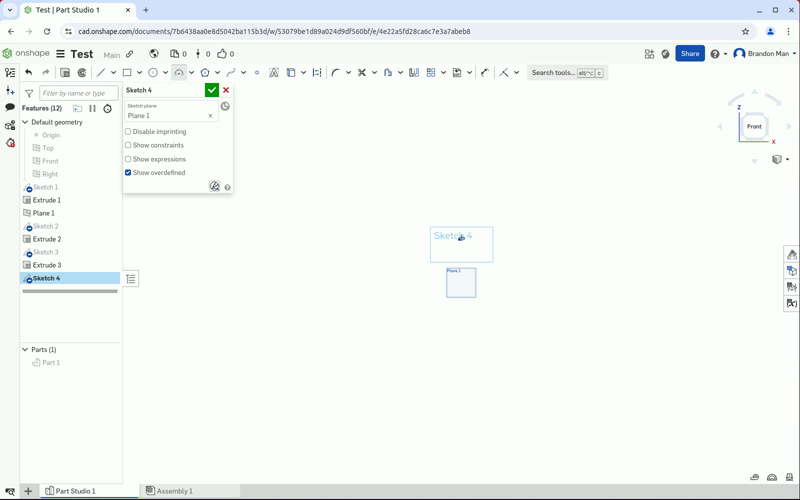
scroll(6)
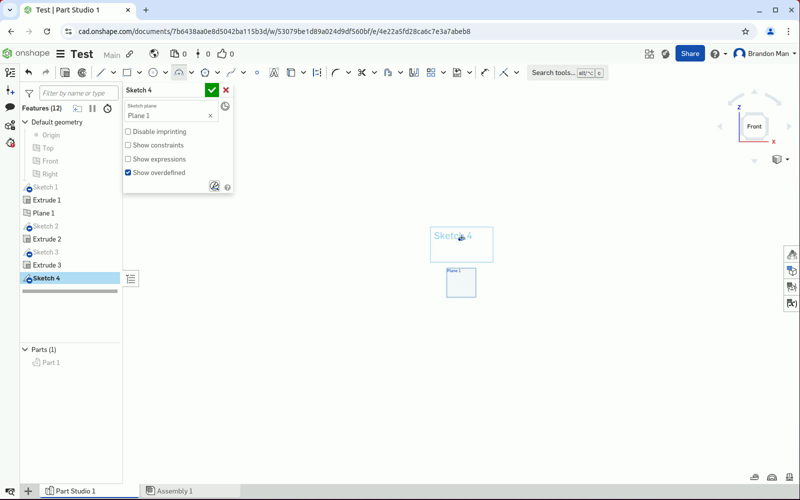
scroll(6)
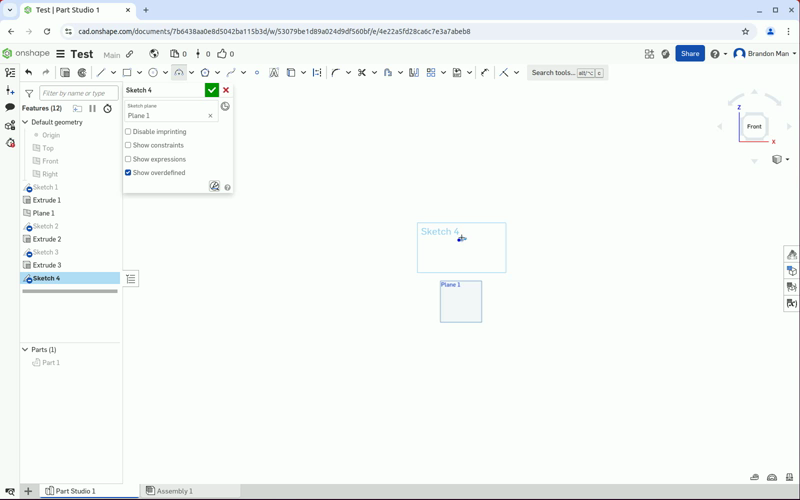
scroll(6)
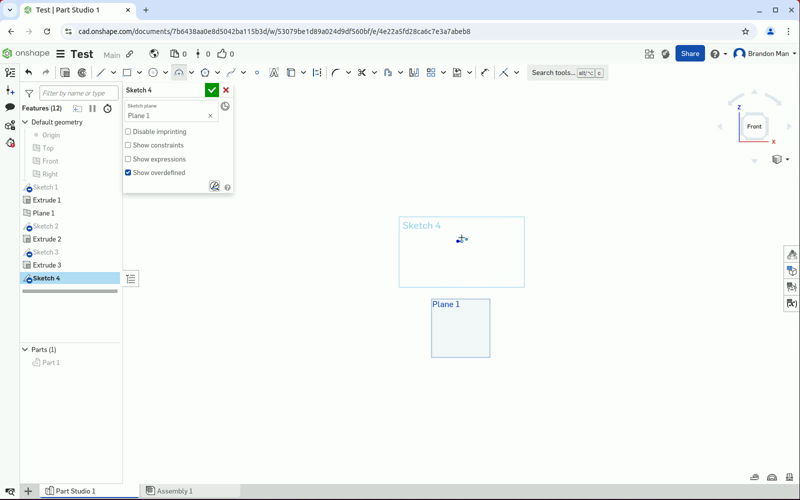
scroll(6)
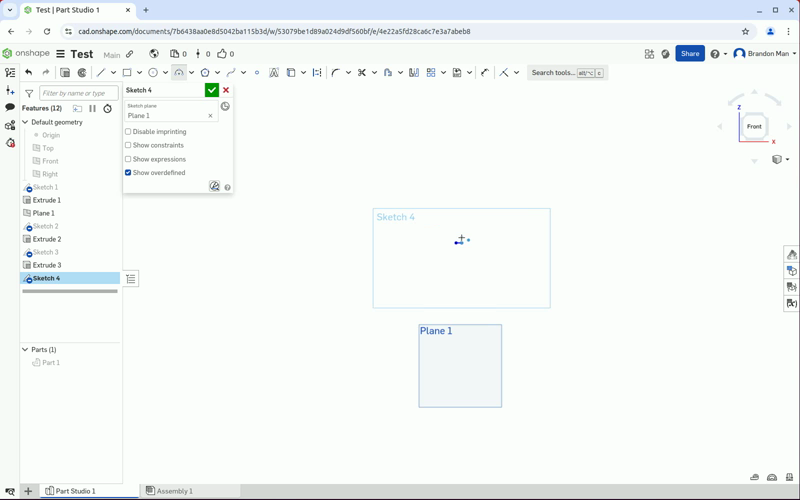
scroll(6)
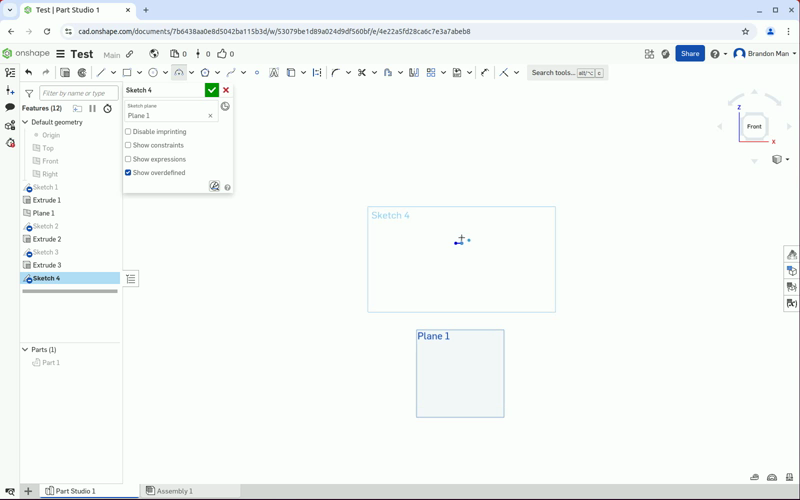
scroll(6)
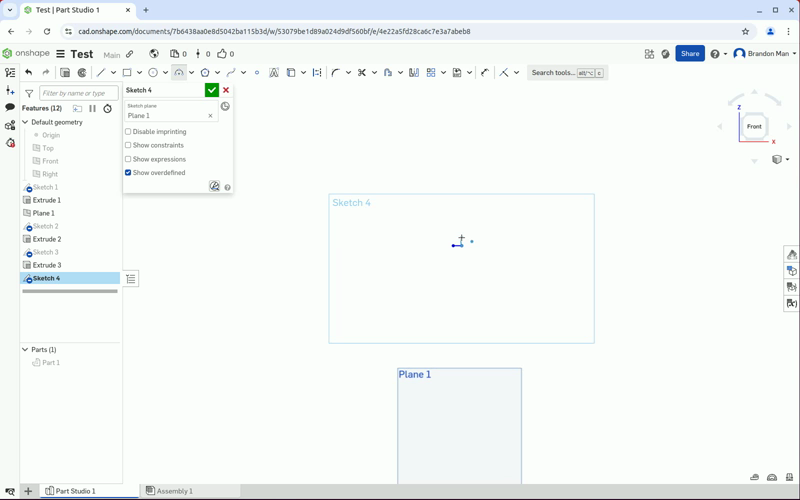
scroll(6)
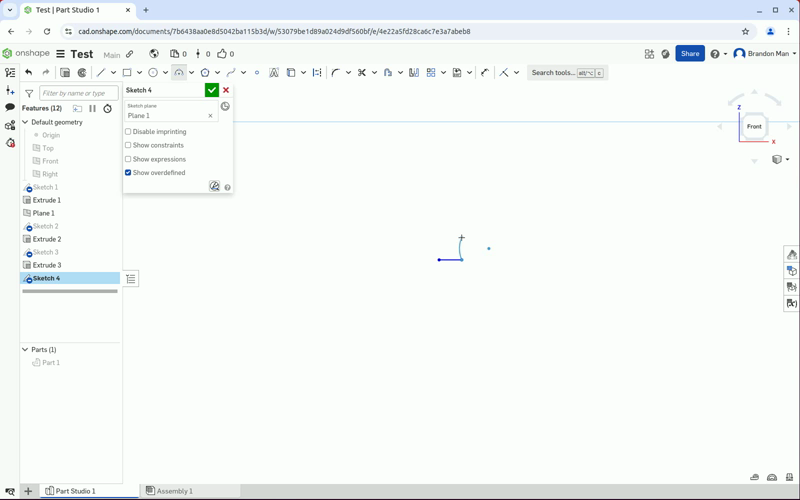
click(461, 237)
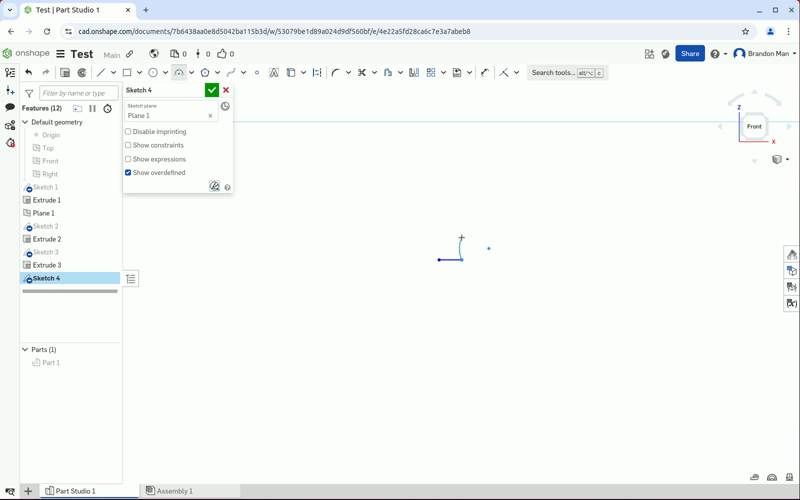
scroll(-6)
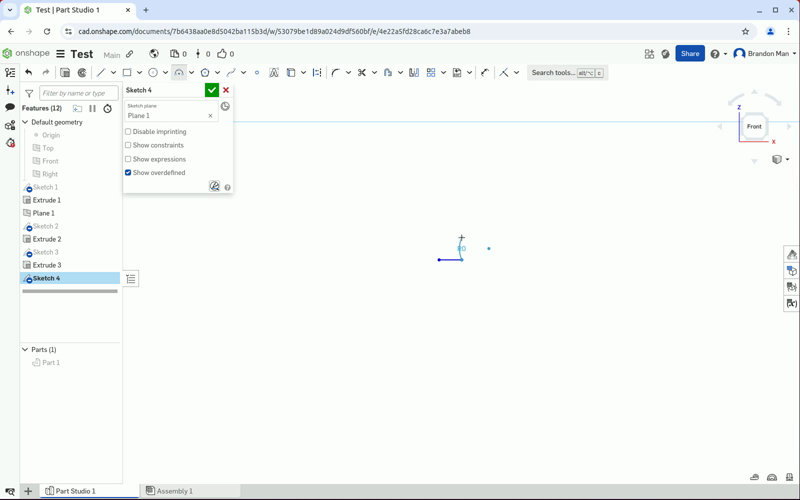
scroll(-6)
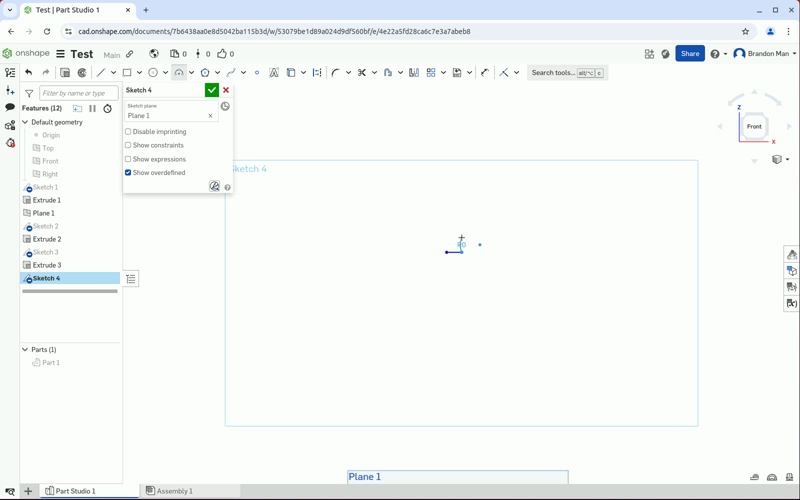
scroll(-6)
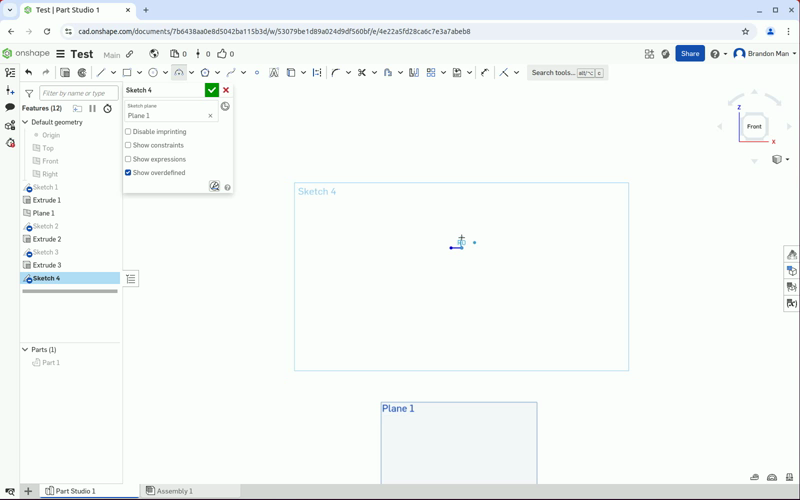
scroll(-6)
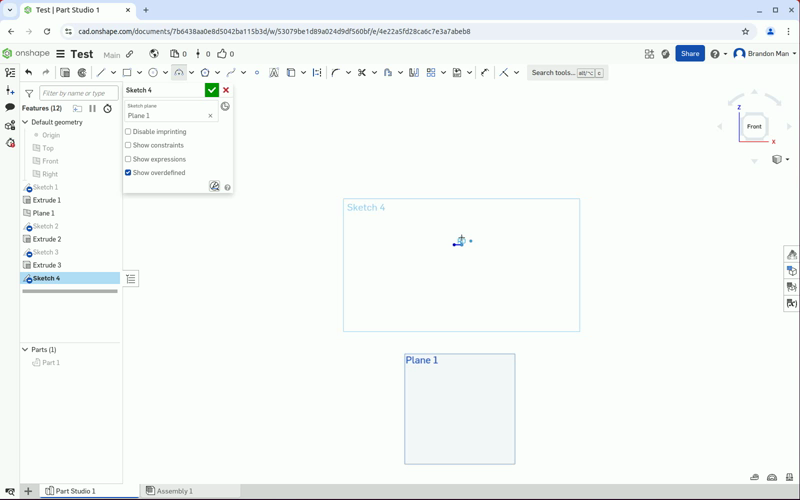
scroll(-6)
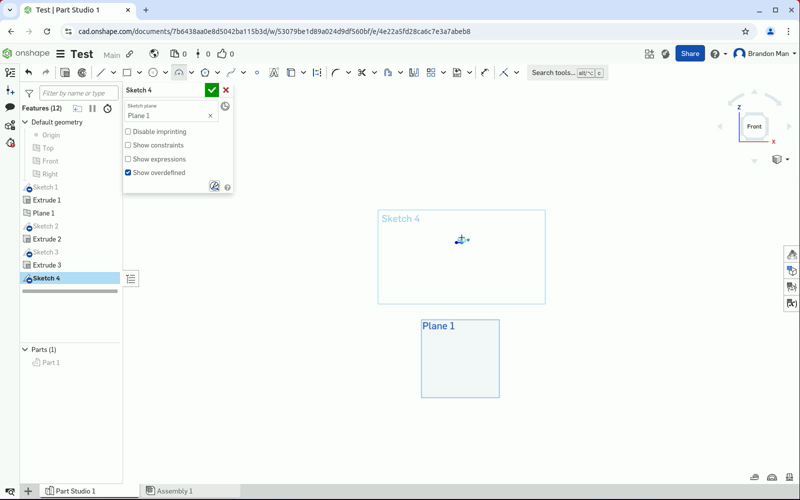
scroll(-6)
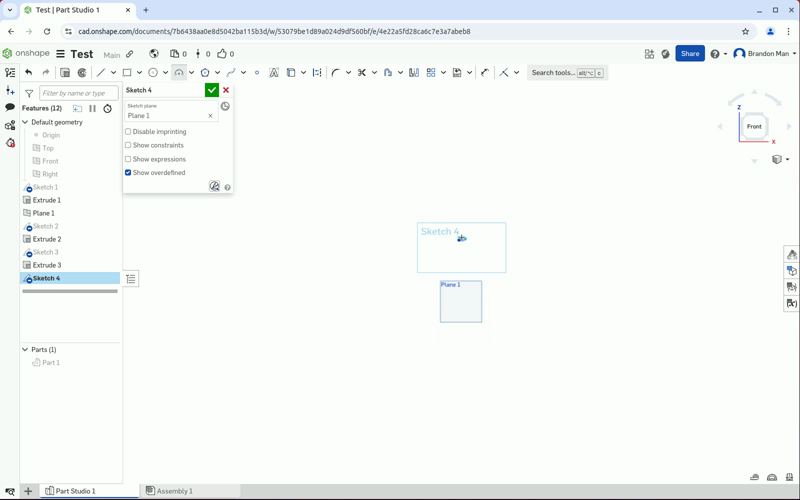
scroll(-6)
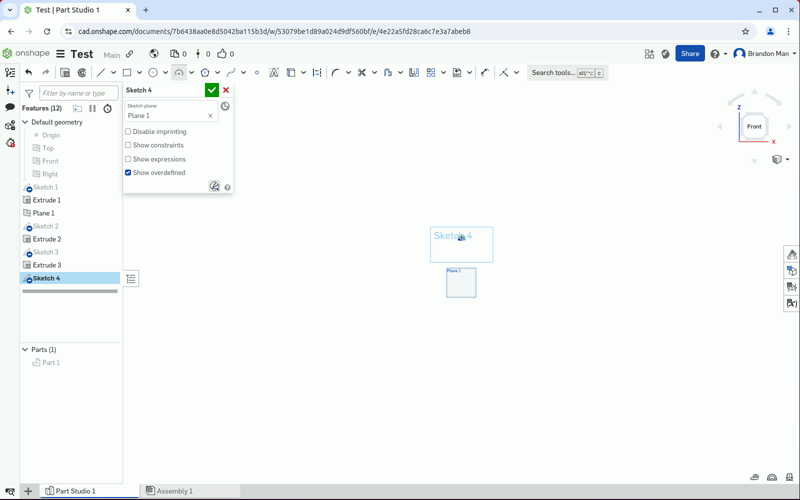
mouse_move(463, 238)
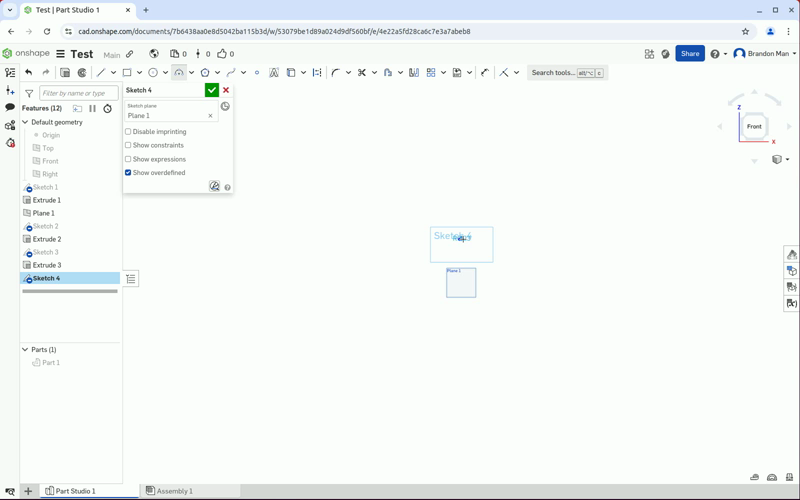
scroll(6)
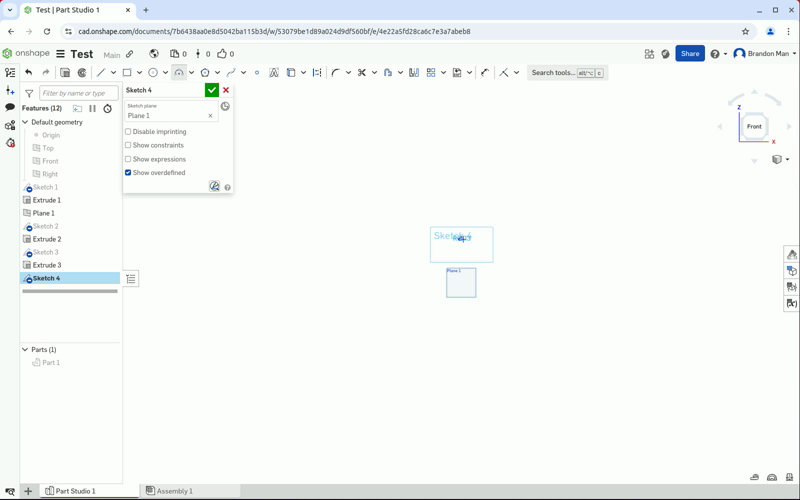
scroll(6)
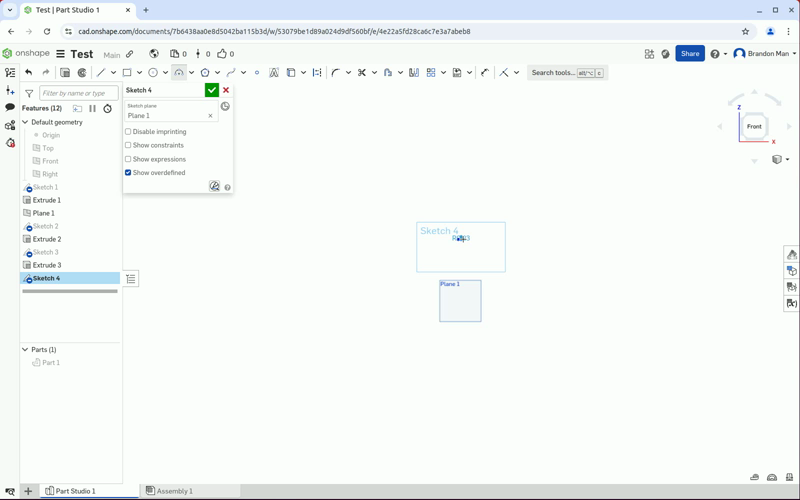
scroll(6)
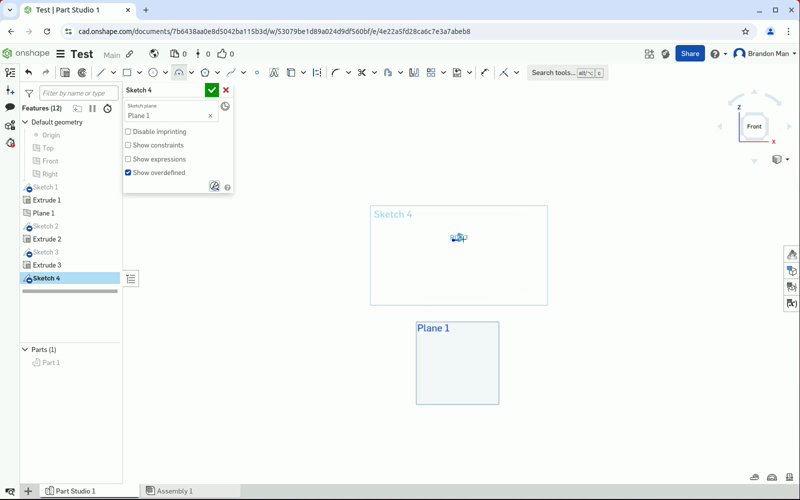
scroll(6)
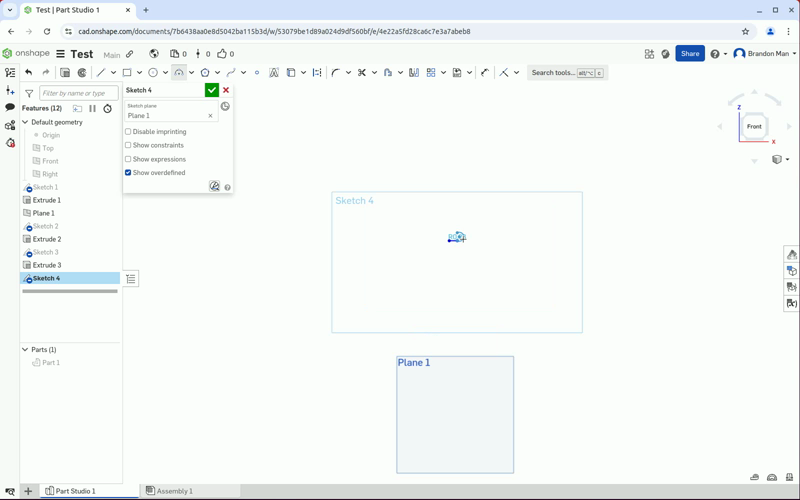
scroll(6)
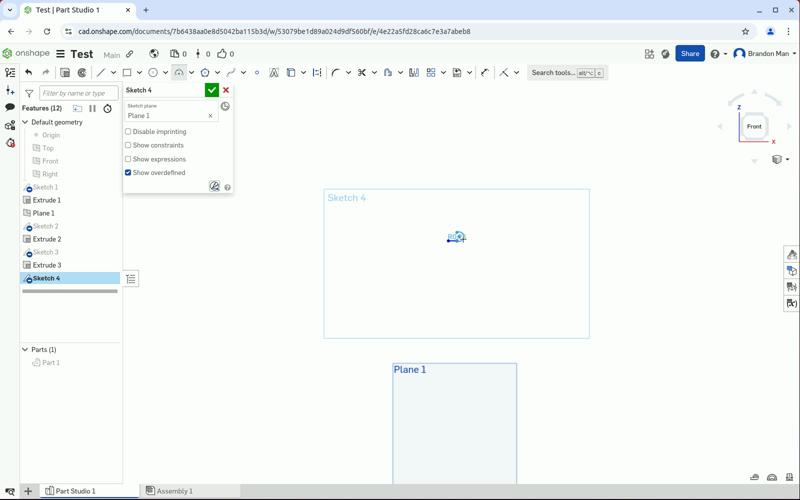
scroll(6)
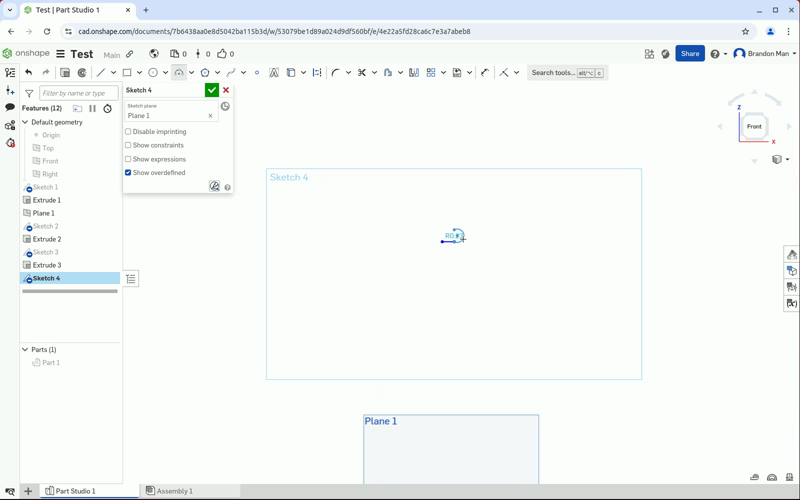
scroll(6)
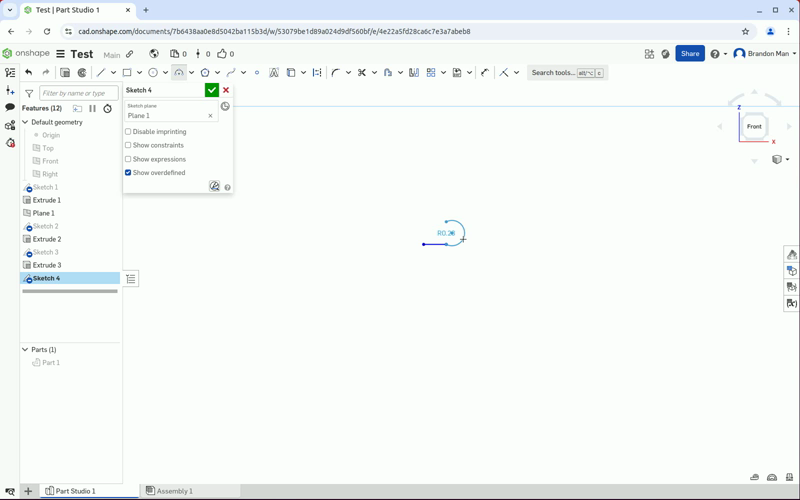
click(463, 238)
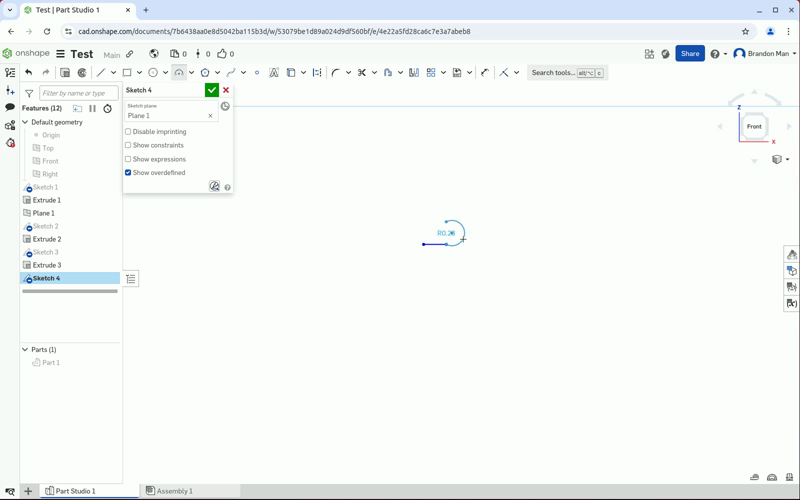
scroll(-6)
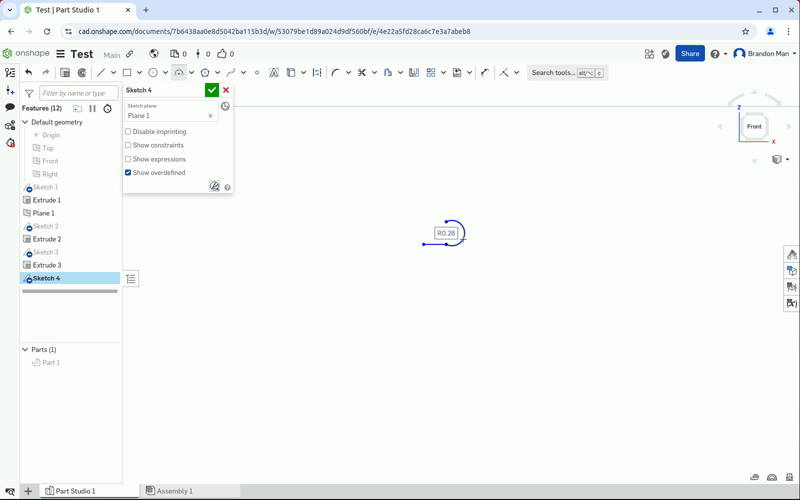
scroll(-6)
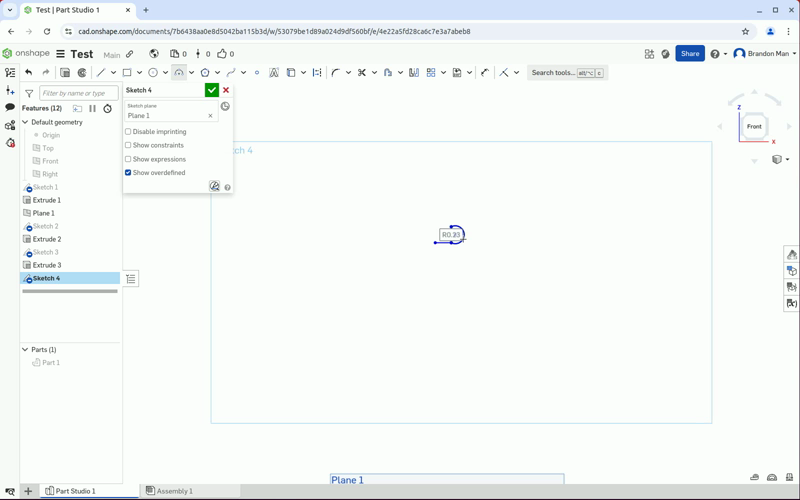
scroll(-6)
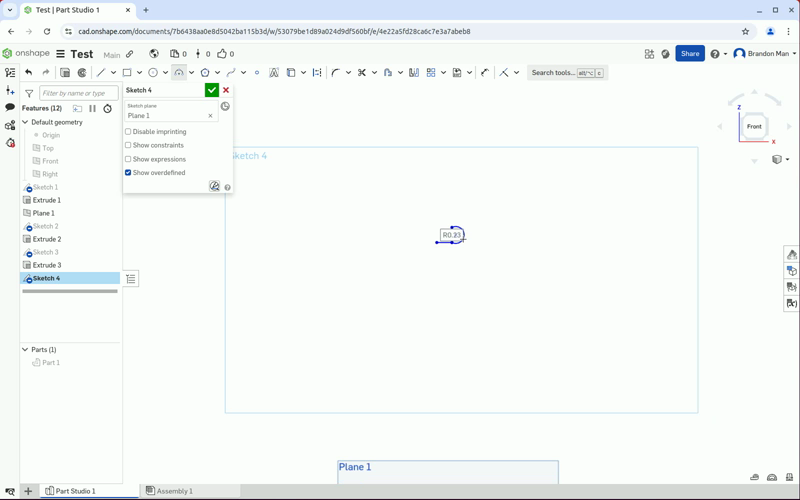
scroll(-6)
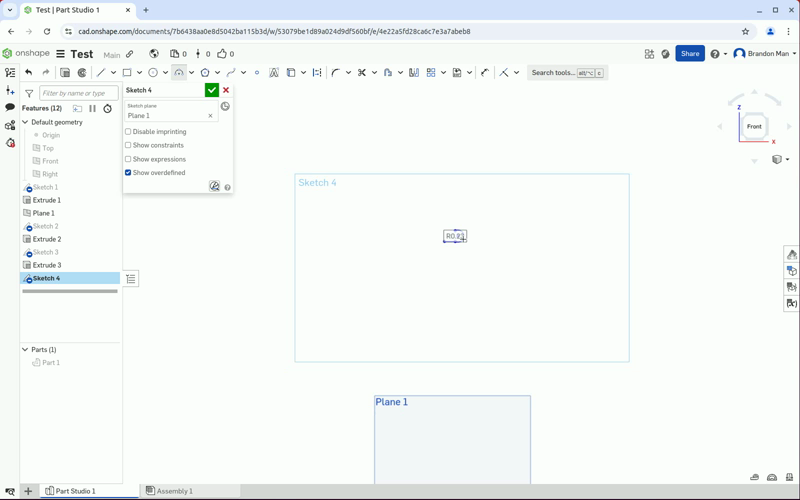
scroll(-6)
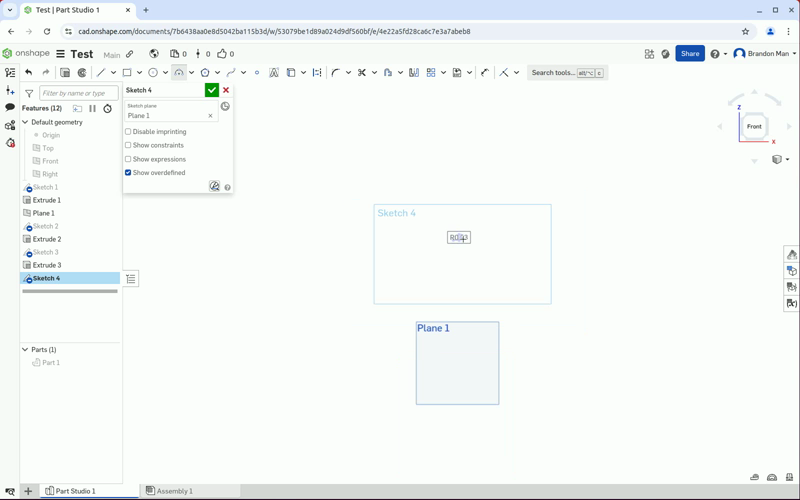
scroll(-6)
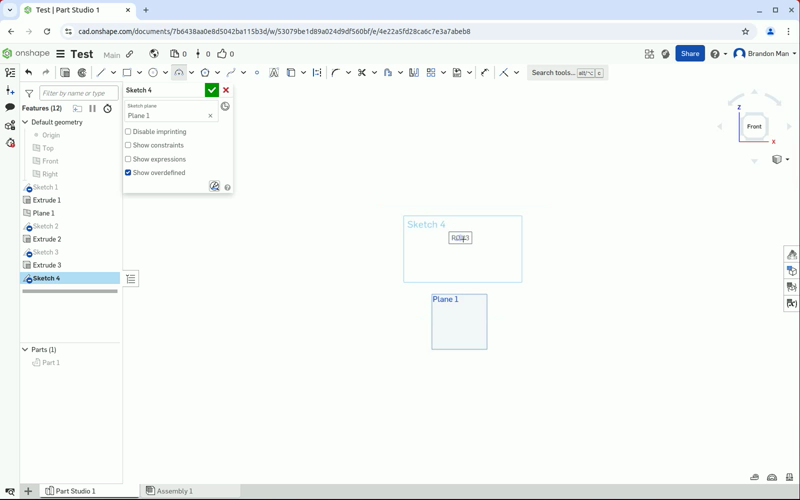
scroll(-6)
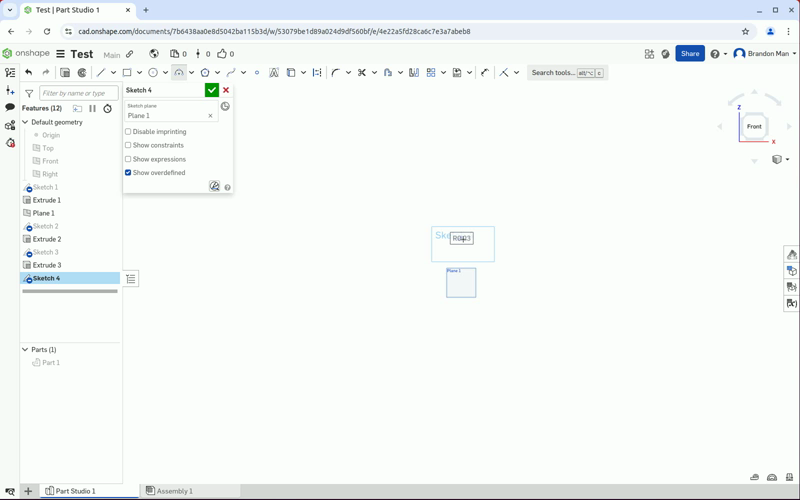
key_up(shift)
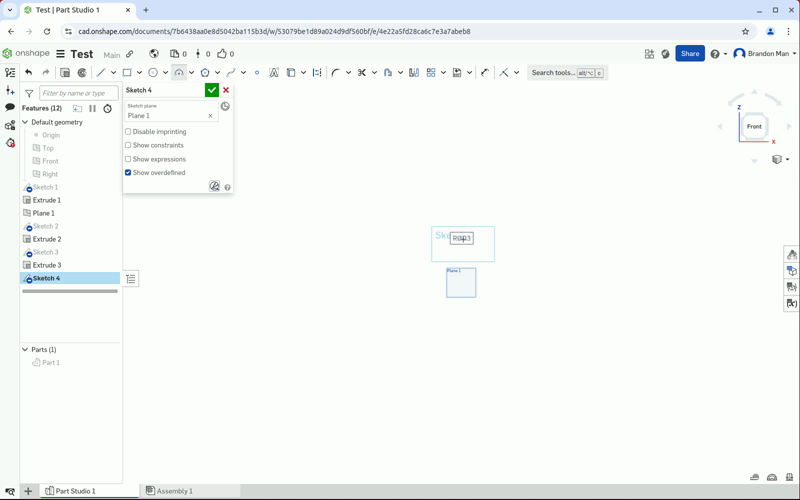
key(esc)
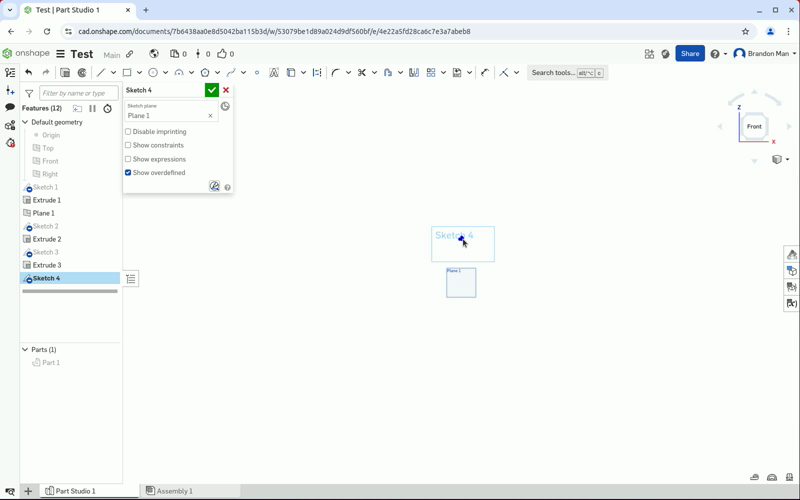
key(l)
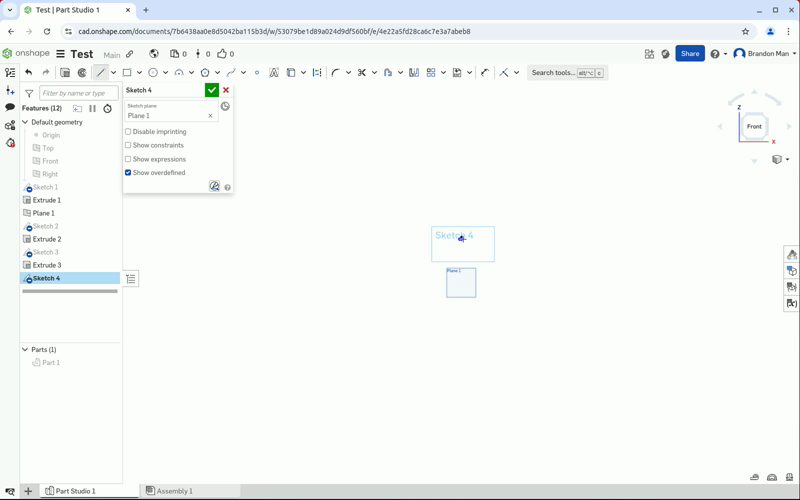
mouse_move(461, 237)
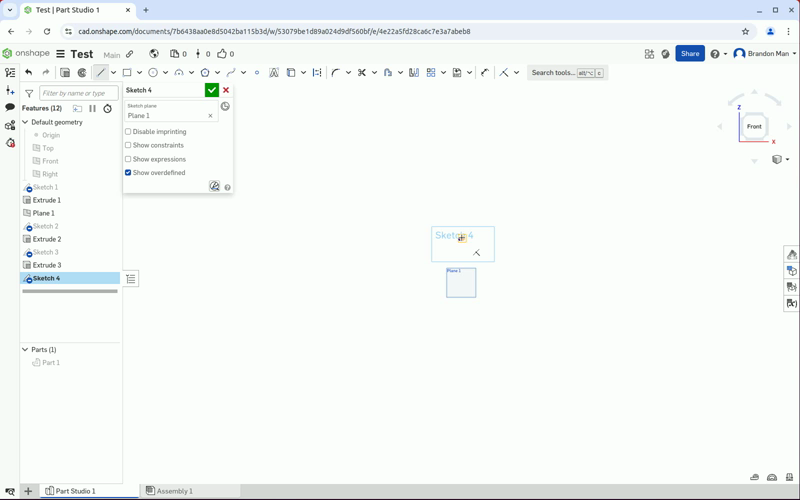
scroll(6)
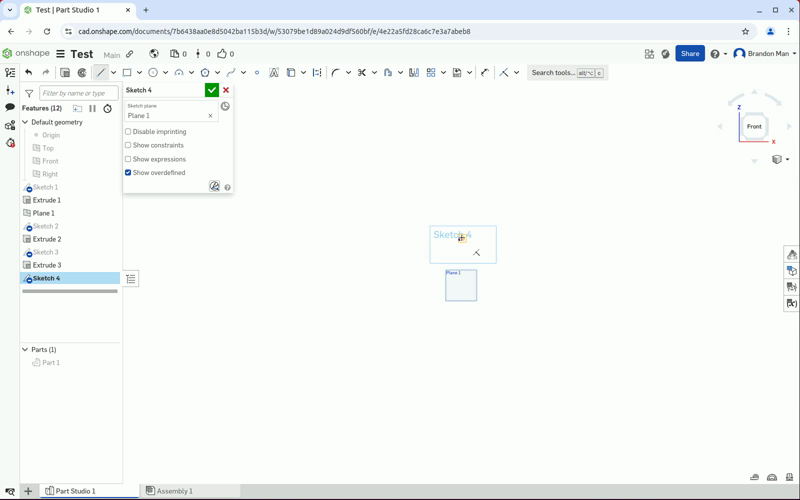
scroll(6)
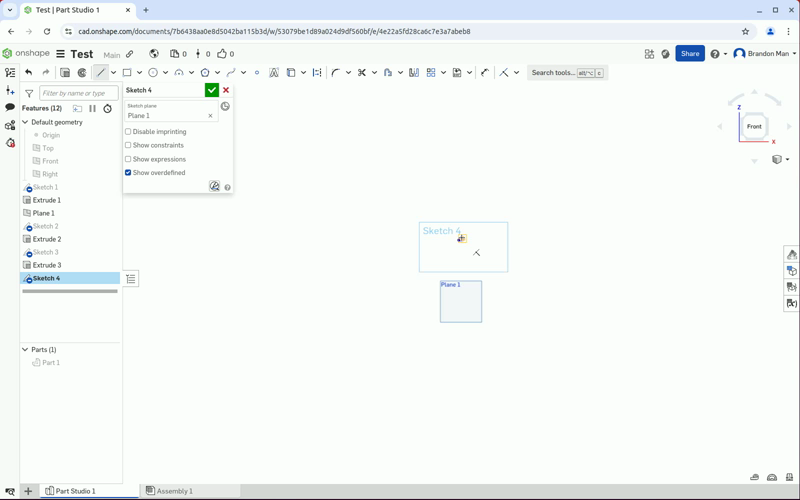
scroll(6)
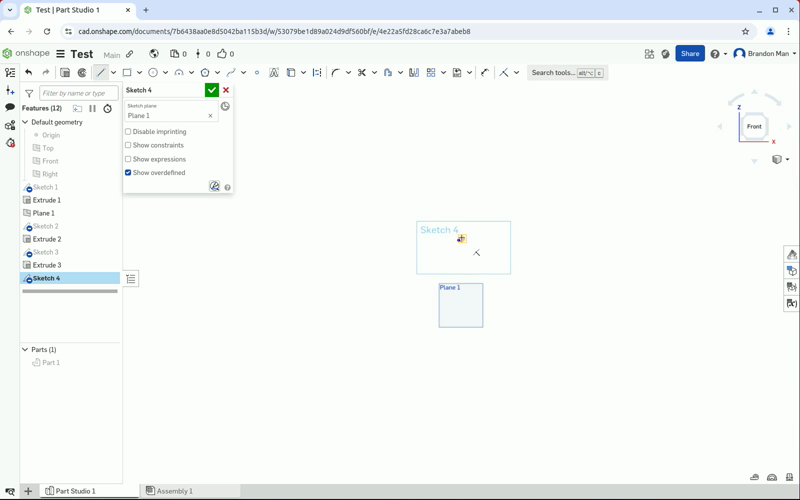
scroll(6)
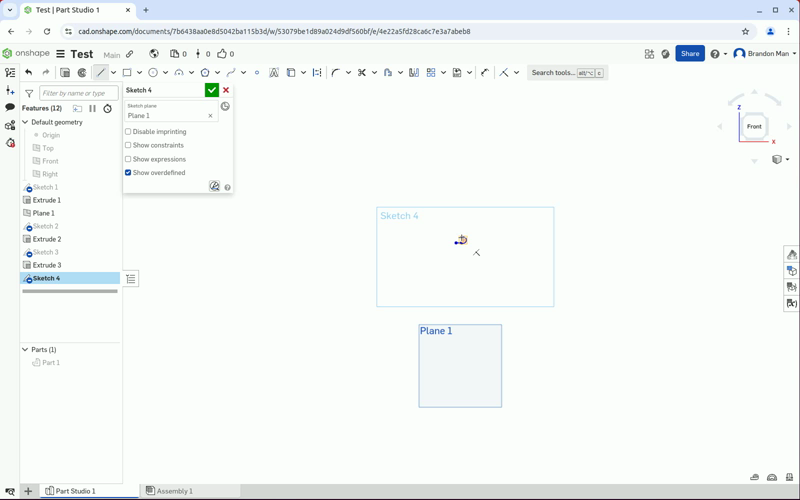
scroll(6)
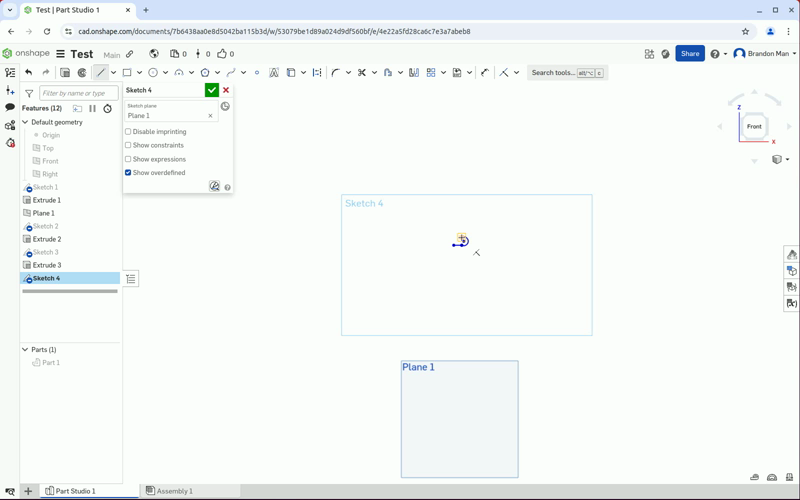
scroll(6)
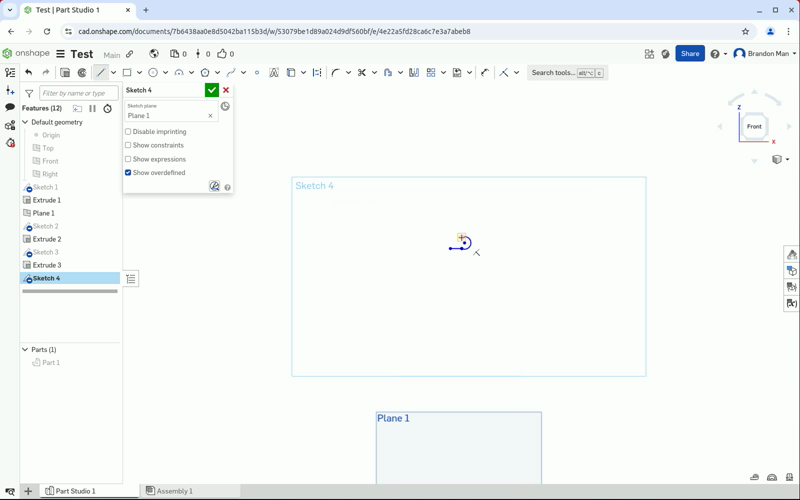
scroll(6)
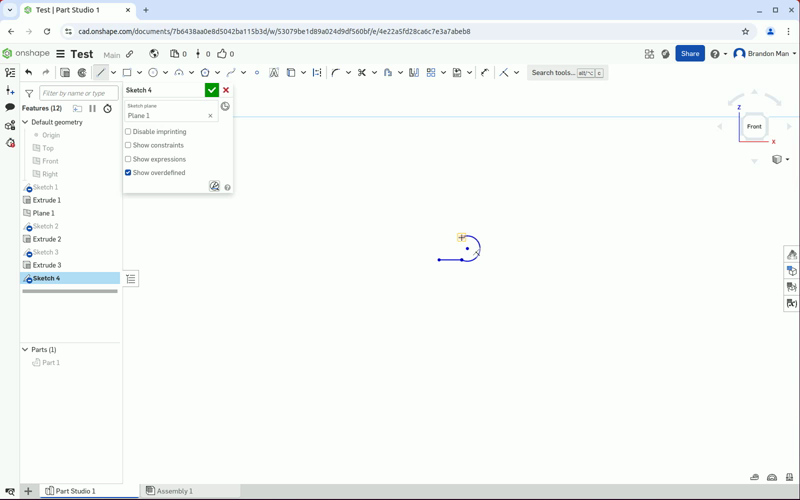
click(461, 237)
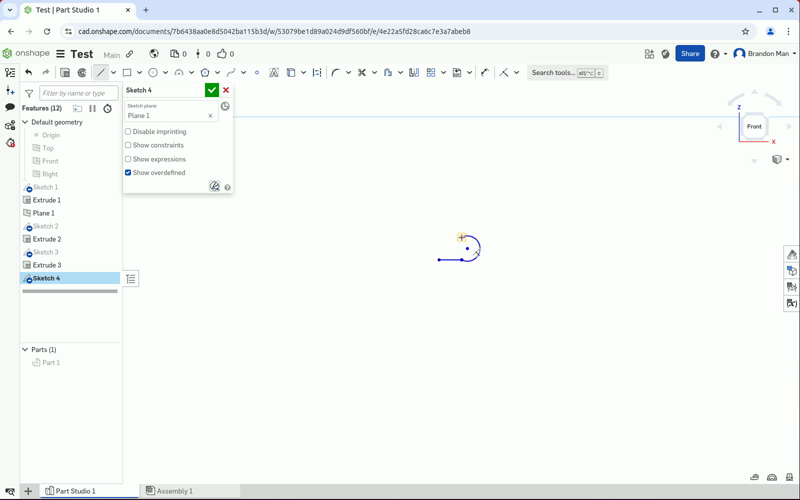
scroll(-6)
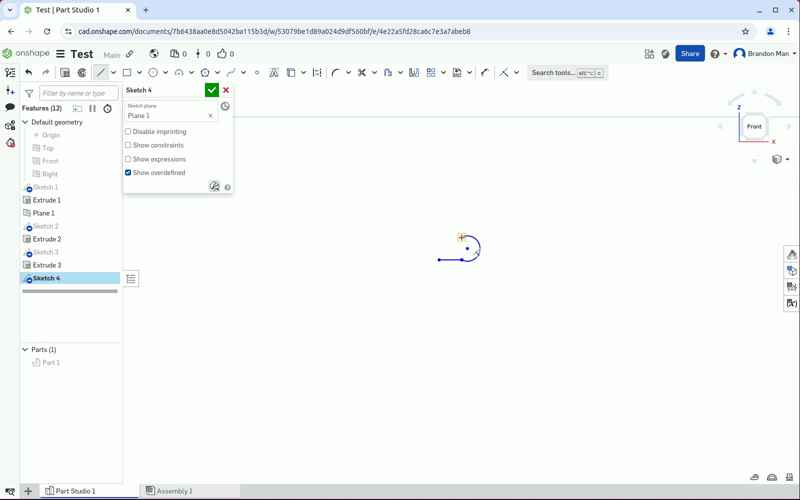
scroll(-6)
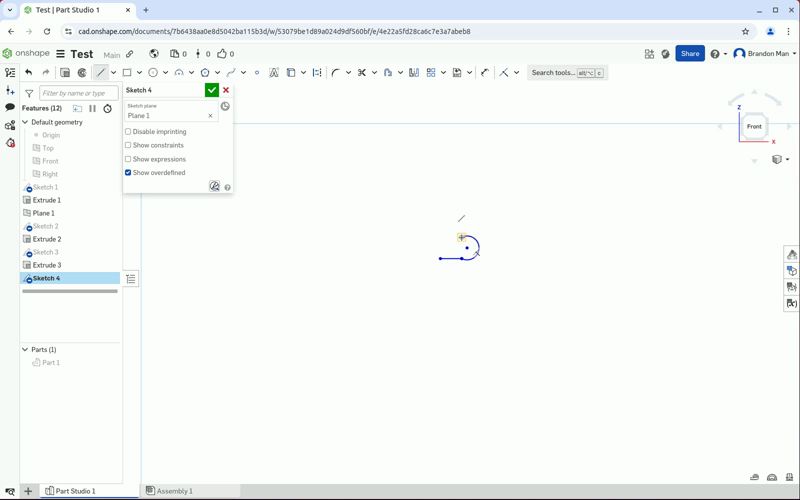
scroll(-6)
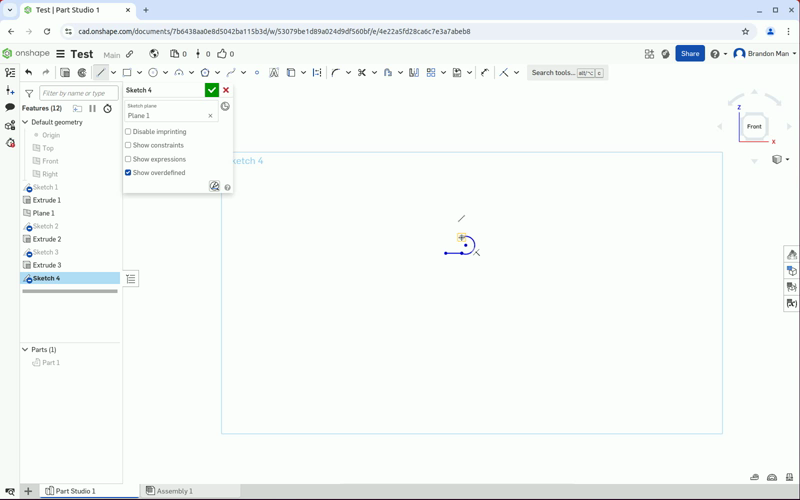
scroll(-6)
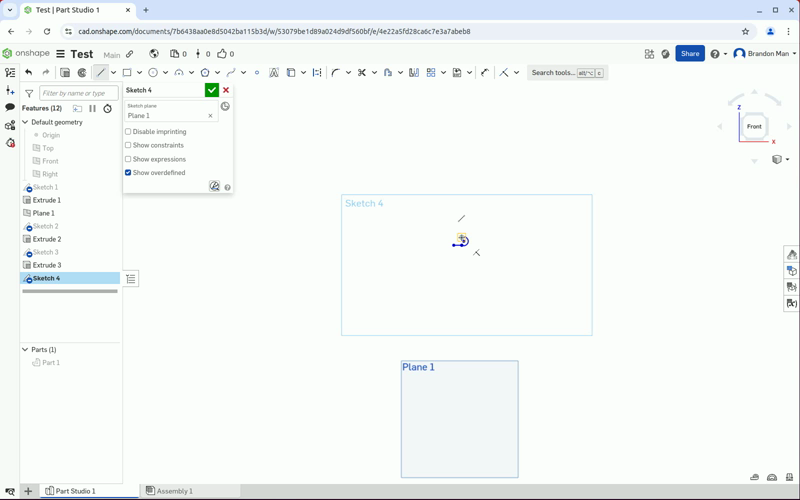
scroll(-6)
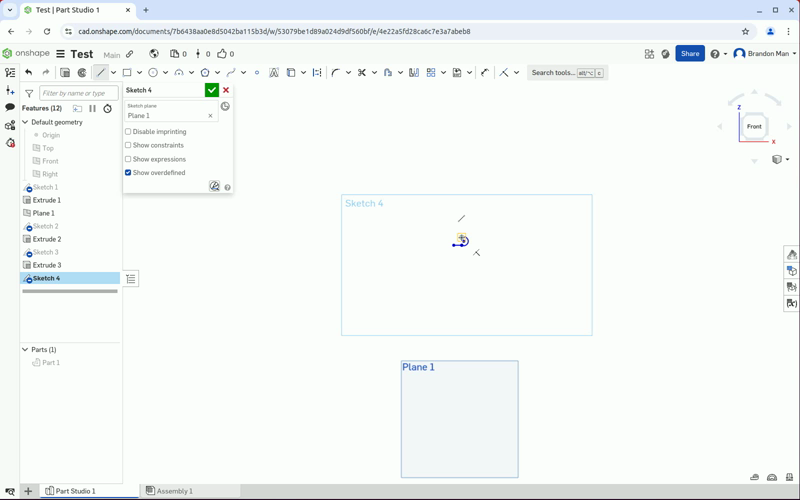
scroll(-6)
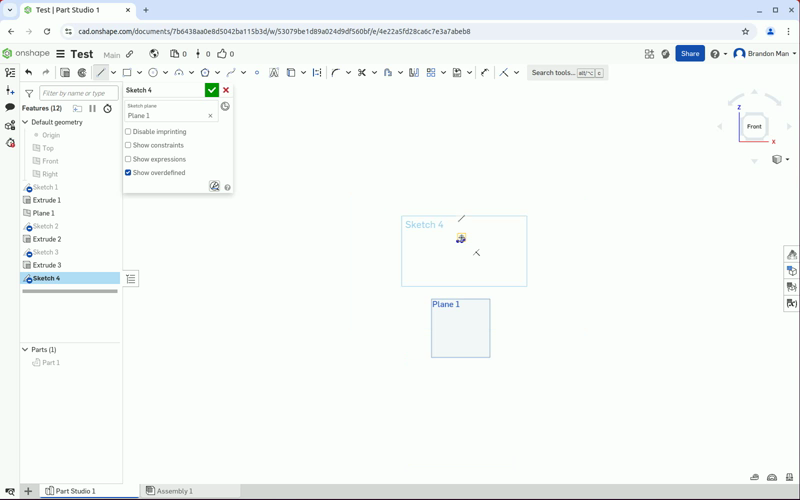
scroll(-6)
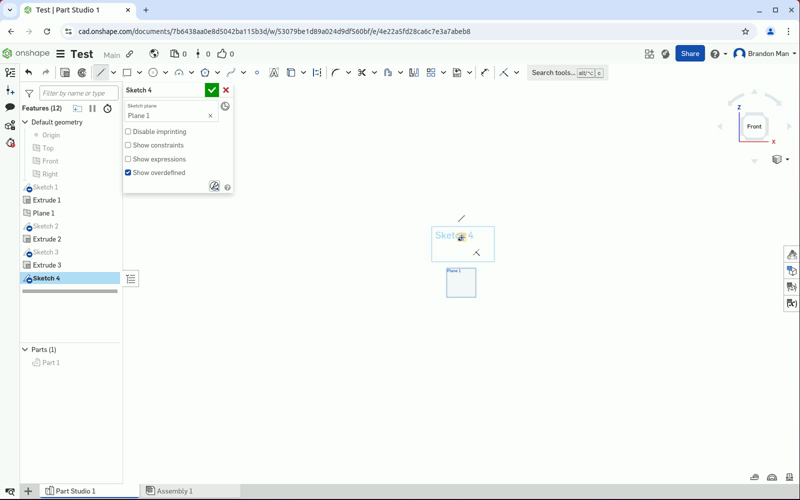
key_down(shift)
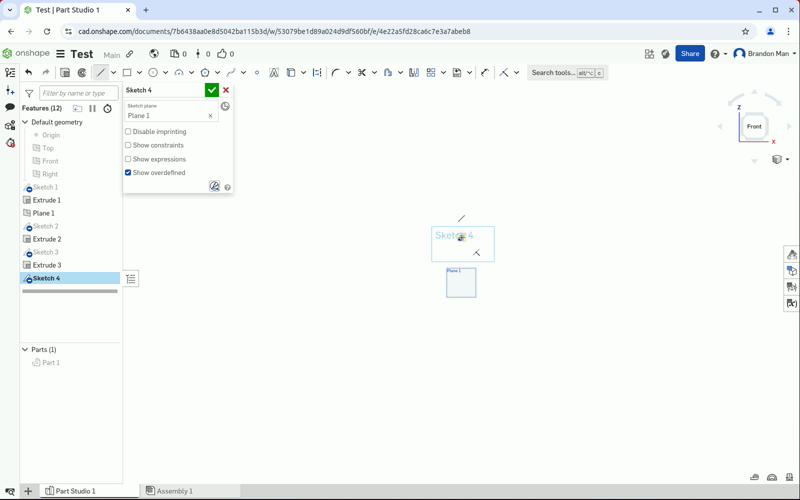
mouse_move(492, 237)
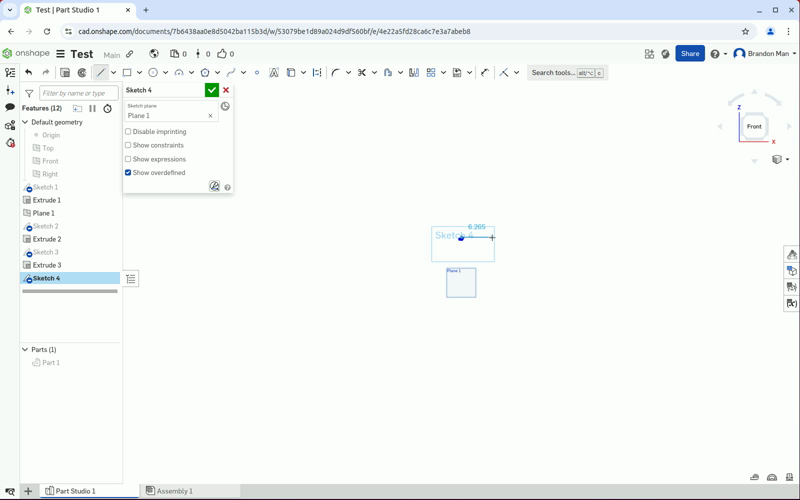
mouse_move(460, 237)
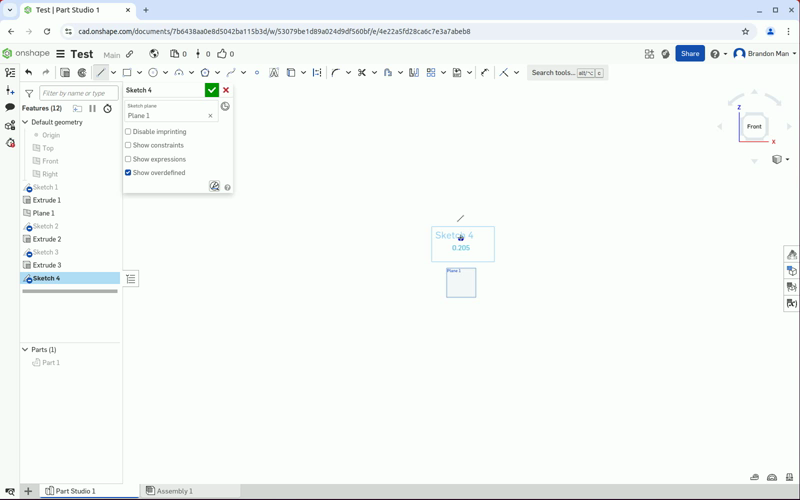
scroll(6)
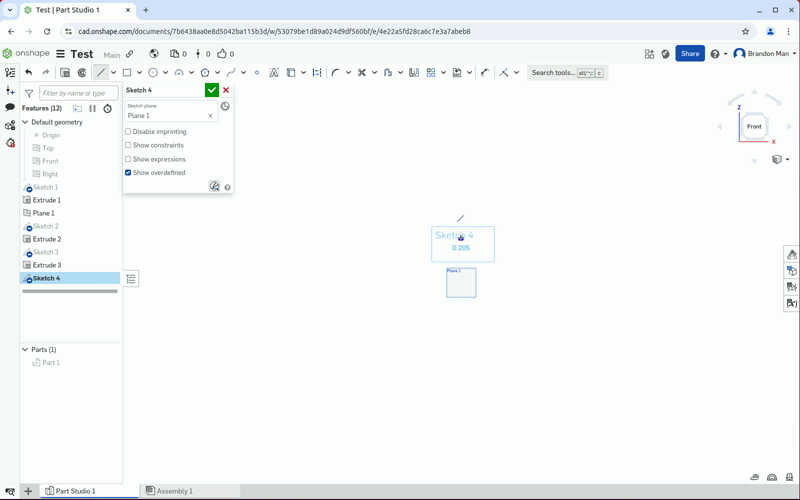
scroll(6)
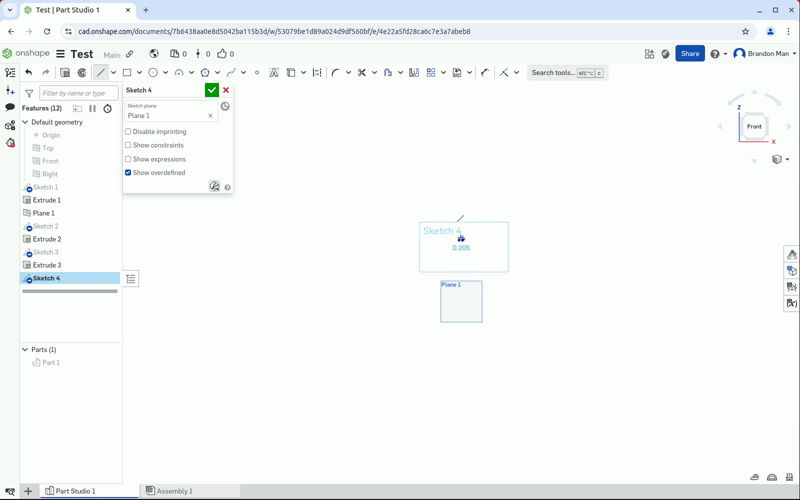
scroll(6)
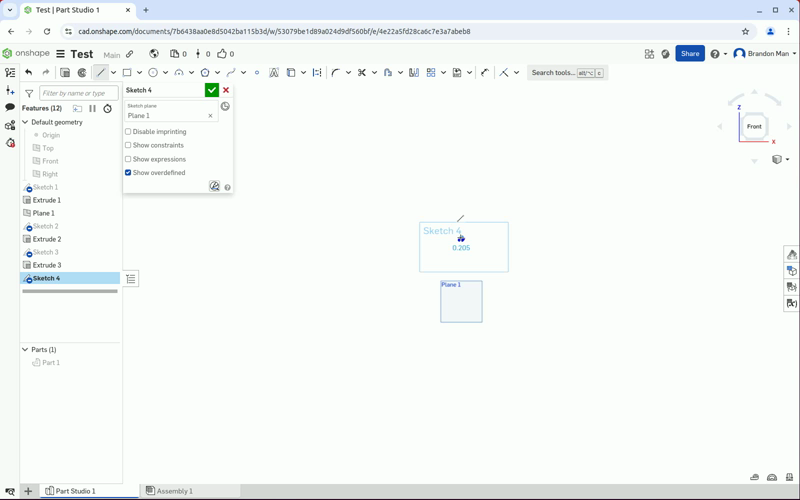
scroll(6)
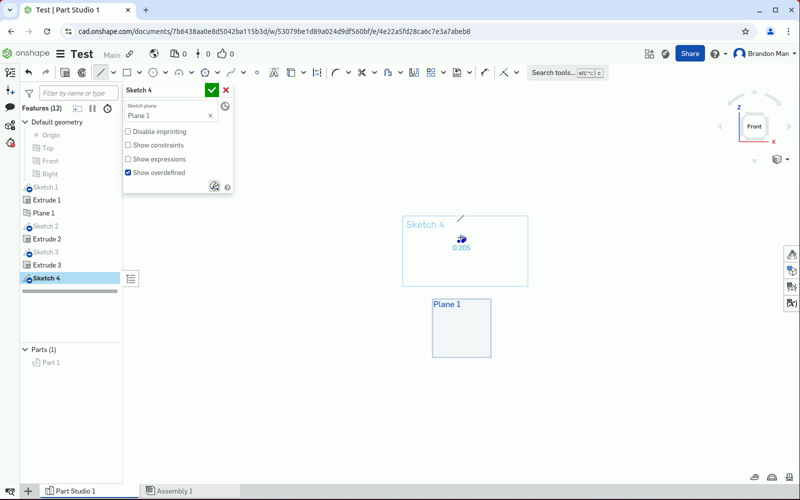
scroll(6)
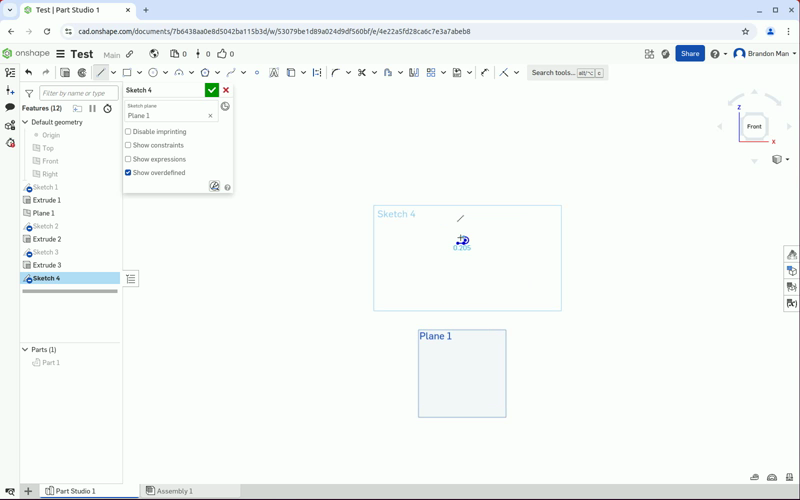
scroll(6)
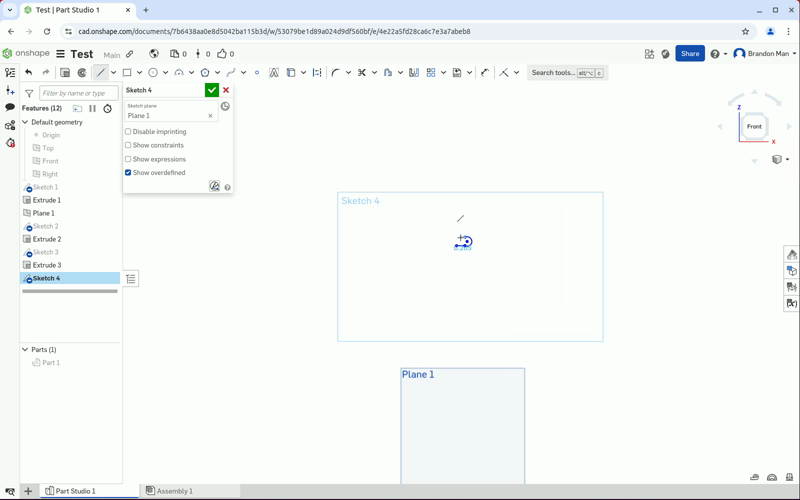
scroll(6)
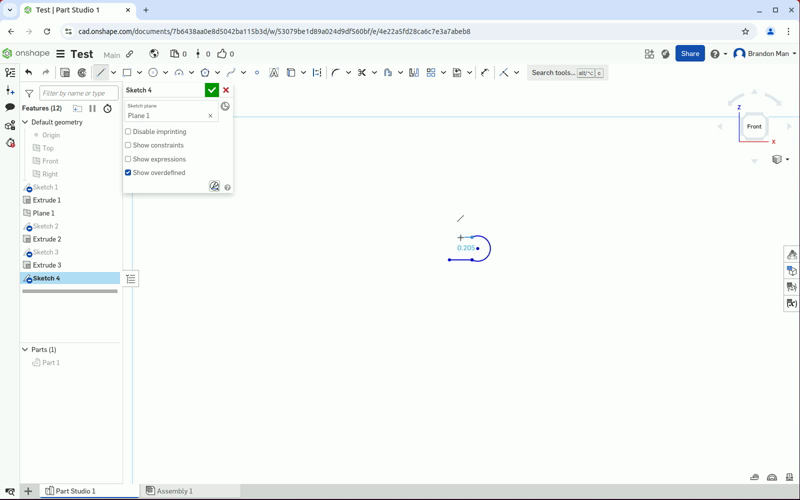
click(460, 237)
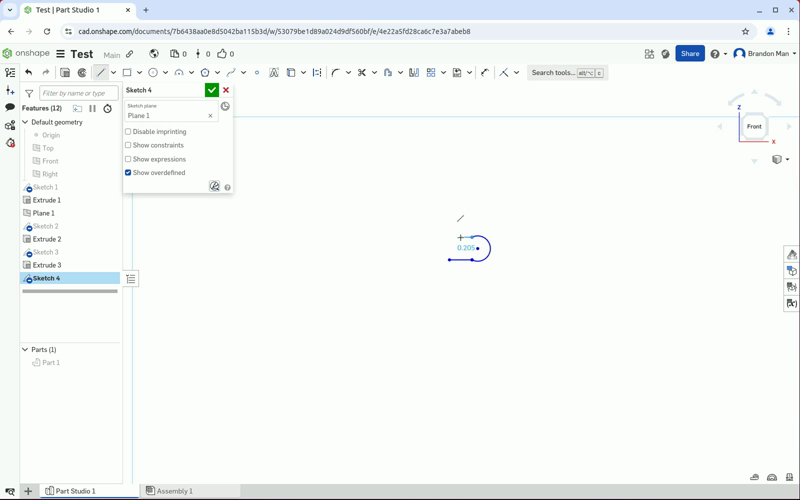
scroll(-6)
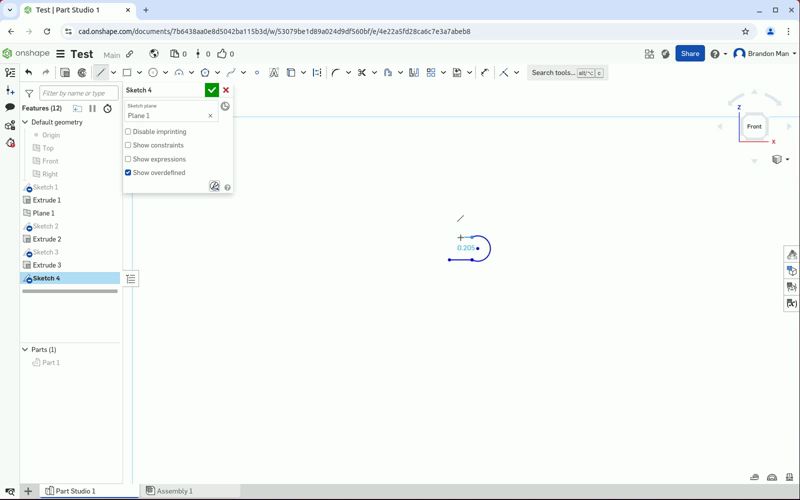
scroll(-6)
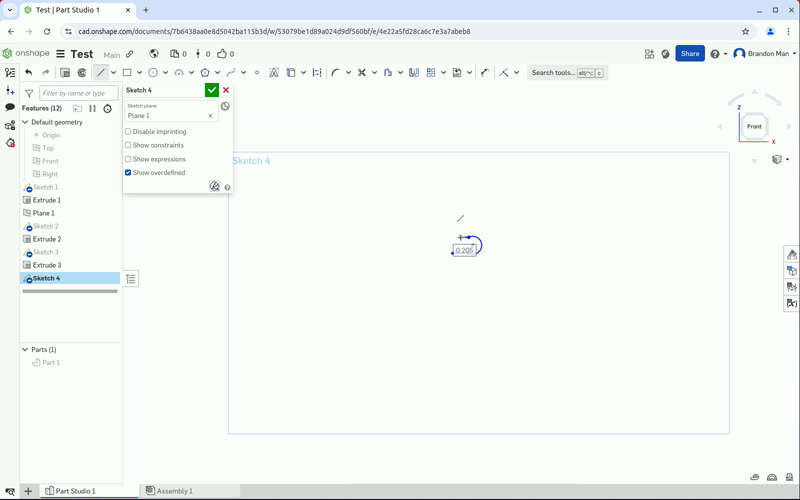
scroll(-6)
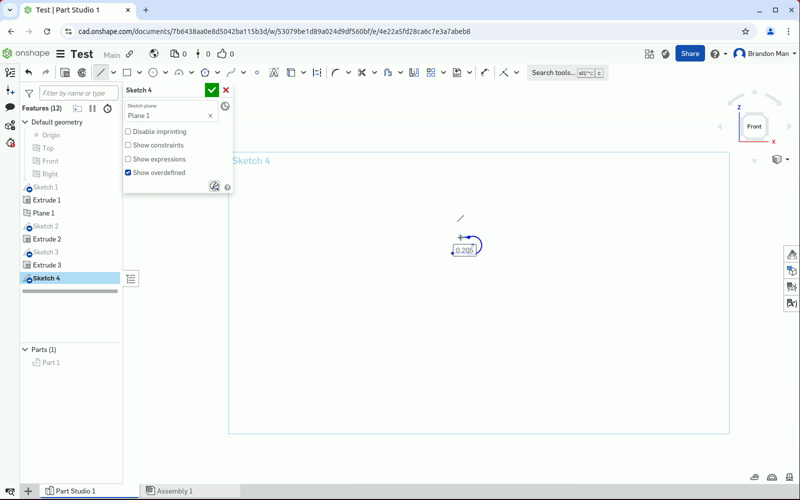
scroll(-6)
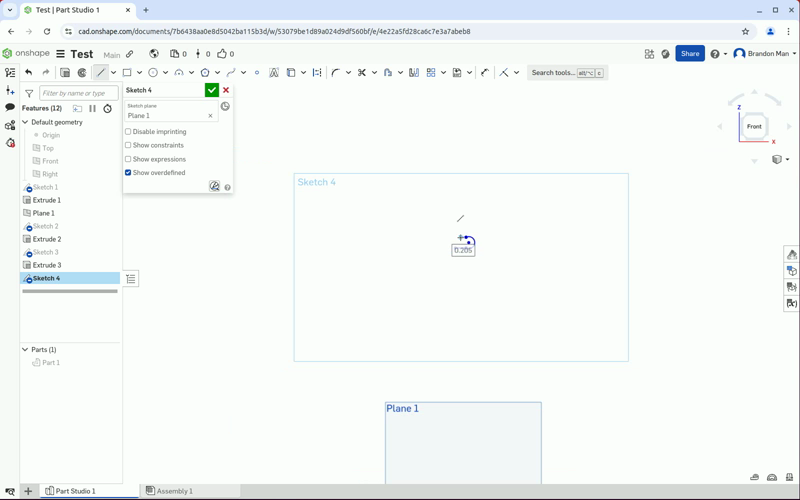
scroll(-6)
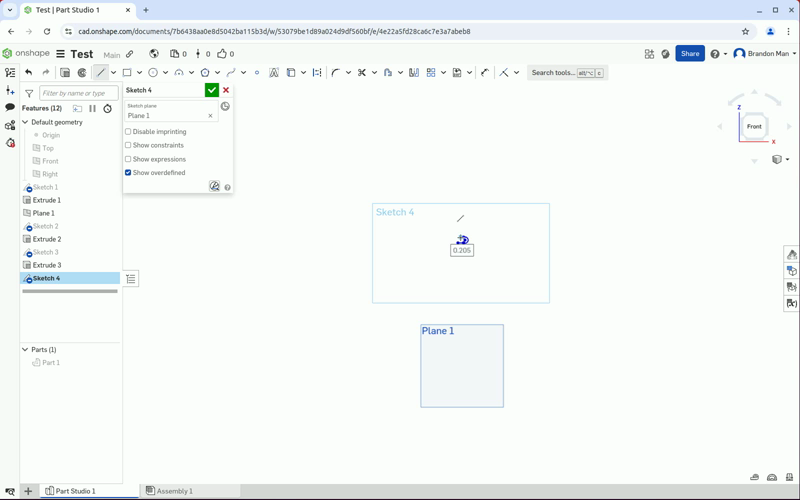
scroll(-6)
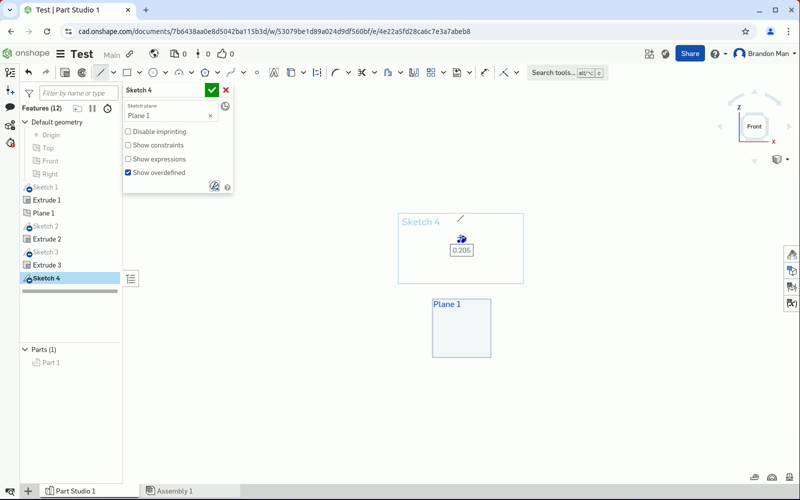
scroll(-6)
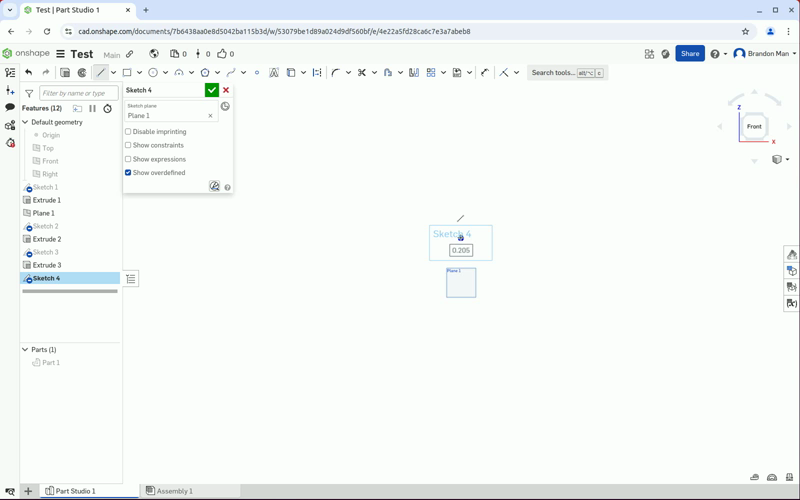
key_up(shift)
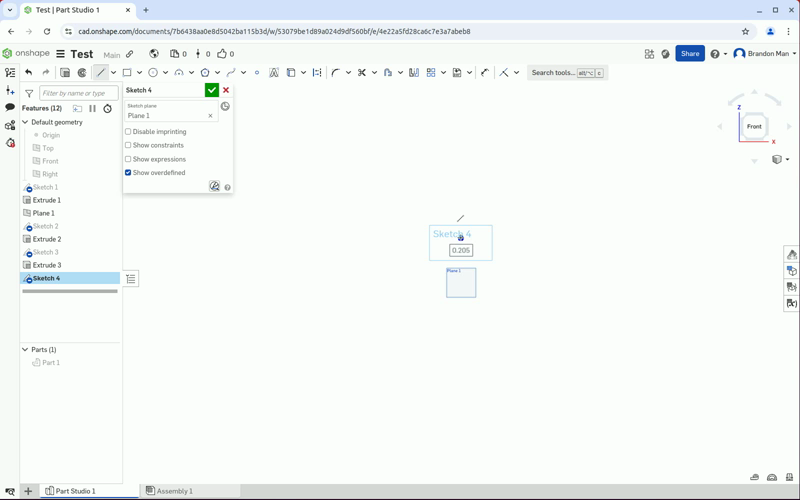
key_down(shift)
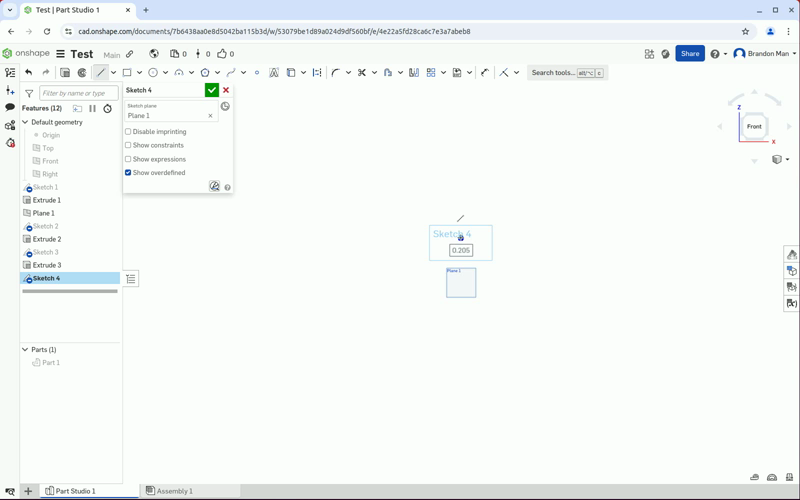
mouse_move(490, 237)
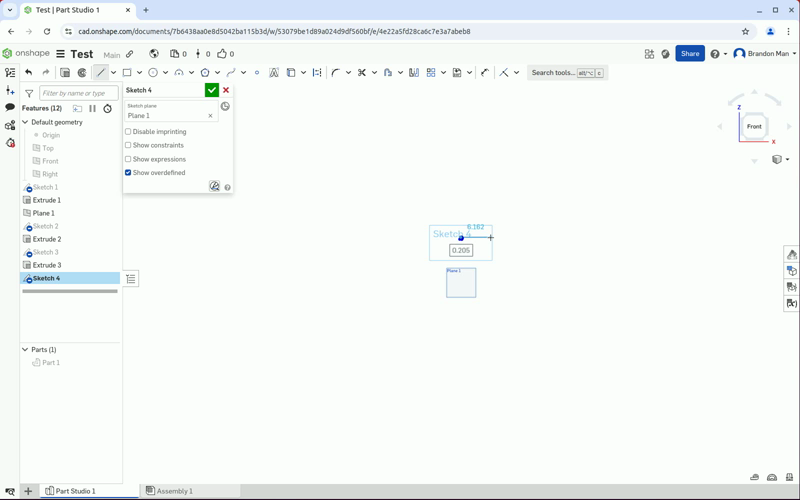
mouse_move(459, 237)
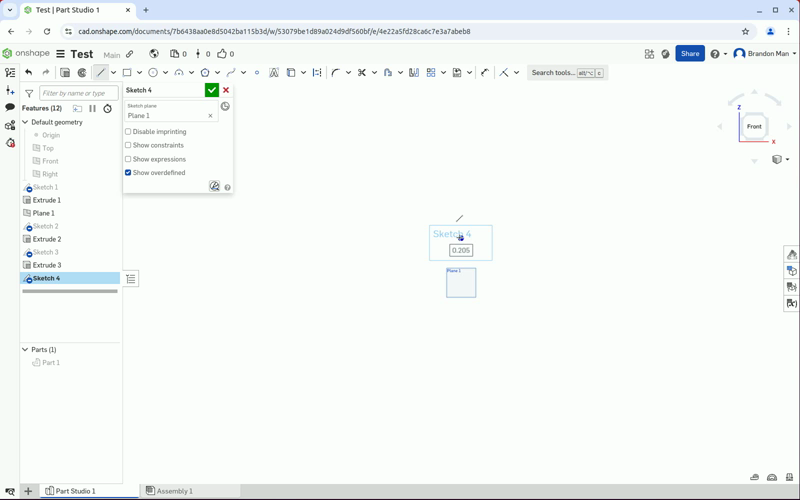
scroll(6)
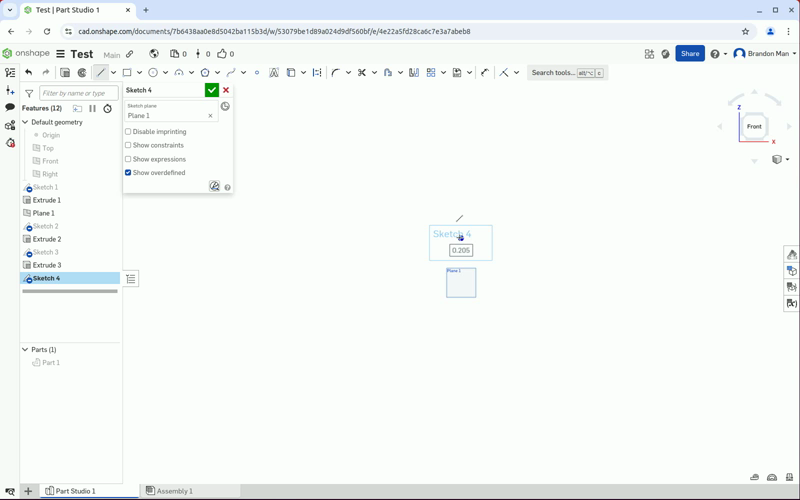
scroll(6)
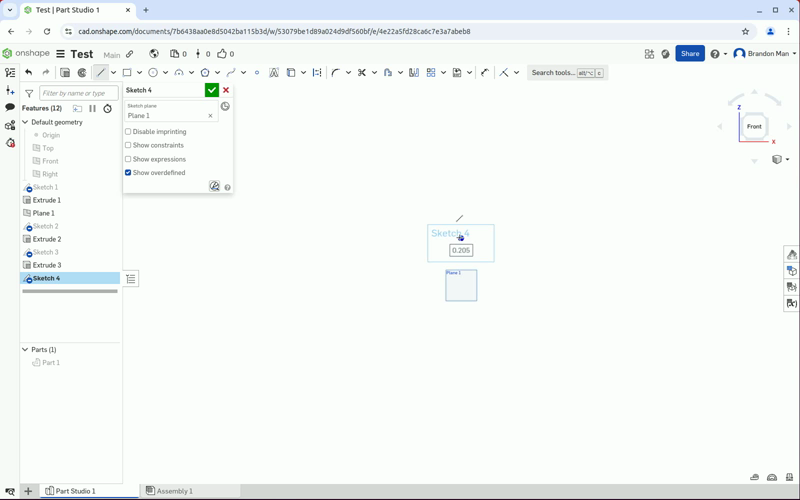
scroll(6)
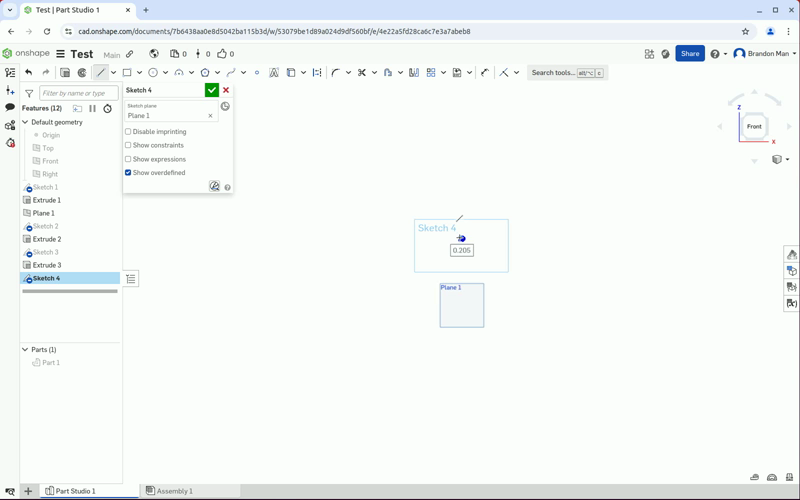
scroll(6)
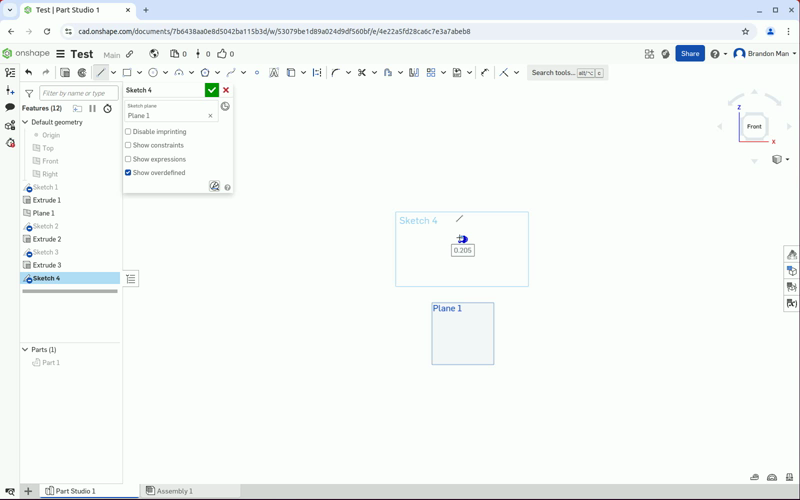
scroll(6)
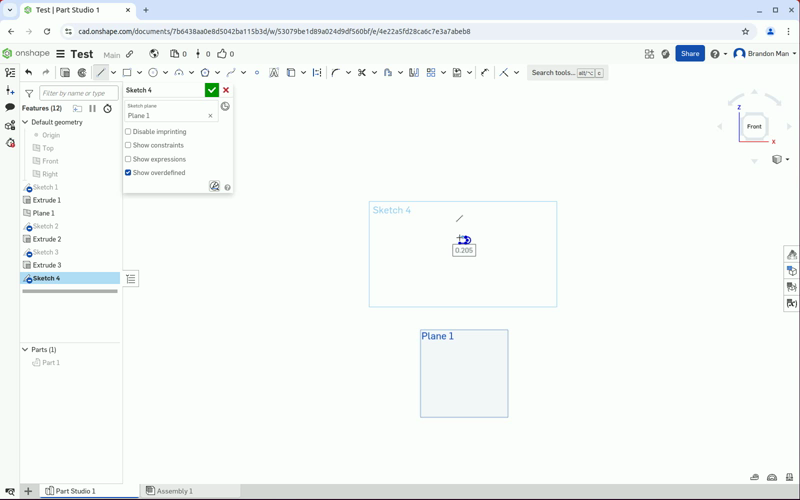
scroll(6)
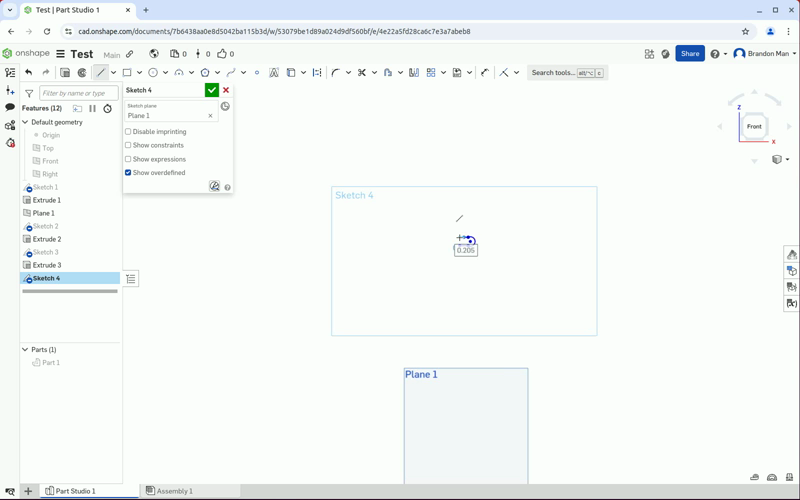
scroll(6)
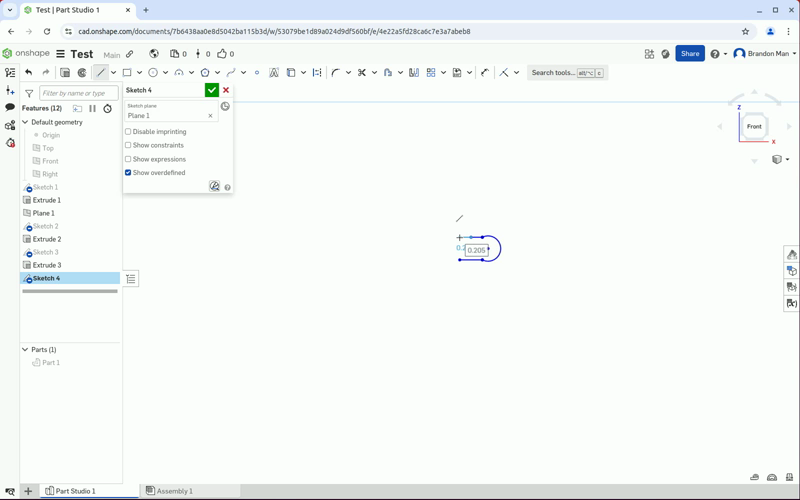
click(459, 237)
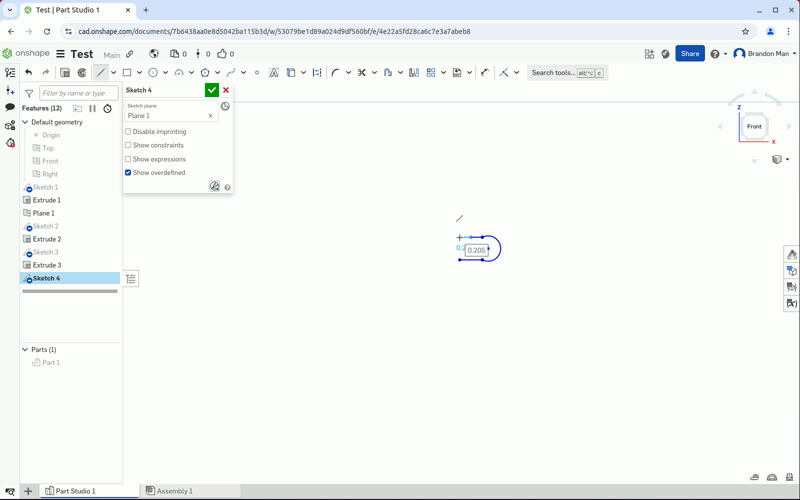
scroll(-6)
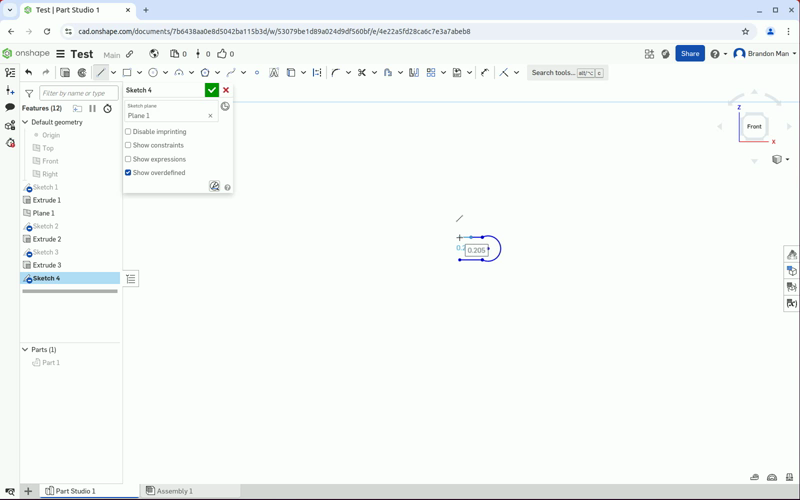
scroll(-6)
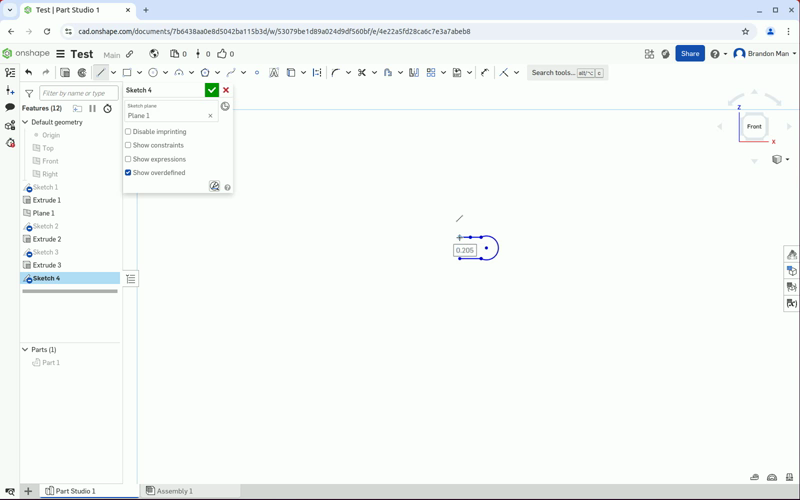
scroll(-6)
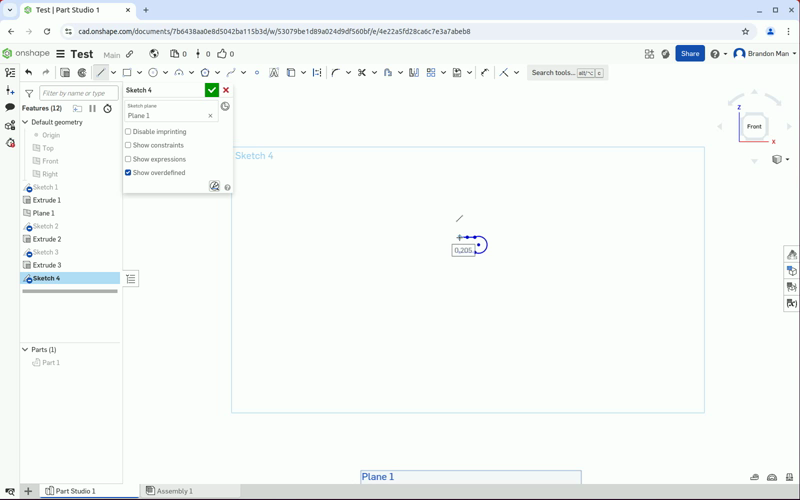
scroll(-6)
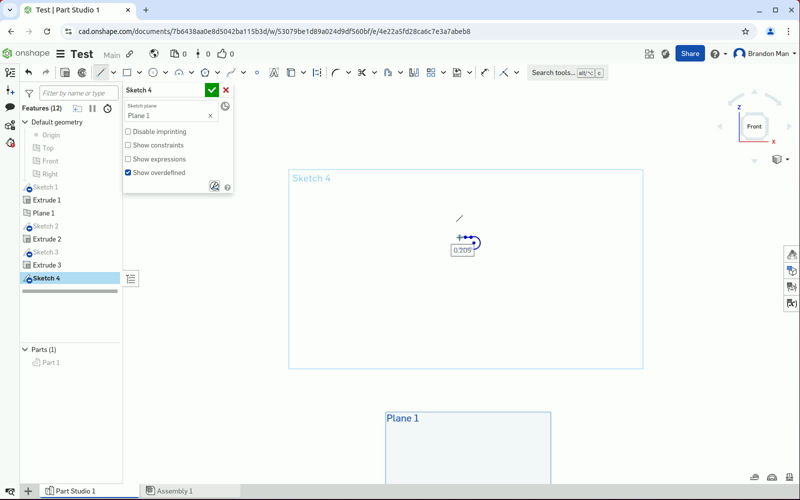
scroll(-6)
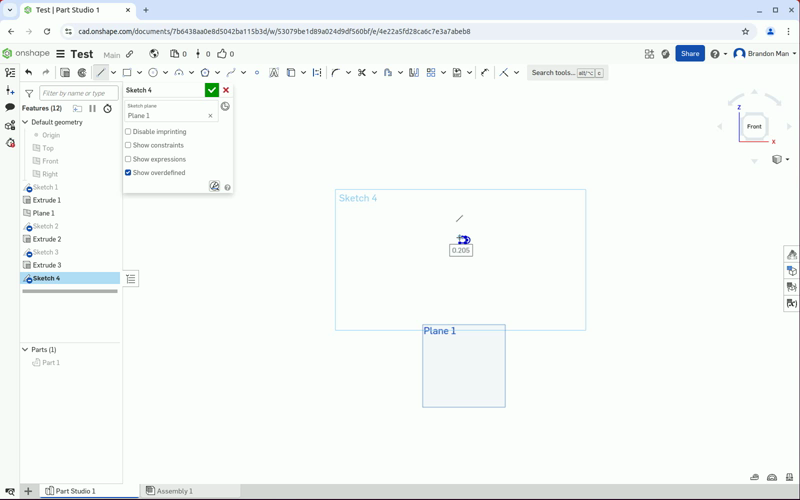
scroll(-6)
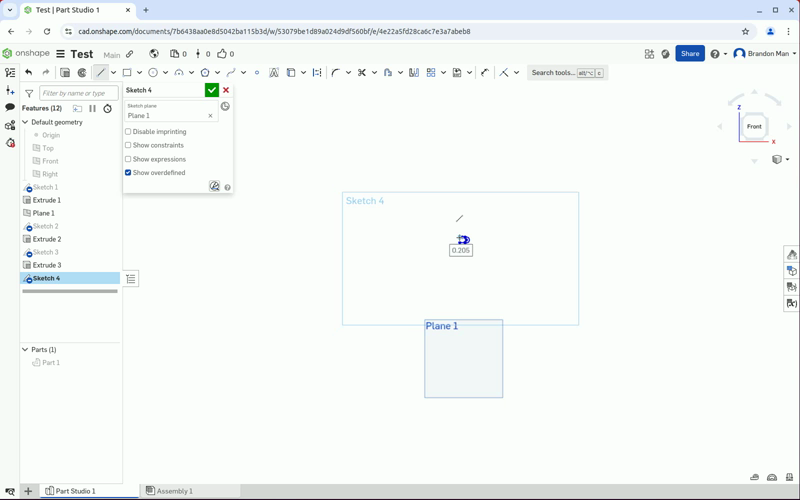
scroll(-6)
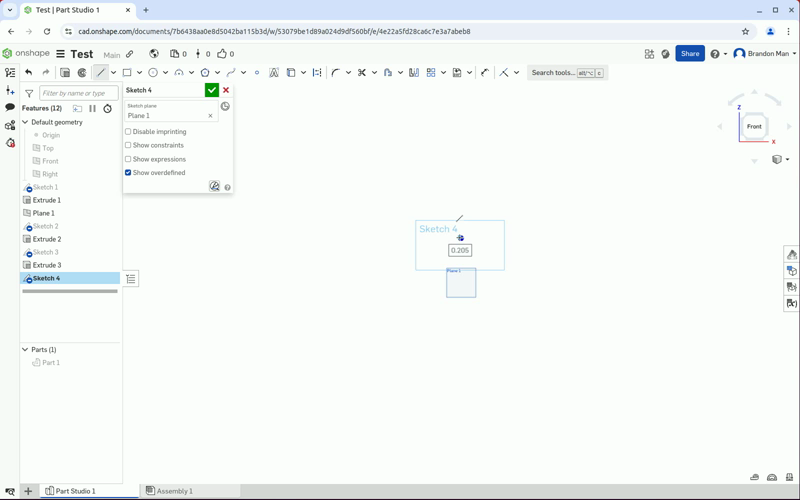
key_up(shift)
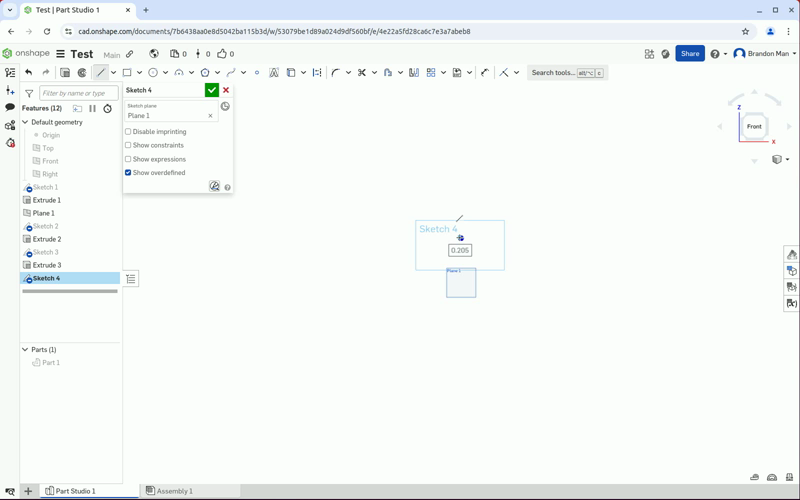
key_down(shift)
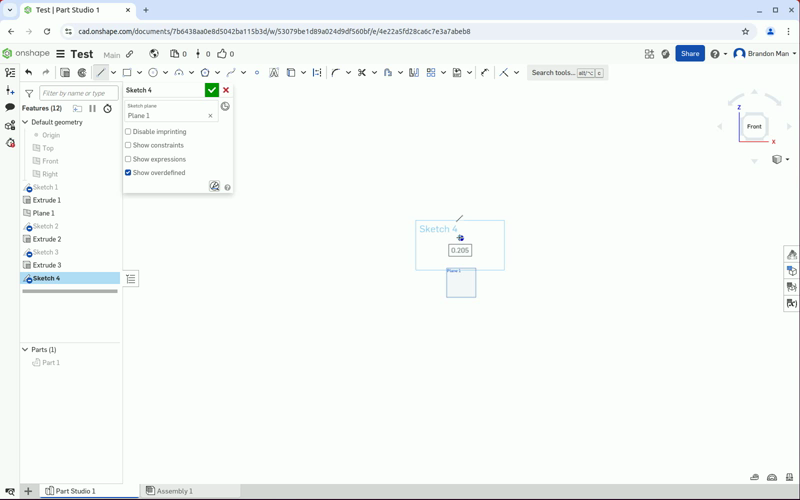
mouse_move(489, 237)
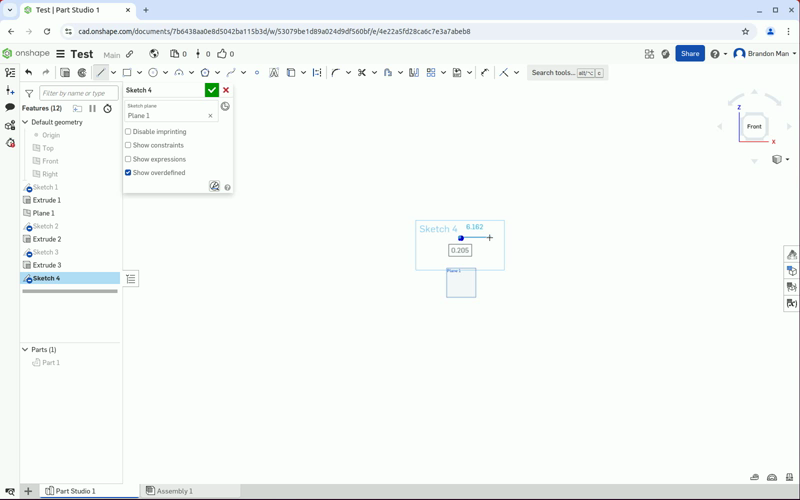
mouse_move(459, 238)
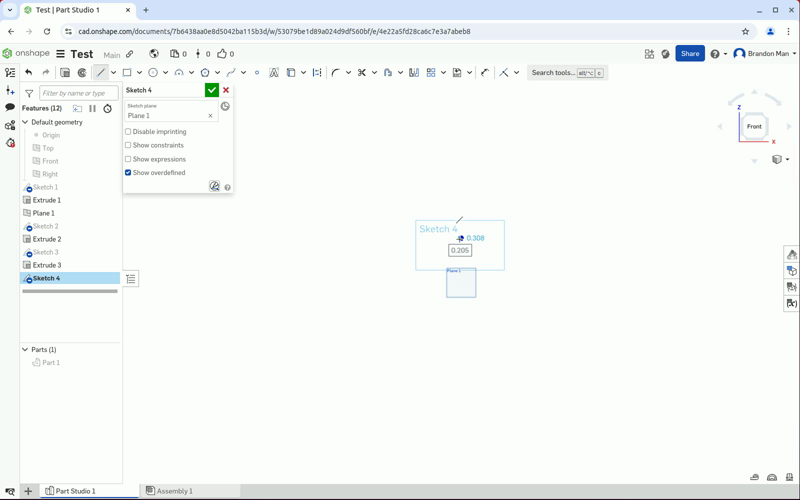
scroll(6)
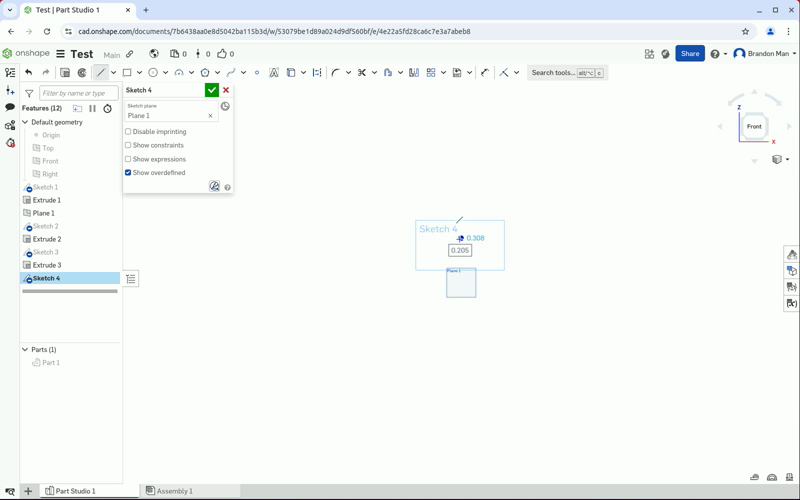
scroll(6)
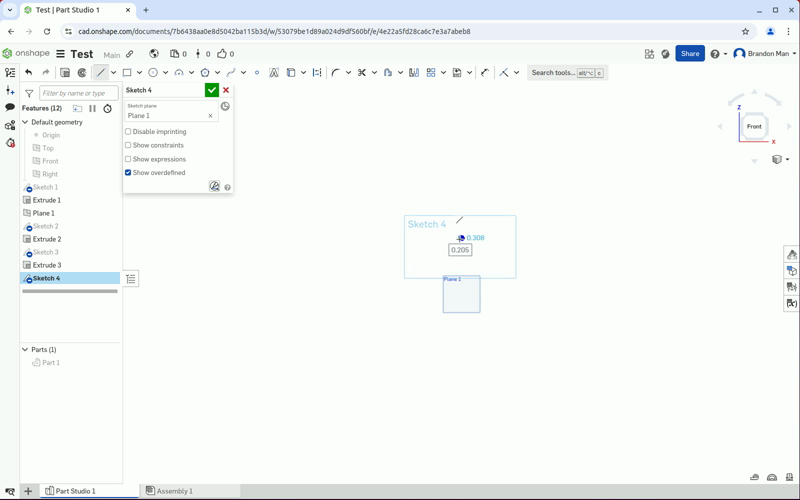
scroll(6)
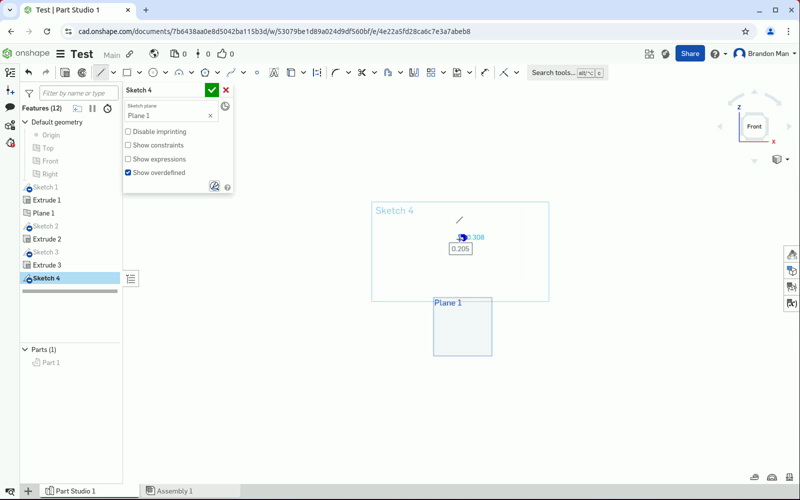
scroll(6)
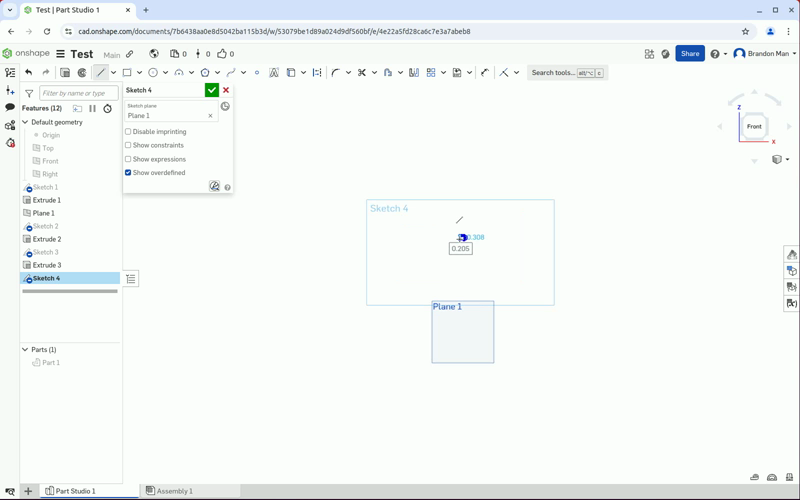
scroll(6)
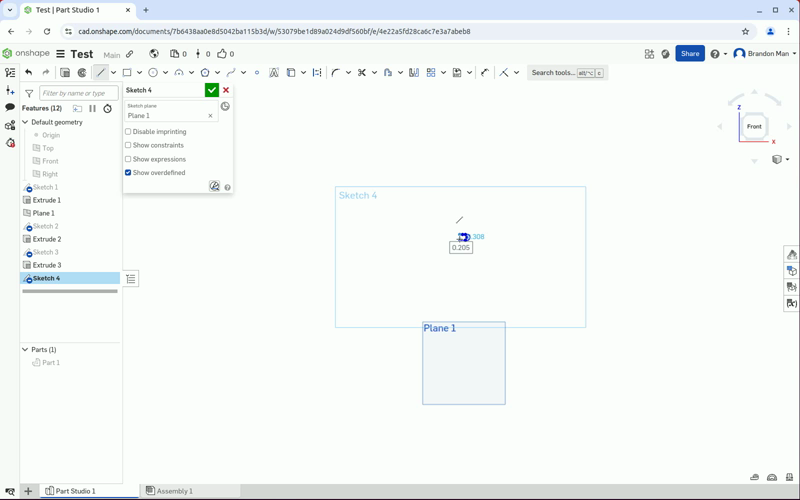
scroll(6)
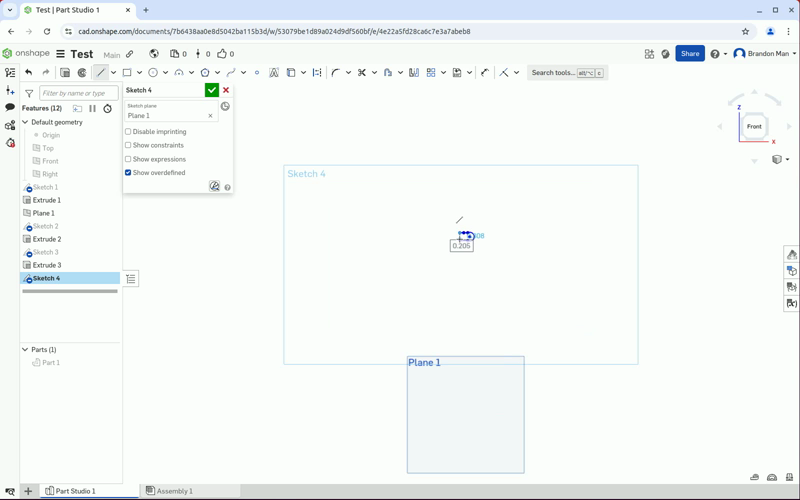
scroll(6)
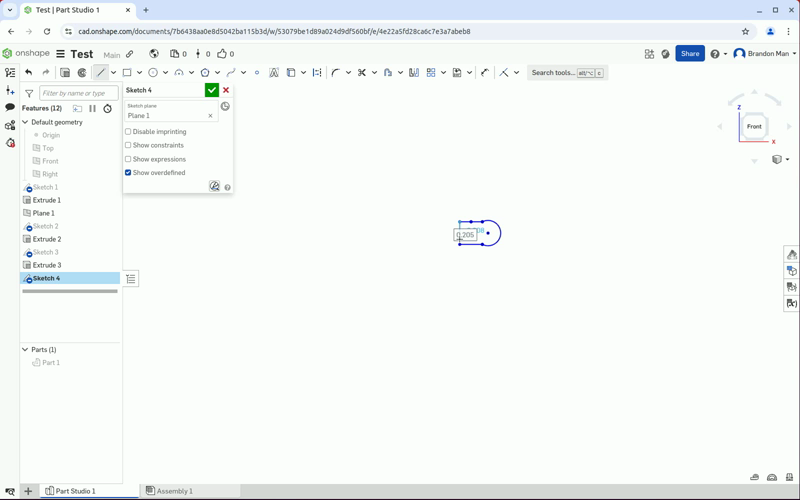
click(459, 238)
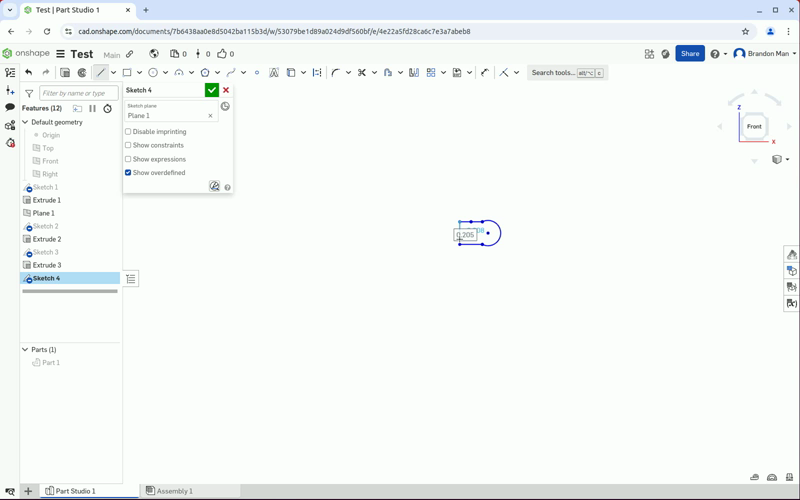
scroll(-6)
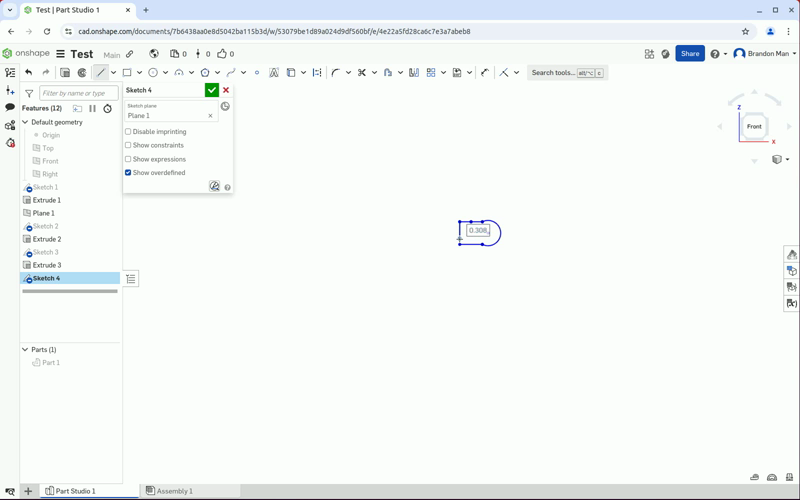
scroll(-6)
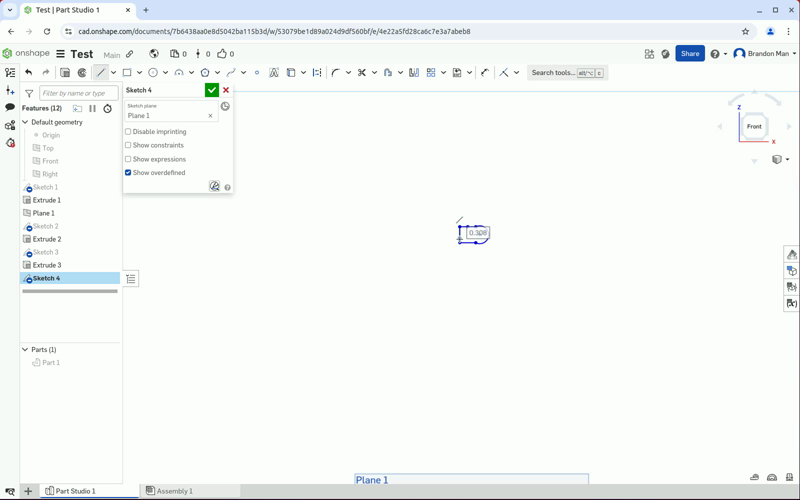
scroll(-6)
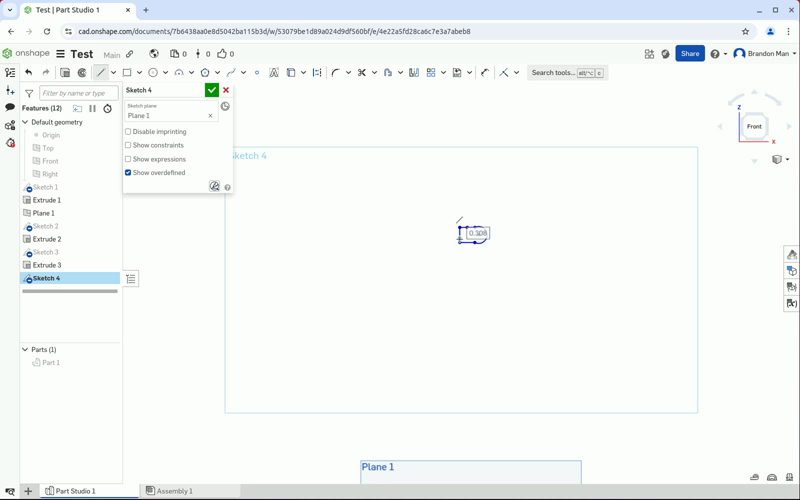
scroll(-6)
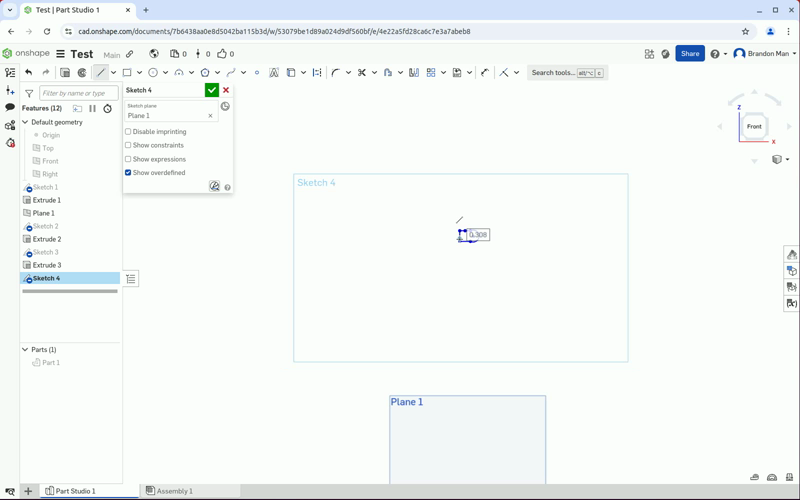
scroll(-6)
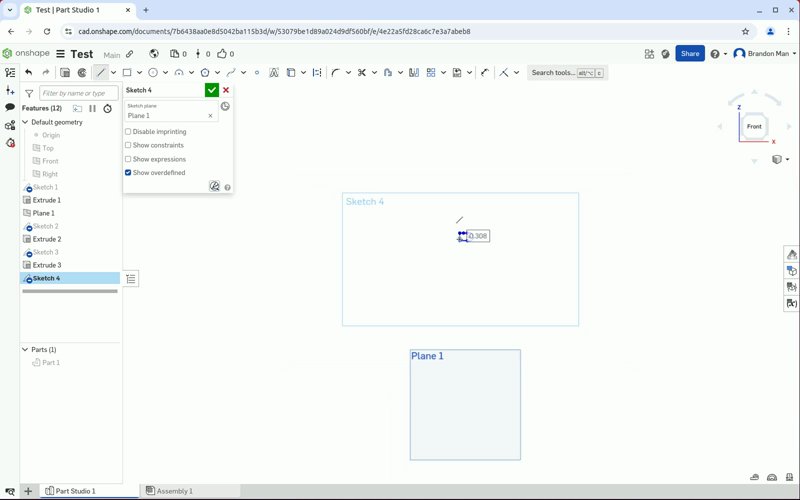
scroll(-6)
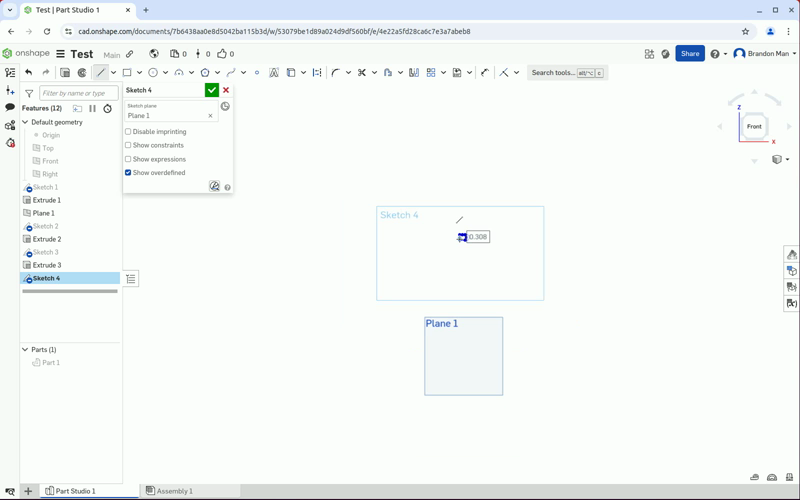
scroll(-6)
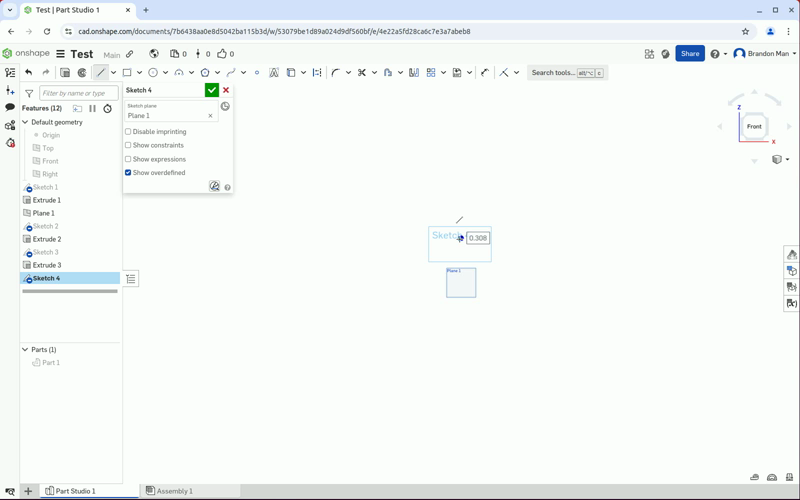
key_up(shift)
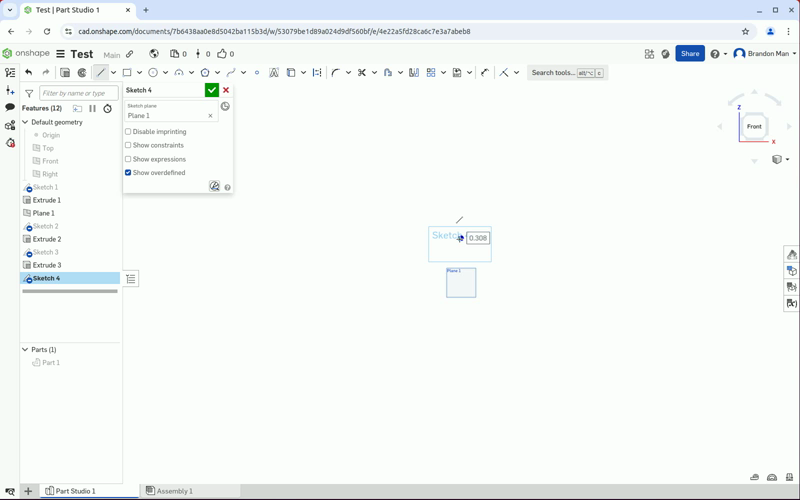
mouse_move(489, 238)
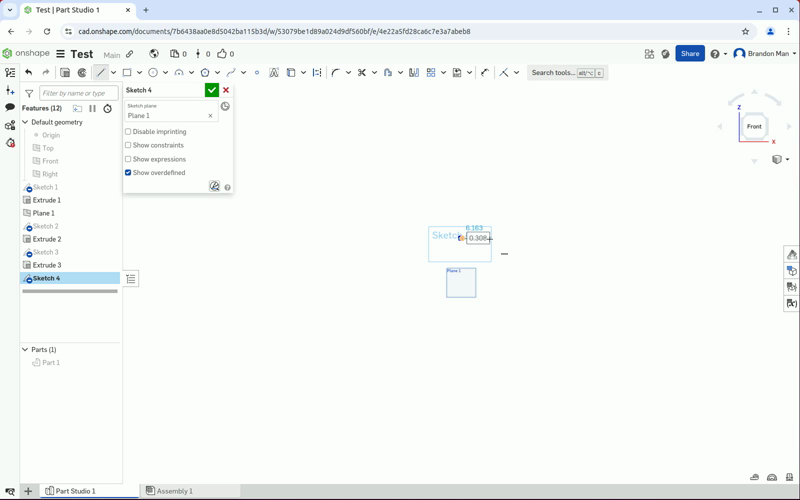
key_down(shift)
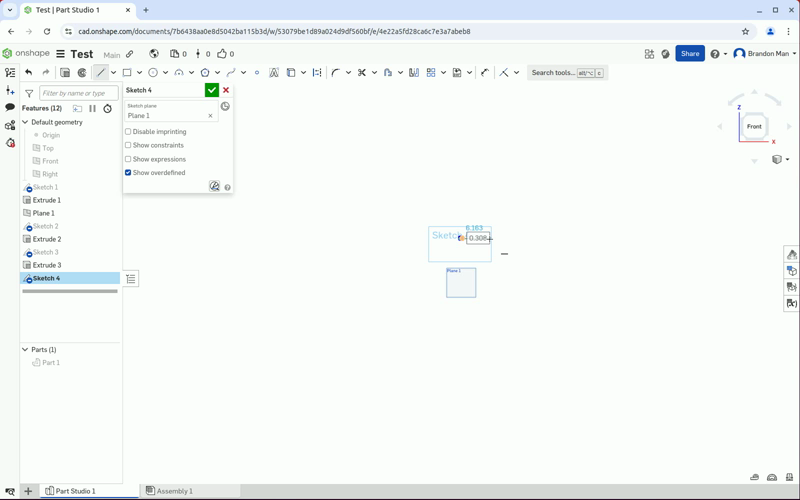
mouse_move(459, 239)
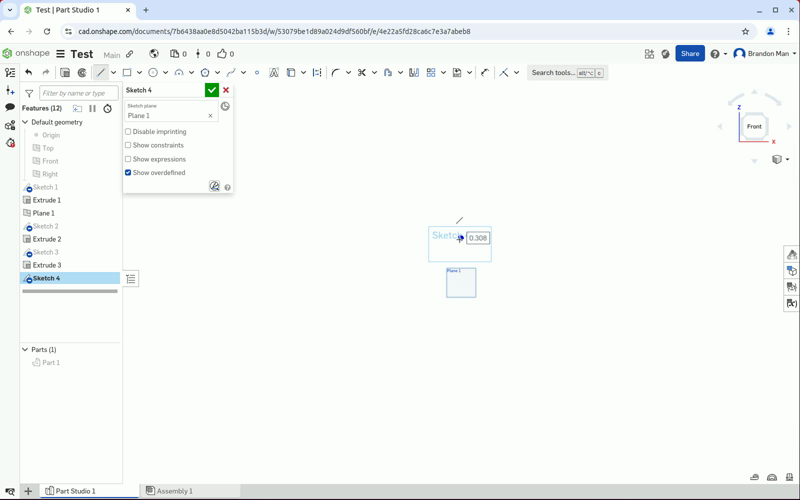
scroll(6)
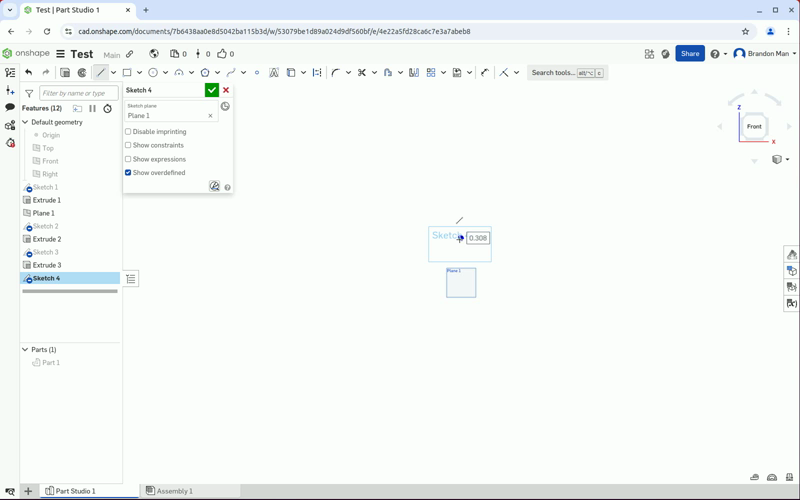
scroll(6)
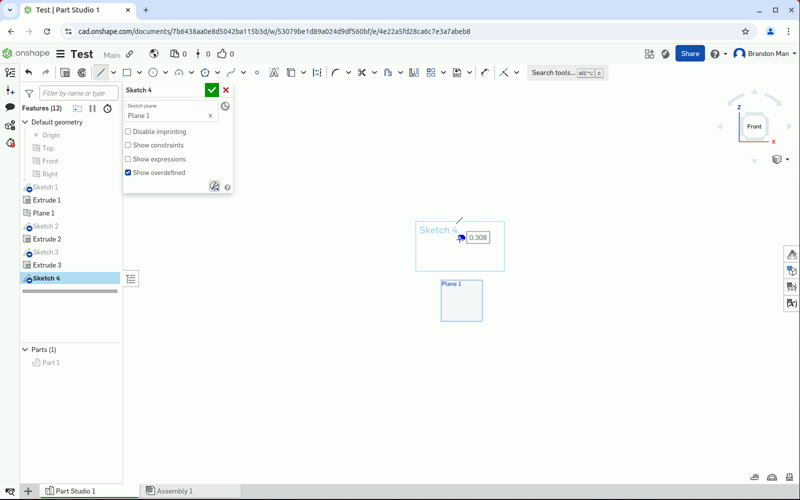
scroll(6)
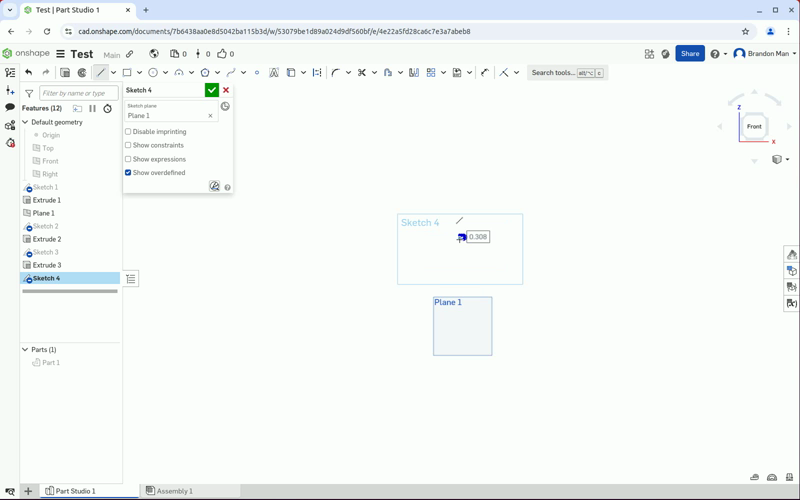
scroll(6)
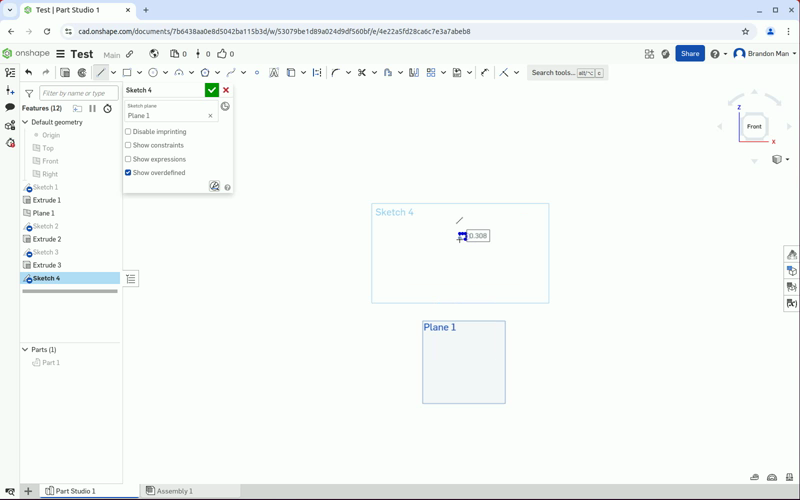
scroll(6)
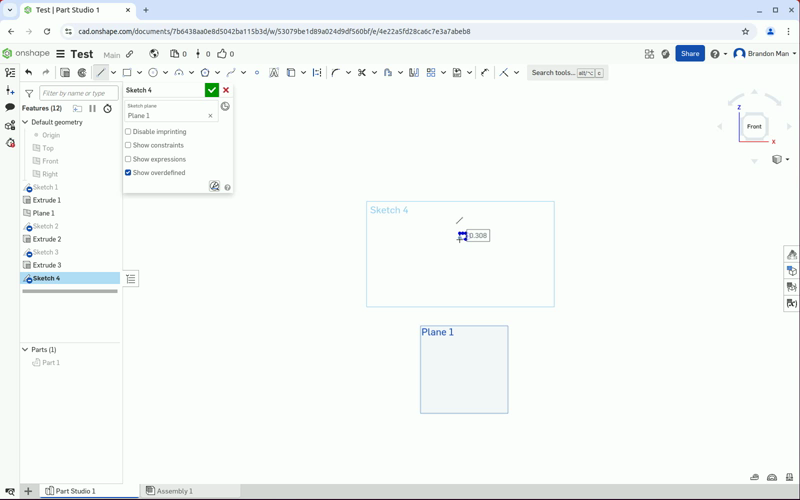
scroll(6)
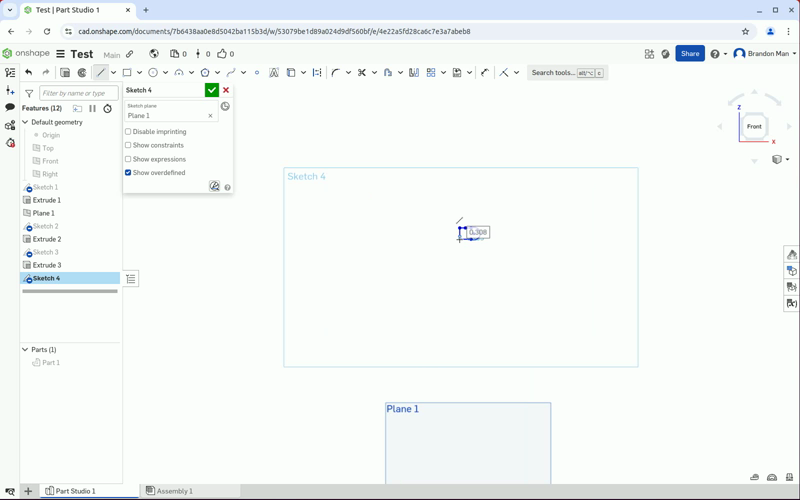
scroll(6)
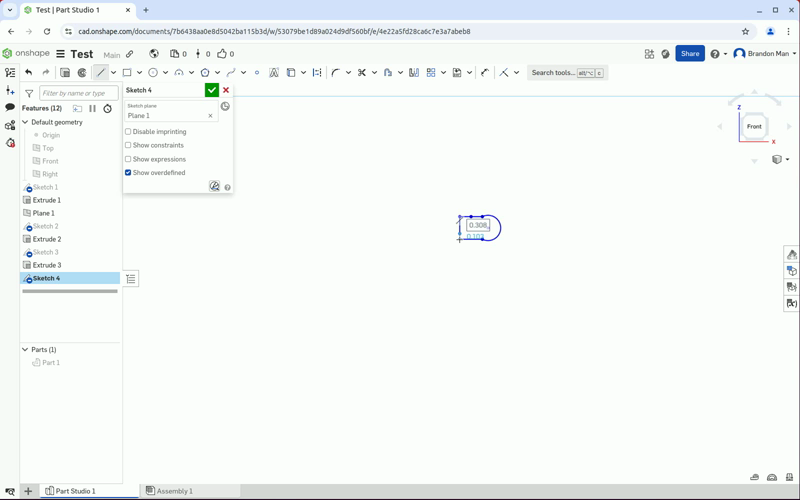
key_up(shift)
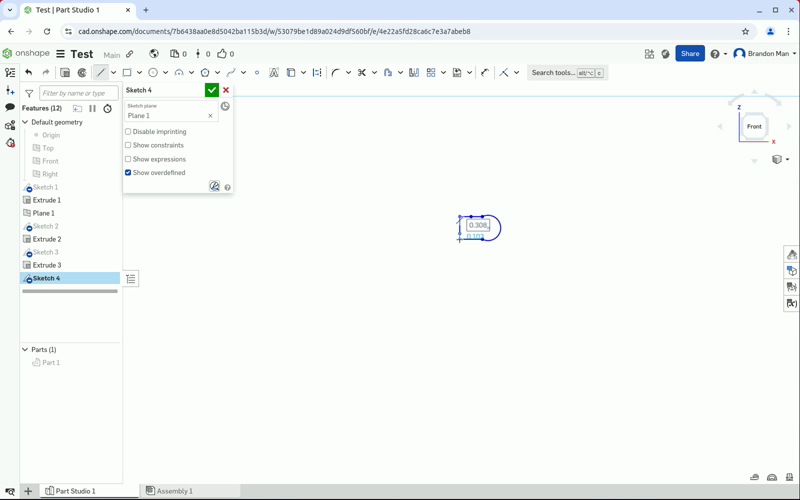
click(459, 239)
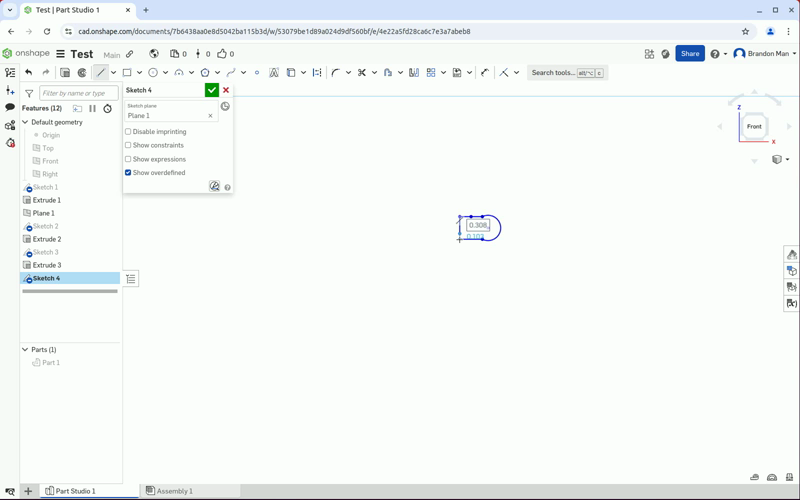
scroll(-6)
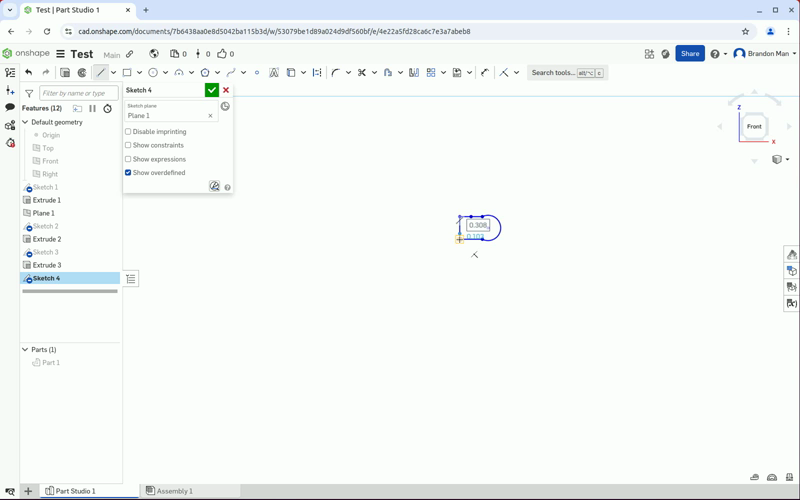
scroll(-6)
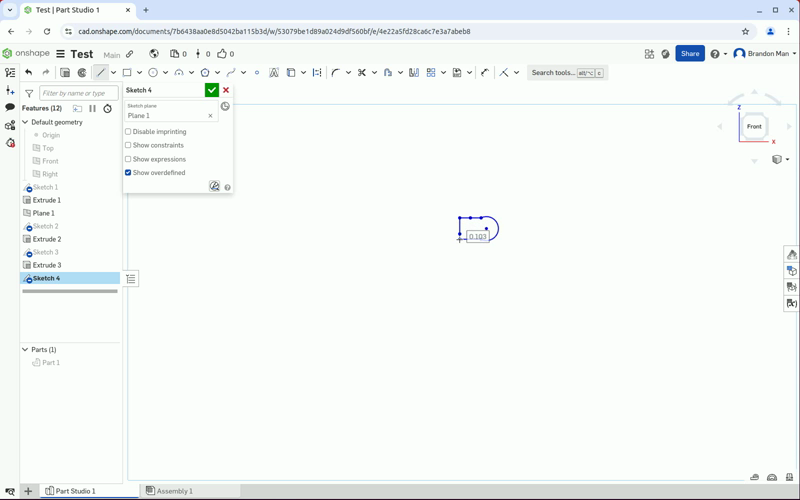
scroll(-6)
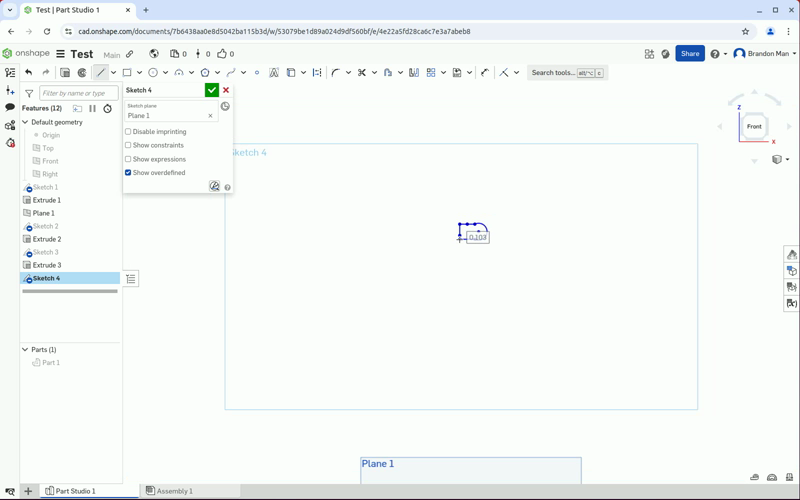
scroll(-6)
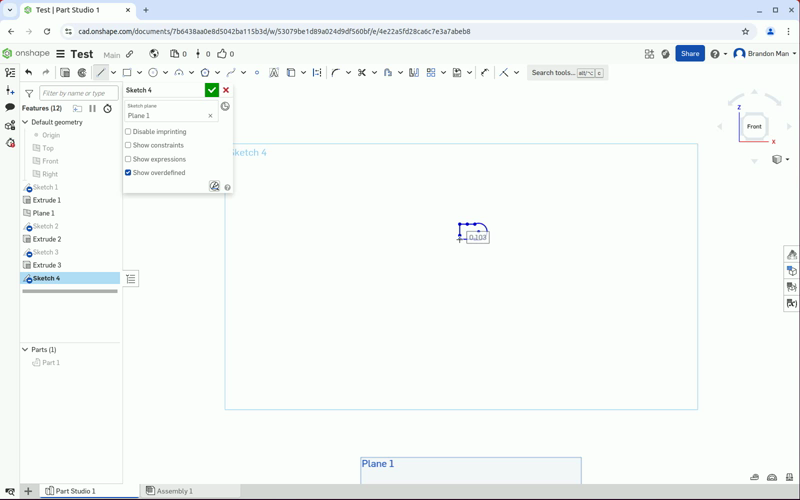
scroll(-6)
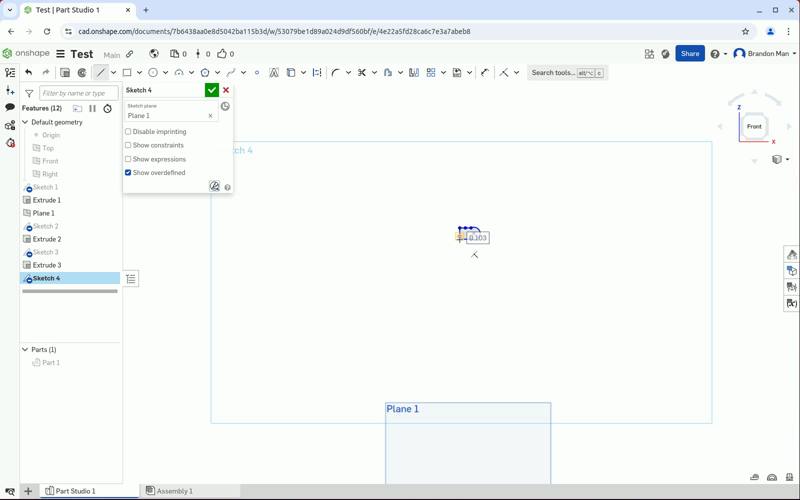
scroll(-6)
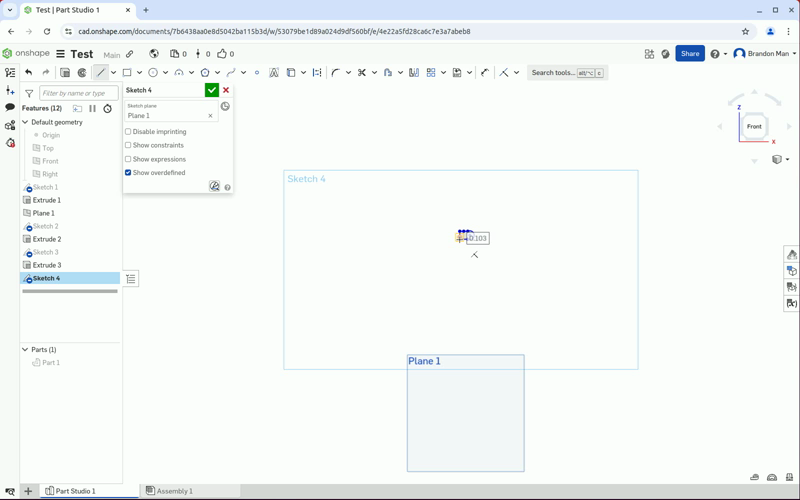
scroll(-6)
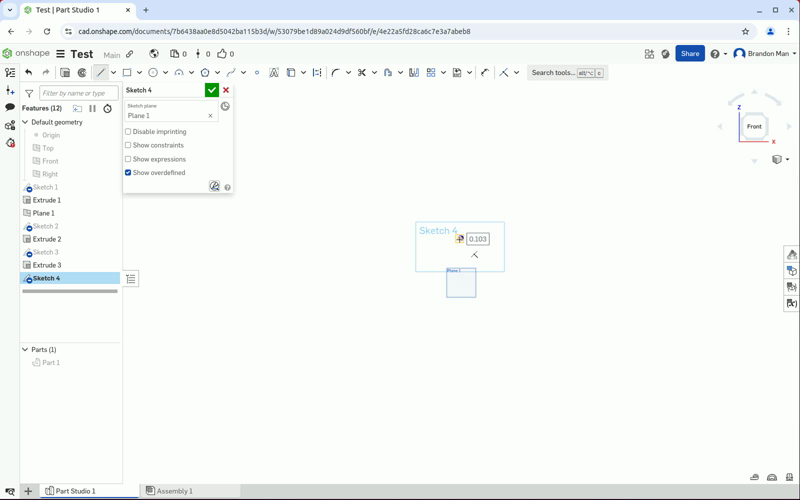
key(esc)
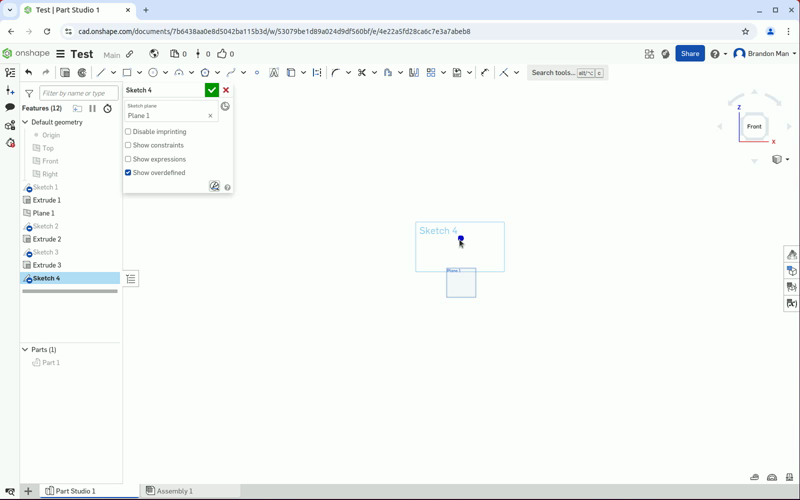
mouse_move(460, 238)
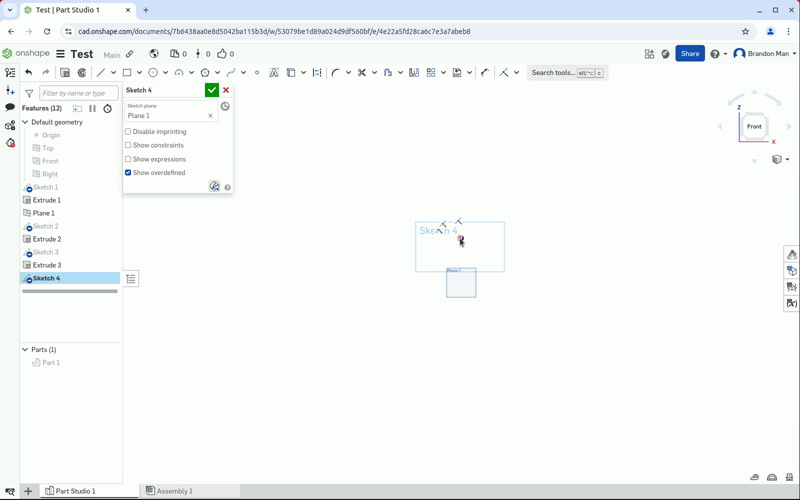
scroll(6)
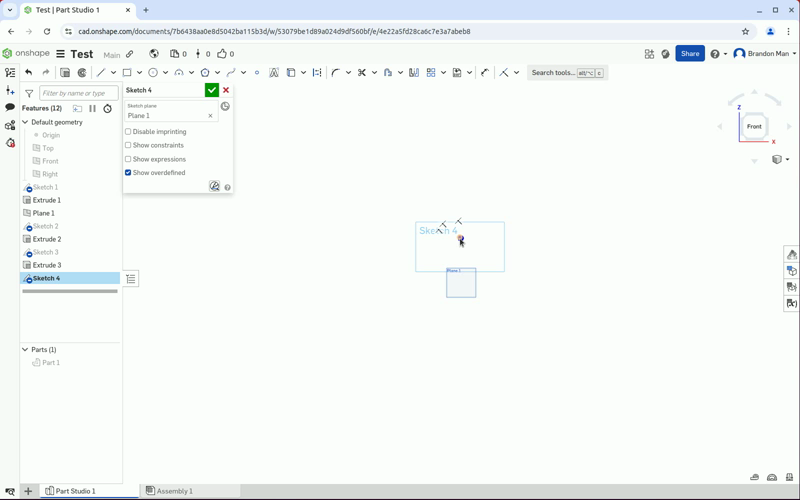
scroll(6)
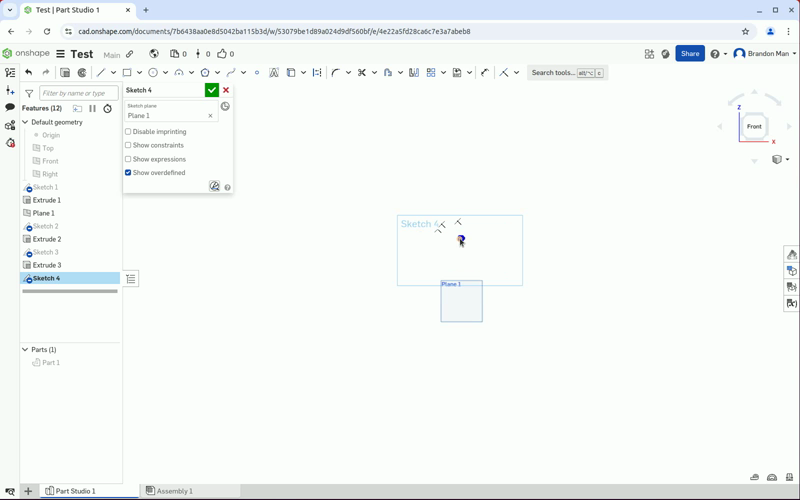
scroll(6)
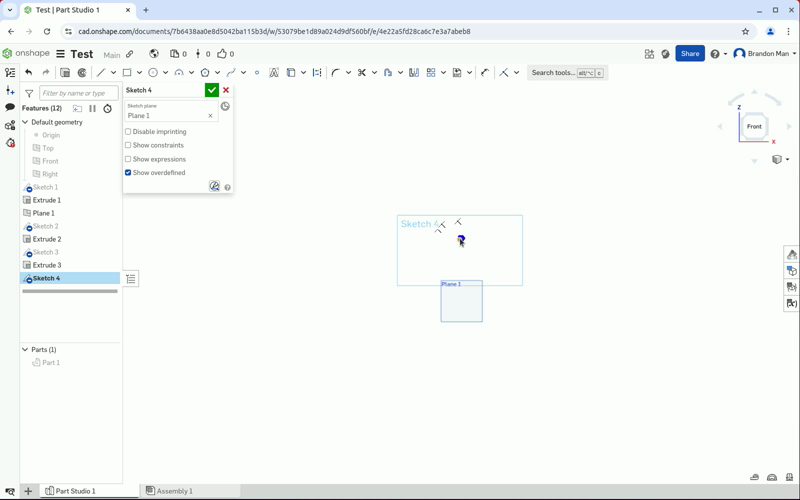
scroll(6)
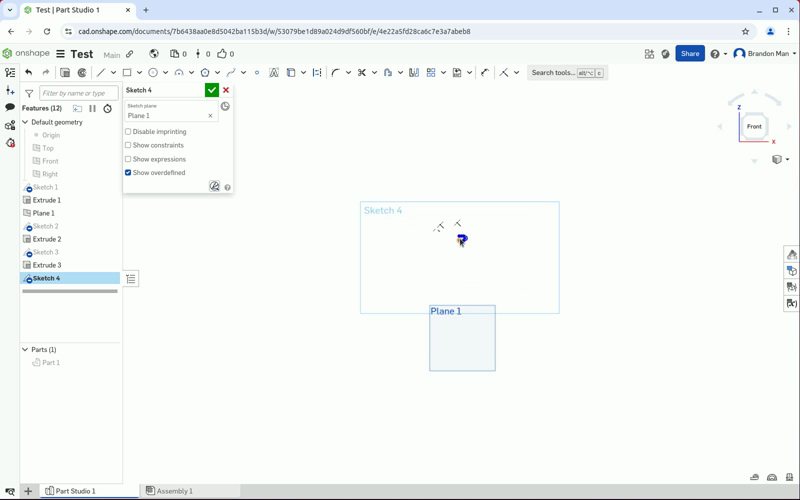
scroll(6)
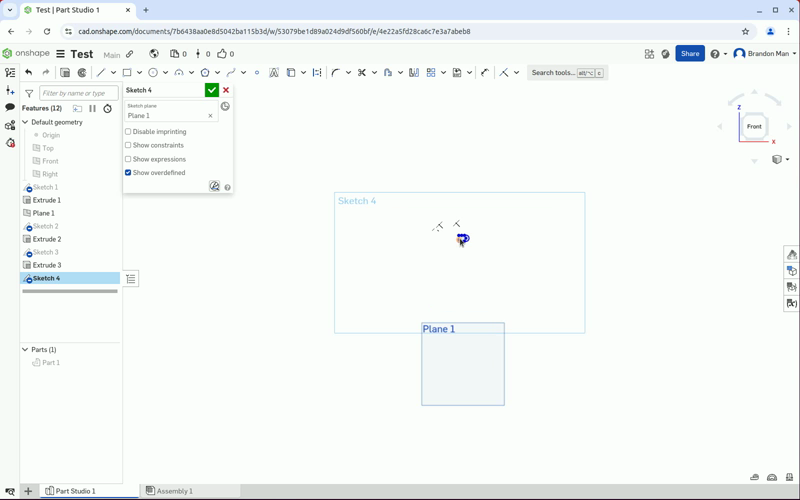
scroll(6)
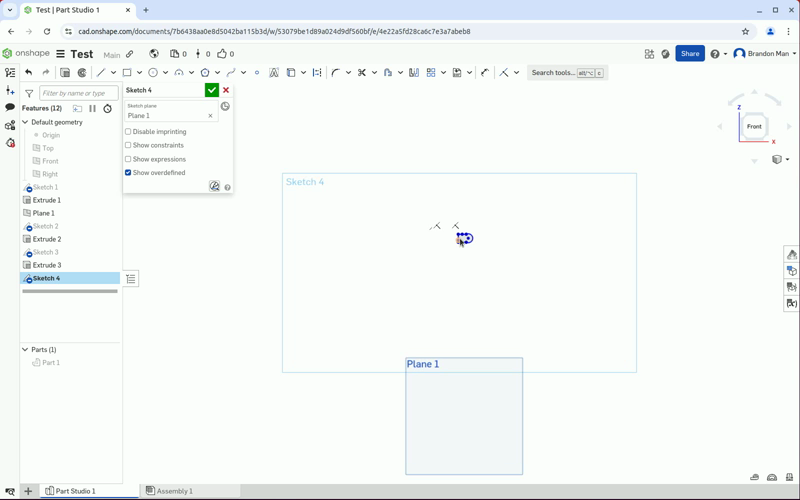
scroll(6)
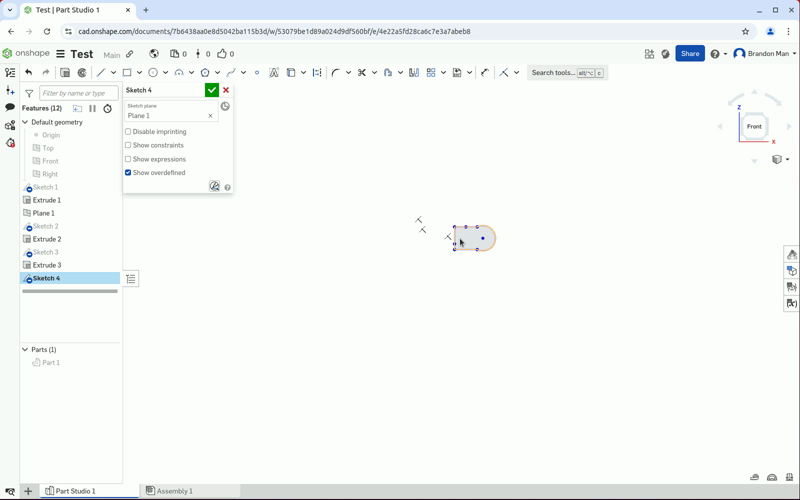
click(460, 238)
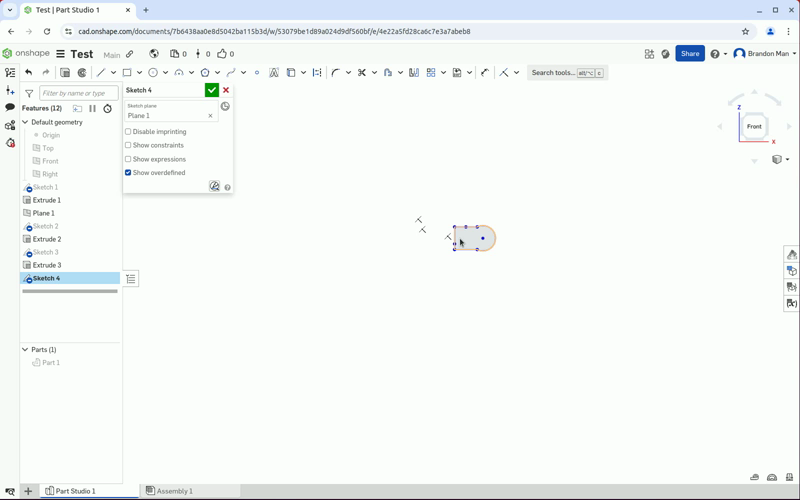
scroll(-6)
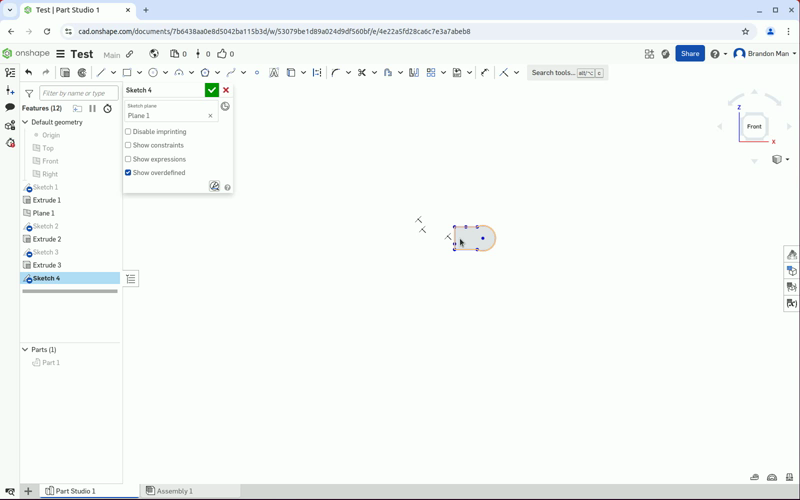
scroll(-6)
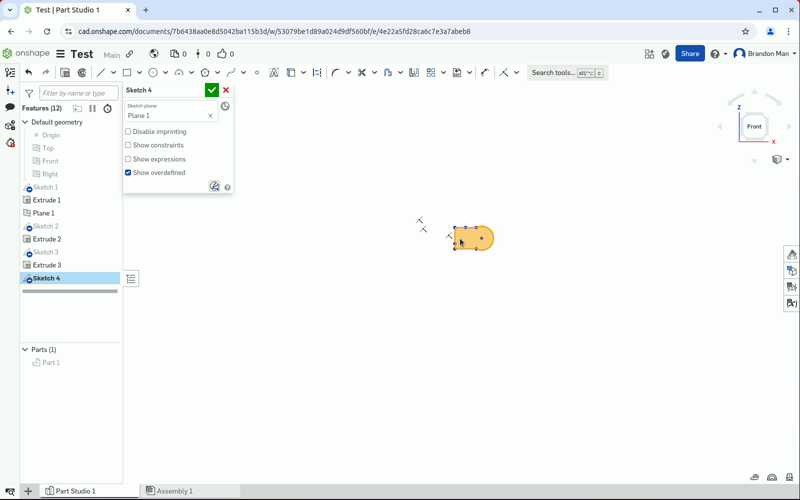
scroll(-6)
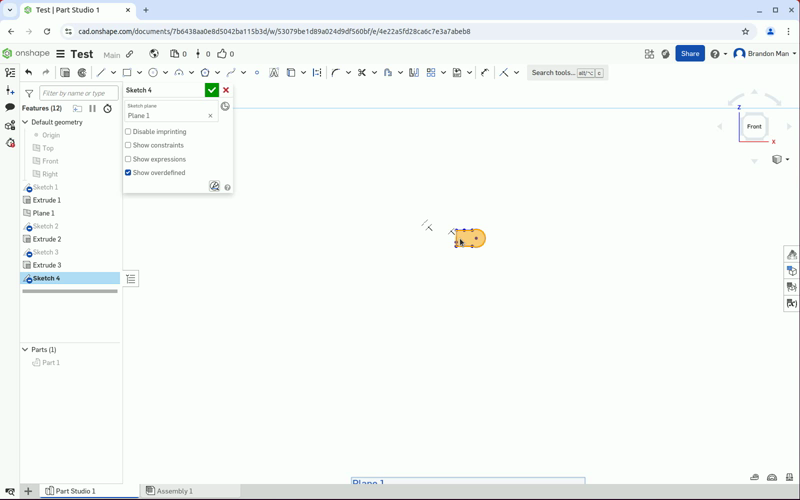
scroll(-6)
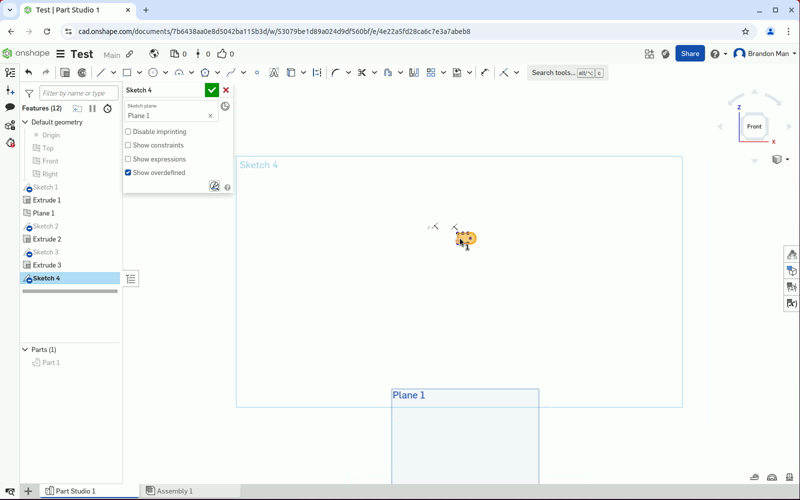
scroll(-6)
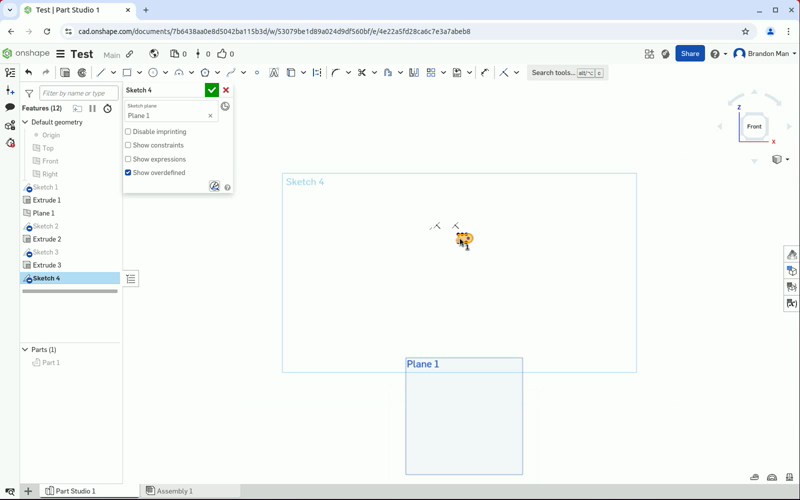
scroll(-6)
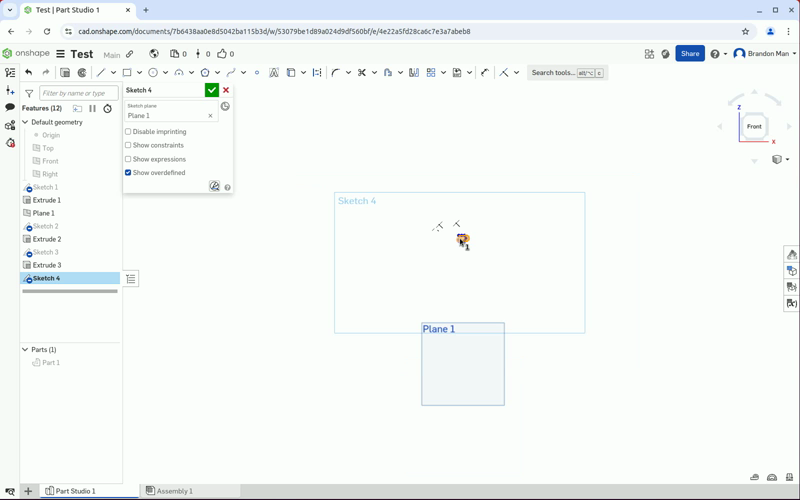
scroll(-6)
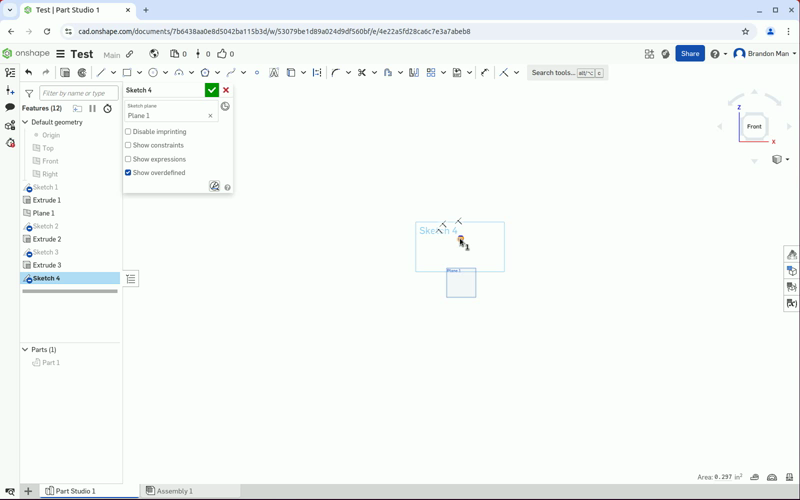
mouse_move(73, 352)
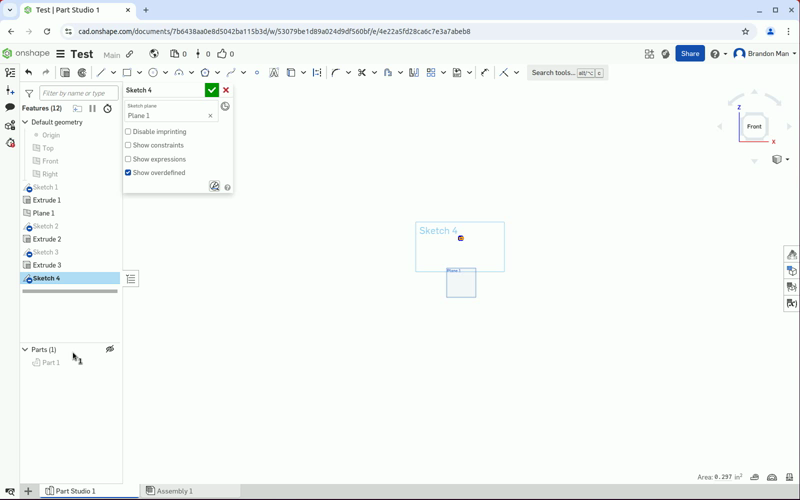
key(shift+y)
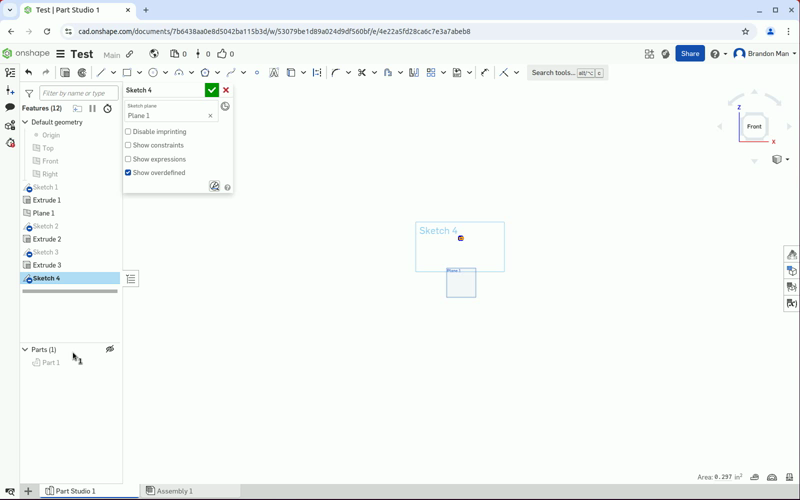
key(shift+e)
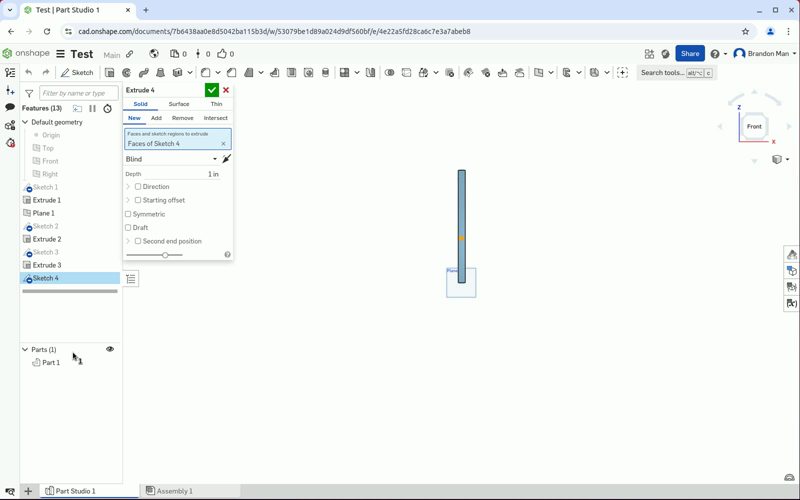
mouse_move(143, 106)
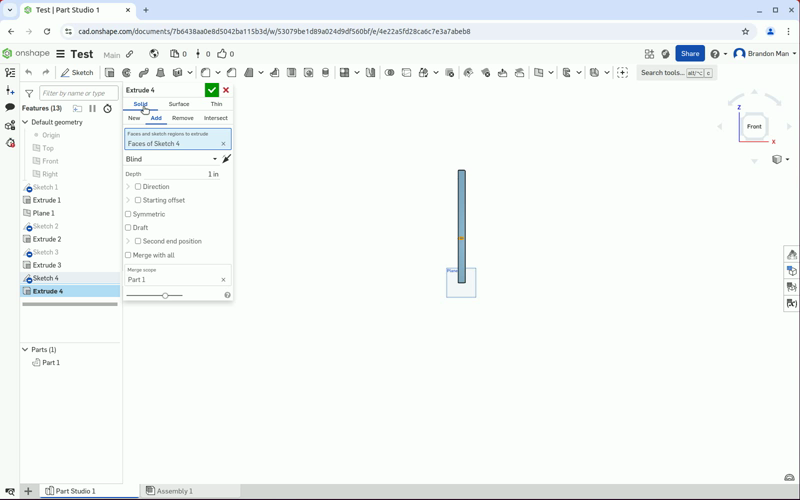
click(143, 106)
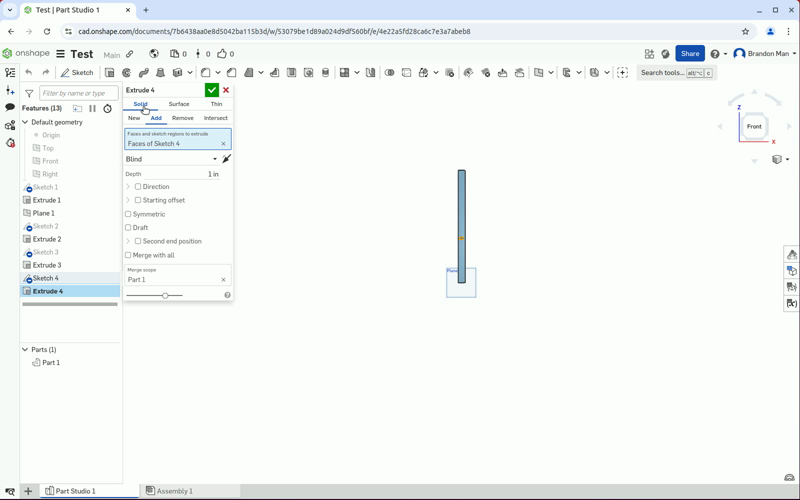
mouse_move(186, 120)
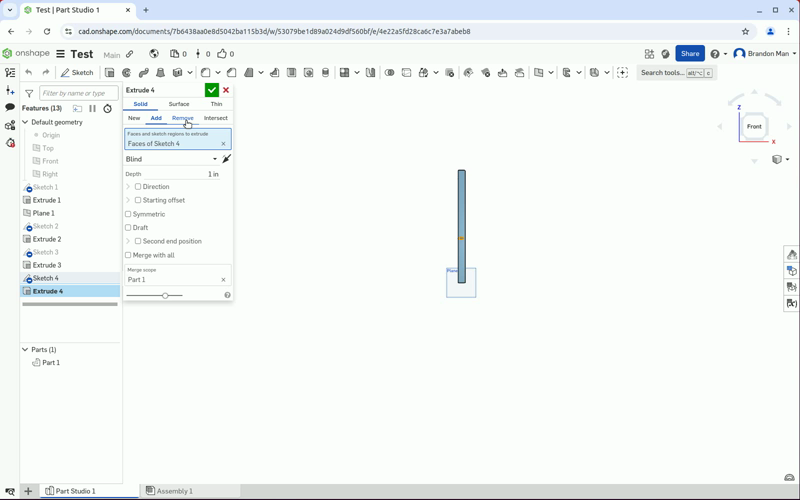
click(186, 120)
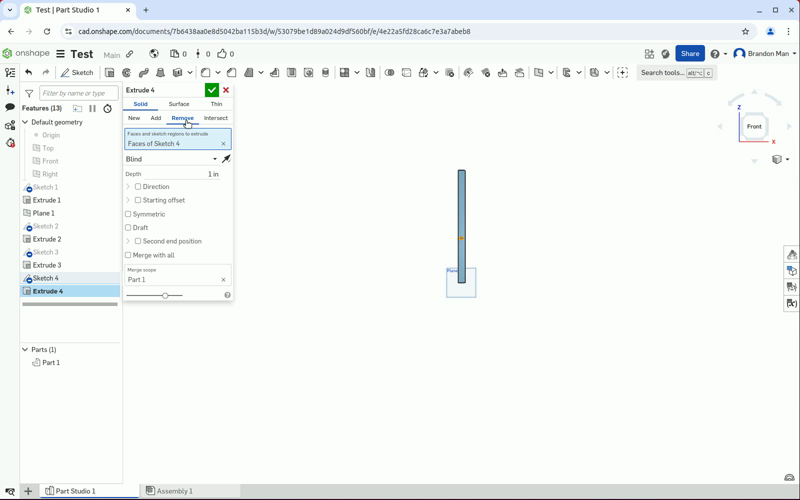
key(tab, 4)
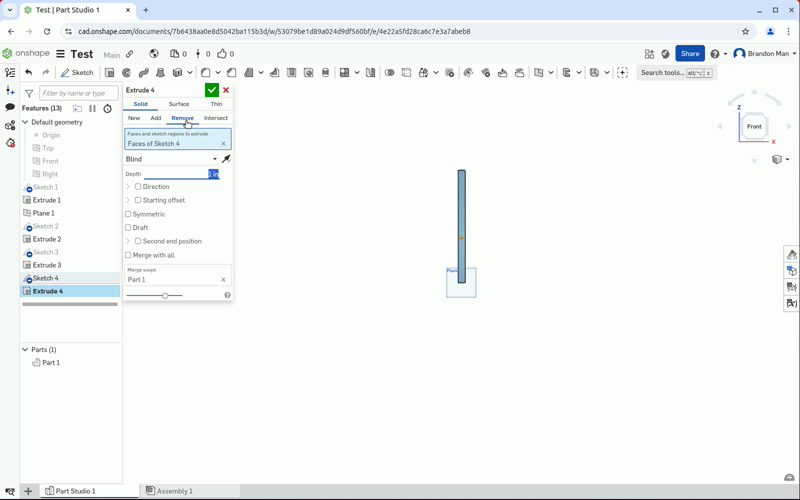
text(0.241)
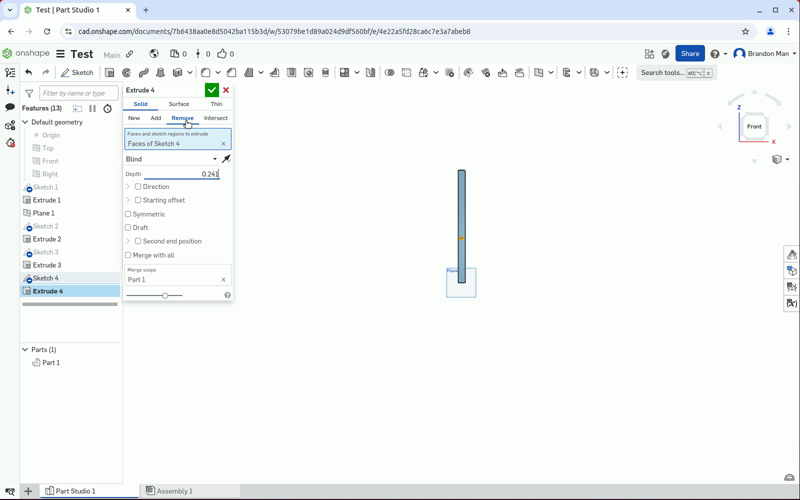
key(tab, 6)
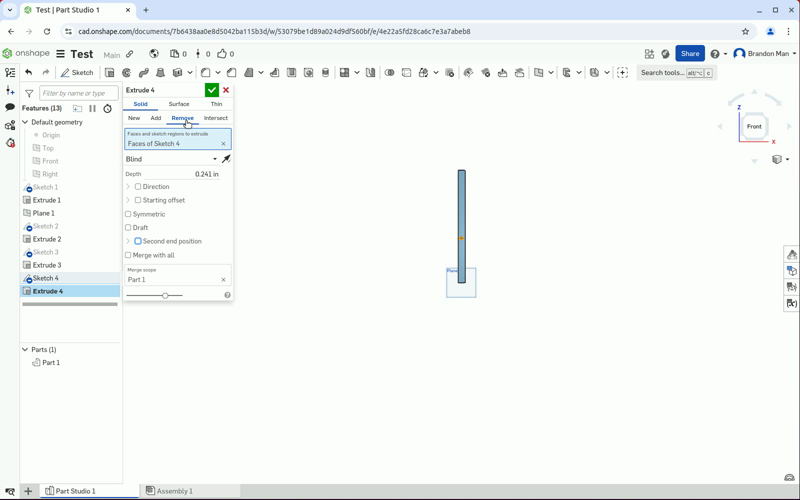
key(space)
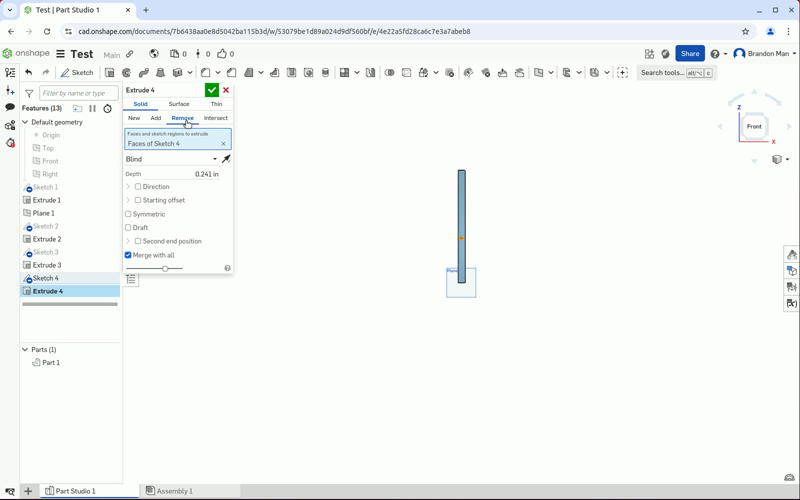
key(enter)
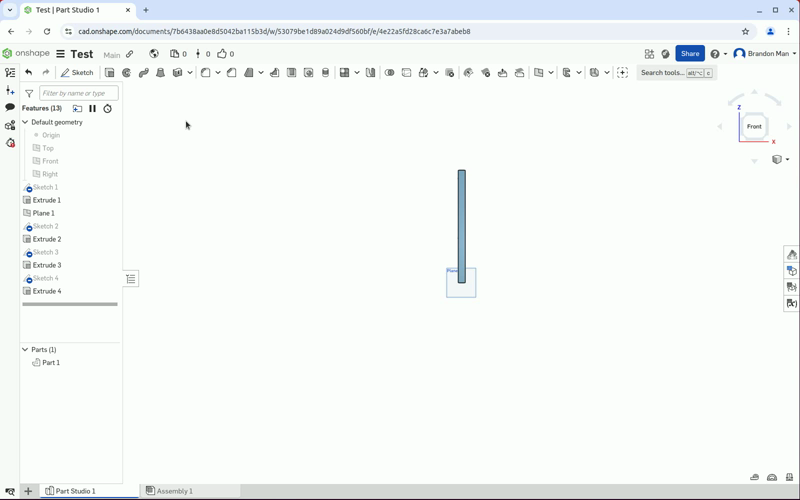
key(shift+h)
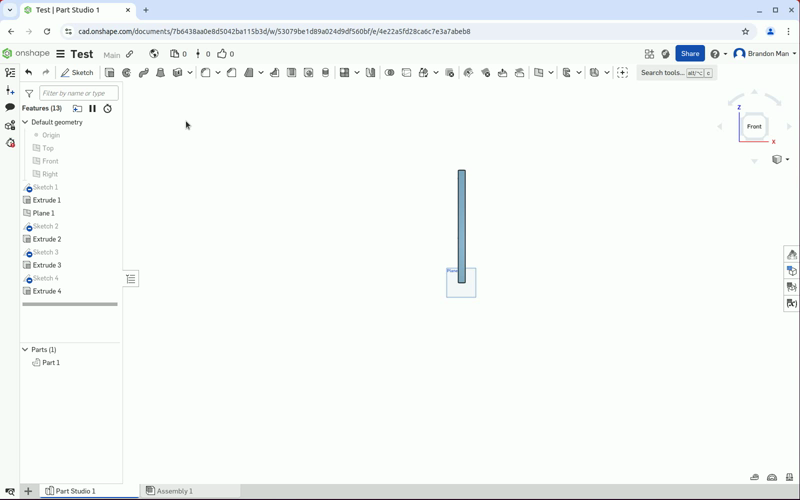
key(shift+h)
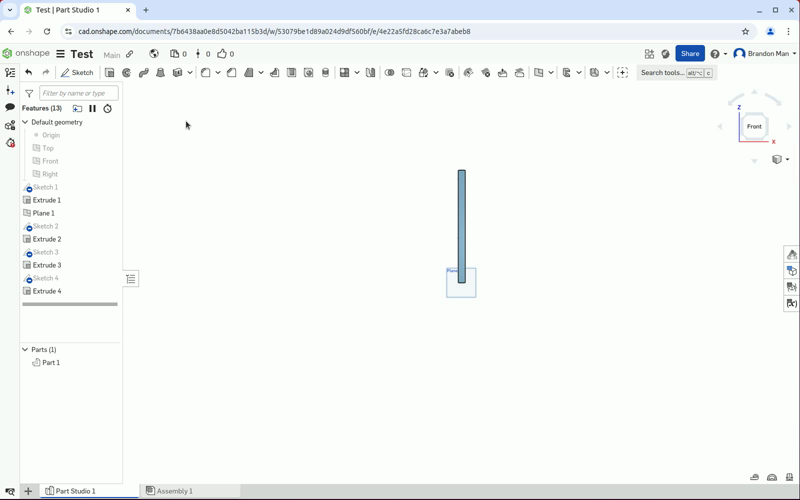
key(shift+7)
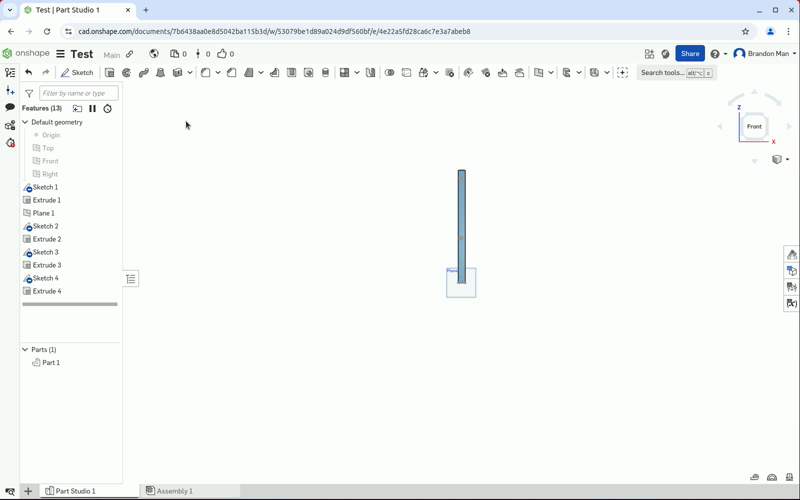
key(left, 2)
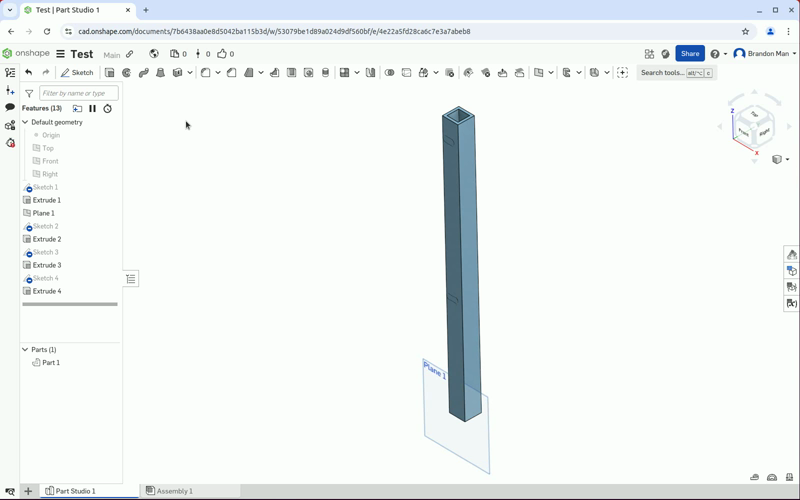
key(down, 2)
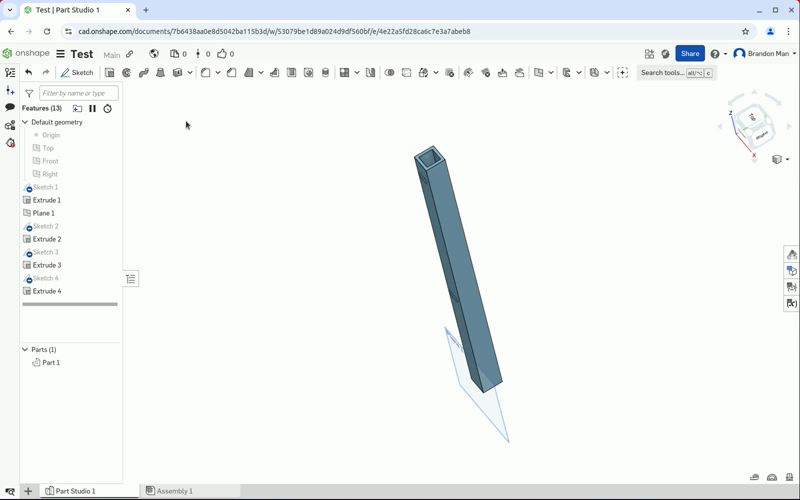
key(up, 2)
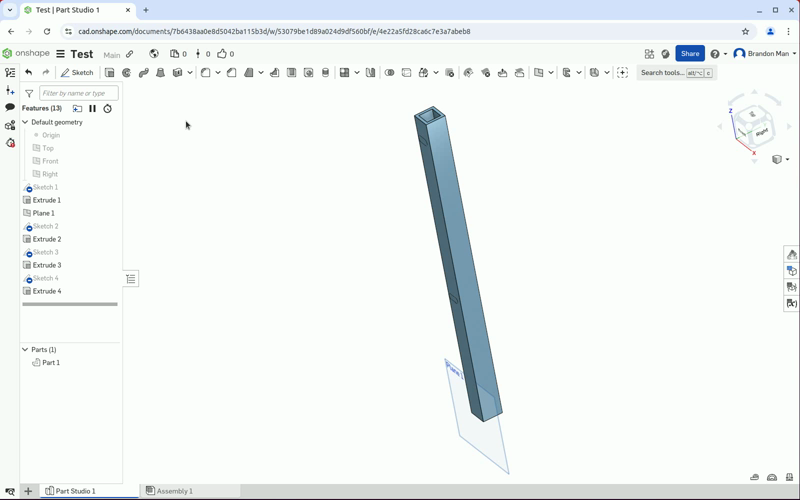
key(right, 2)
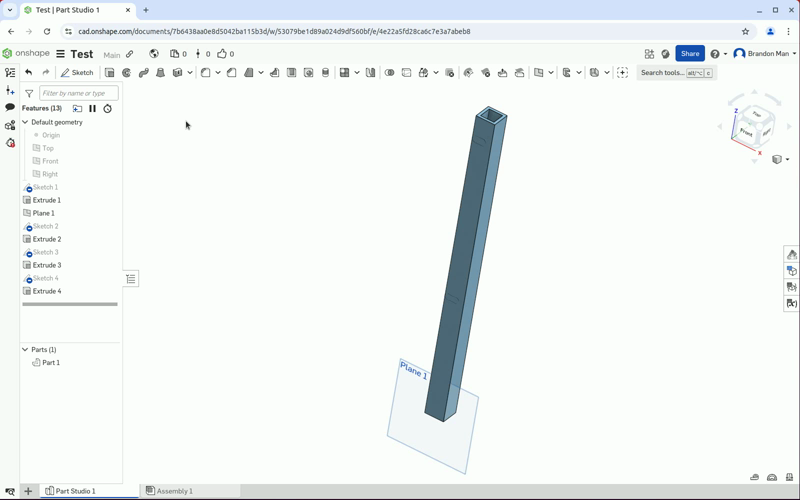
mouse_move(73, 189)
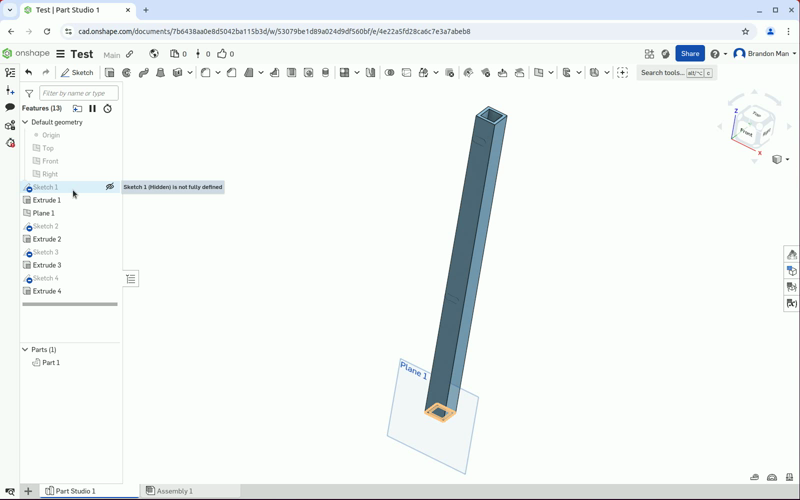
click(73, 189)